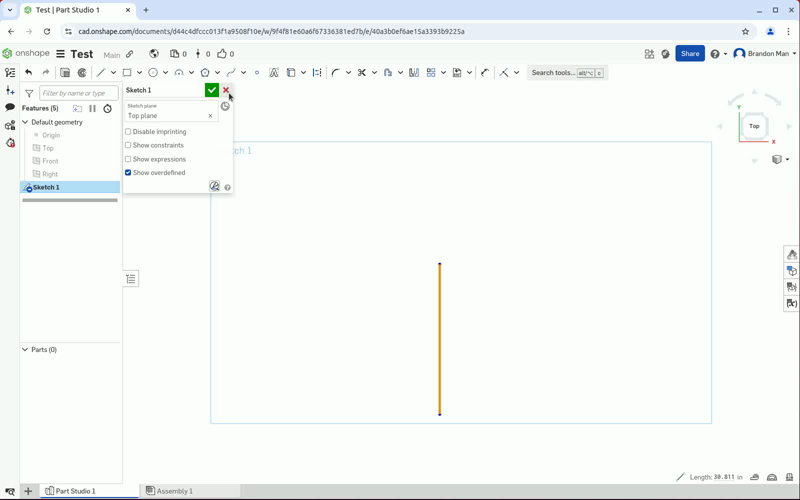
key(shift+h)
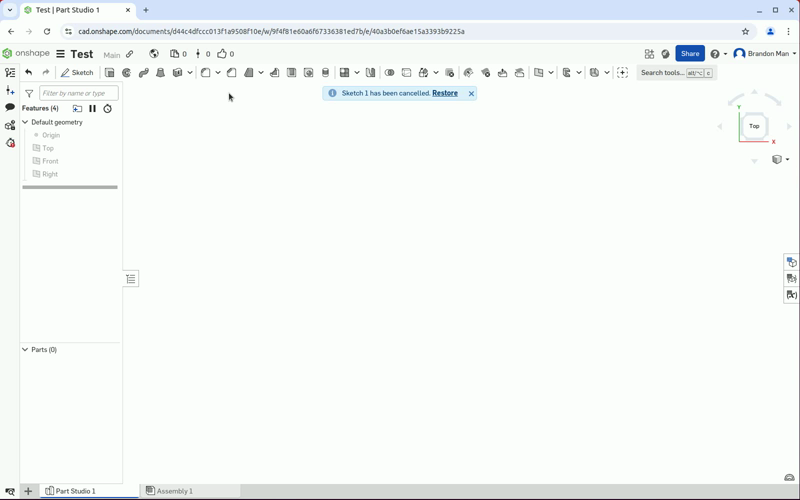
mouse_move(73, 352)
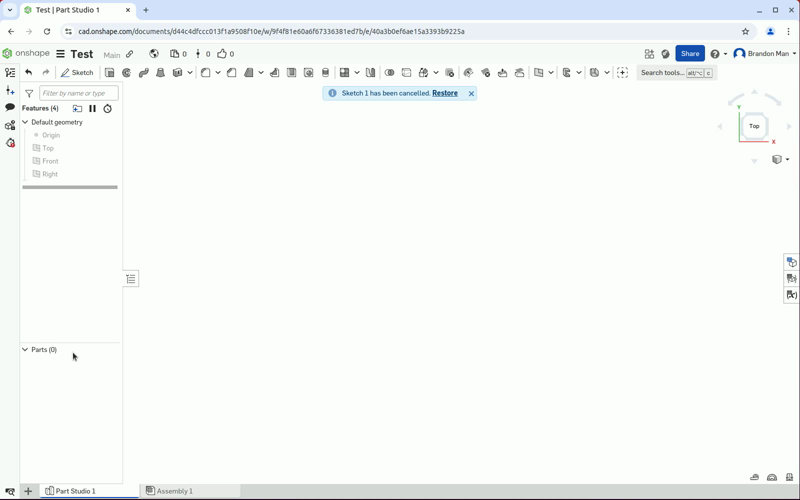
key(y)
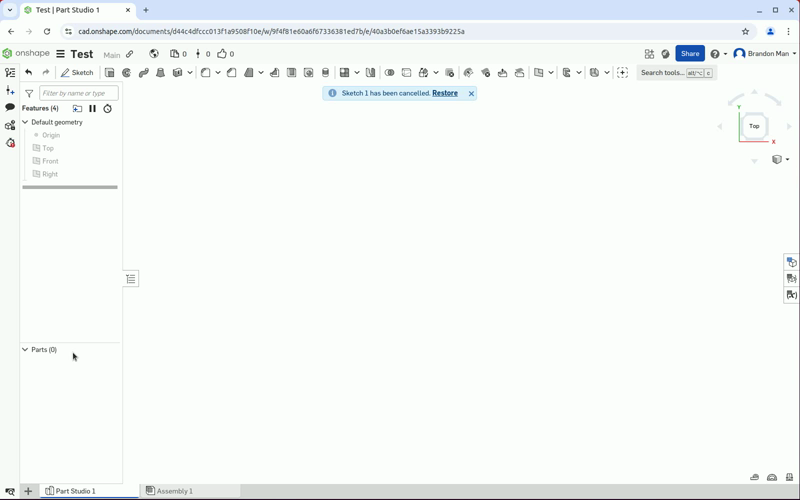
key(shift+p)
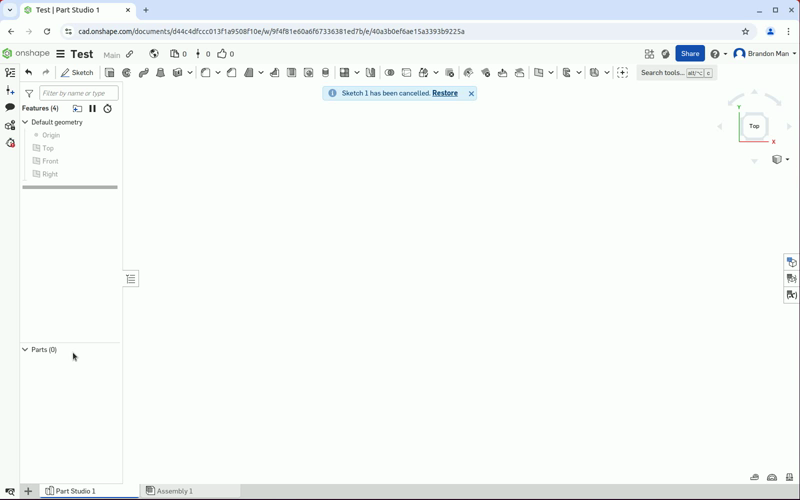
key(space)
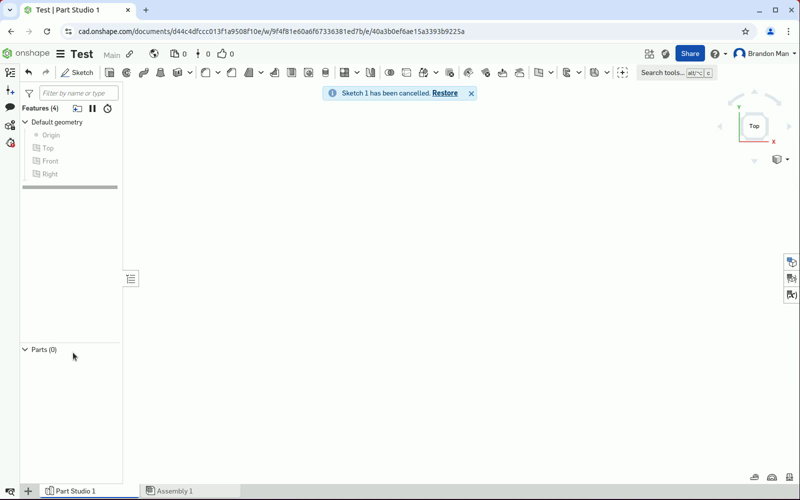
key_down(shift)
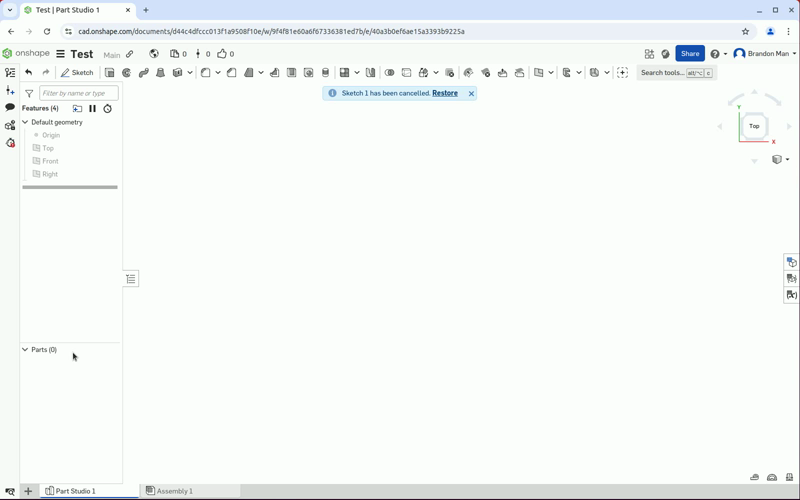
key(up)
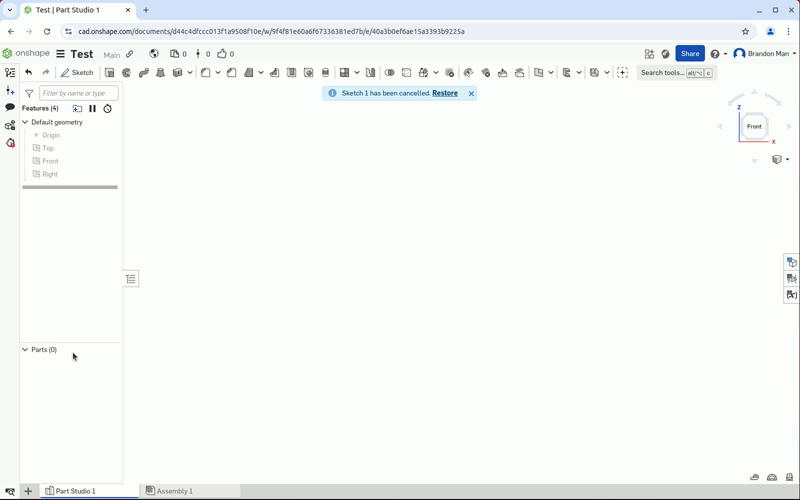
key_up(shift)
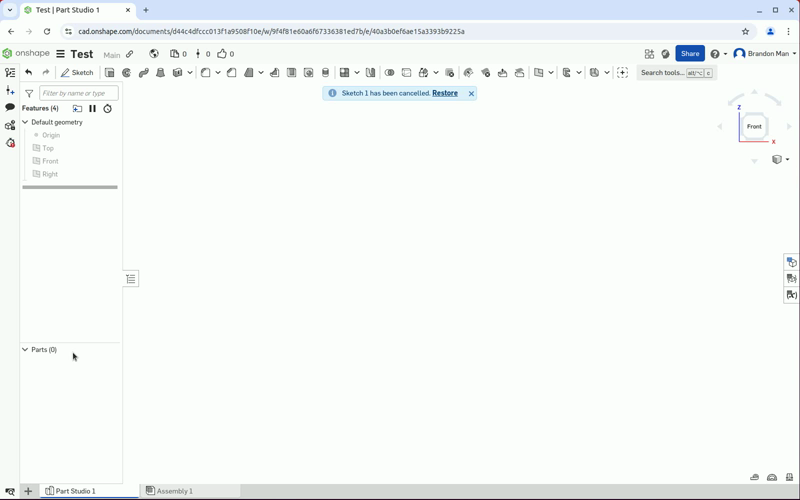
key(space)
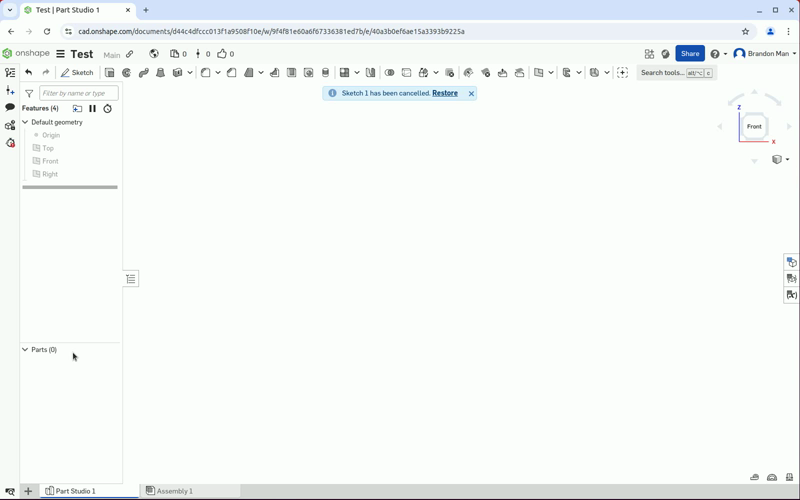
key_down(shift)
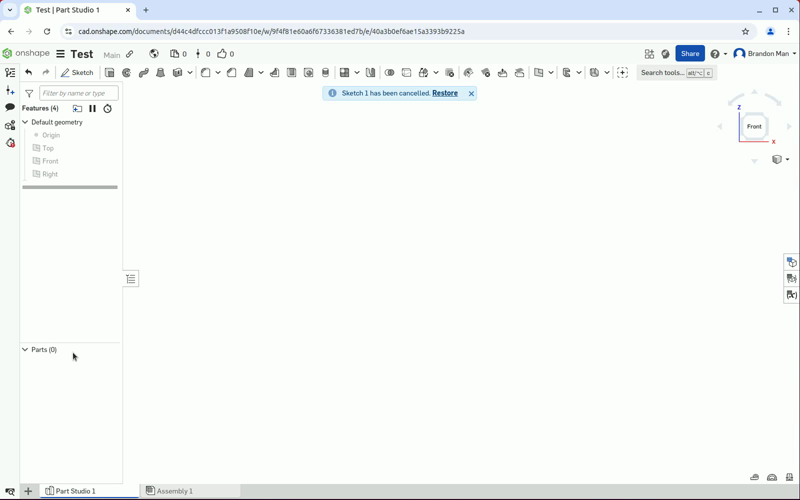
key(left)
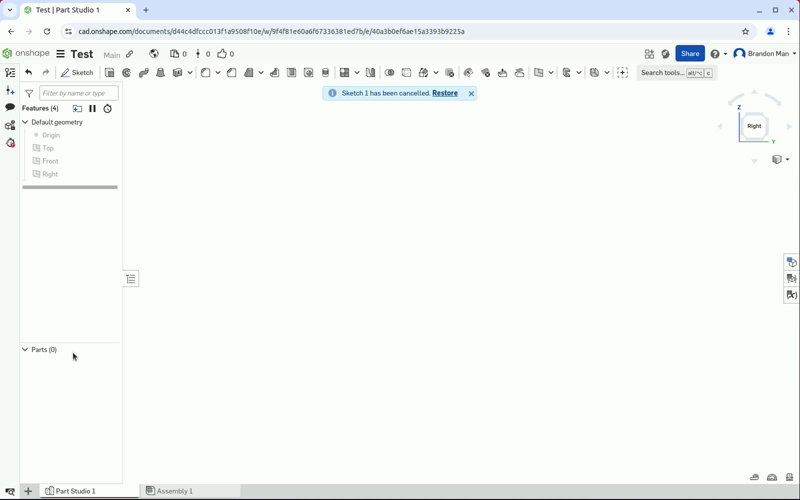
key_up(shift)
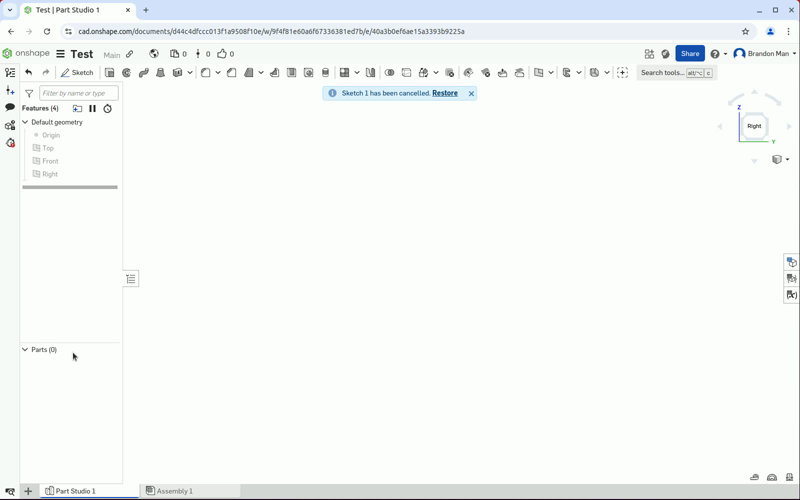
mouse_move(73, 352)
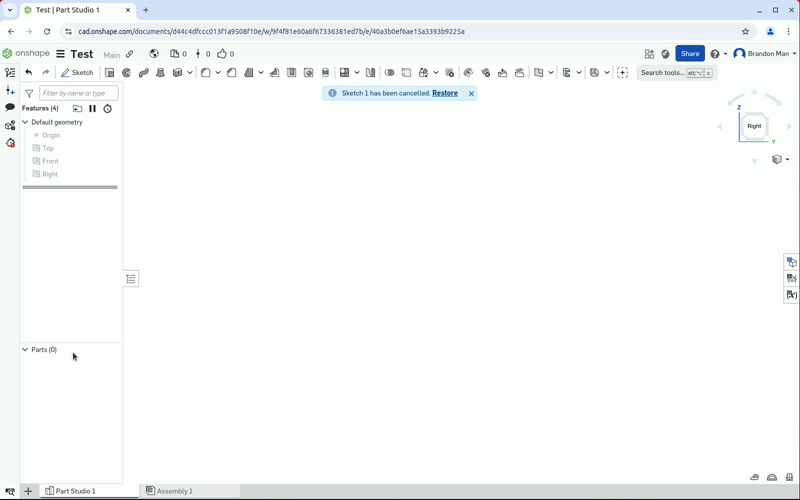
key(shift+y)
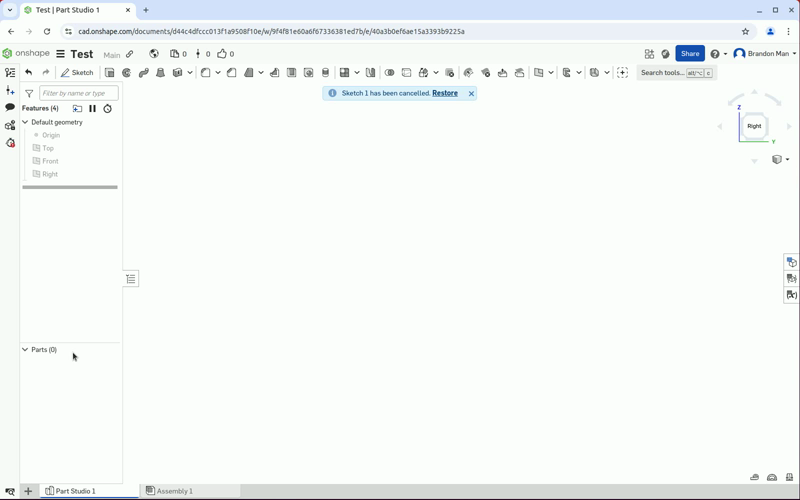
key(shift+s)
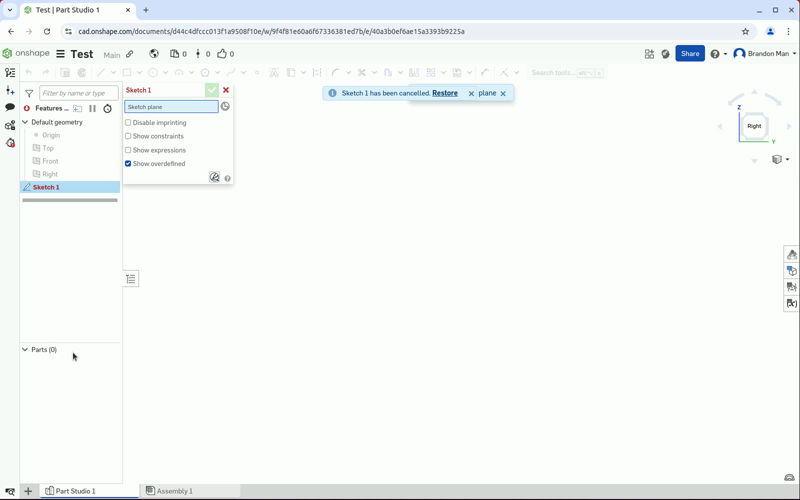
mouse_move(73, 176)
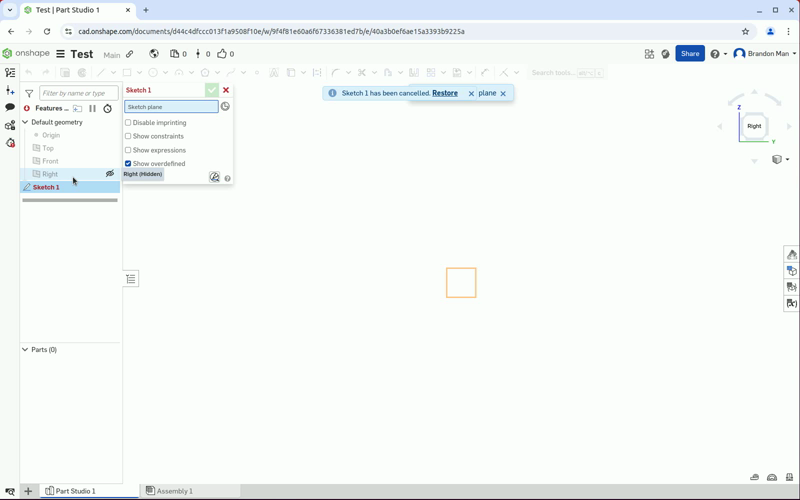
click(73, 176)
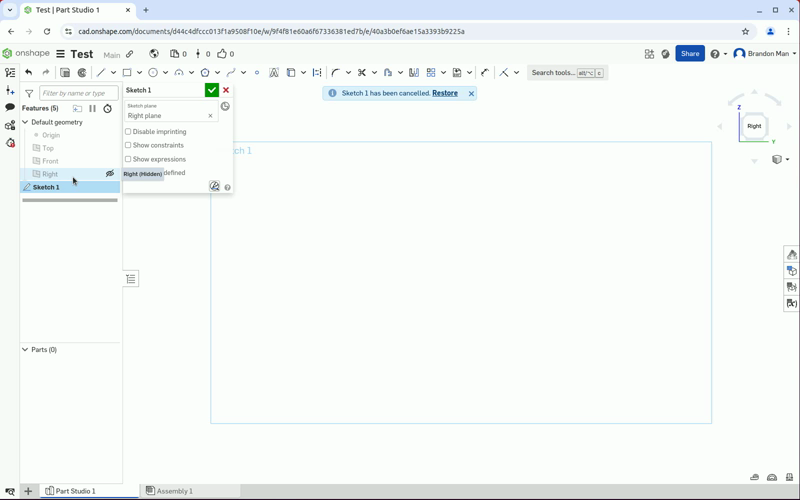
mouse_move(73, 352)
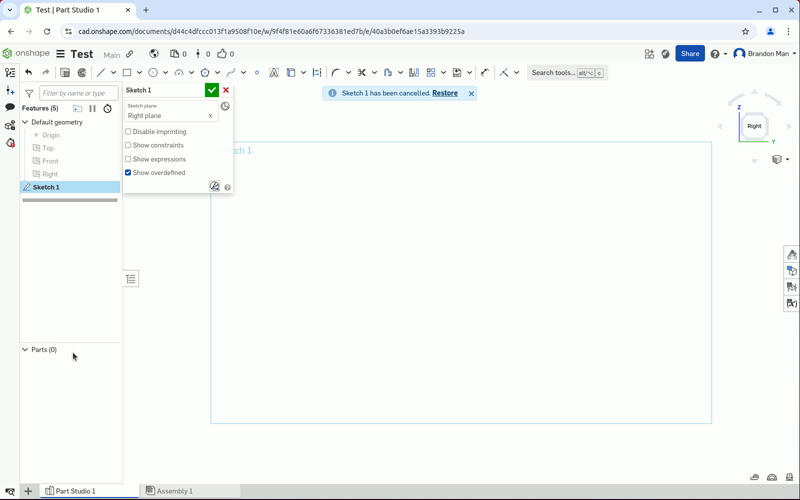
key(y)
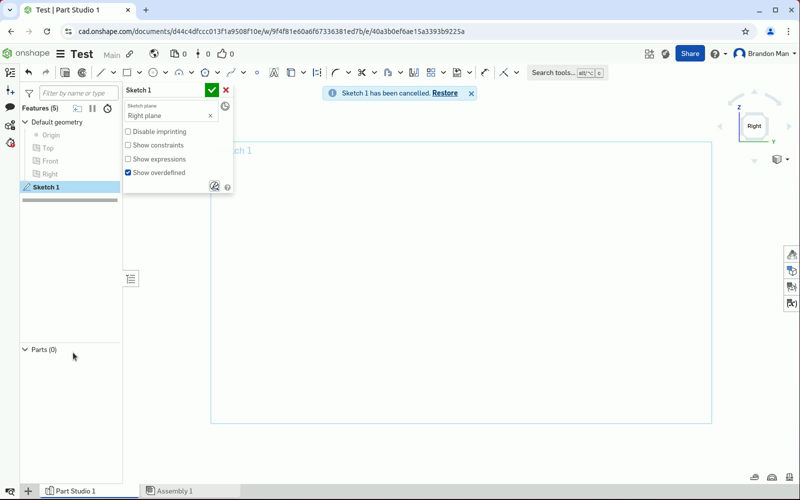
key(l)
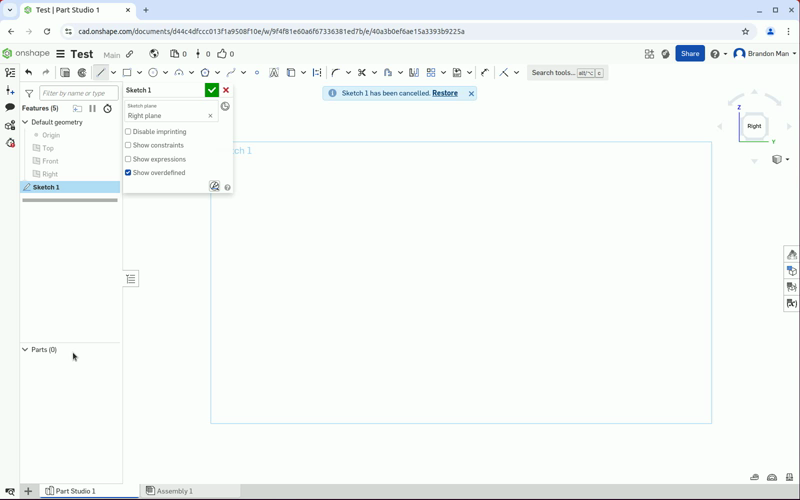
key_down(shift)
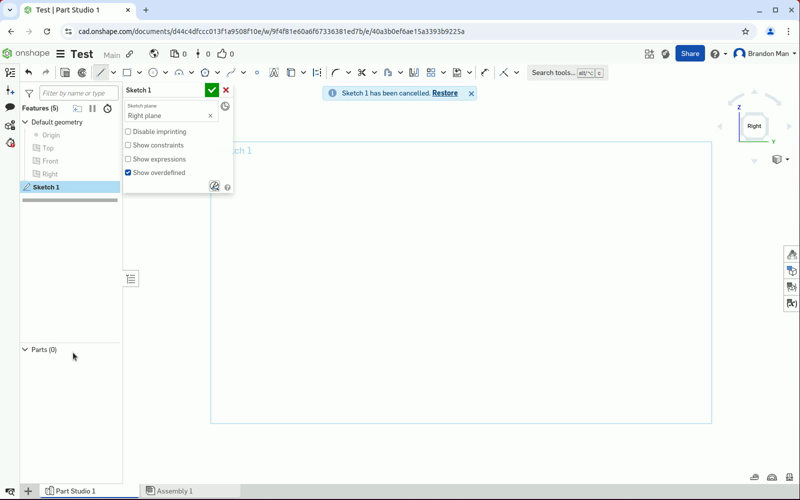
mouse_move(458, 285)
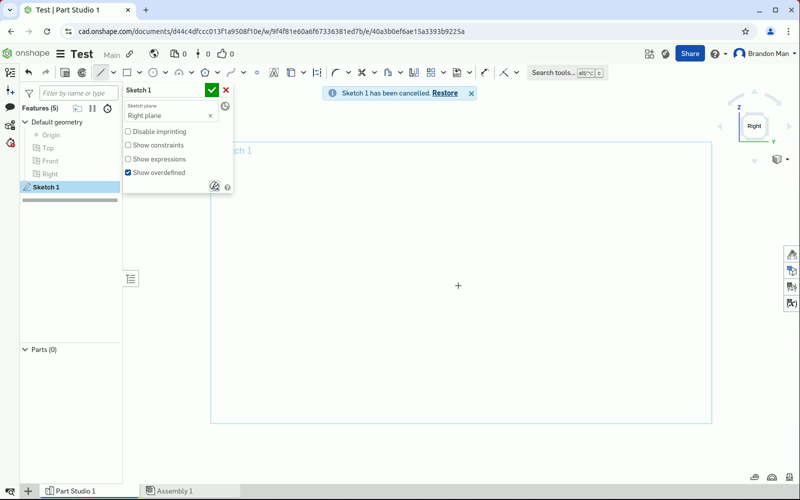
click(458, 285)
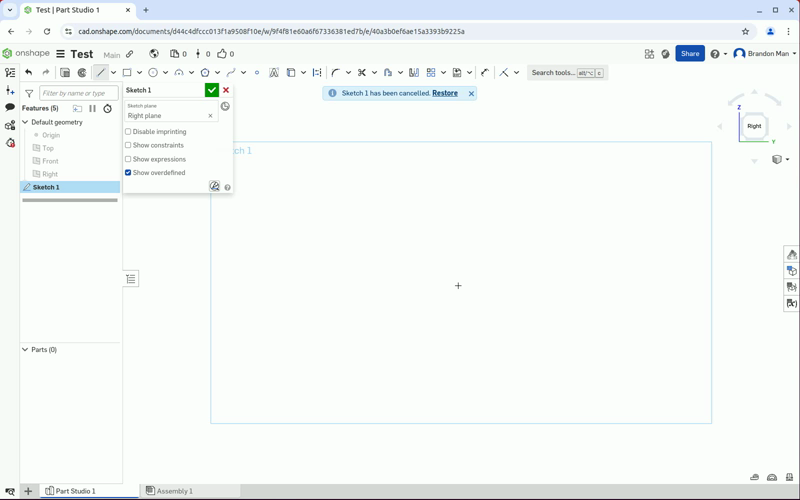
key_up(shift)
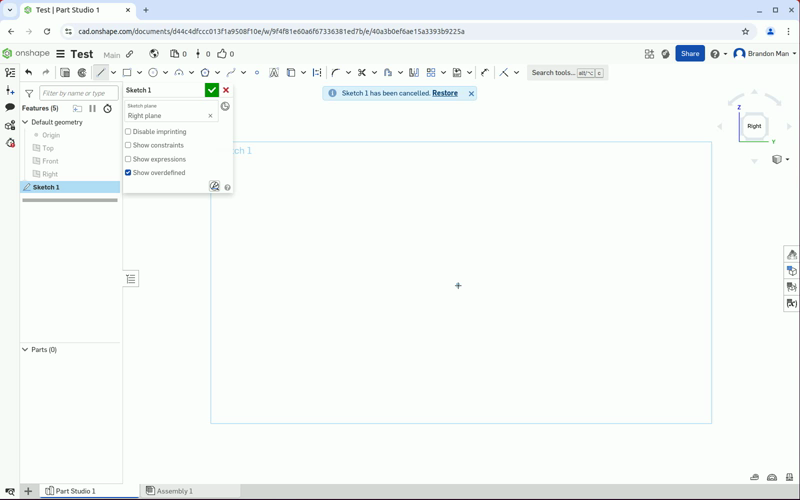
key_down(shift)
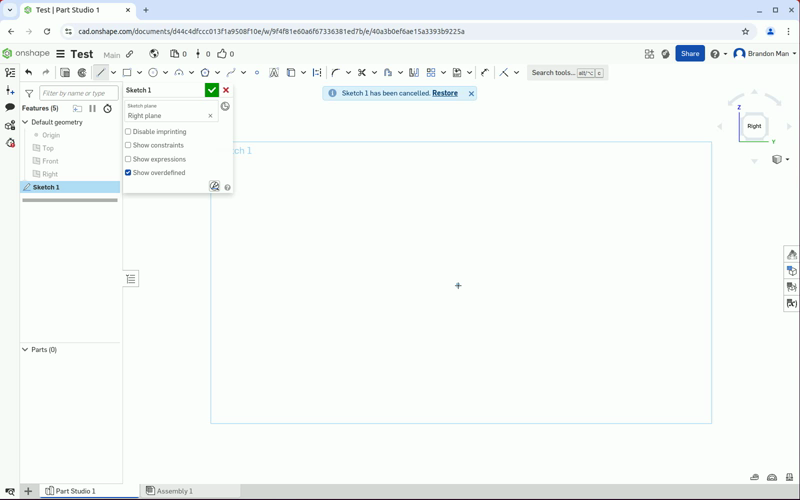
mouse_move(488, 285)
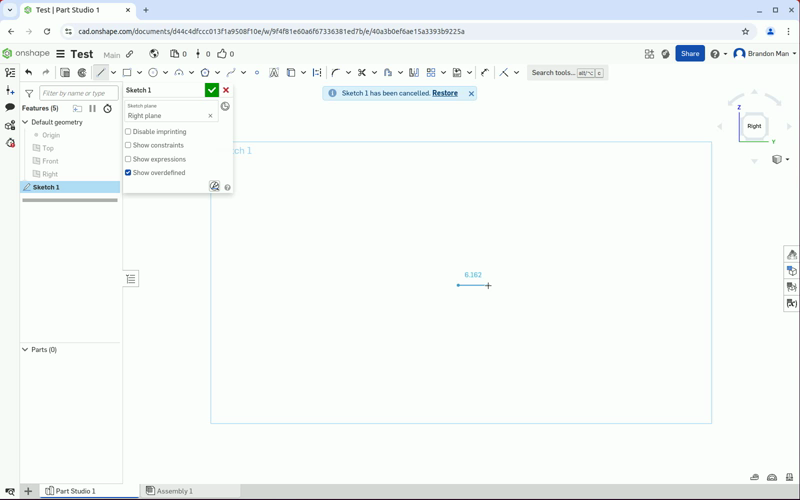
mouse_move(462, 285)
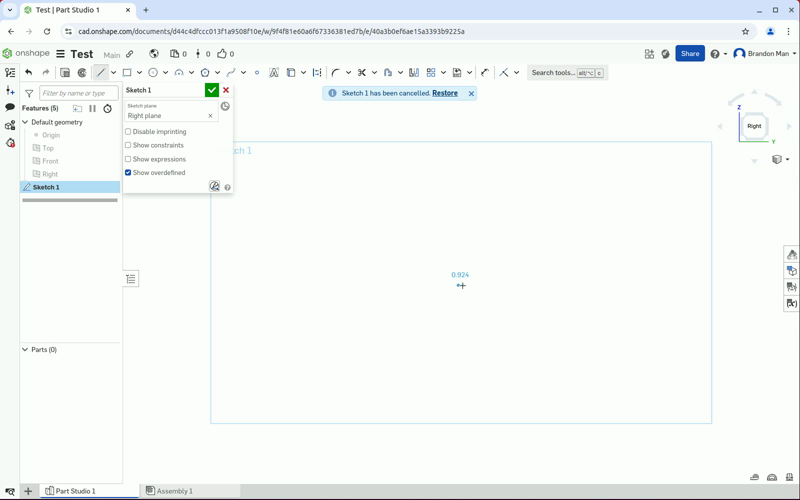
scroll(6)
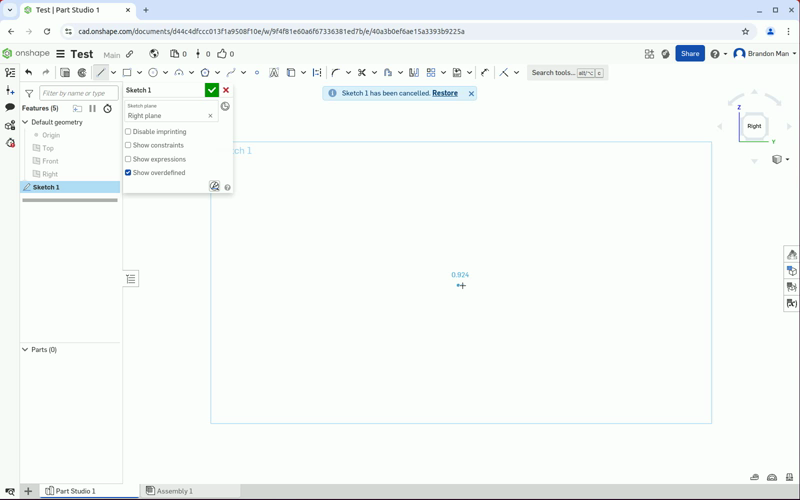
scroll(6)
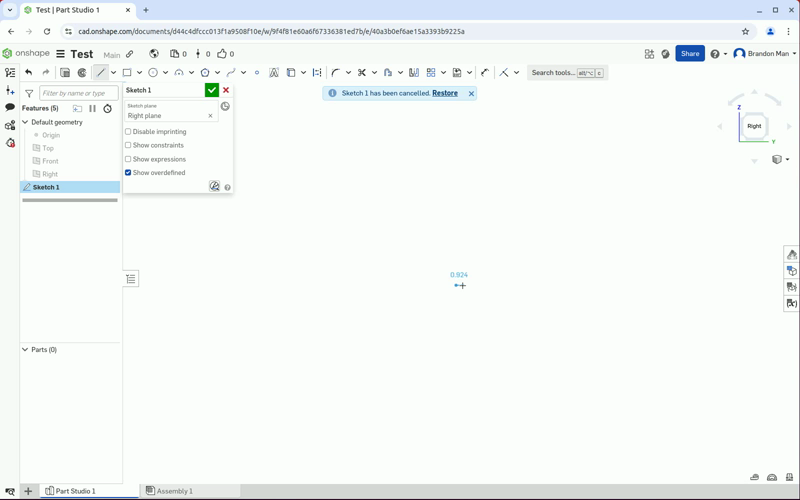
scroll(6)
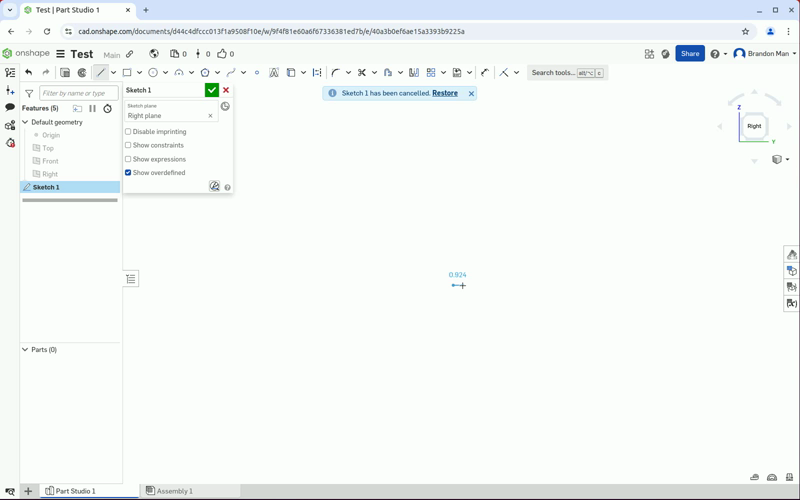
scroll(6)
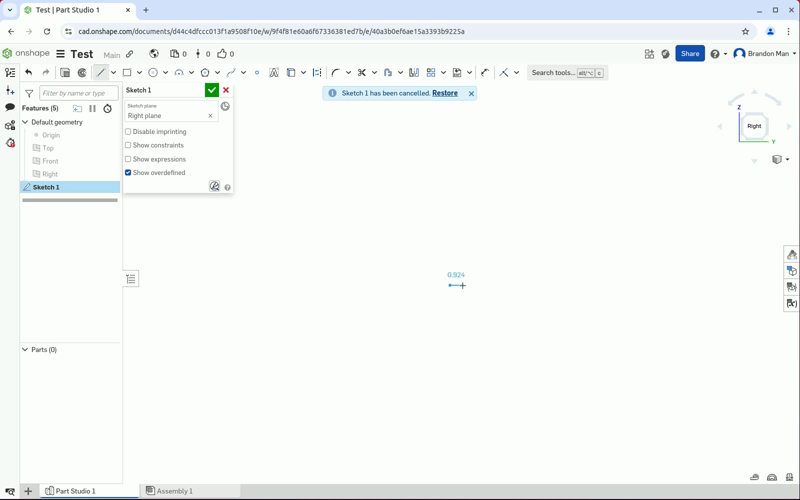
scroll(6)
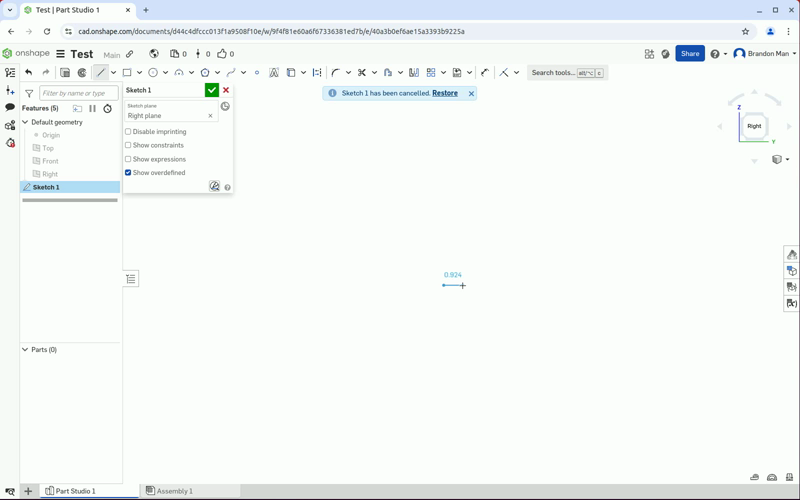
scroll(6)
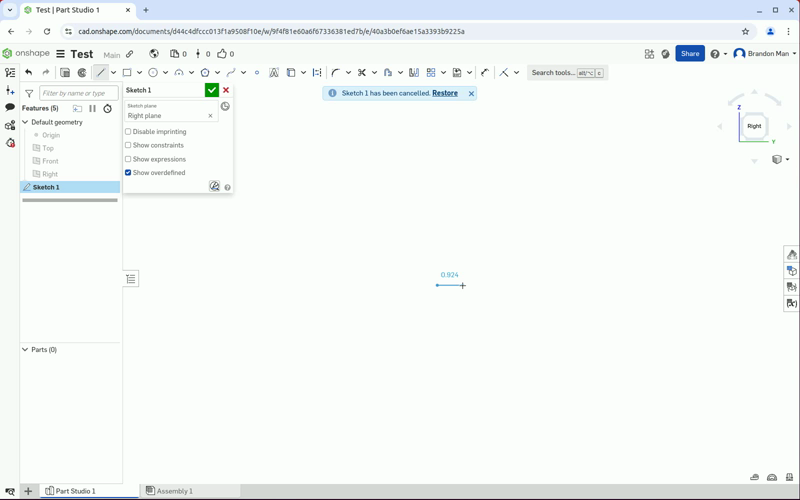
scroll(6)
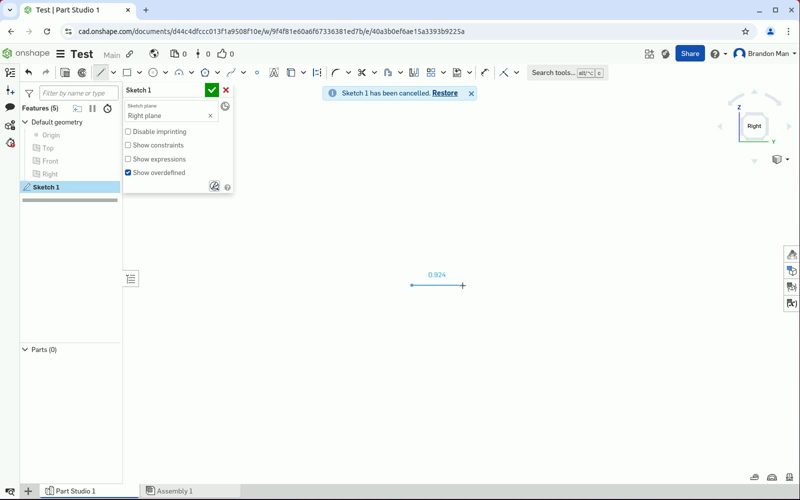
click(462, 285)
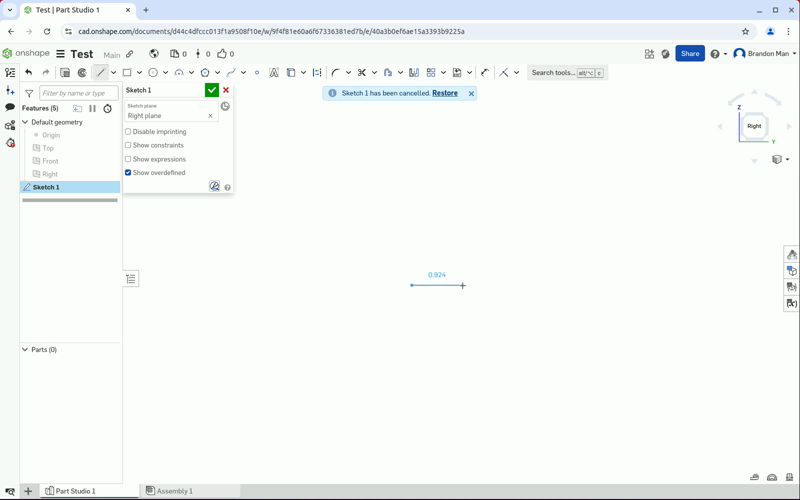
scroll(-6)
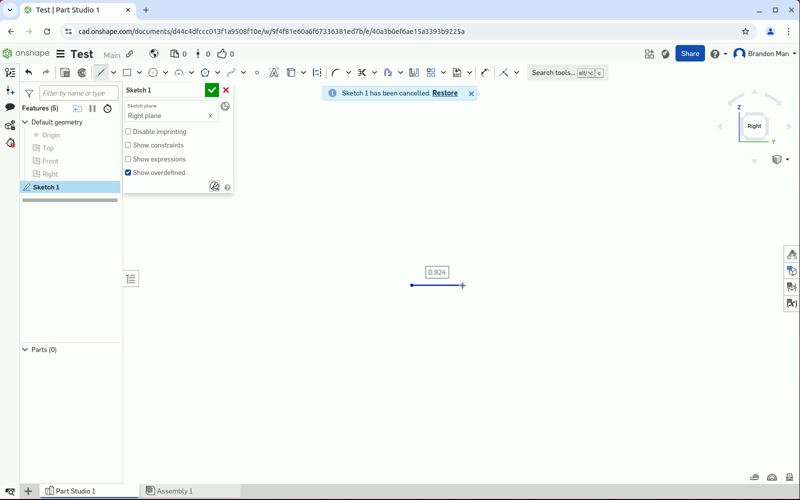
scroll(-6)
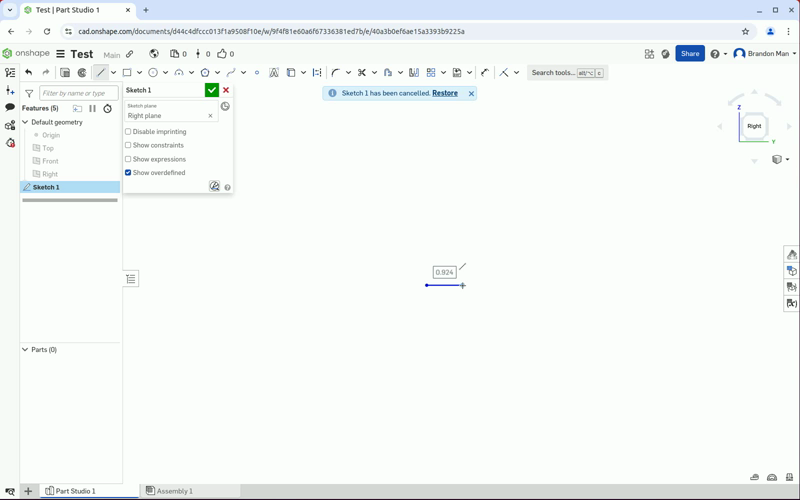
scroll(-6)
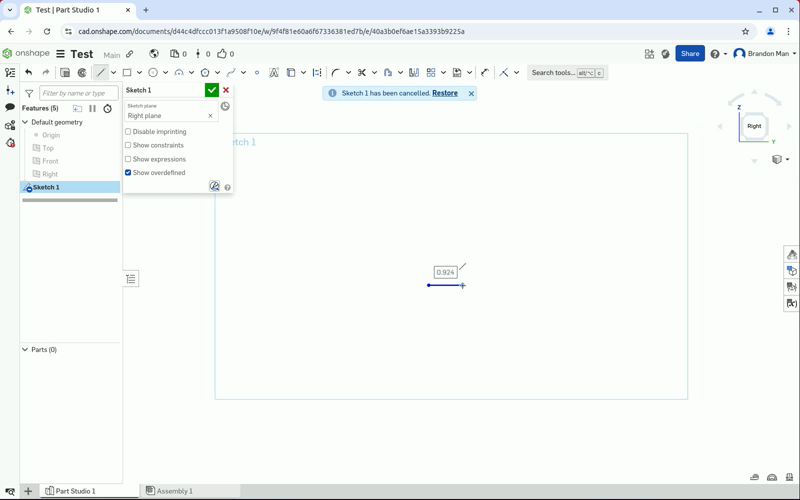
scroll(-6)
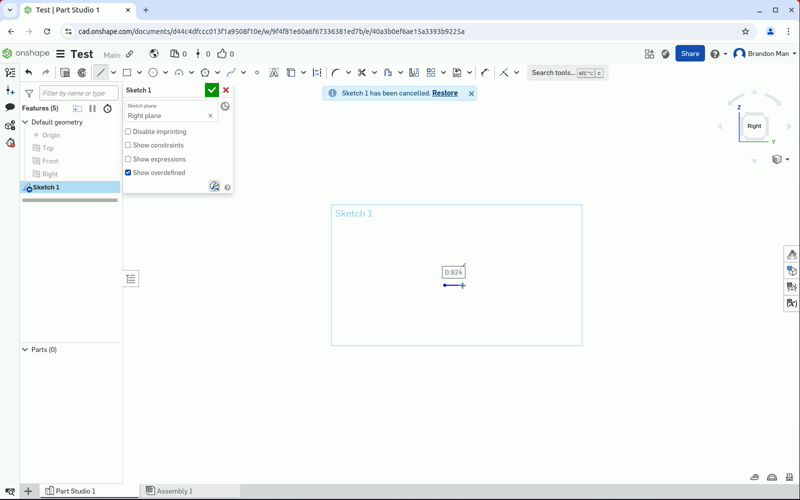
scroll(-6)
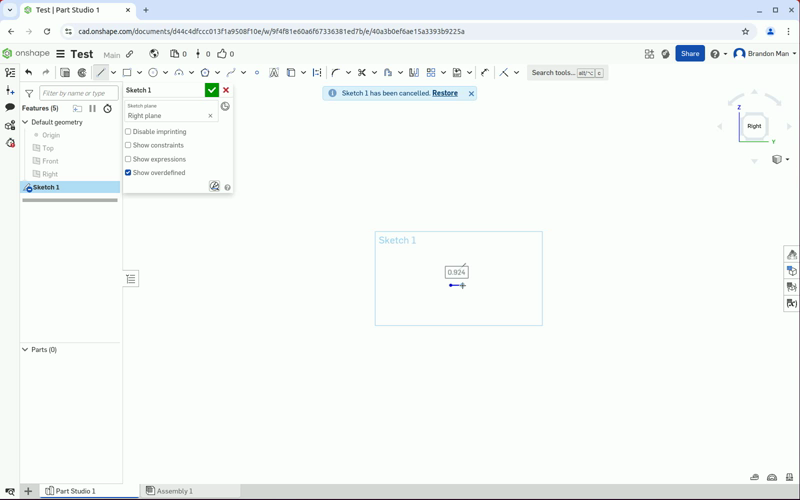
scroll(-6)
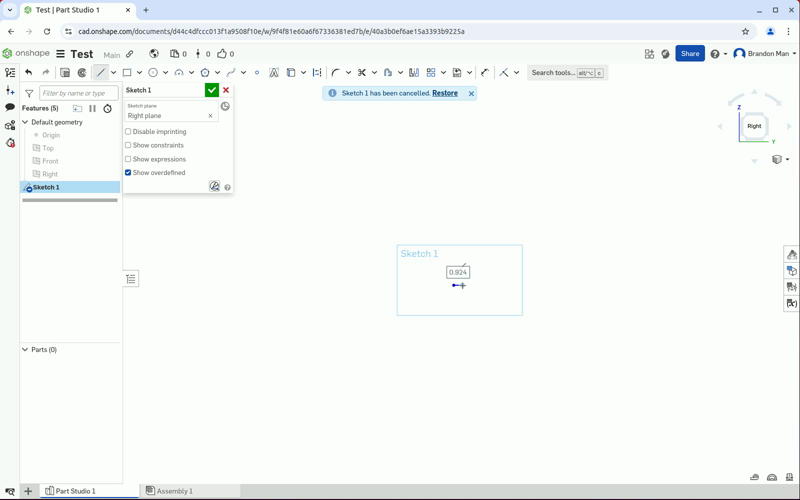
scroll(-6)
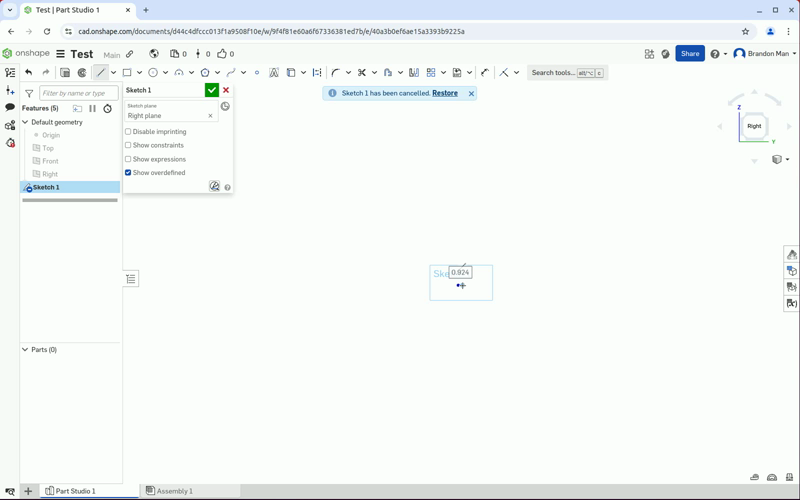
key_up(shift)
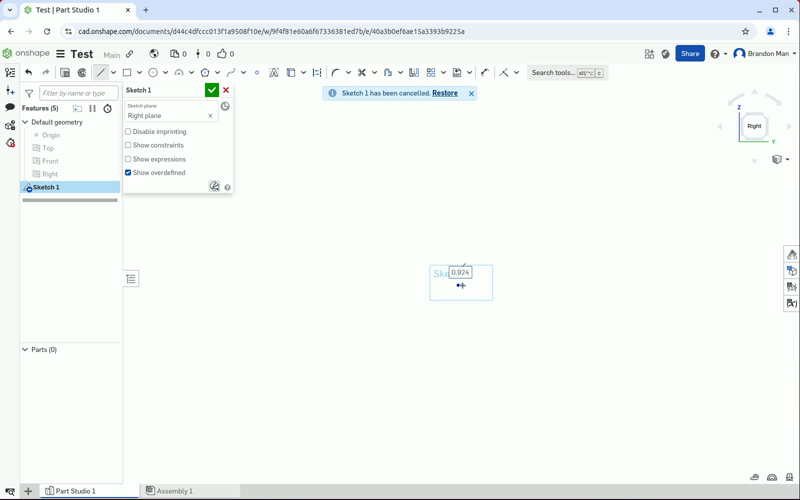
key_down(shift)
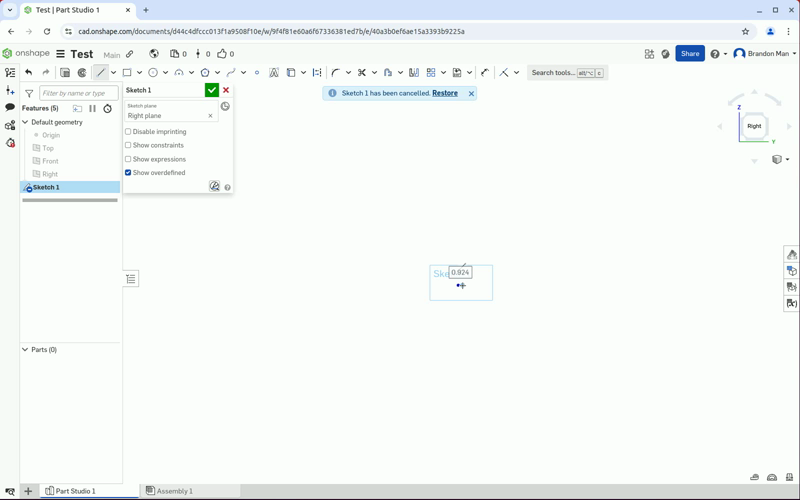
mouse_move(492, 285)
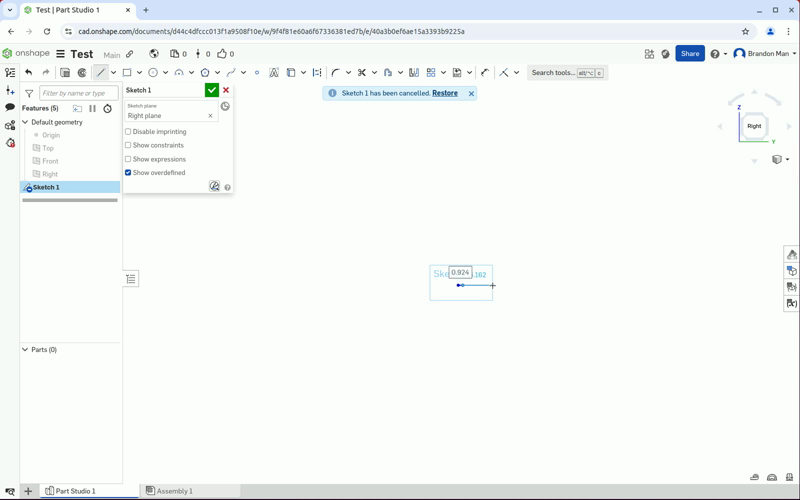
mouse_move(462, 280)
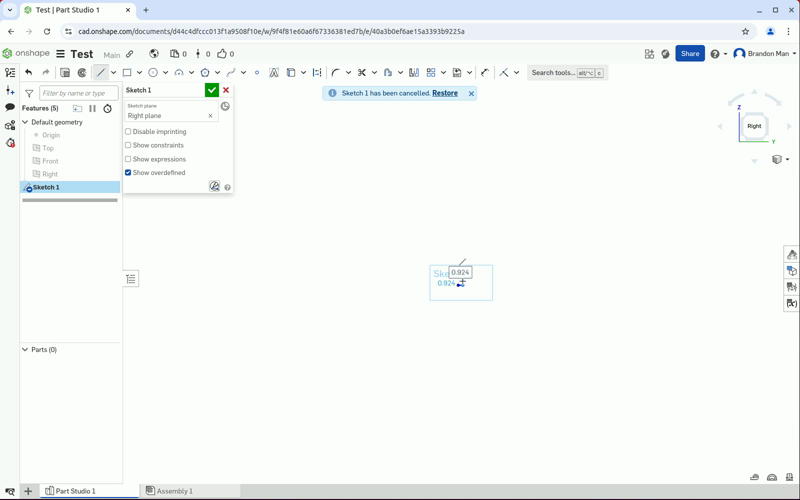
scroll(6)
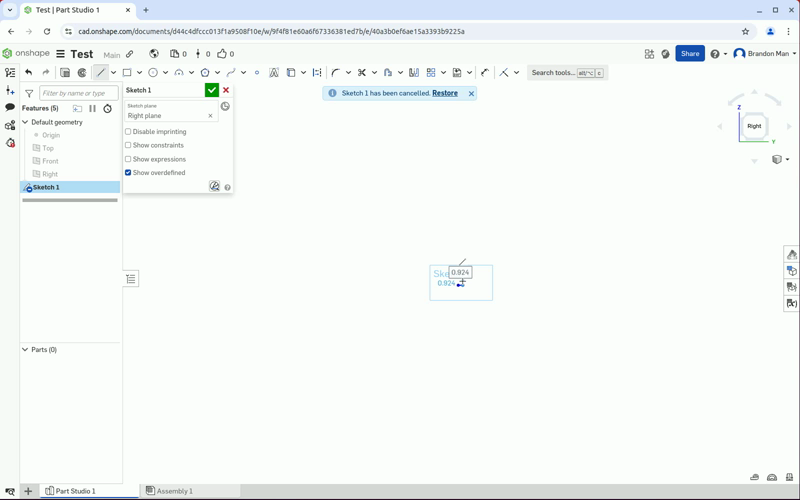
scroll(6)
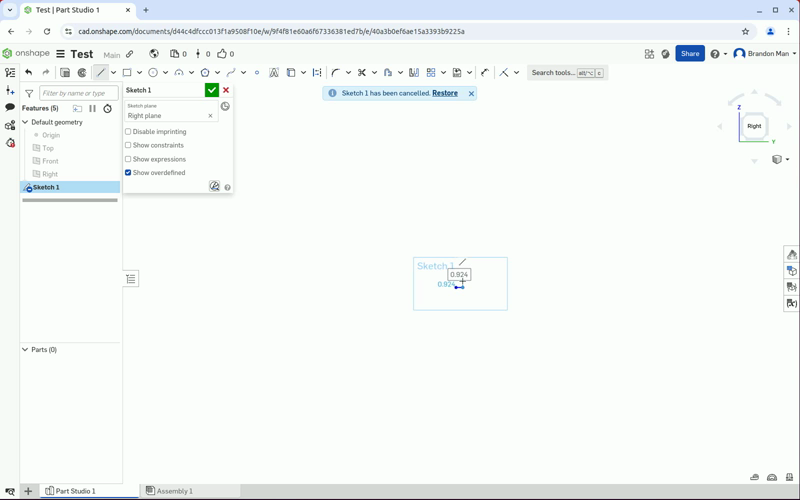
scroll(6)
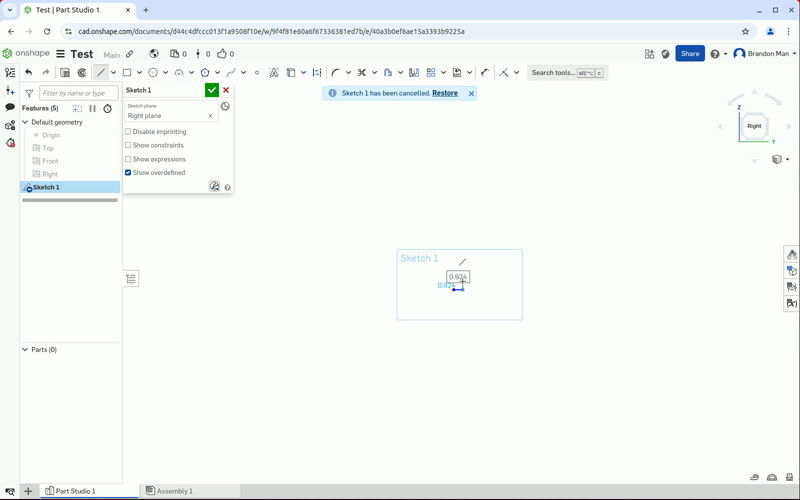
scroll(6)
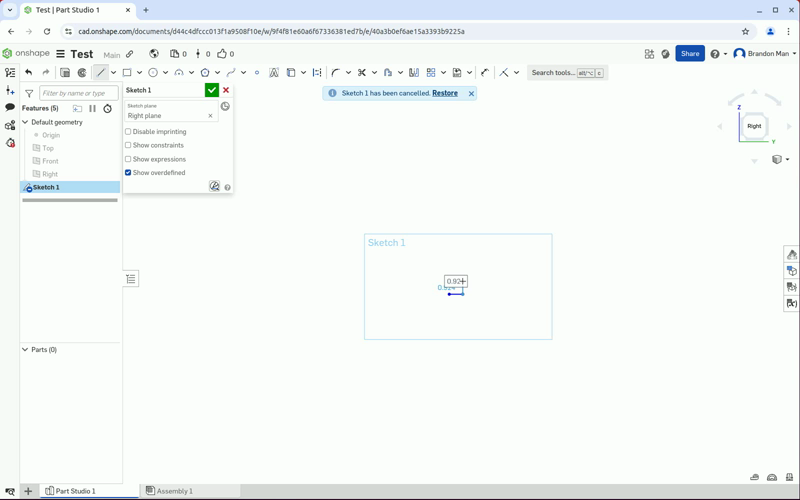
scroll(6)
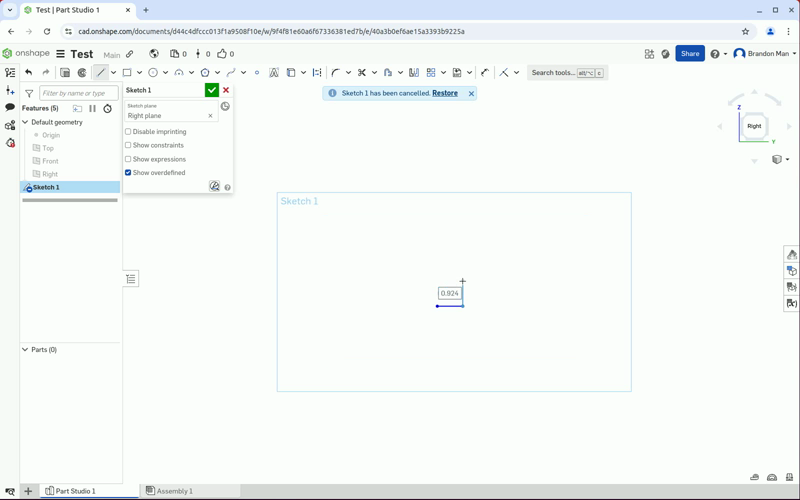
scroll(6)
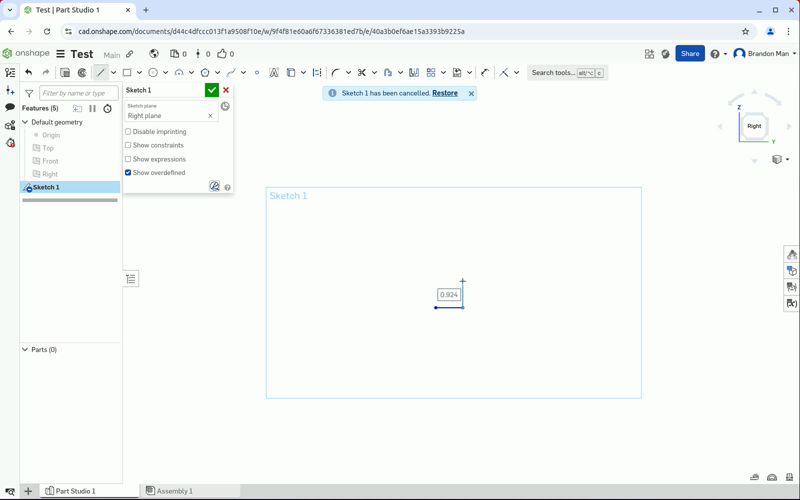
scroll(6)
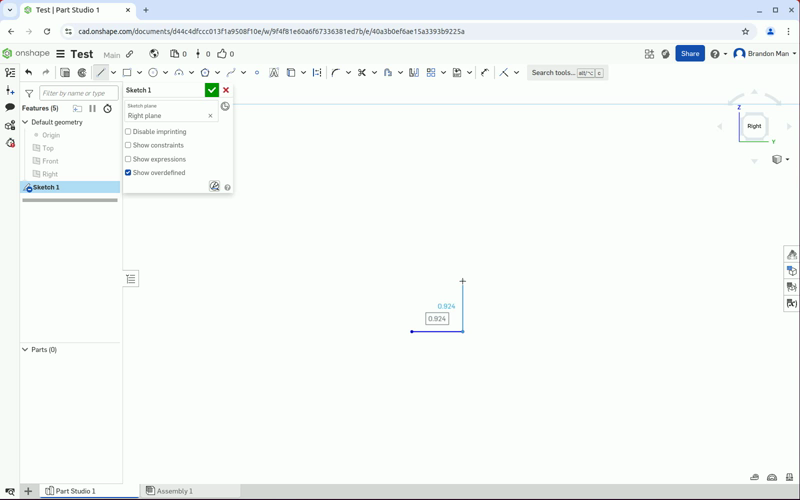
click(462, 280)
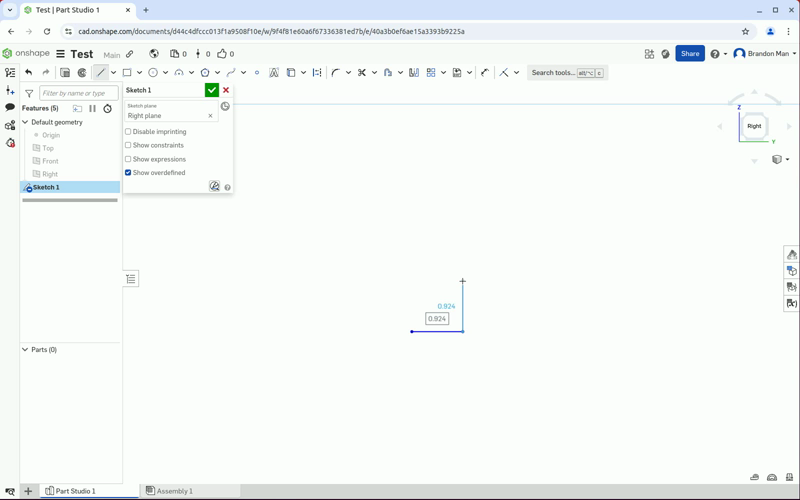
scroll(-6)
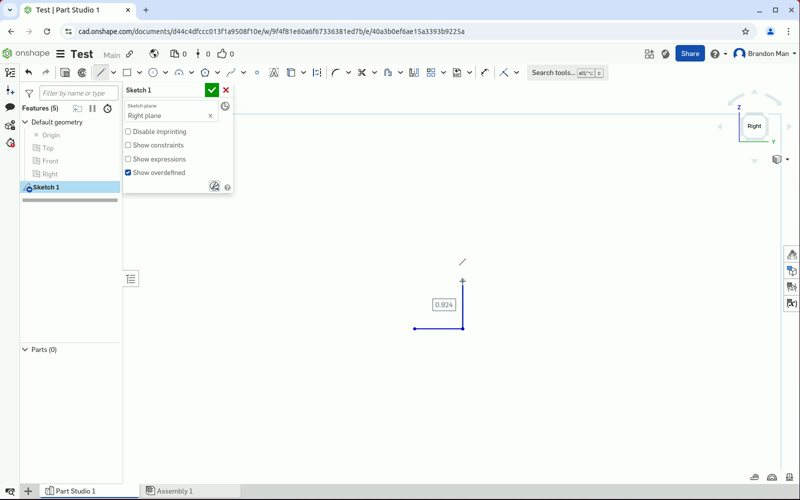
scroll(-6)
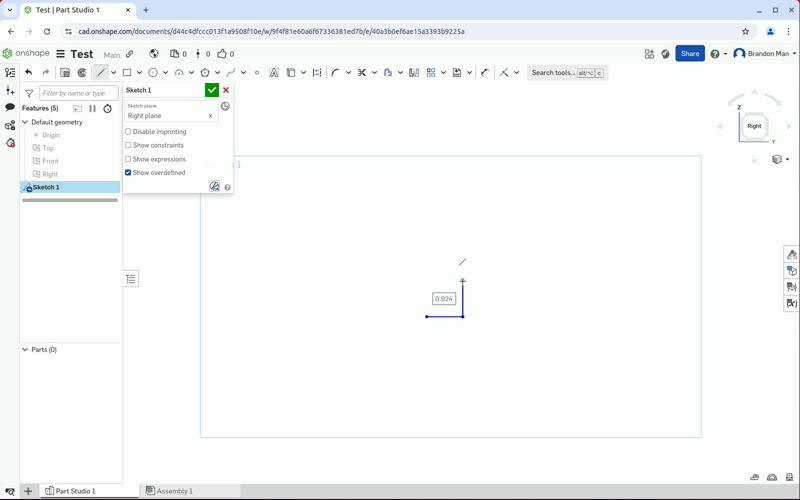
scroll(-6)
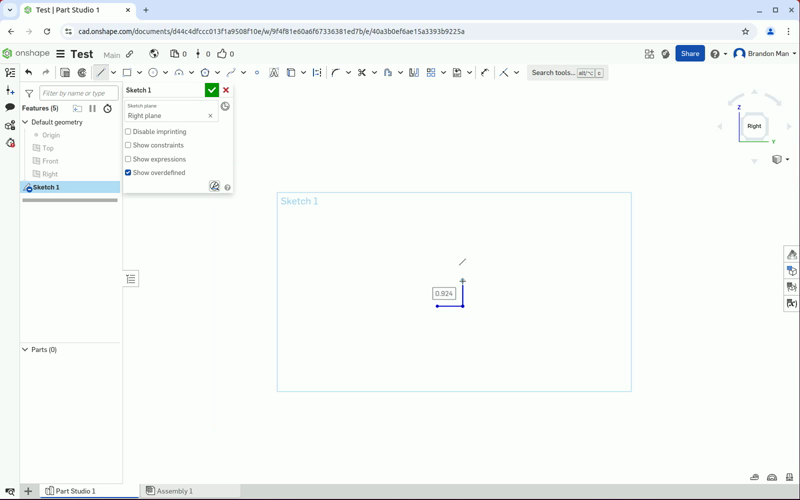
scroll(-6)
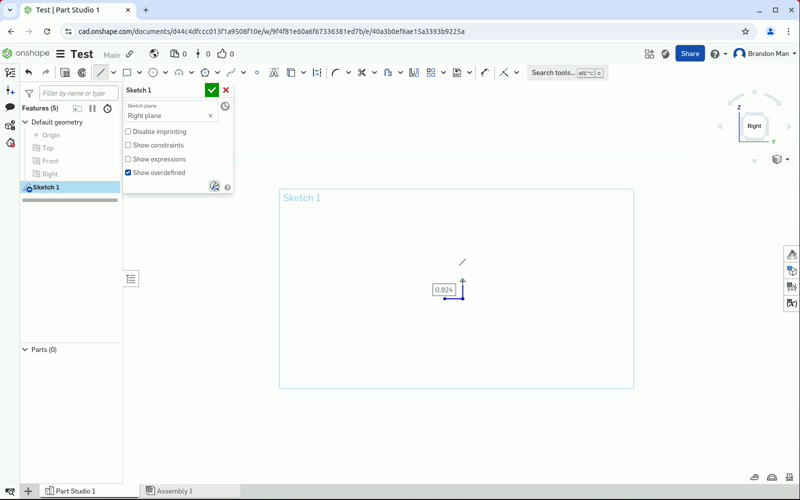
scroll(-6)
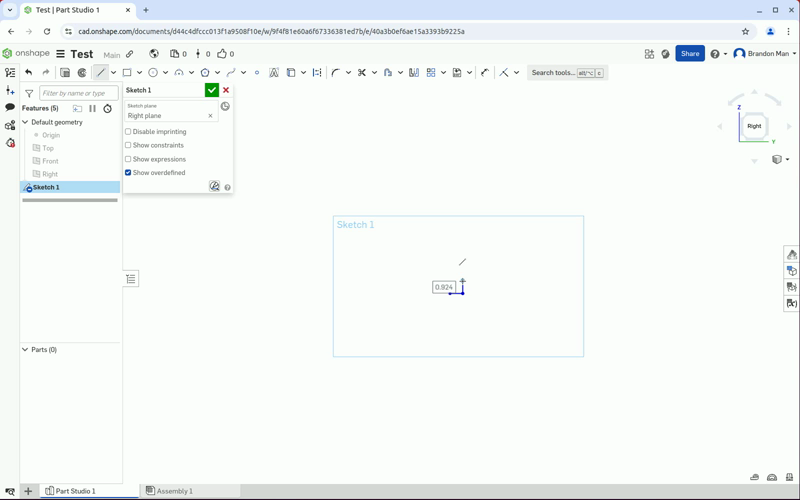
scroll(-6)
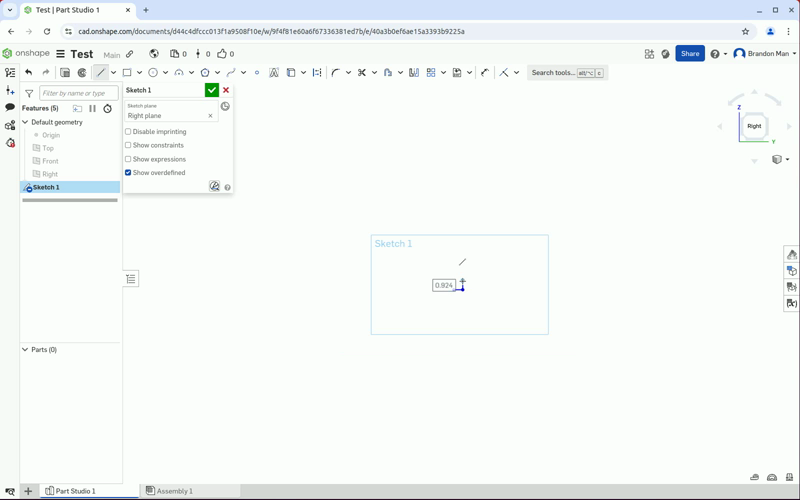
scroll(-6)
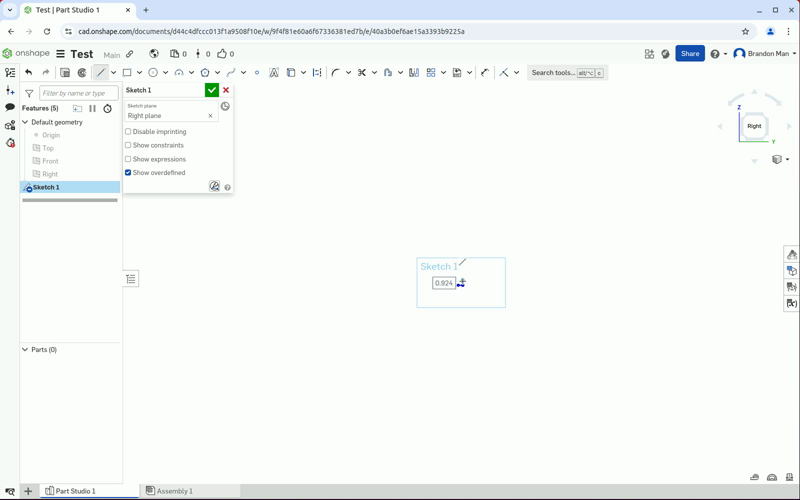
key_up(shift)
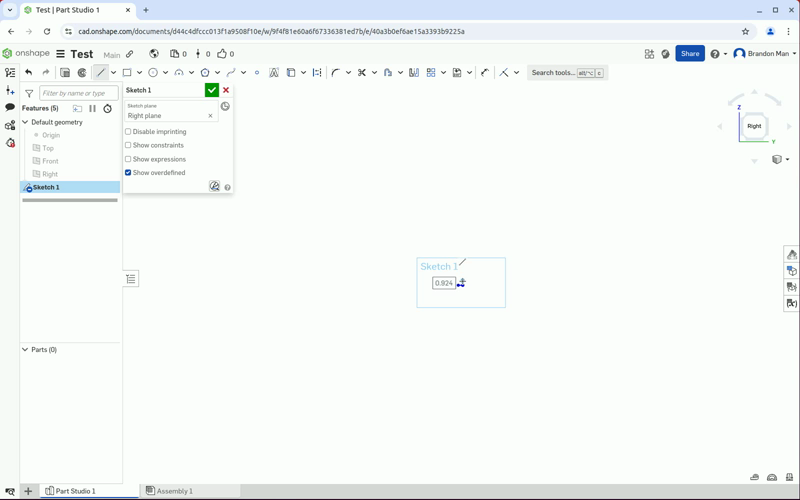
key_down(shift)
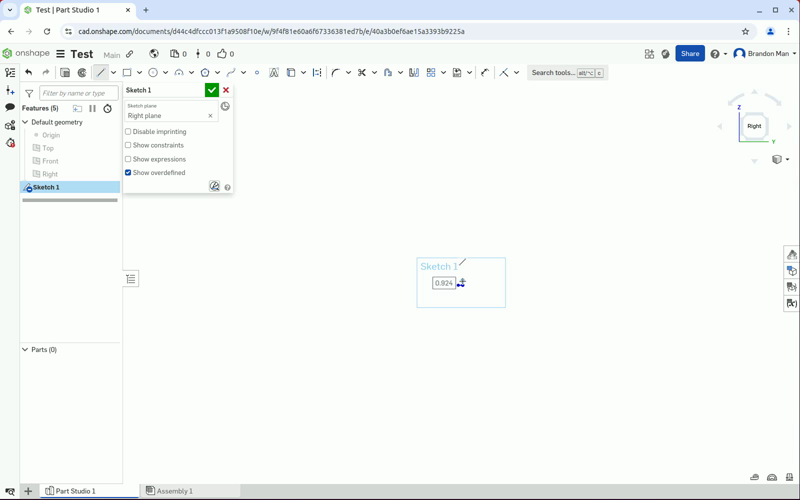
mouse_move(492, 280)
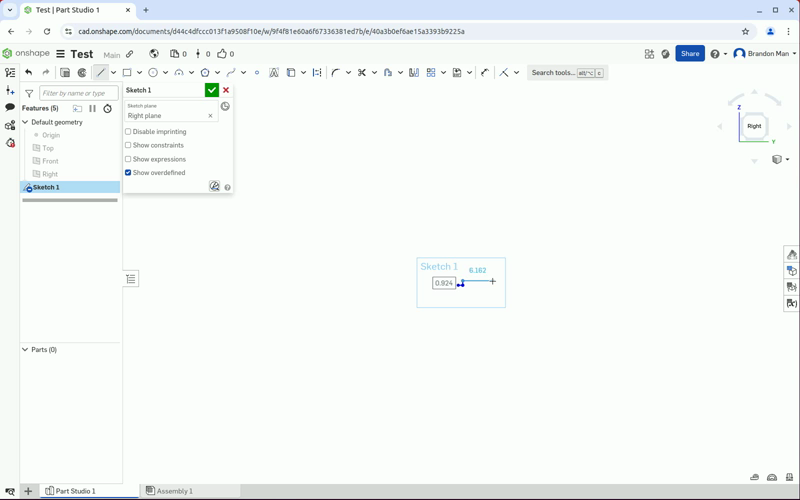
mouse_move(458, 280)
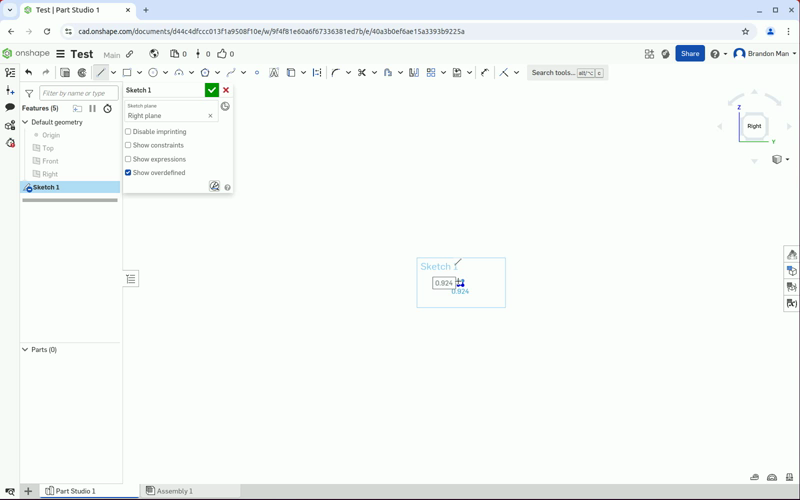
scroll(6)
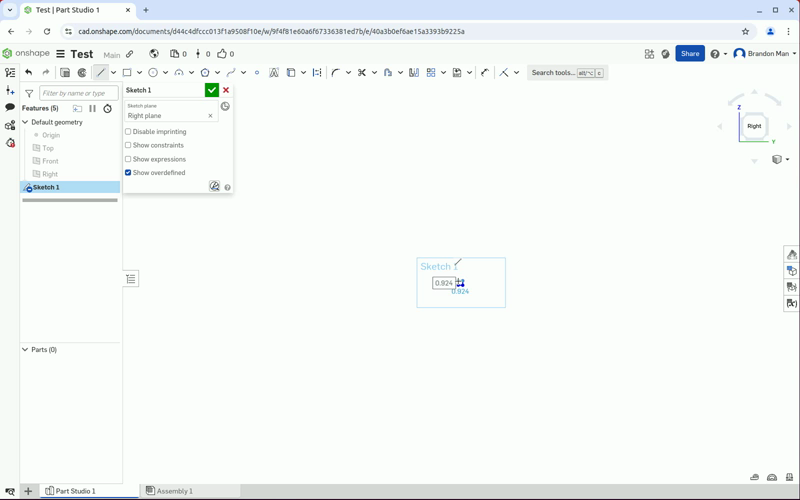
scroll(6)
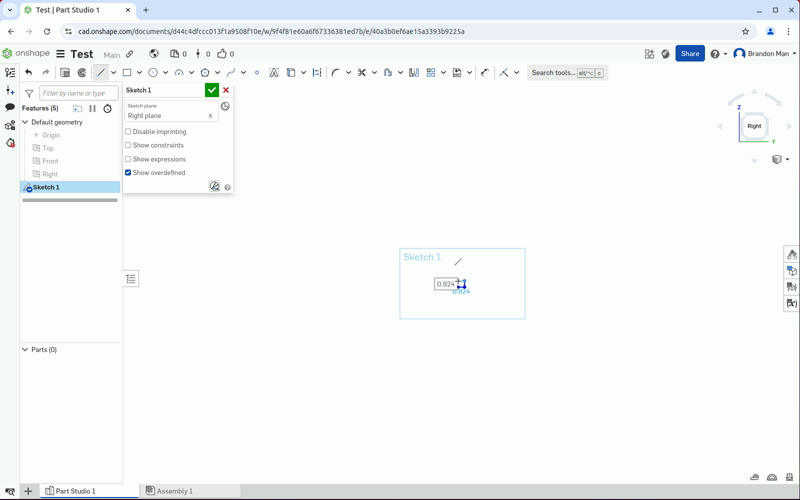
scroll(6)
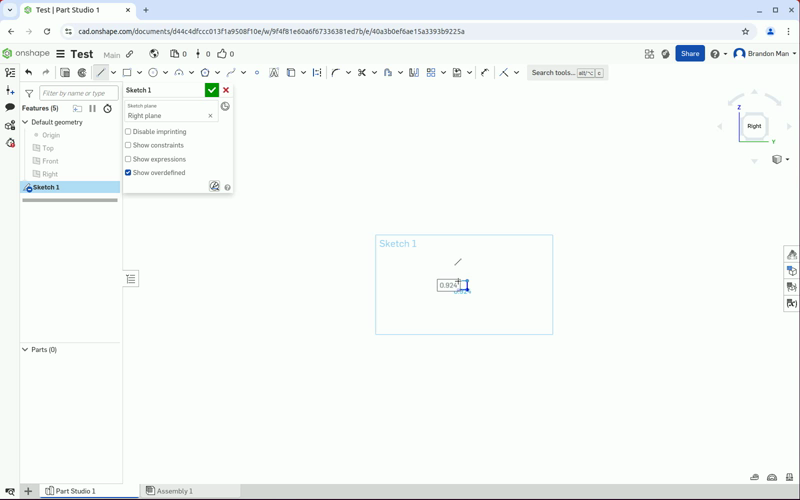
scroll(6)
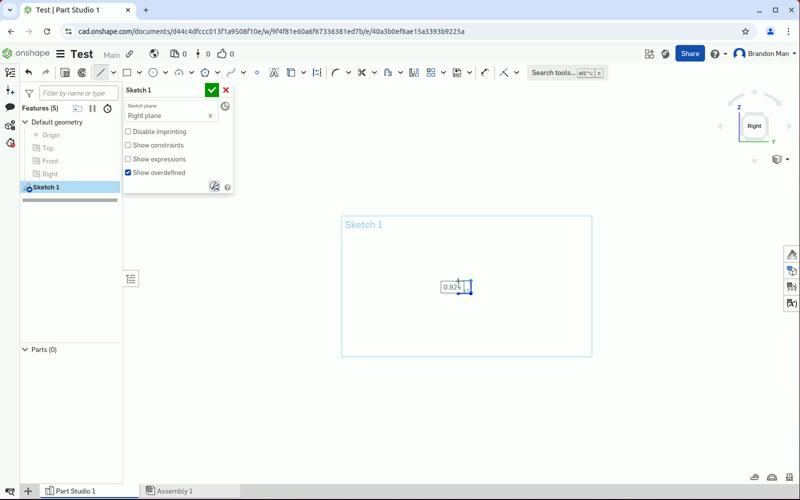
scroll(6)
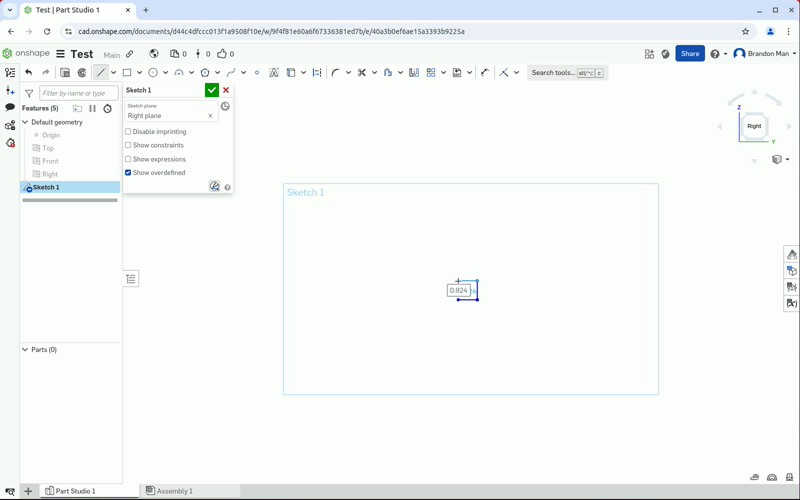
scroll(6)
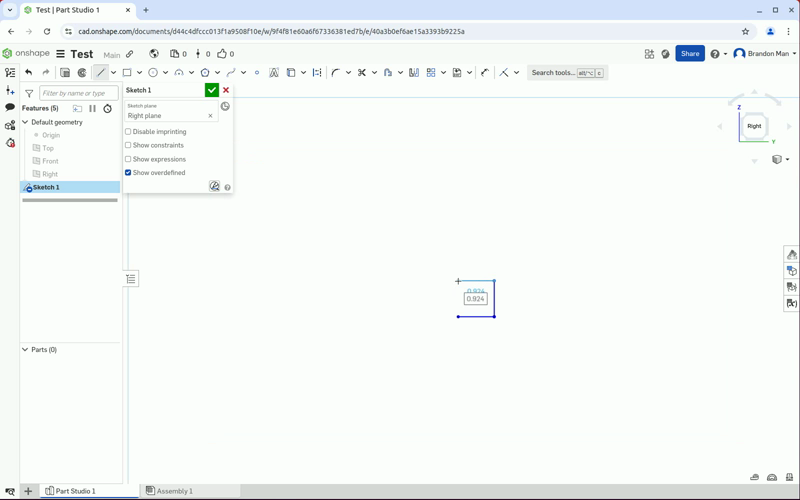
scroll(6)
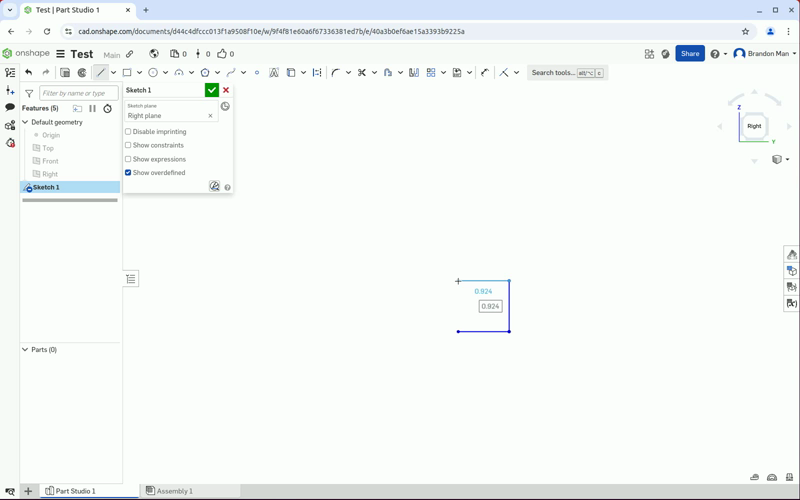
click(458, 280)
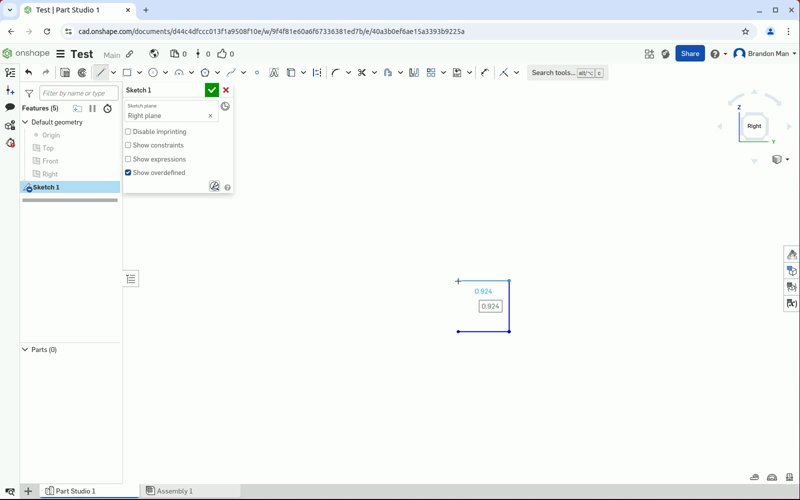
scroll(-6)
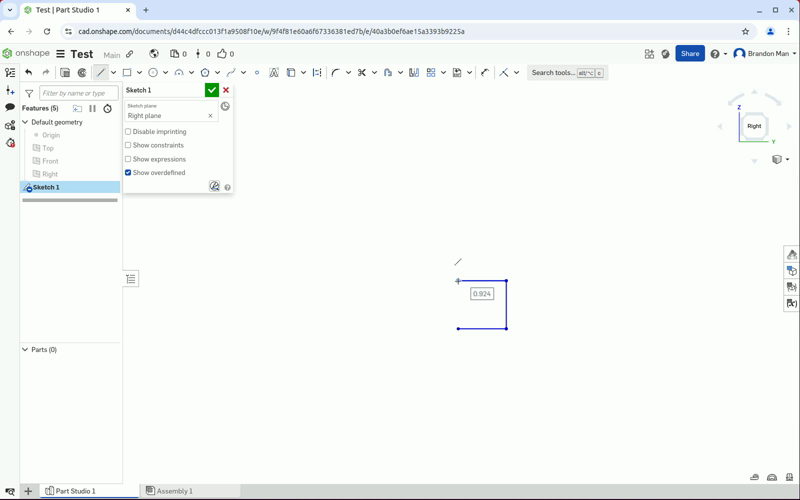
scroll(-6)
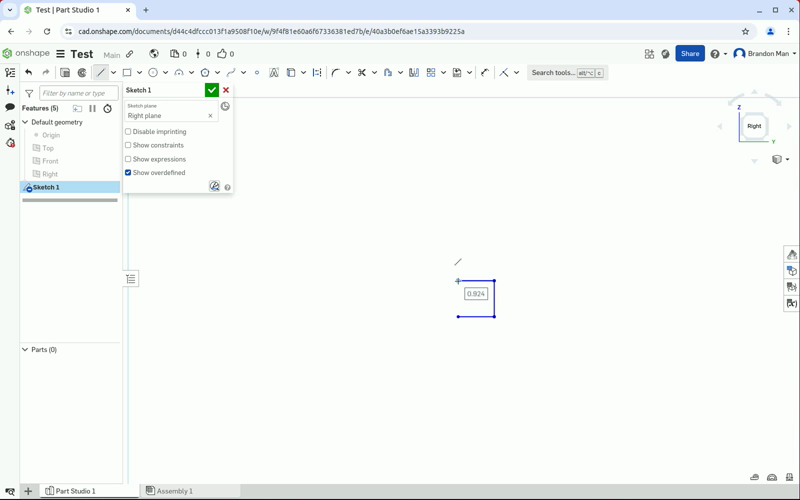
scroll(-6)
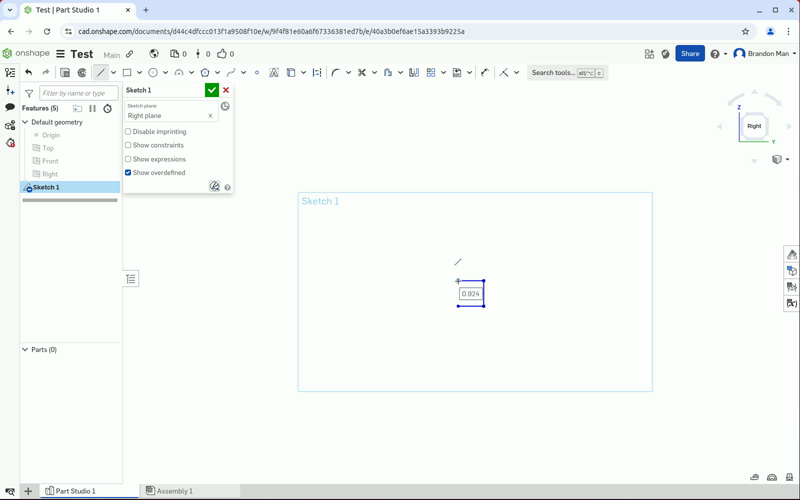
scroll(-6)
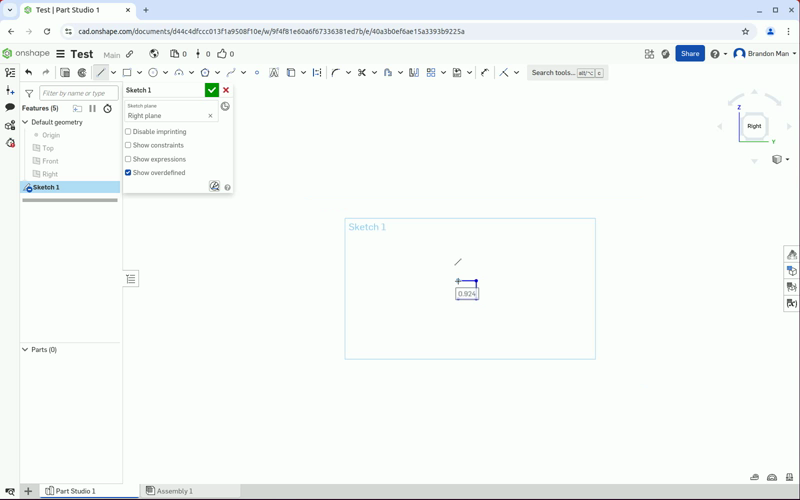
scroll(-6)
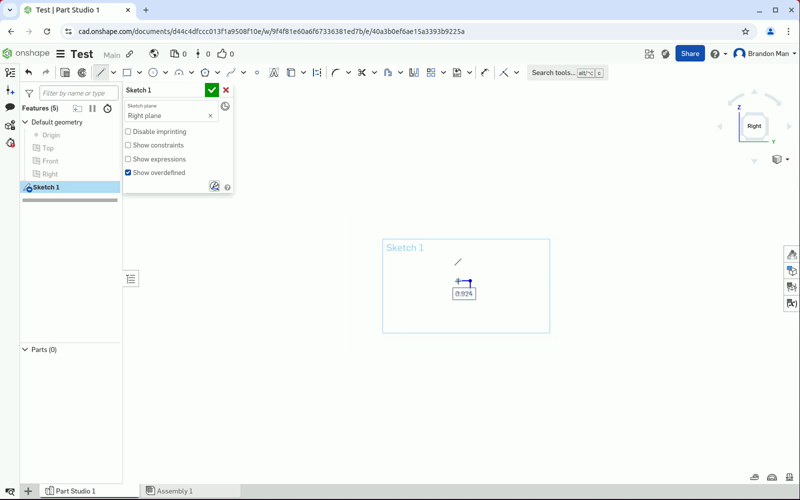
scroll(-6)
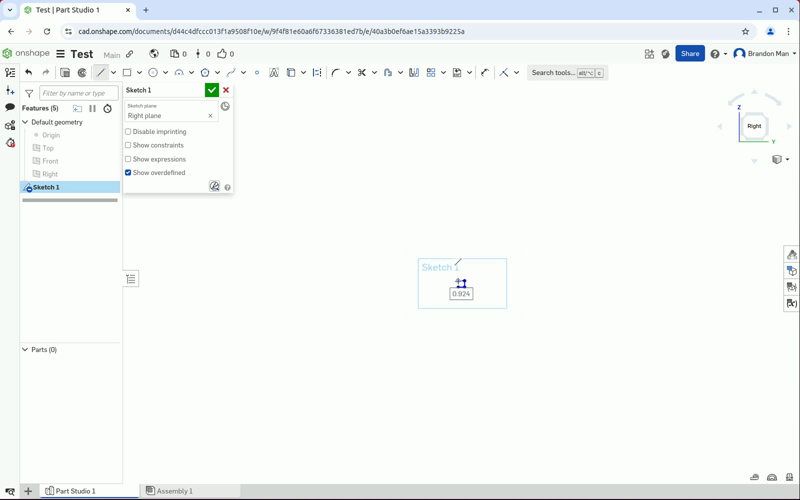
scroll(-6)
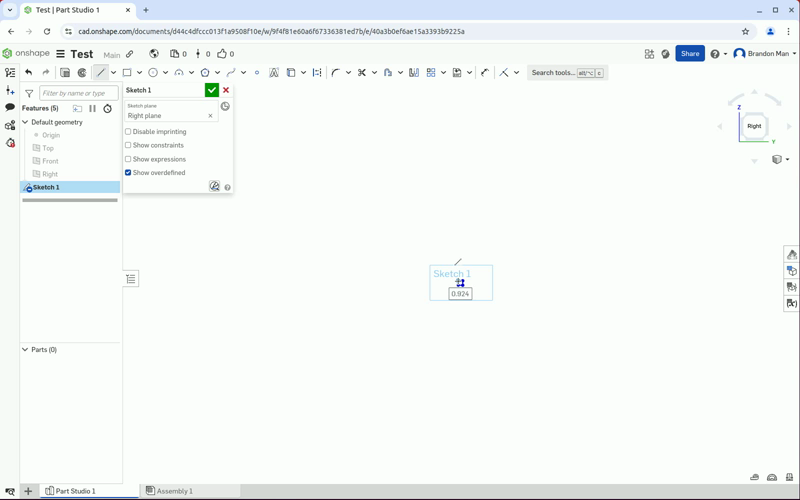
key_up(shift)
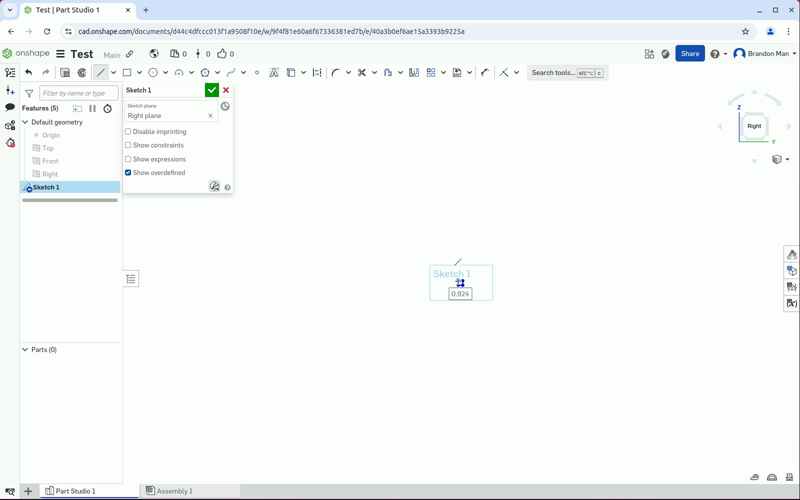
mouse_move(488, 280)
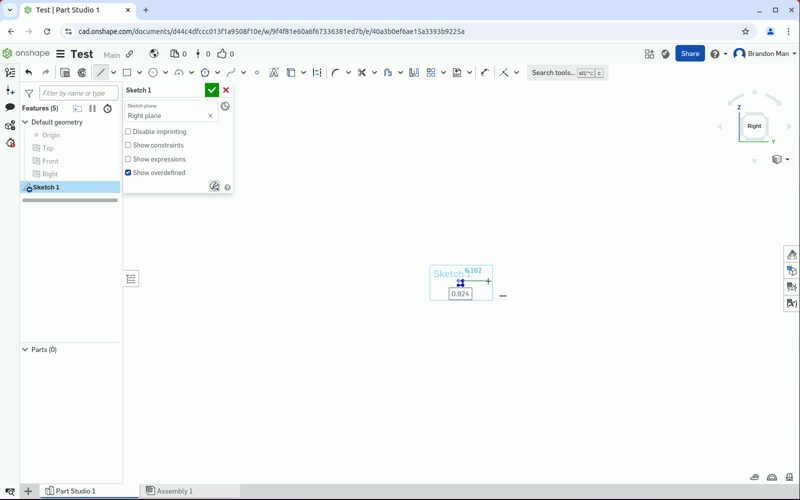
key_down(shift)
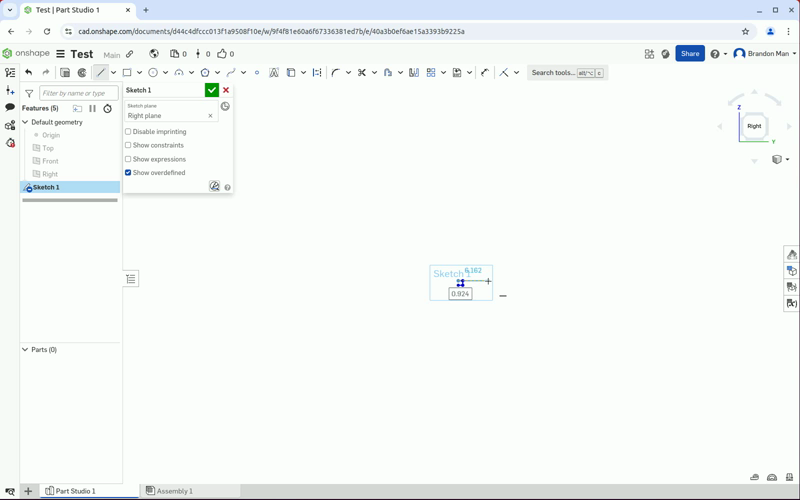
mouse_move(458, 285)
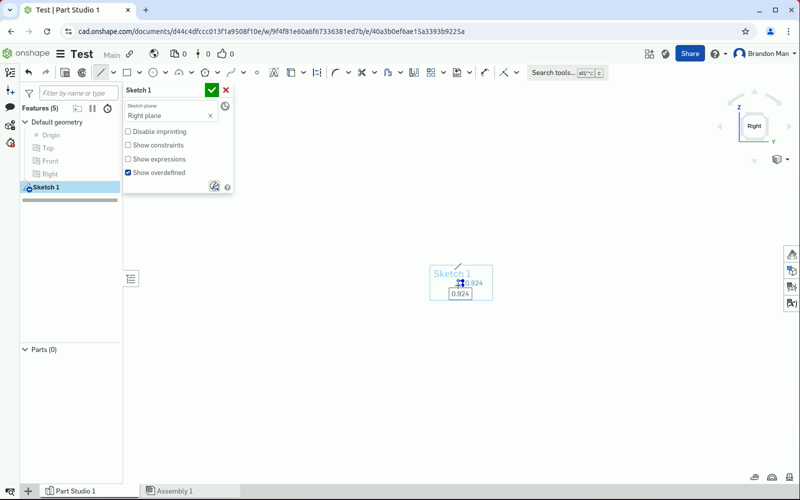
scroll(6)
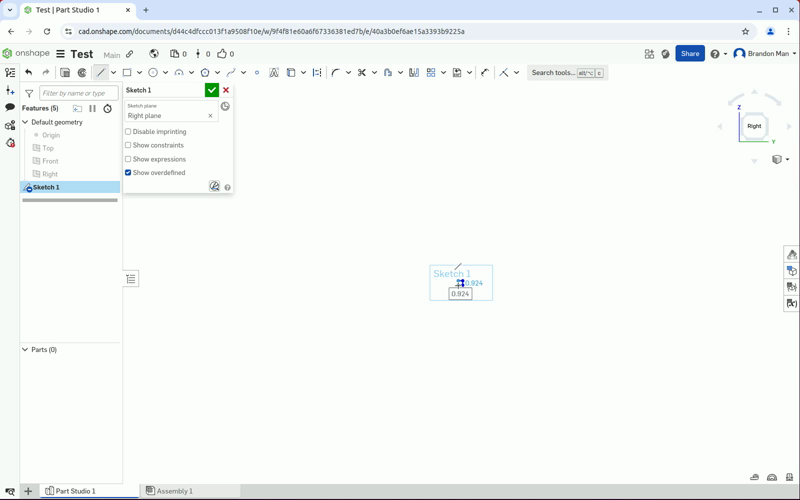
scroll(6)
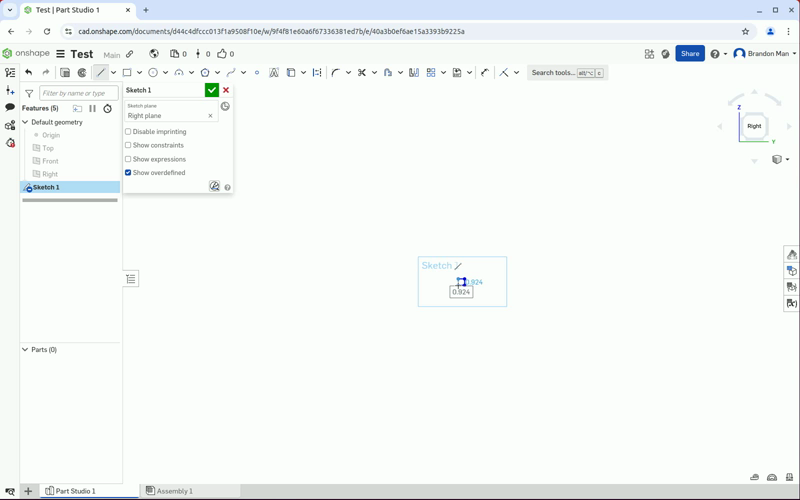
scroll(6)
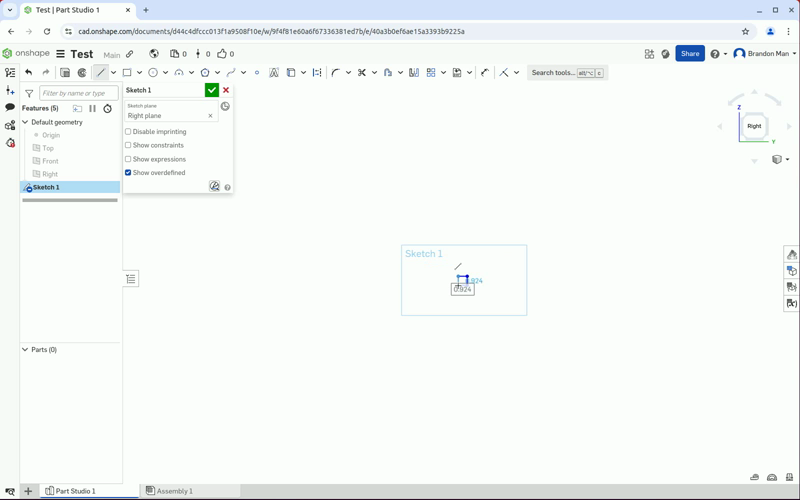
scroll(6)
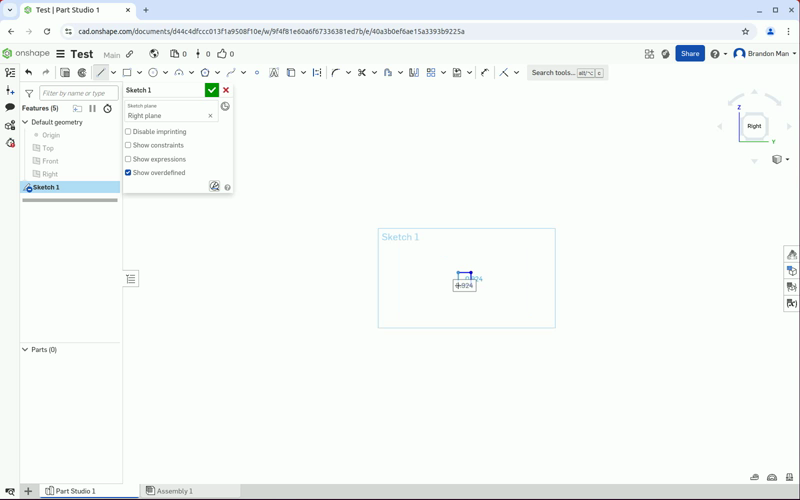
scroll(6)
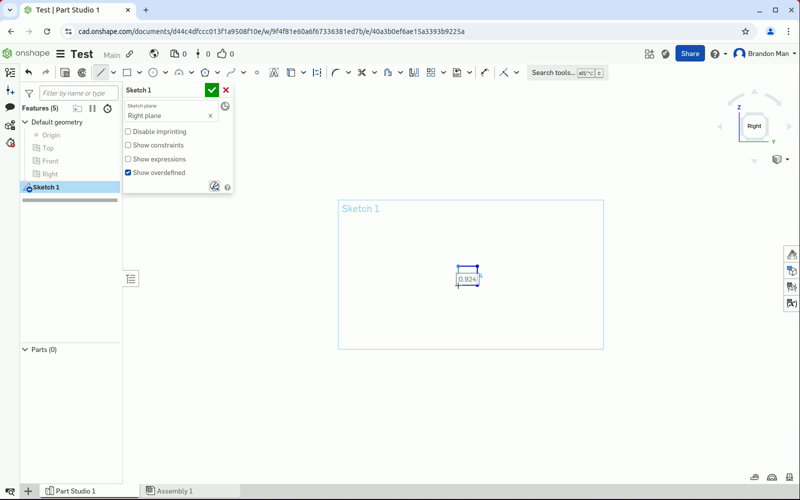
scroll(6)
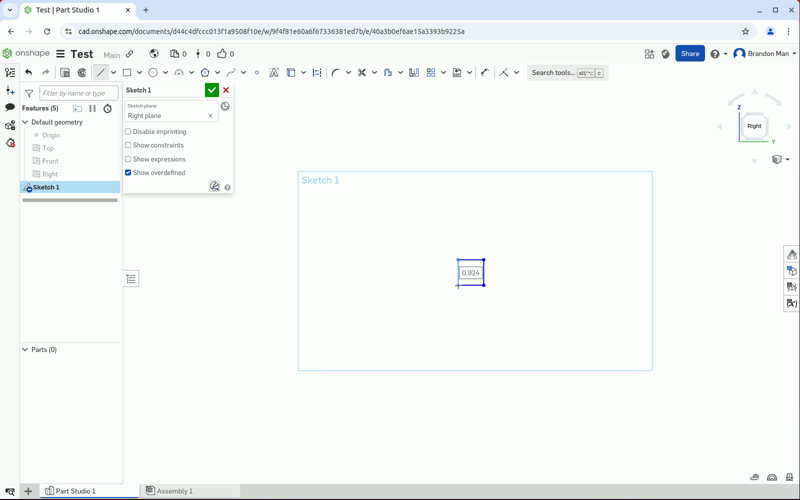
scroll(6)
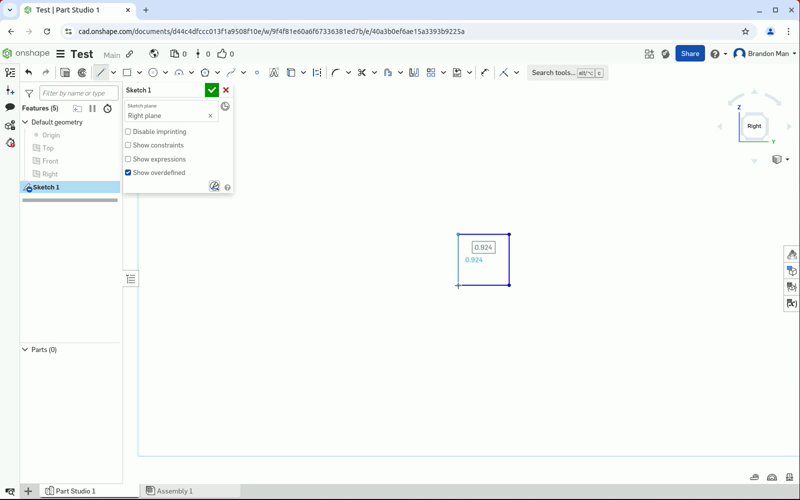
key_up(shift)
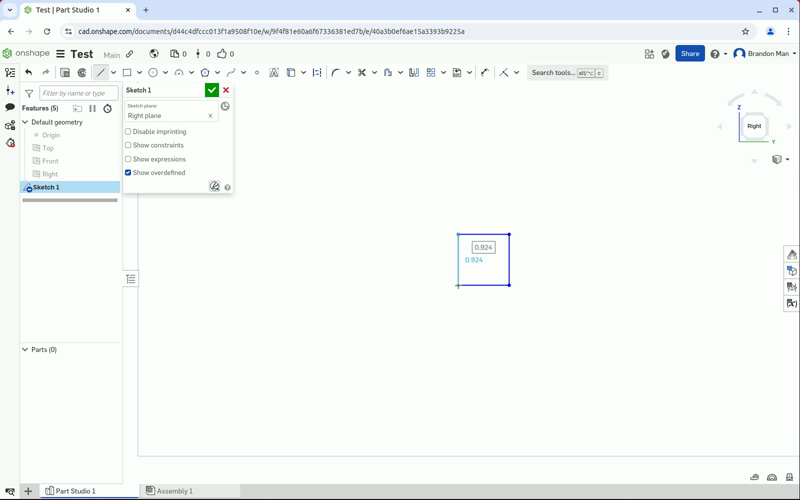
click(458, 285)
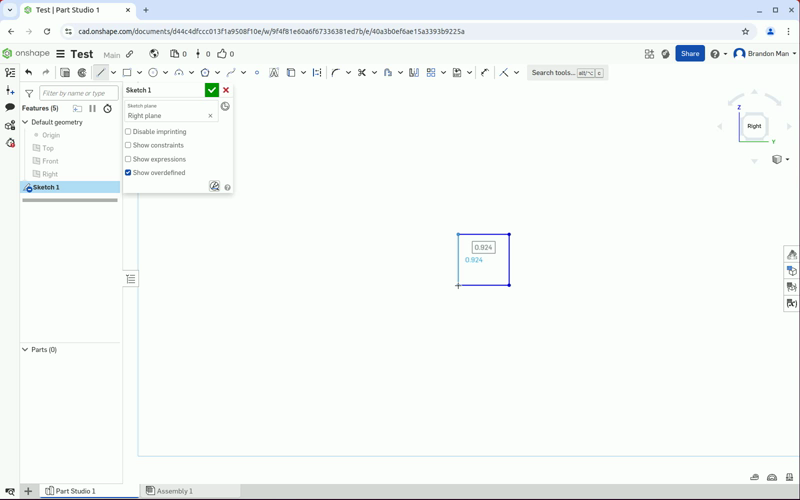
scroll(-6)
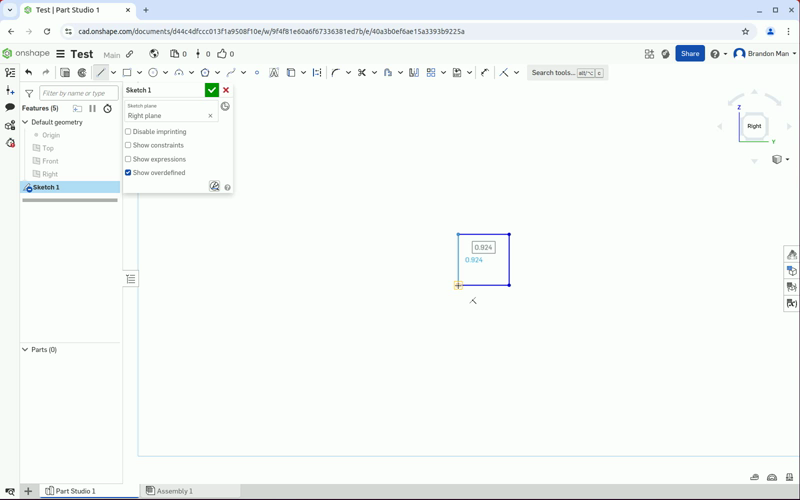
scroll(-6)
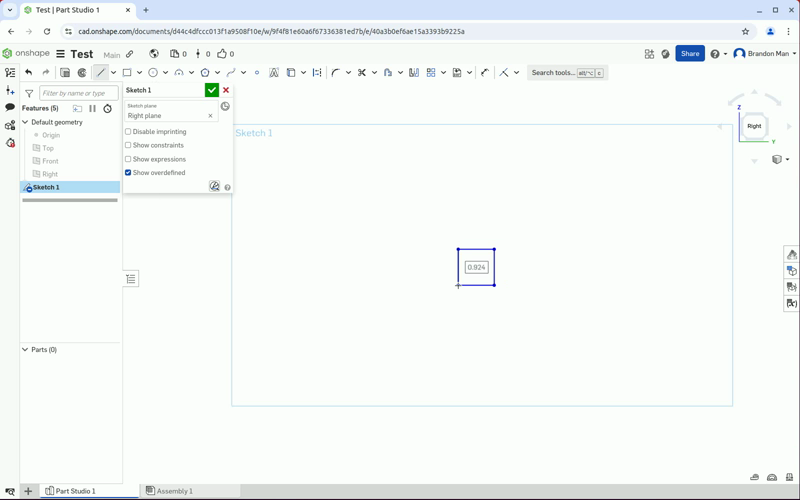
scroll(-6)
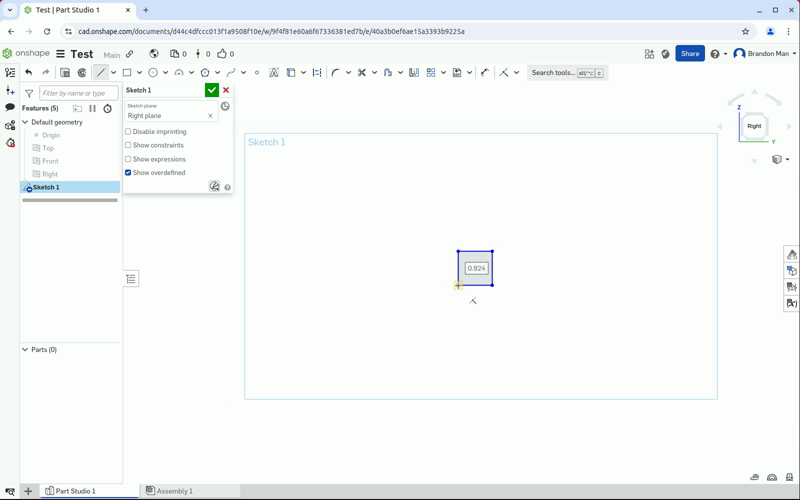
scroll(-6)
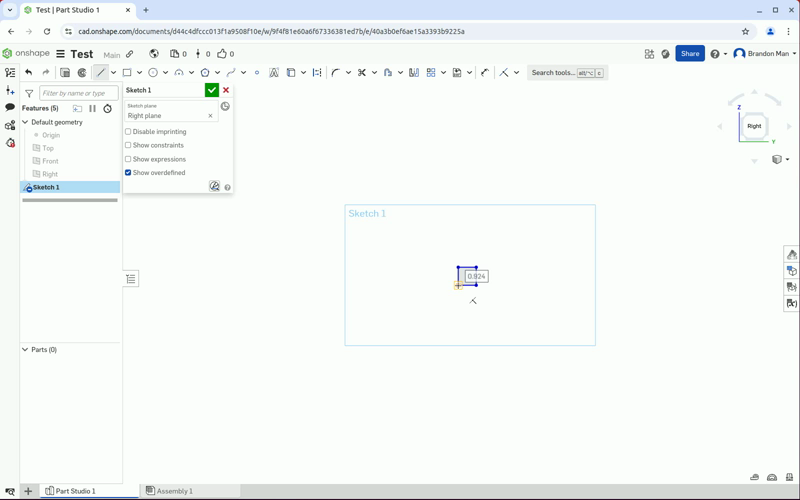
scroll(-6)
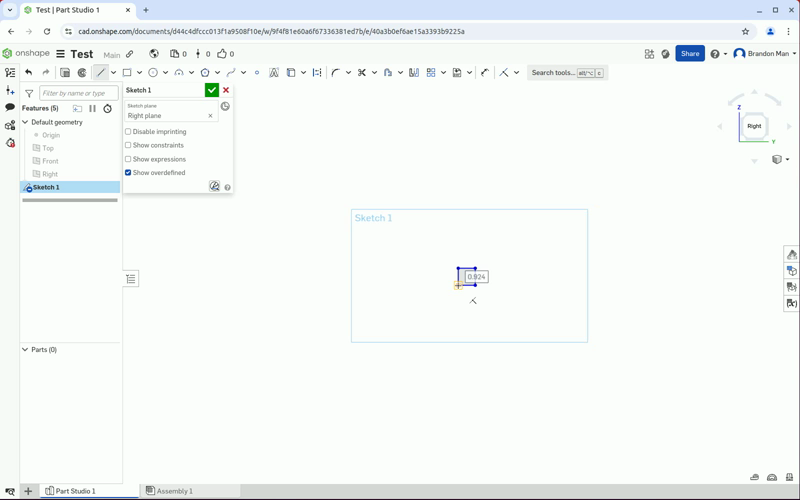
scroll(-6)
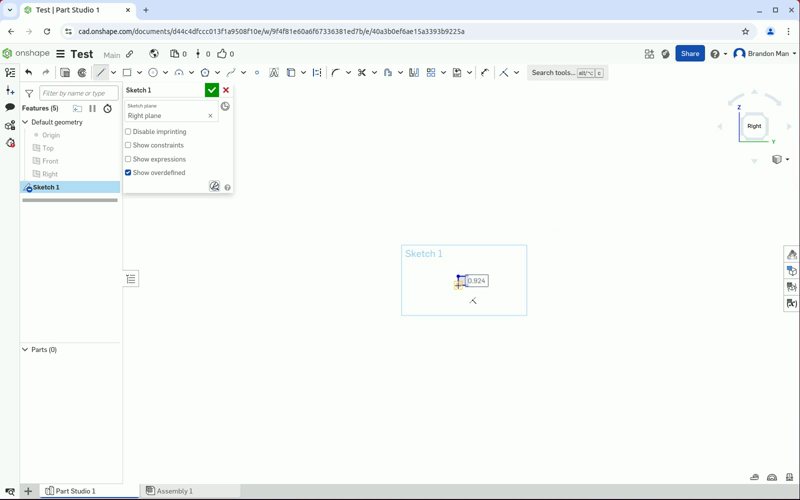
scroll(-6)
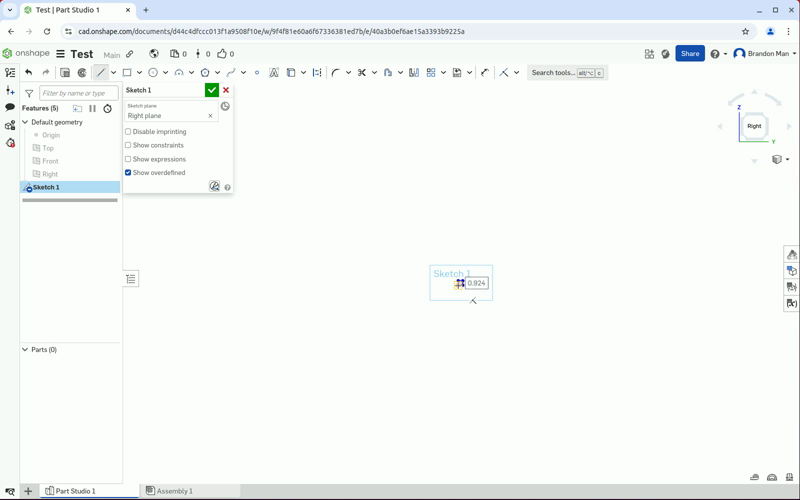
key(esc)
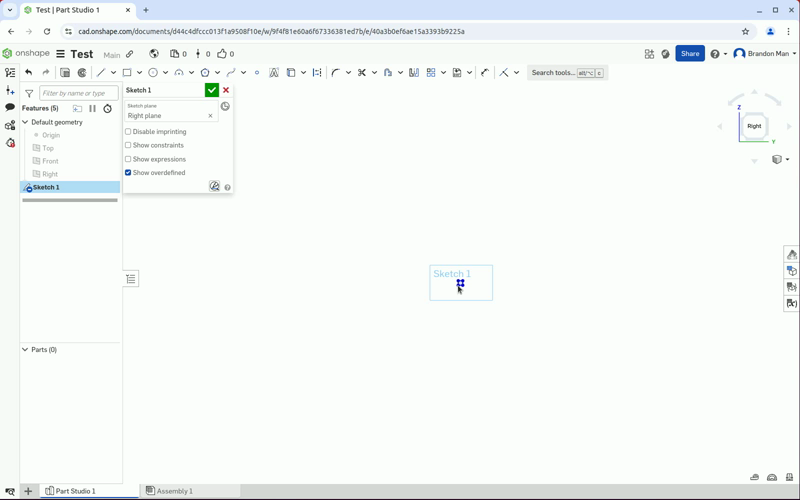
key(l)
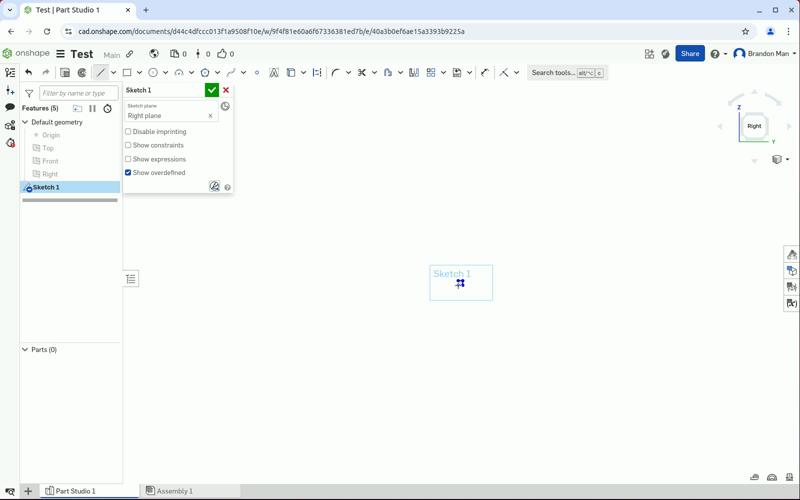
key_down(shift)
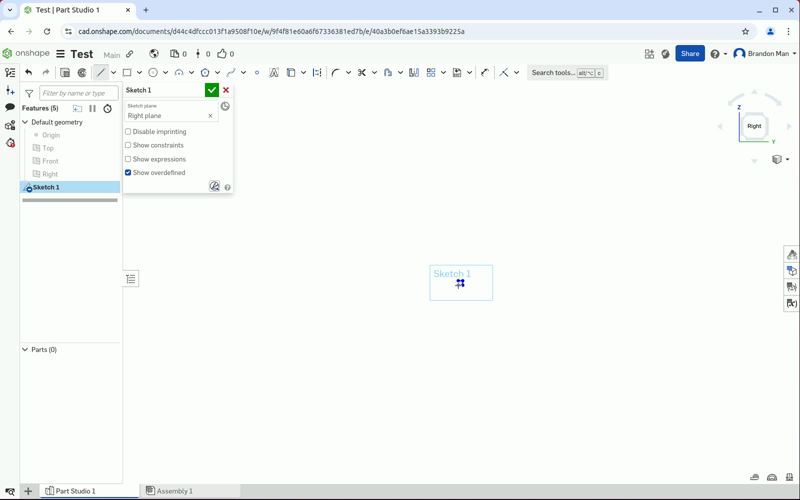
mouse_move(458, 285)
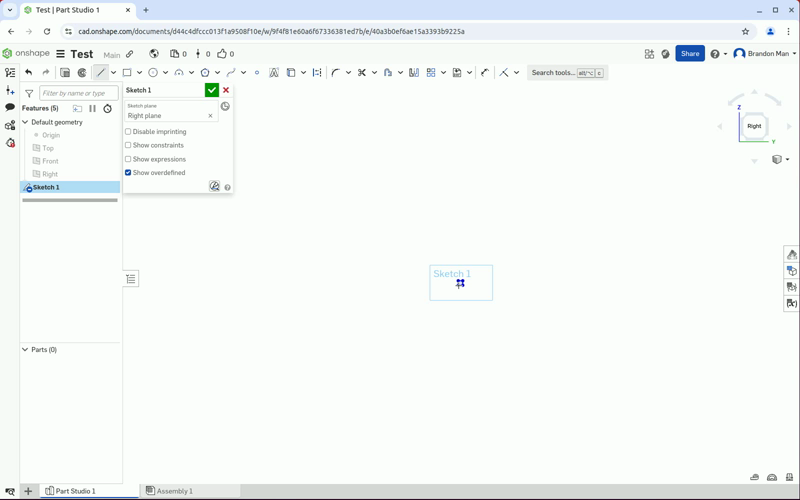
scroll(6)
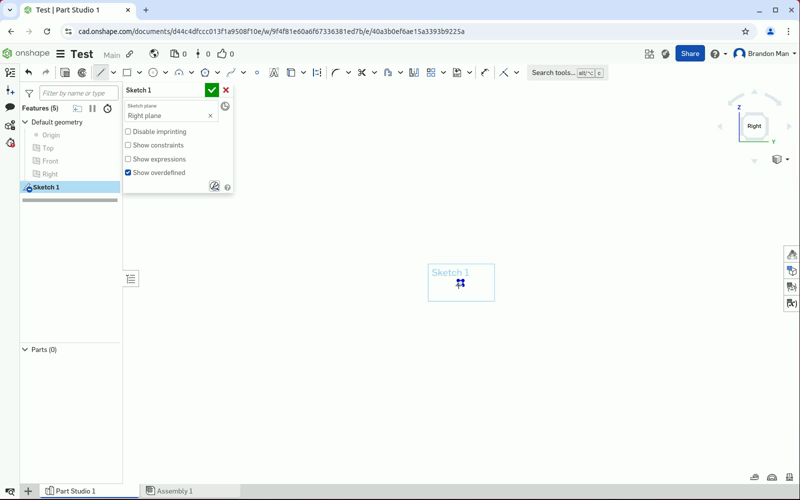
scroll(6)
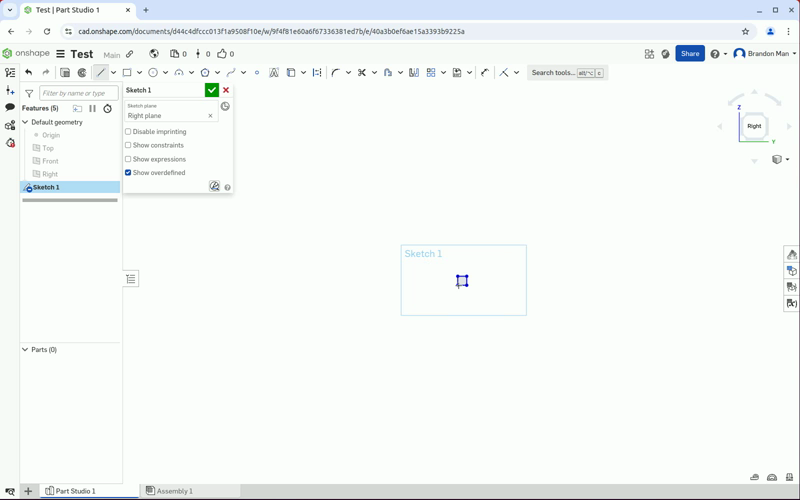
scroll(6)
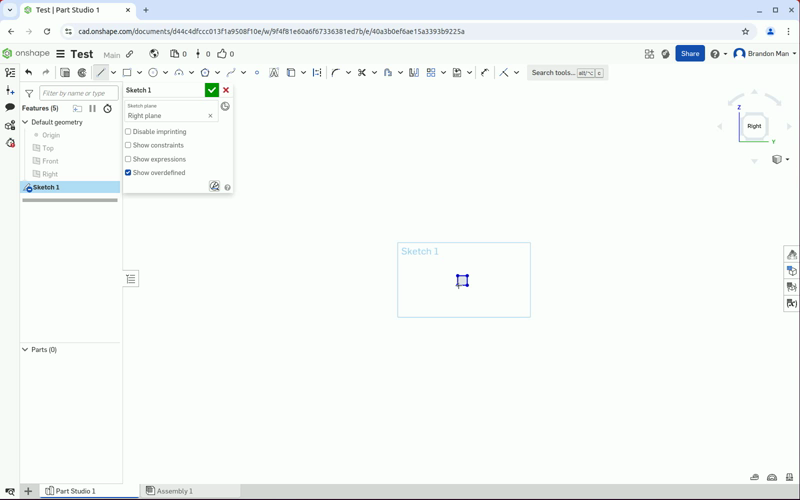
scroll(6)
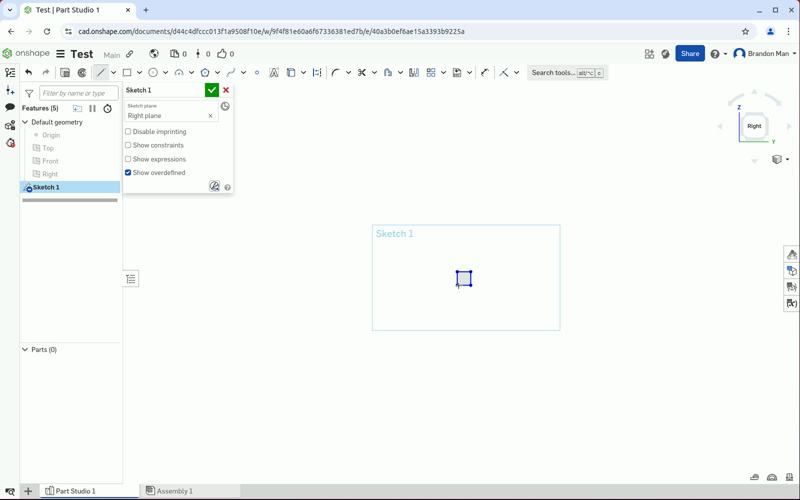
scroll(6)
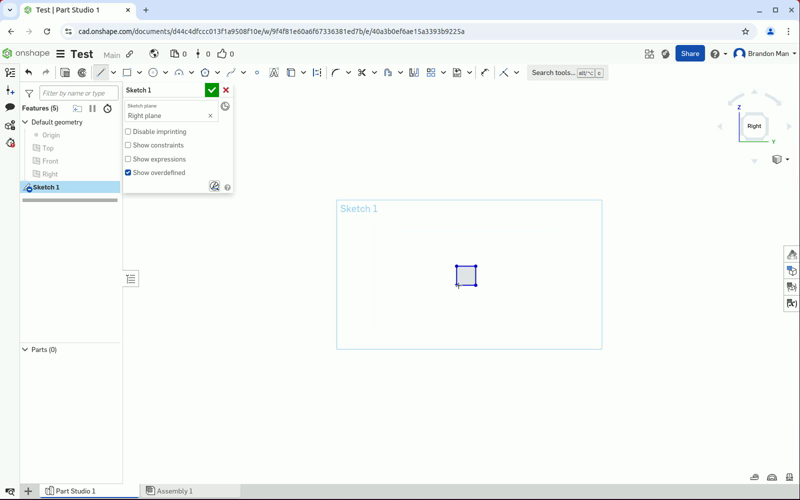
scroll(6)
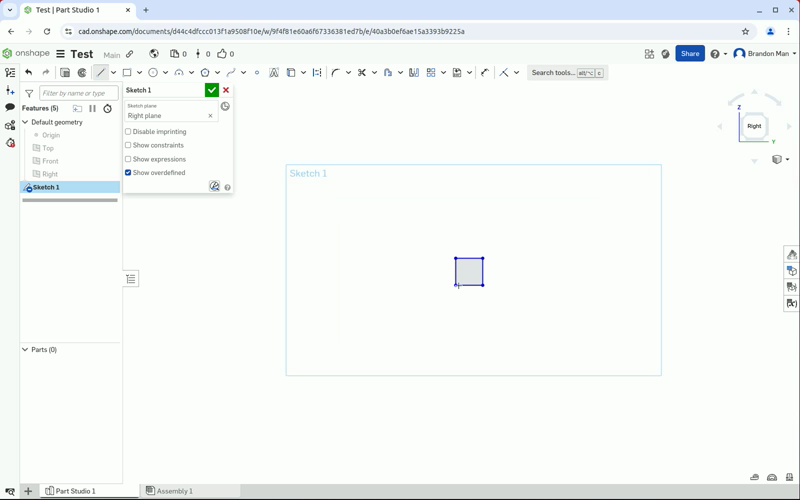
scroll(6)
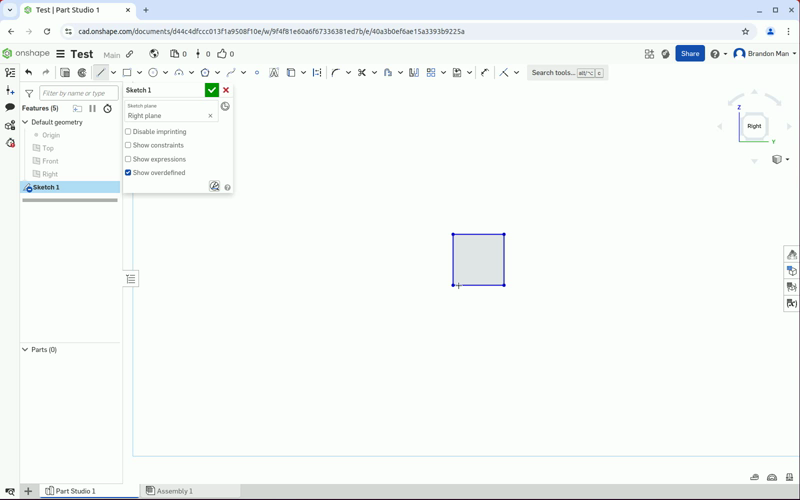
click(458, 285)
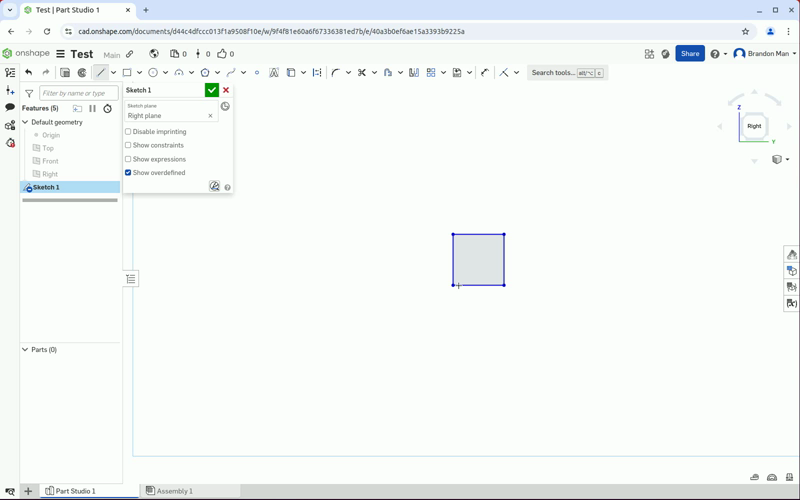
scroll(-6)
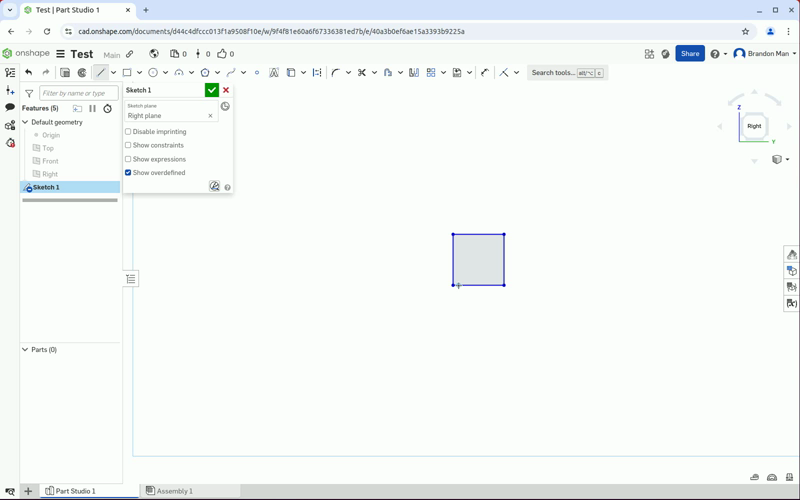
scroll(-6)
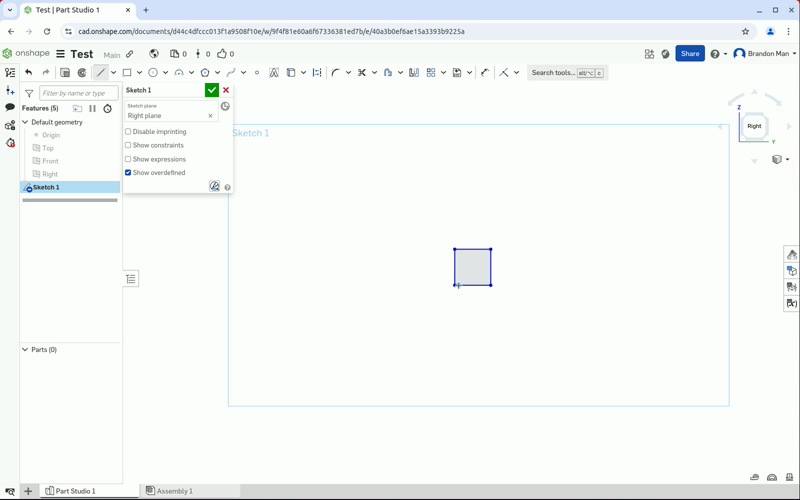
scroll(-6)
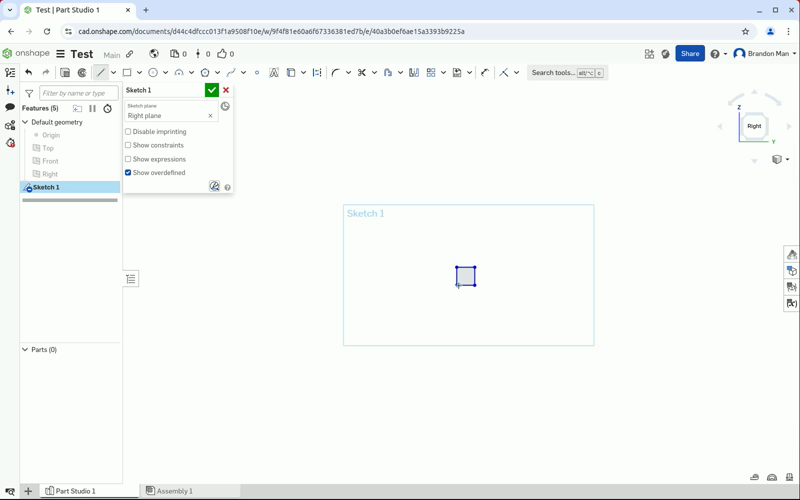
scroll(-6)
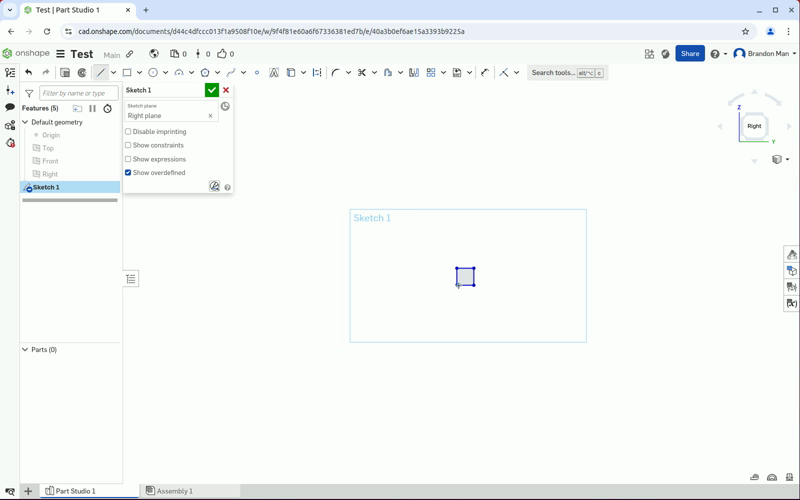
scroll(-6)
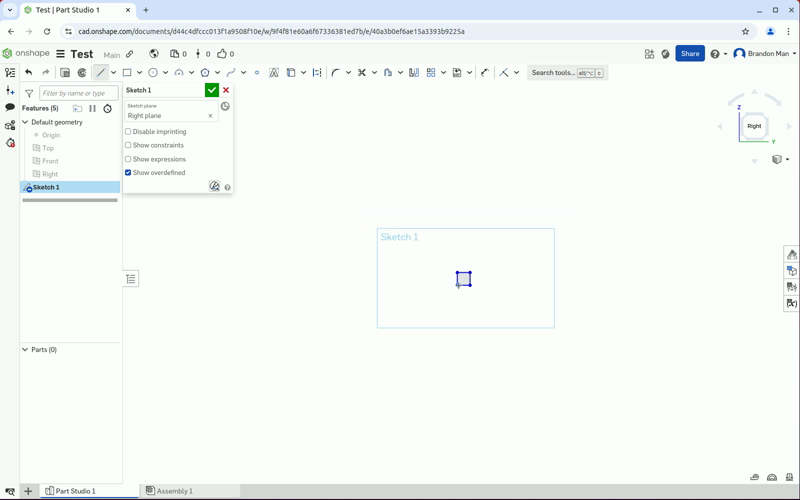
scroll(-6)
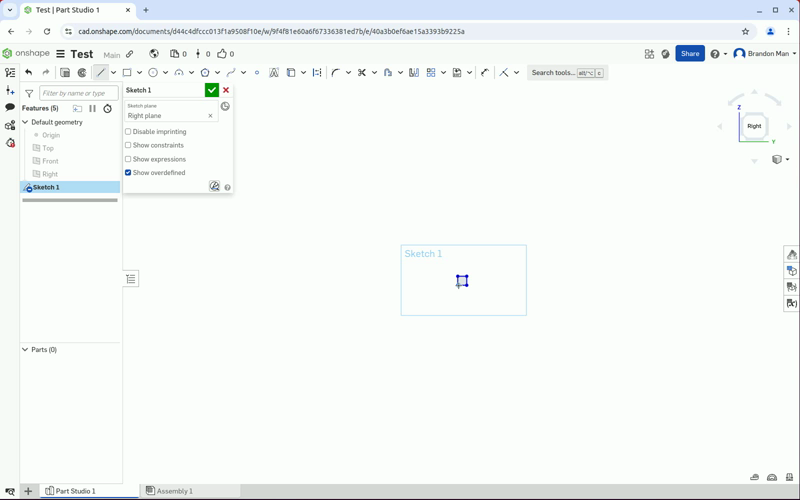
scroll(-6)
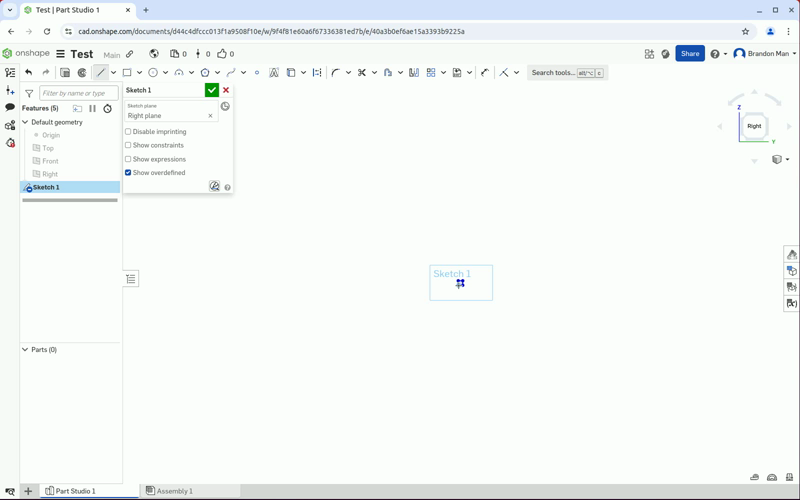
key_up(shift)
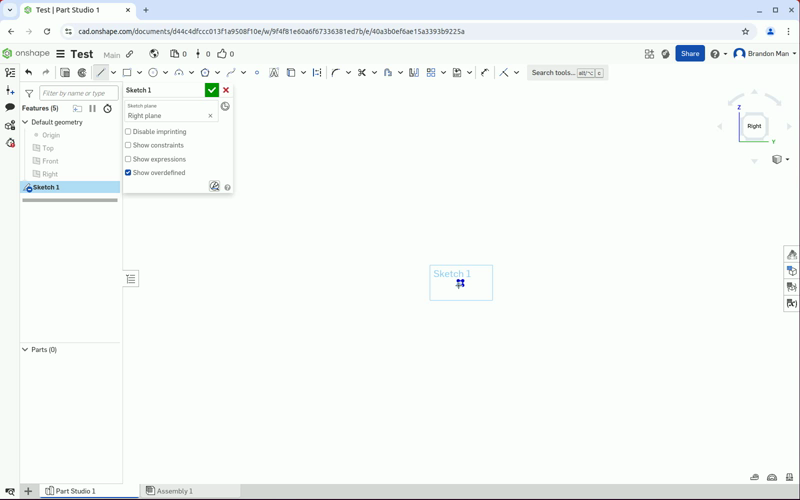
key_down(shift)
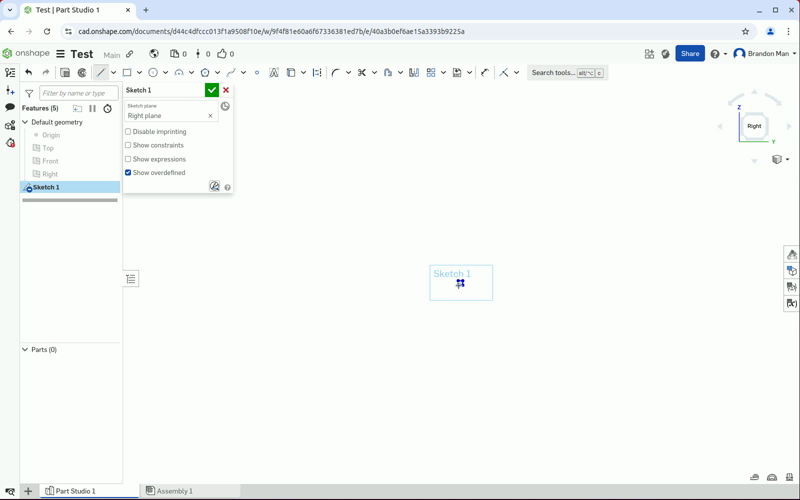
mouse_move(488, 285)
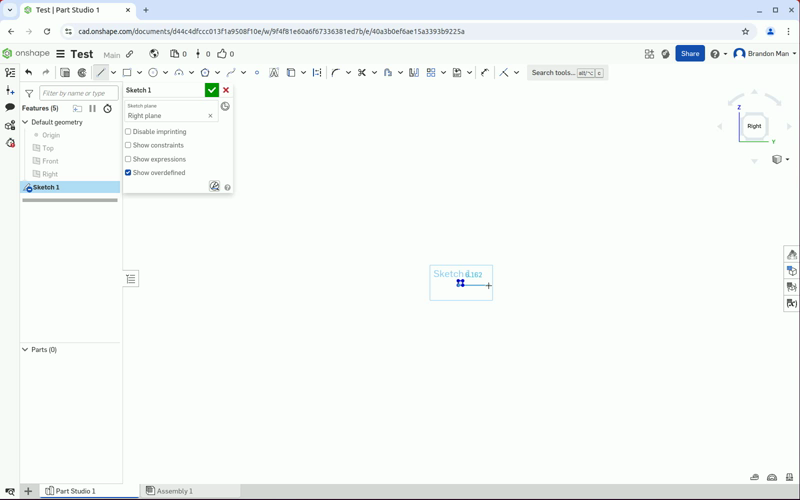
mouse_move(462, 285)
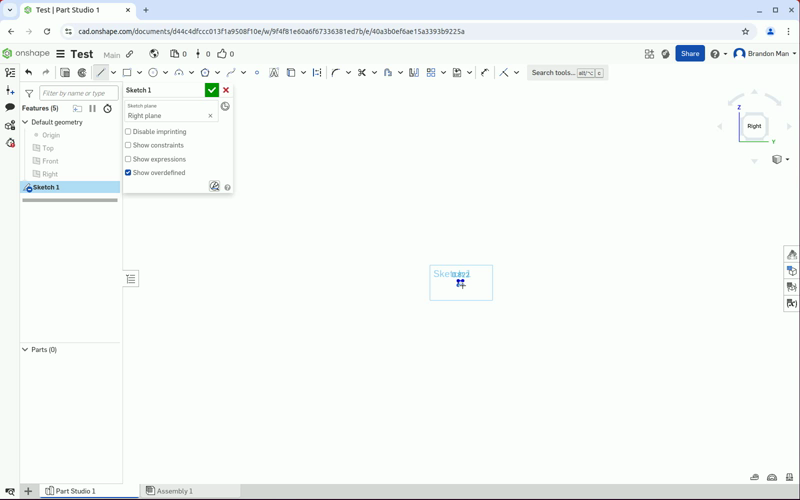
scroll(6)
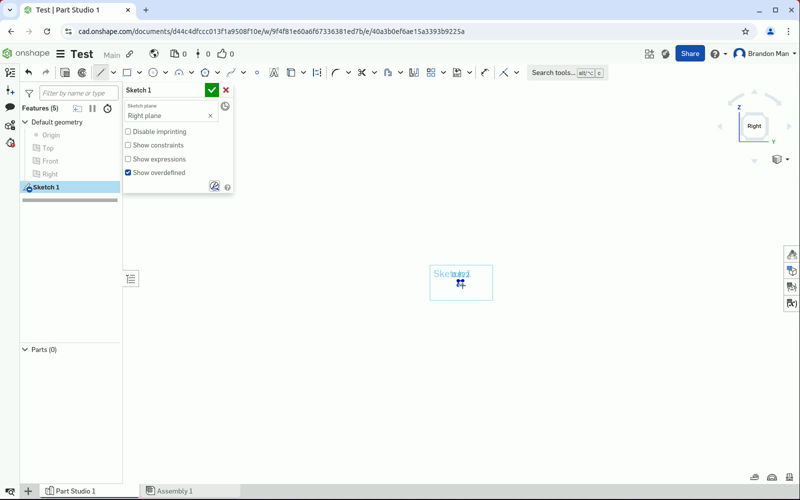
scroll(6)
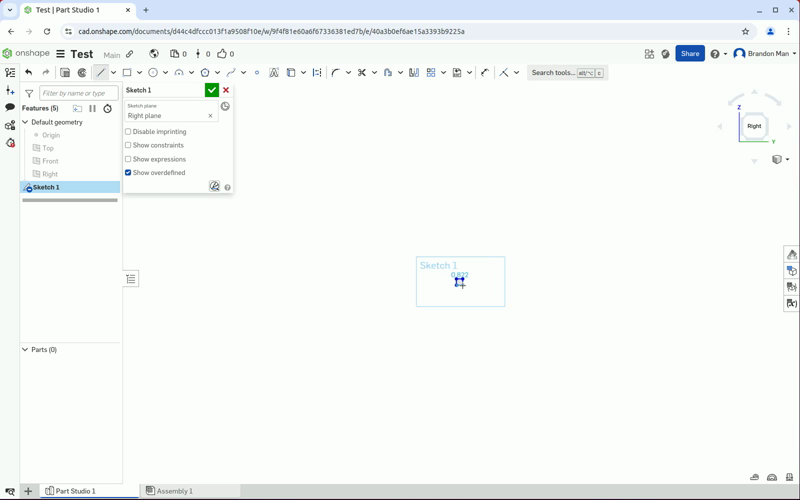
scroll(6)
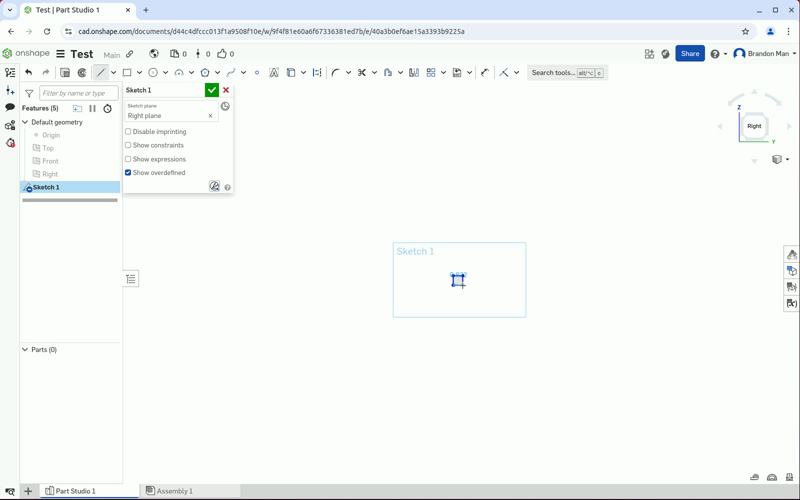
scroll(6)
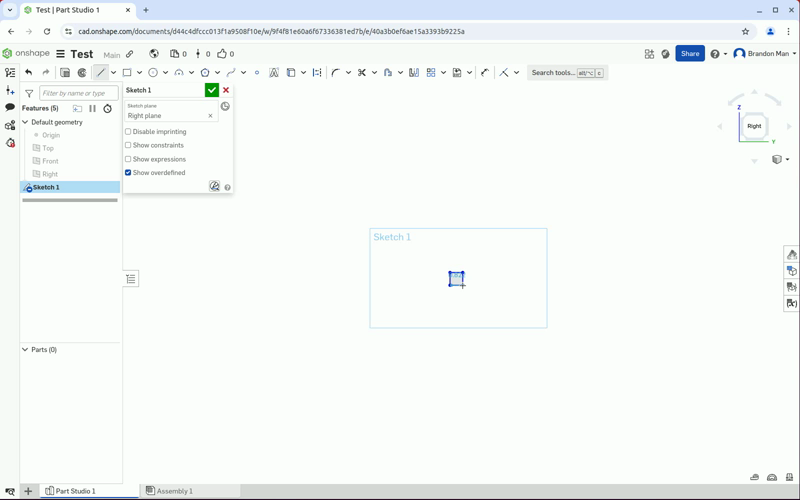
scroll(6)
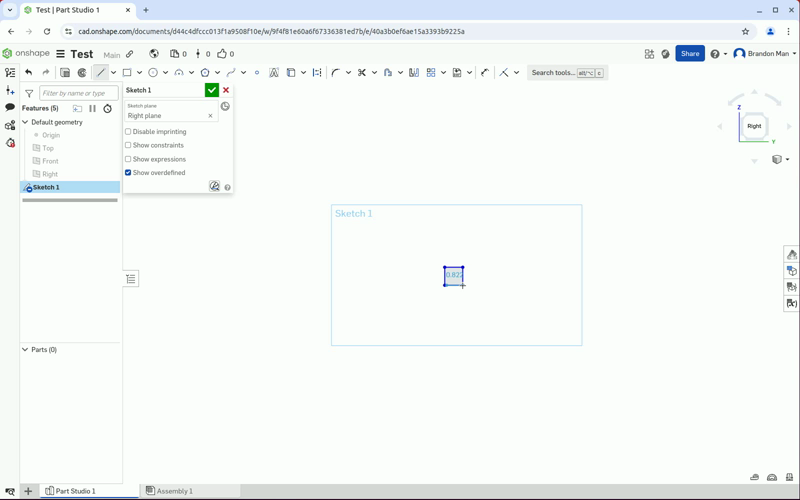
scroll(6)
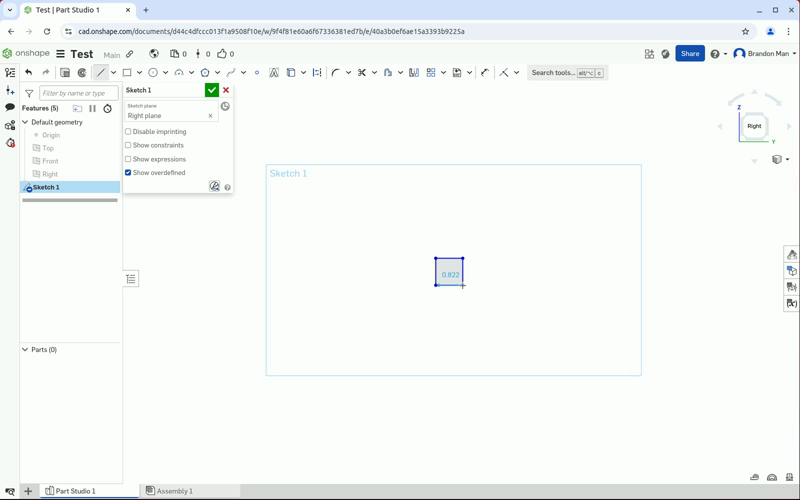
scroll(6)
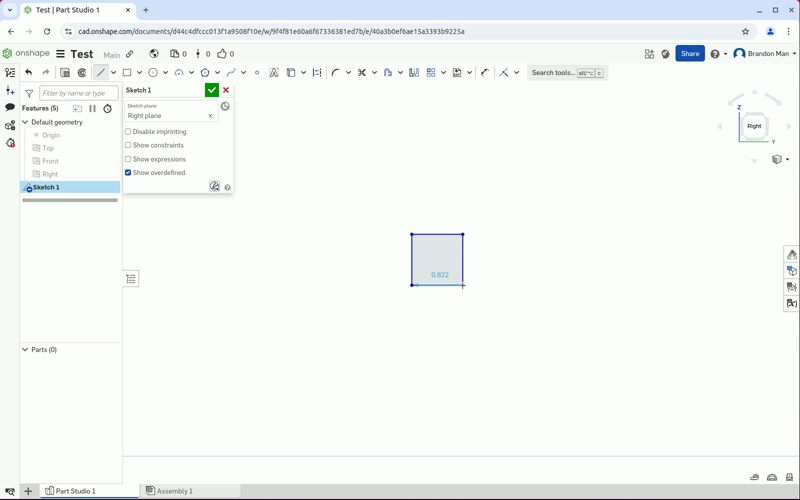
click(462, 285)
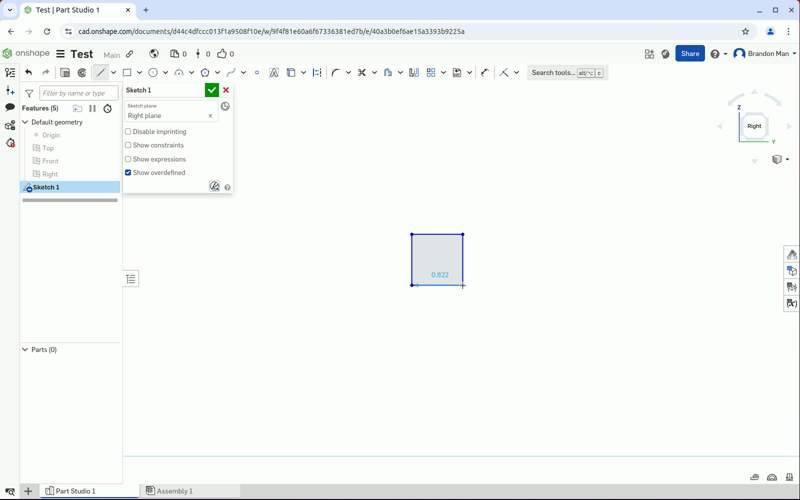
scroll(-6)
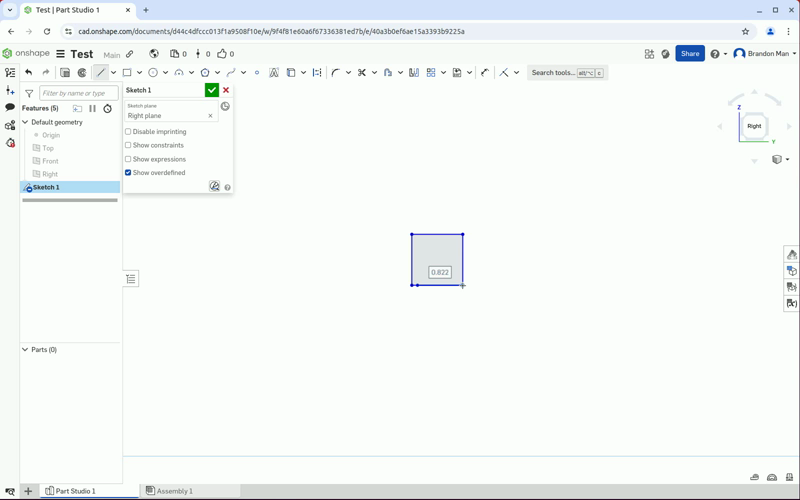
scroll(-6)
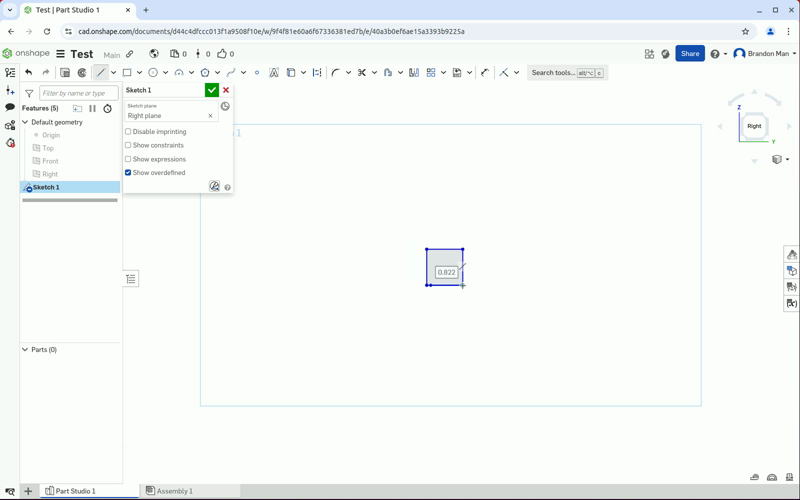
scroll(-6)
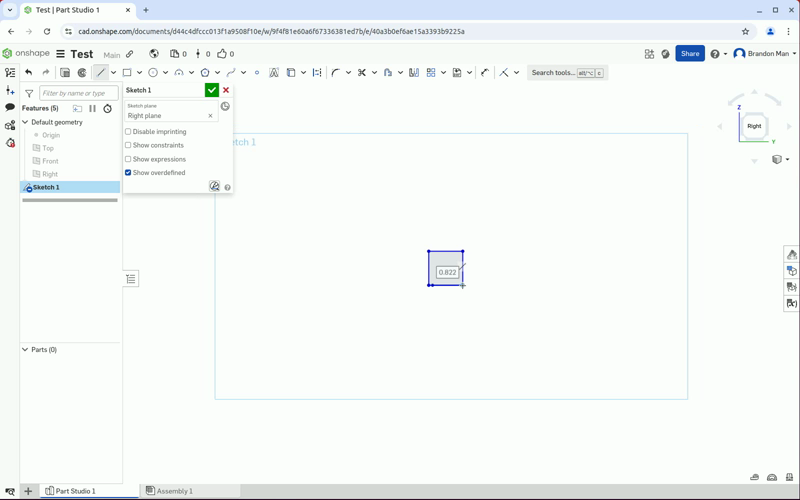
scroll(-6)
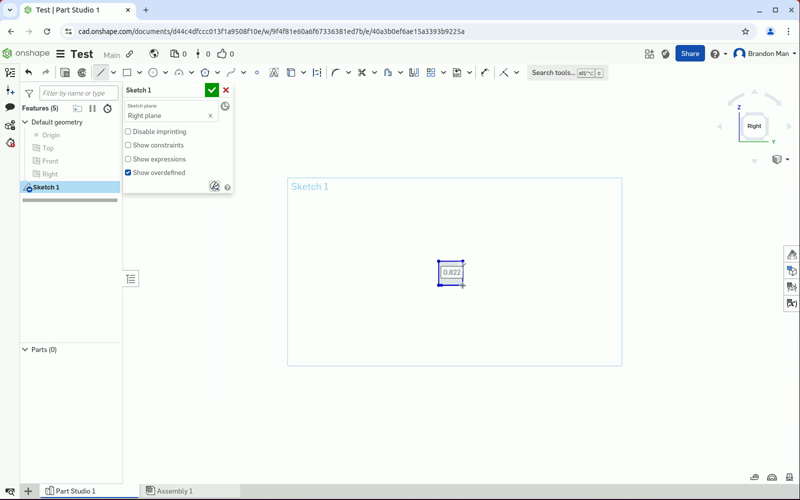
scroll(-6)
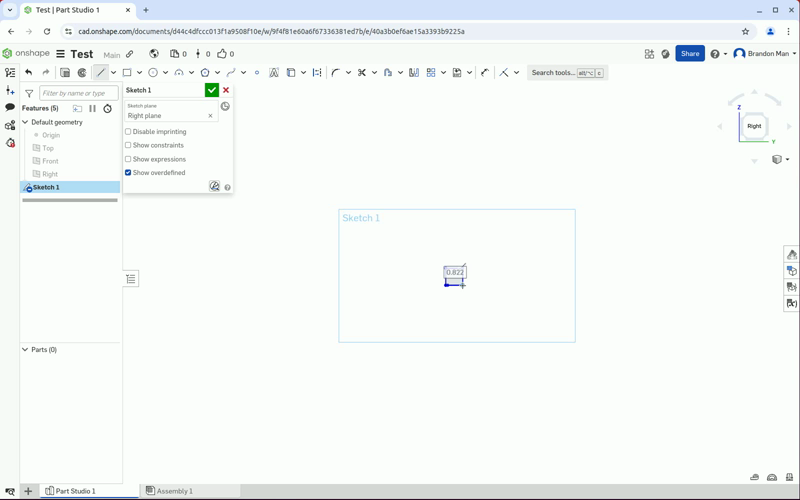
scroll(-6)
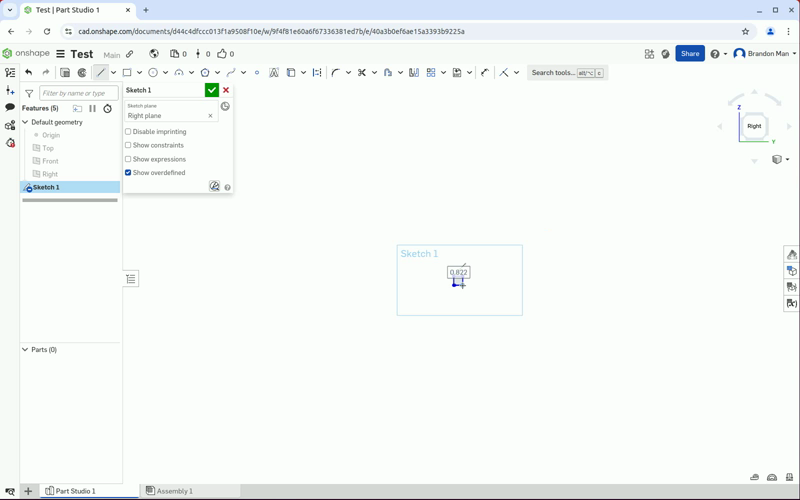
scroll(-6)
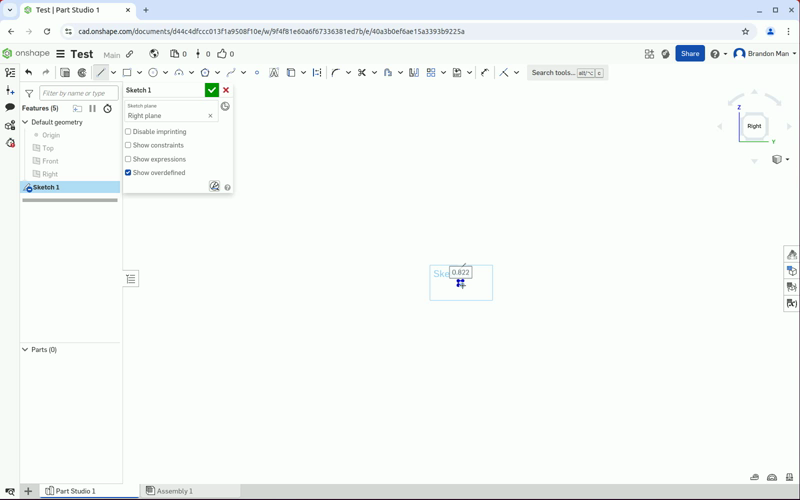
key_up(shift)
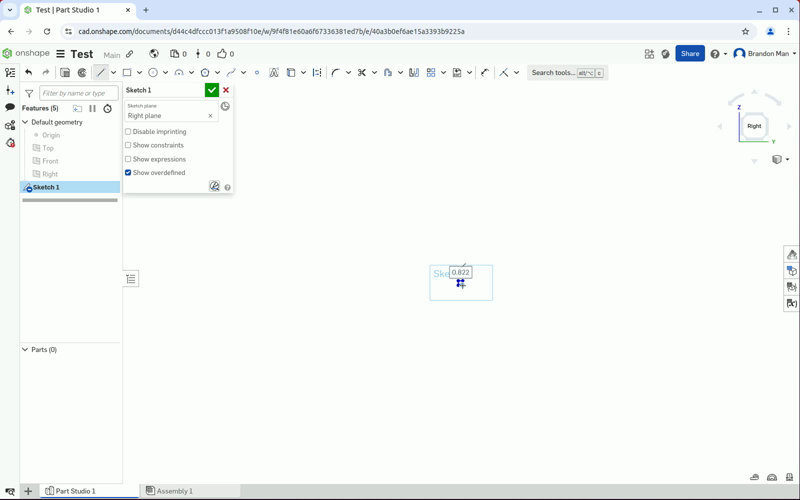
key_down(shift)
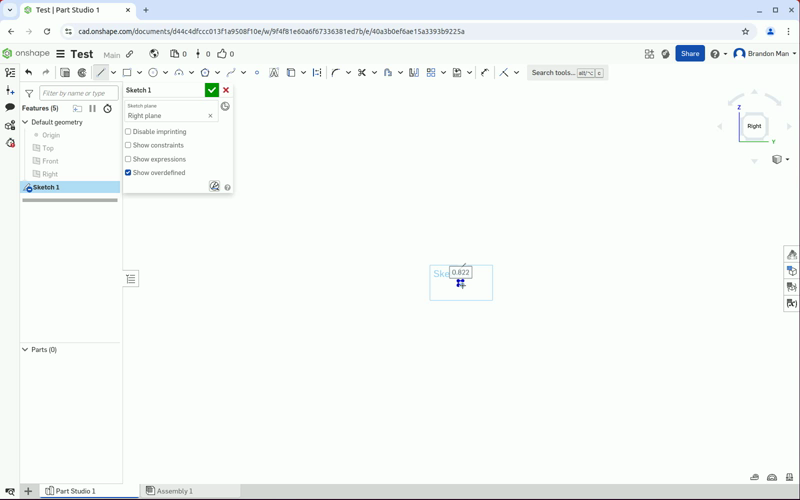
mouse_move(492, 285)
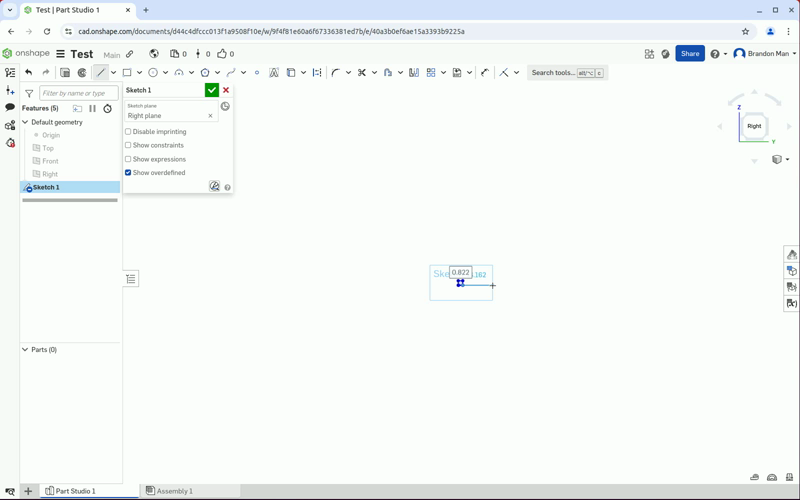
mouse_move(462, 280)
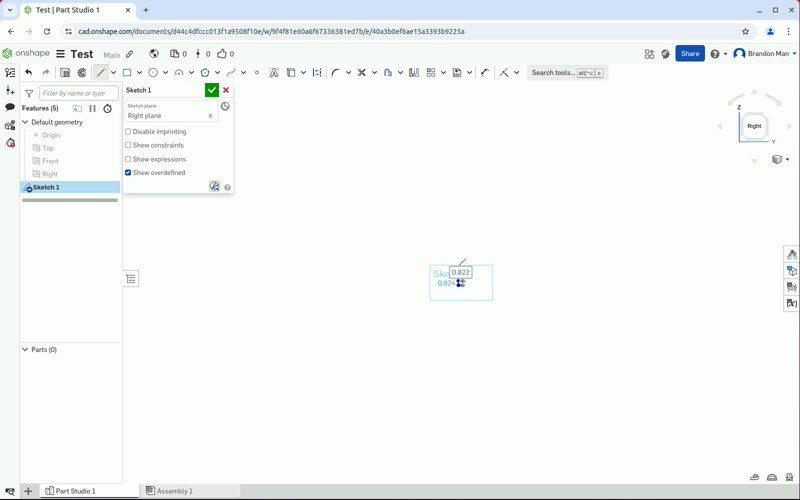
scroll(6)
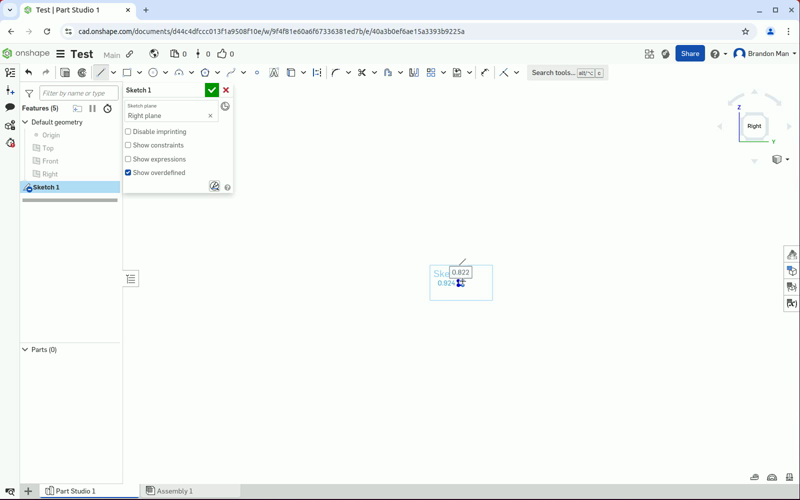
scroll(6)
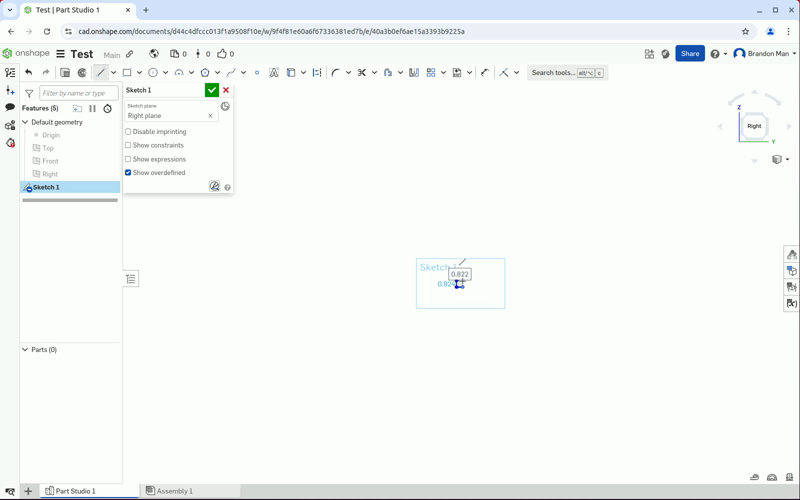
scroll(6)
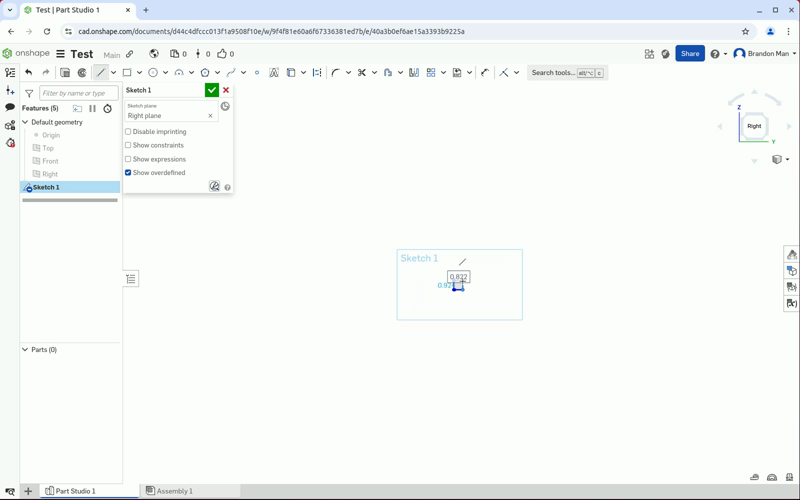
scroll(6)
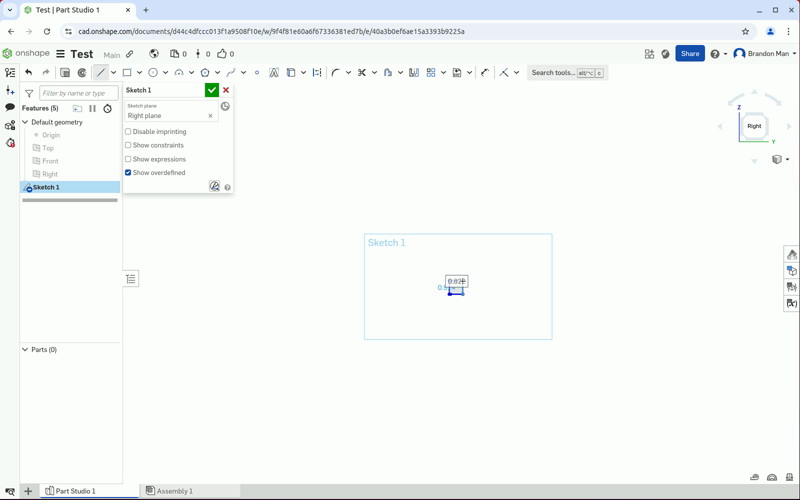
scroll(6)
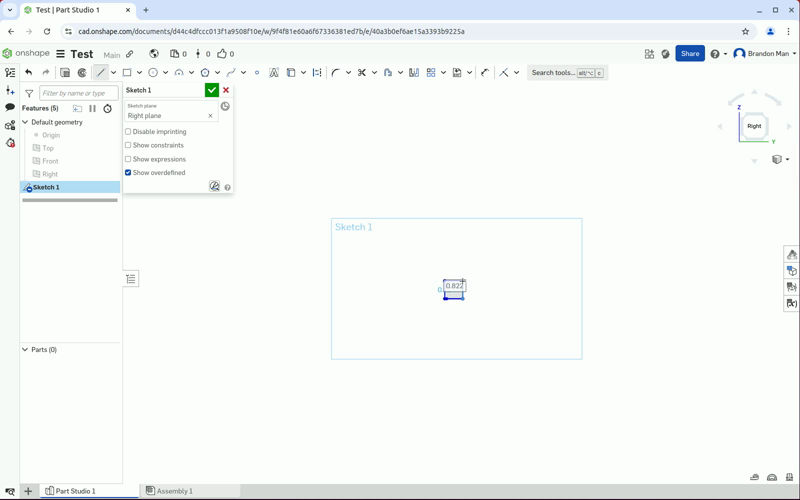
scroll(6)
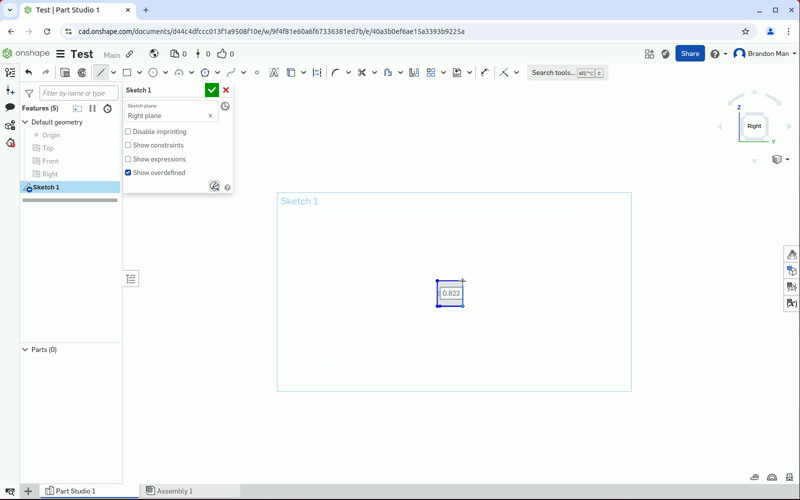
scroll(6)
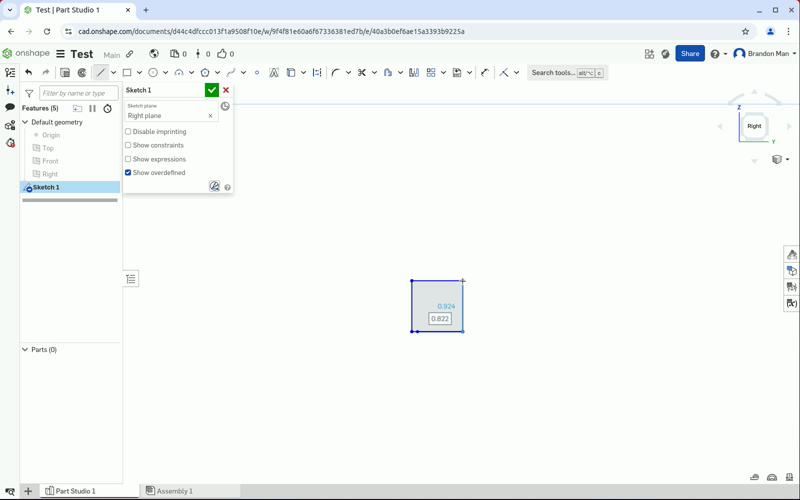
click(462, 280)
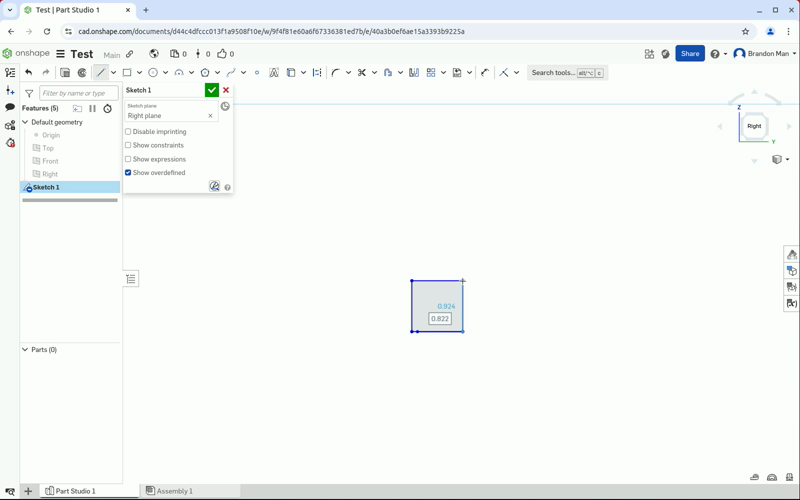
scroll(-6)
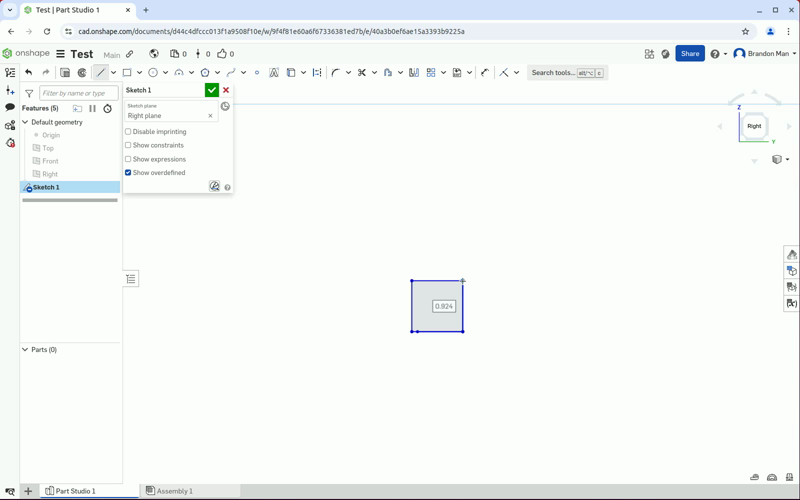
scroll(-6)
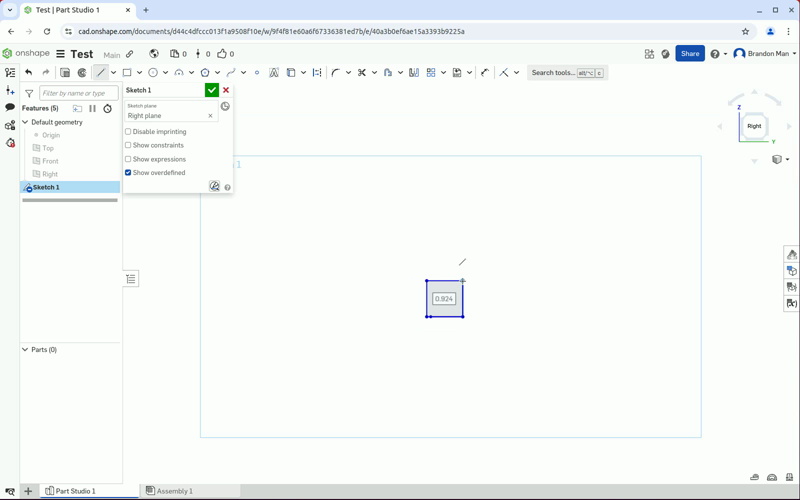
scroll(-6)
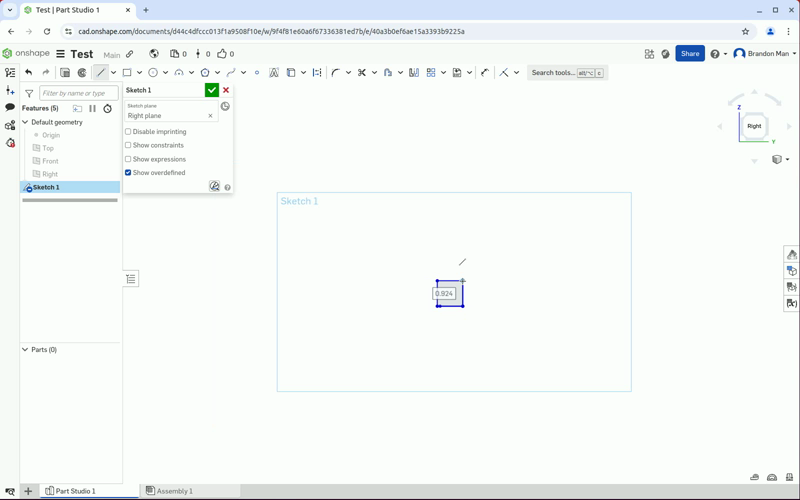
scroll(-6)
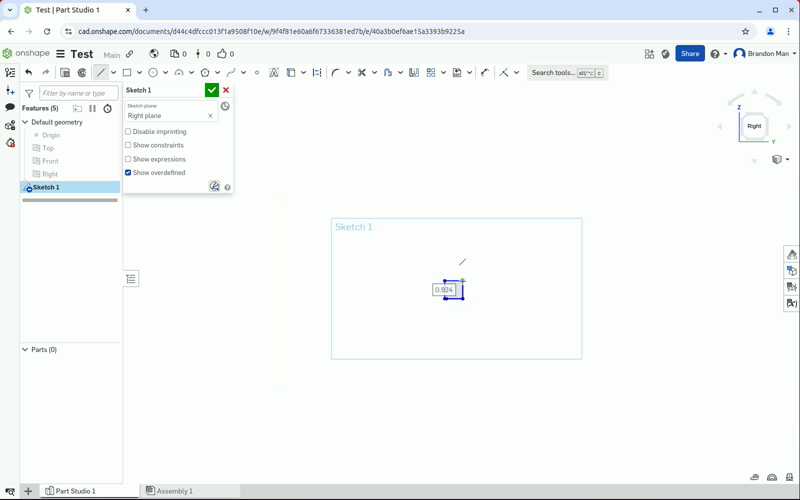
scroll(-6)
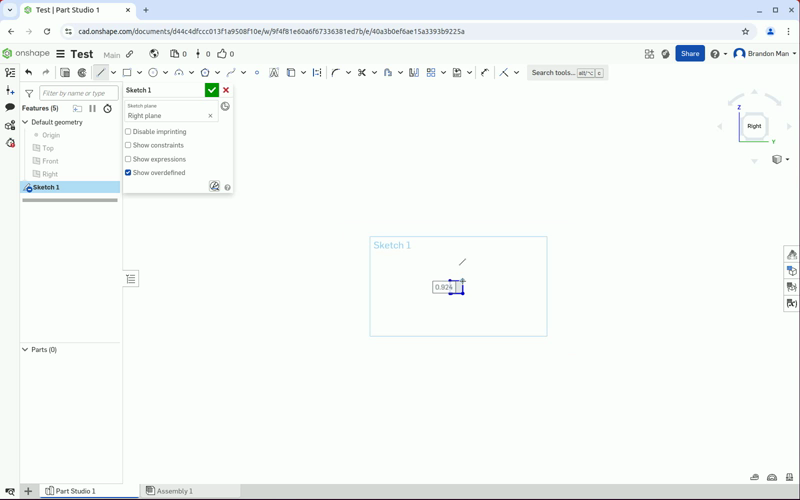
scroll(-6)
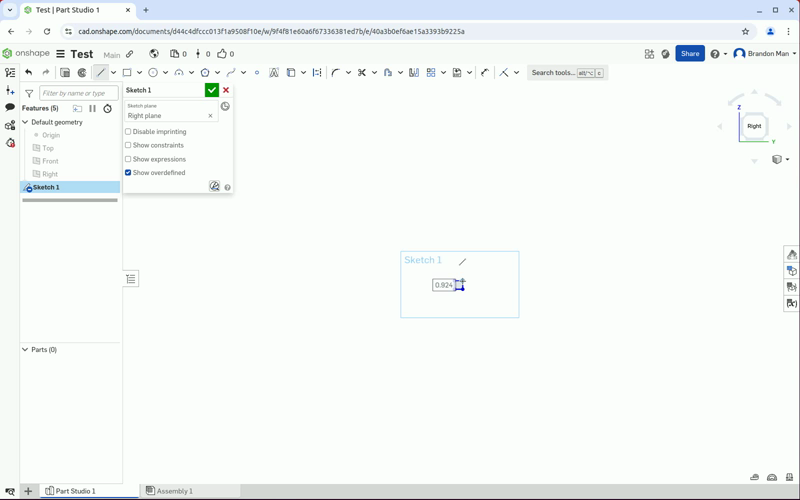
scroll(-6)
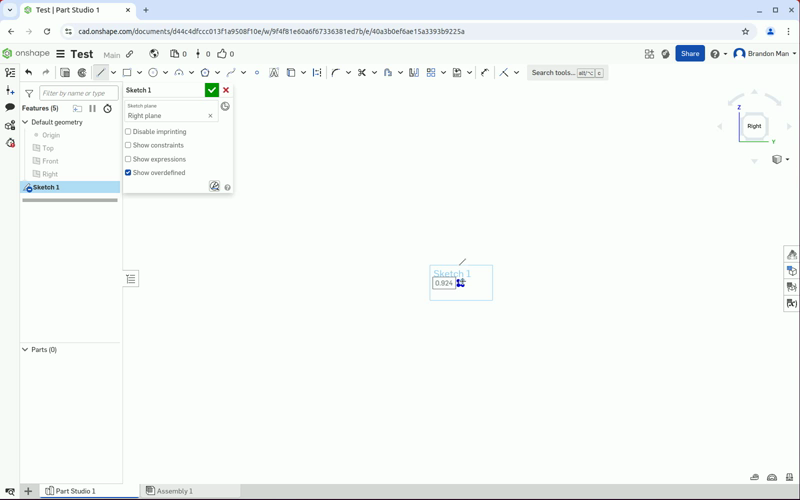
key_up(shift)
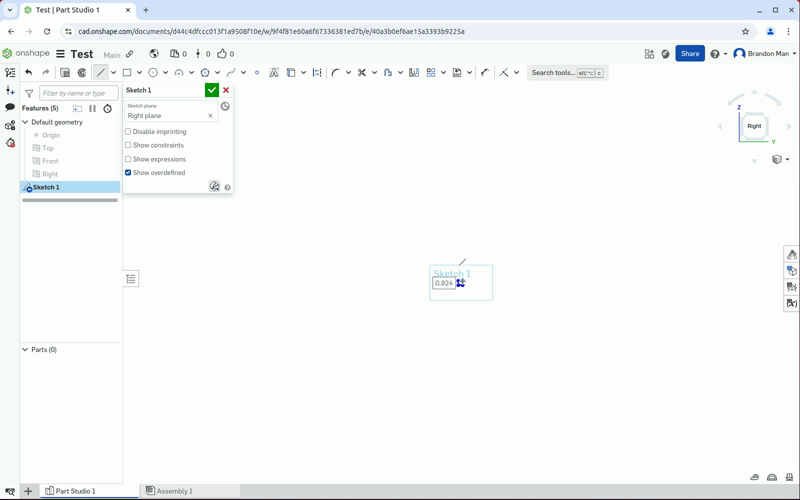
key_down(shift)
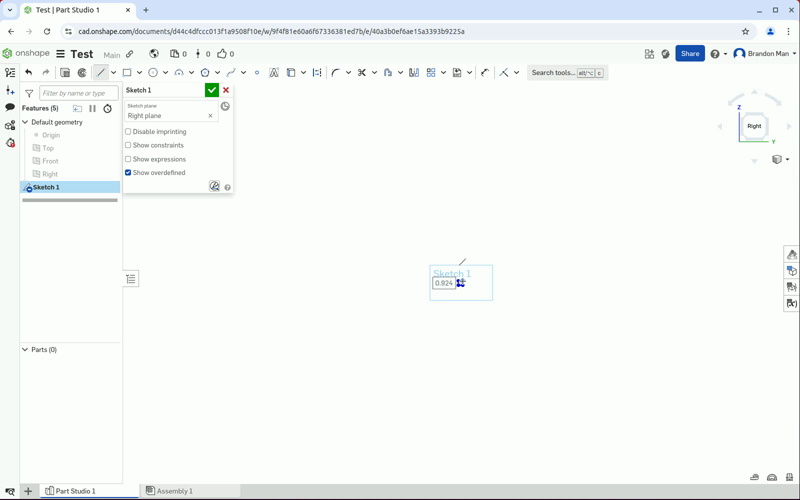
mouse_move(492, 280)
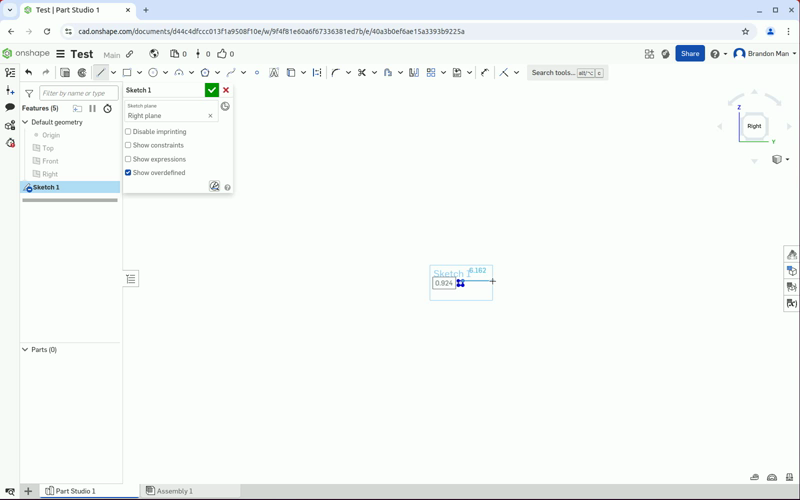
mouse_move(458, 280)
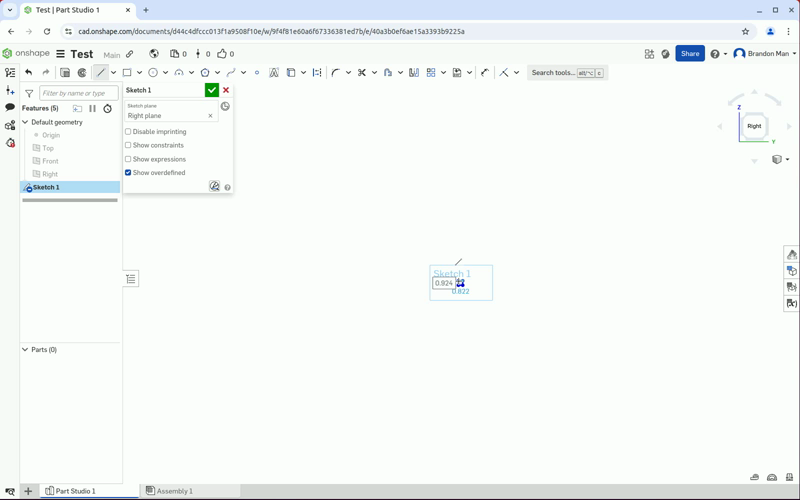
scroll(6)
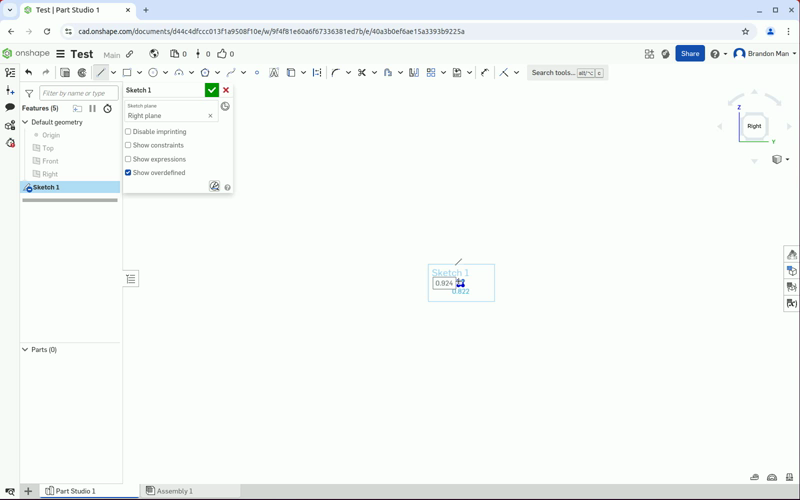
scroll(6)
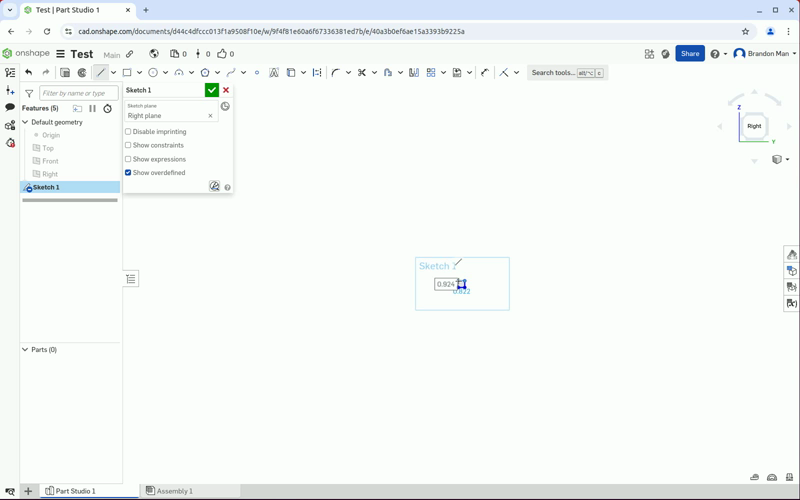
scroll(6)
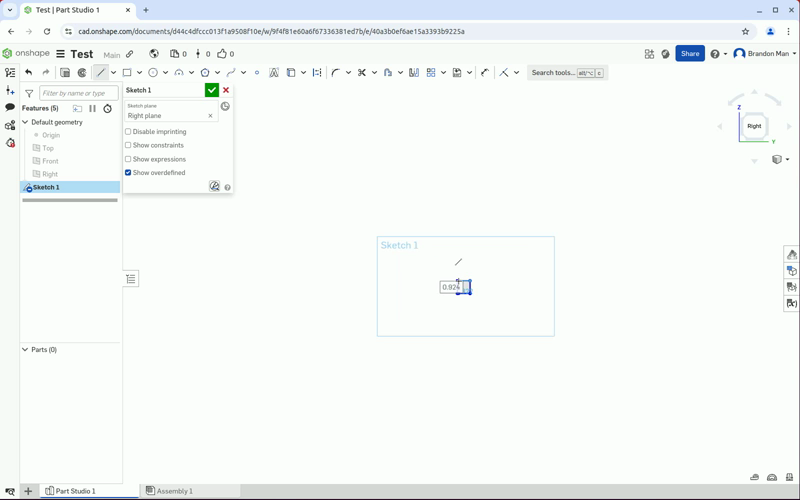
scroll(6)
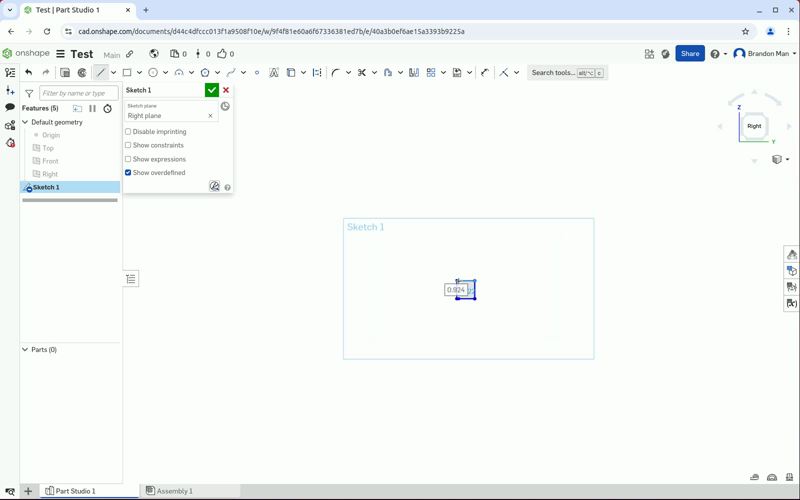
scroll(6)
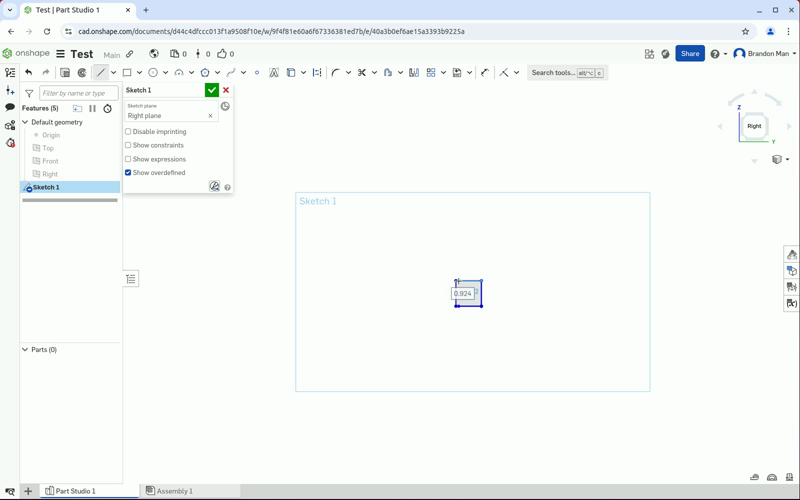
scroll(6)
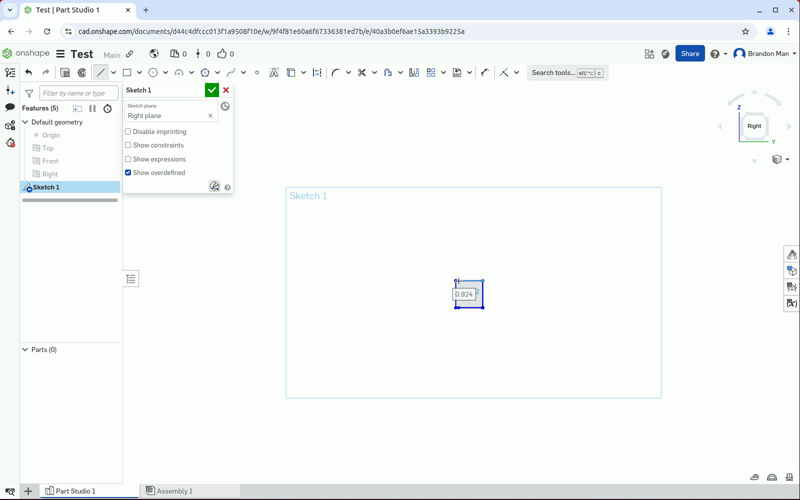
scroll(6)
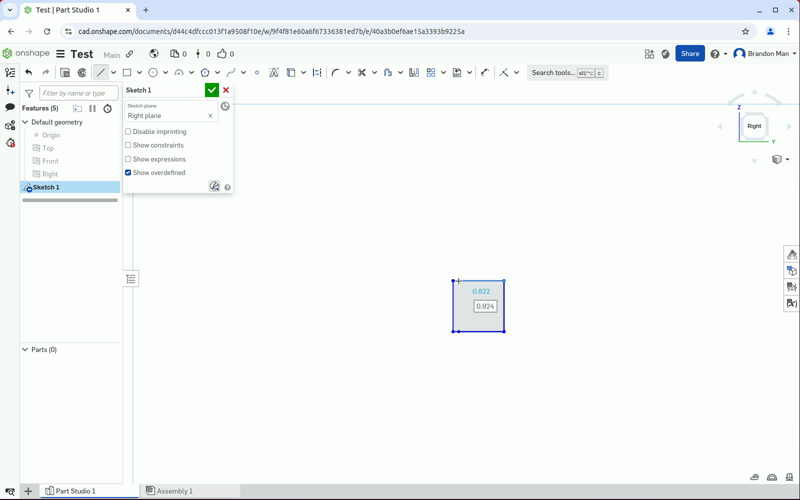
click(458, 280)
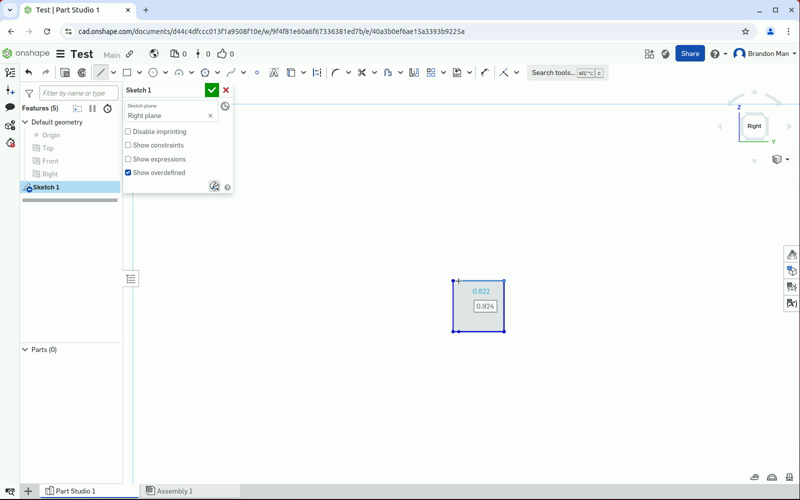
scroll(-6)
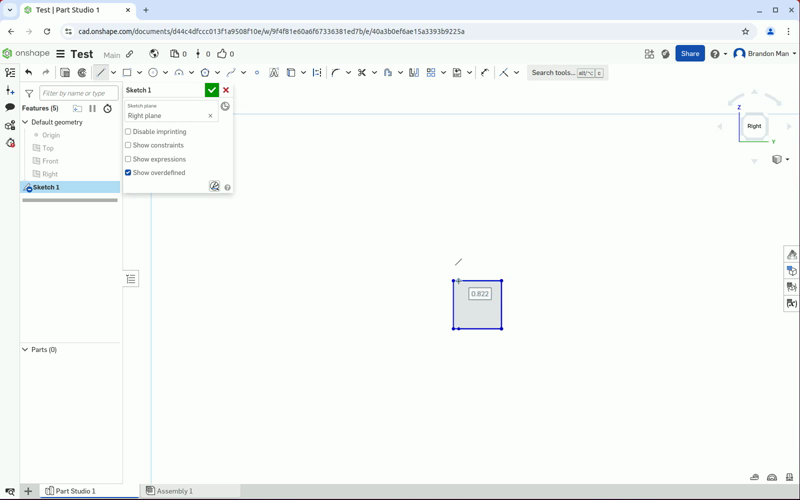
scroll(-6)
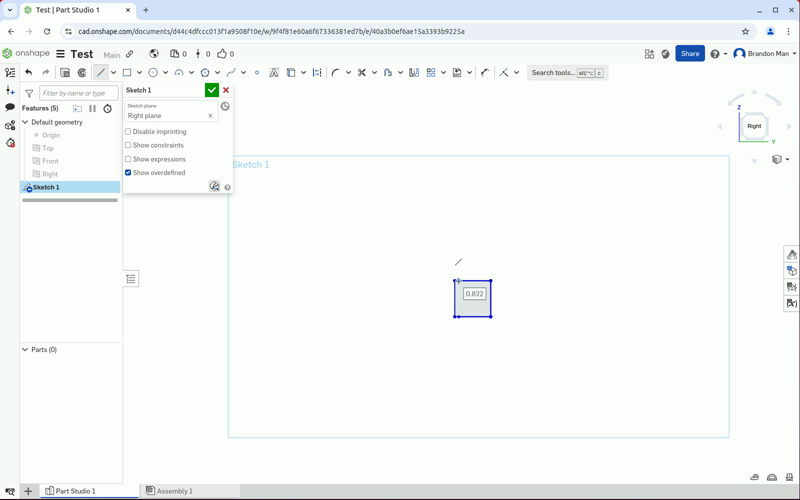
scroll(-6)
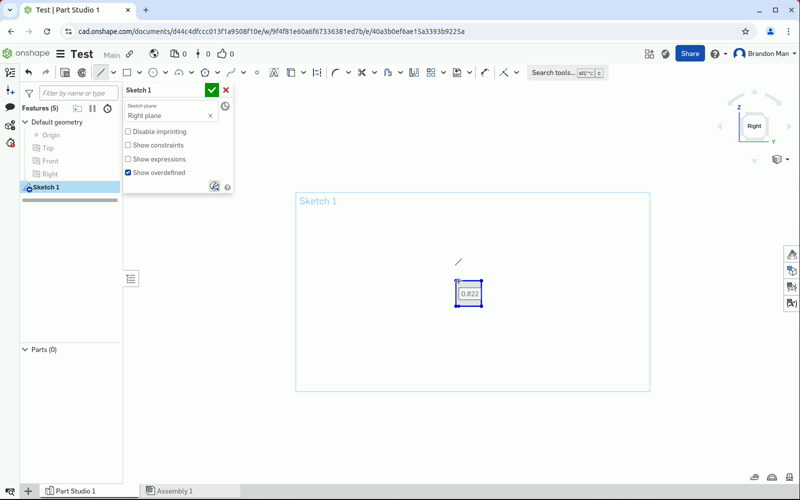
scroll(-6)
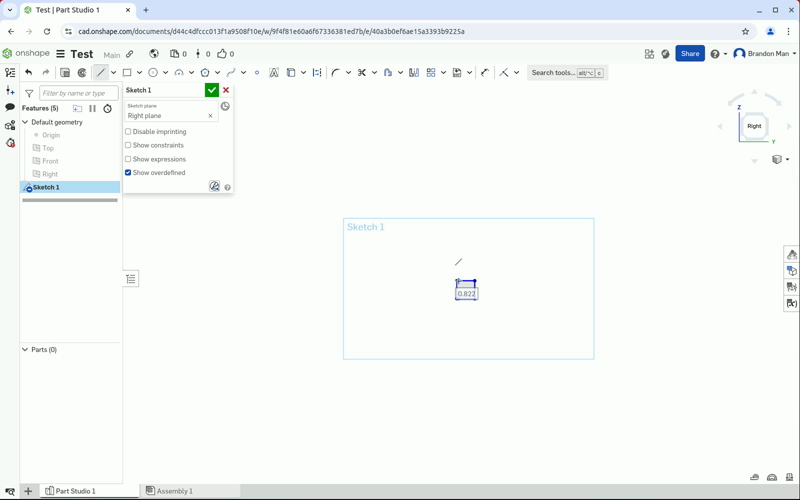
scroll(-6)
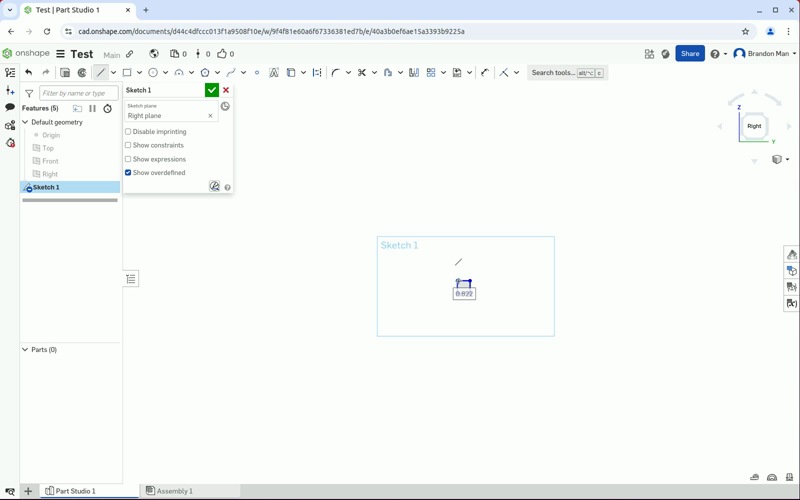
scroll(-6)
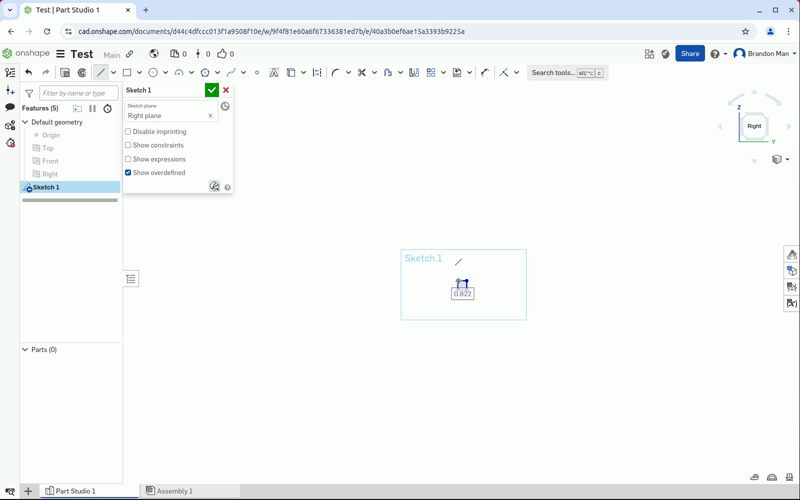
scroll(-6)
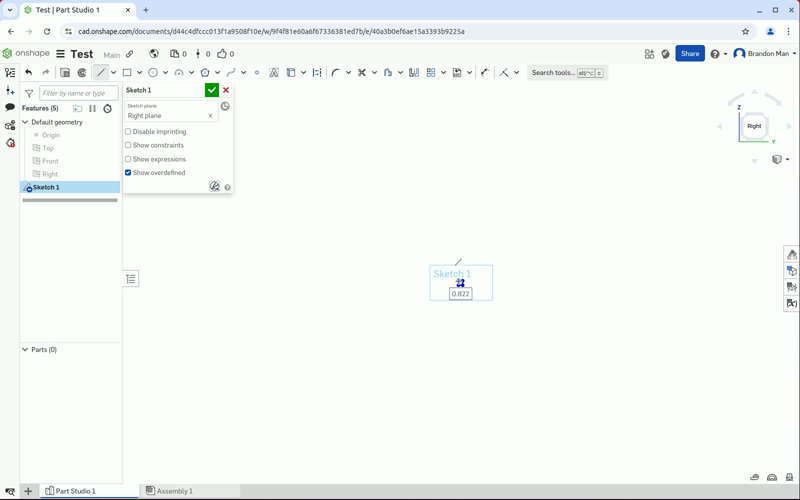
key_up(shift)
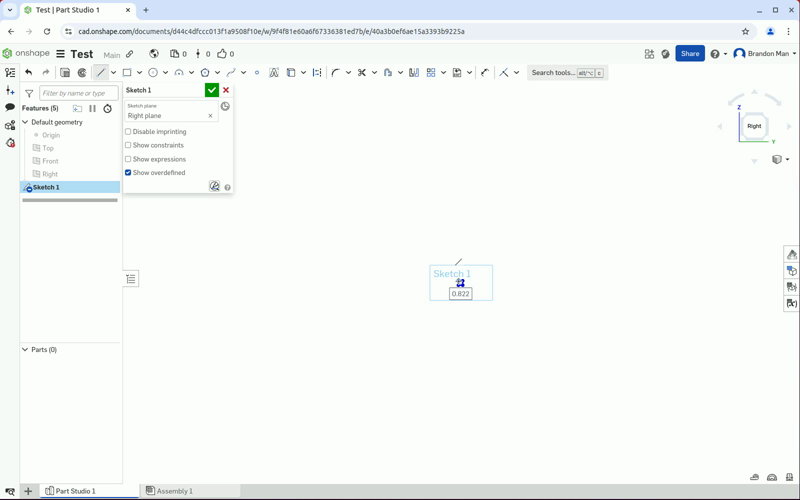
mouse_move(488, 280)
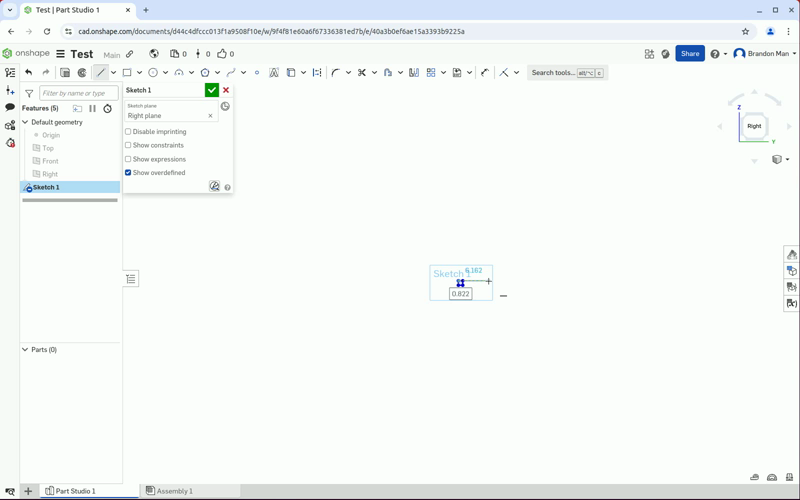
key_down(shift)
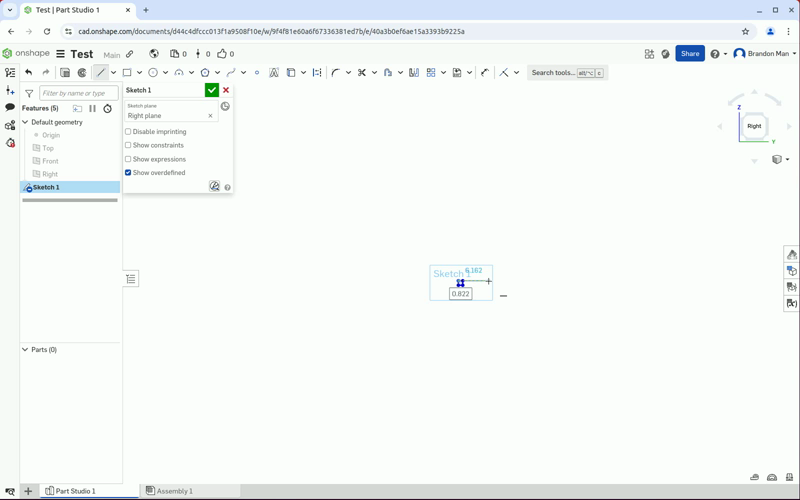
mouse_move(458, 285)
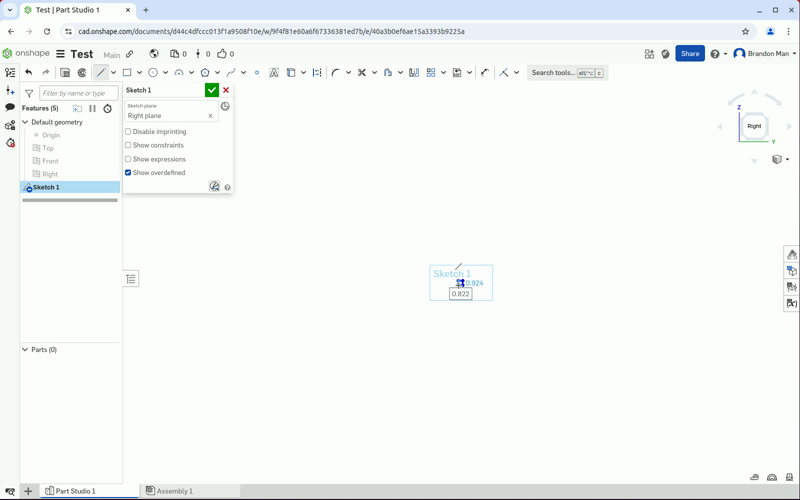
scroll(6)
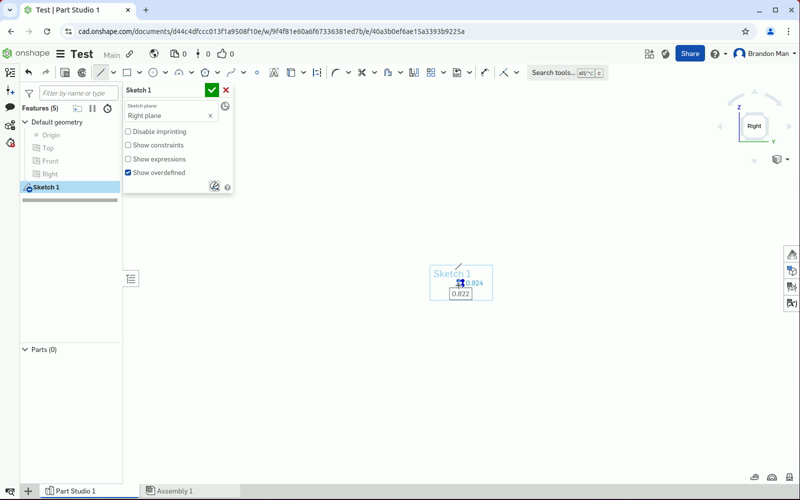
scroll(6)
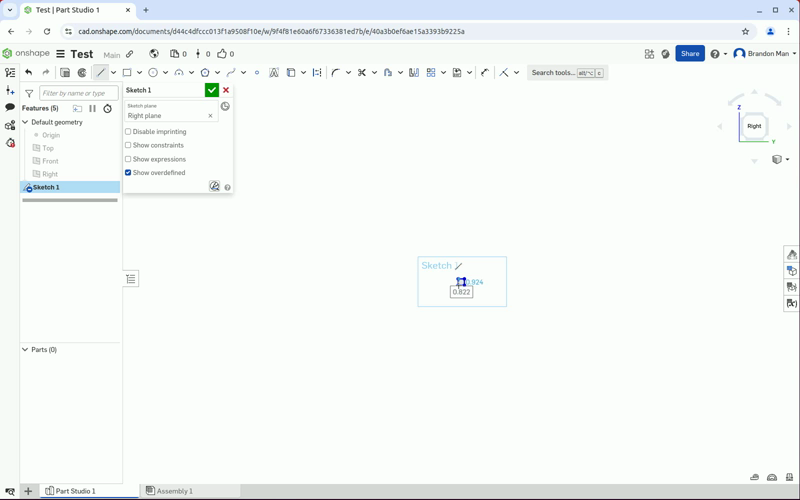
scroll(6)
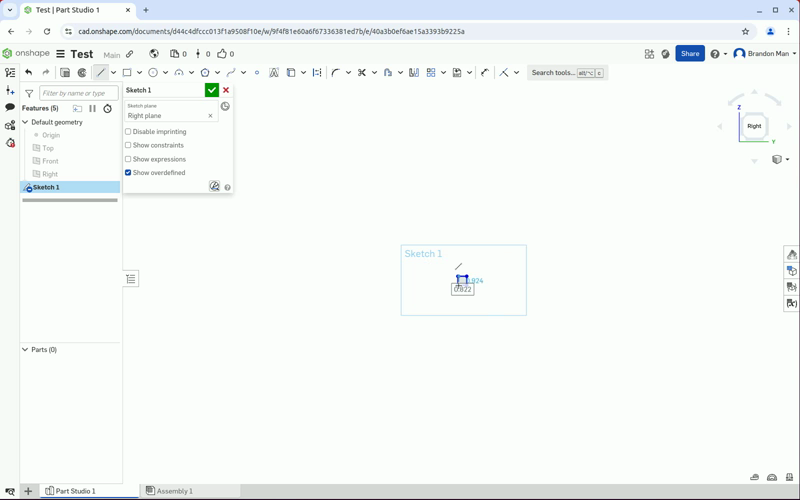
scroll(6)
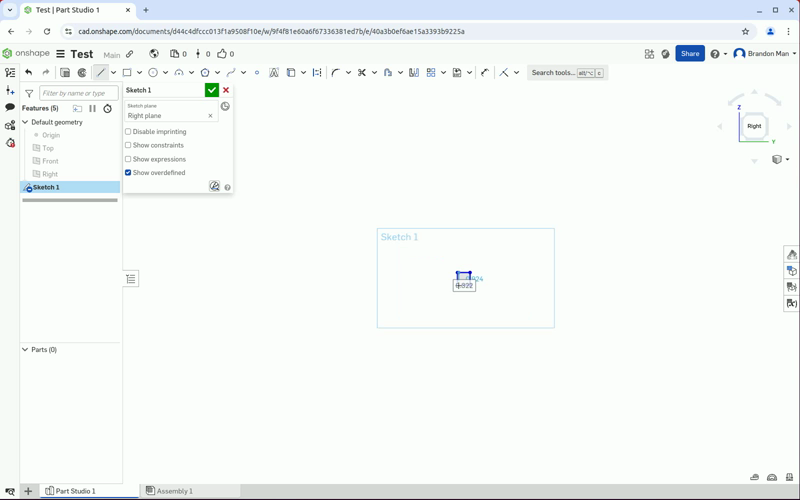
scroll(6)
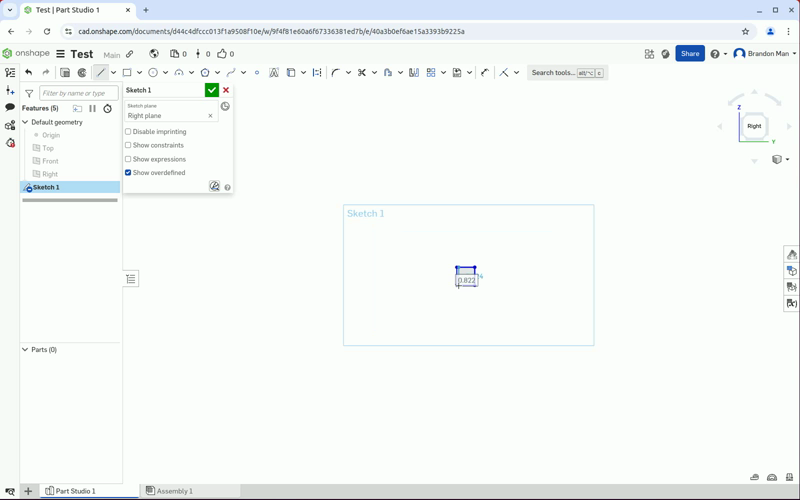
scroll(6)
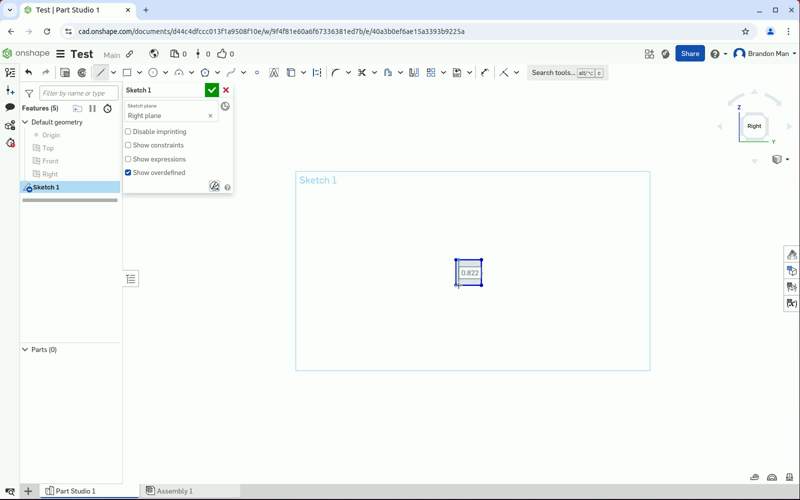
scroll(6)
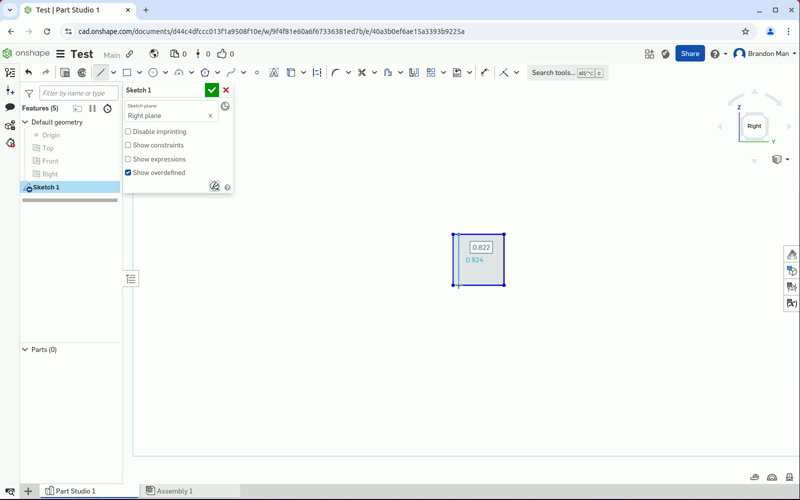
key_up(shift)
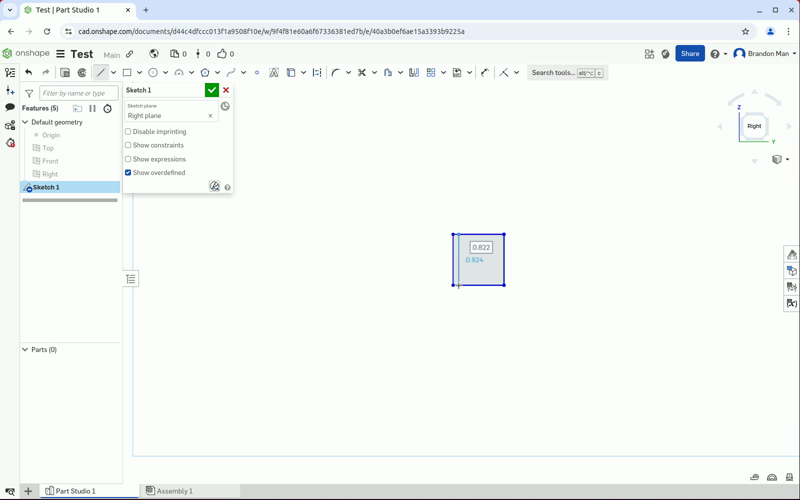
click(458, 285)
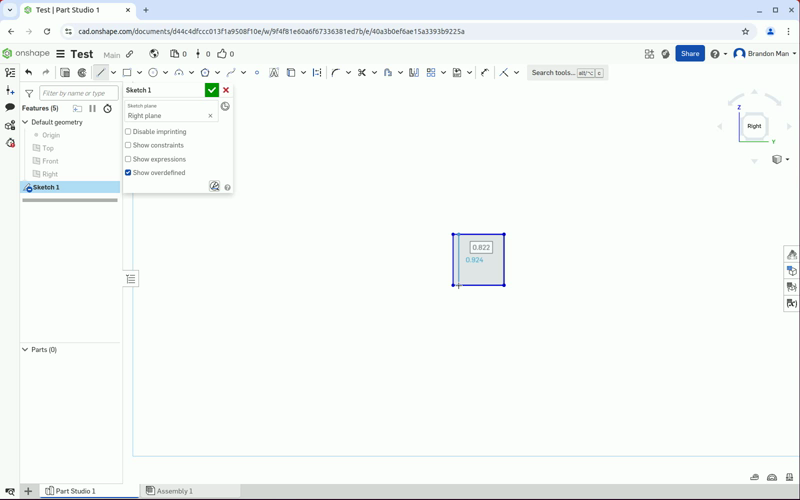
scroll(-6)
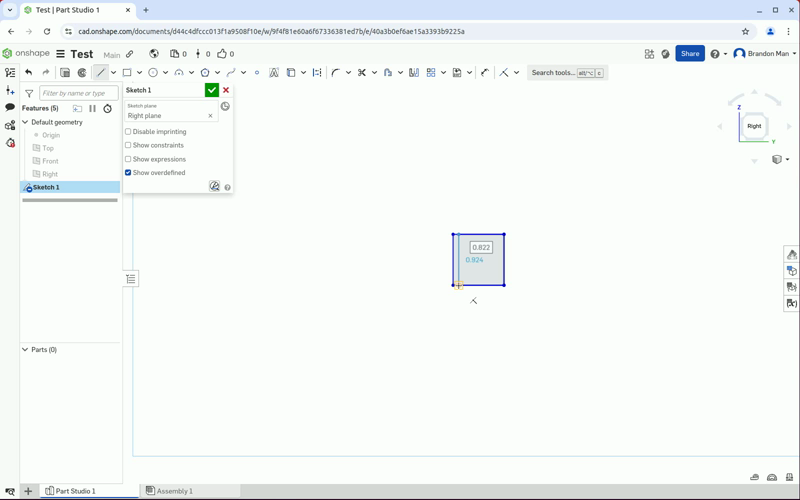
scroll(-6)
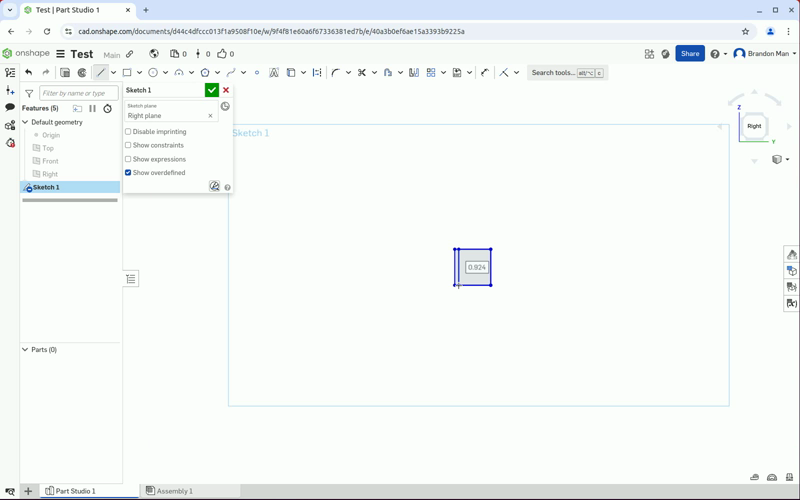
scroll(-6)
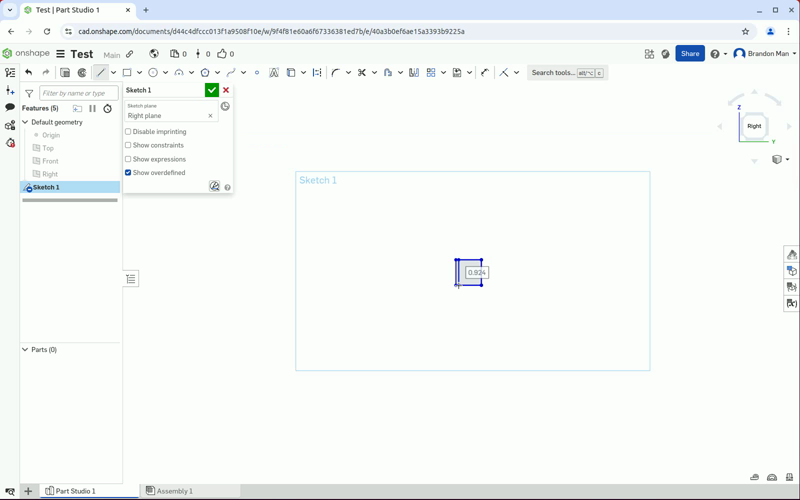
scroll(-6)
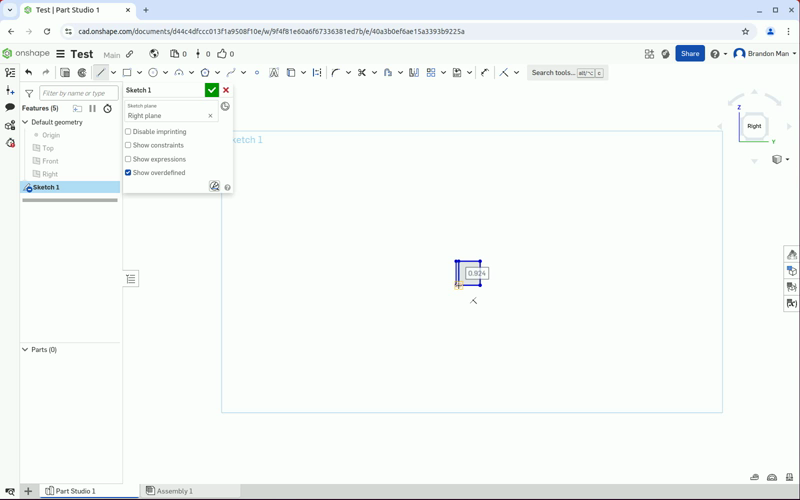
scroll(-6)
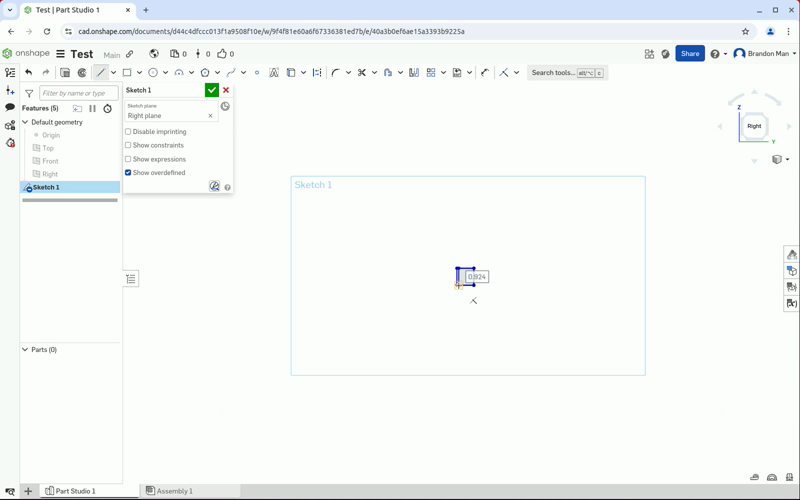
scroll(-6)
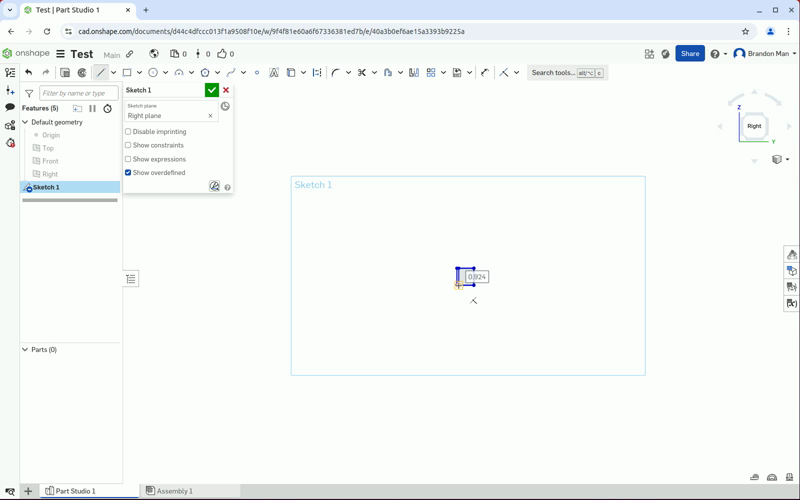
scroll(-6)
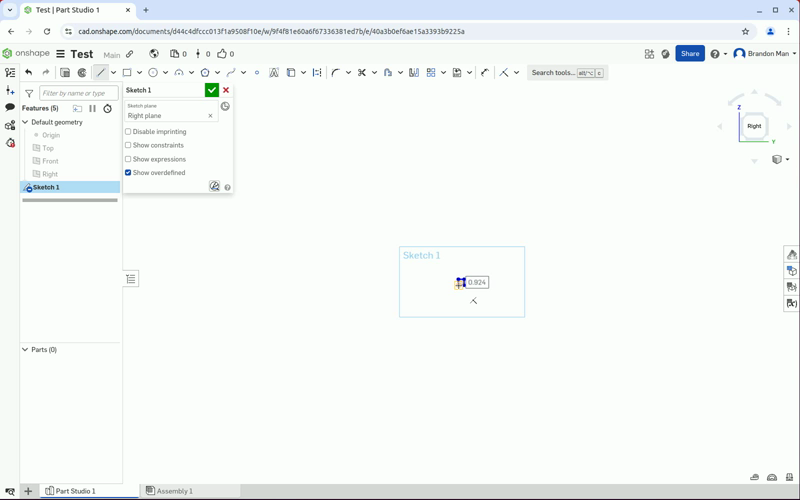
key(esc)
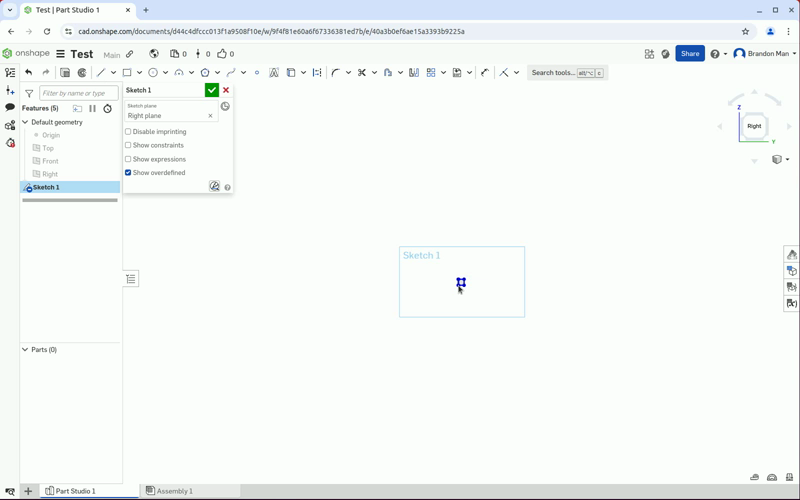
mouse_move(461, 285)
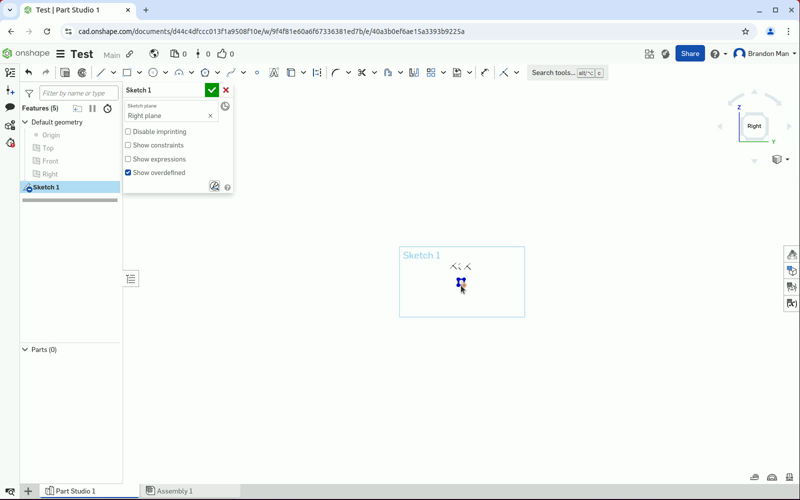
scroll(6)
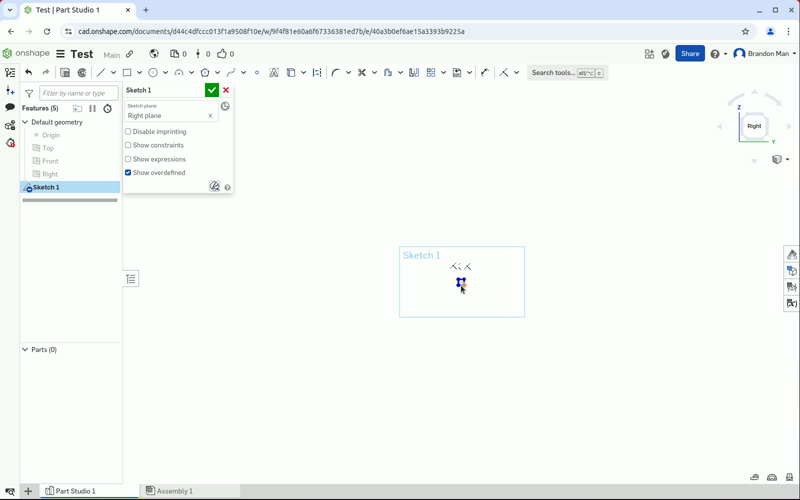
scroll(6)
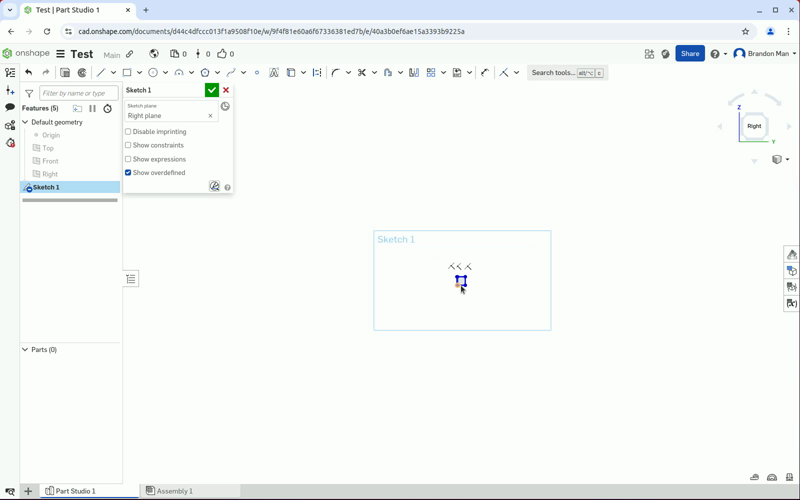
scroll(6)
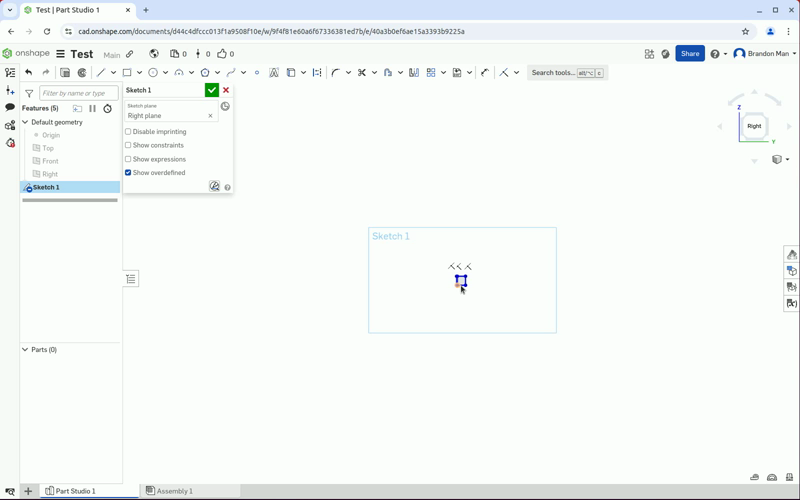
scroll(6)
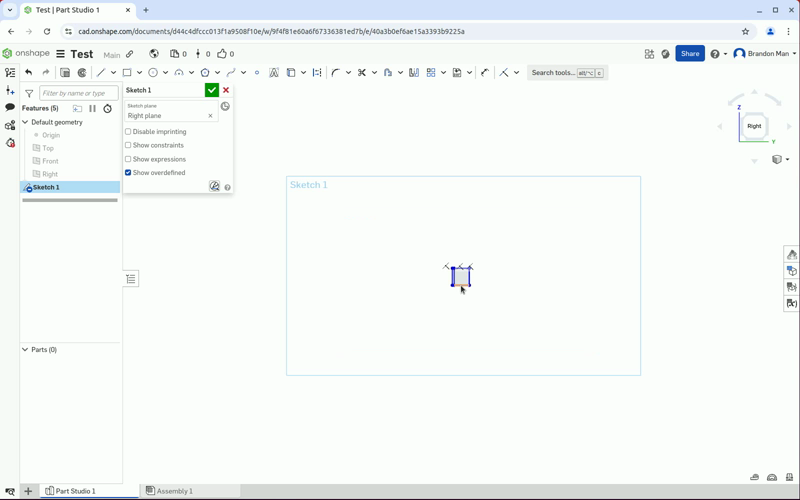
scroll(6)
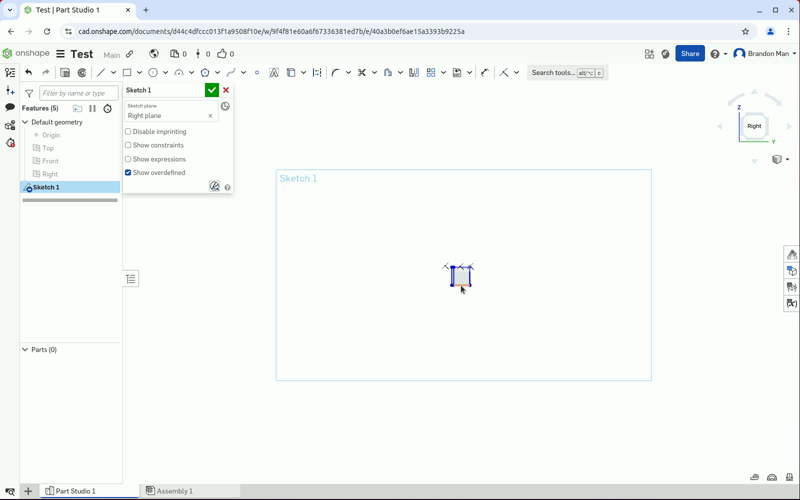
scroll(6)
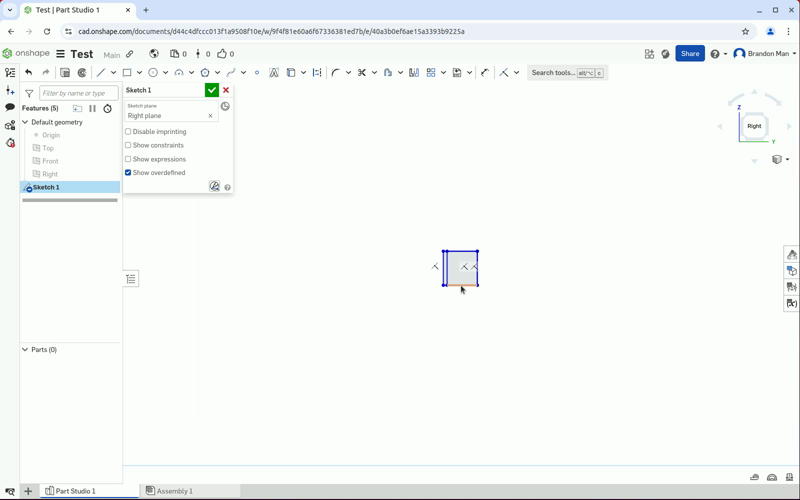
scroll(6)
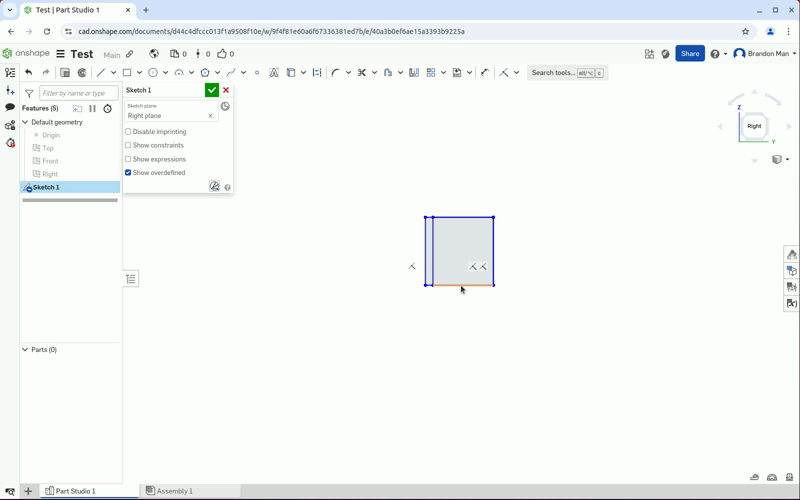
click(461, 285)
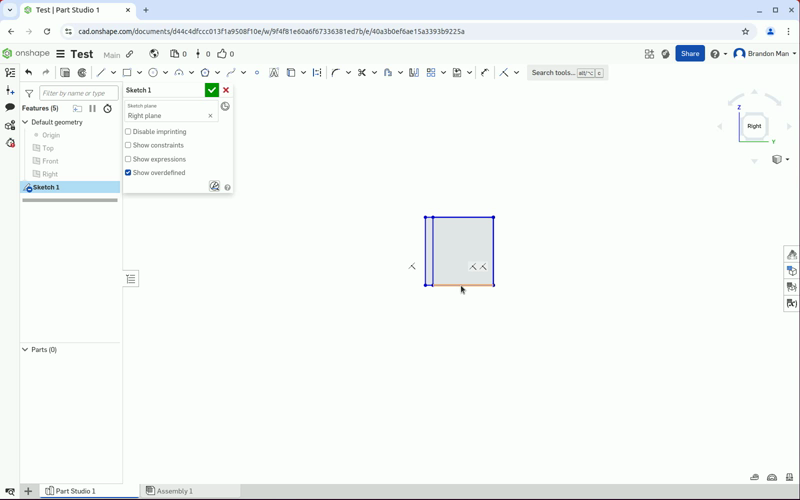
scroll(-6)
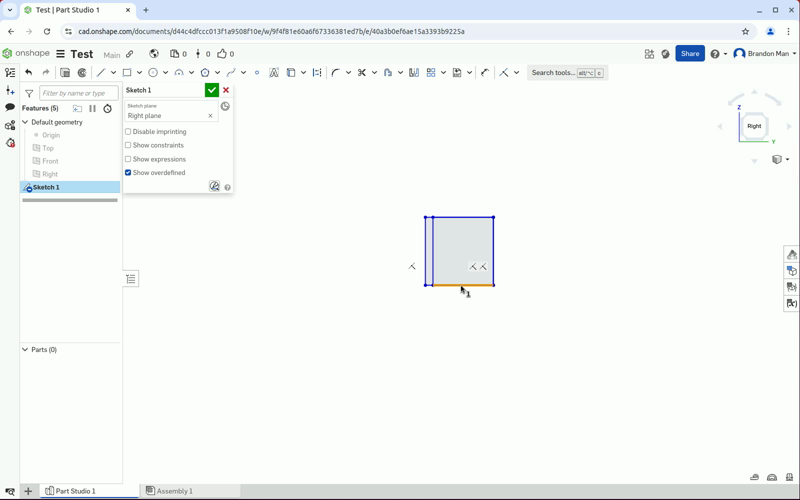
scroll(-6)
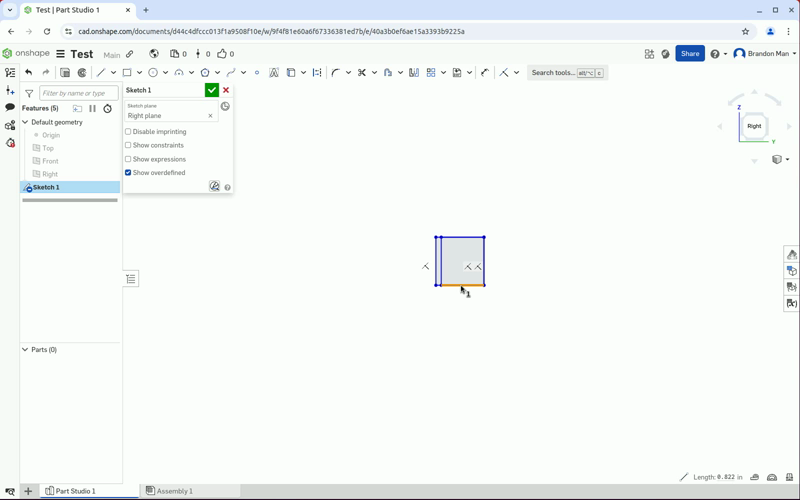
scroll(-6)
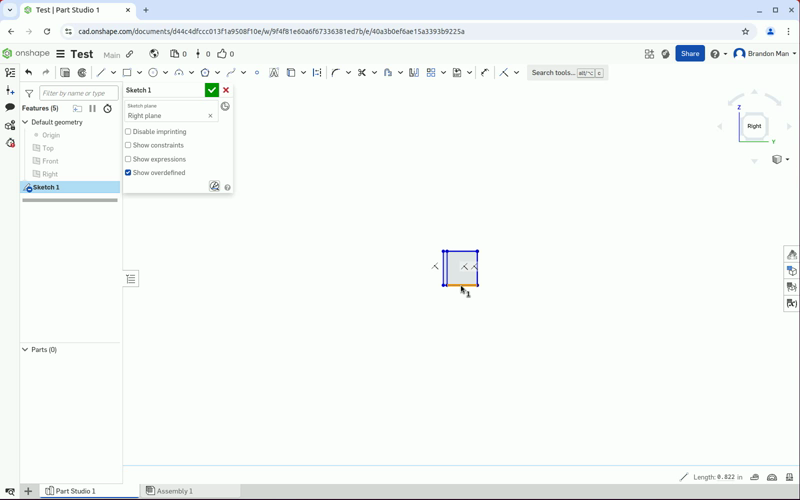
scroll(-6)
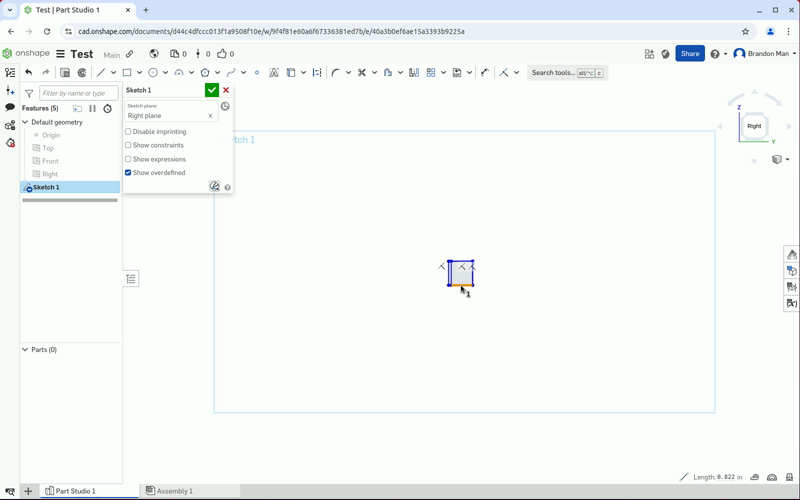
scroll(-6)
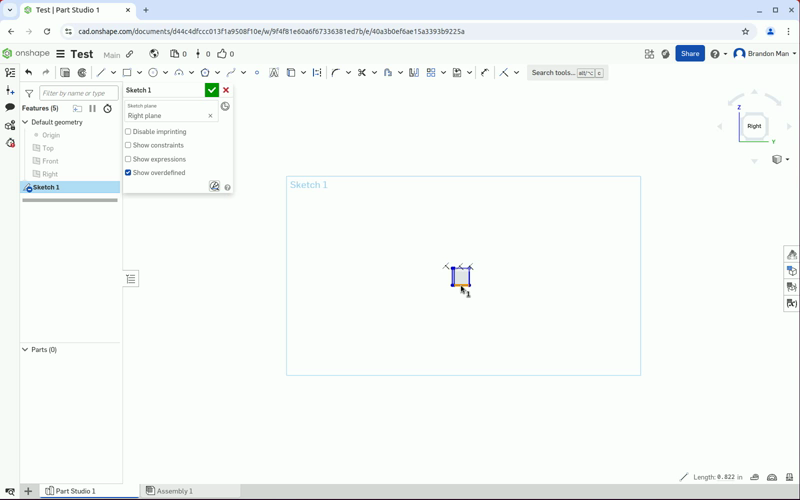
scroll(-6)
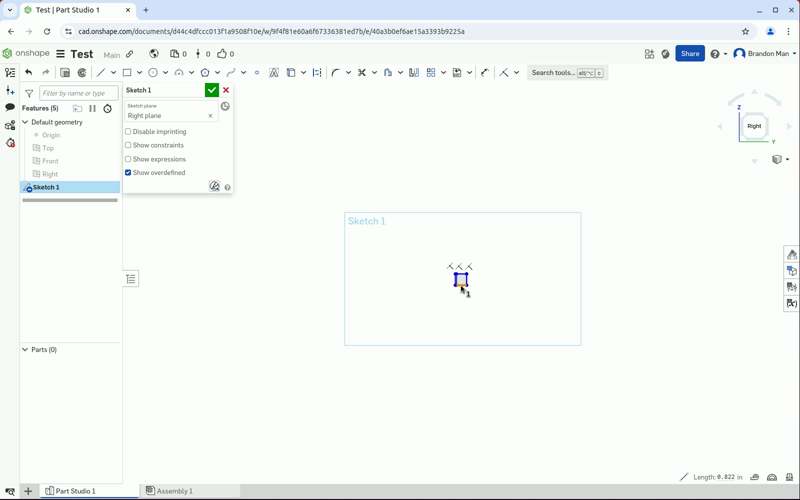
scroll(-6)
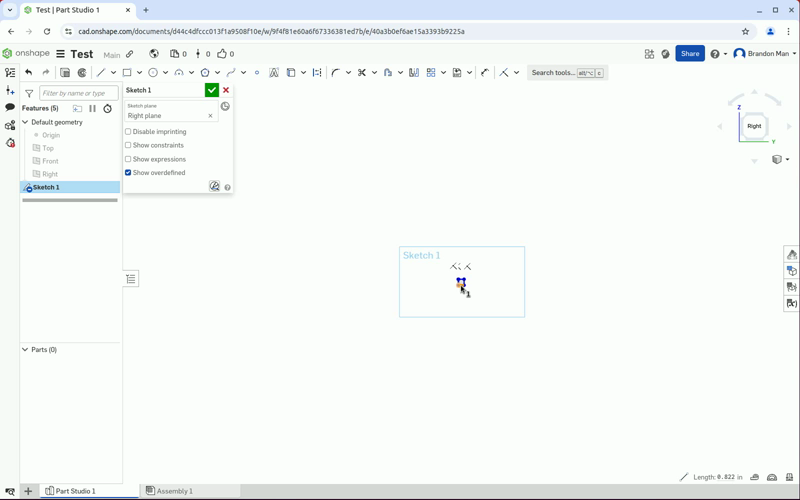
mouse_move(73, 352)
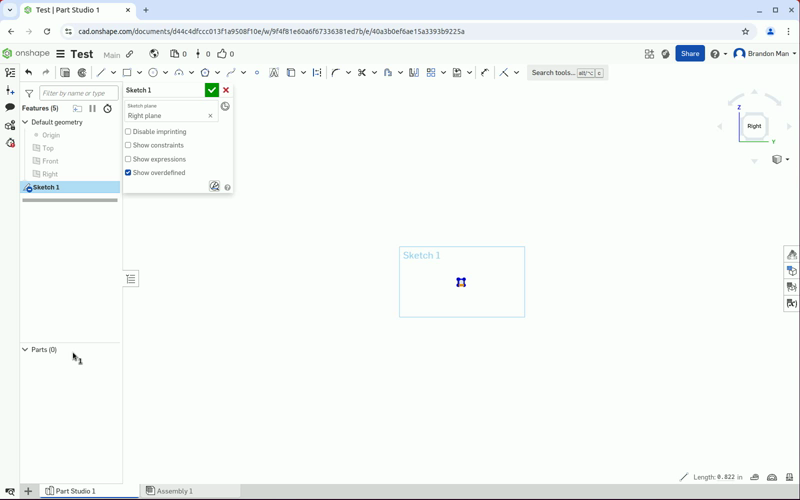
key(shift+y)
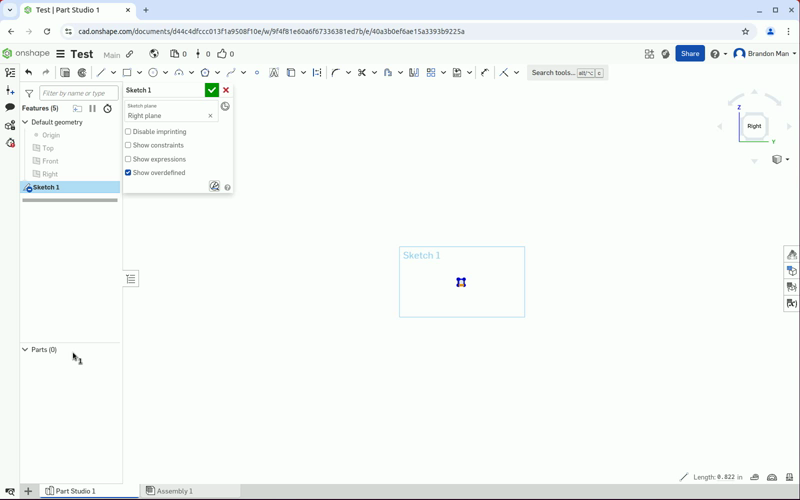
key(shift+e)
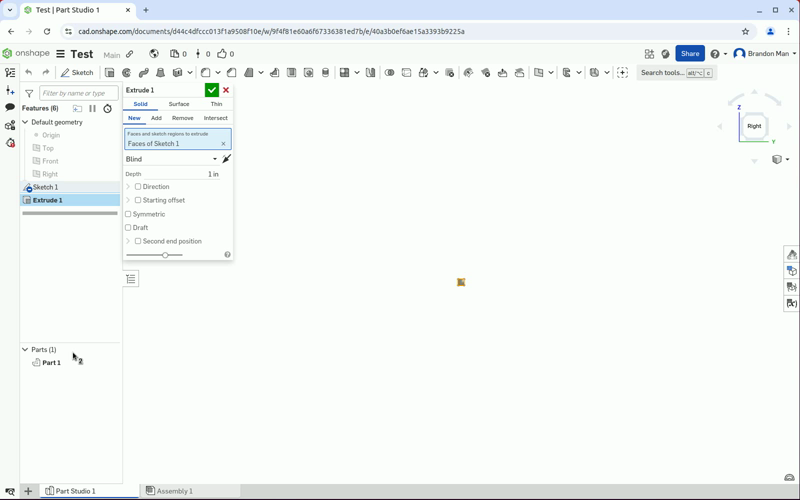
mouse_move(143, 106)
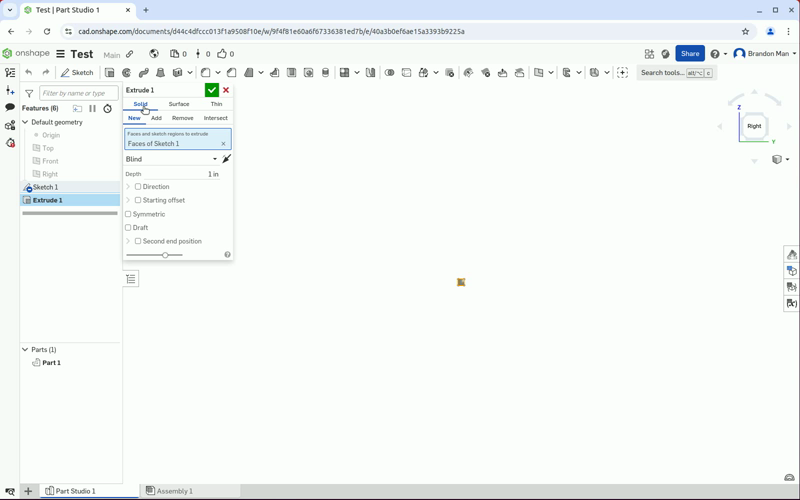
click(143, 106)
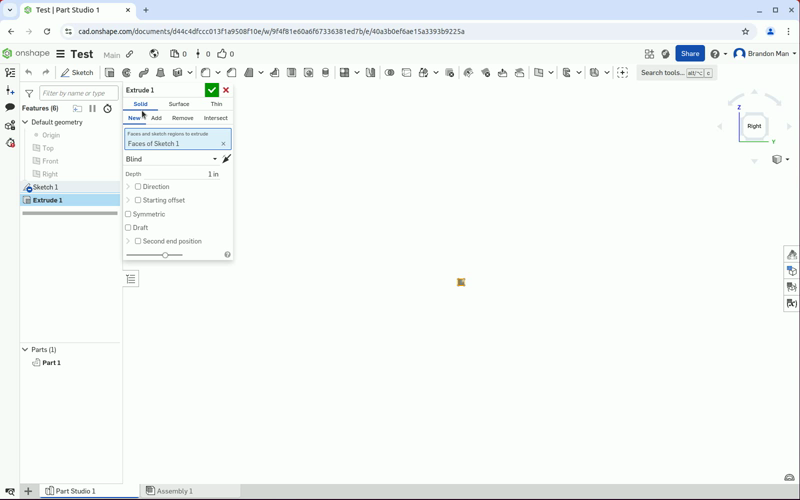
mouse_move(137, 120)
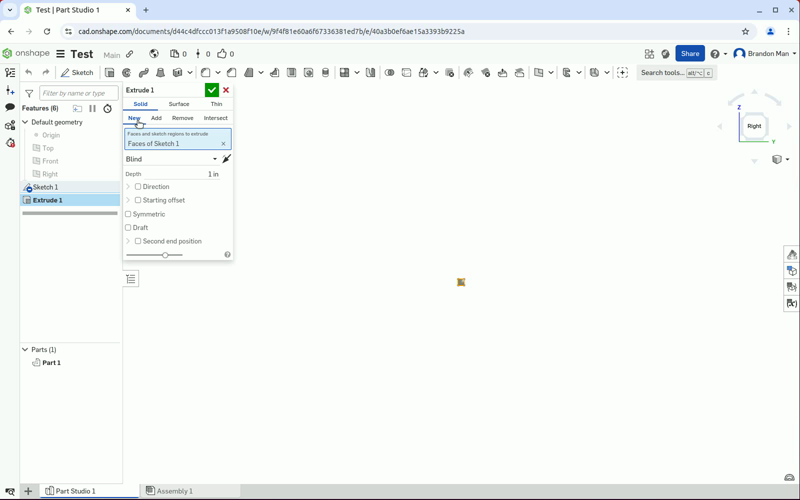
click(137, 120)
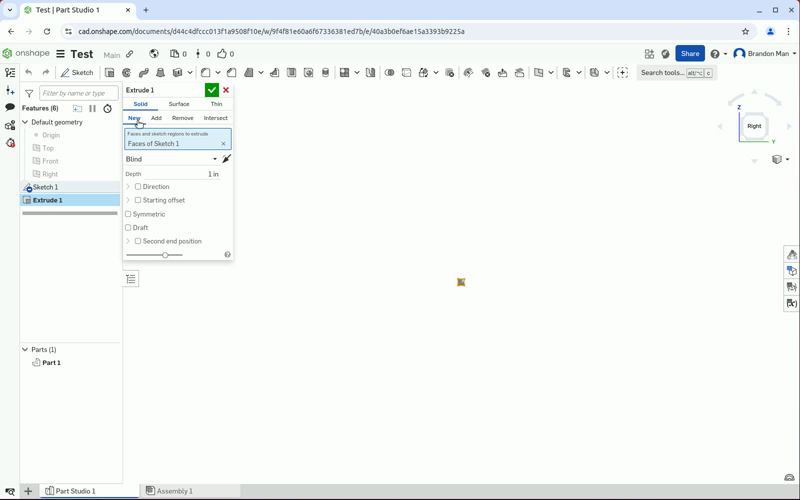
key(tab, 4)
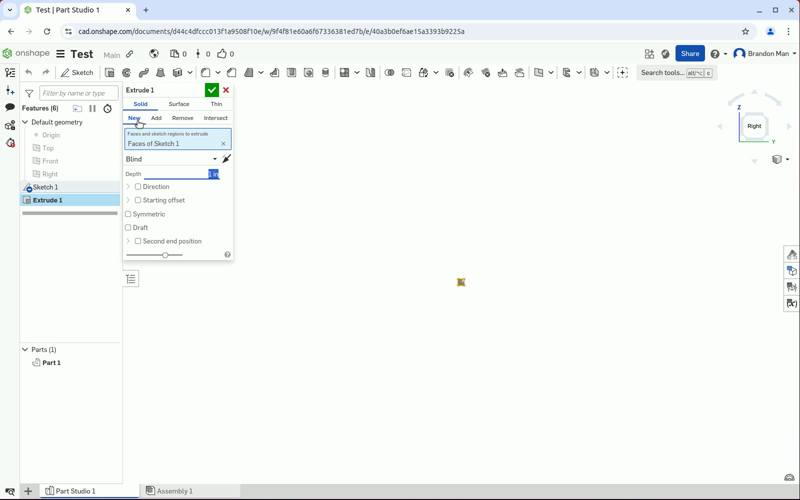
text(22.145)
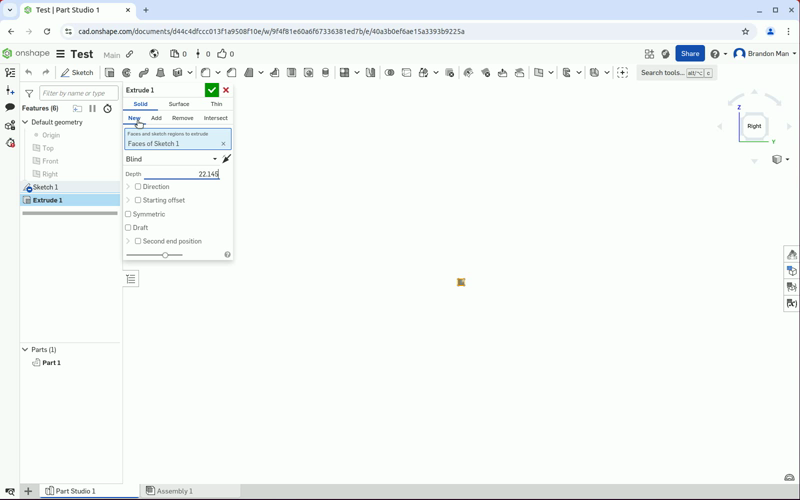
key(enter)
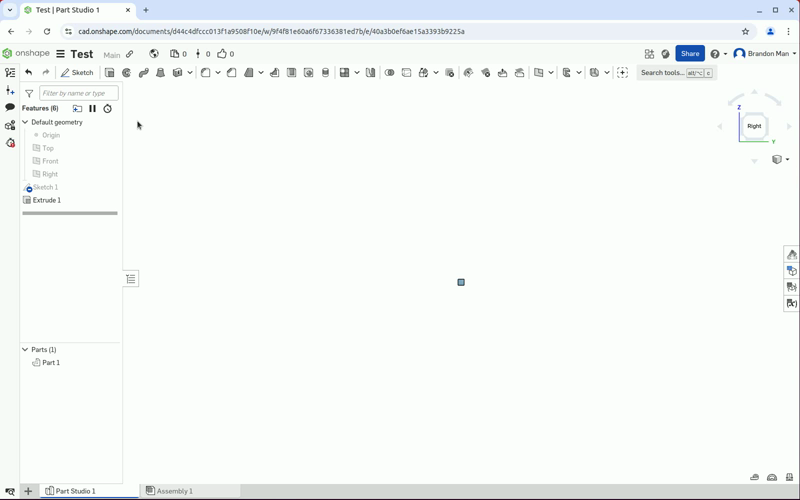
key(shift+h)
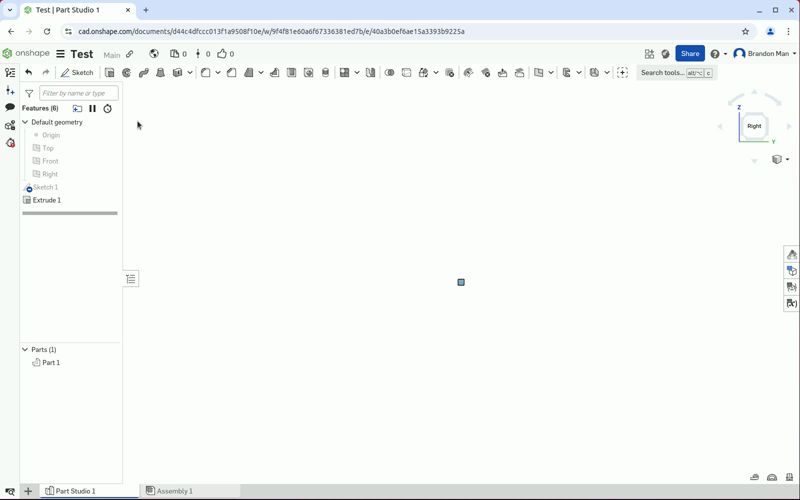
key(shift+h)
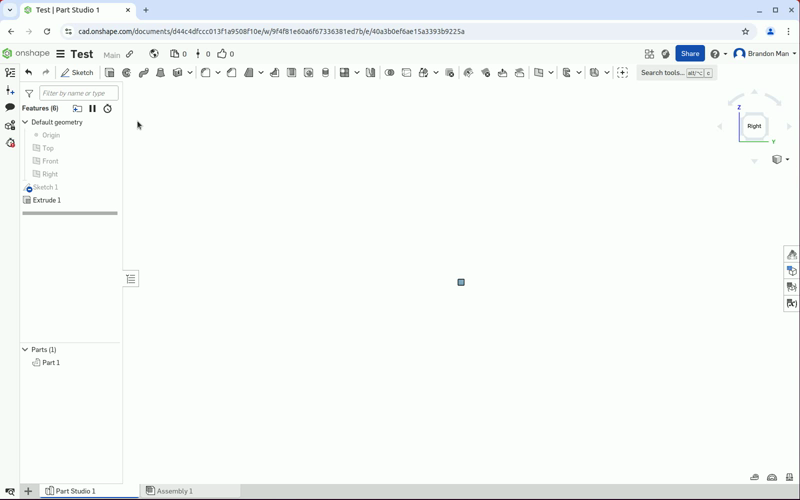
mouse_move(73, 189)
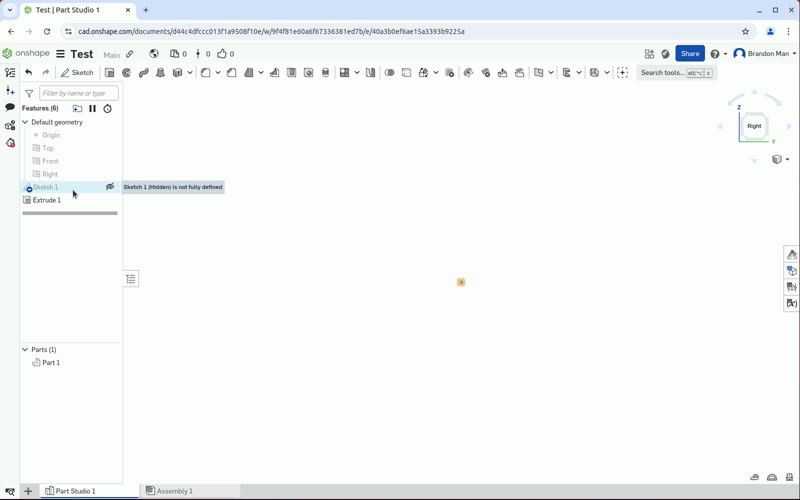
click(73, 189)
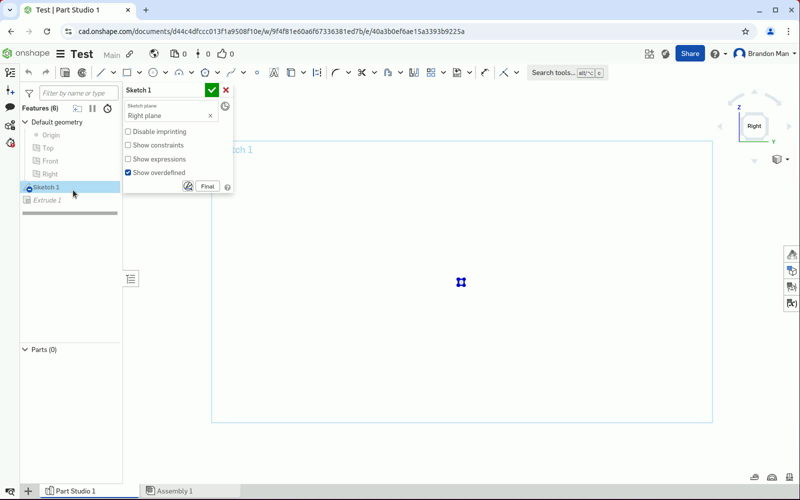
mouse_move(229, 92)
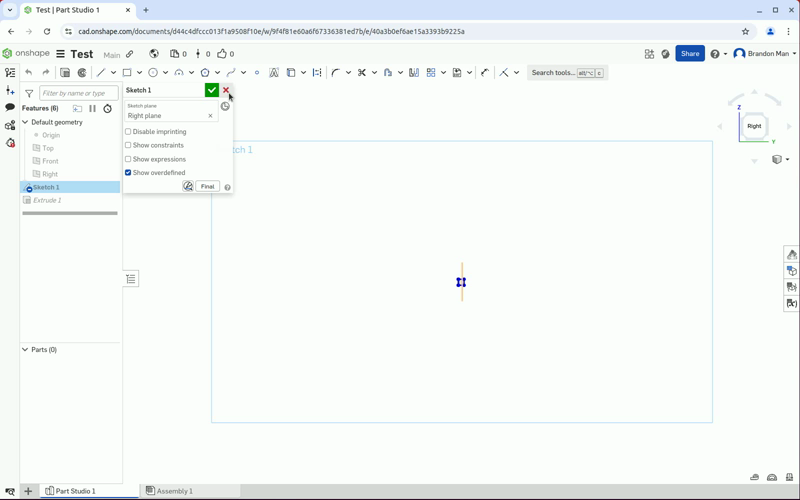
click(229, 92)
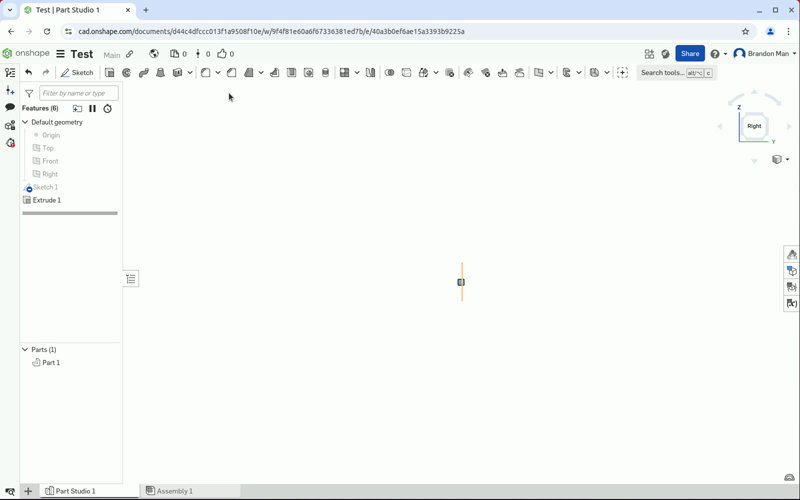
mouse_move(541, 75)
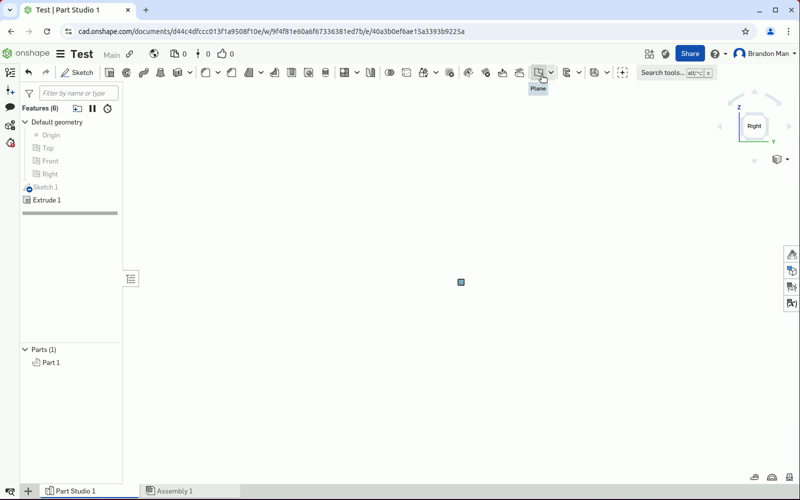
click(541, 75)
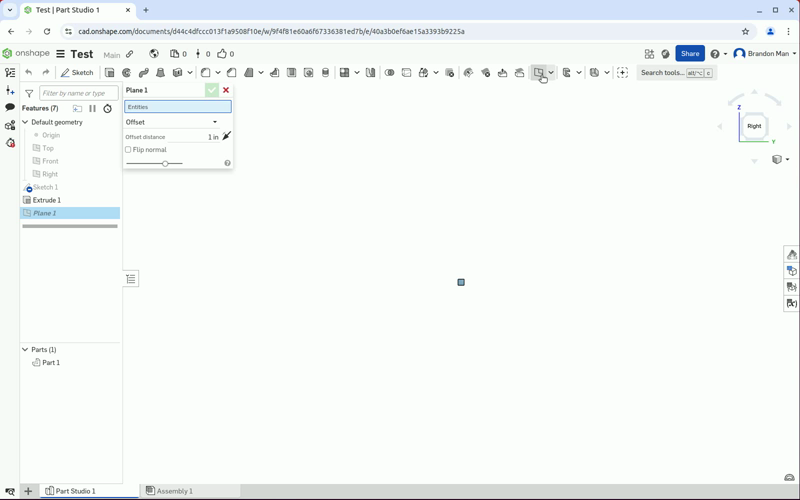
mouse_move(73, 176)
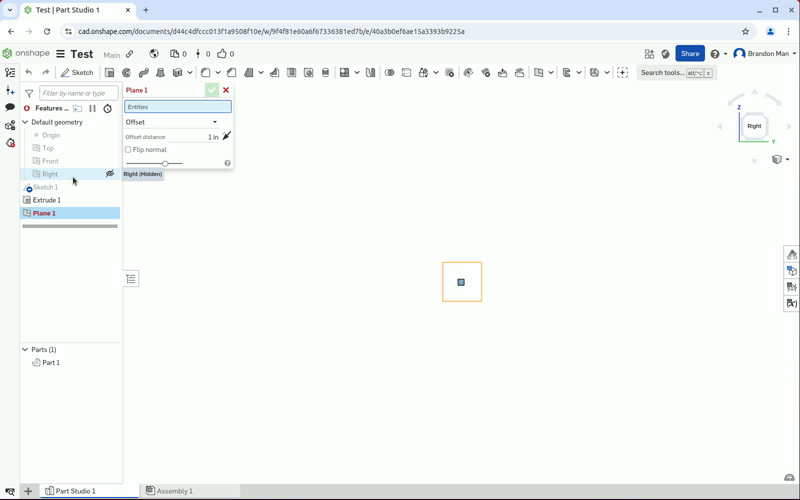
click(73, 176)
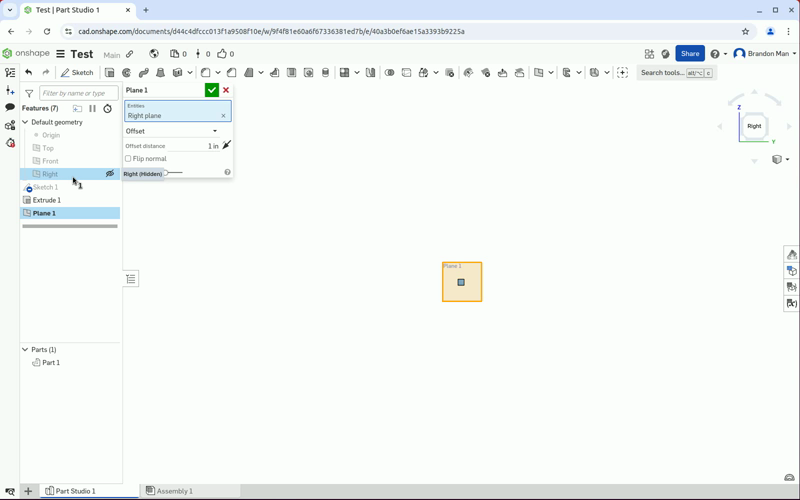
key(tab, 2)
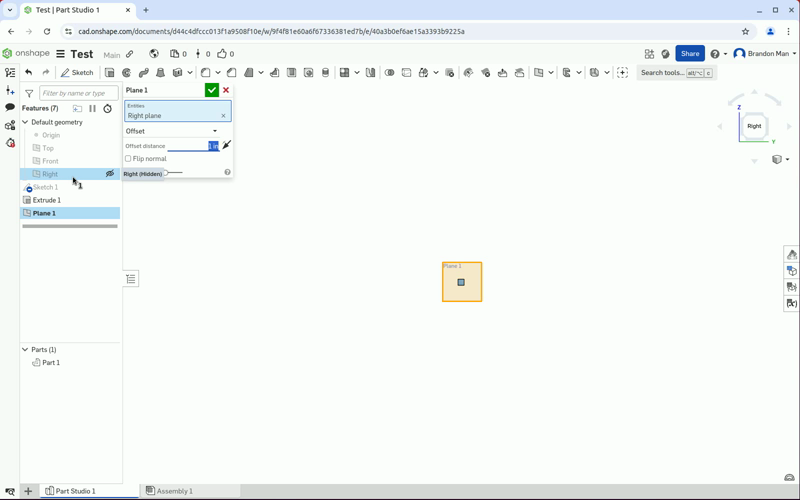
text(22.153)
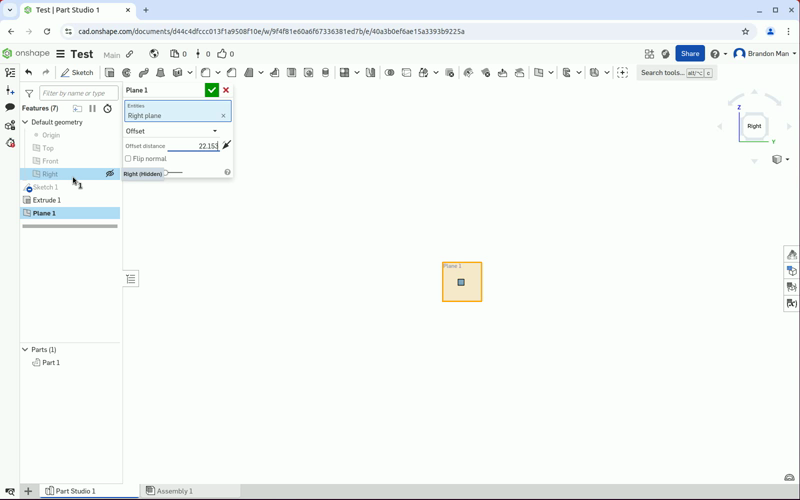
key(enter, 2)
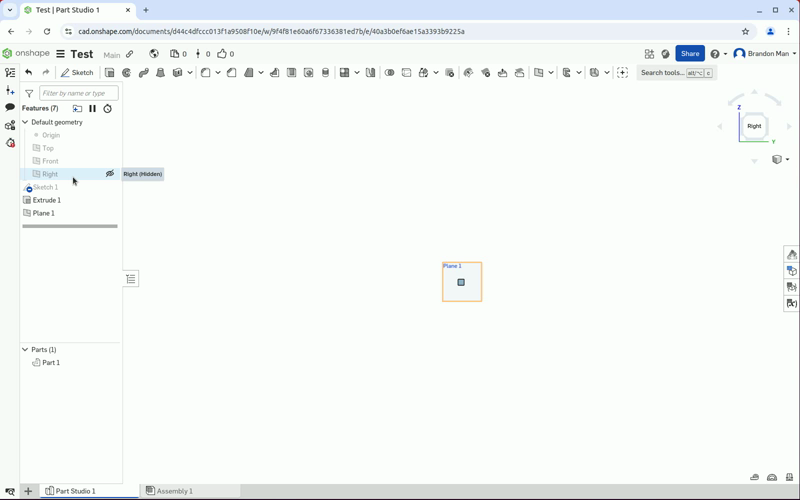
key(shift+s)
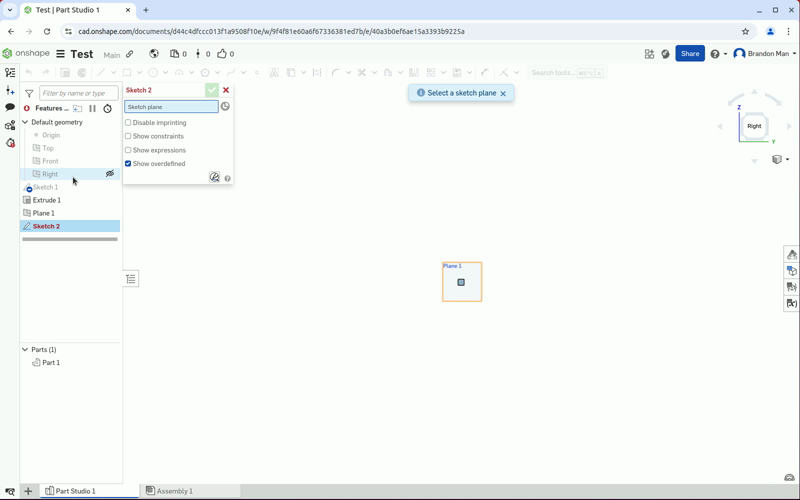
mouse_move(73, 215)
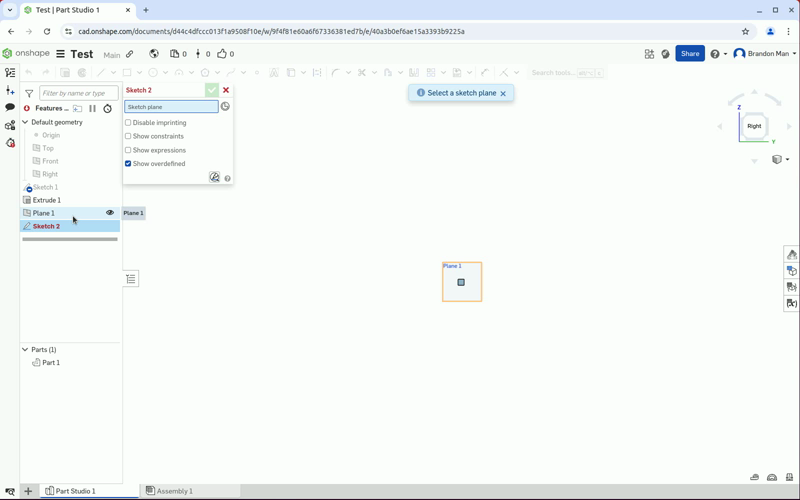
click(73, 215)
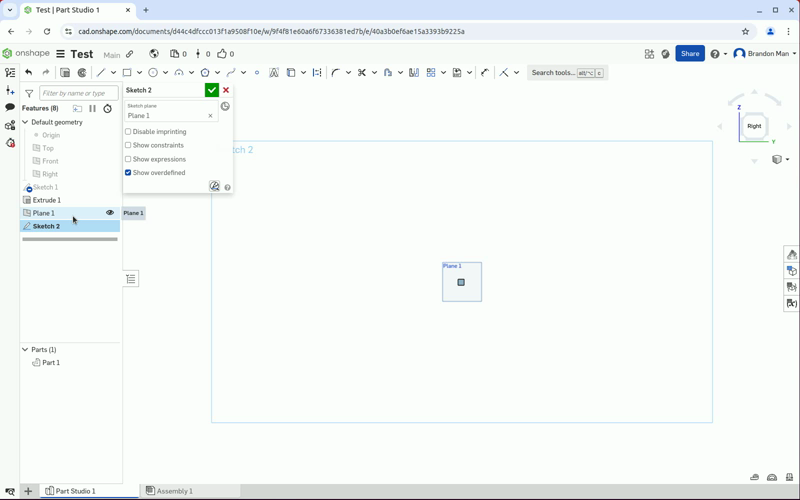
mouse_move(73, 352)
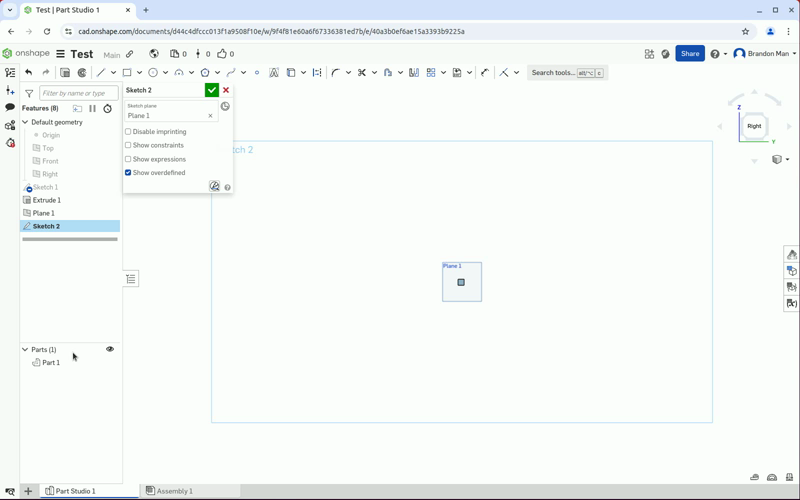
key(y)
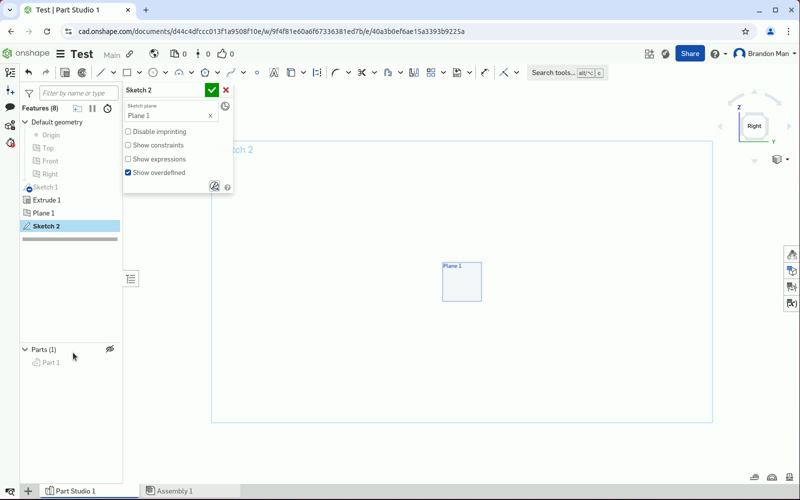
key(l)
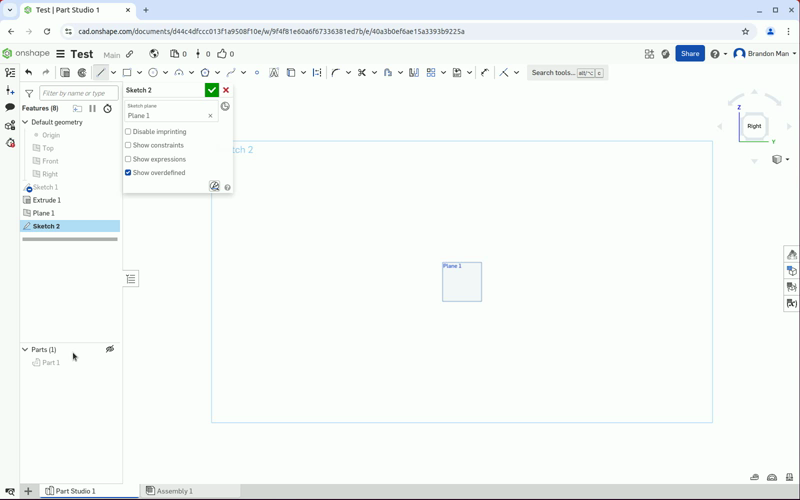
key_down(shift)
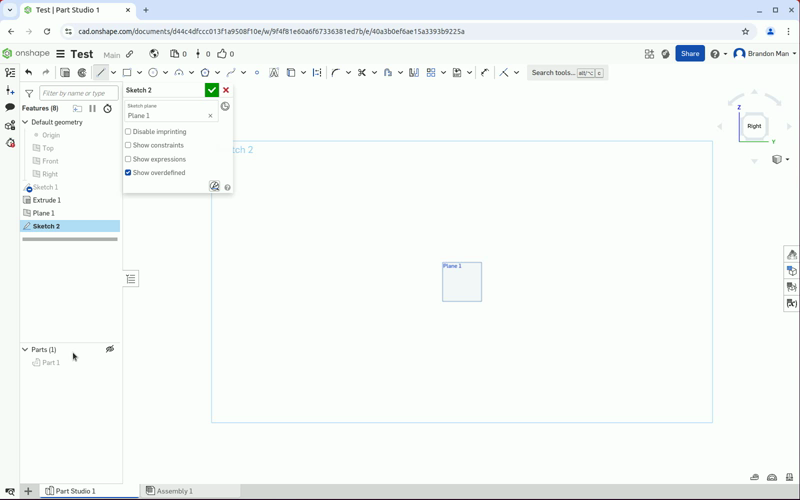
mouse_move(458, 285)
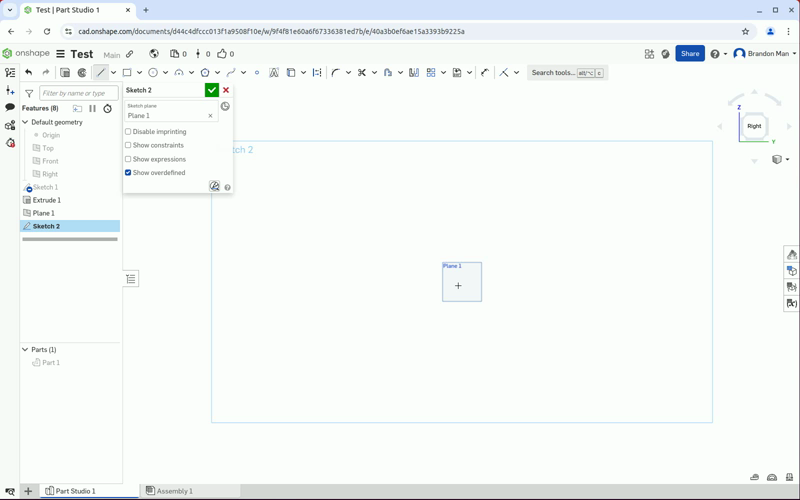
click(458, 285)
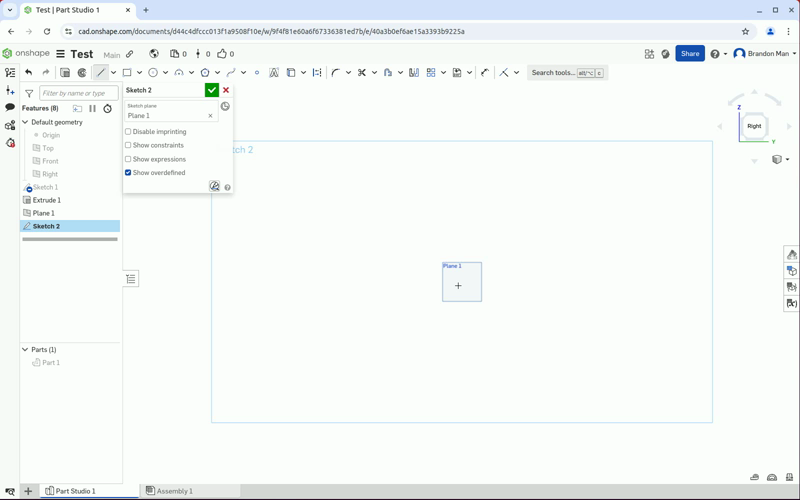
key_up(shift)
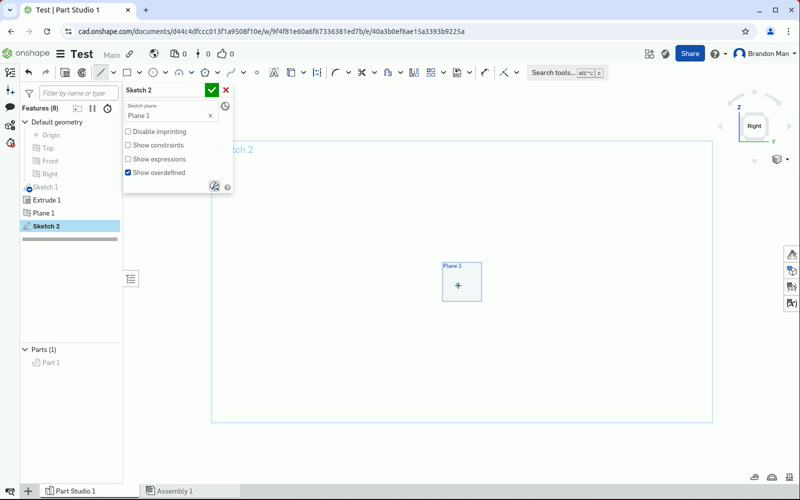
key_down(shift)
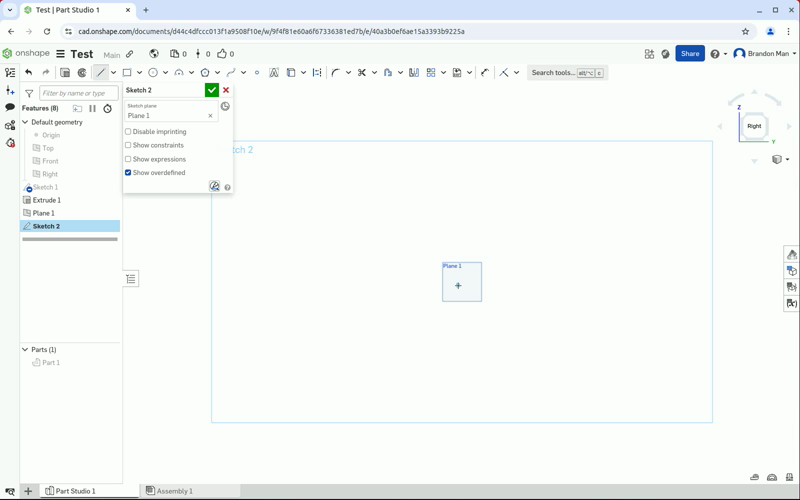
mouse_move(488, 285)
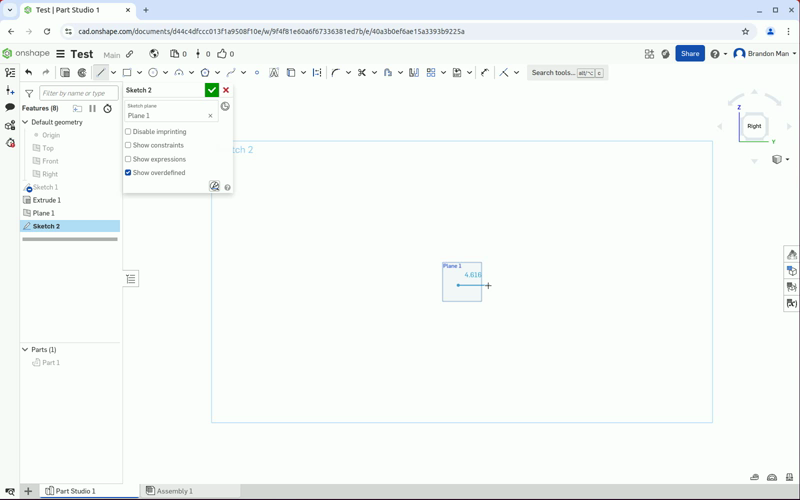
mouse_move(462, 285)
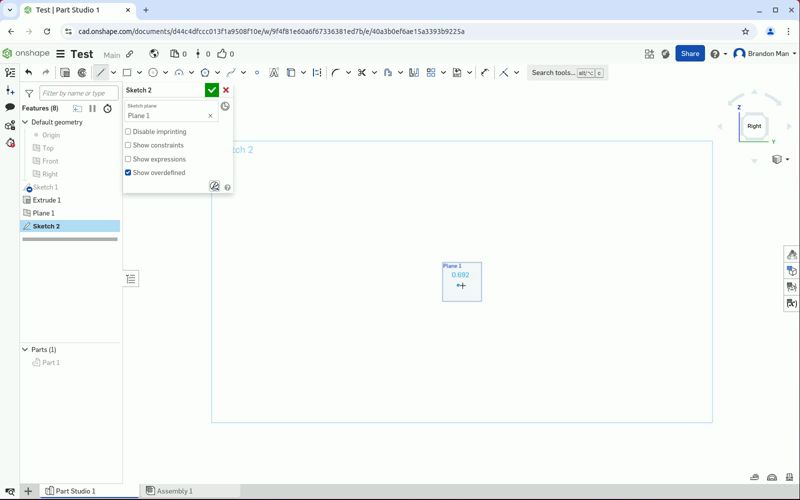
scroll(6)
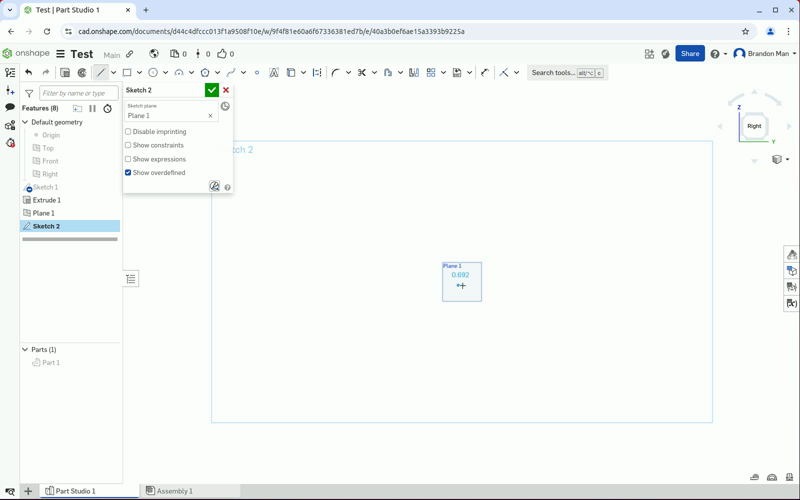
scroll(6)
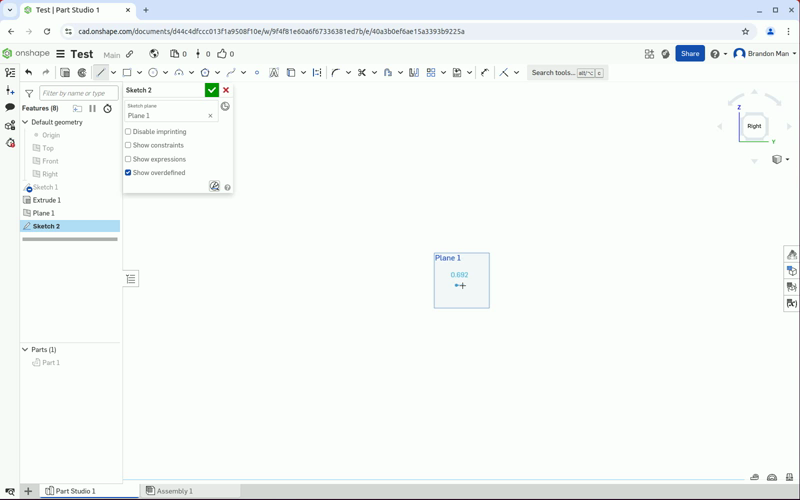
scroll(6)
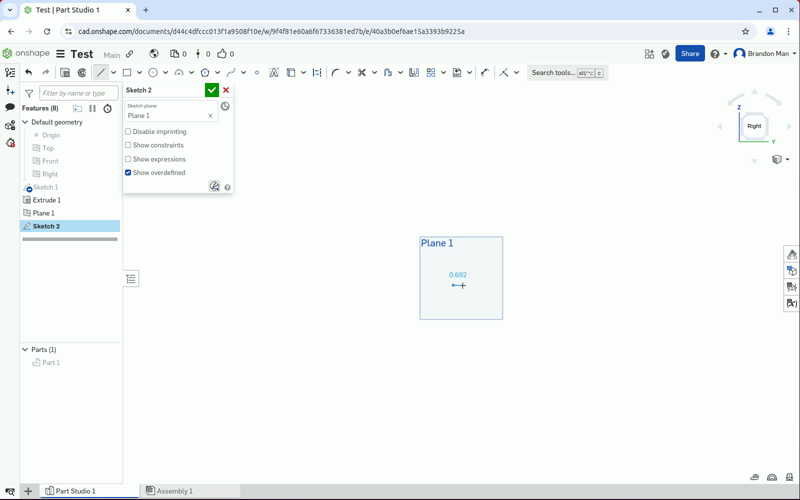
scroll(6)
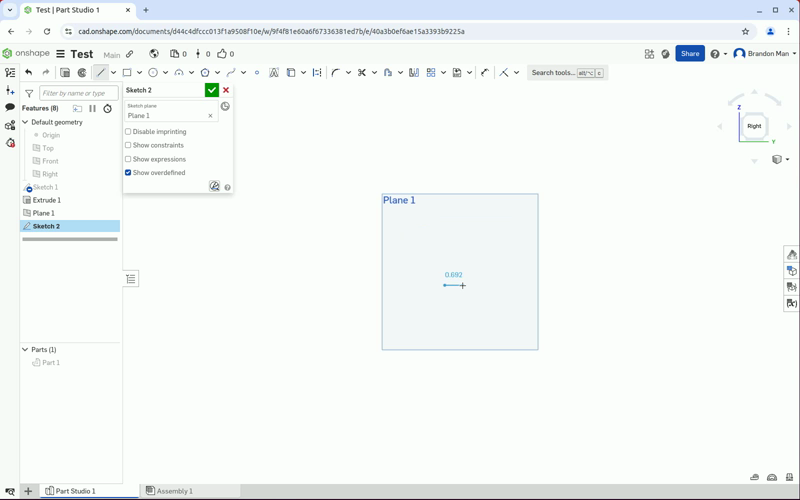
scroll(6)
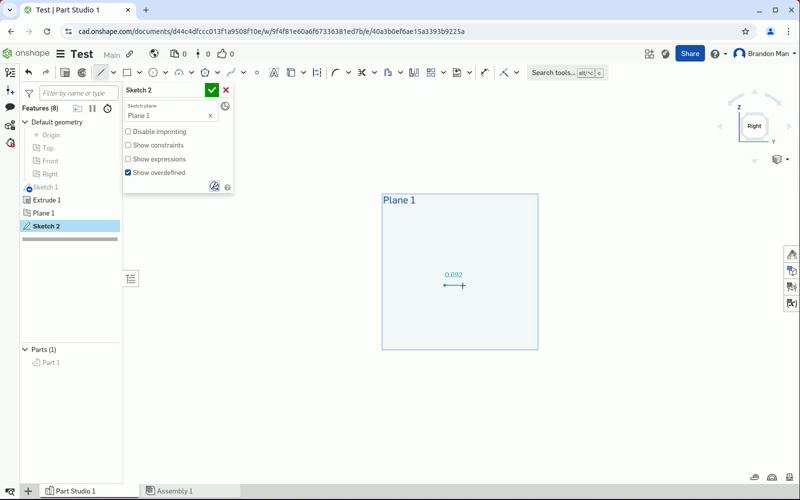
scroll(6)
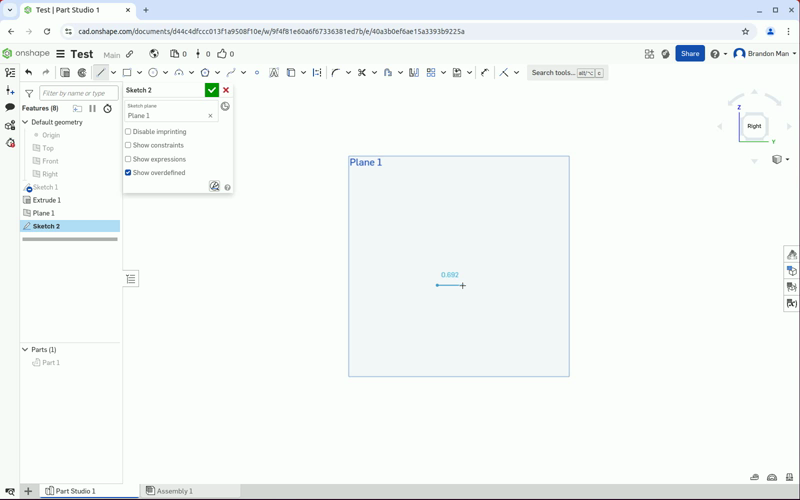
scroll(6)
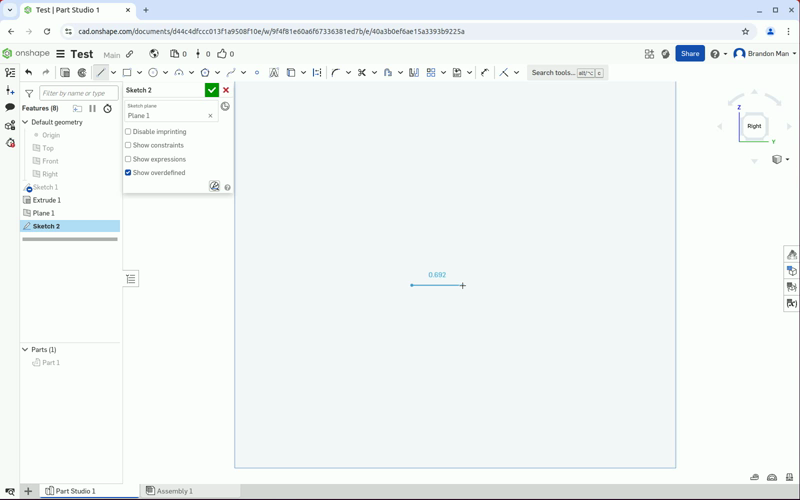
click(462, 285)
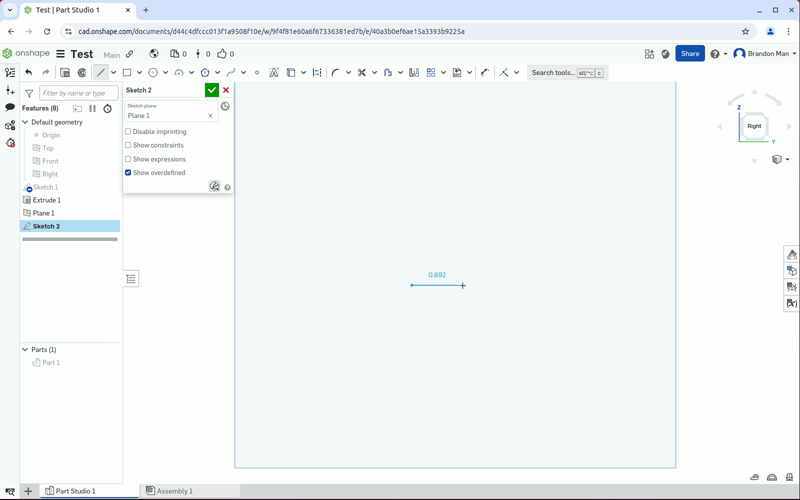
scroll(-6)
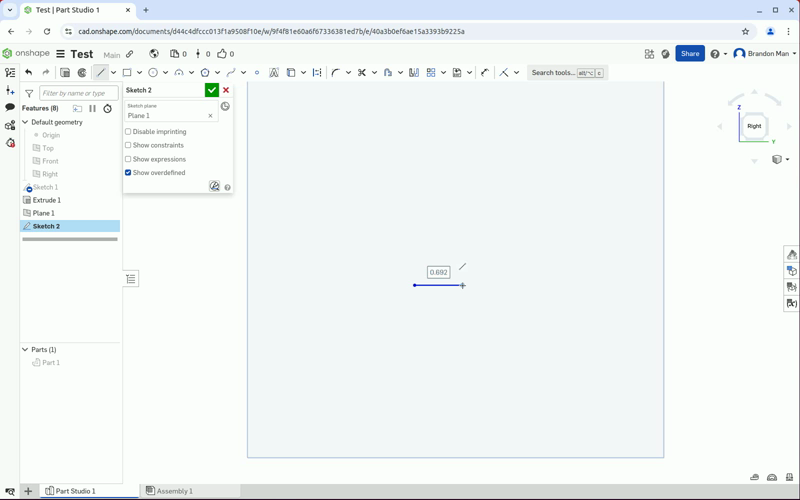
scroll(-6)
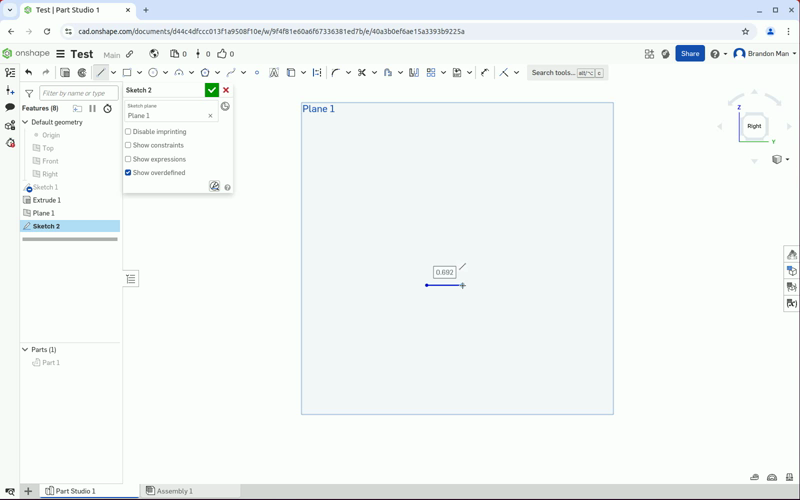
scroll(-6)
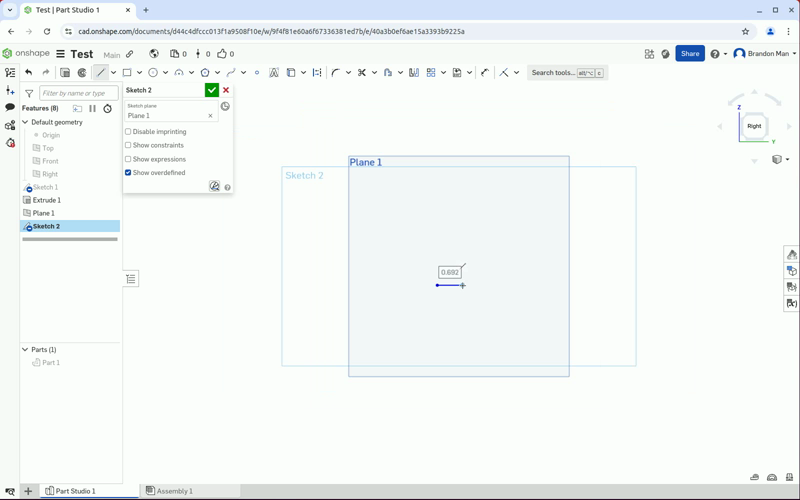
scroll(-6)
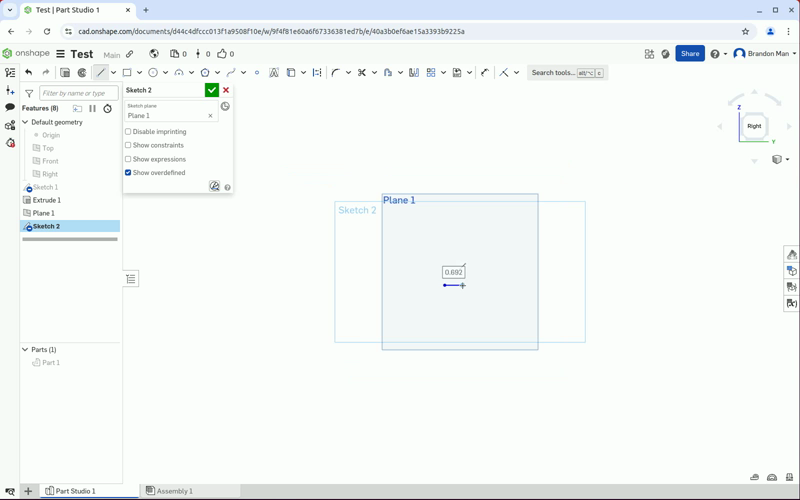
scroll(-6)
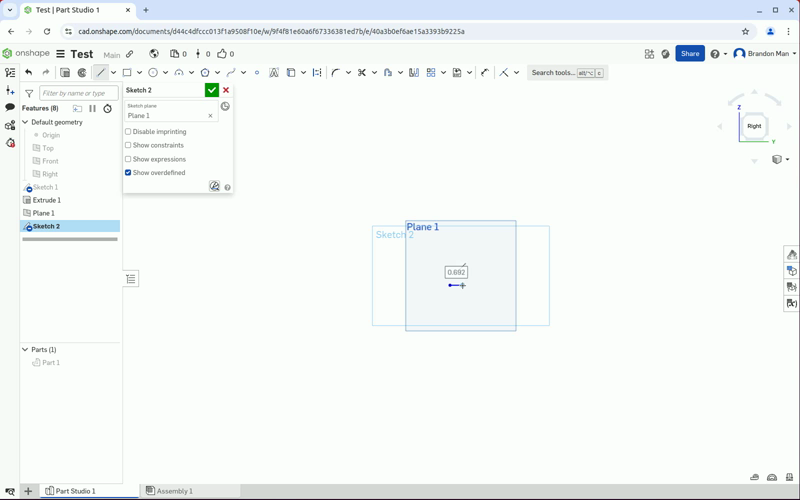
scroll(-6)
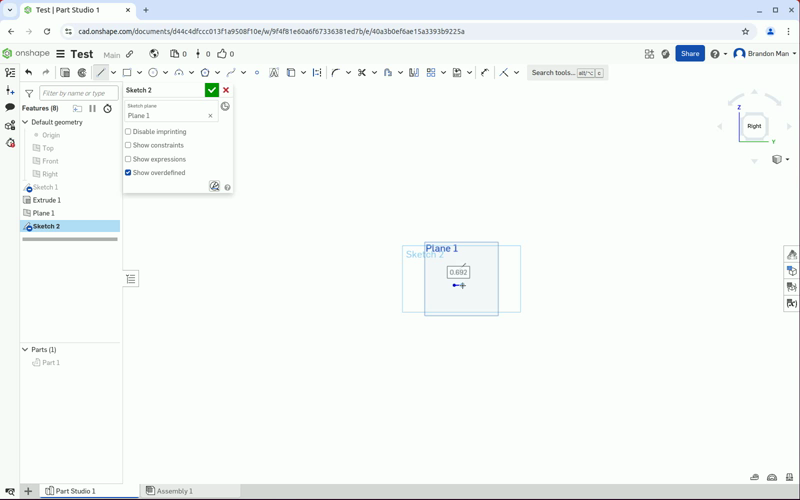
scroll(-6)
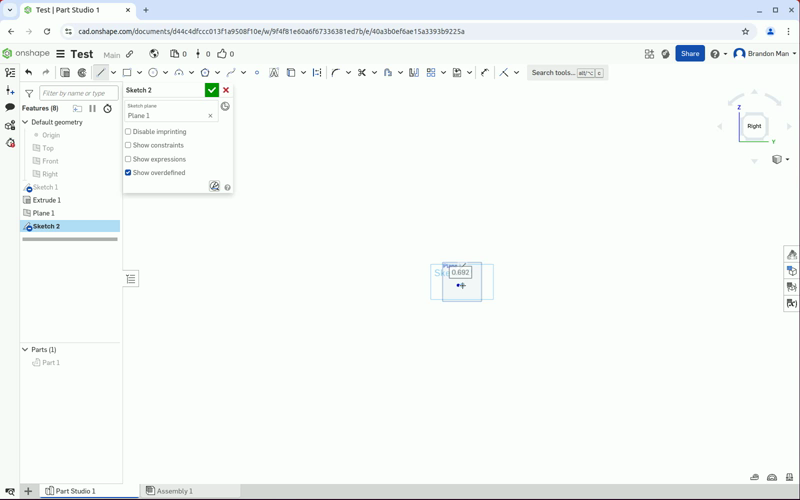
key_up(shift)
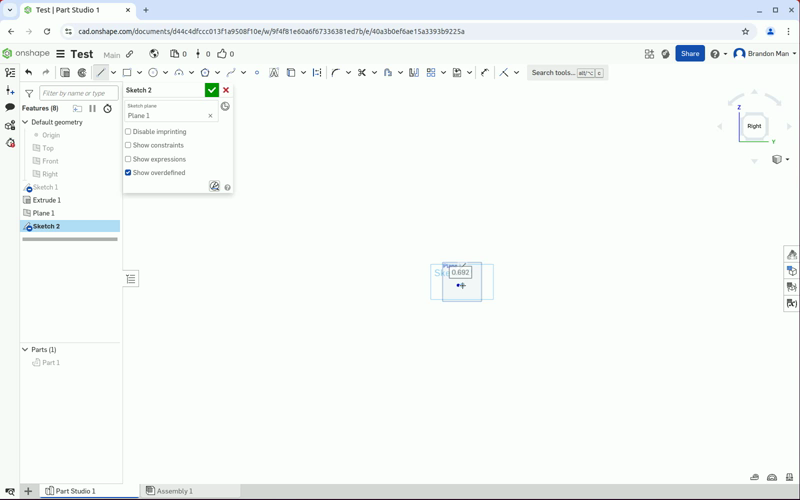
key_down(shift)
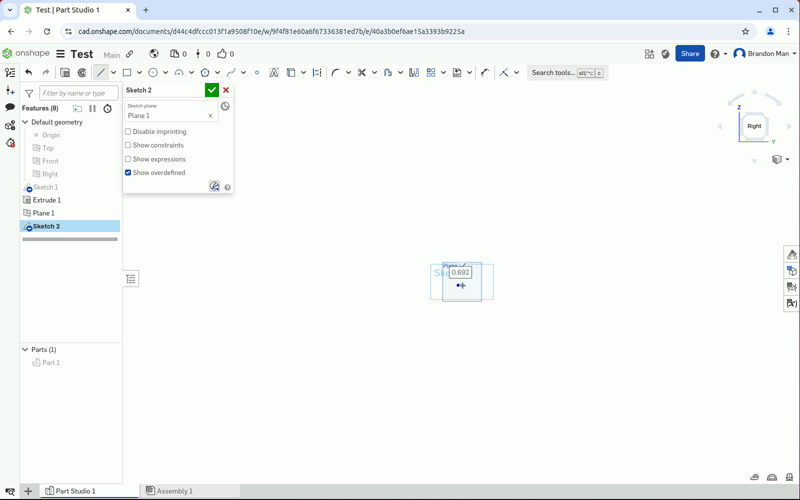
mouse_move(492, 285)
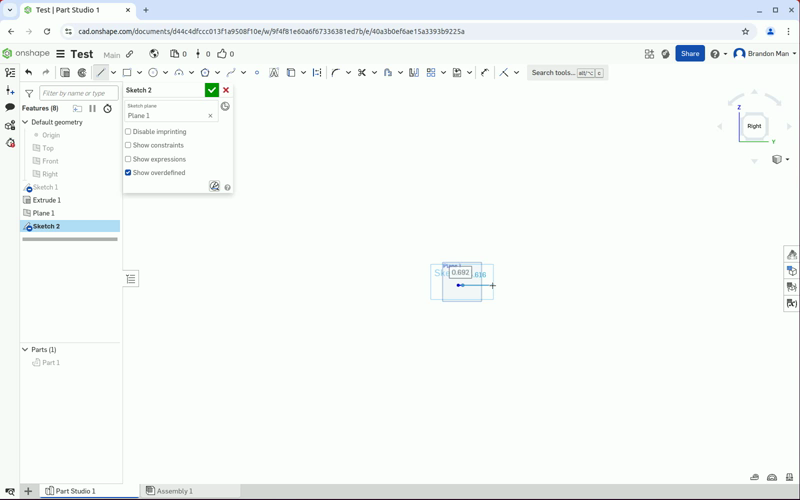
mouse_move(462, 280)
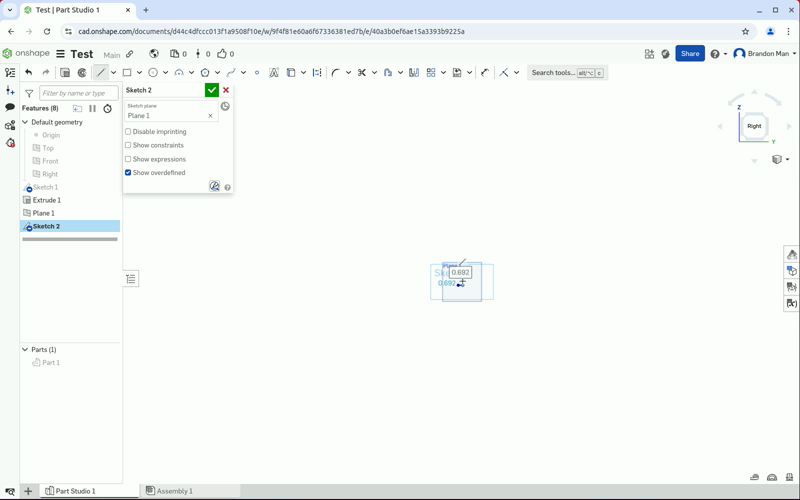
scroll(6)
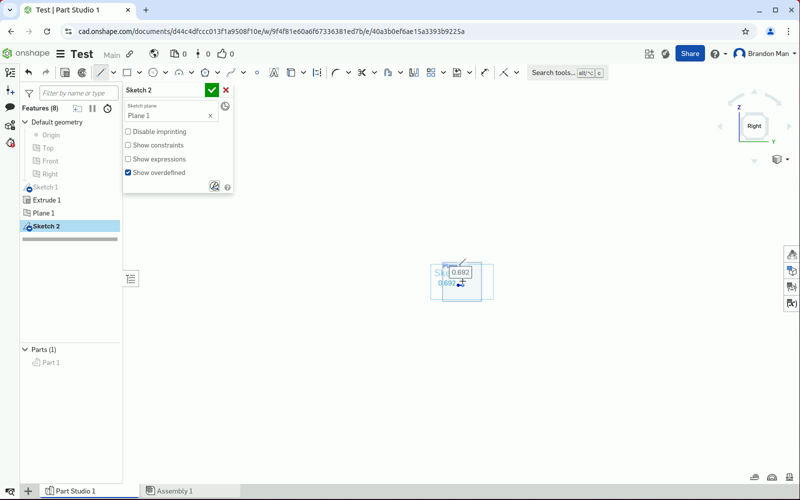
scroll(6)
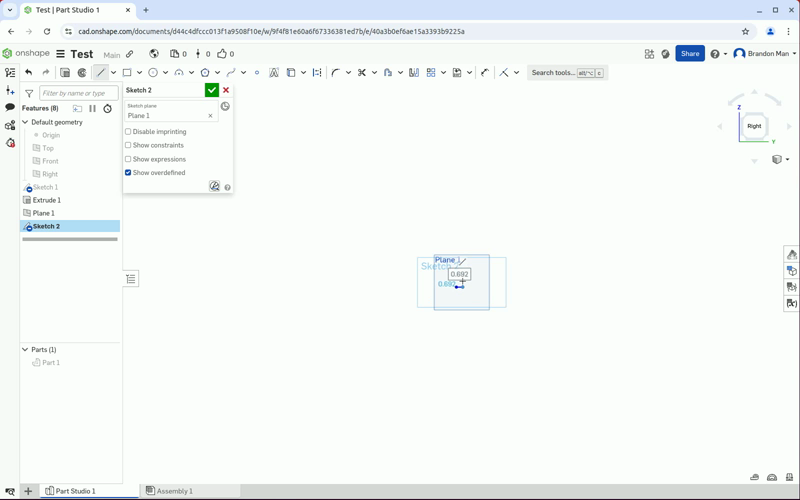
scroll(6)
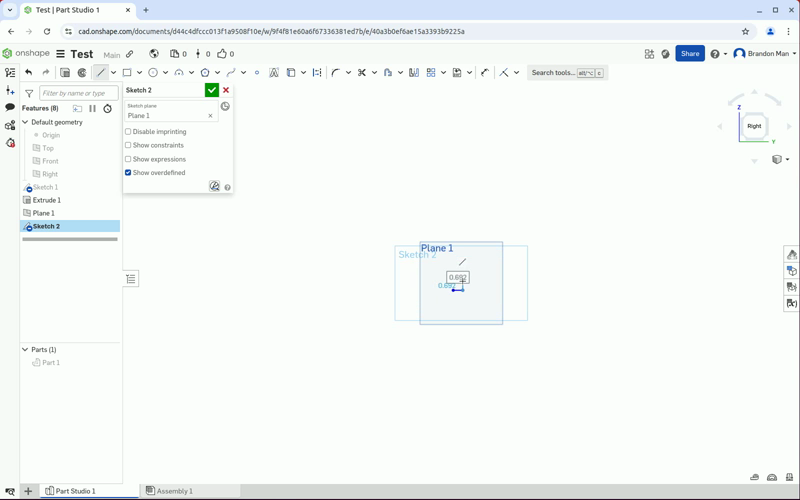
scroll(6)
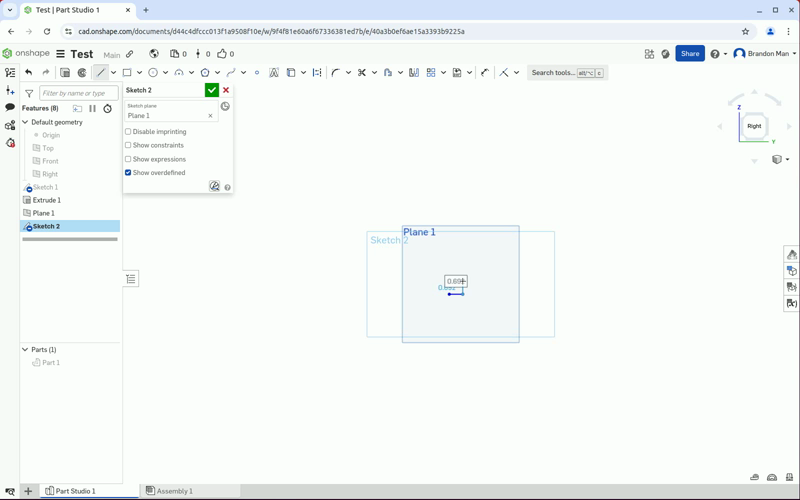
scroll(6)
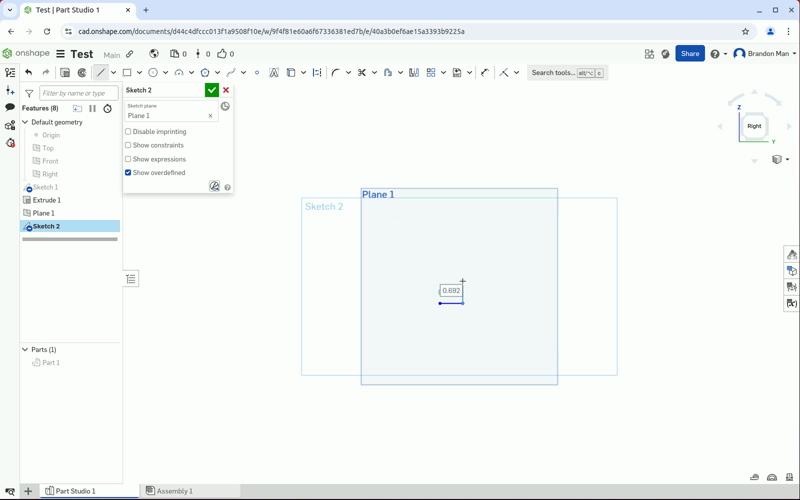
scroll(6)
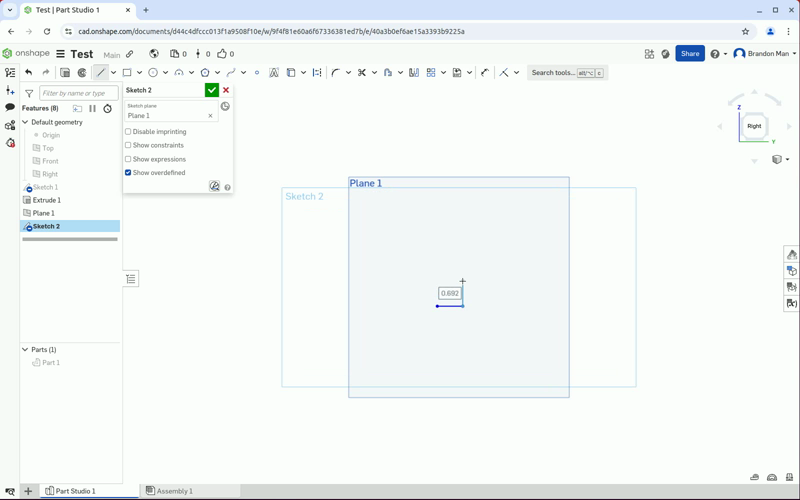
scroll(6)
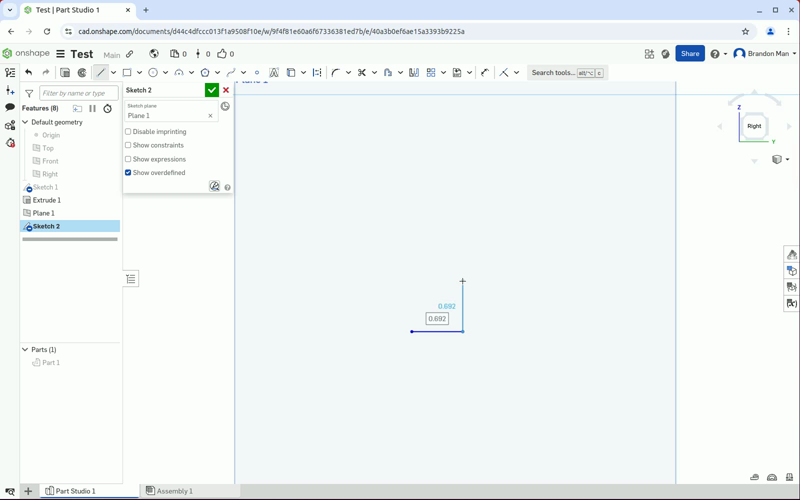
click(462, 280)
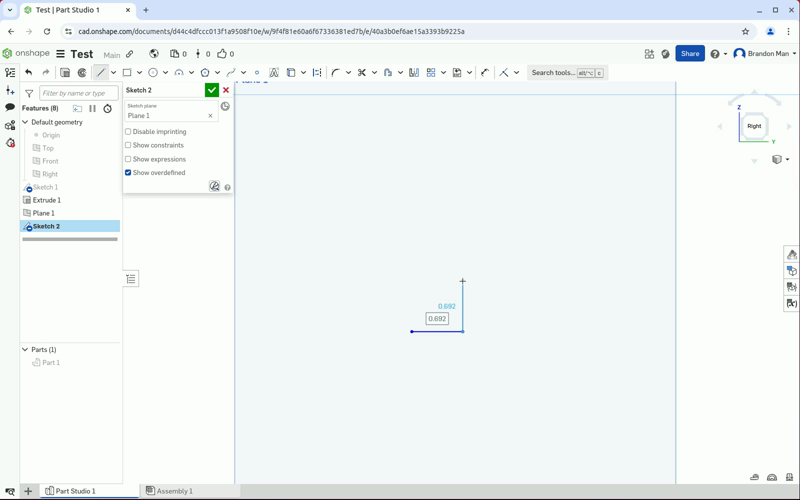
scroll(-6)
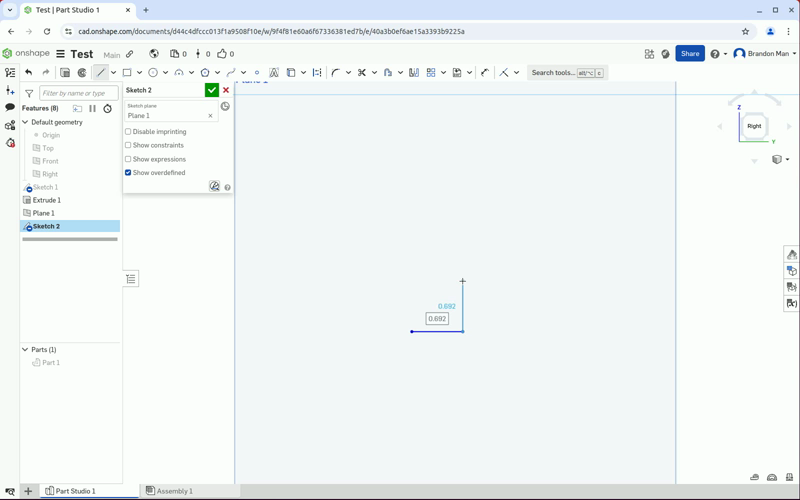
scroll(-6)
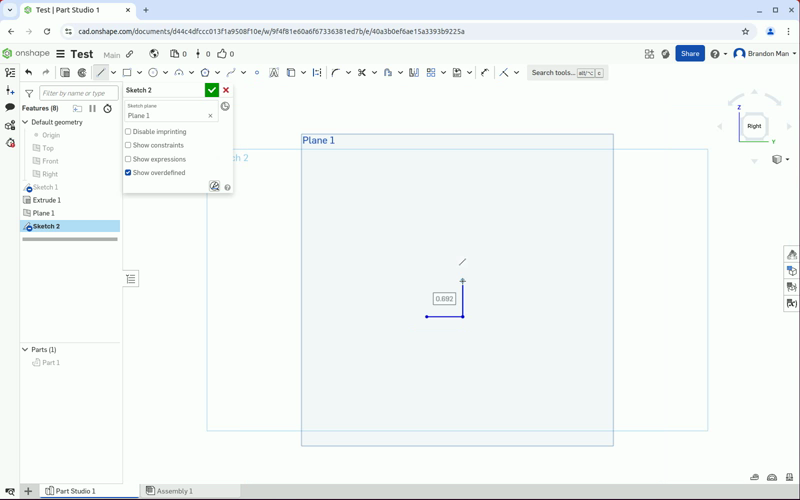
scroll(-6)
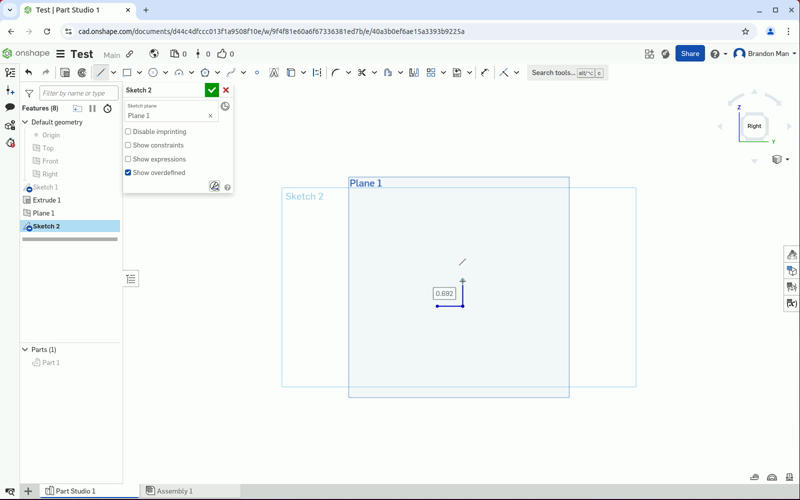
scroll(-6)
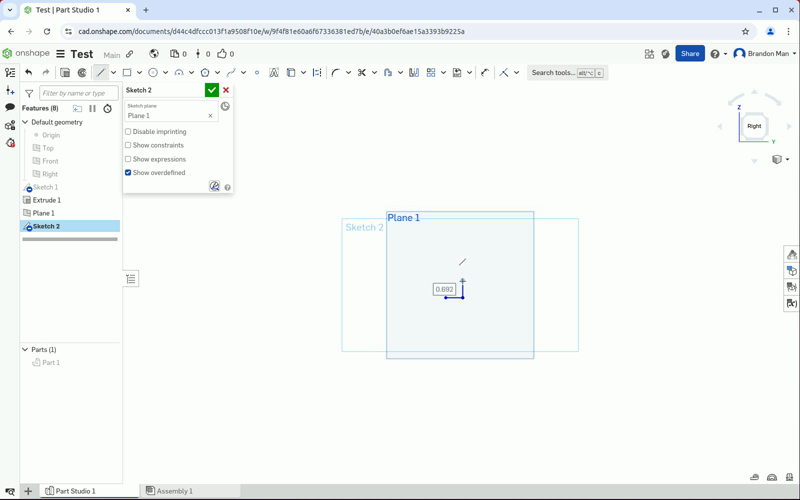
scroll(-6)
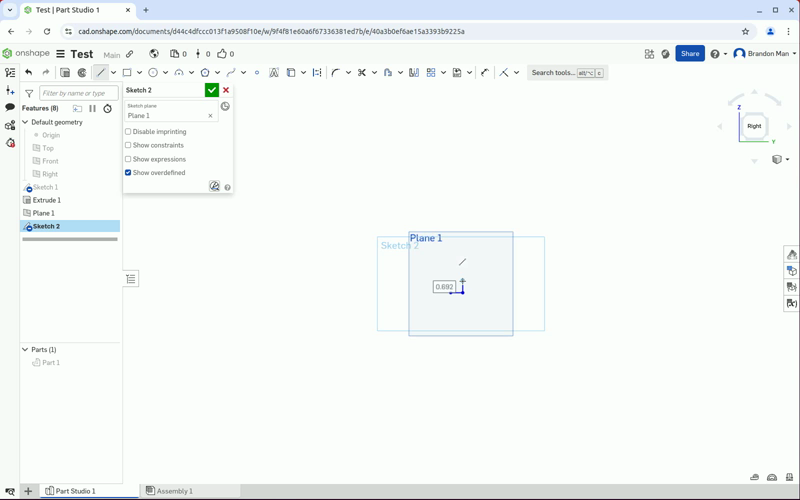
scroll(-6)
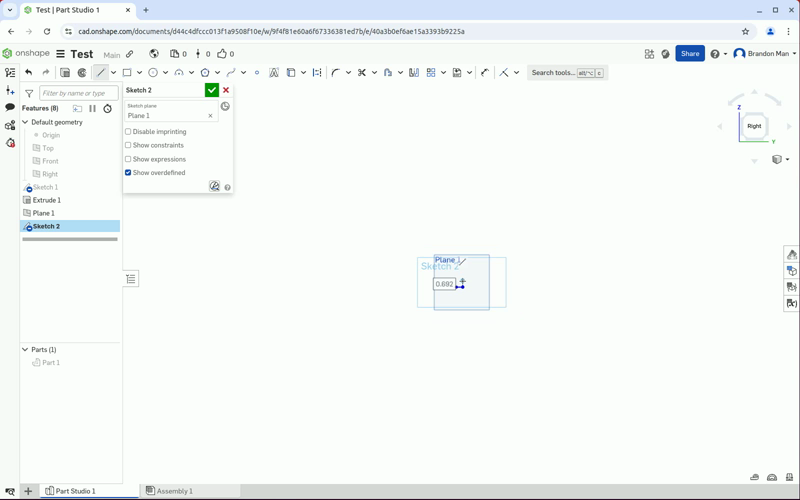
scroll(-6)
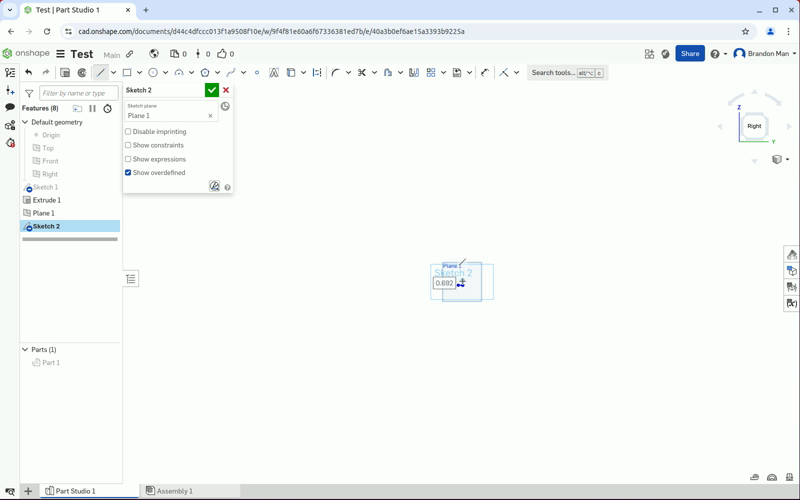
key_up(shift)
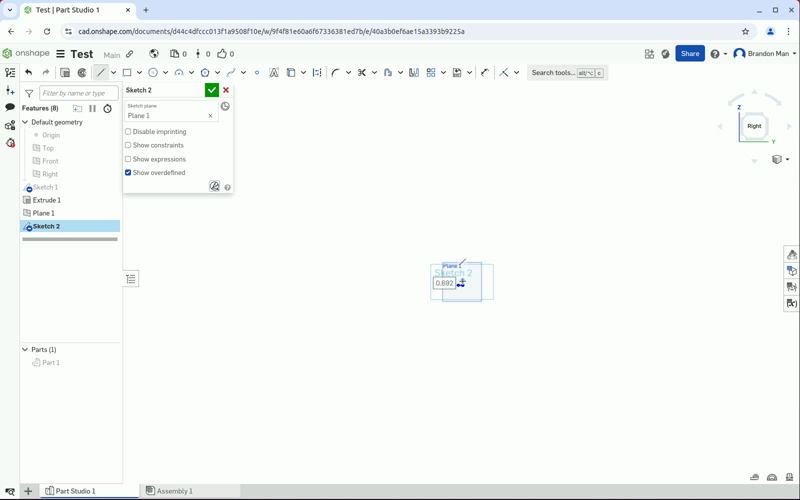
key_down(shift)
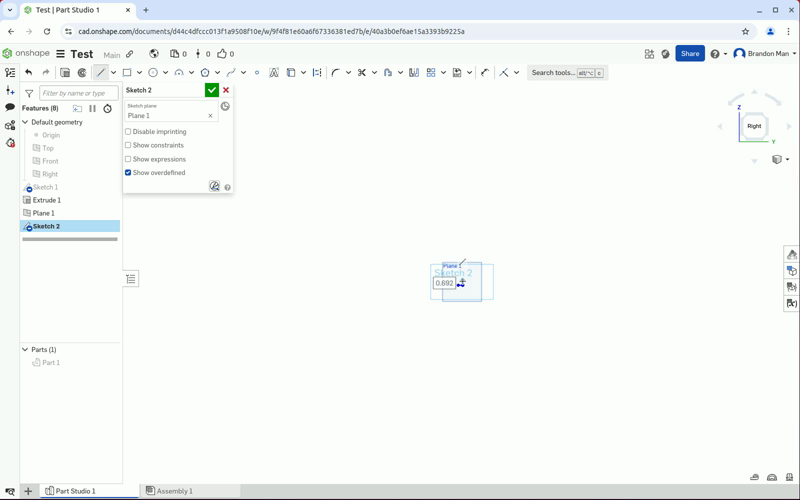
mouse_move(492, 280)
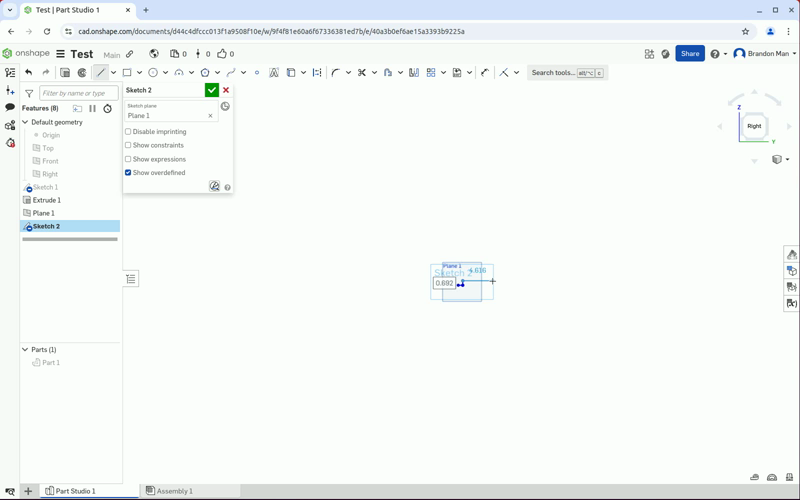
mouse_move(458, 280)
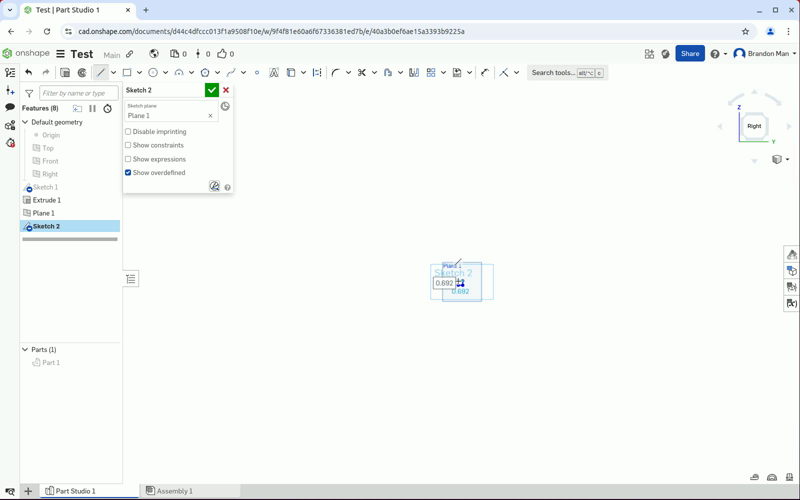
scroll(6)
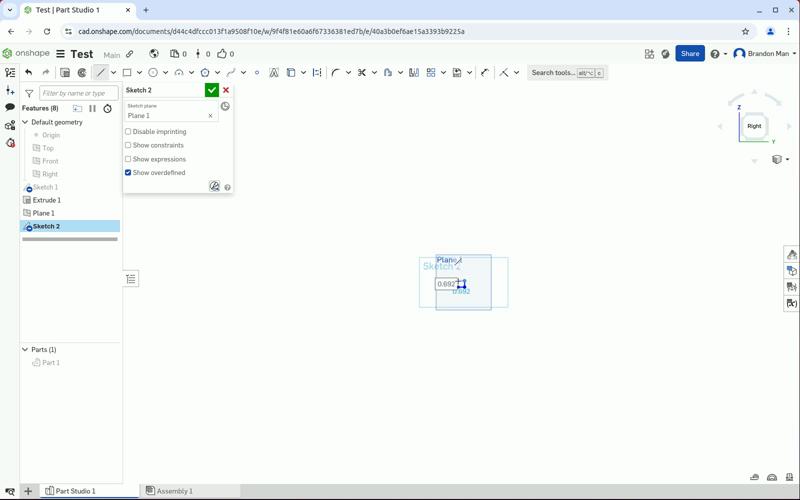
scroll(6)
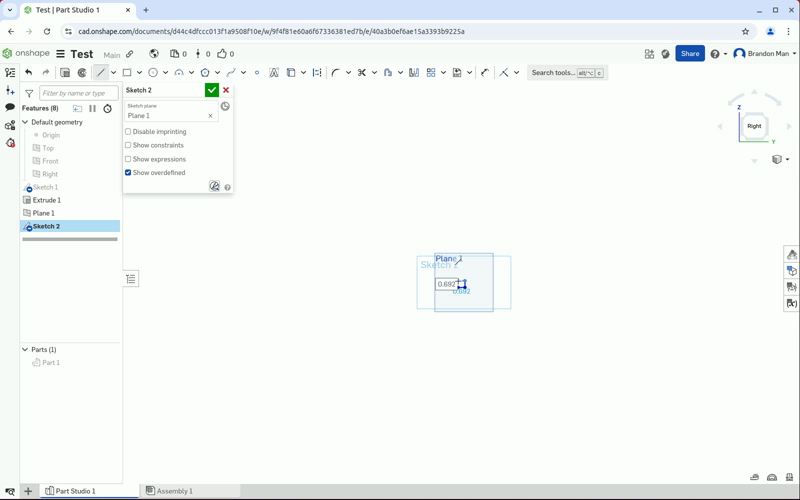
scroll(6)
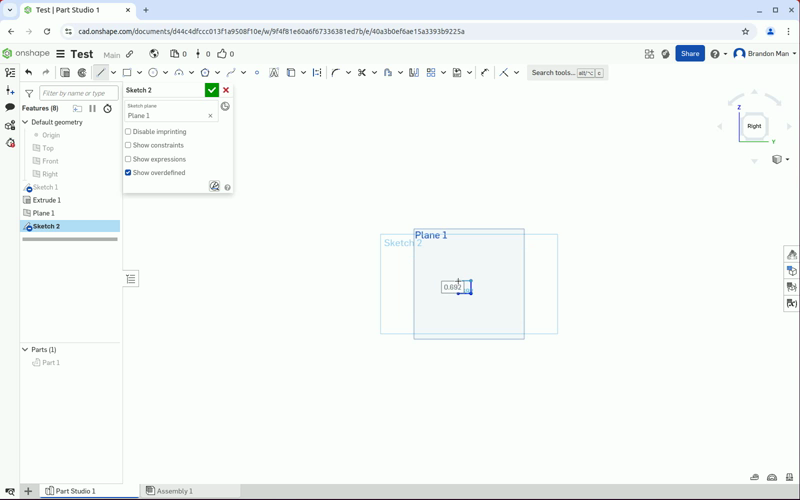
scroll(6)
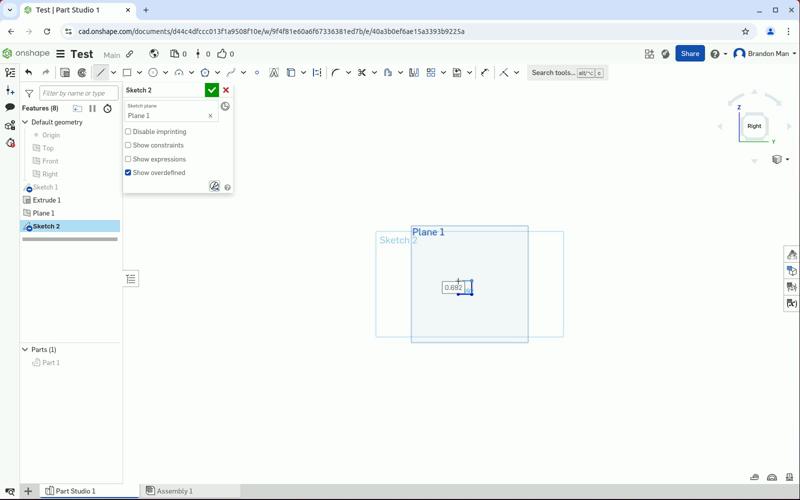
scroll(6)
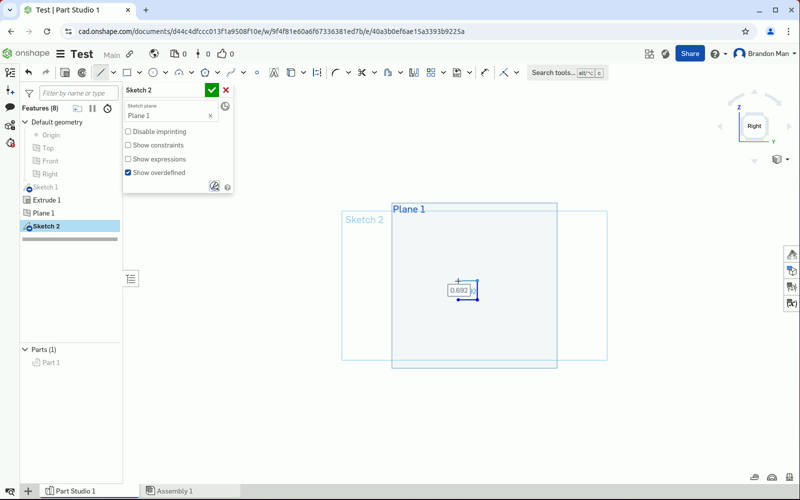
scroll(6)
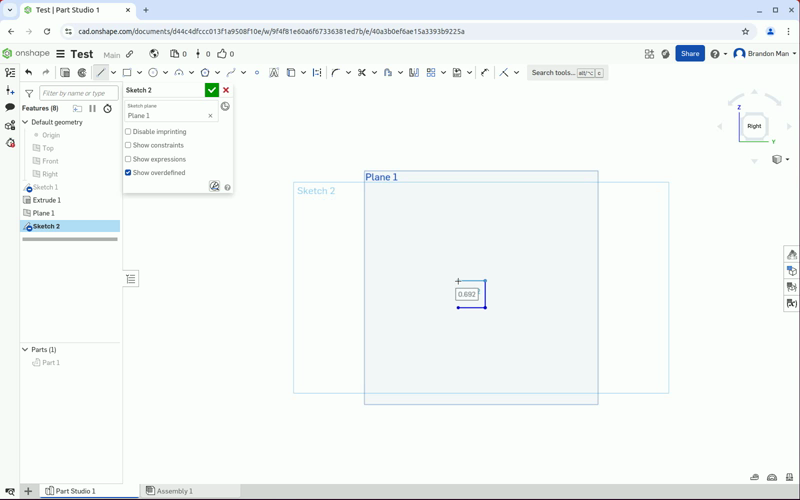
scroll(6)
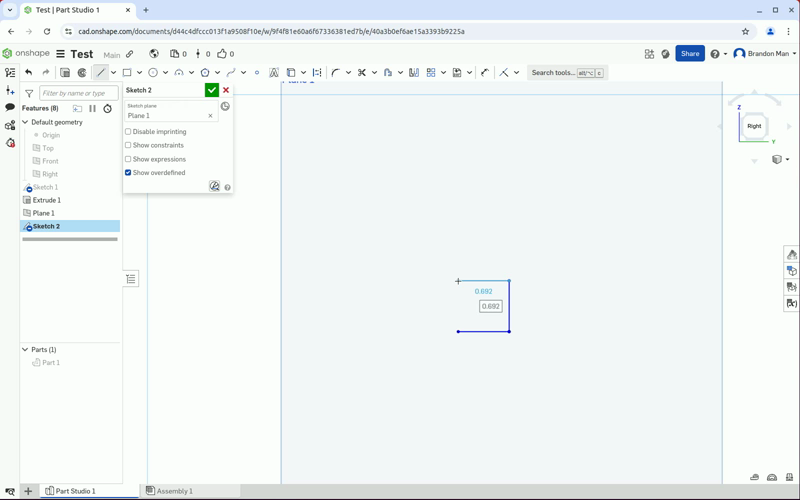
click(458, 280)
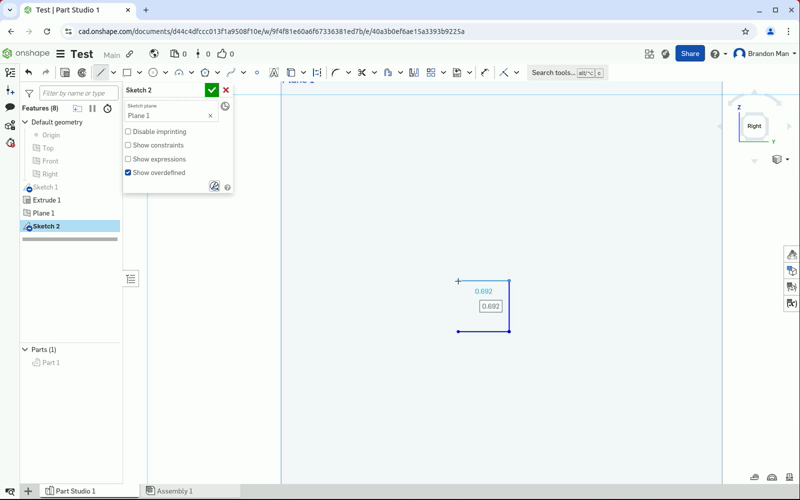
scroll(-6)
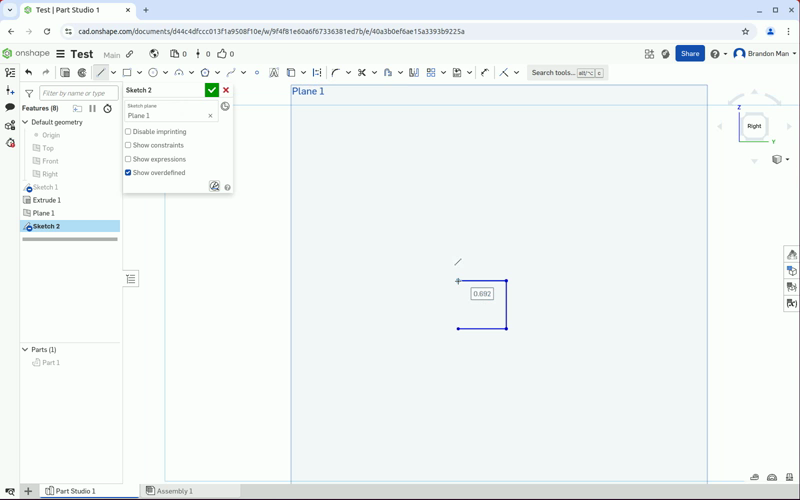
scroll(-6)
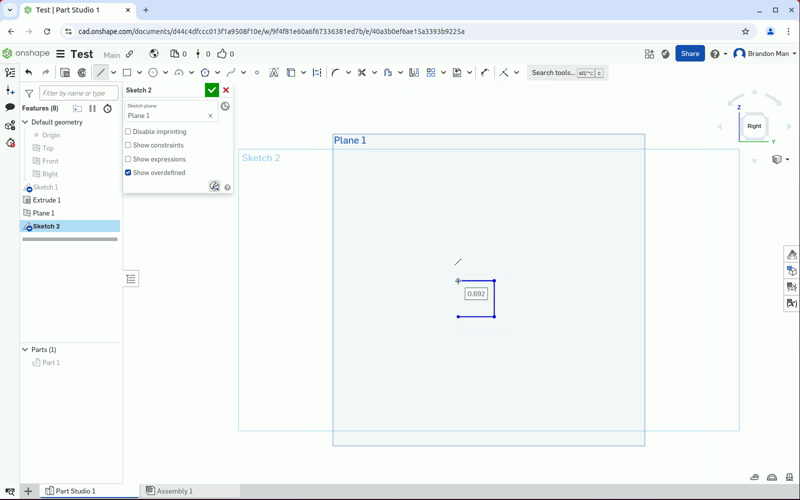
scroll(-6)
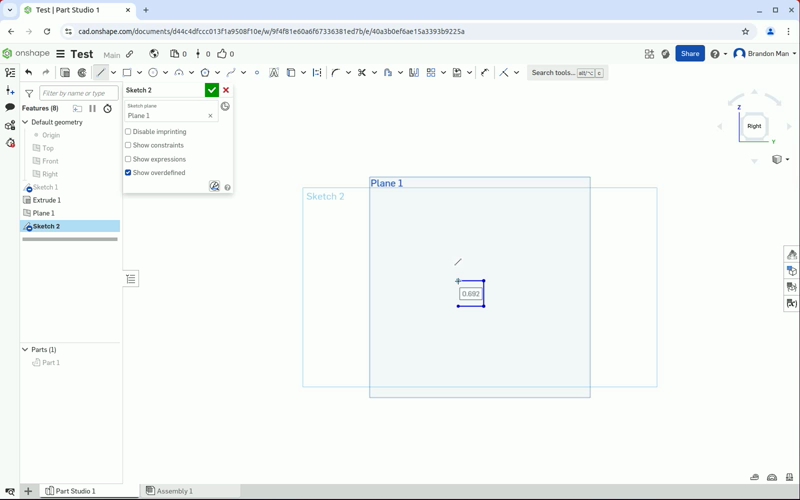
scroll(-6)
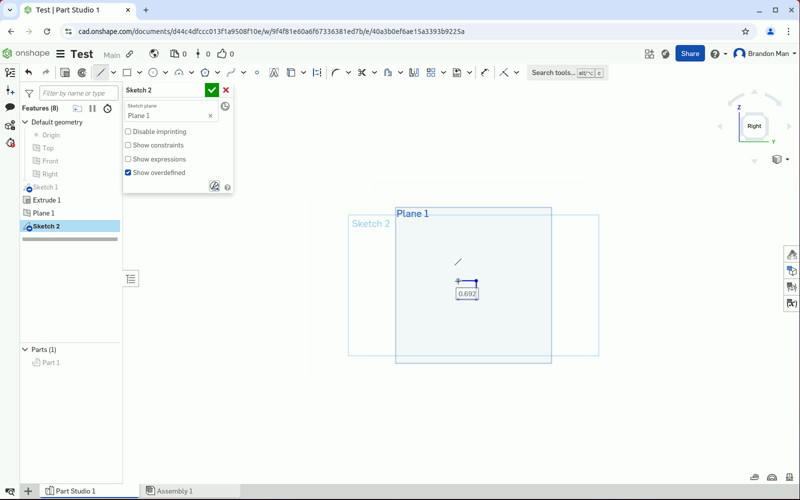
scroll(-6)
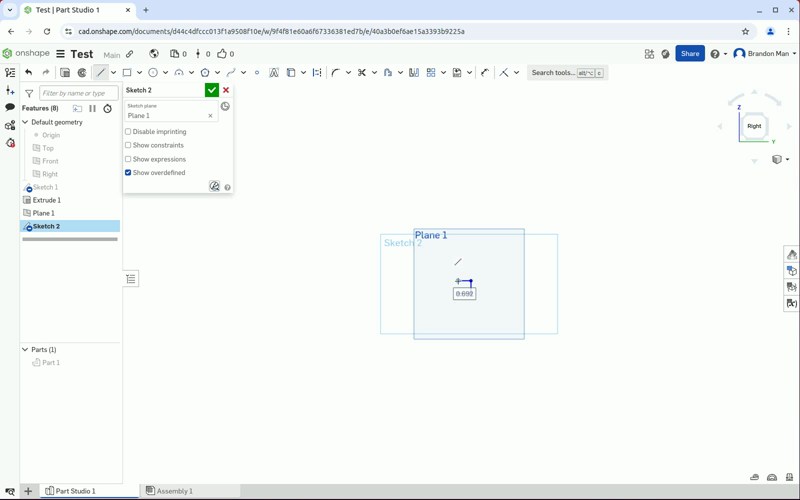
scroll(-6)
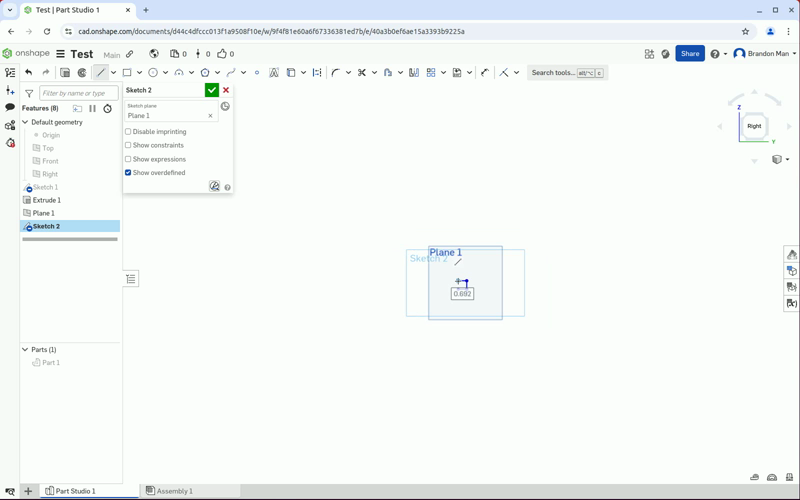
scroll(-6)
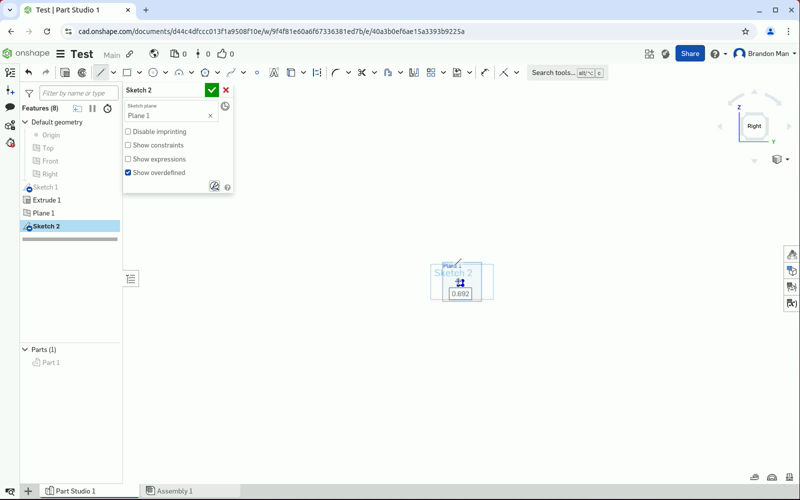
key_up(shift)
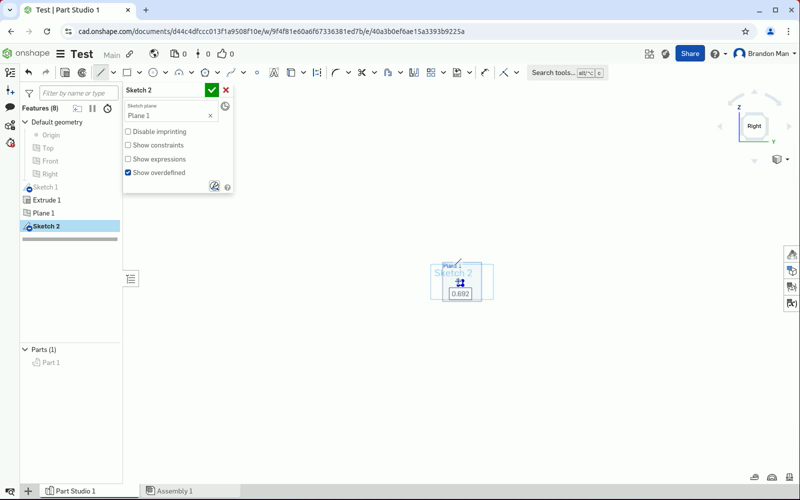
mouse_move(488, 280)
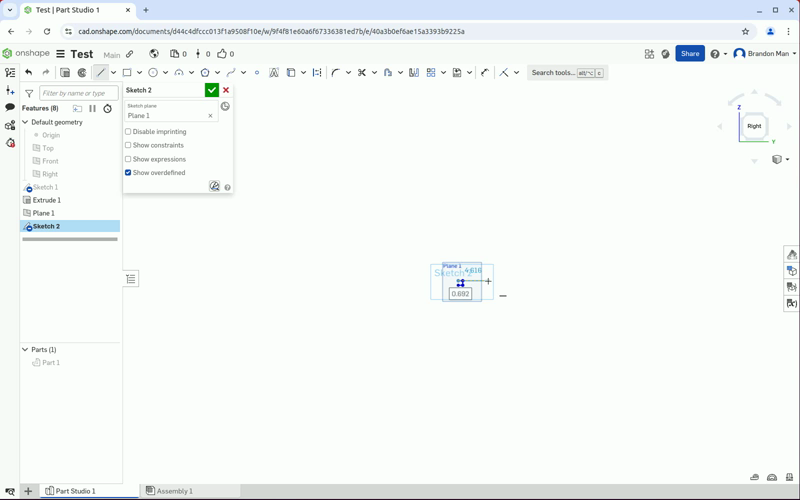
key_down(shift)
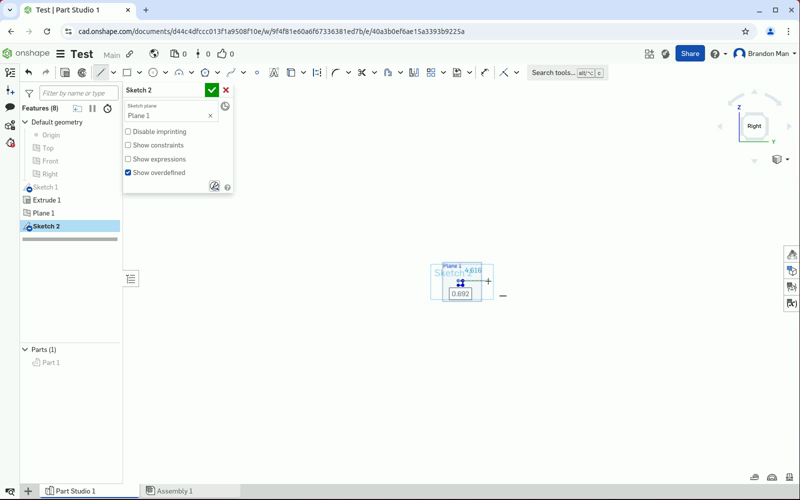
mouse_move(458, 285)
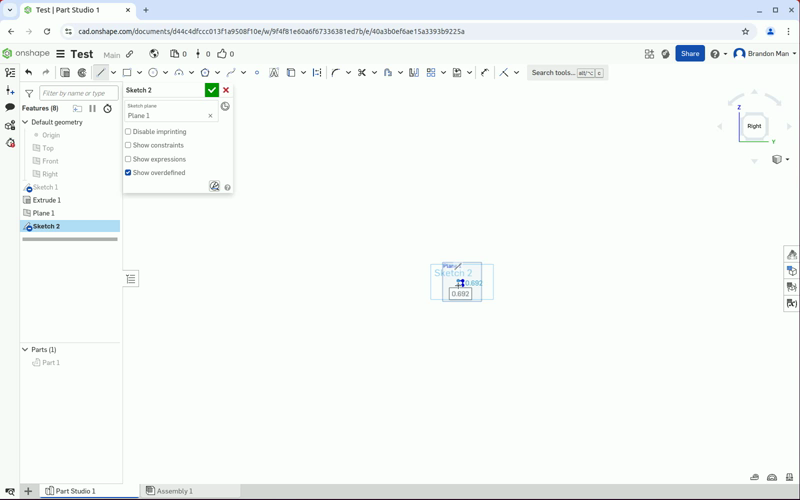
scroll(6)
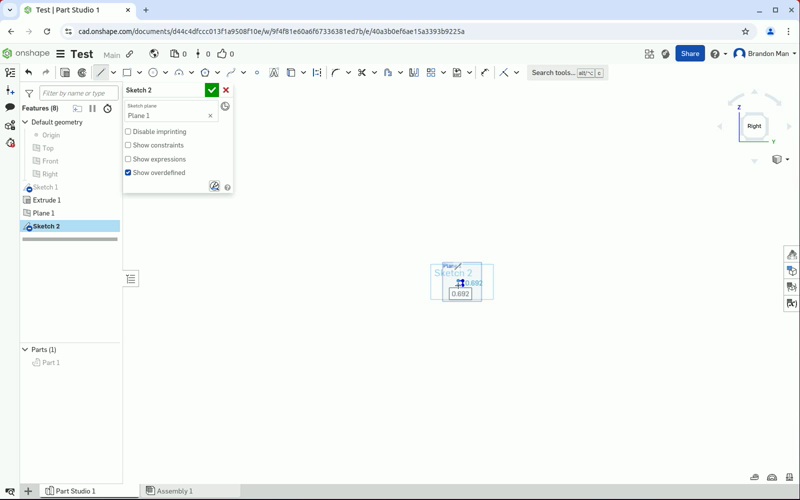
scroll(6)
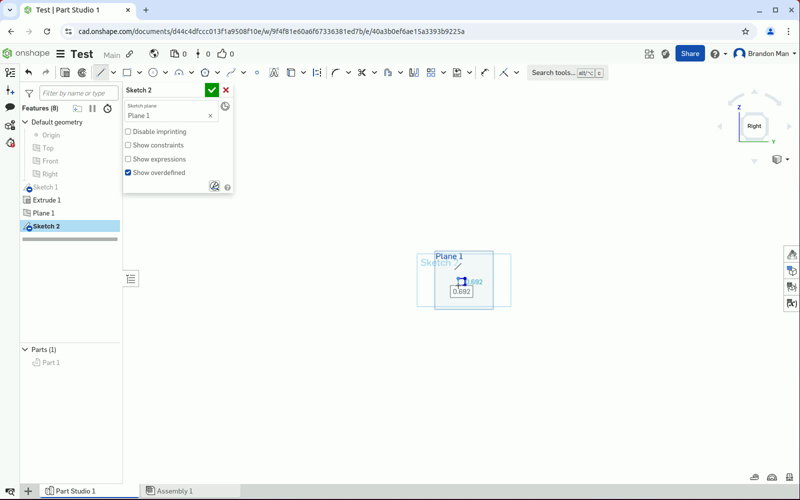
scroll(6)
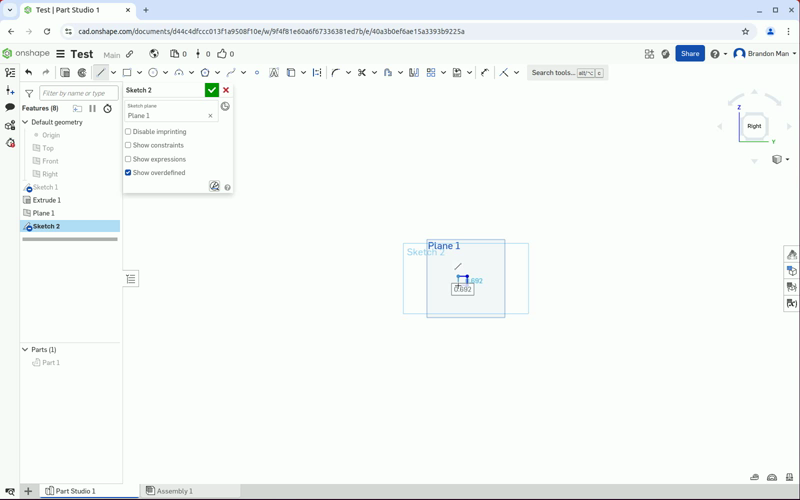
scroll(6)
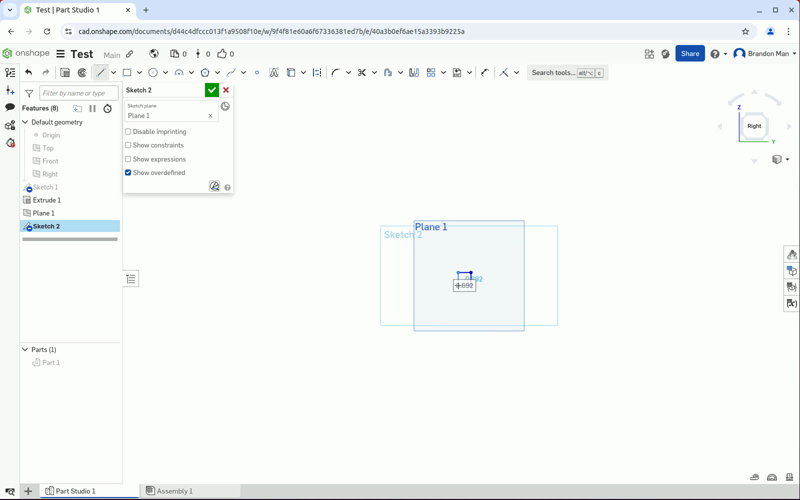
scroll(6)
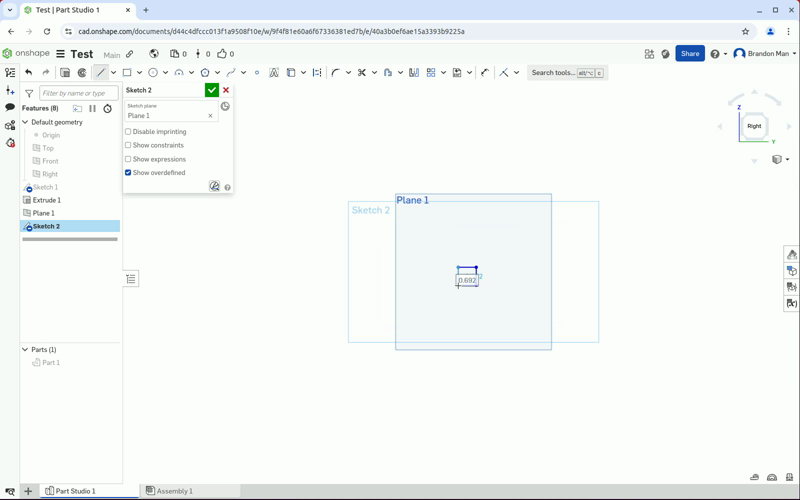
scroll(6)
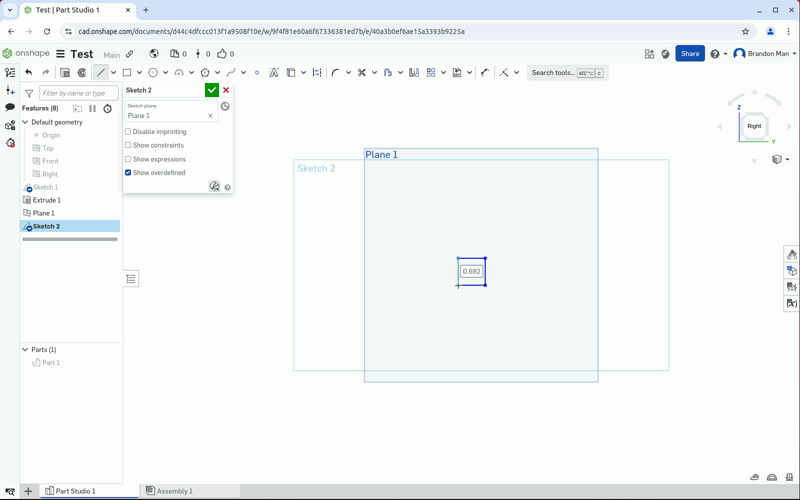
scroll(6)
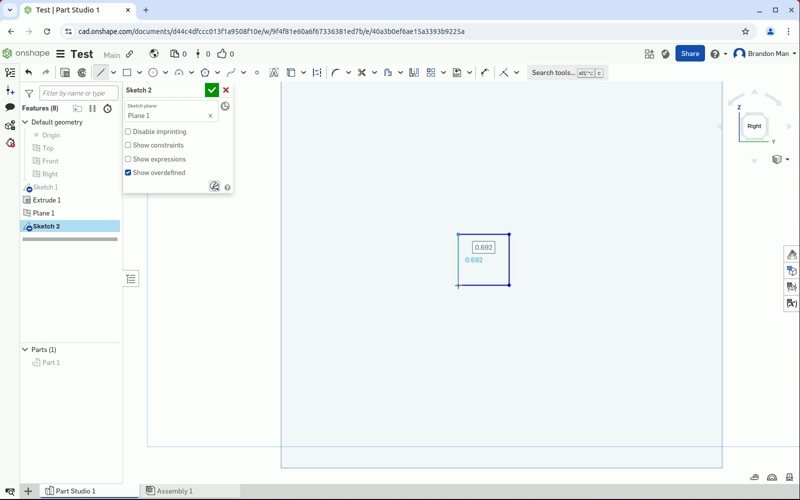
key_up(shift)
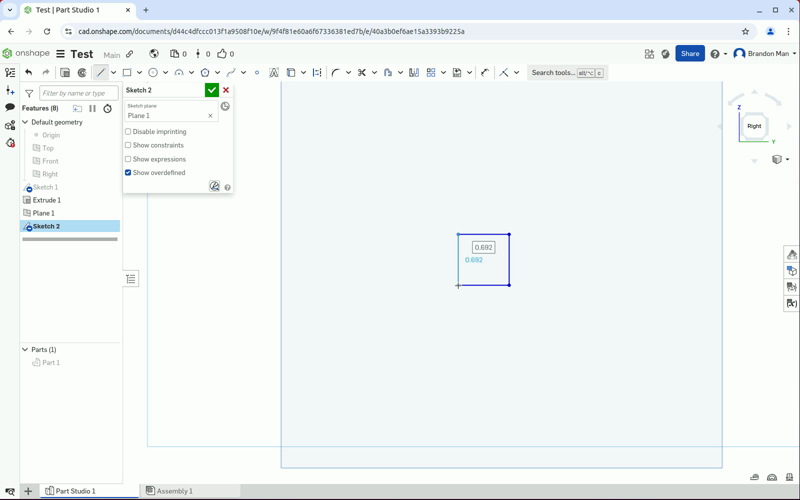
click(458, 285)
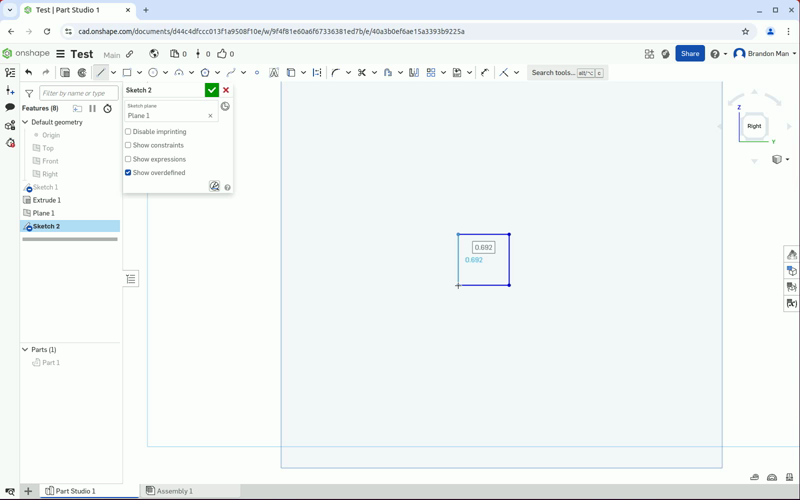
scroll(-6)
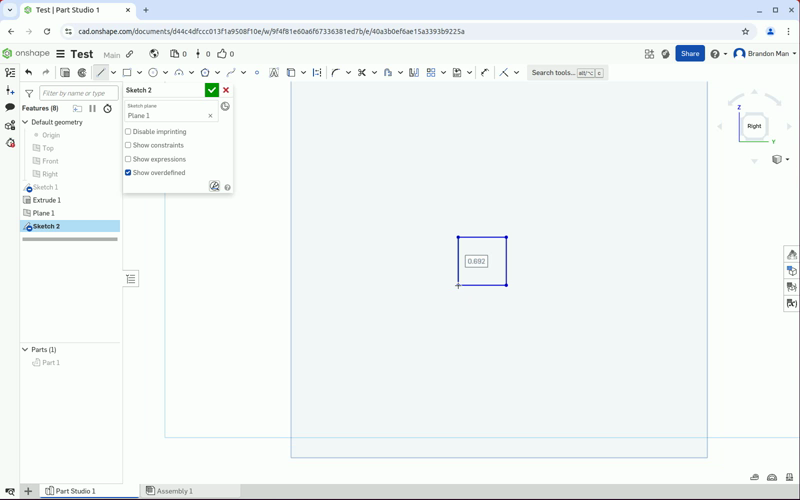
scroll(-6)
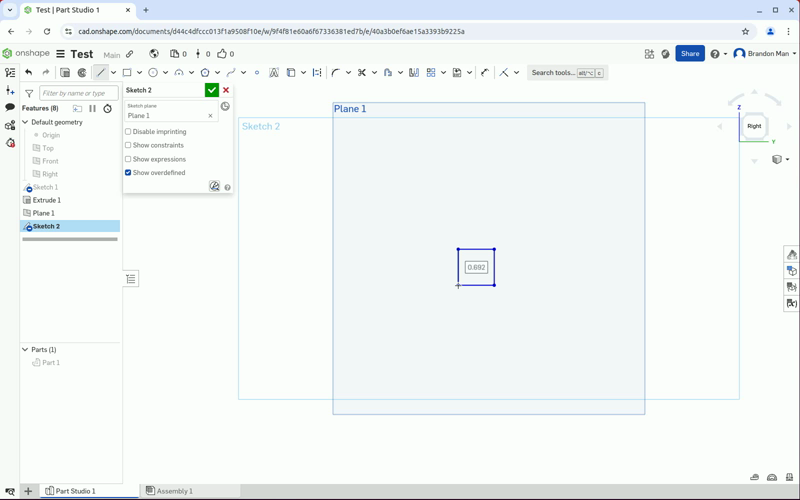
scroll(-6)
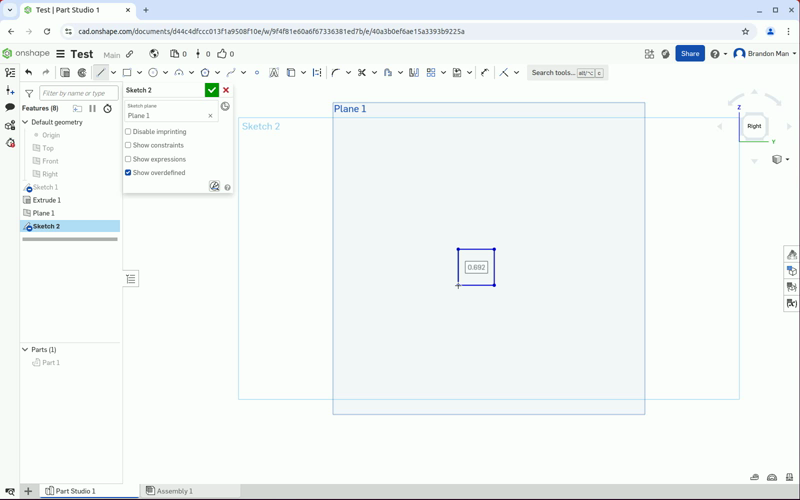
scroll(-6)
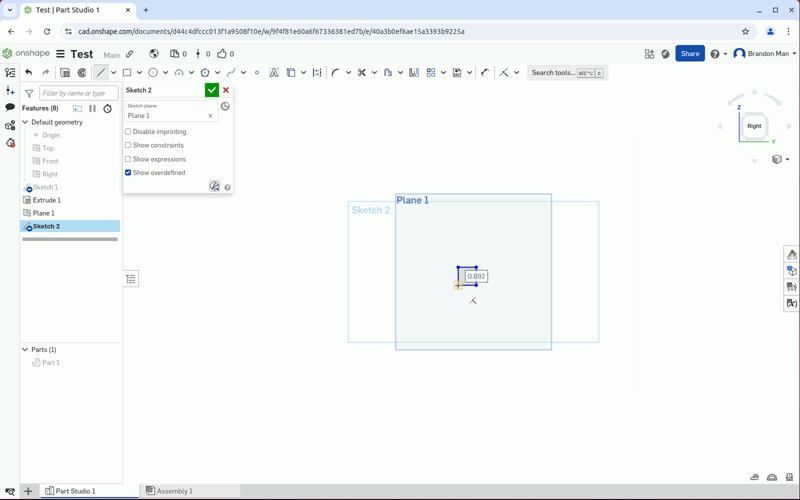
scroll(-6)
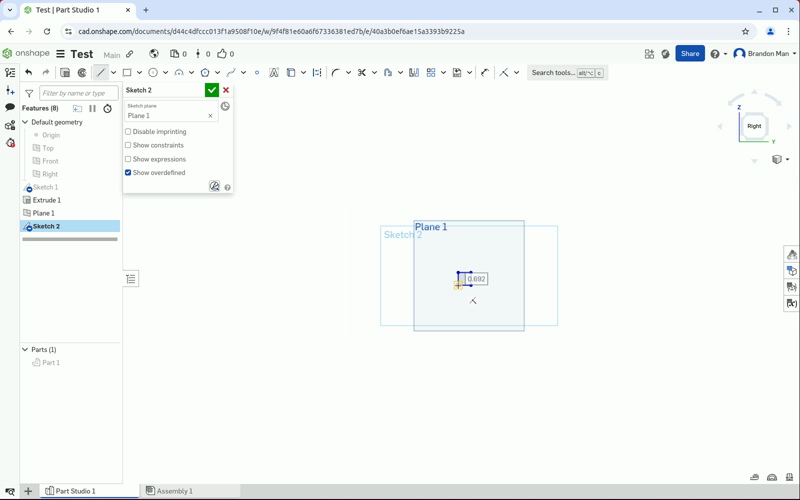
scroll(-6)
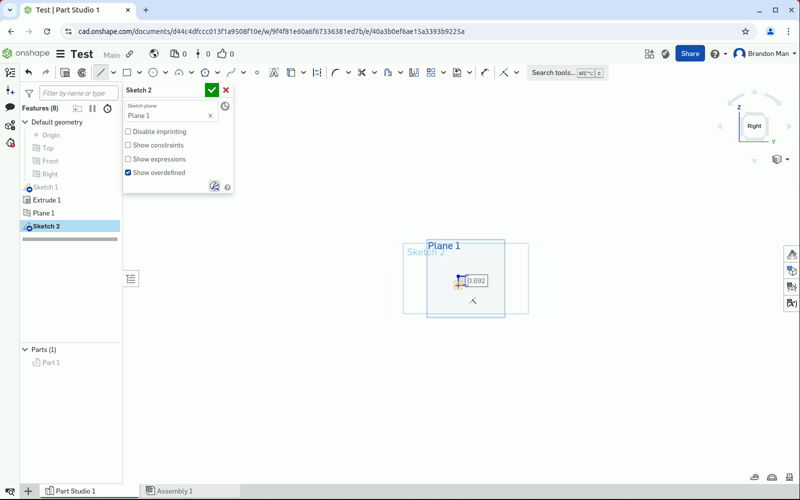
scroll(-6)
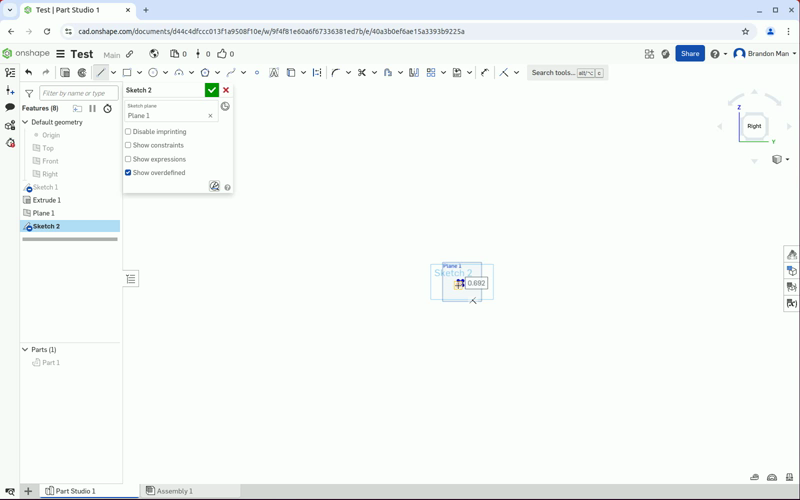
key(esc)
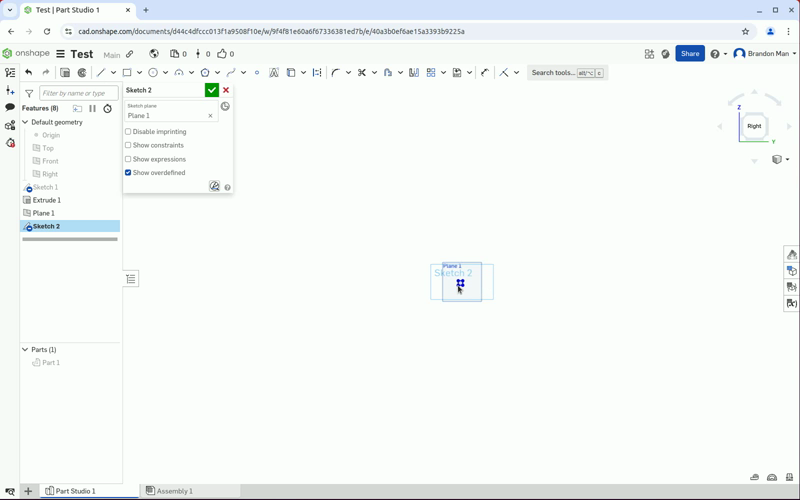
key(l)
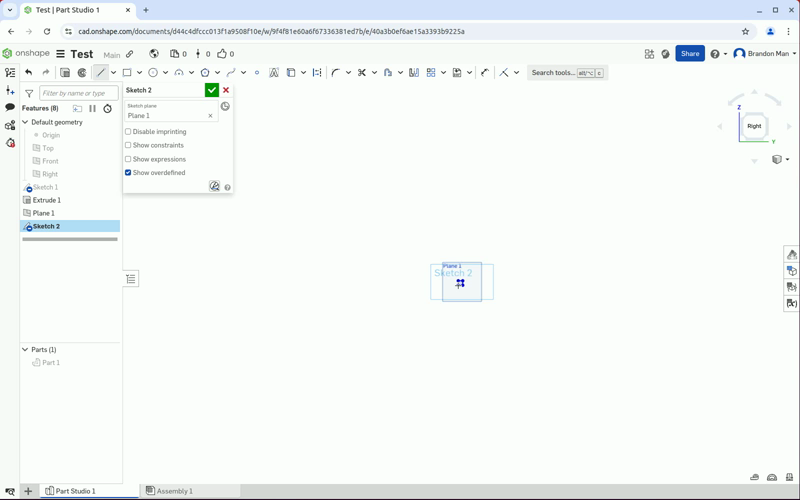
key_down(shift)
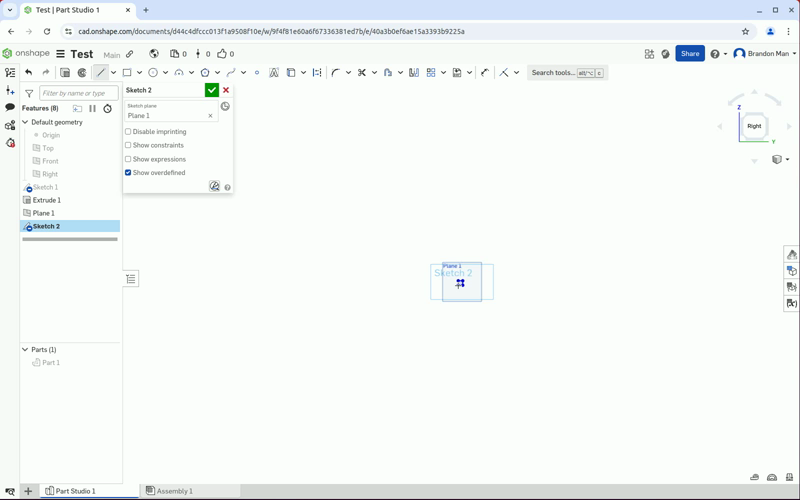
mouse_move(458, 285)
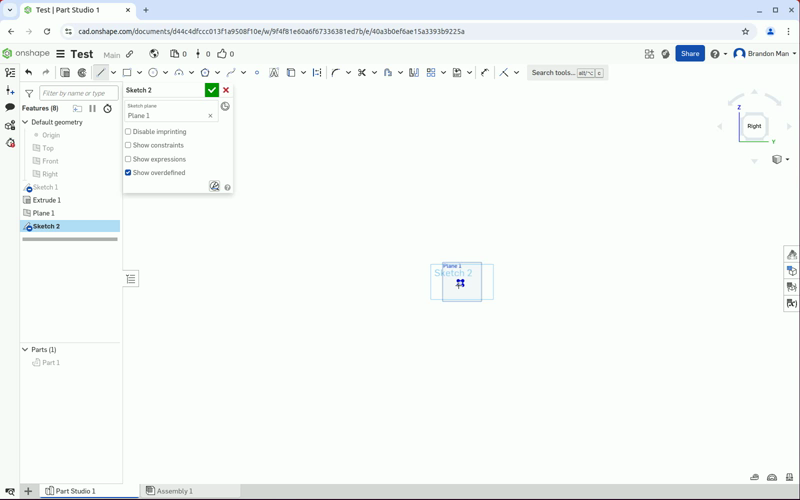
scroll(6)
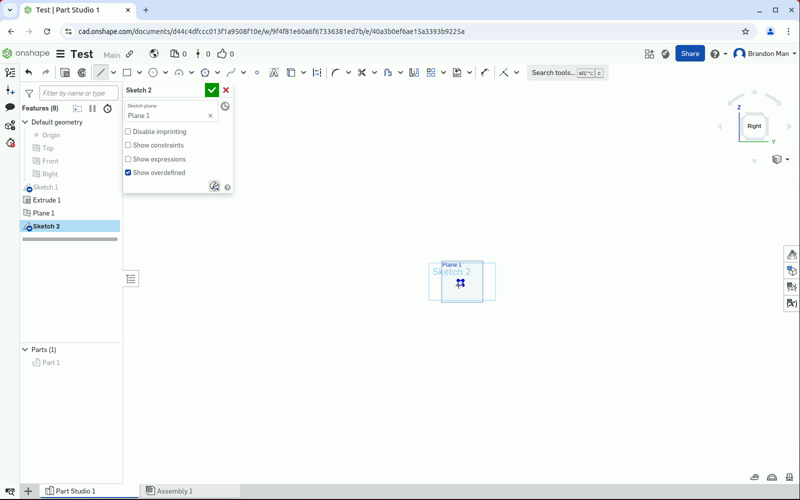
scroll(6)
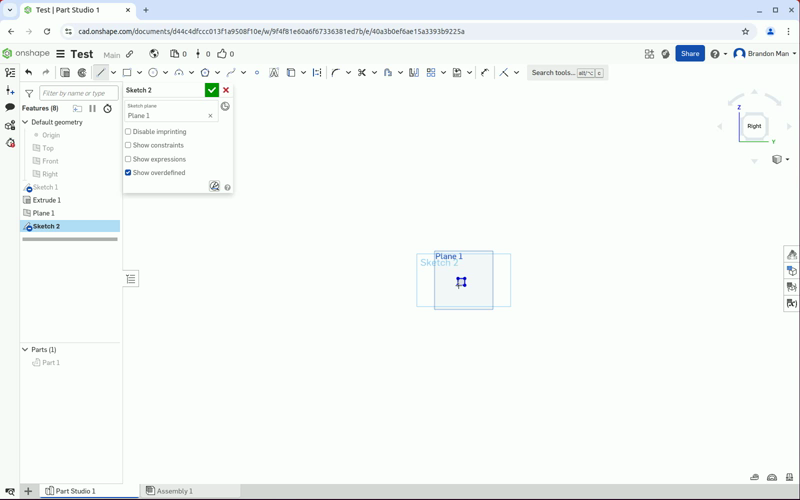
scroll(6)
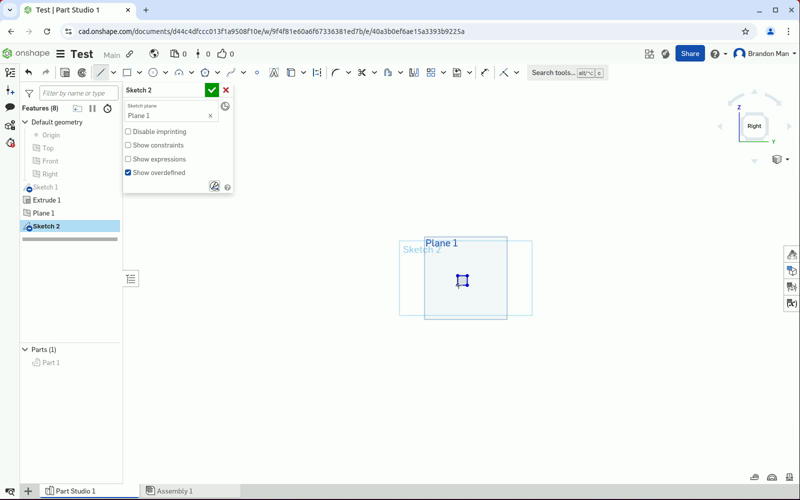
scroll(6)
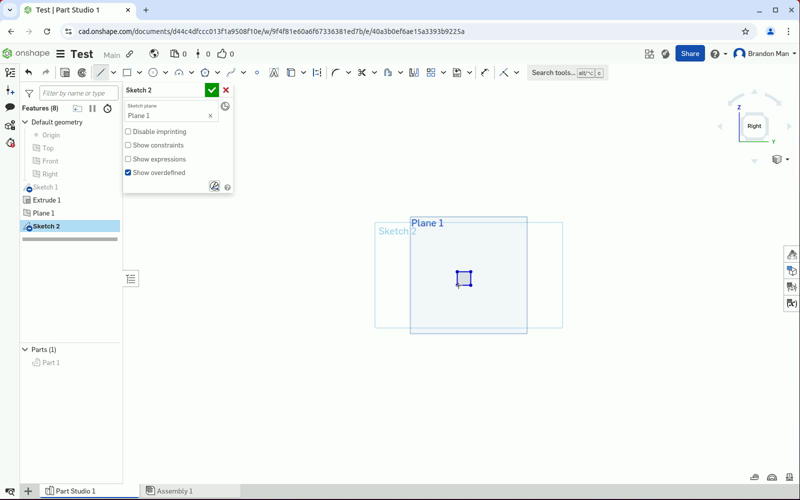
scroll(6)
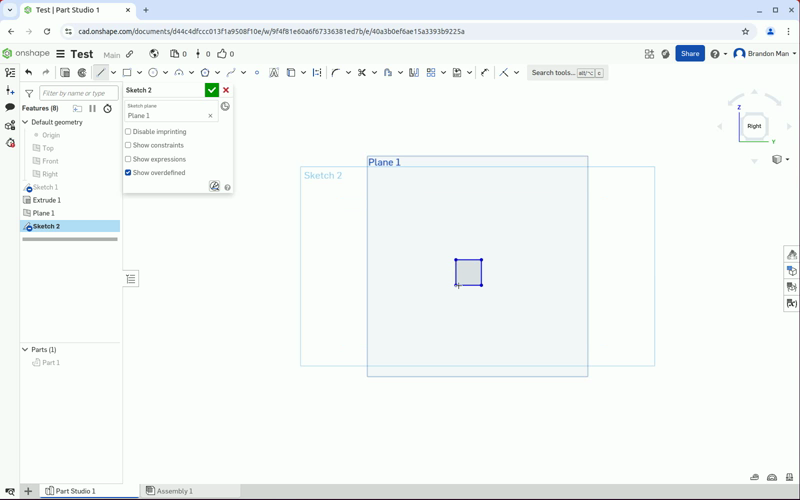
scroll(6)
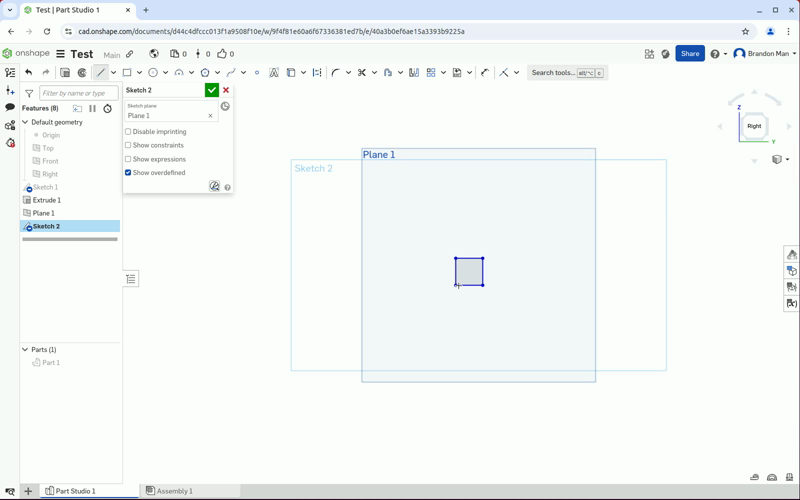
scroll(6)
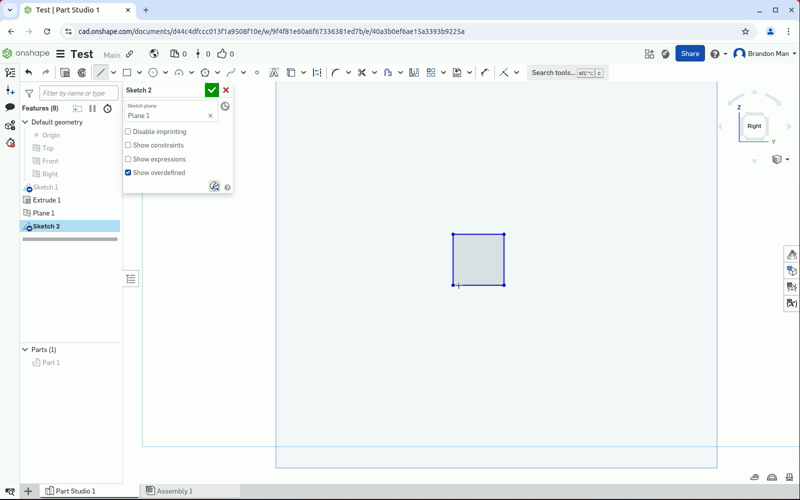
click(458, 285)
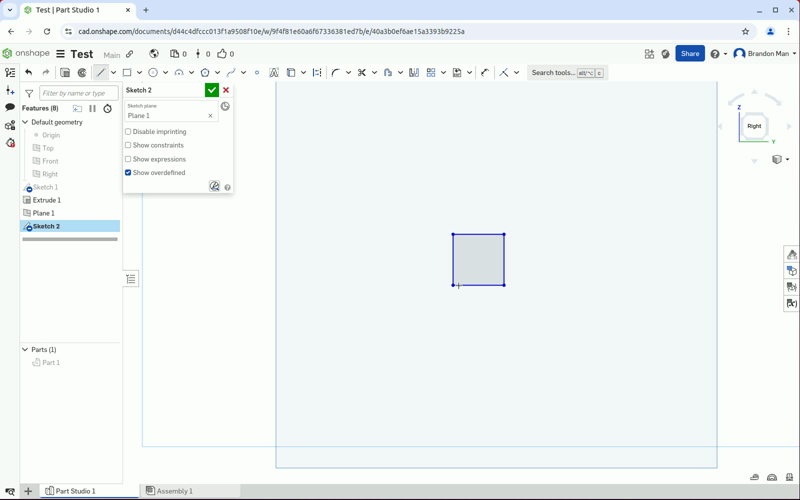
scroll(-6)
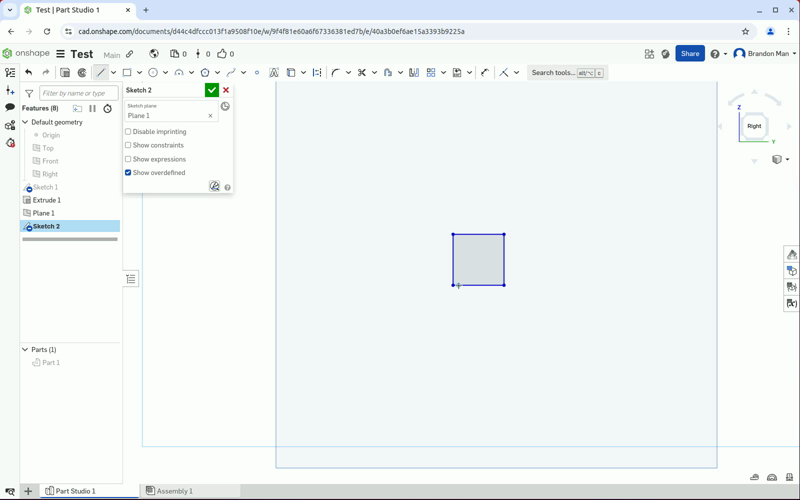
scroll(-6)
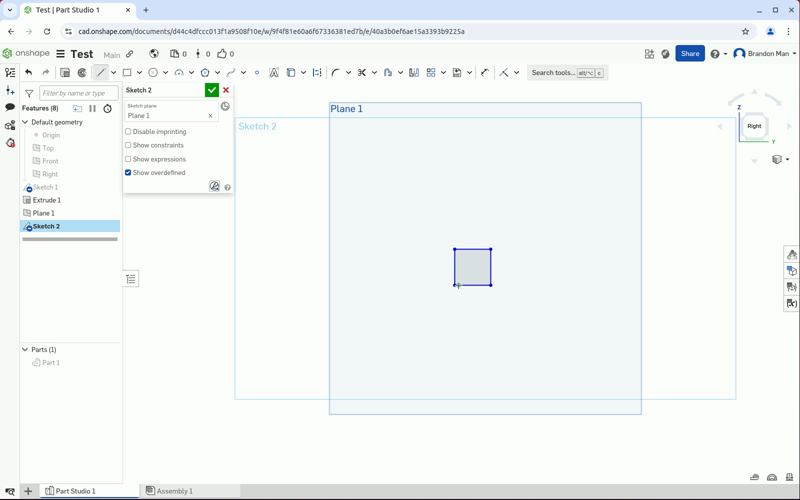
scroll(-6)
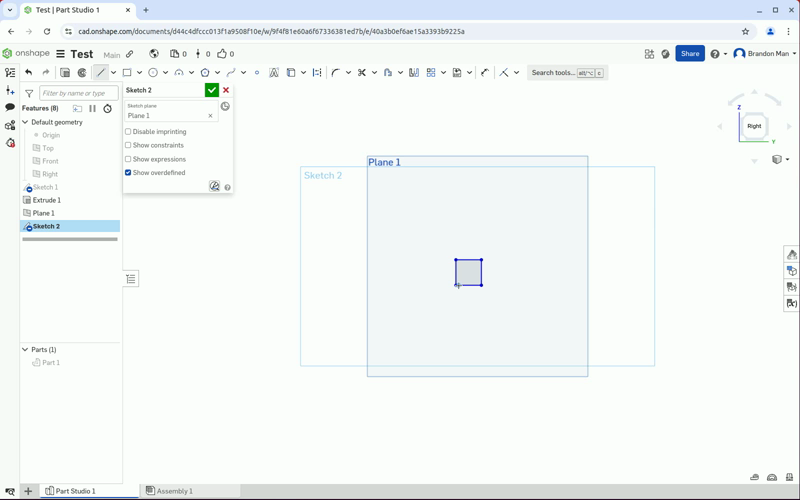
scroll(-6)
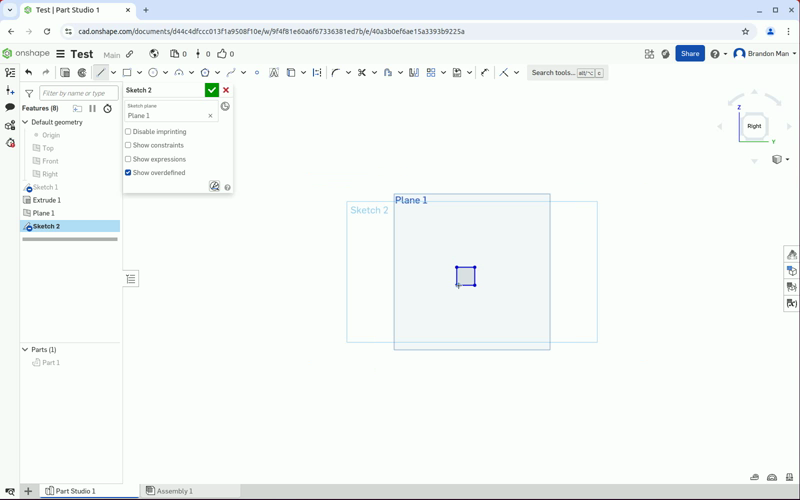
scroll(-6)
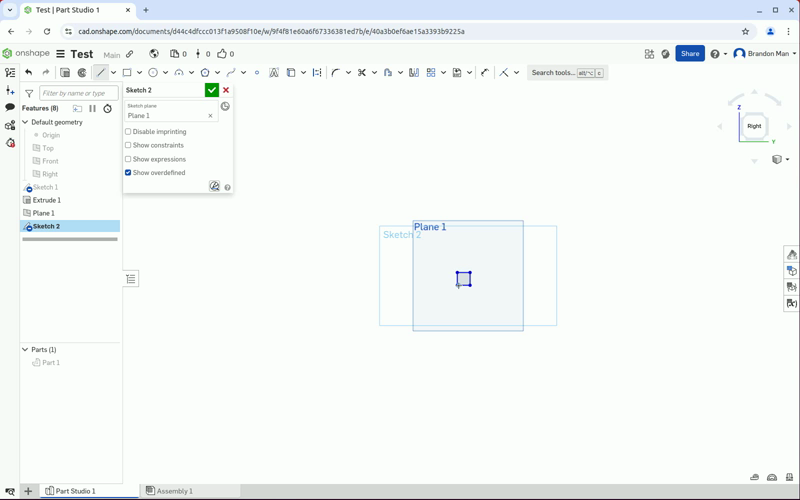
scroll(-6)
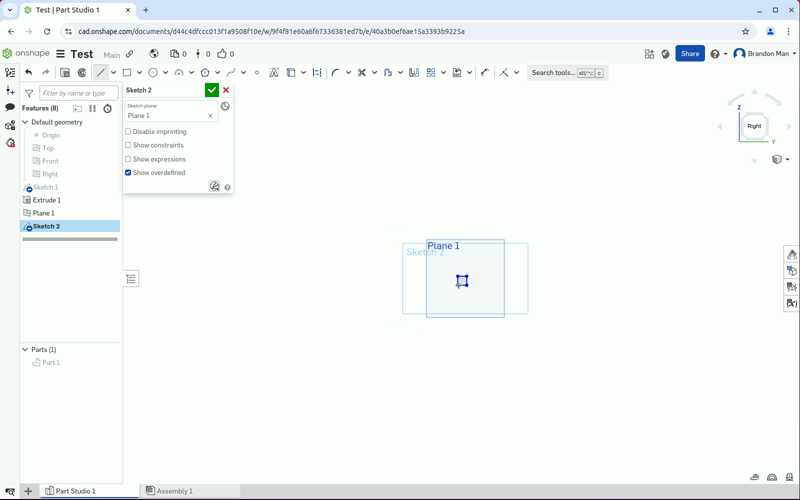
scroll(-6)
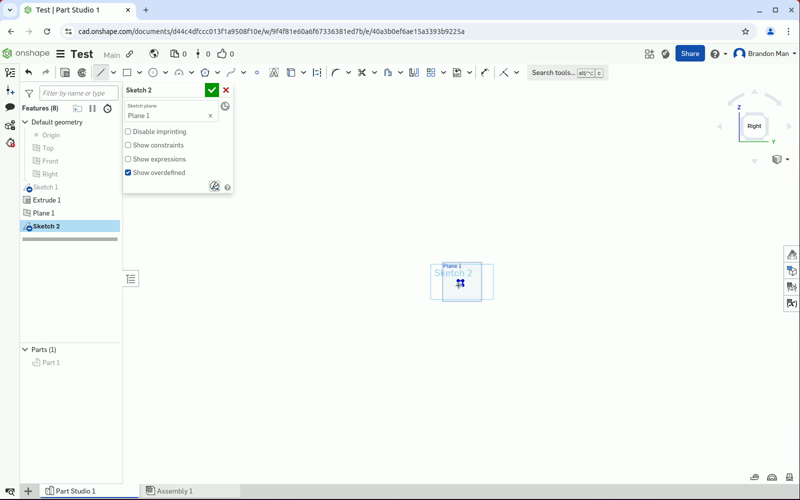
key_up(shift)
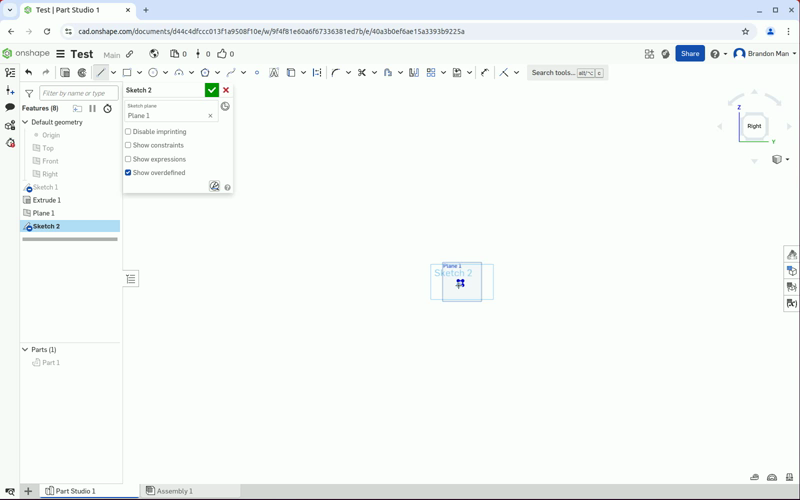
key_down(shift)
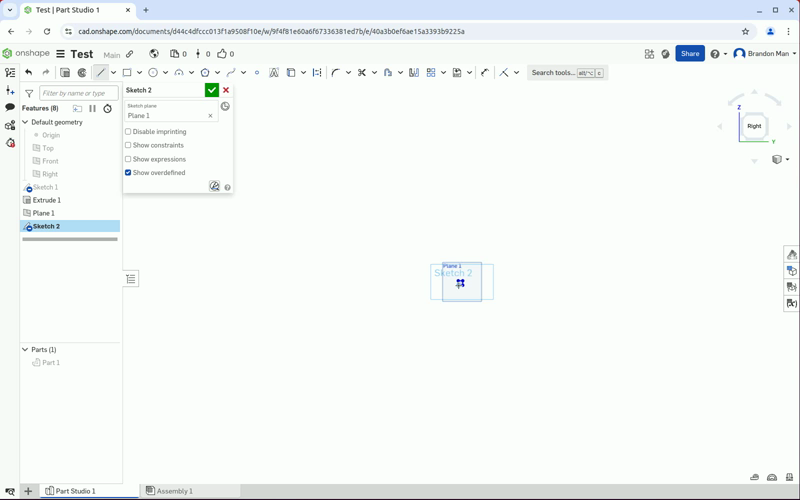
mouse_move(488, 285)
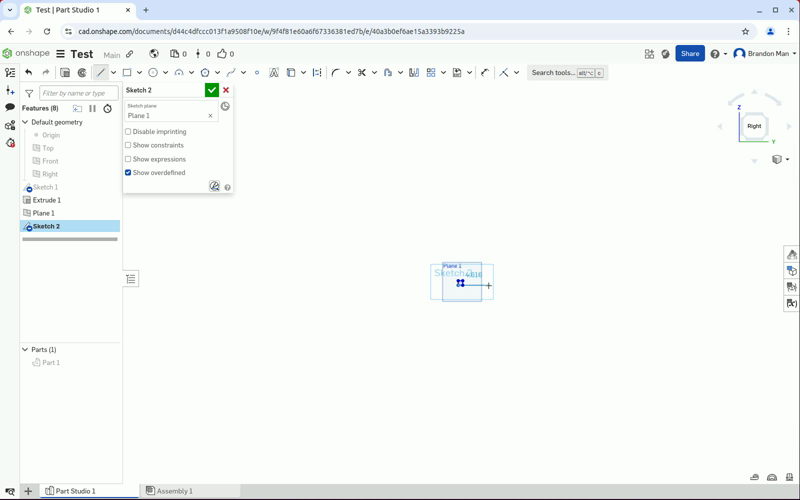
mouse_move(462, 285)
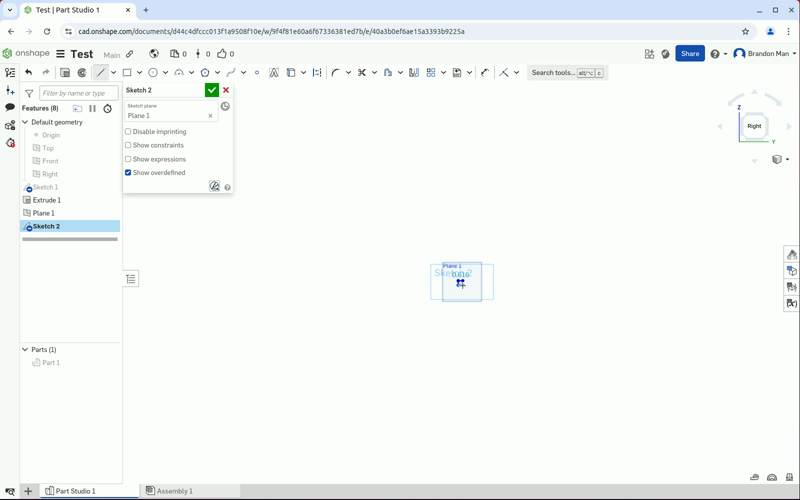
scroll(6)
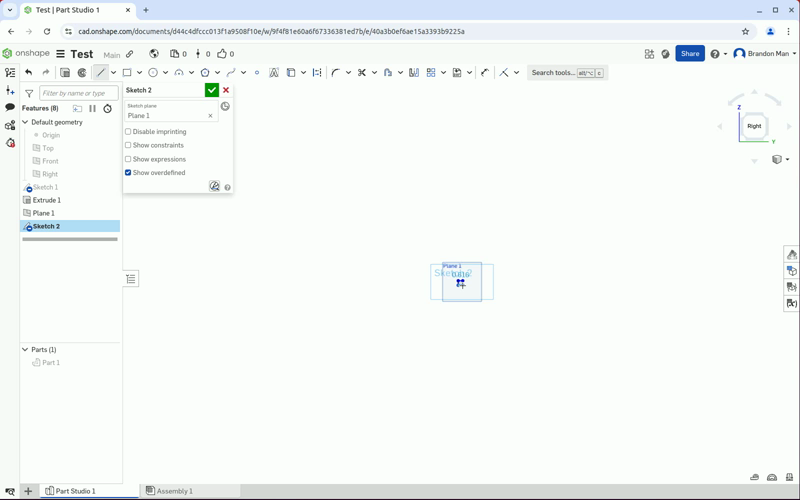
scroll(6)
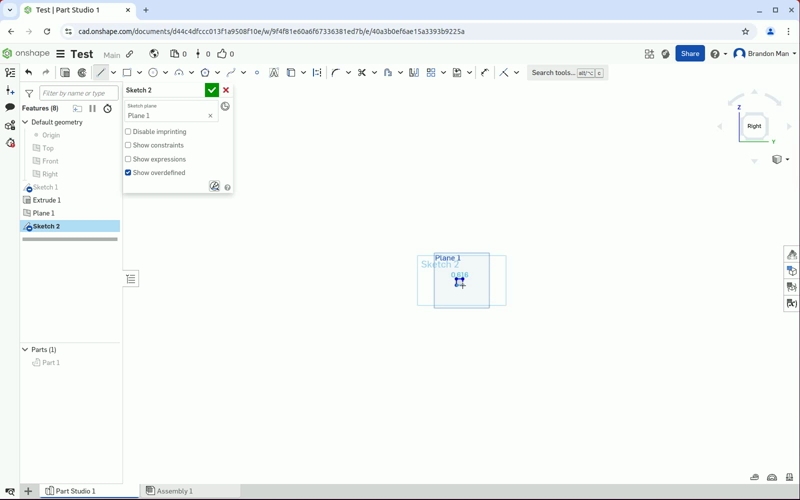
scroll(6)
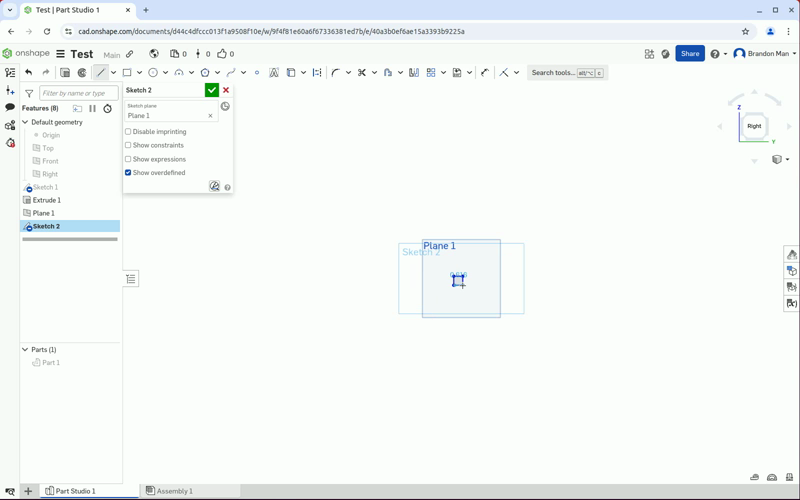
scroll(6)
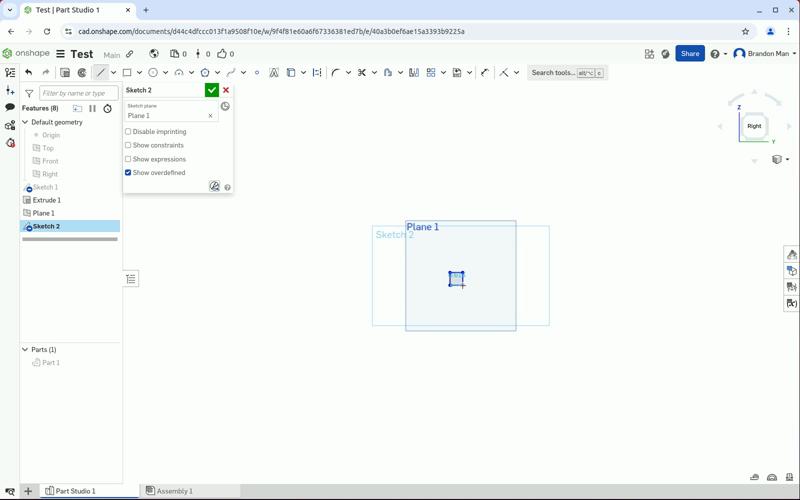
scroll(6)
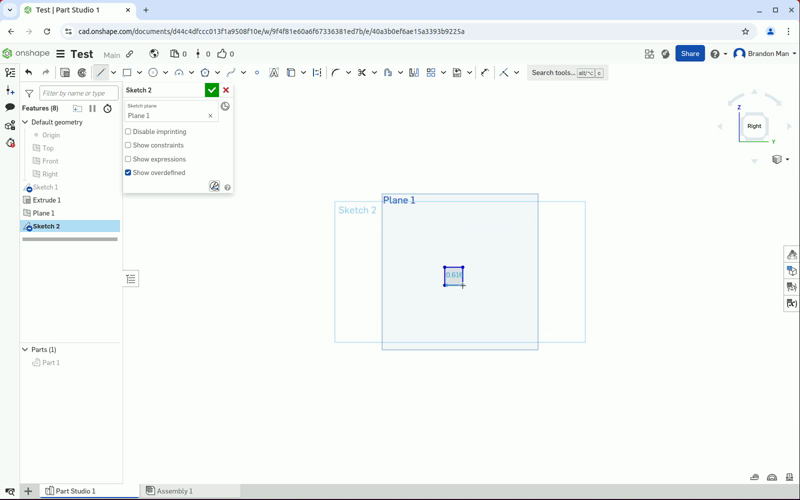
scroll(6)
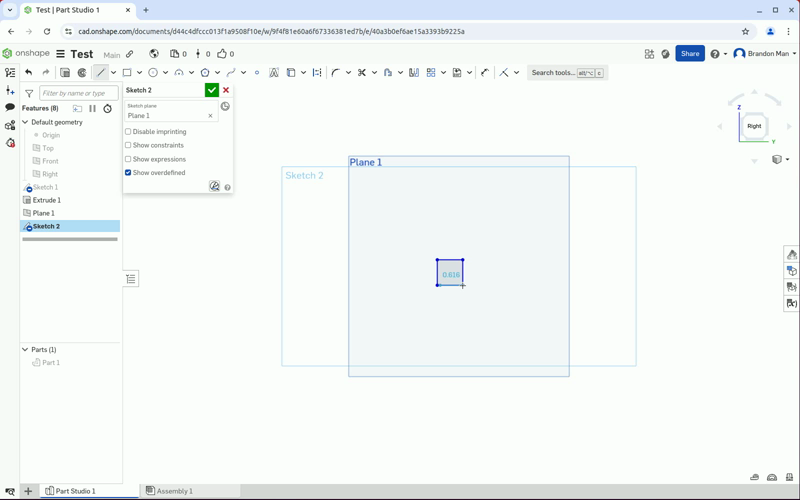
scroll(6)
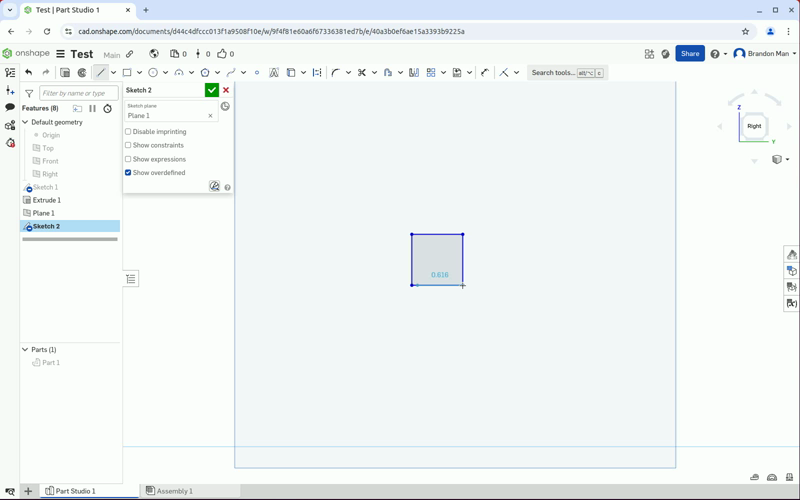
click(462, 285)
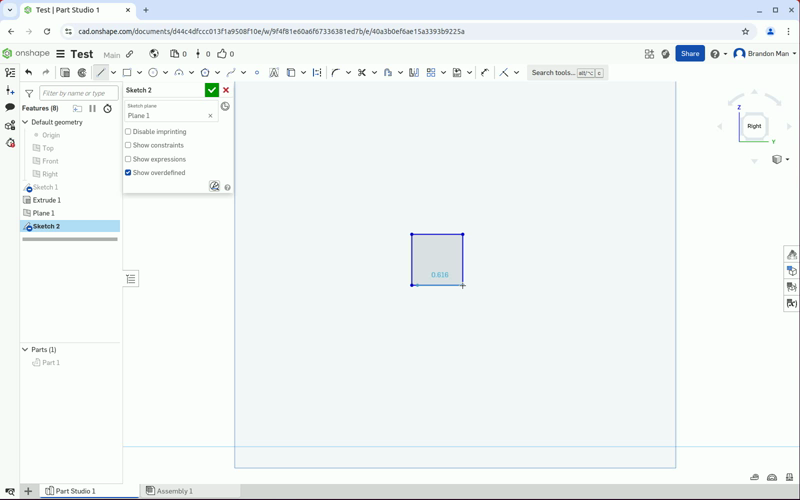
scroll(-6)
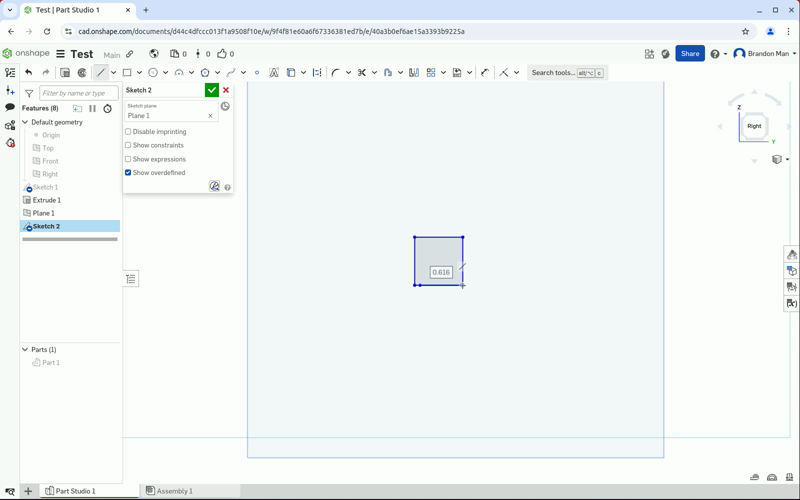
scroll(-6)
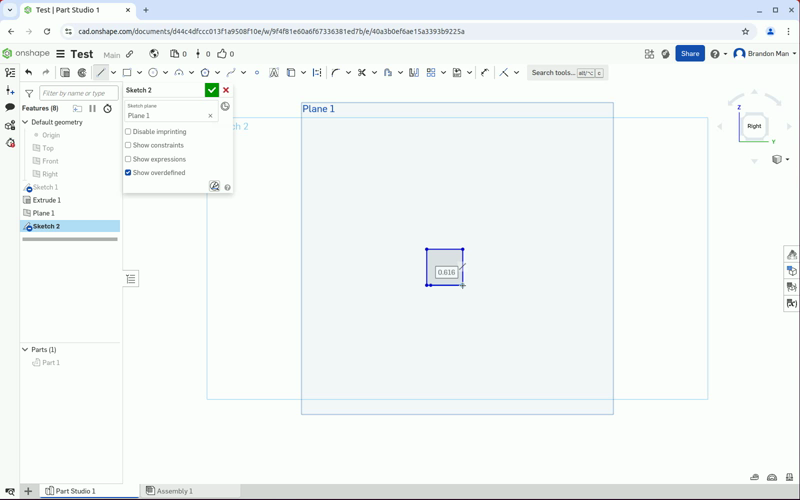
scroll(-6)
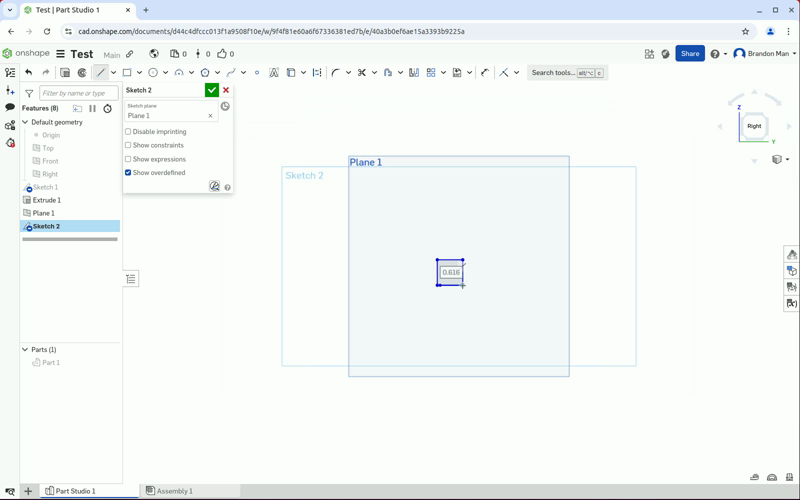
scroll(-6)
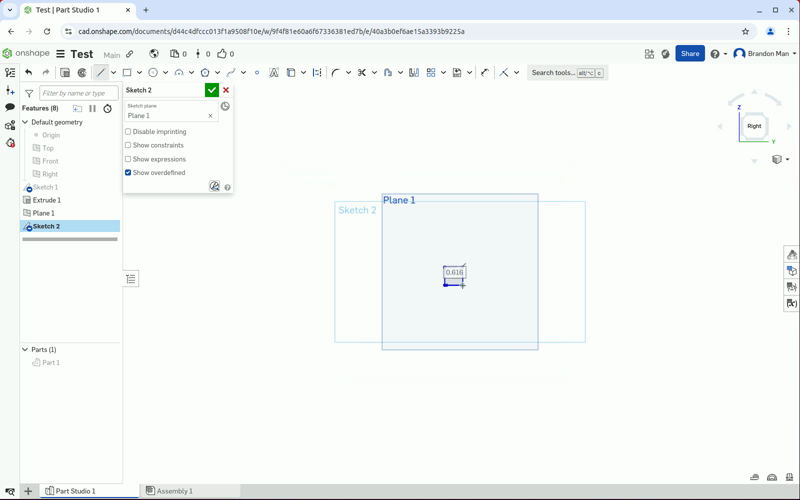
scroll(-6)
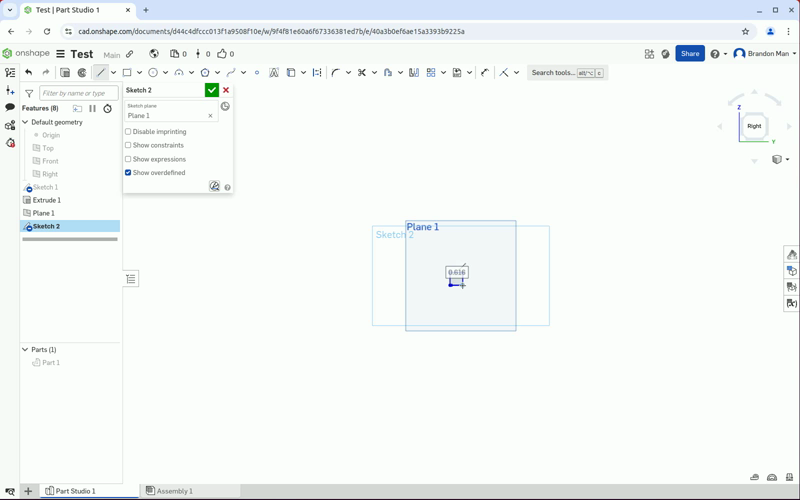
scroll(-6)
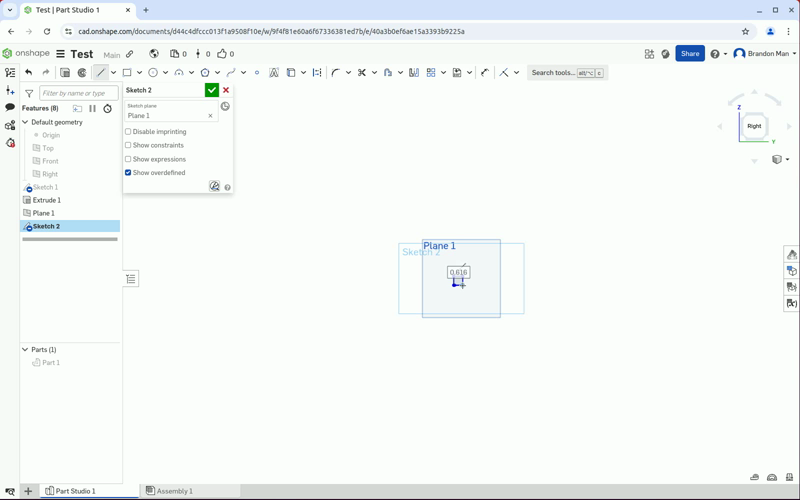
scroll(-6)
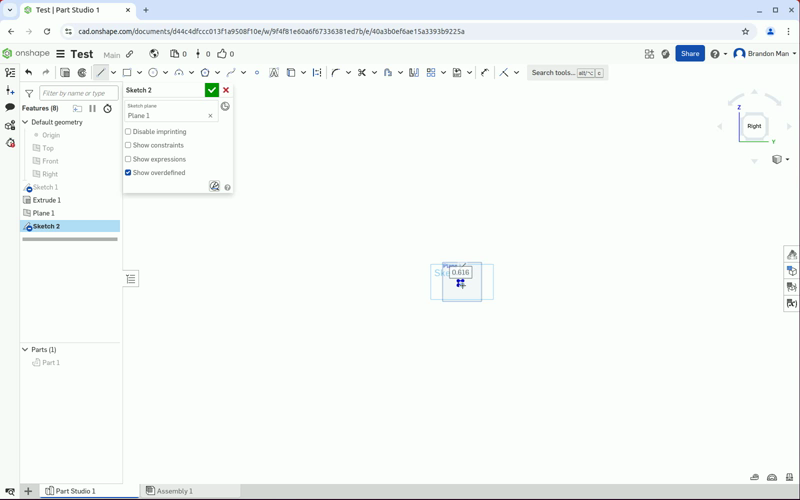
key_up(shift)
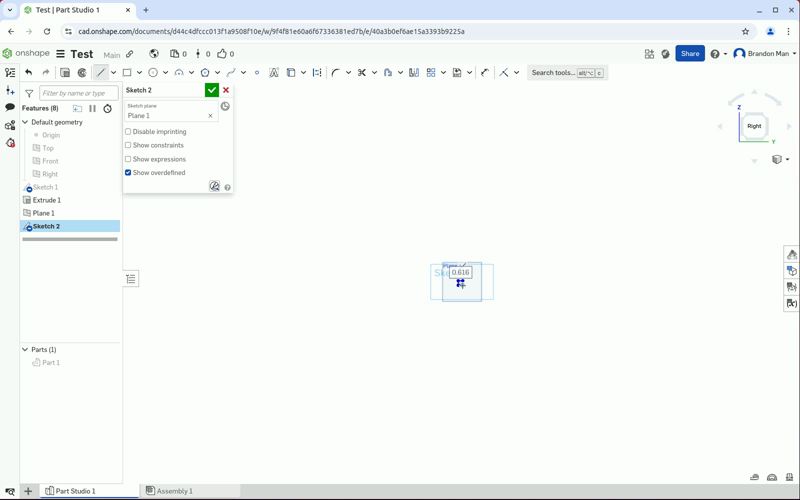
key_down(shift)
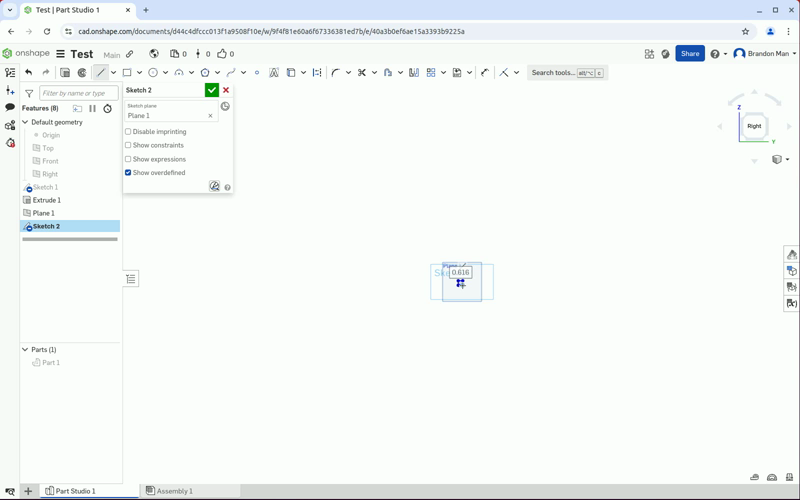
mouse_move(492, 285)
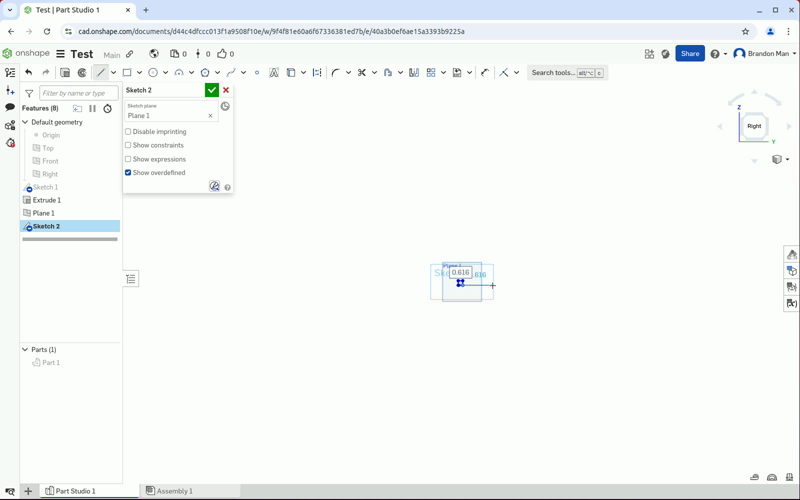
mouse_move(462, 280)
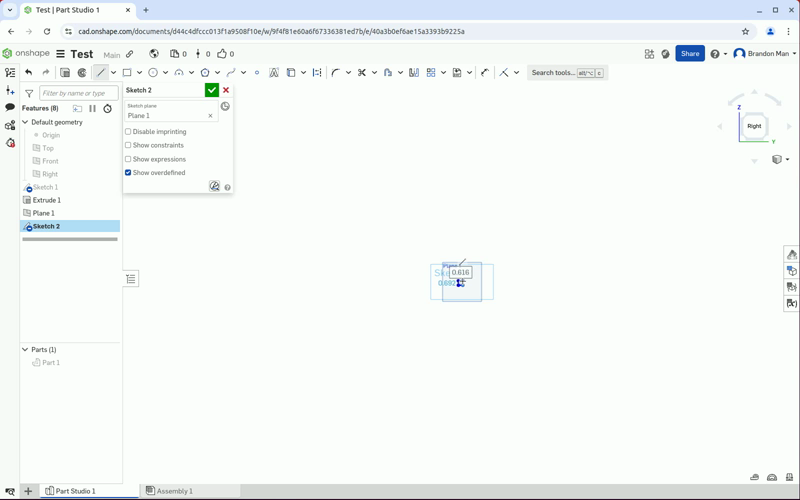
scroll(6)
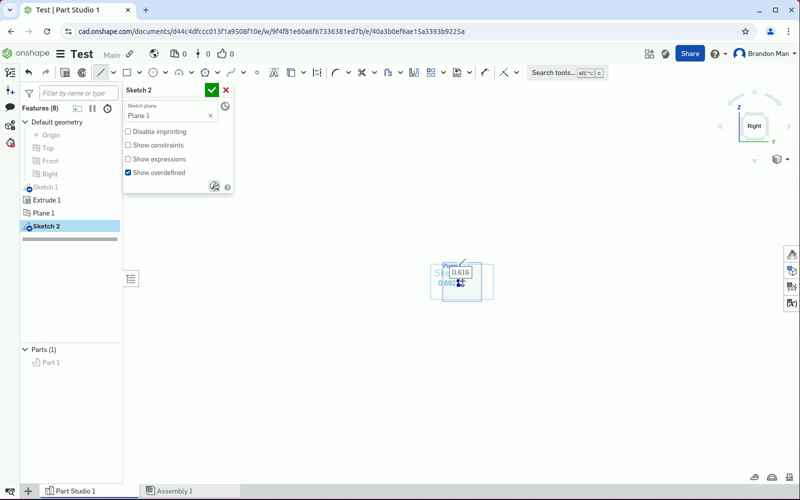
scroll(6)
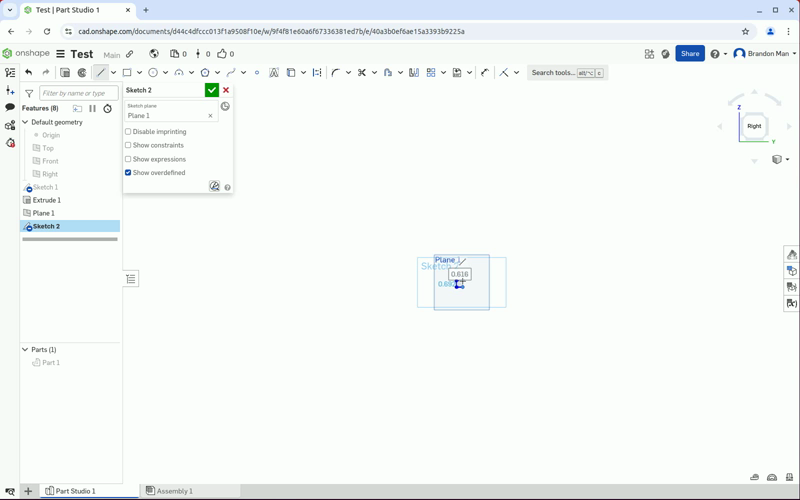
scroll(6)
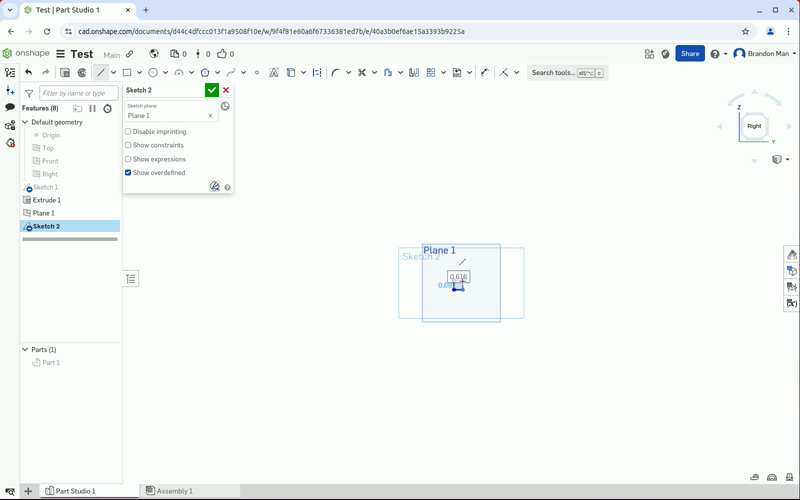
scroll(6)
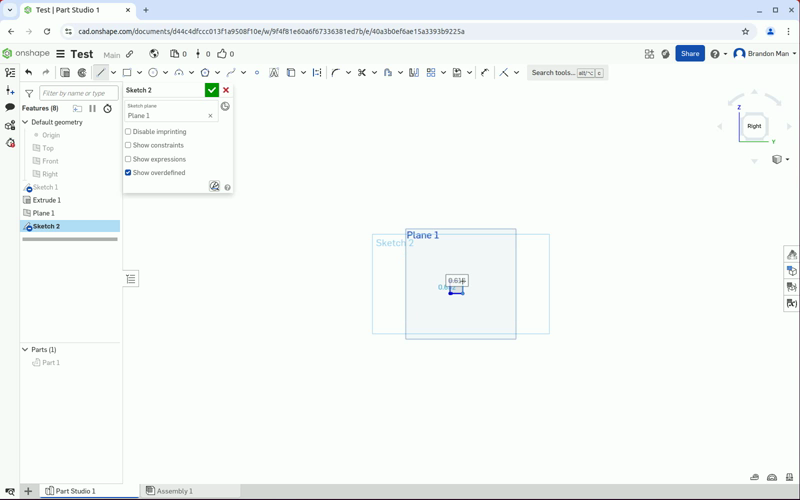
scroll(6)
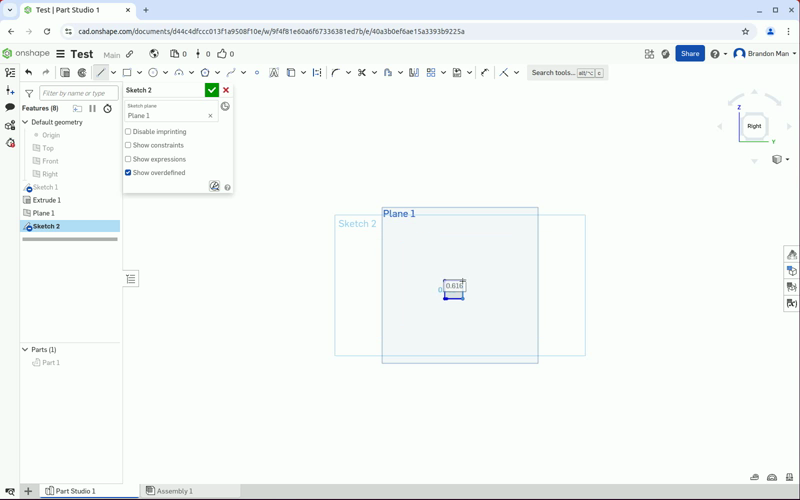
scroll(6)
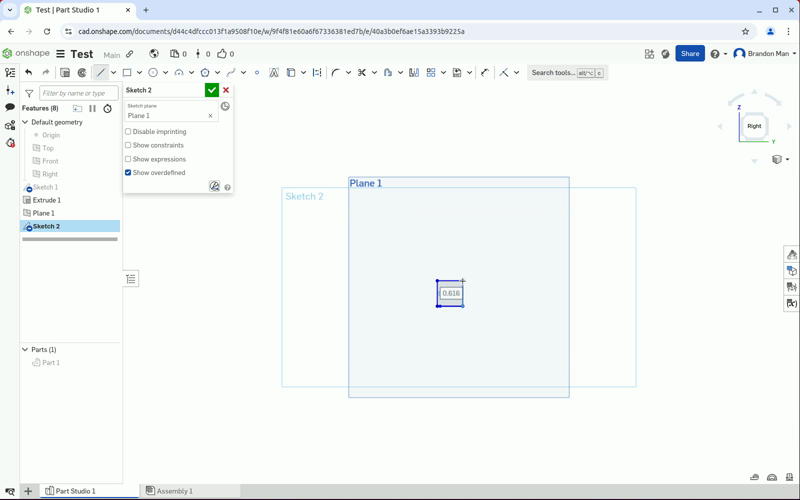
scroll(6)
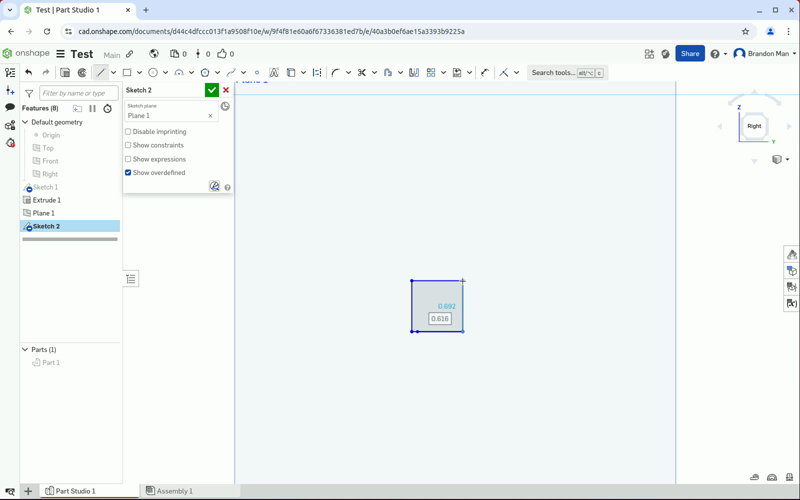
click(462, 280)
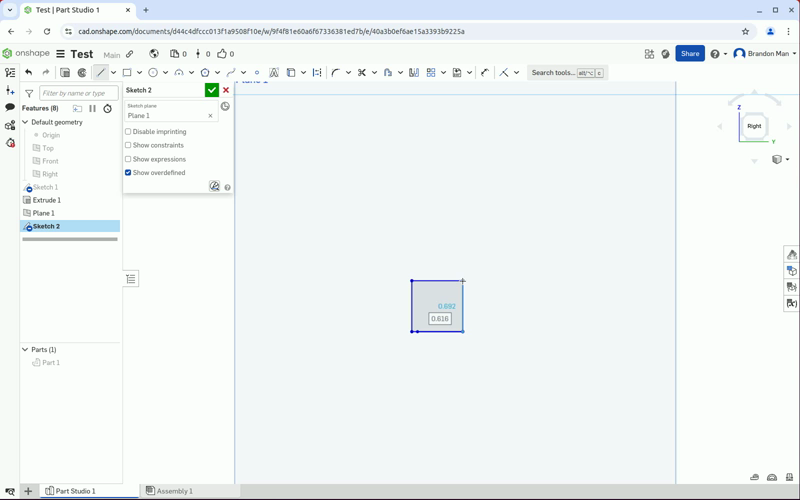
scroll(-6)
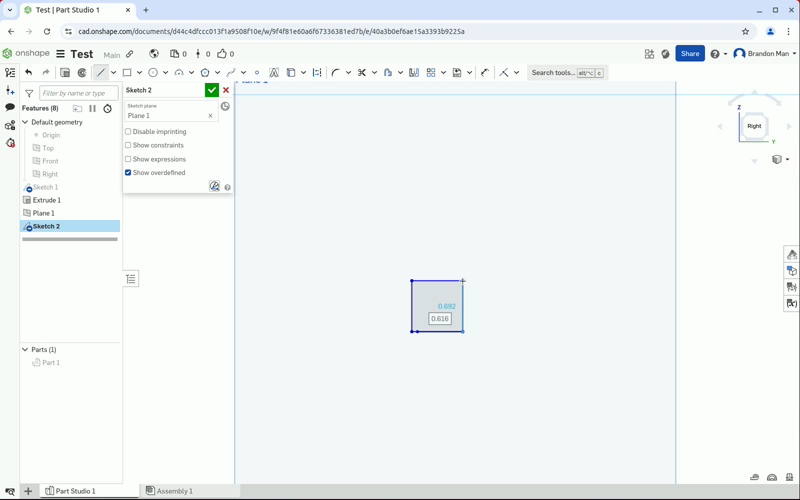
scroll(-6)
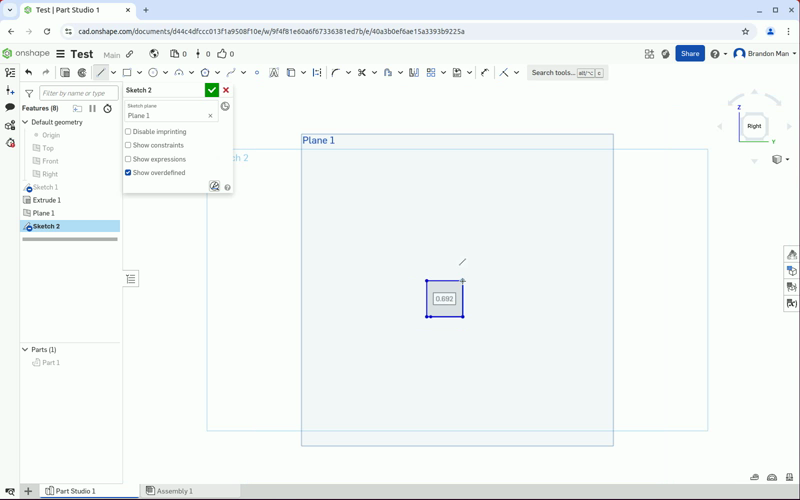
scroll(-6)
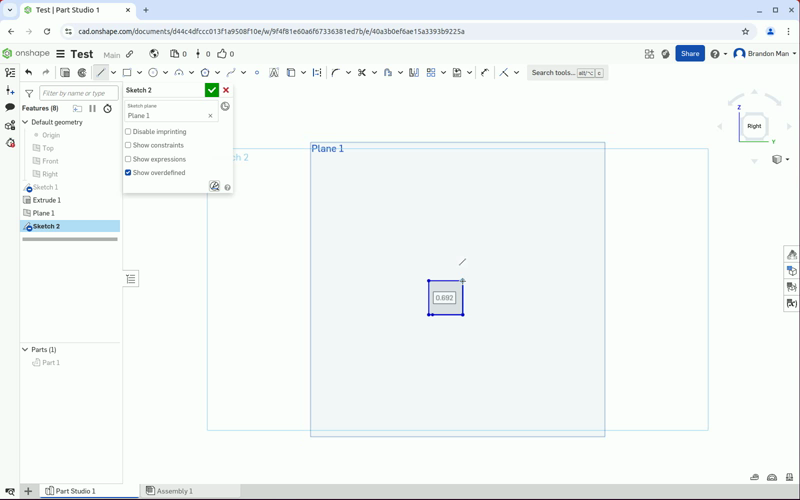
scroll(-6)
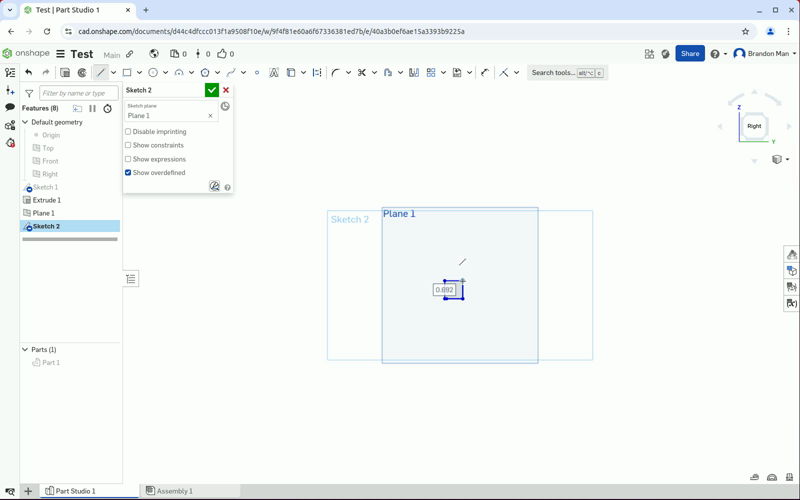
scroll(-6)
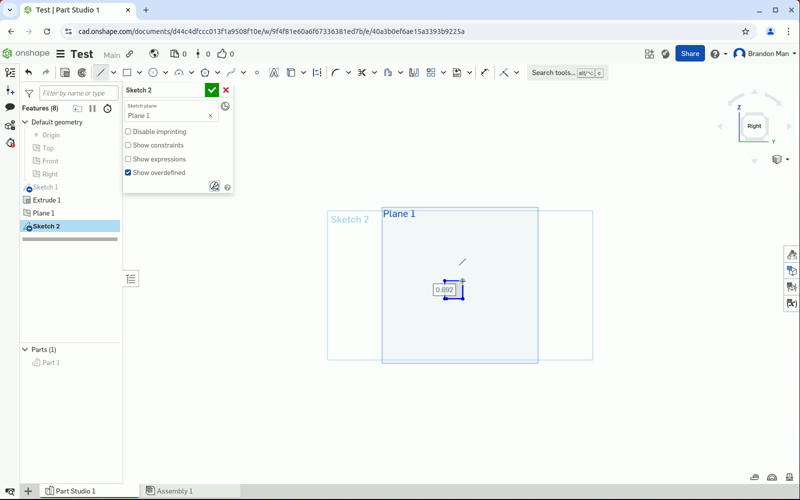
scroll(-6)
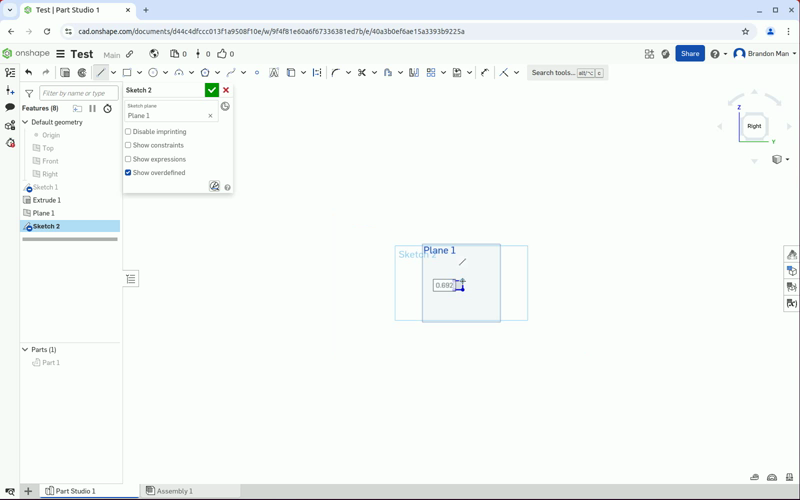
scroll(-6)
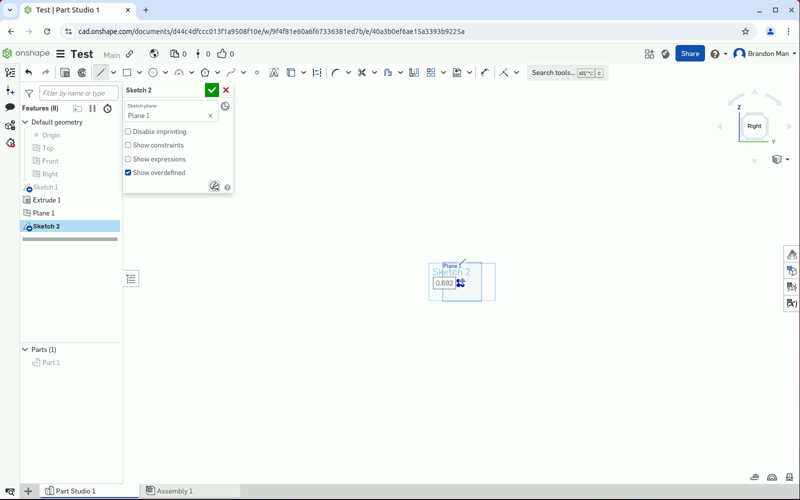
key_up(shift)
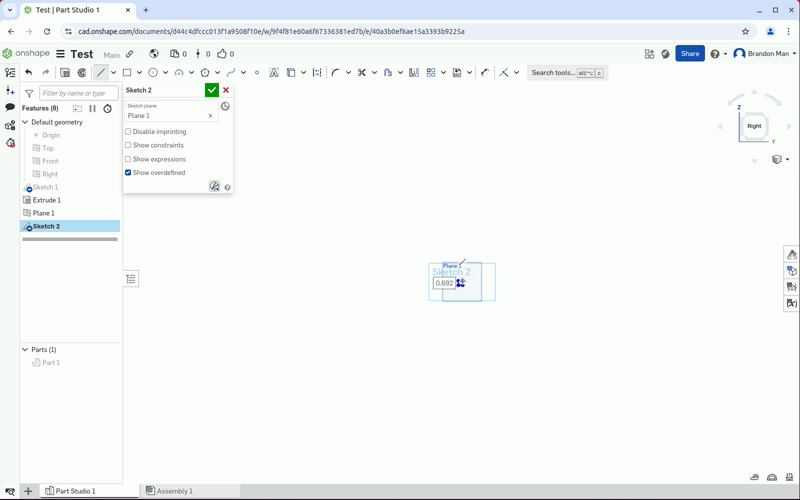
key_down(shift)
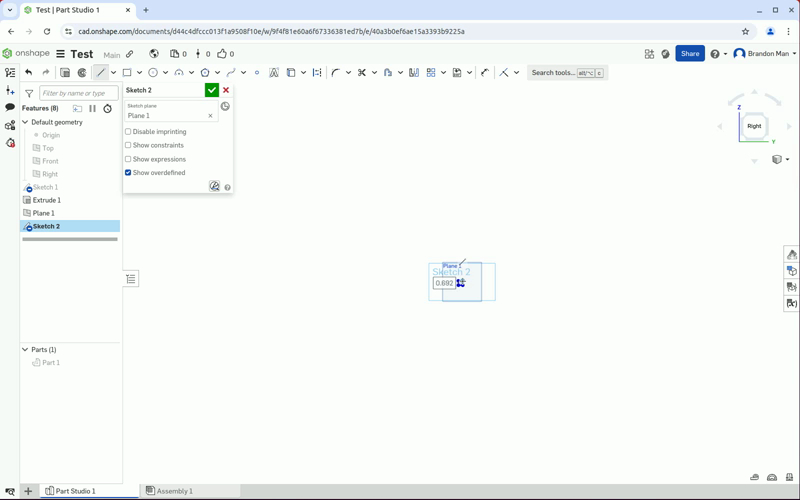
mouse_move(492, 280)
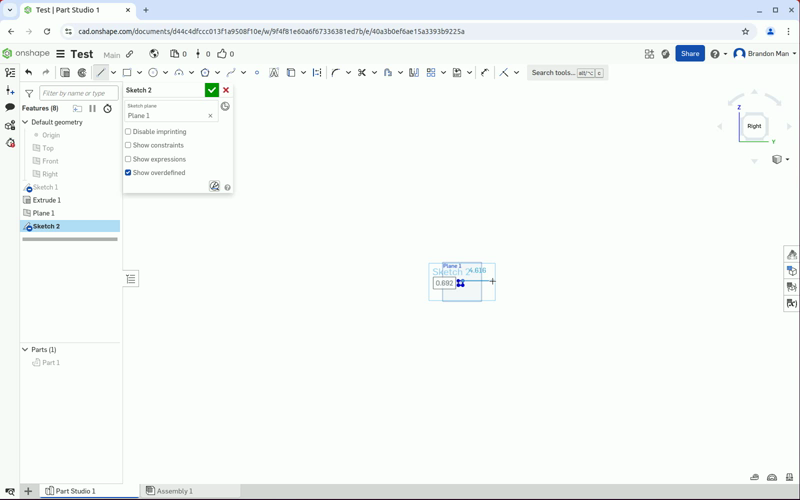
mouse_move(458, 280)
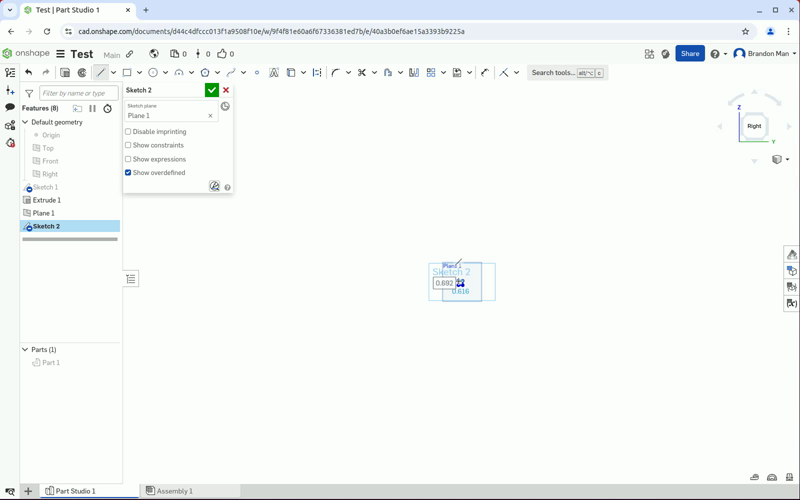
scroll(6)
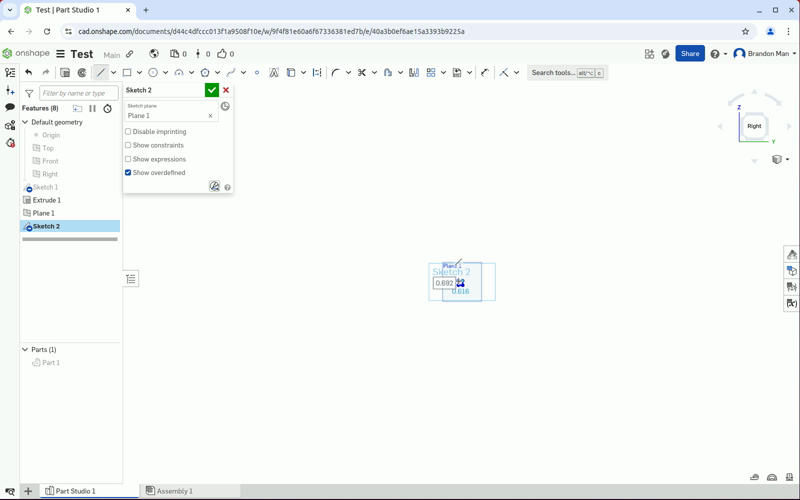
scroll(6)
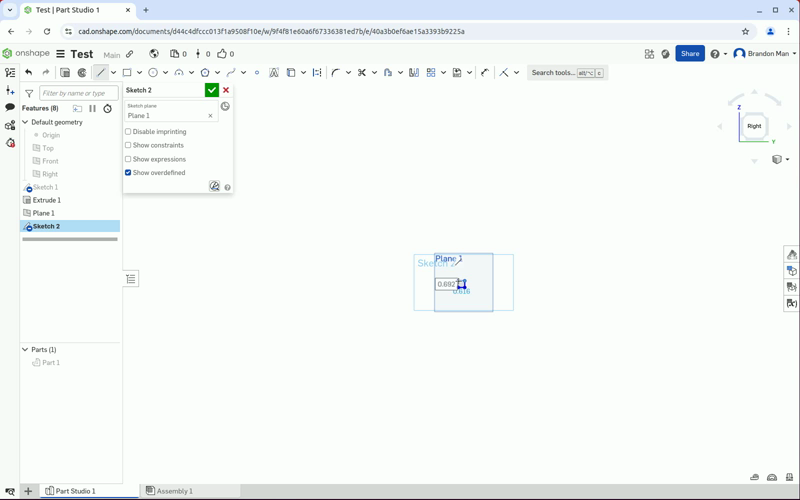
scroll(6)
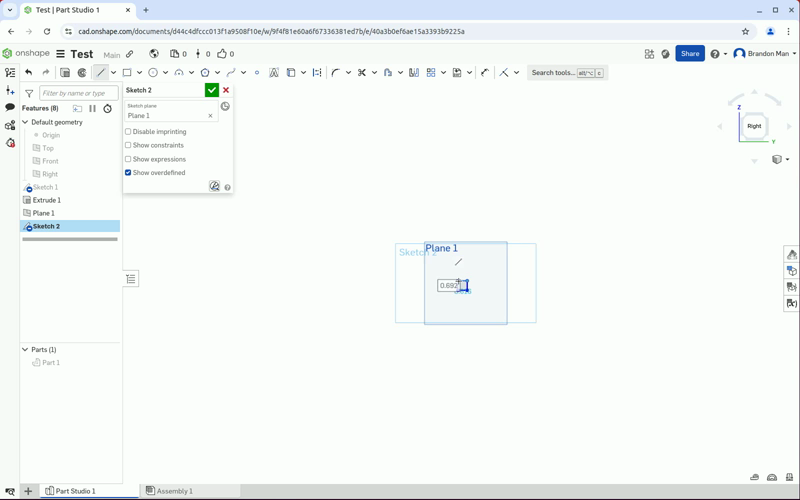
scroll(6)
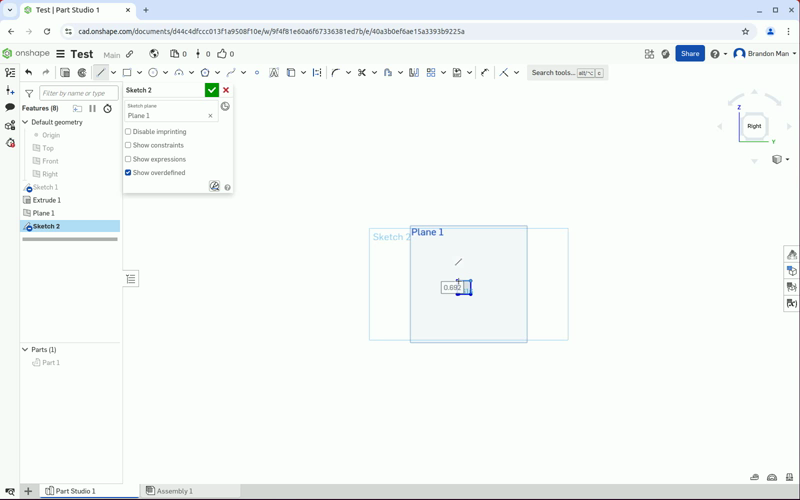
scroll(6)
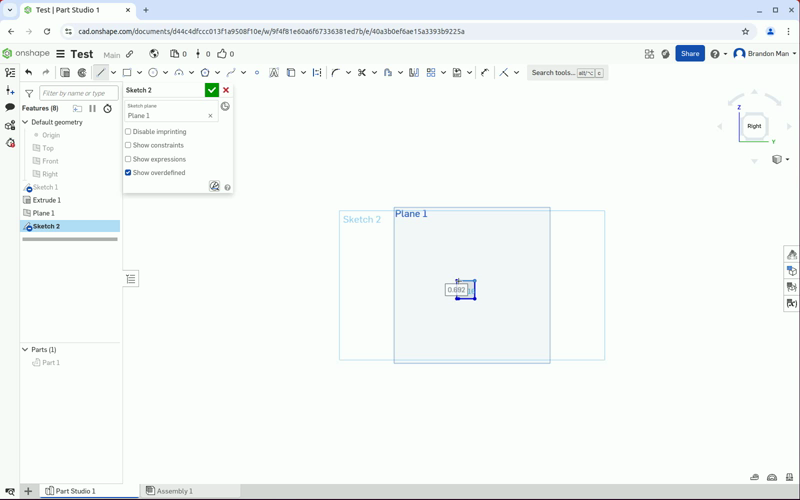
scroll(6)
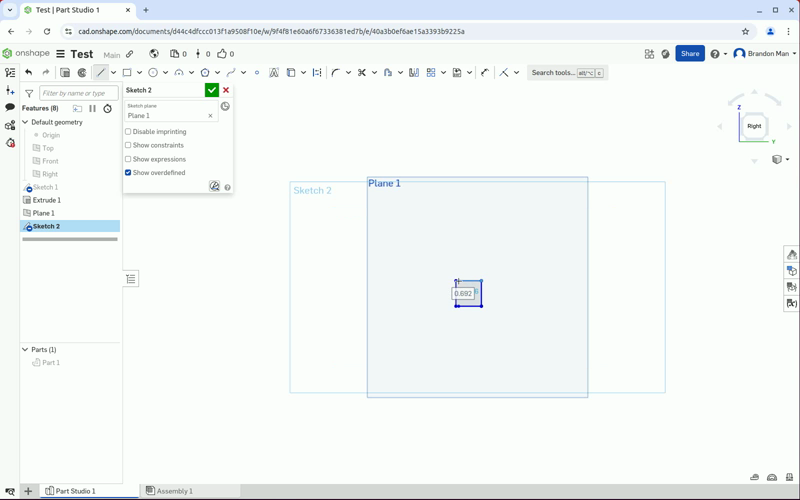
scroll(6)
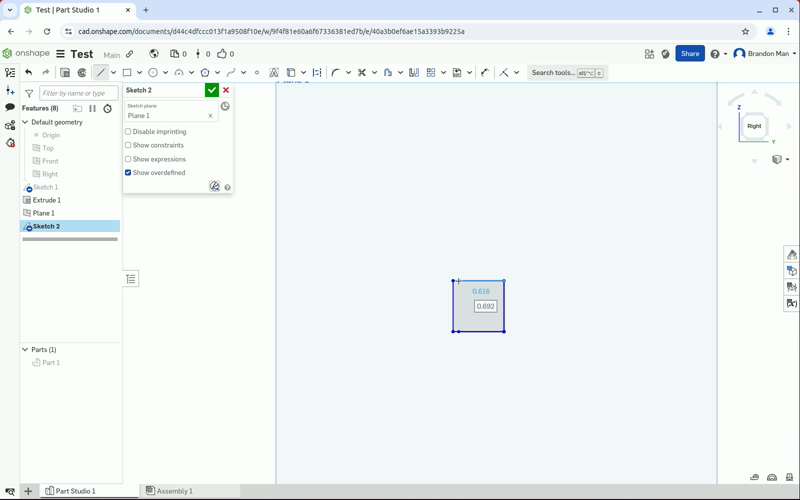
click(458, 280)
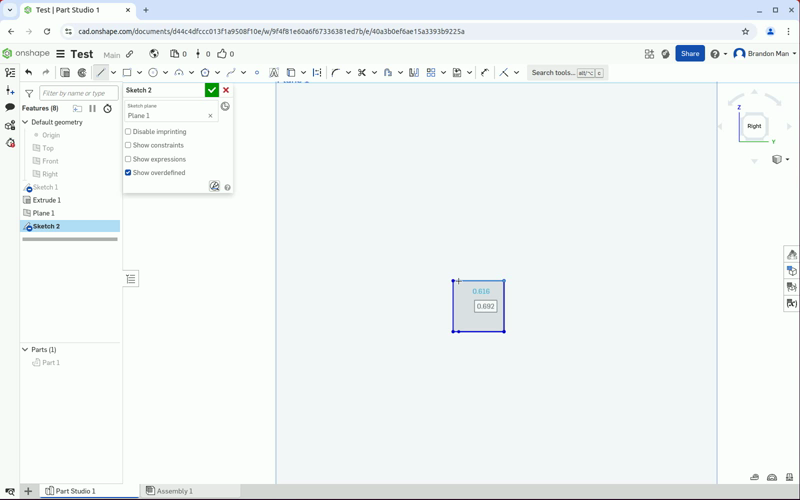
scroll(-6)
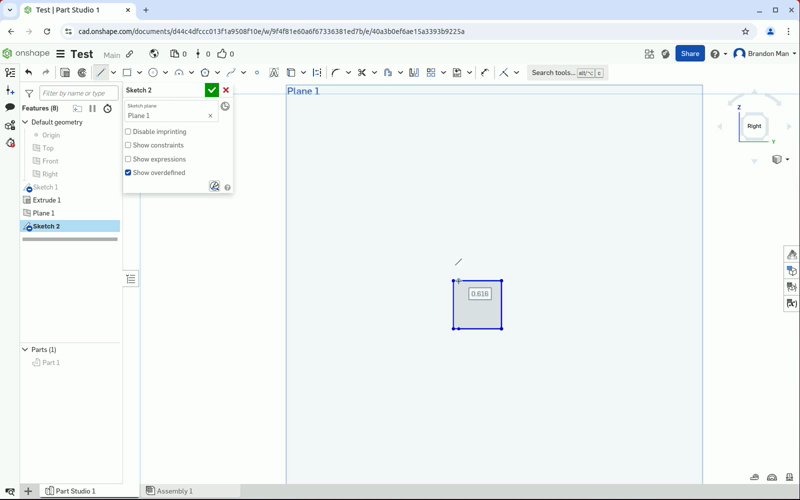
scroll(-6)
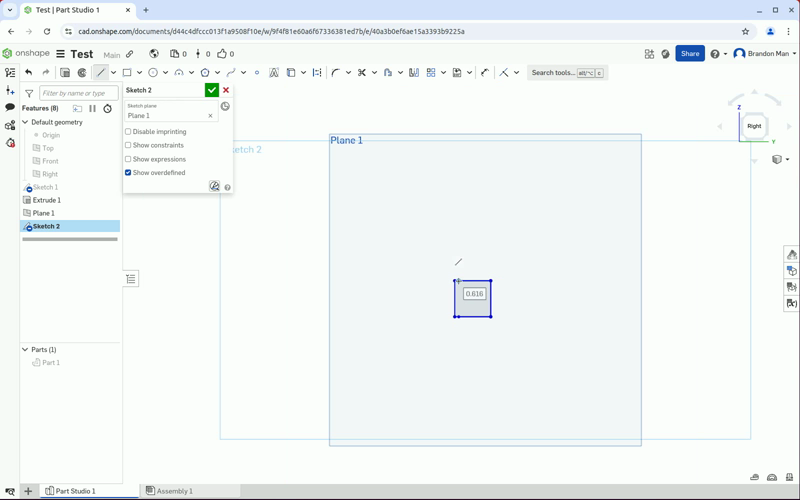
scroll(-6)
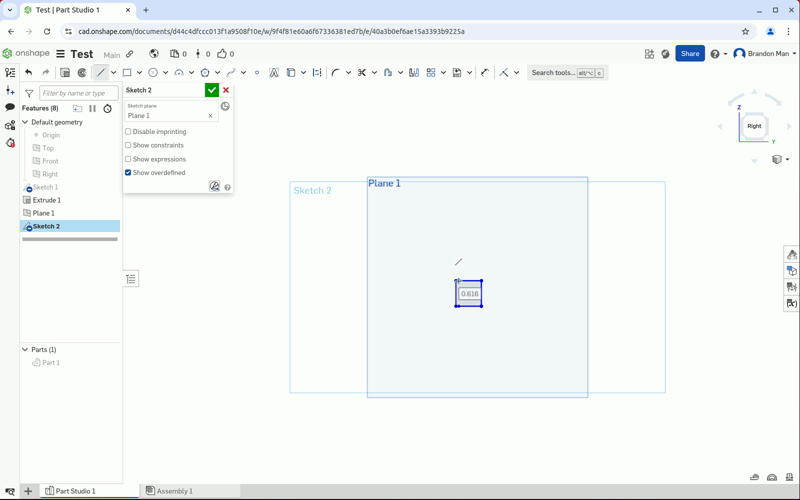
scroll(-6)
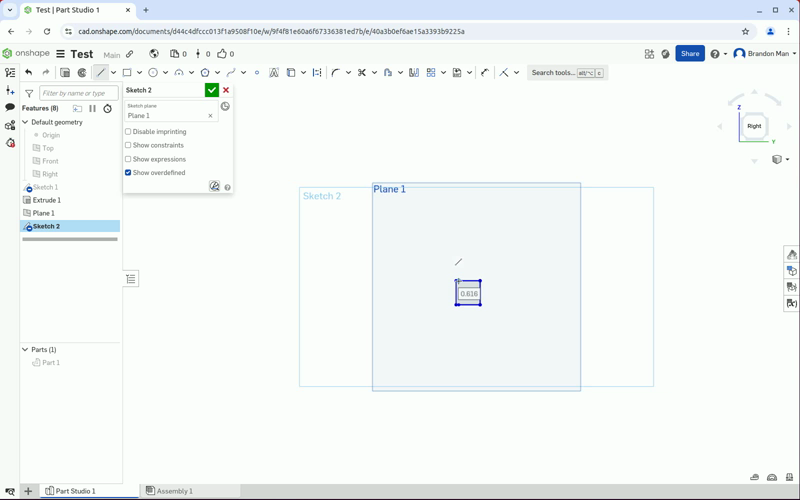
scroll(-6)
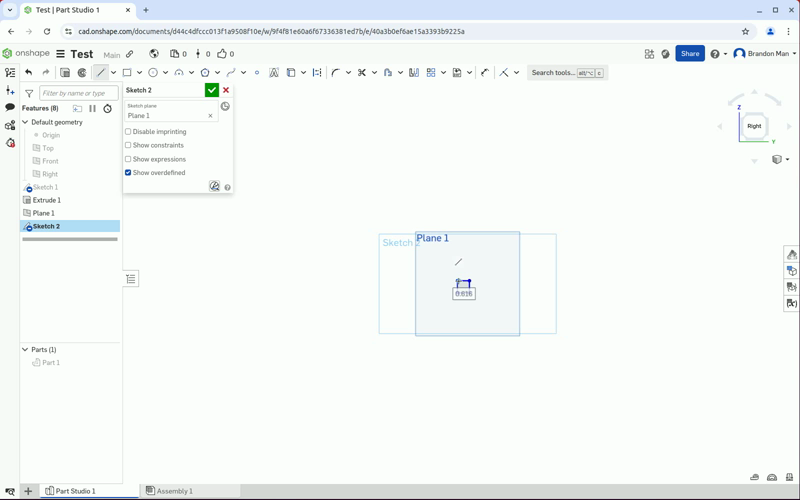
scroll(-6)
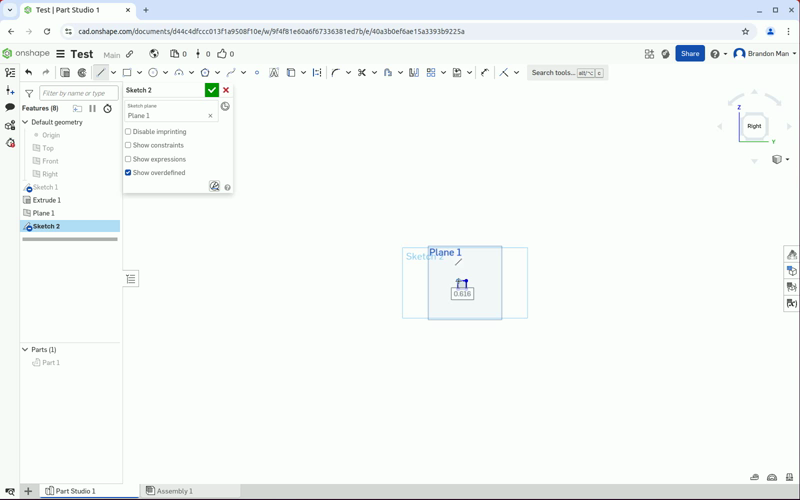
scroll(-6)
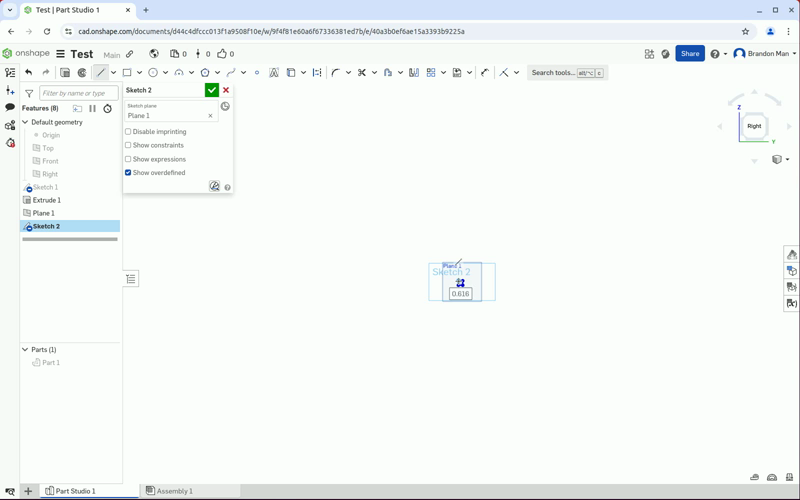
key_up(shift)
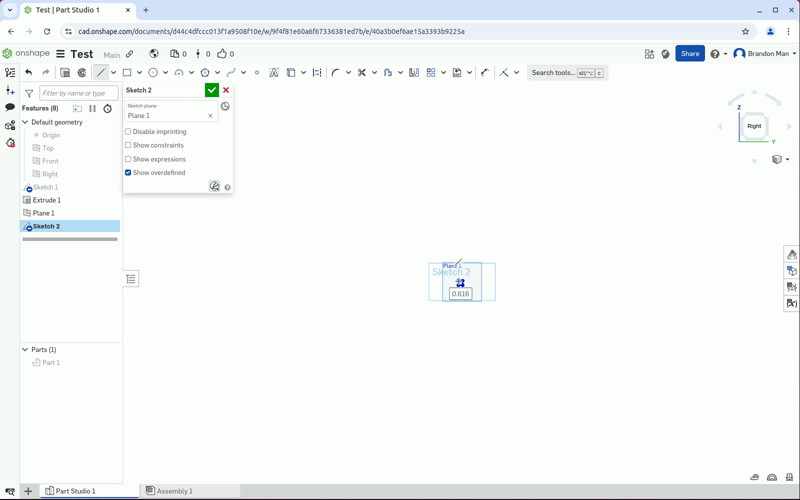
mouse_move(488, 280)
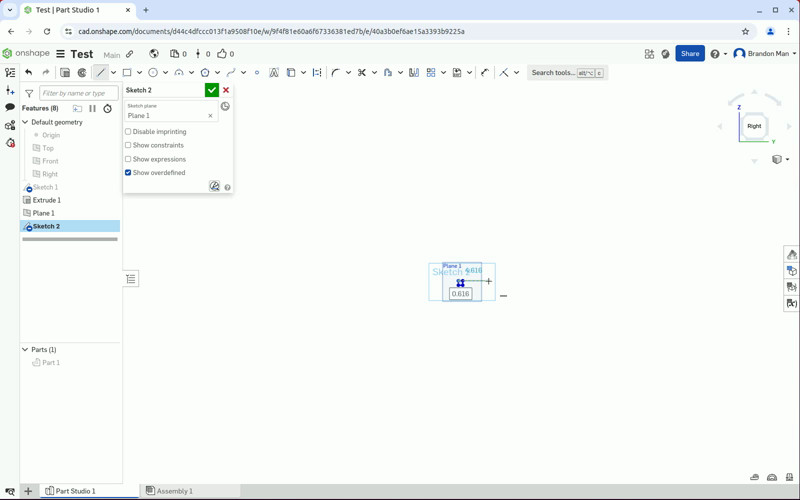
key_down(shift)
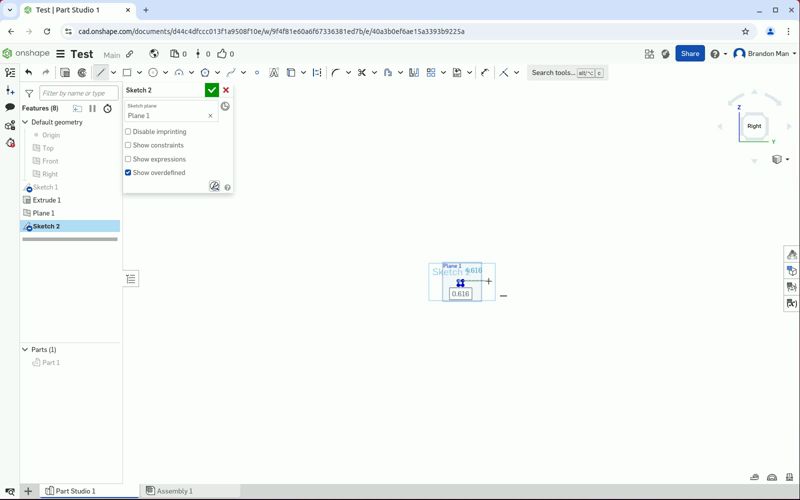
mouse_move(458, 285)
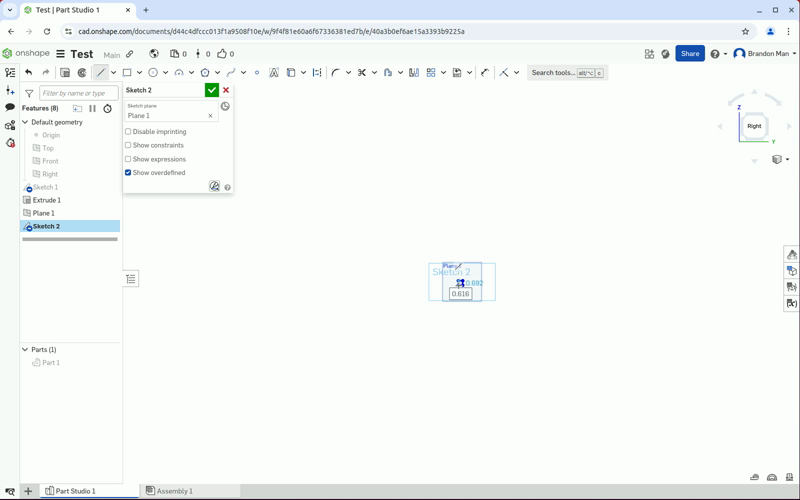
scroll(6)
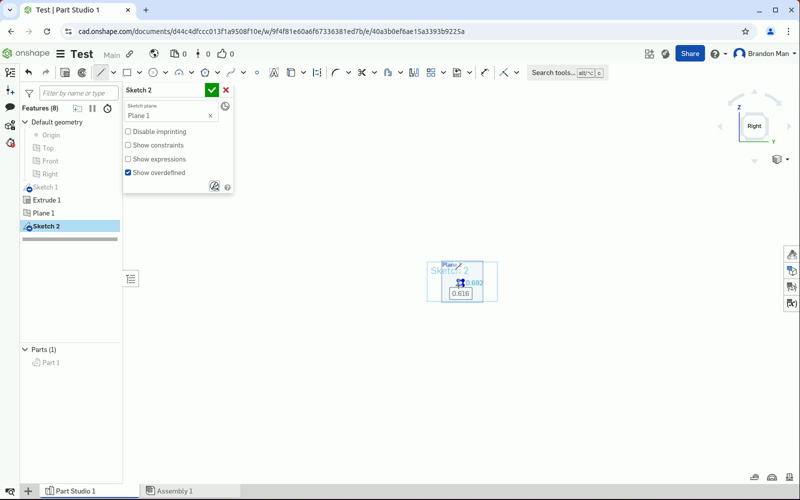
scroll(6)
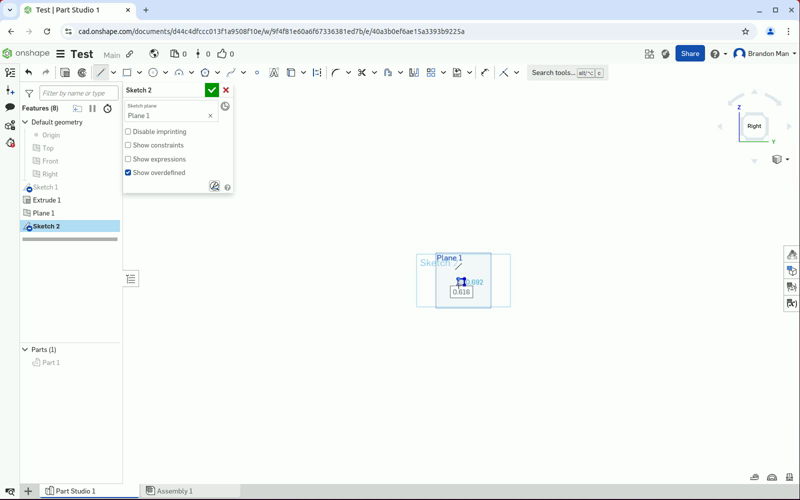
scroll(6)
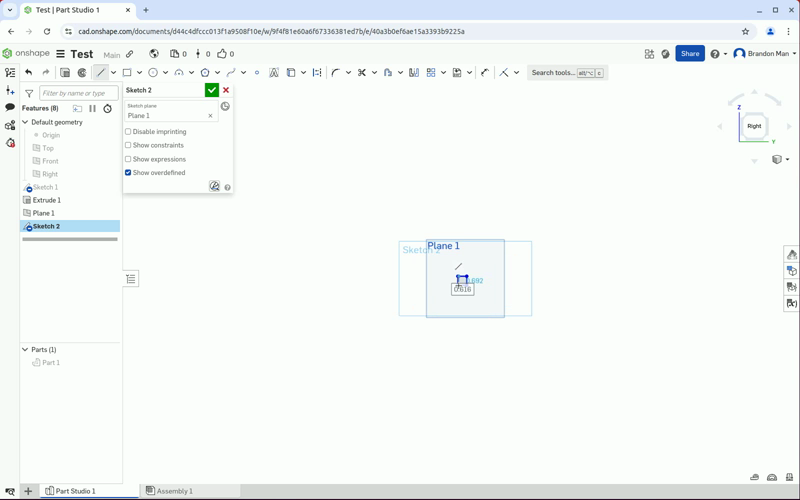
scroll(6)
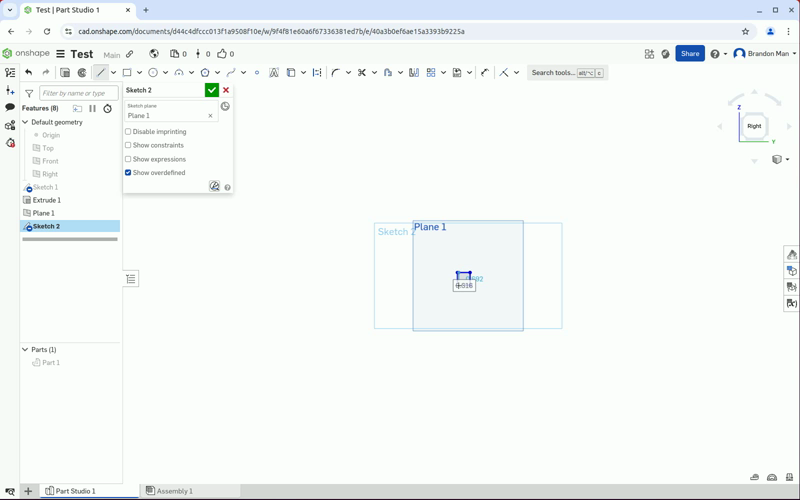
scroll(6)
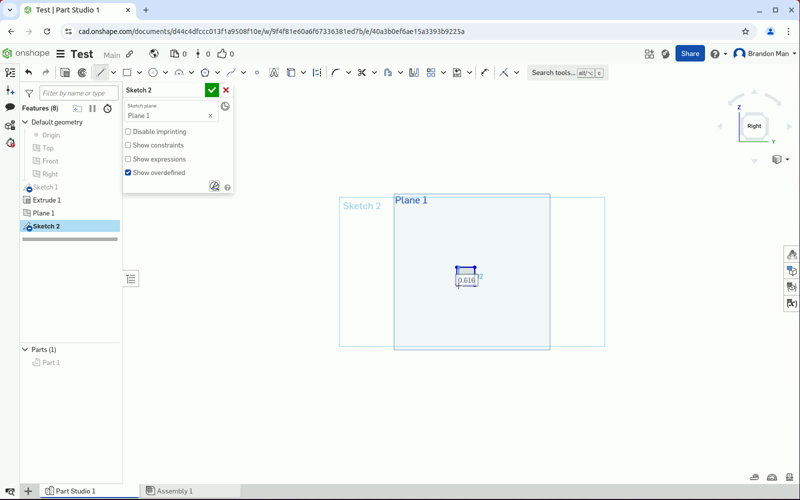
scroll(6)
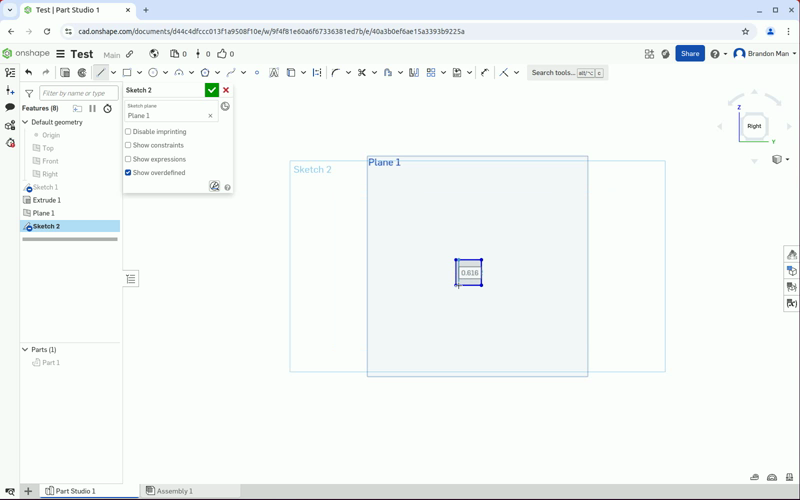
scroll(6)
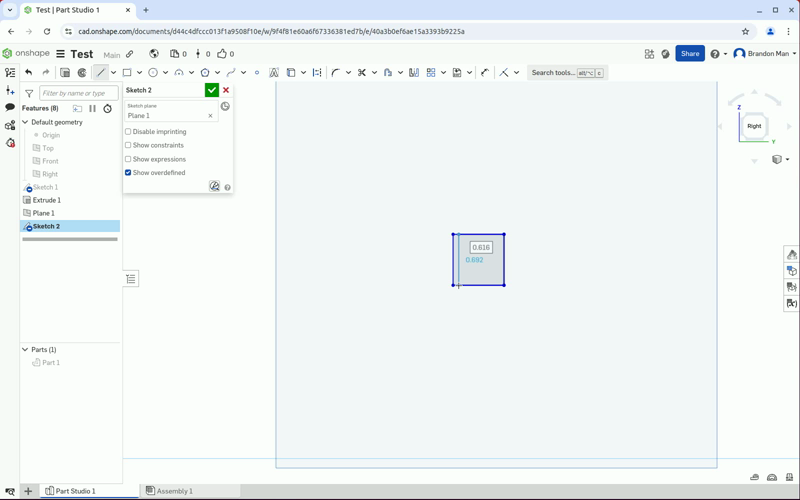
key_up(shift)
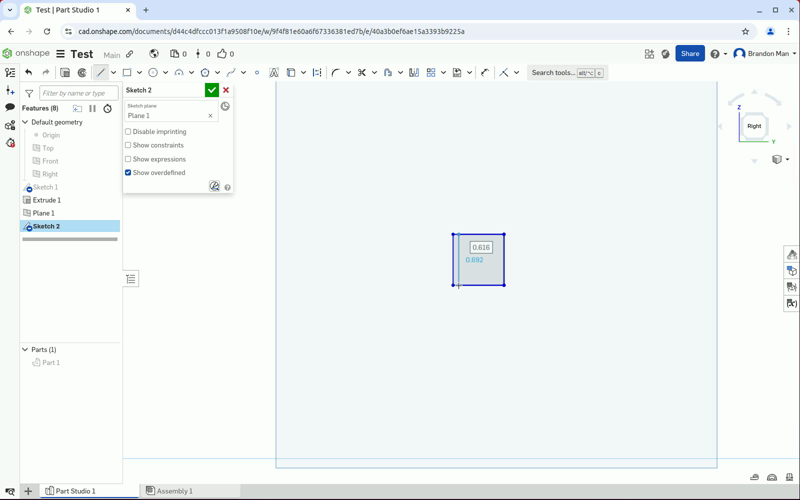
click(458, 285)
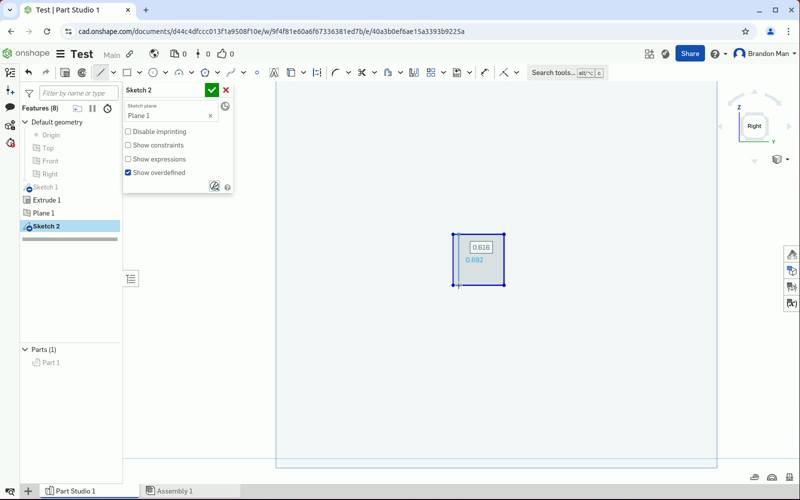
scroll(-6)
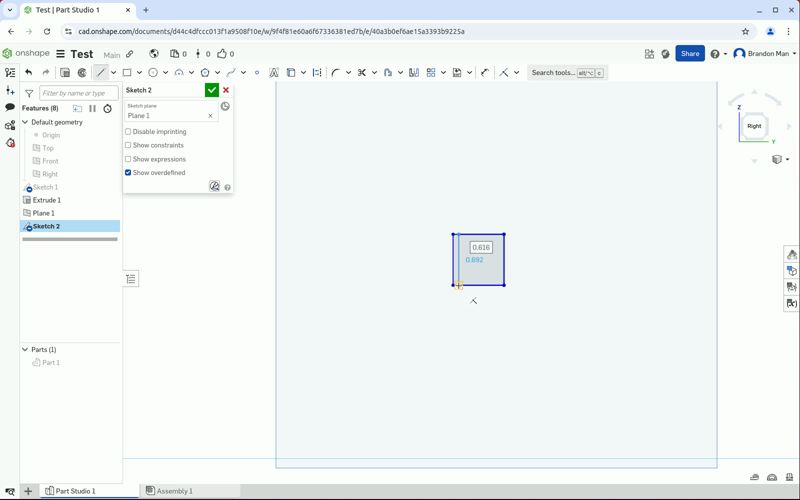
scroll(-6)
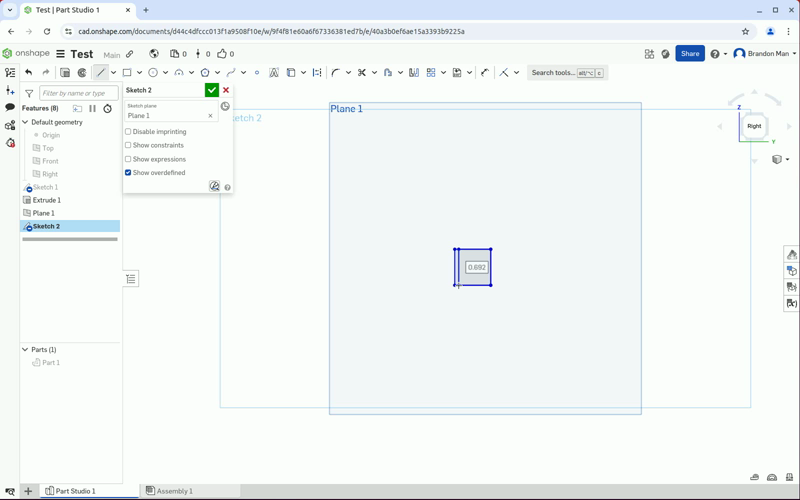
scroll(-6)
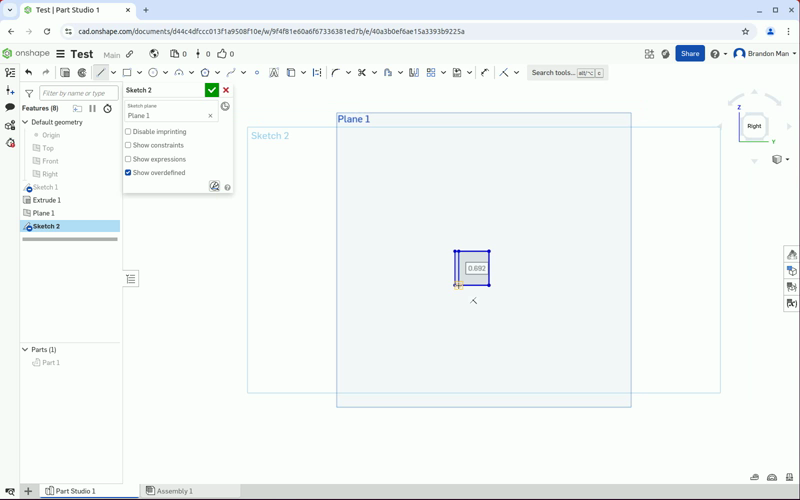
scroll(-6)
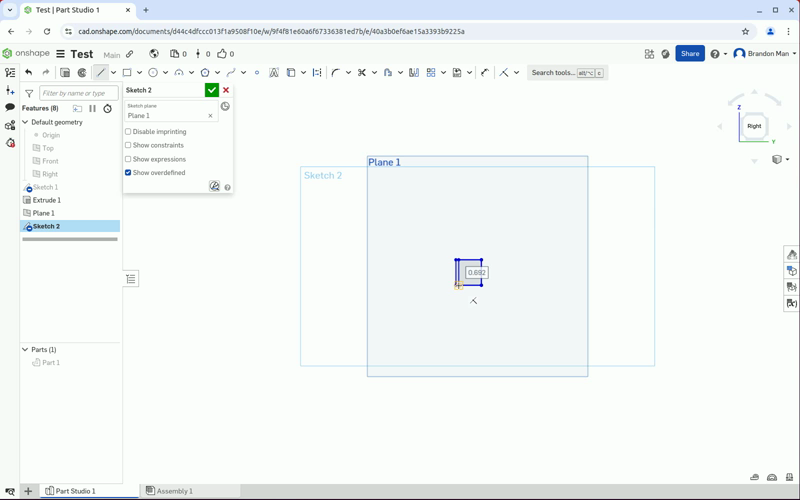
scroll(-6)
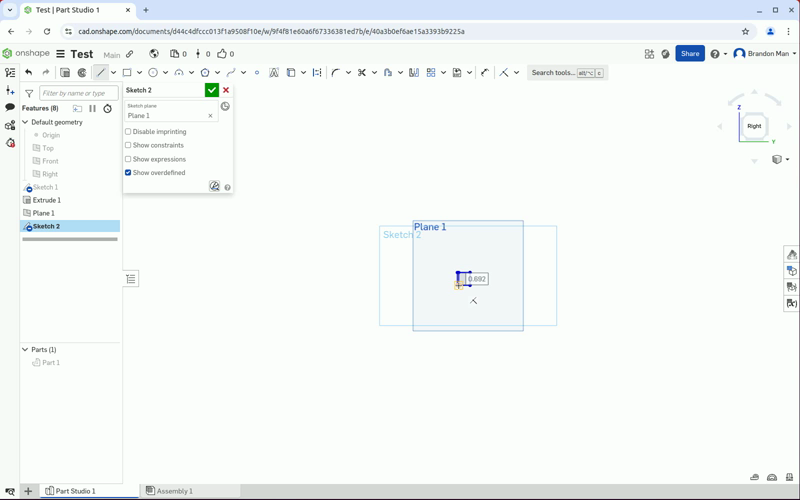
scroll(-6)
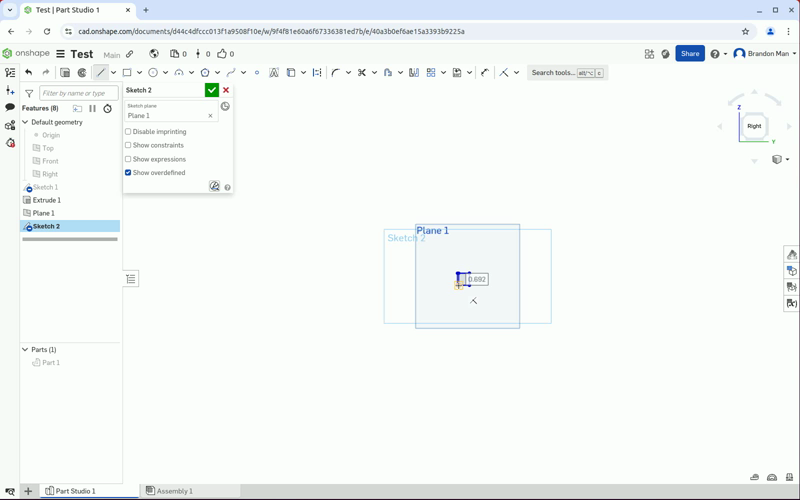
scroll(-6)
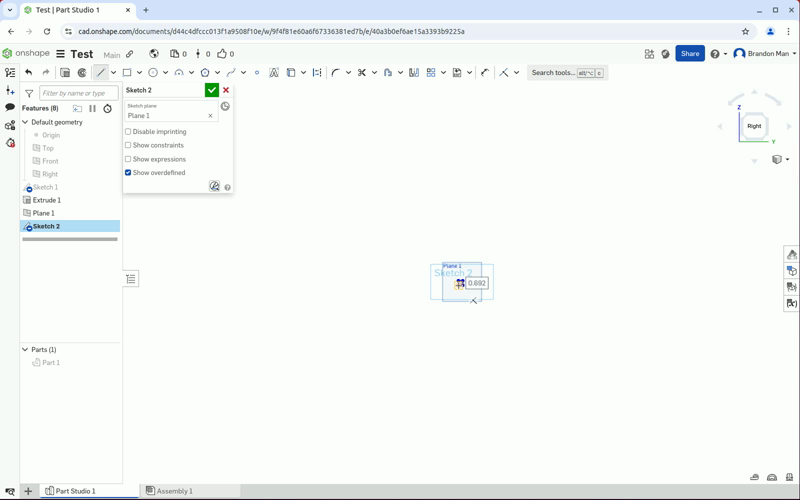
key(esc)
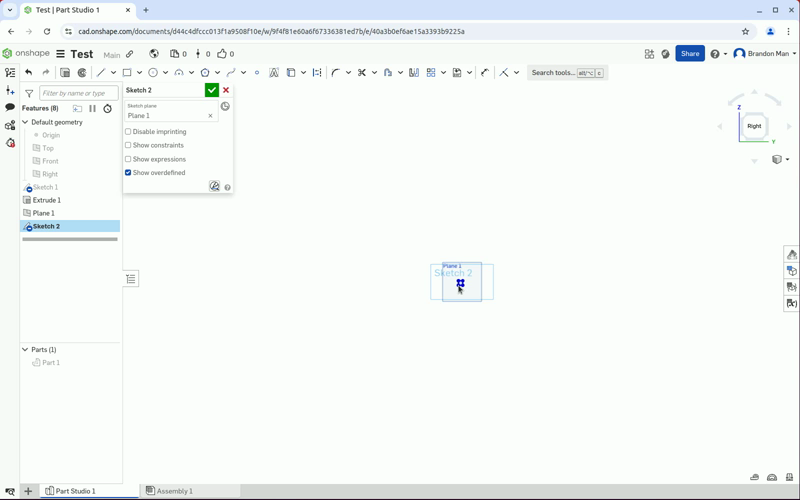
mouse_move(458, 283)
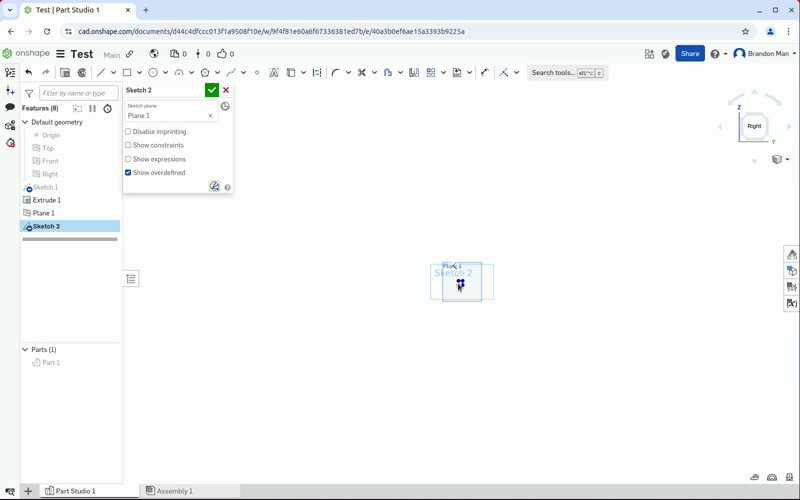
scroll(6)
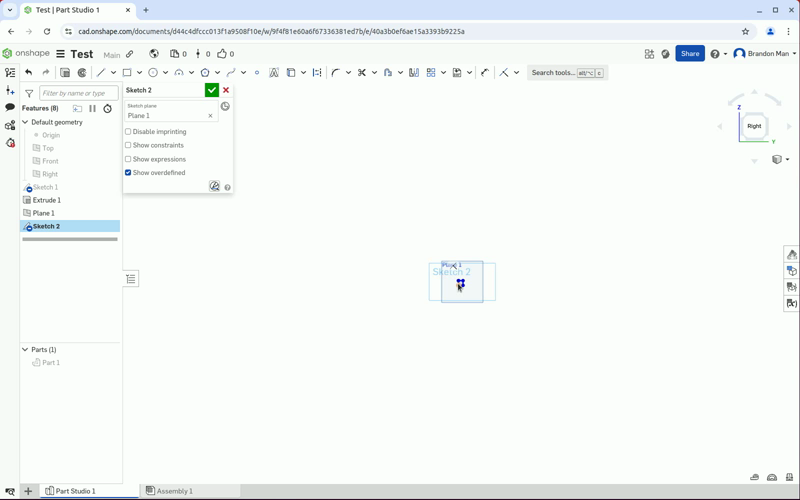
scroll(6)
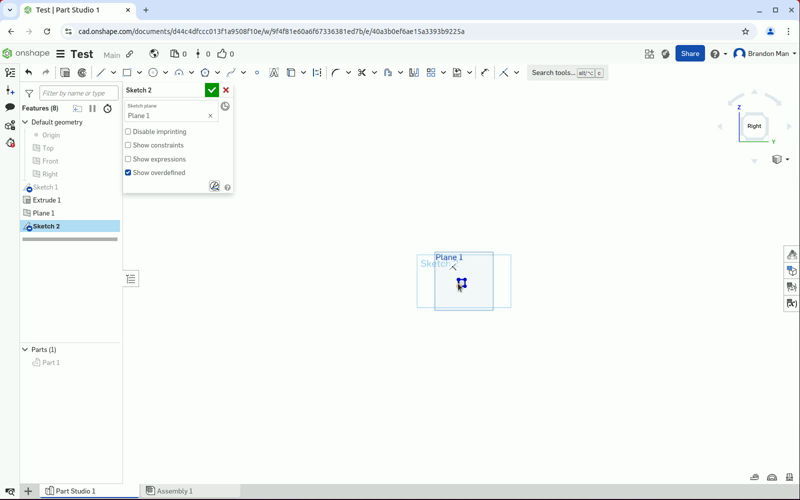
scroll(6)
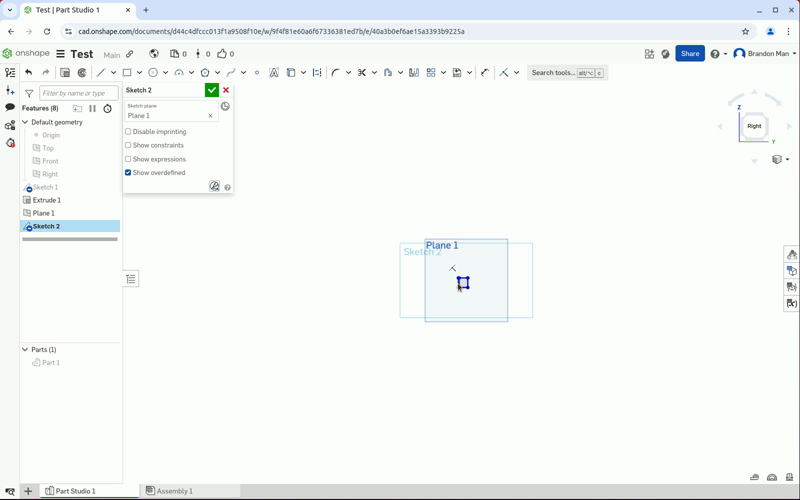
scroll(6)
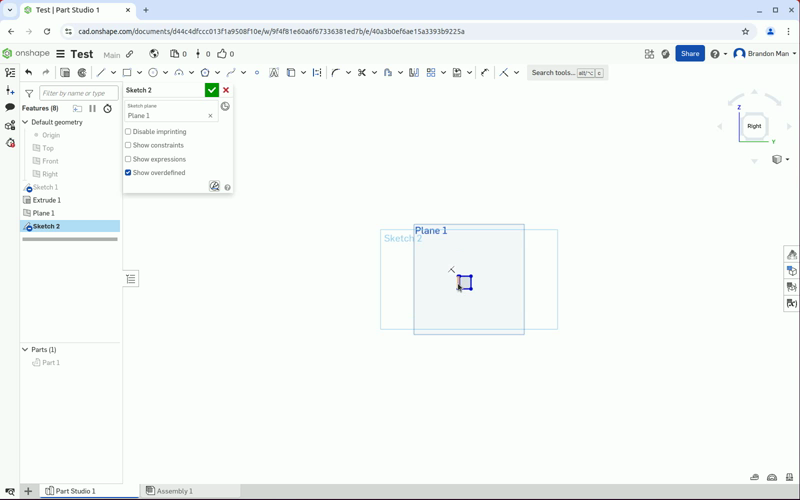
scroll(6)
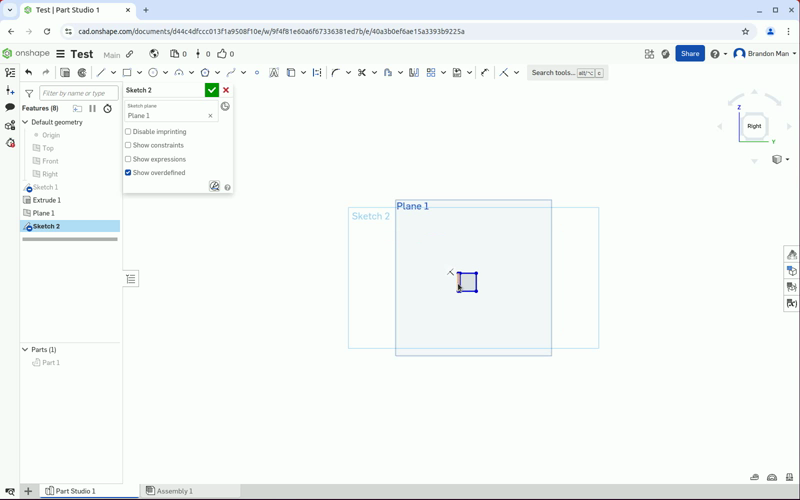
scroll(6)
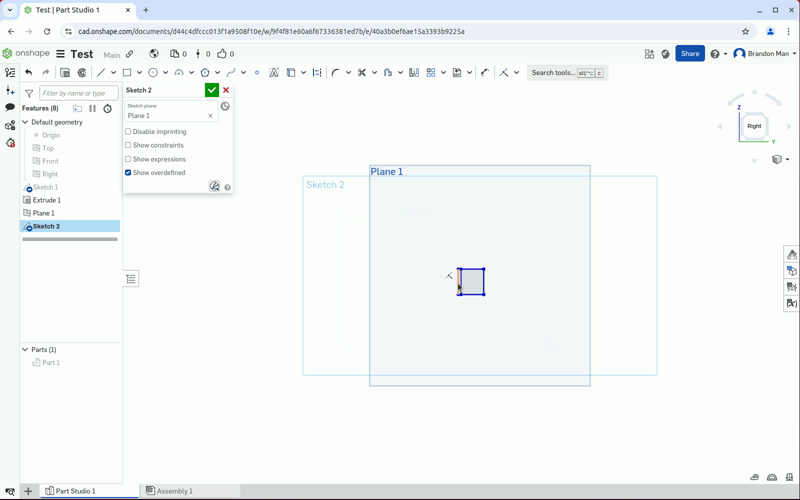
scroll(6)
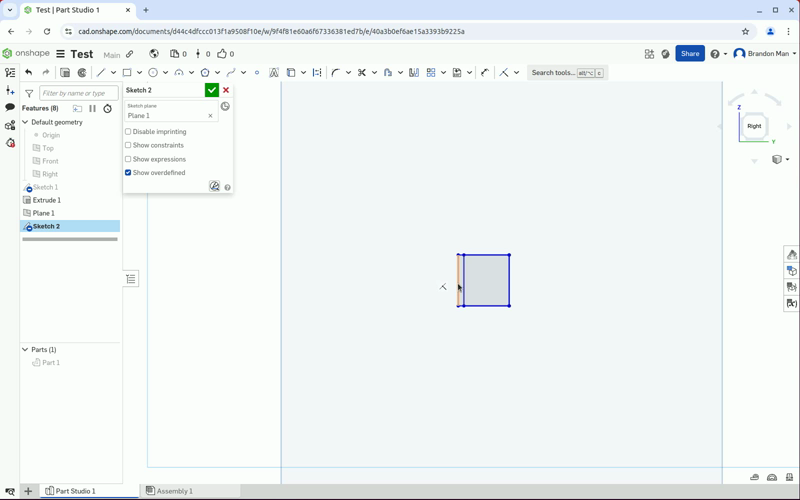
click(458, 283)
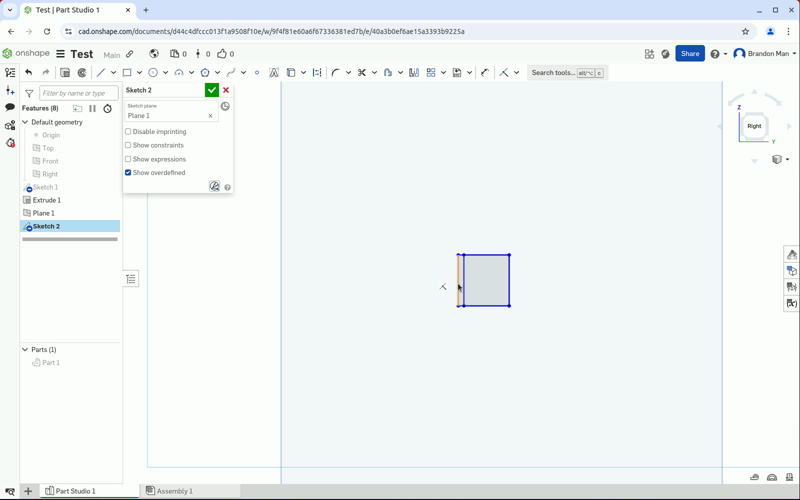
scroll(-6)
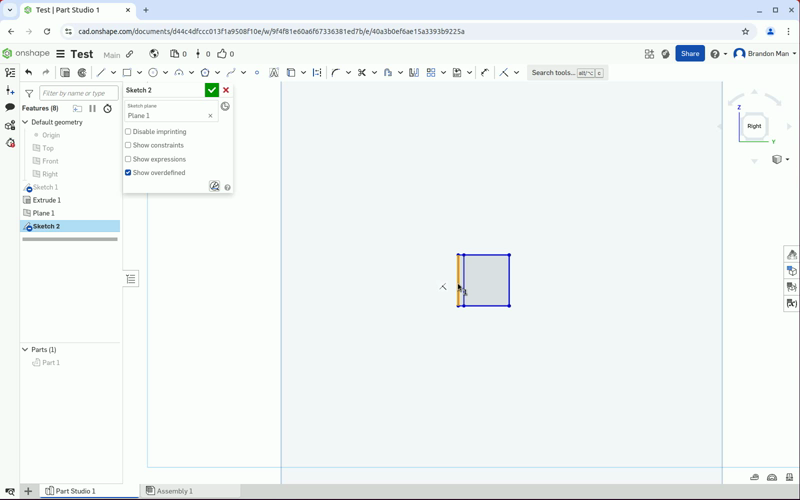
scroll(-6)
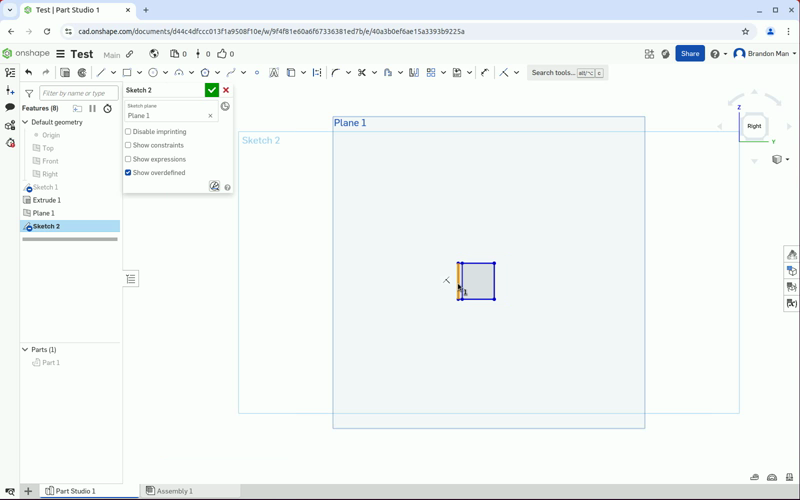
scroll(-6)
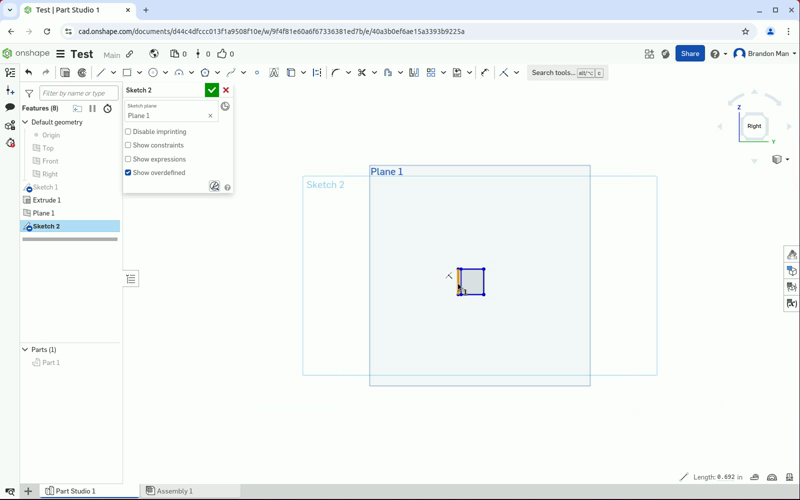
scroll(-6)
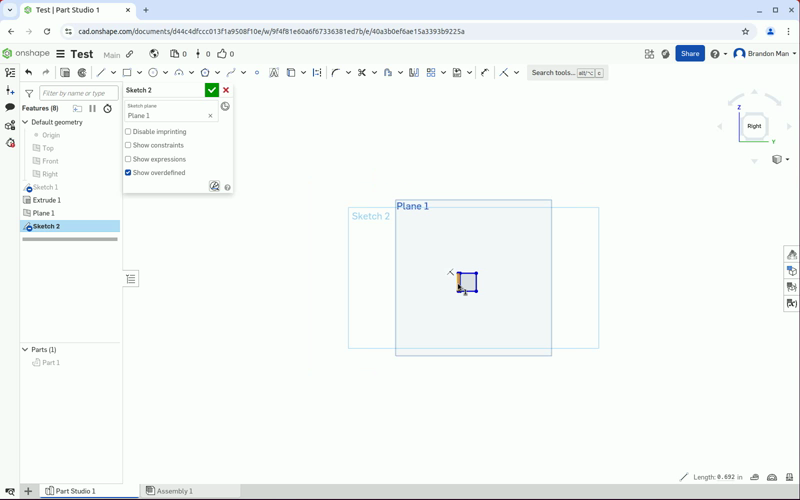
scroll(-6)
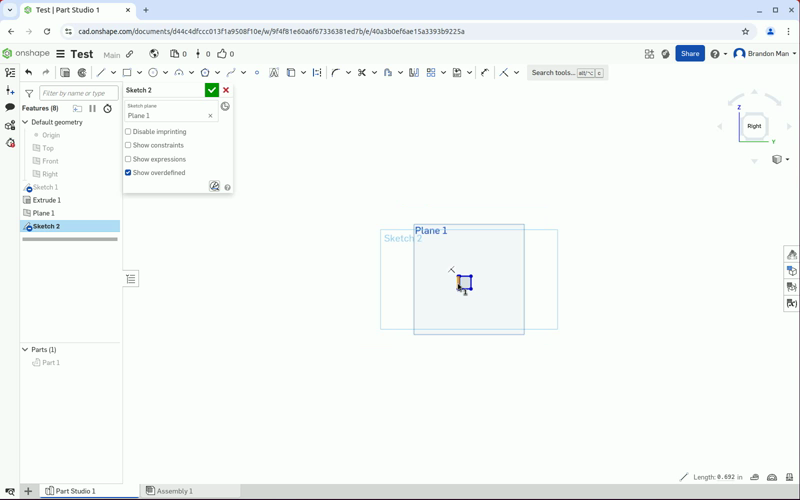
scroll(-6)
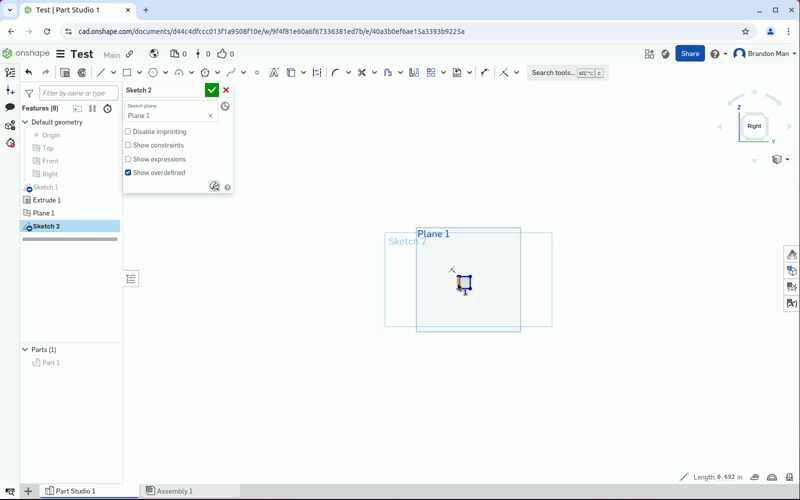
scroll(-6)
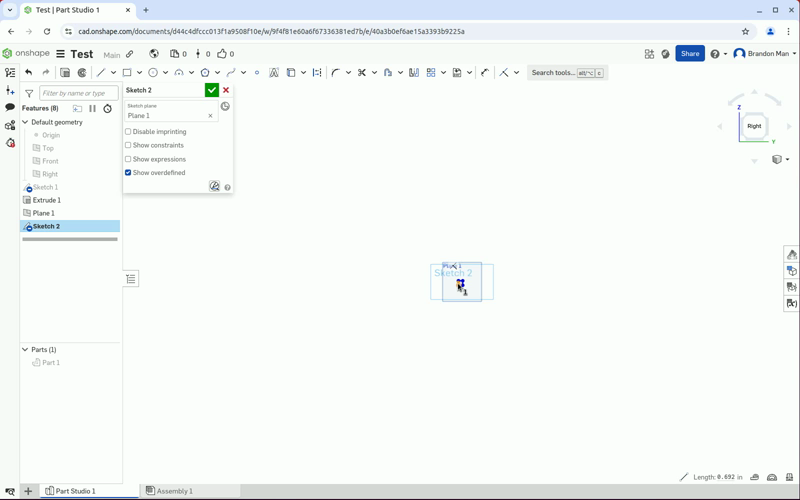
mouse_move(73, 352)
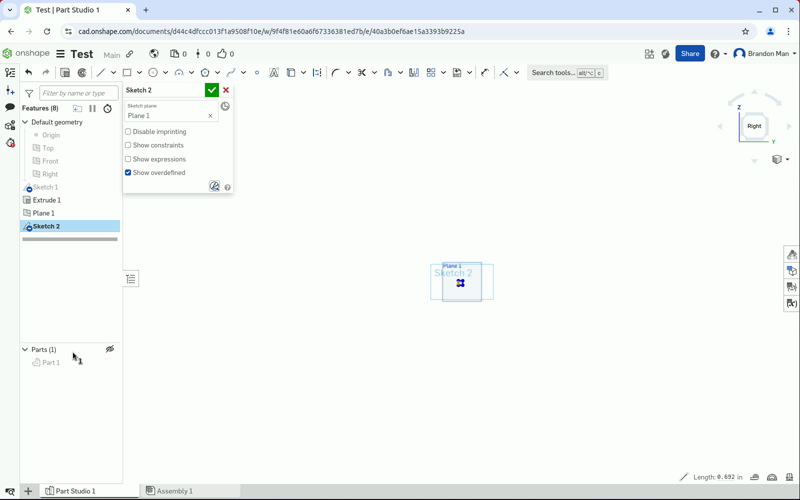
key(shift+y)
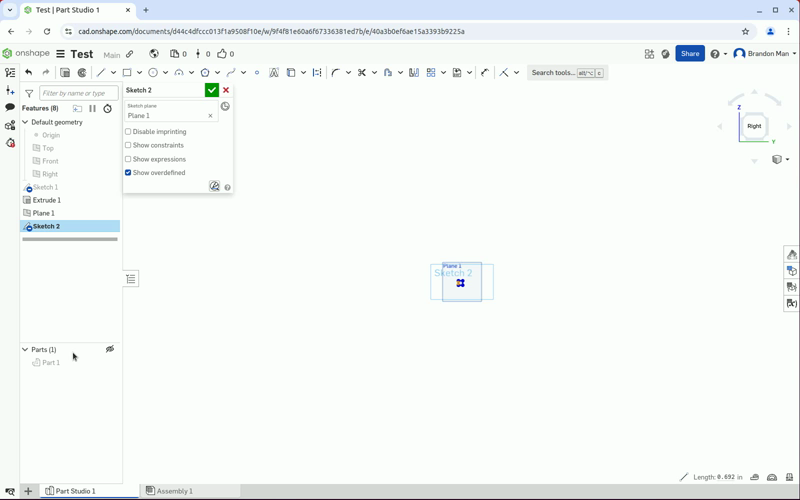
key(shift+e)
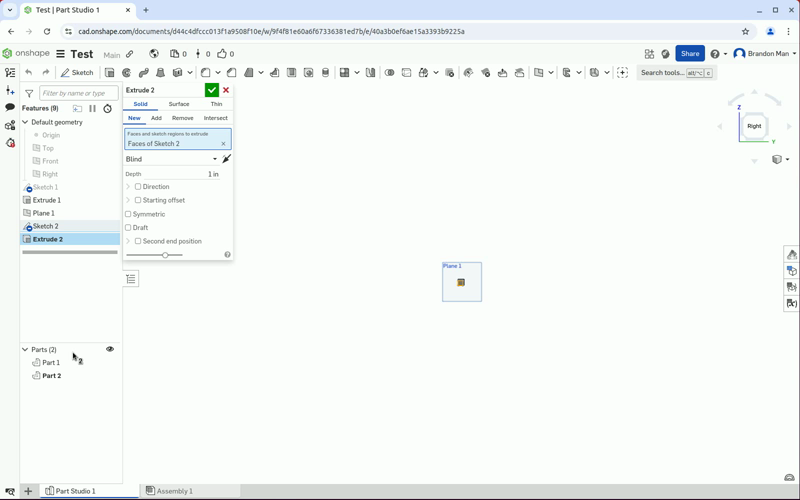
mouse_move(143, 106)
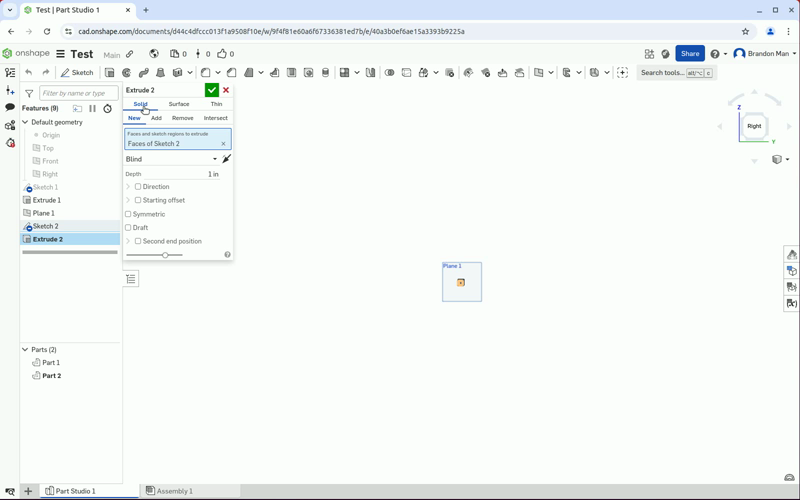
click(143, 106)
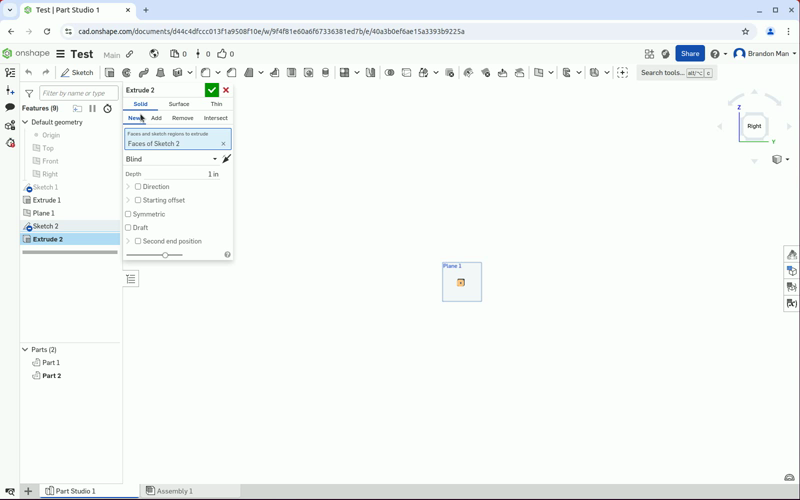
mouse_move(137, 120)
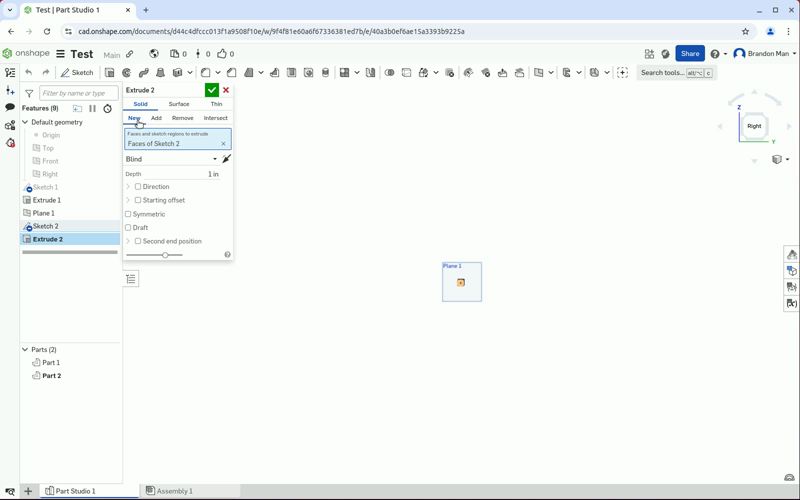
click(137, 120)
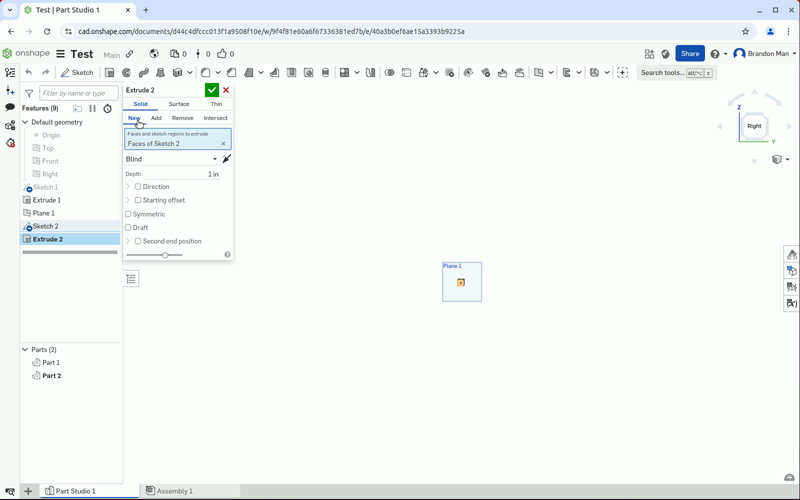
key(tab, 4)
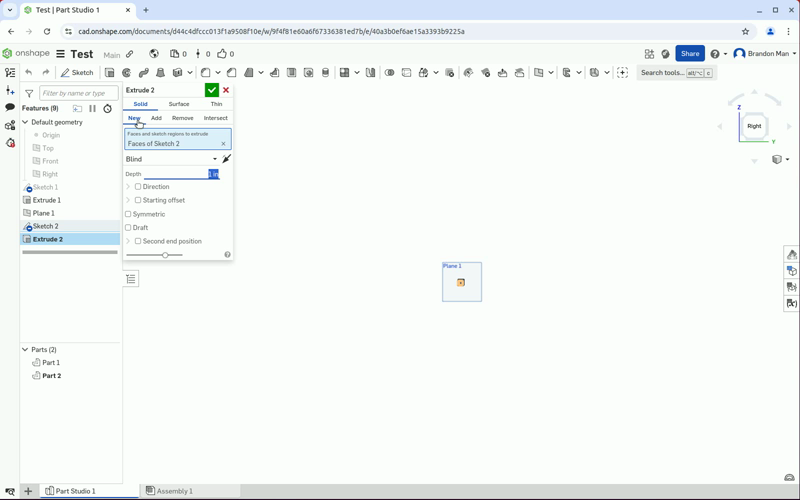
text(-0.241)
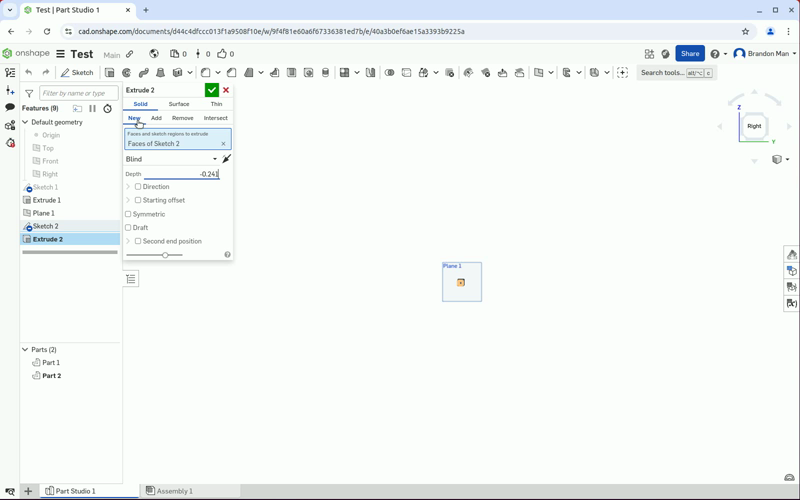
key(enter)
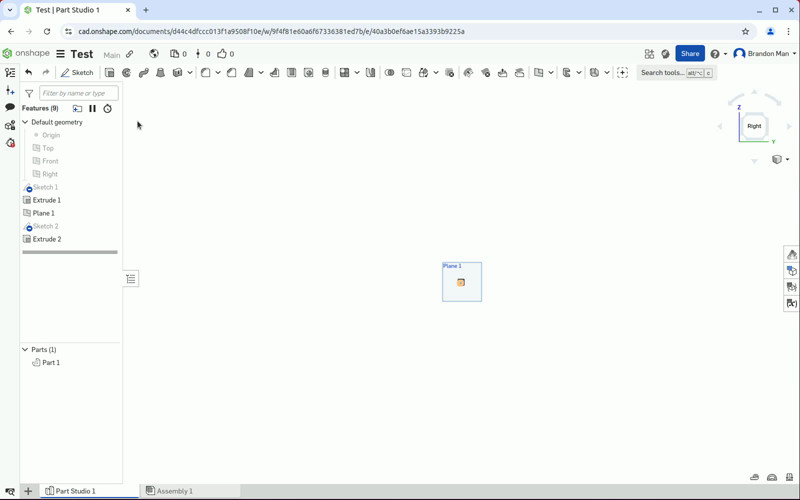
key(shift+h)
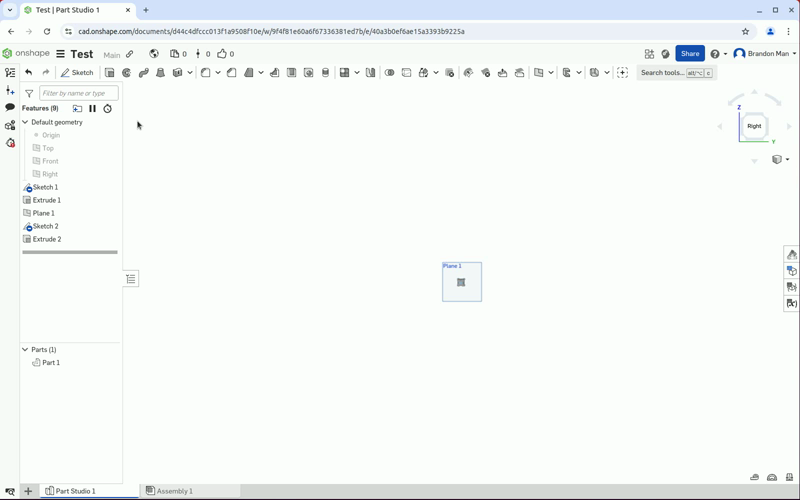
key(shift+h)
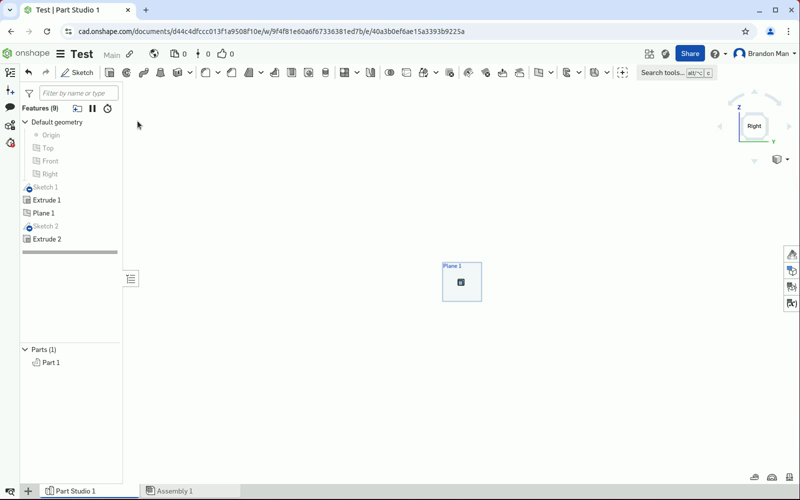
mouse_move(73, 189)
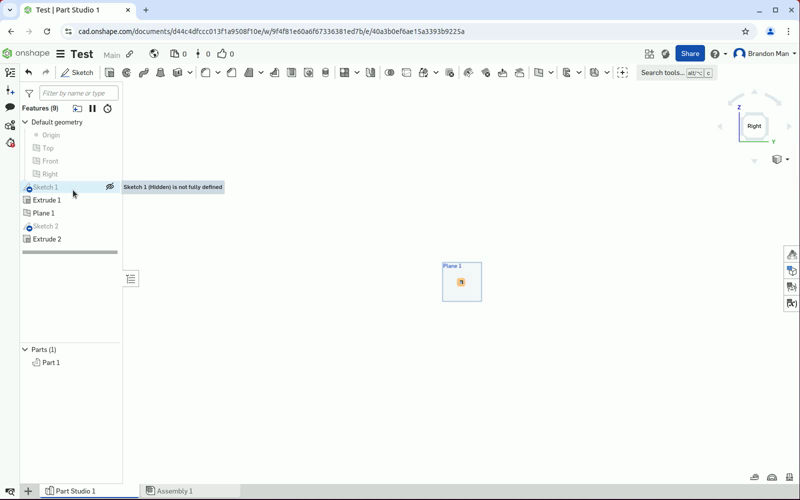
click(73, 189)
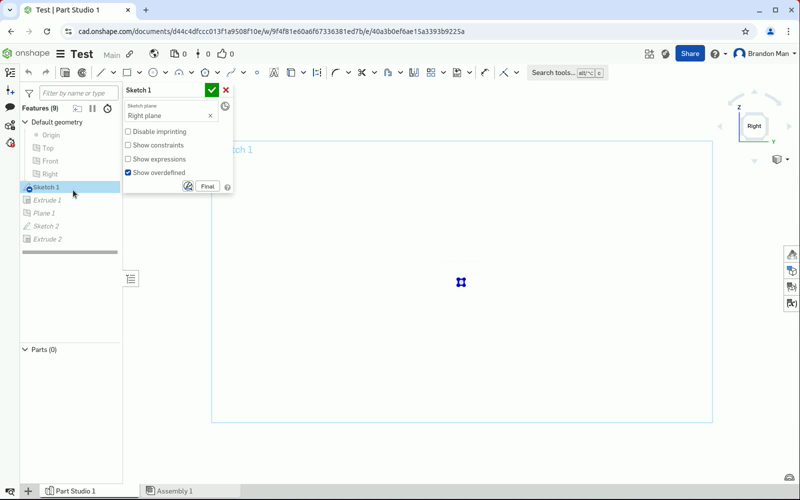
mouse_move(229, 92)
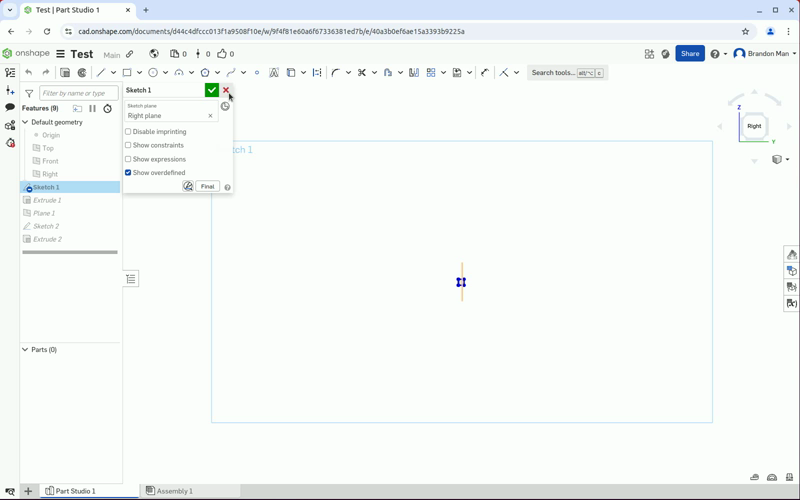
click(229, 92)
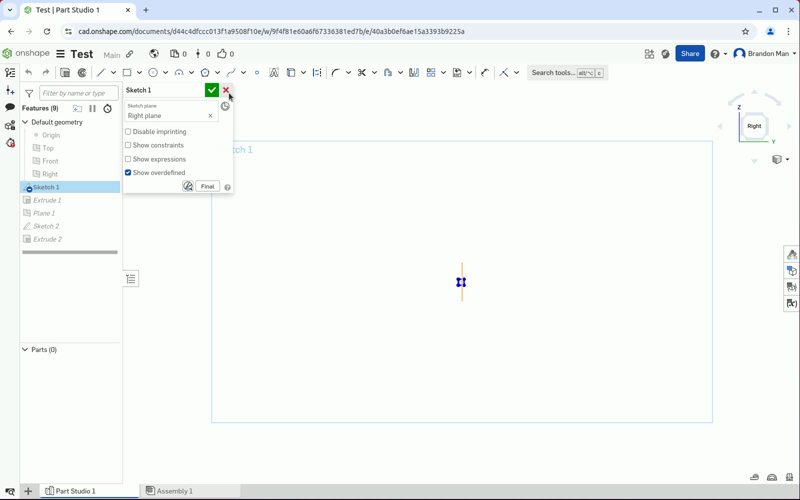
key(shift+s)
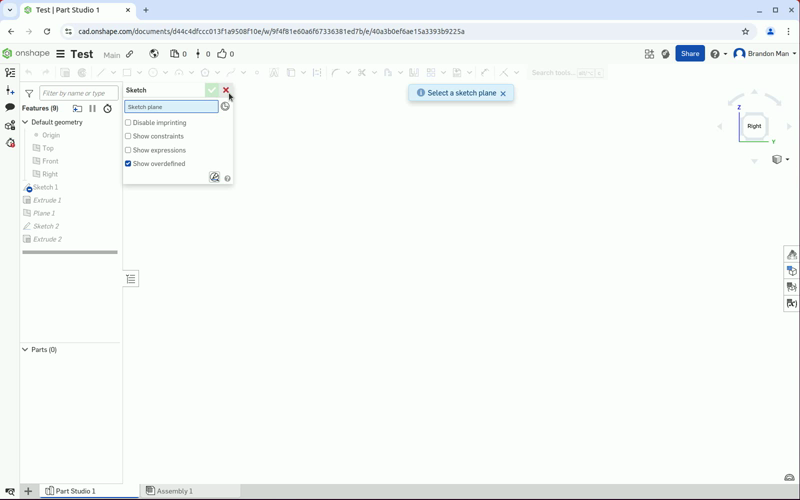
mouse_move(73, 215)
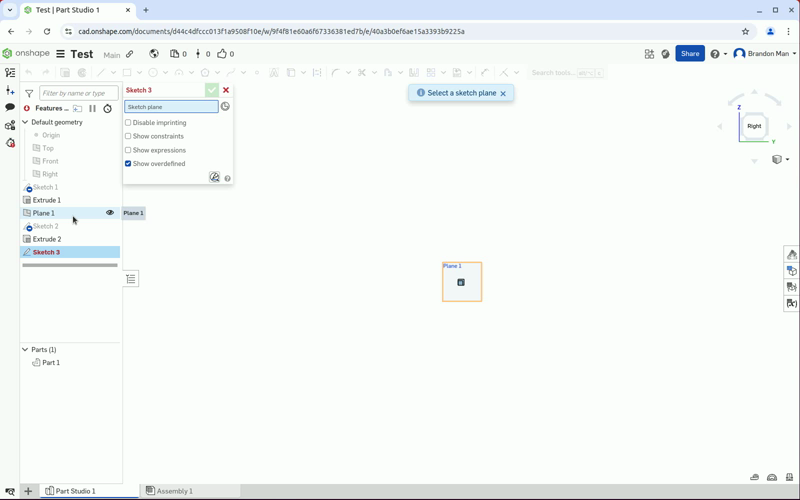
click(73, 215)
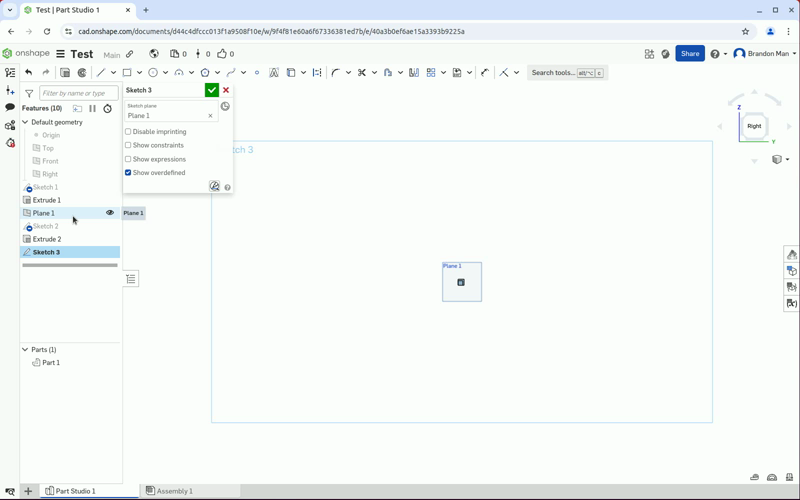
mouse_move(73, 352)
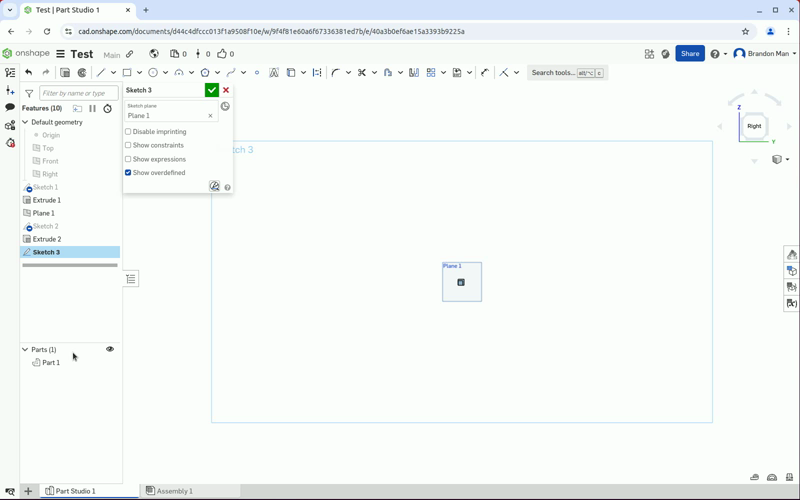
key(y)
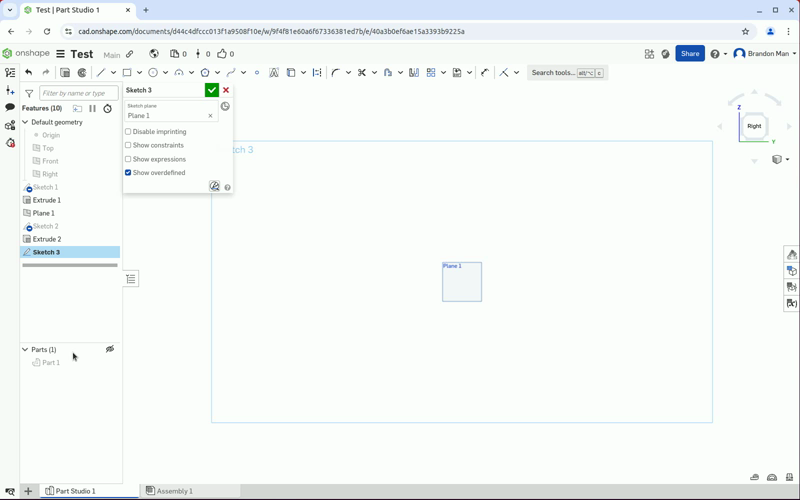
key(l)
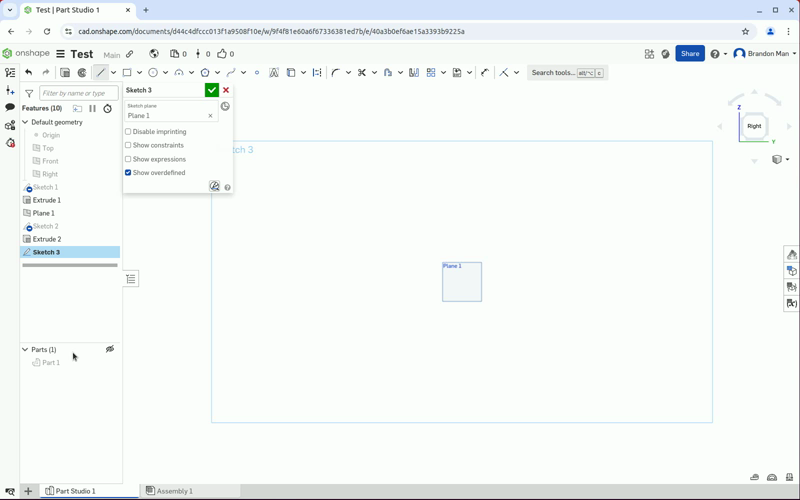
key_down(shift)
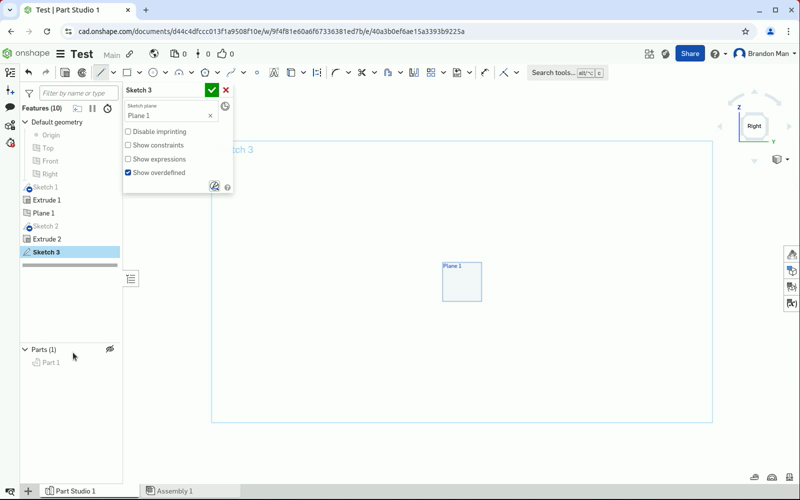
mouse_move(459, 284)
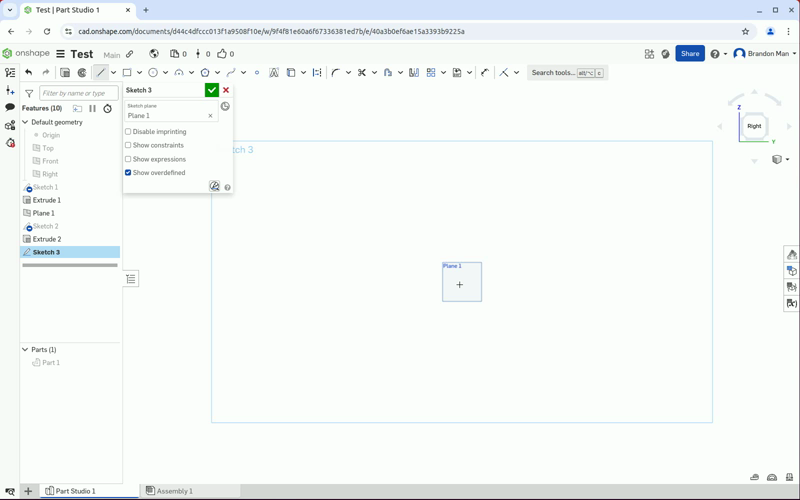
click(459, 284)
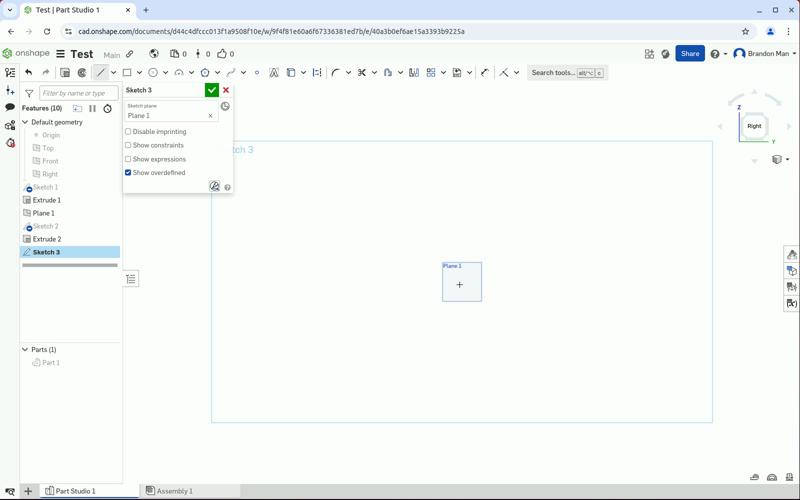
key_up(shift)
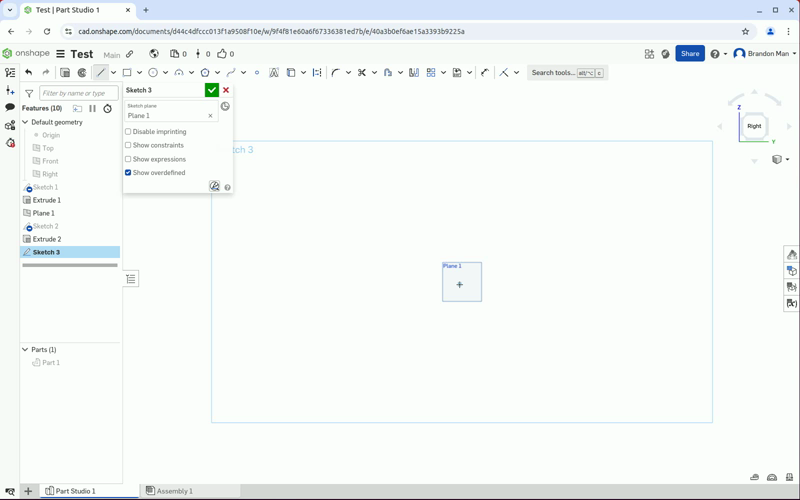
key_down(shift)
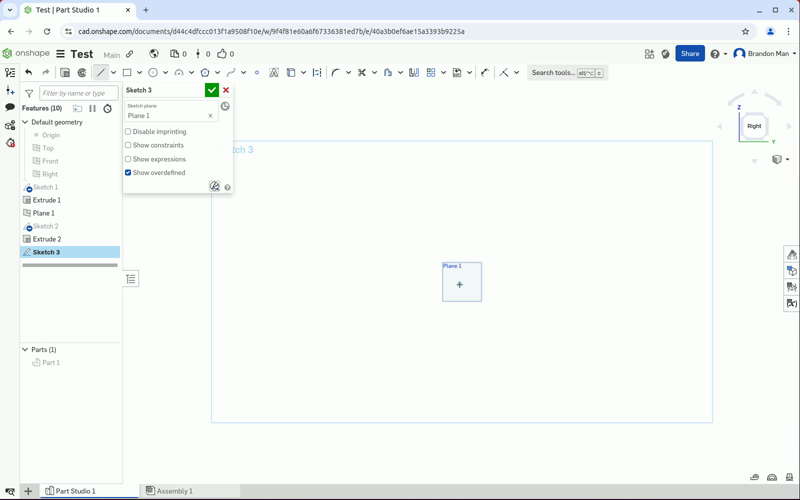
mouse_move(489, 284)
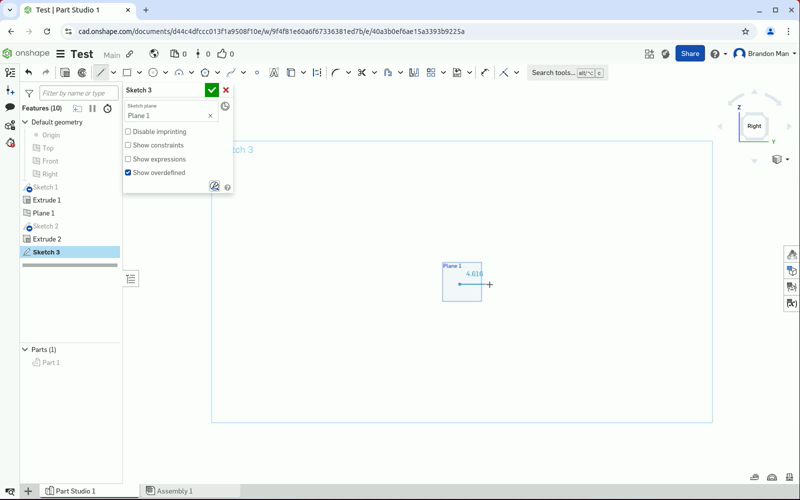
mouse_move(464, 284)
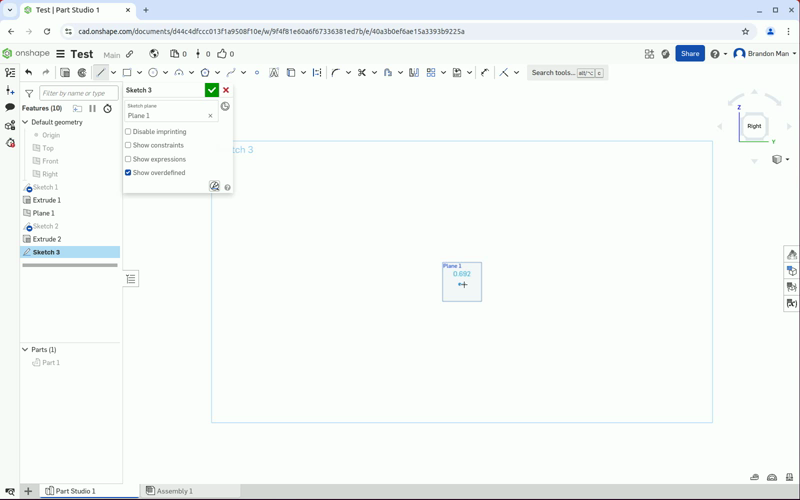
scroll(6)
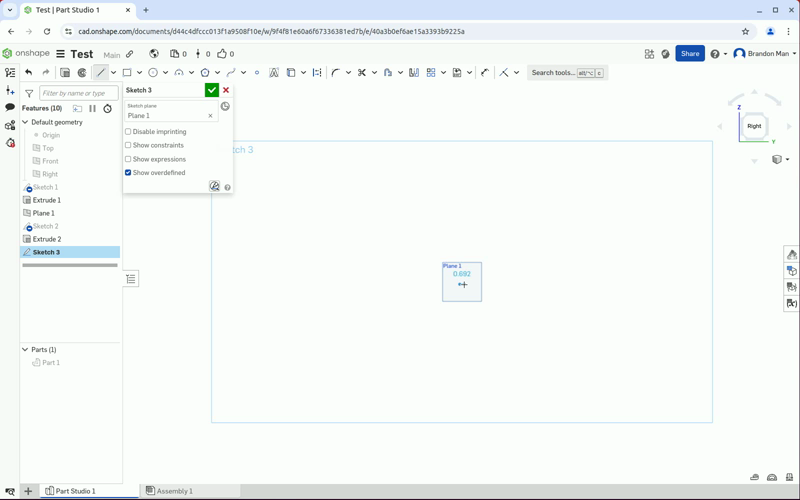
scroll(6)
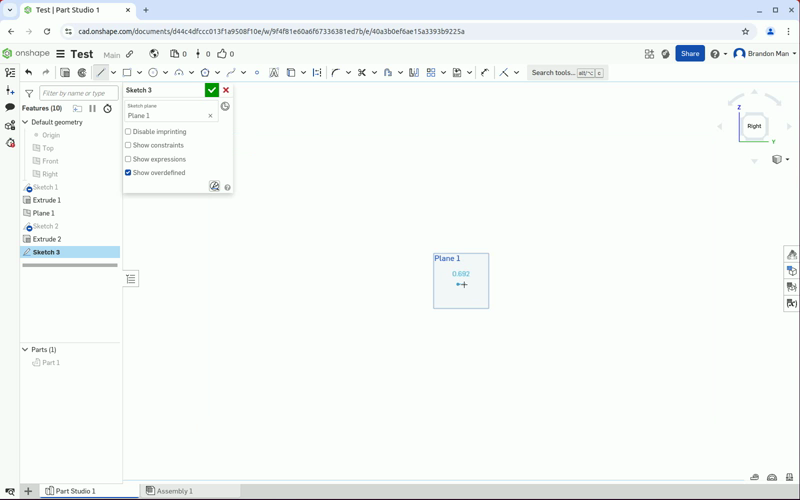
scroll(6)
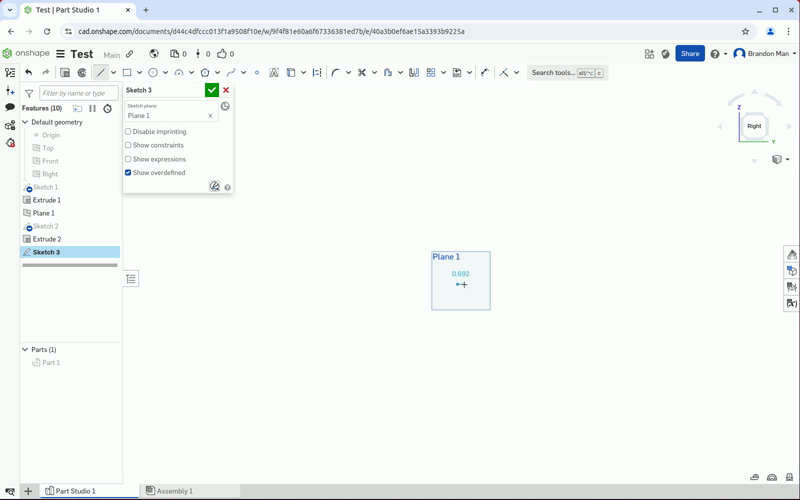
scroll(6)
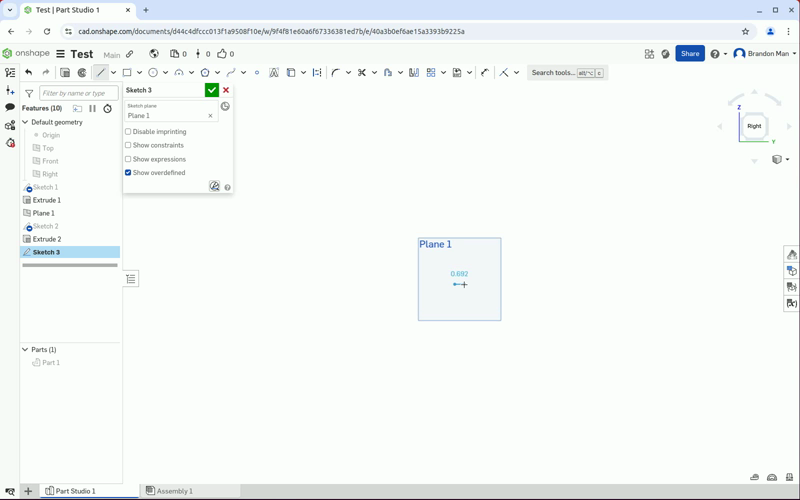
scroll(6)
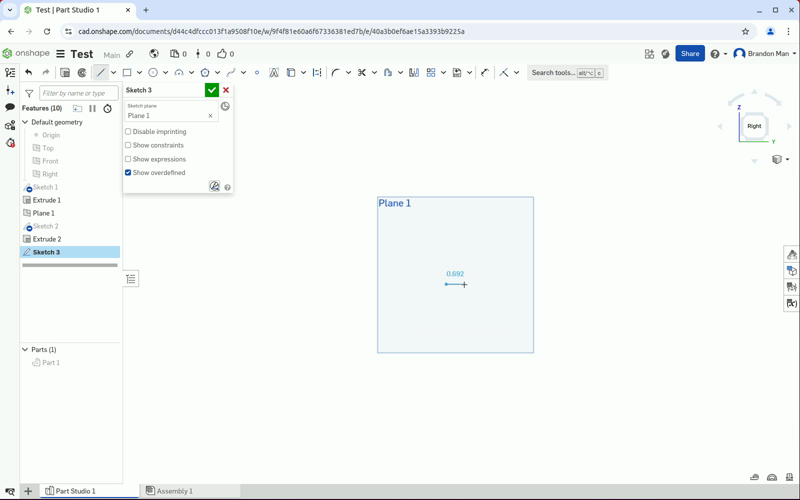
scroll(6)
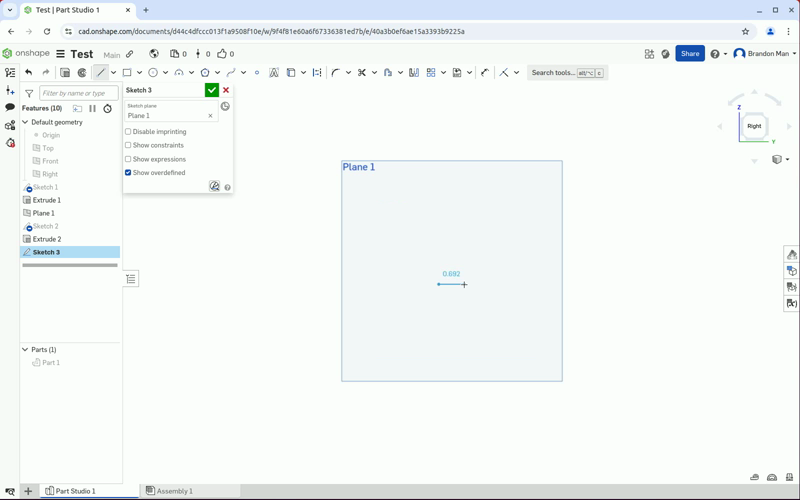
scroll(6)
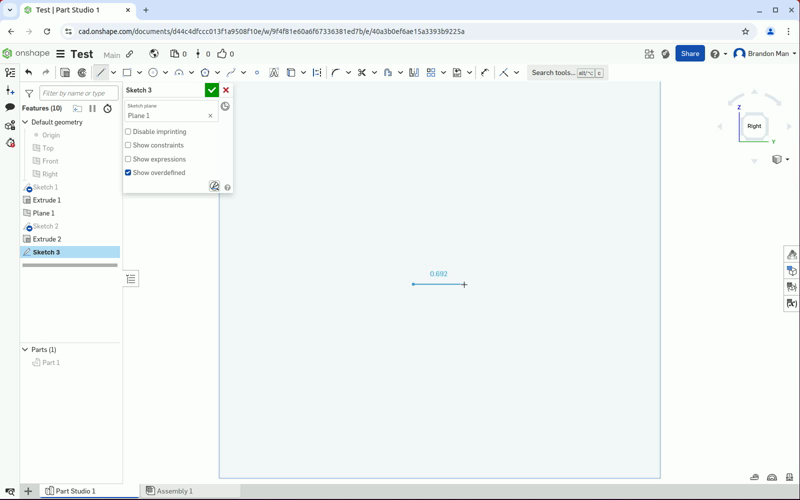
click(464, 284)
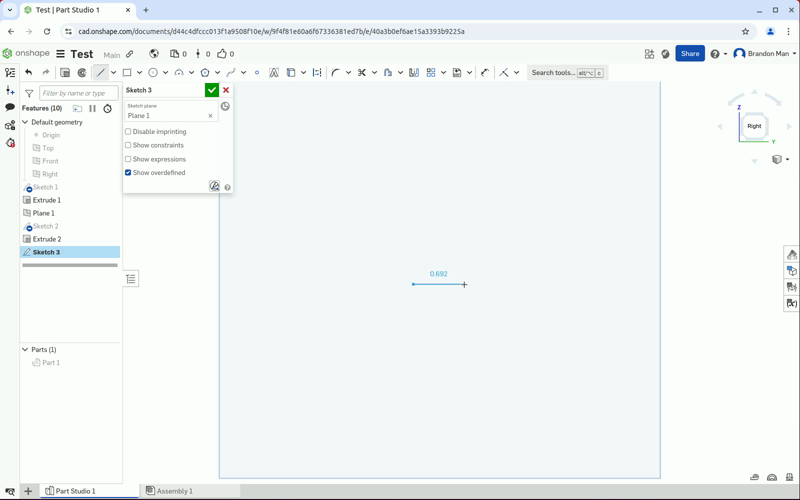
scroll(-6)
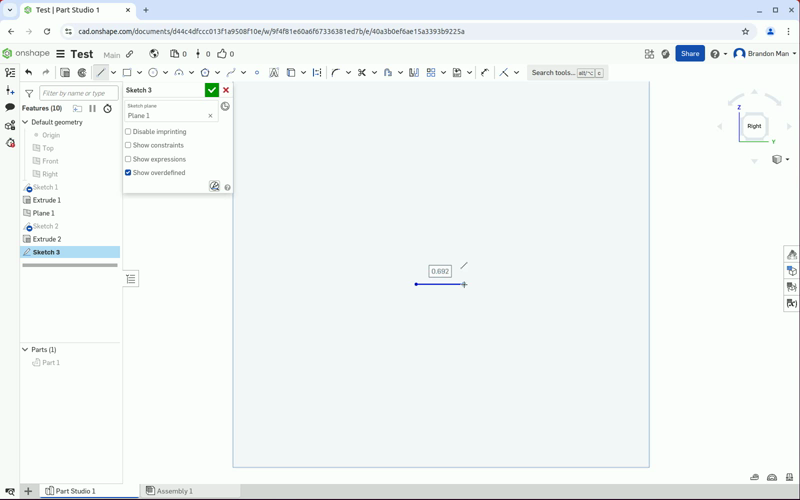
scroll(-6)
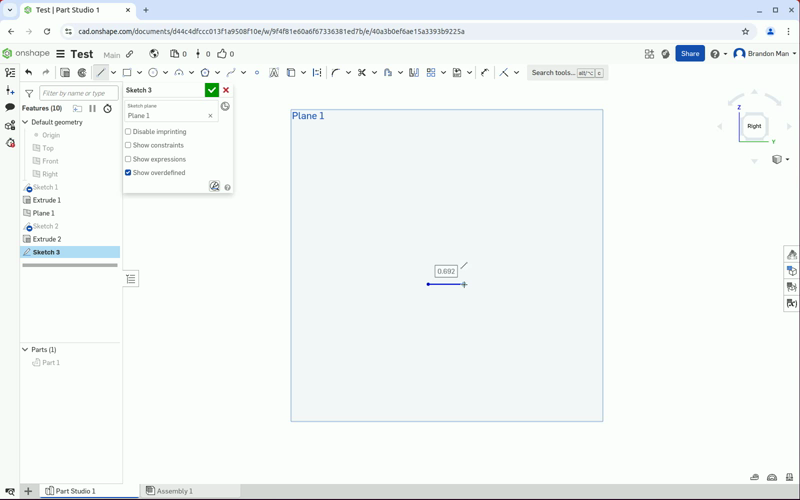
scroll(-6)
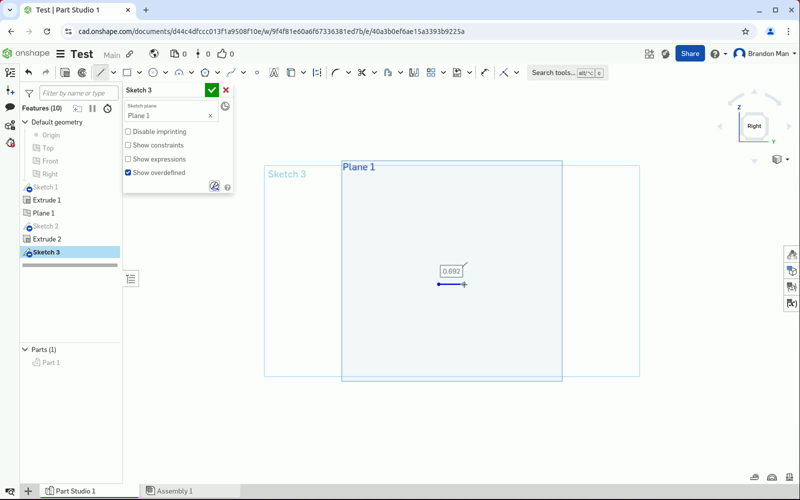
scroll(-6)
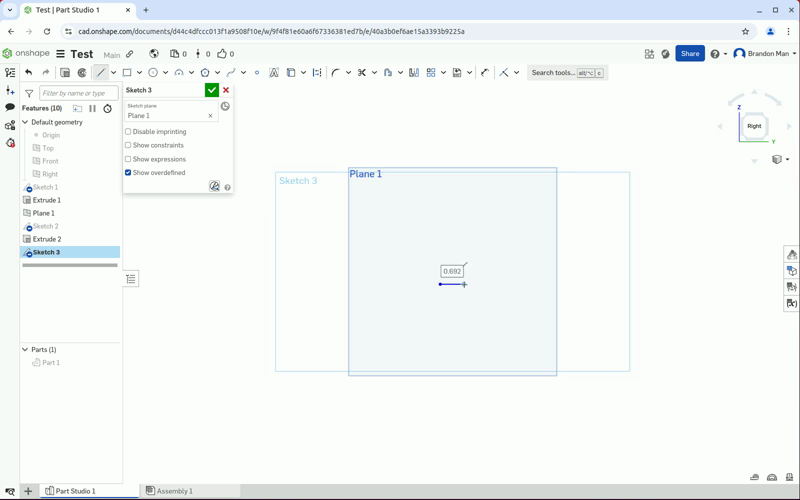
scroll(-6)
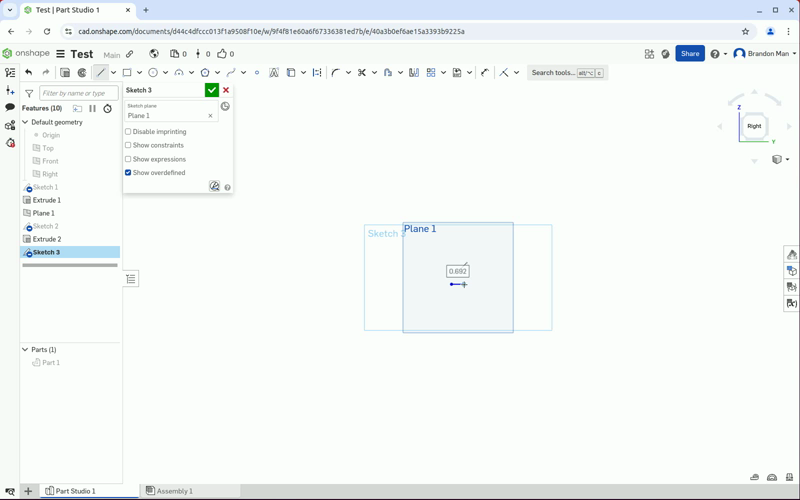
scroll(-6)
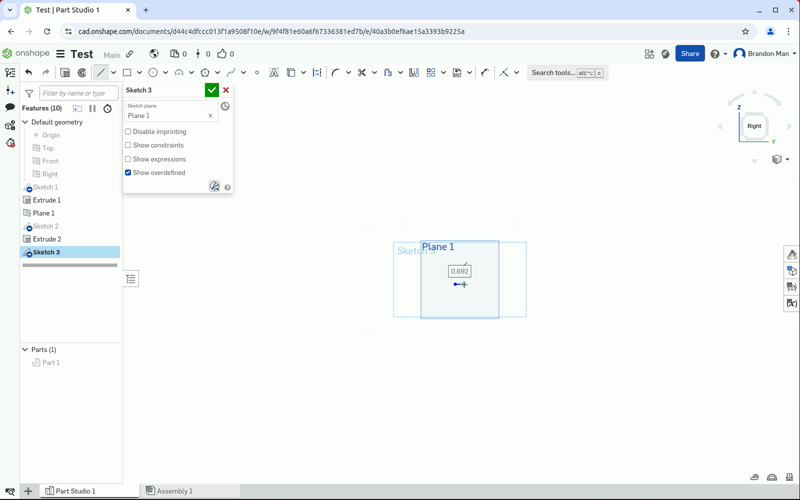
scroll(-6)
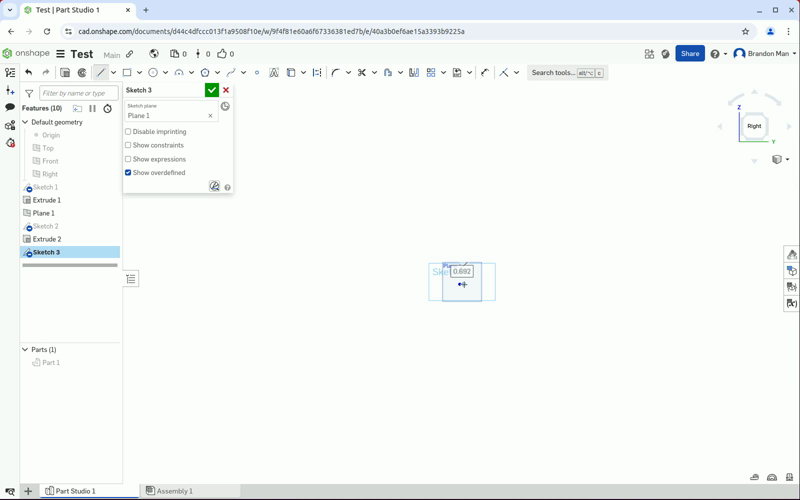
key_up(shift)
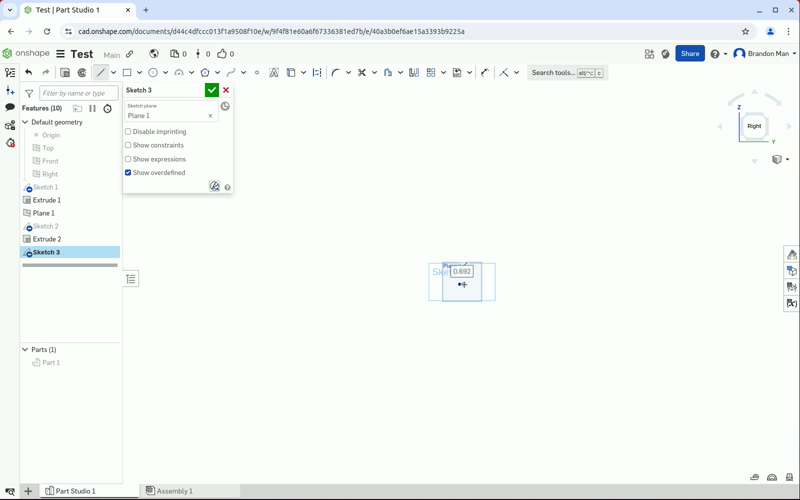
key_down(shift)
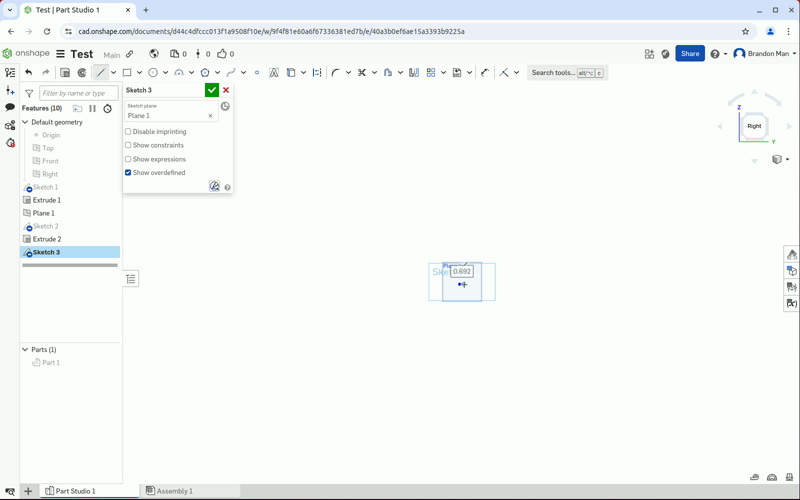
mouse_move(494, 284)
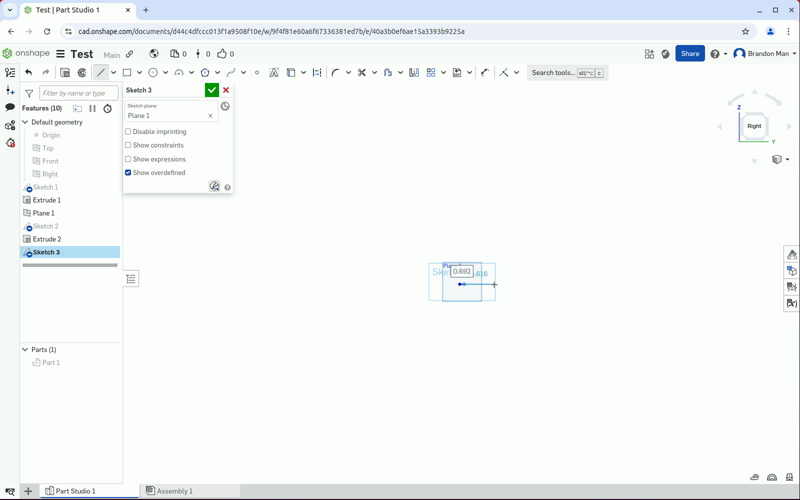
mouse_move(464, 279)
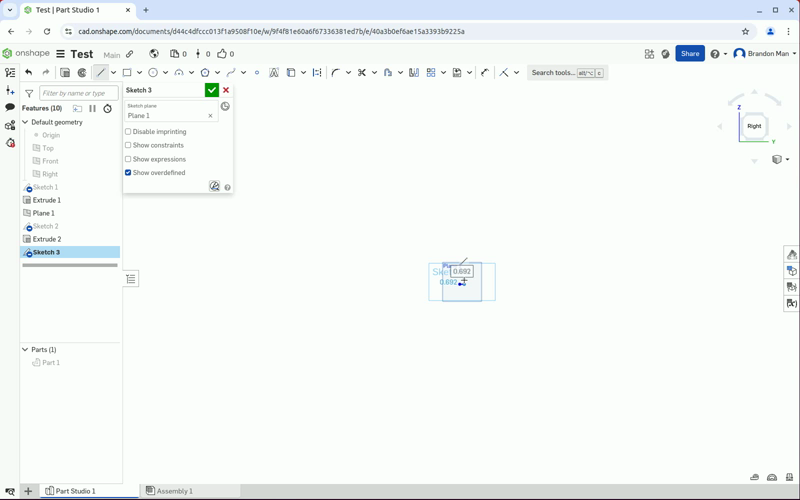
scroll(6)
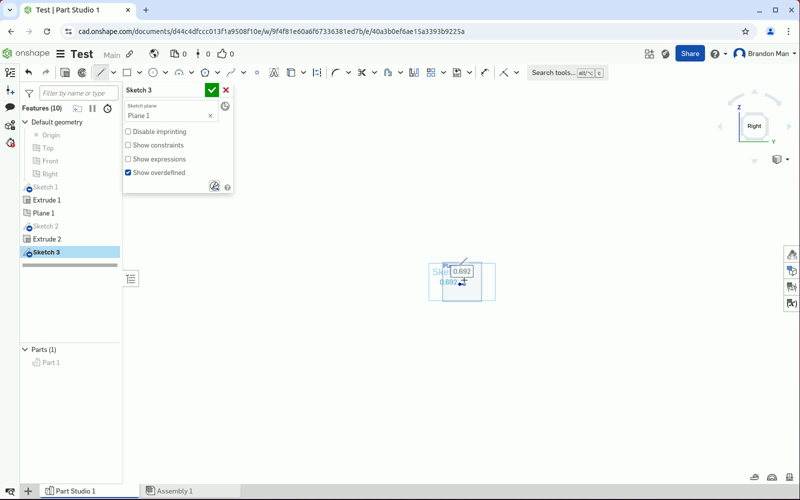
scroll(6)
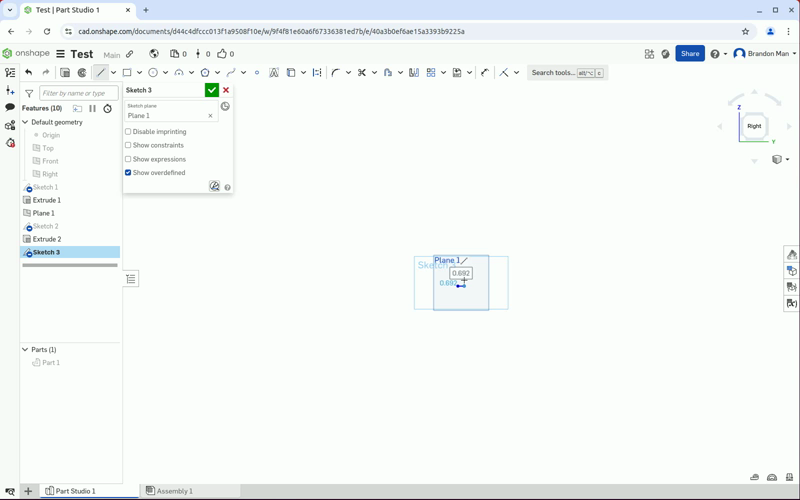
scroll(6)
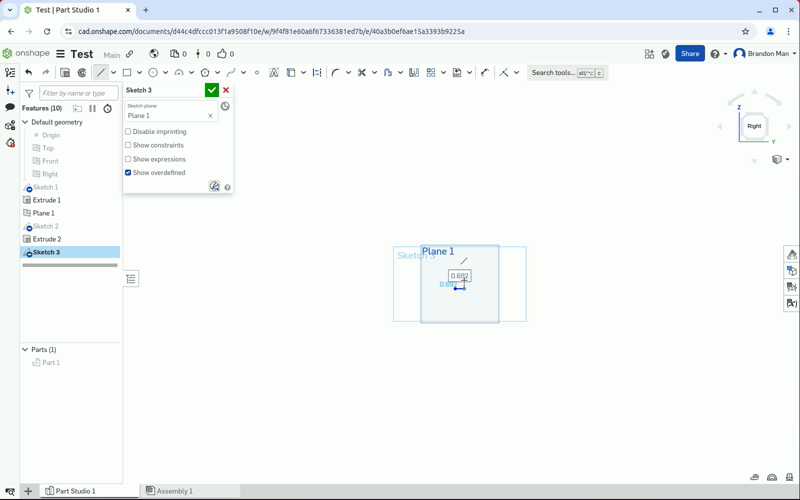
scroll(6)
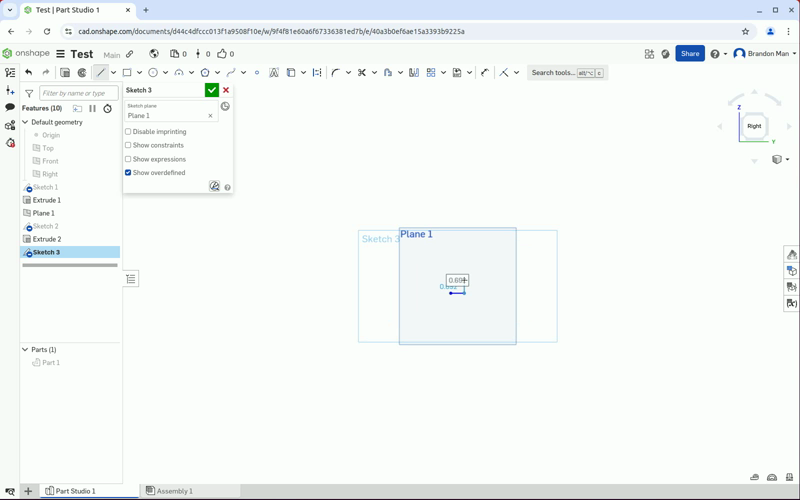
scroll(6)
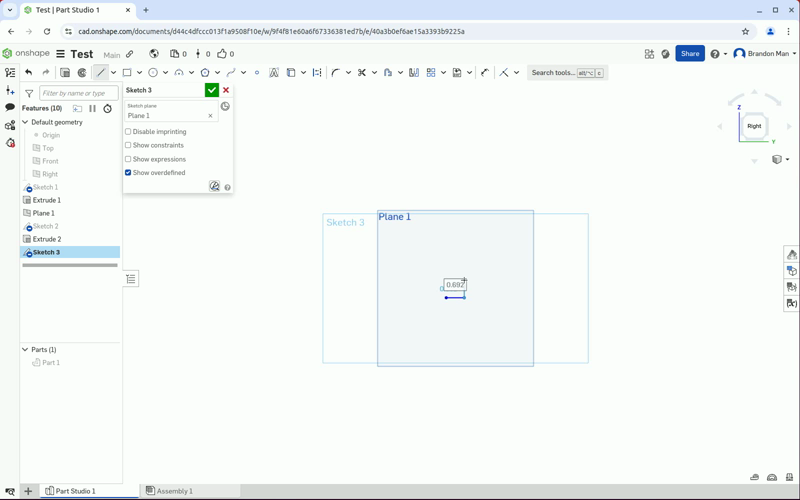
scroll(6)
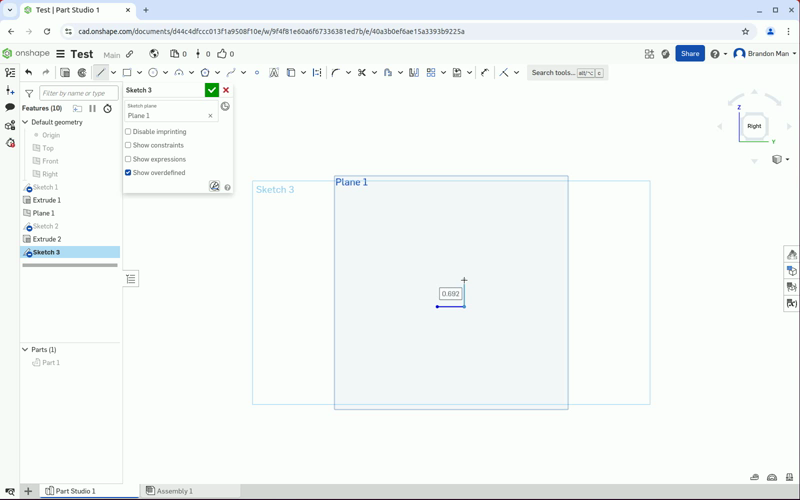
scroll(6)
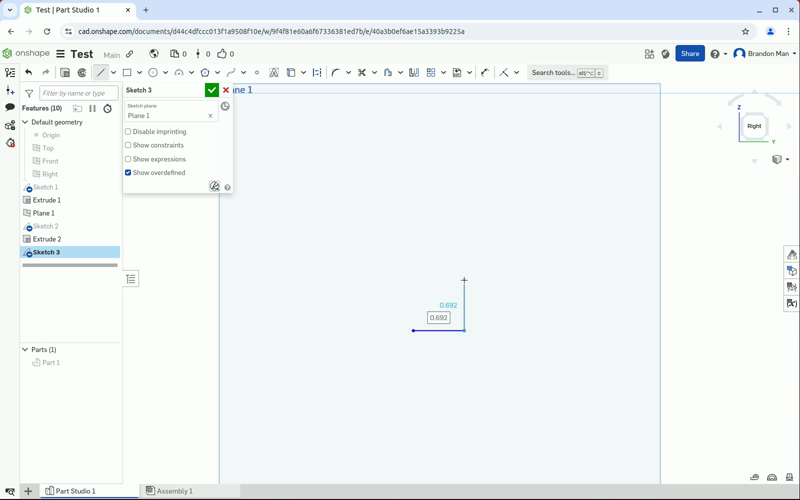
click(464, 279)
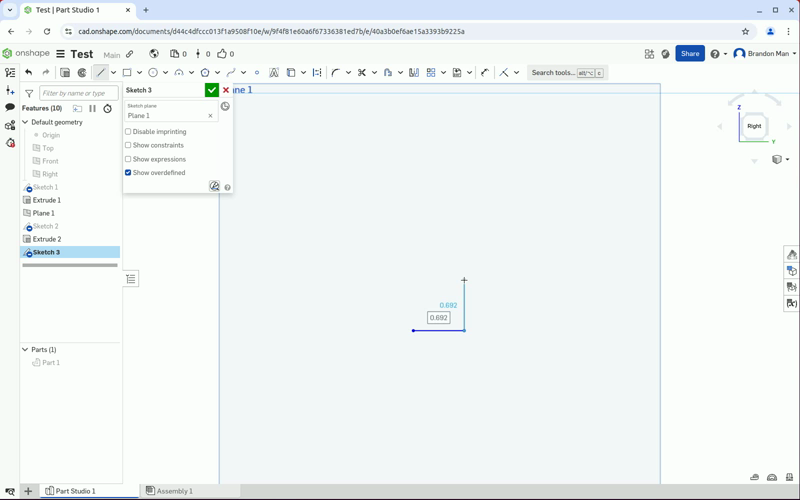
scroll(-6)
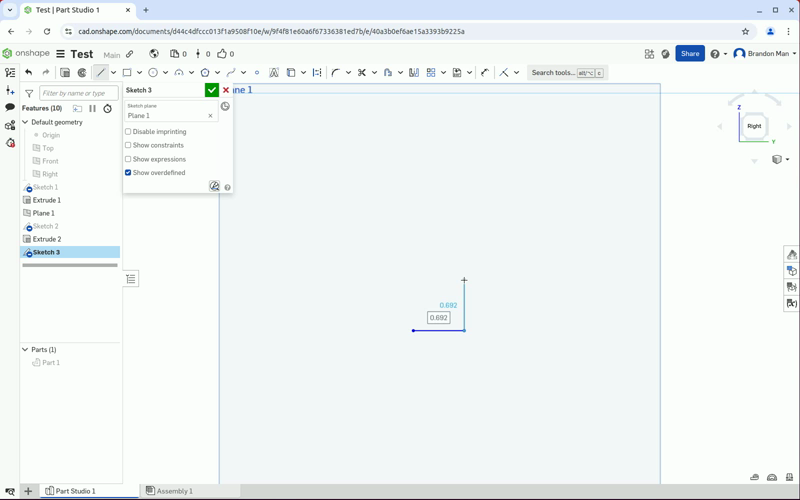
scroll(-6)
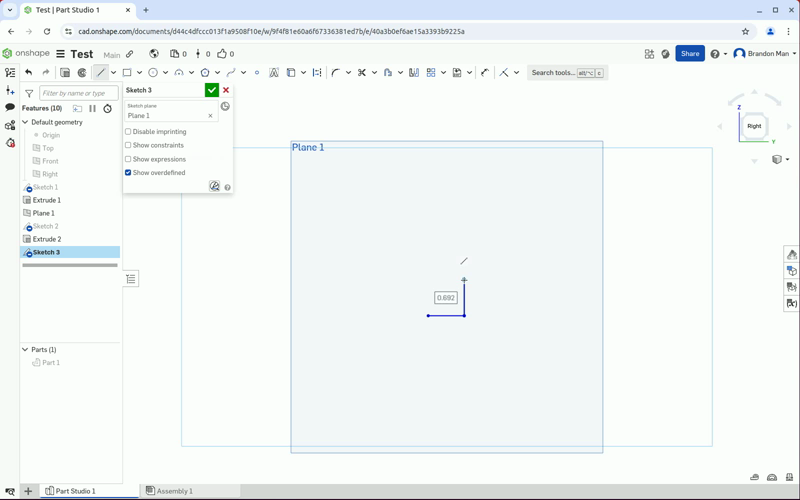
scroll(-6)
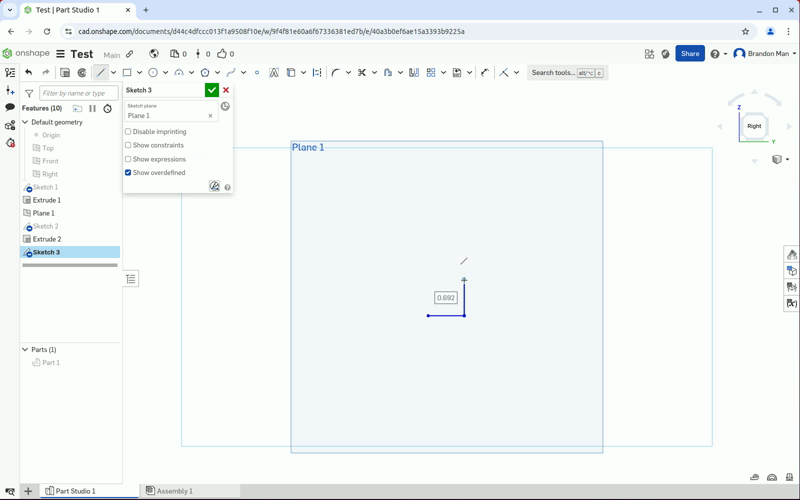
scroll(-6)
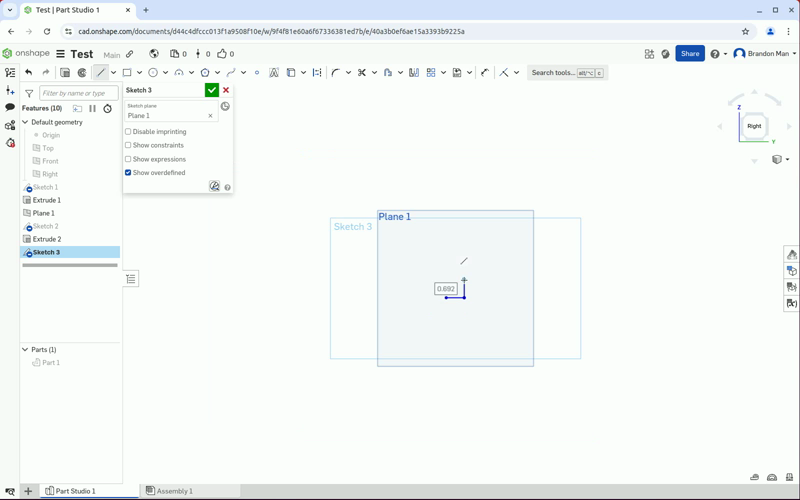
scroll(-6)
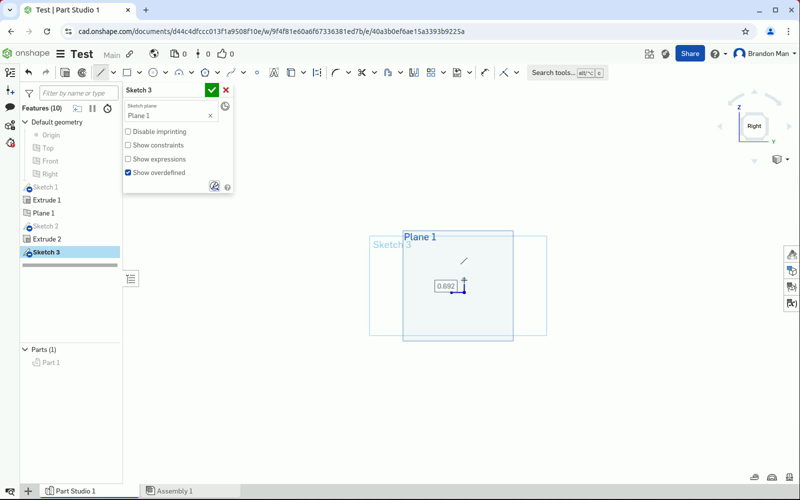
scroll(-6)
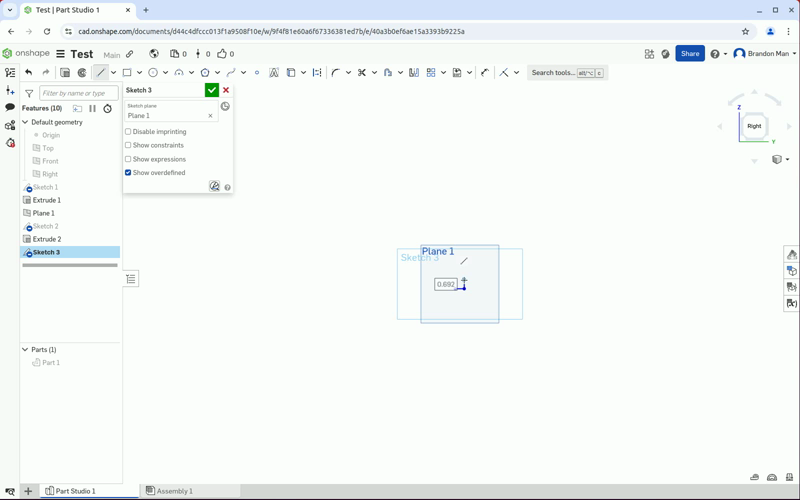
scroll(-6)
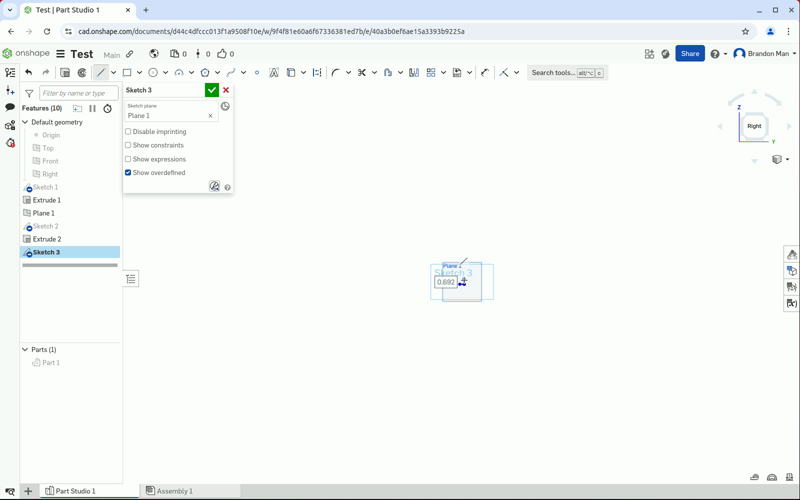
key_up(shift)
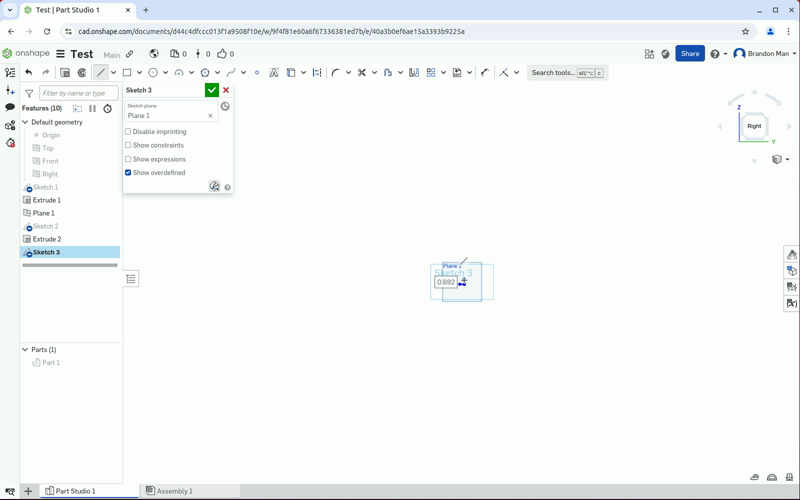
key_down(shift)
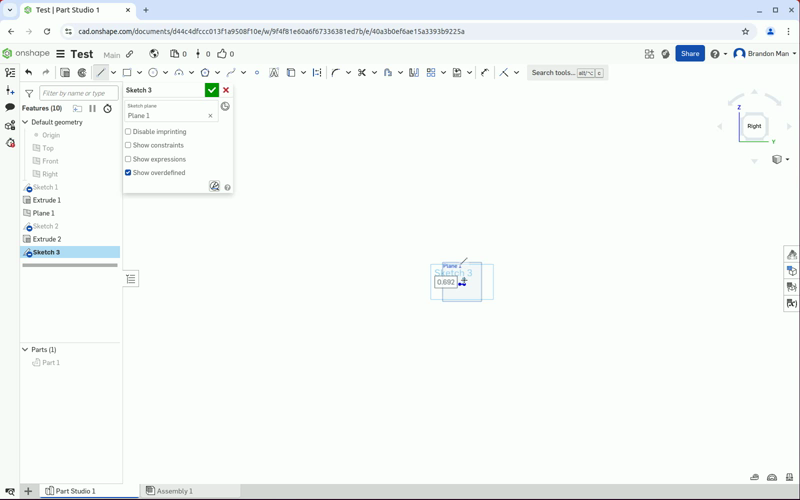
mouse_move(494, 279)
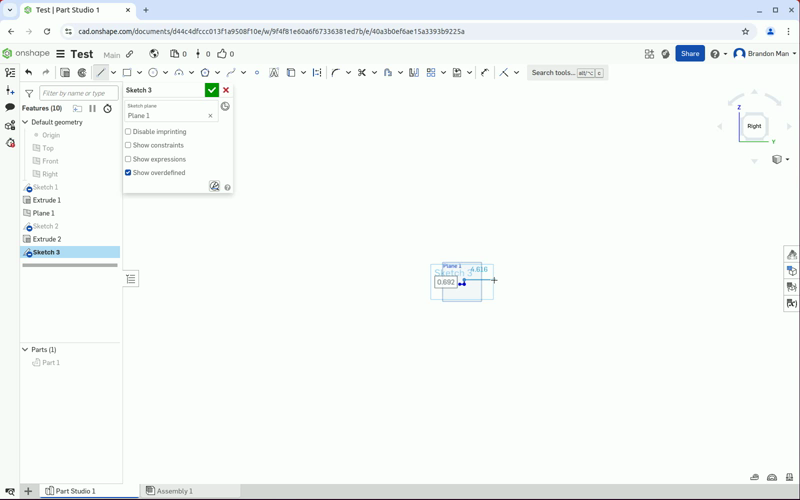
mouse_move(459, 279)
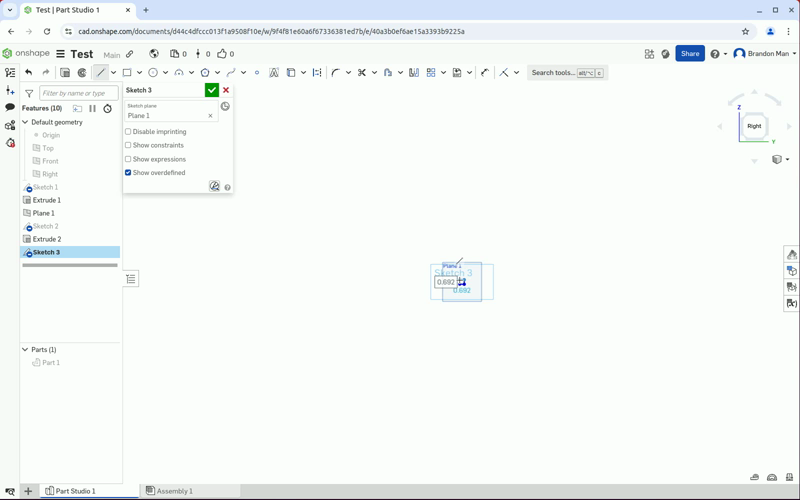
scroll(6)
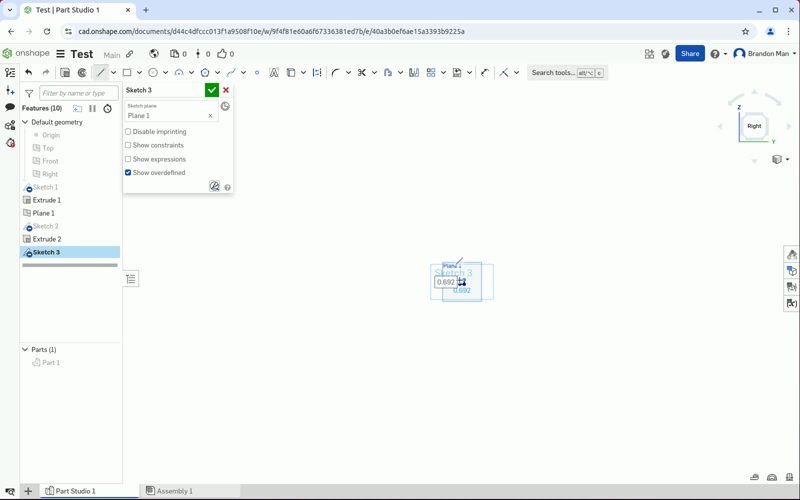
scroll(6)
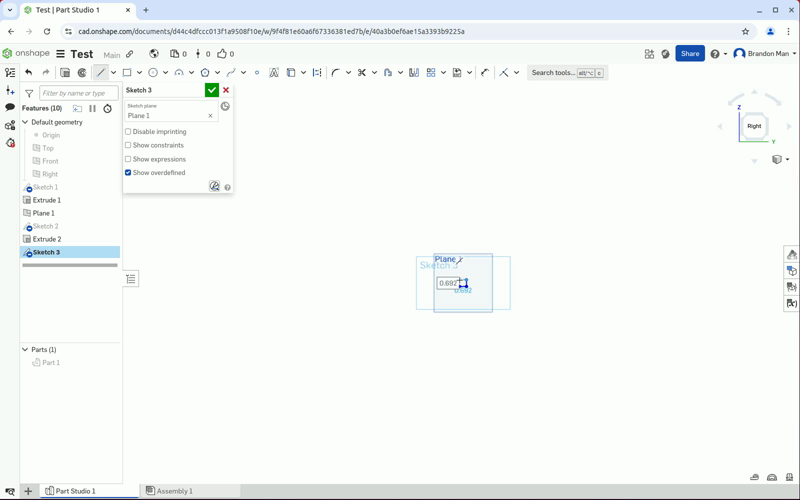
scroll(6)
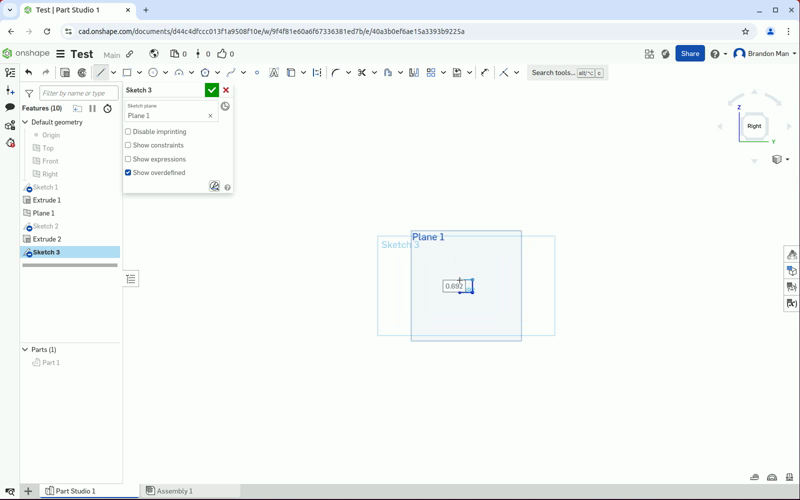
scroll(6)
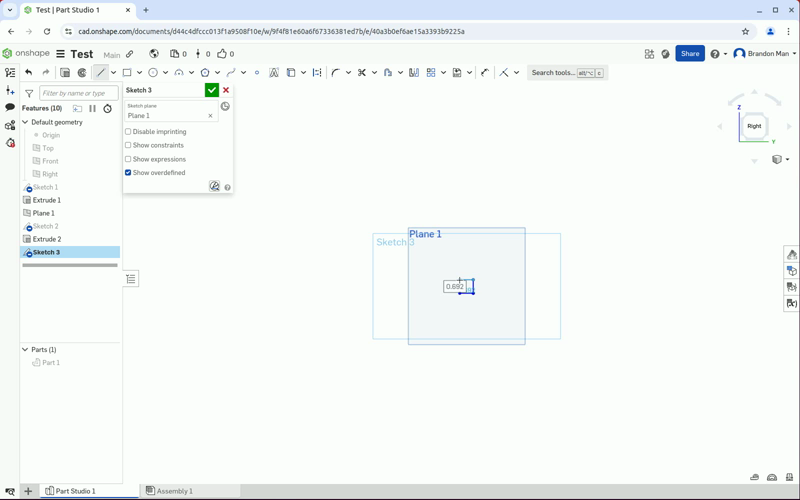
scroll(6)
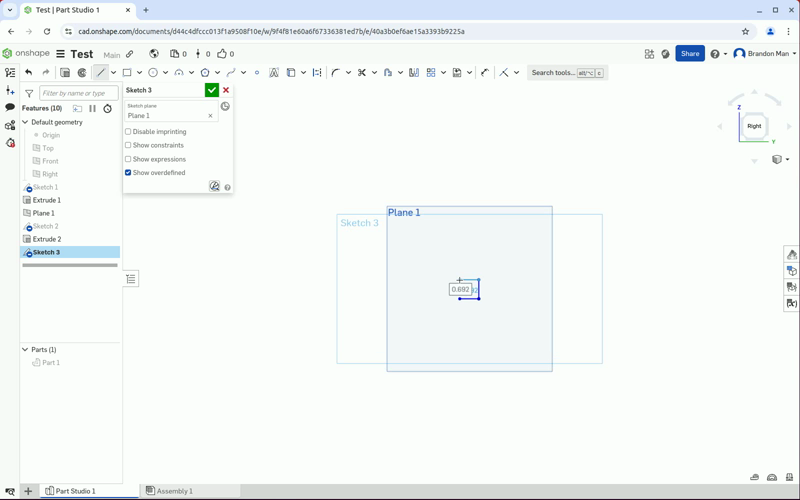
scroll(6)
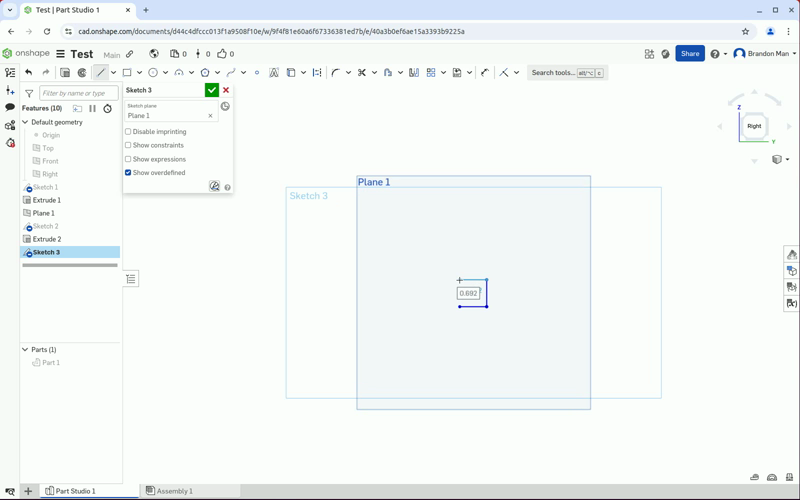
scroll(6)
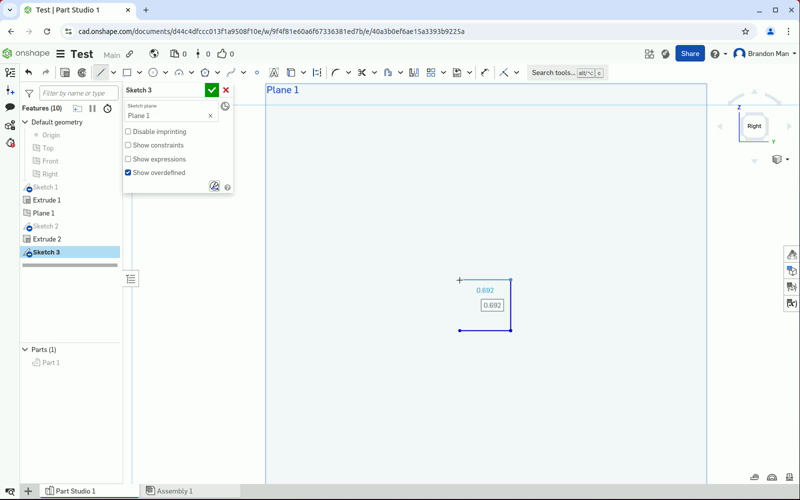
click(459, 279)
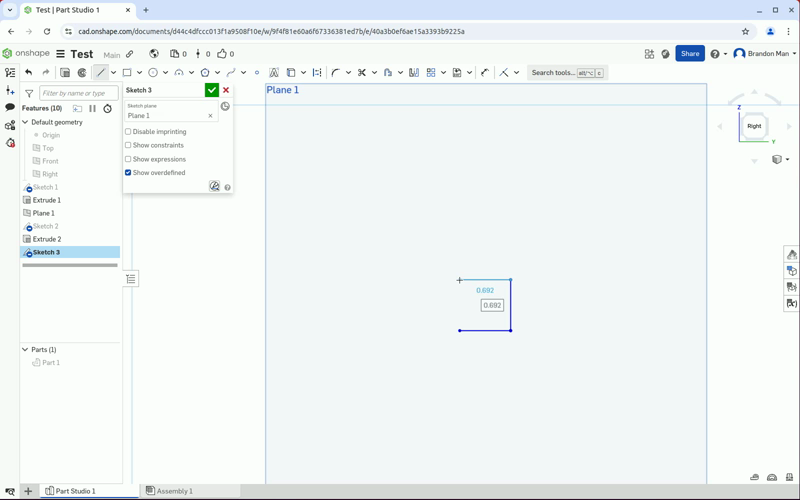
scroll(-6)
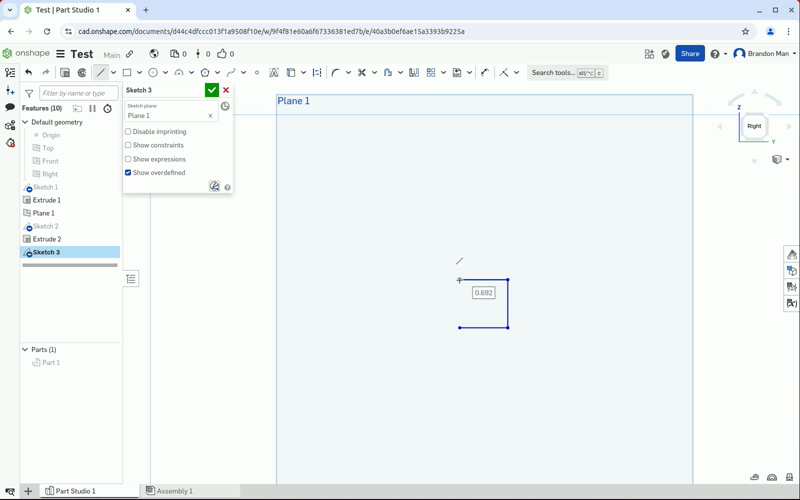
scroll(-6)
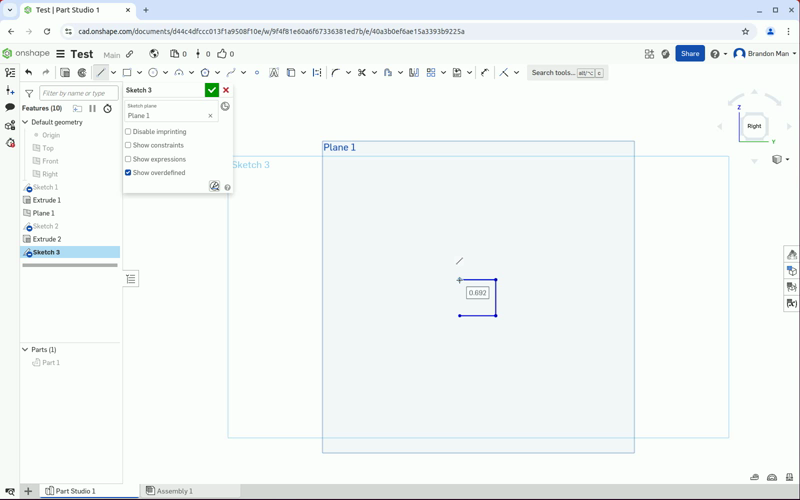
scroll(-6)
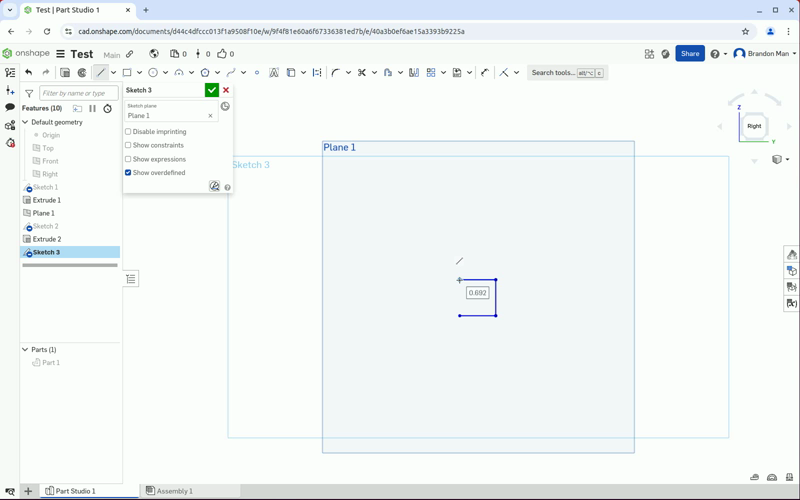
scroll(-6)
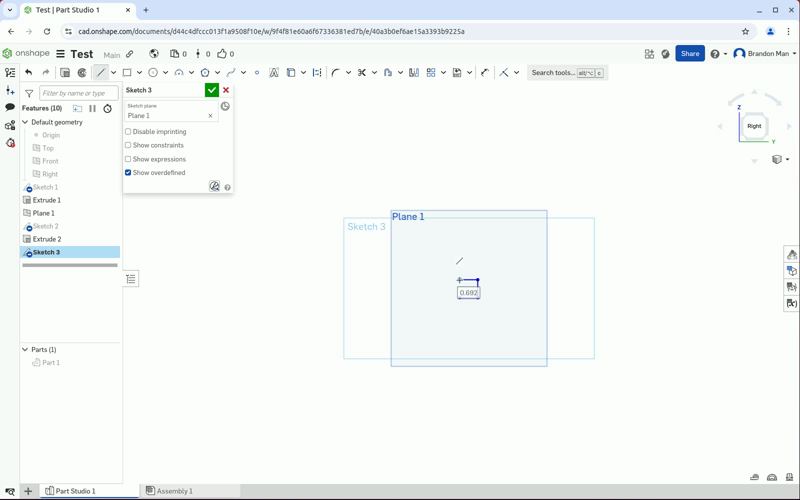
scroll(-6)
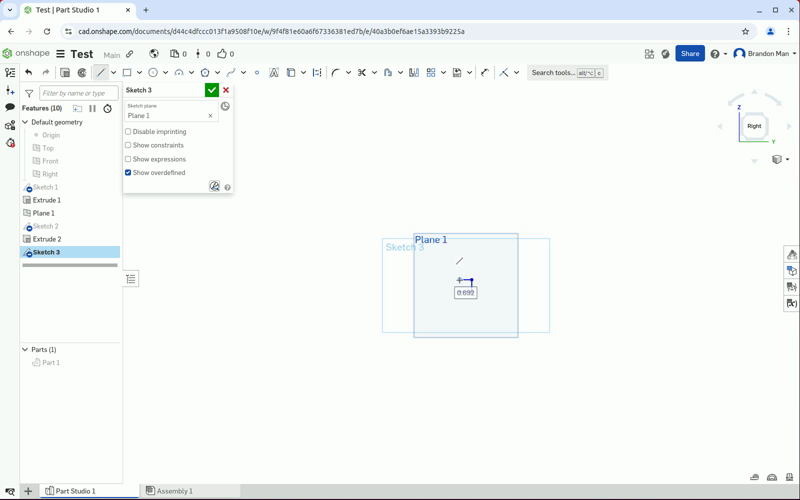
scroll(-6)
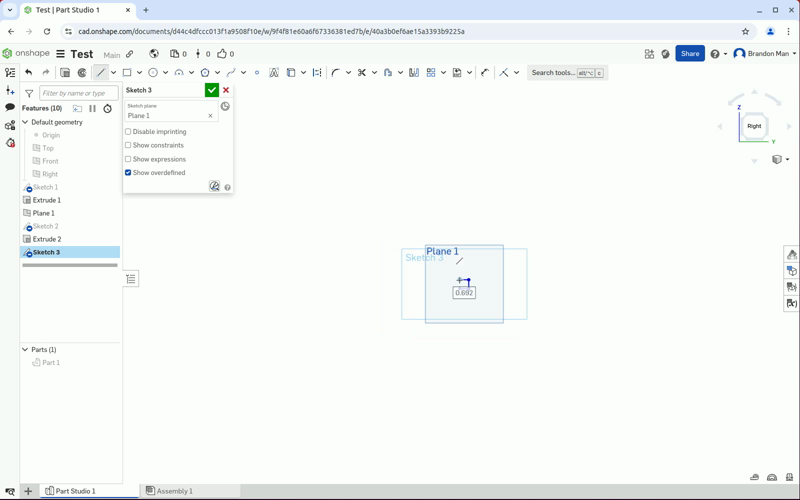
scroll(-6)
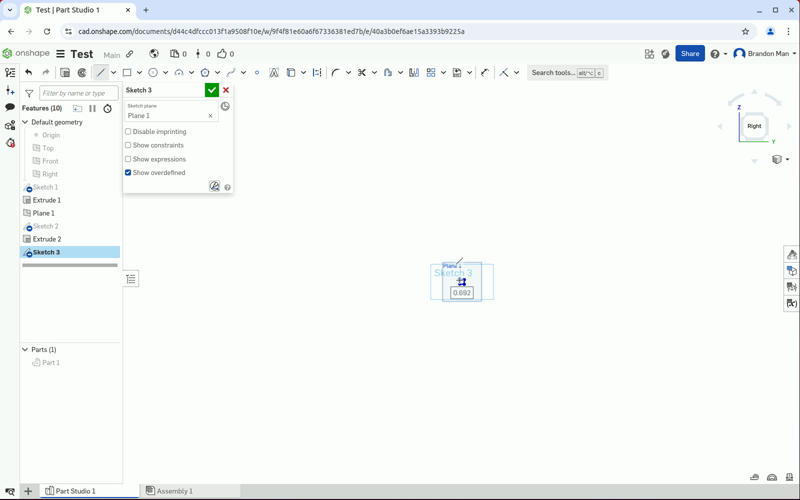
key_up(shift)
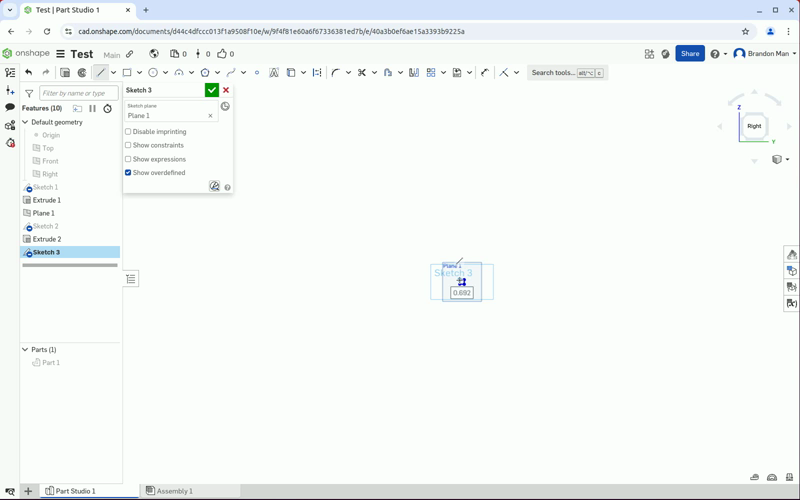
mouse_move(489, 279)
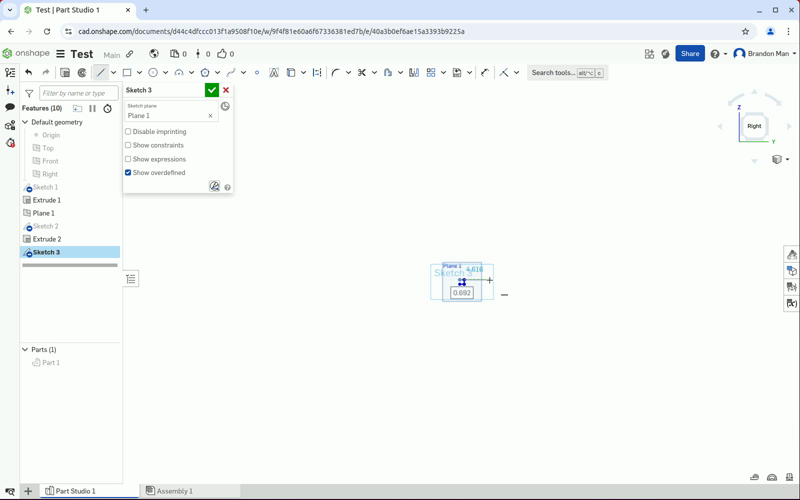
key_down(shift)
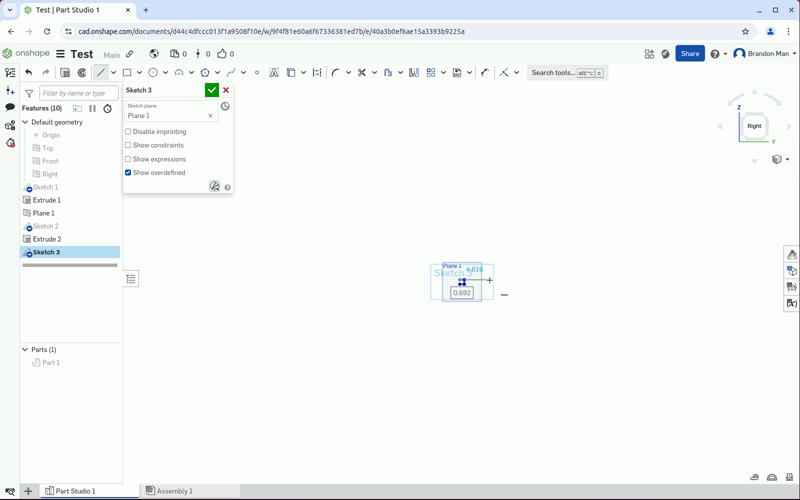
mouse_move(459, 284)
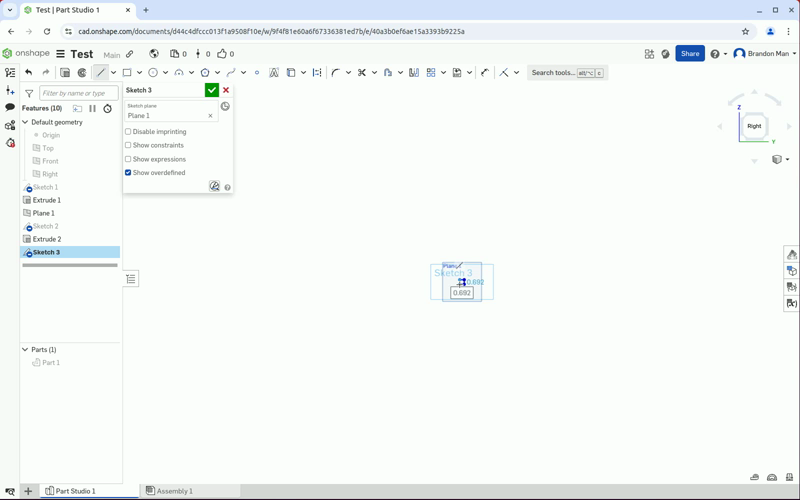
scroll(6)
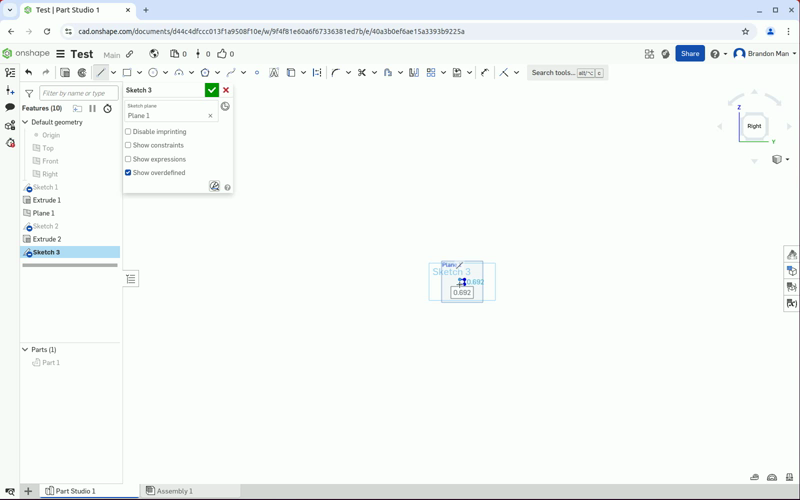
scroll(6)
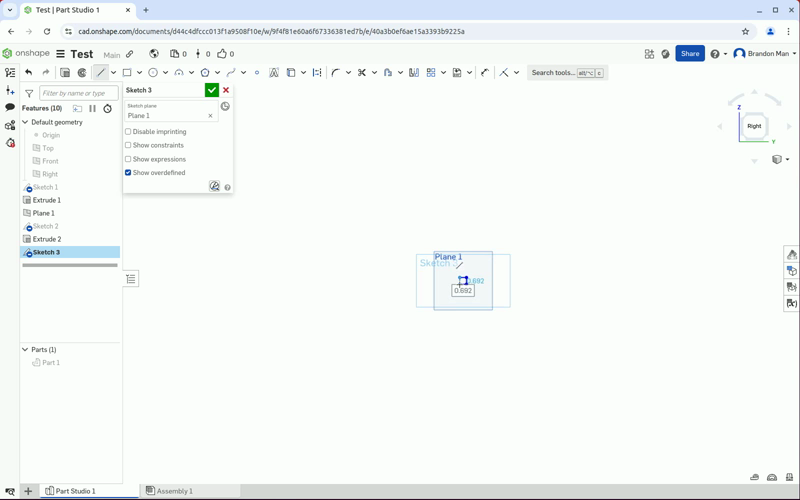
scroll(6)
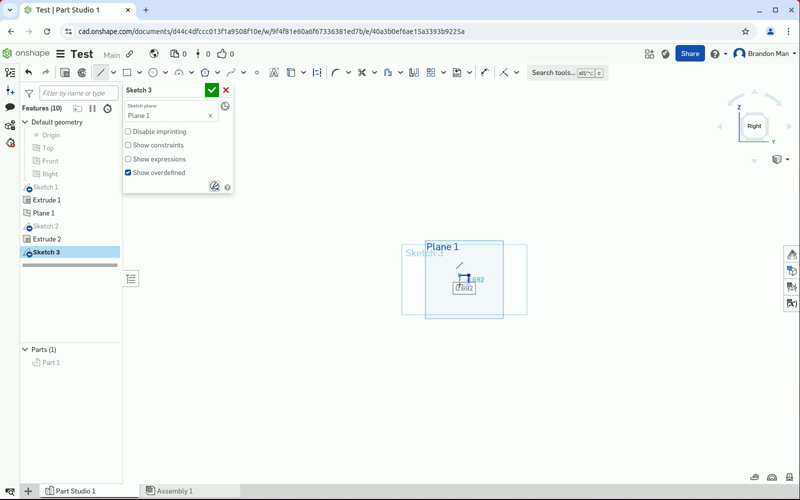
scroll(6)
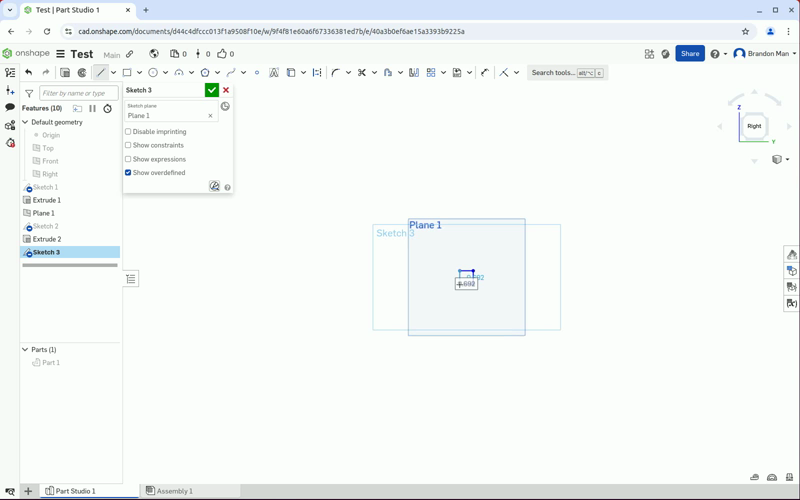
scroll(6)
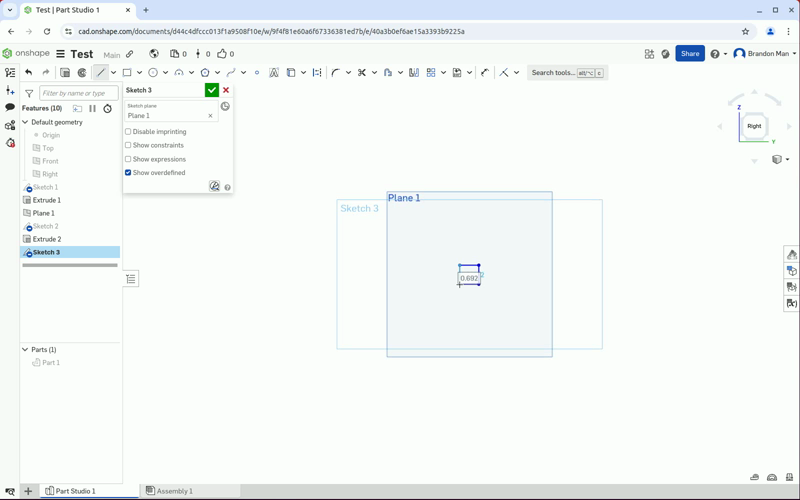
scroll(6)
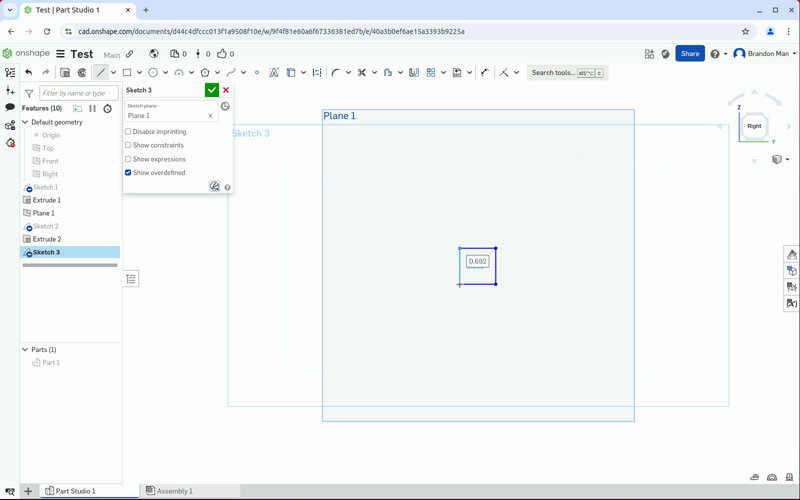
scroll(6)
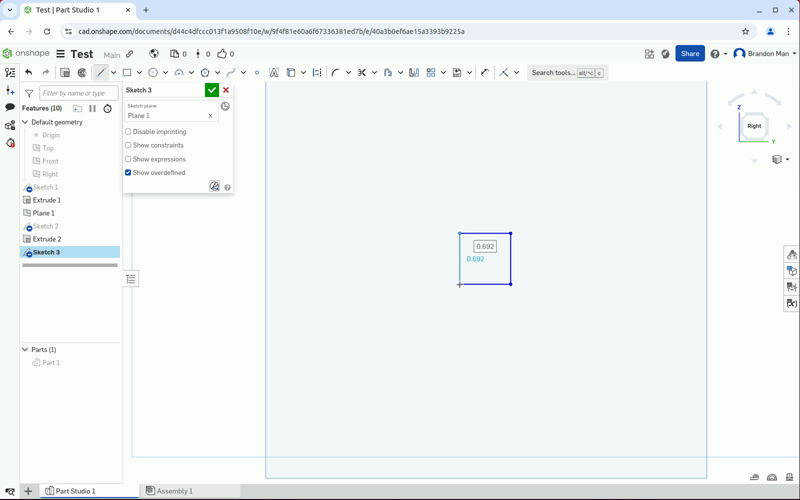
key_up(shift)
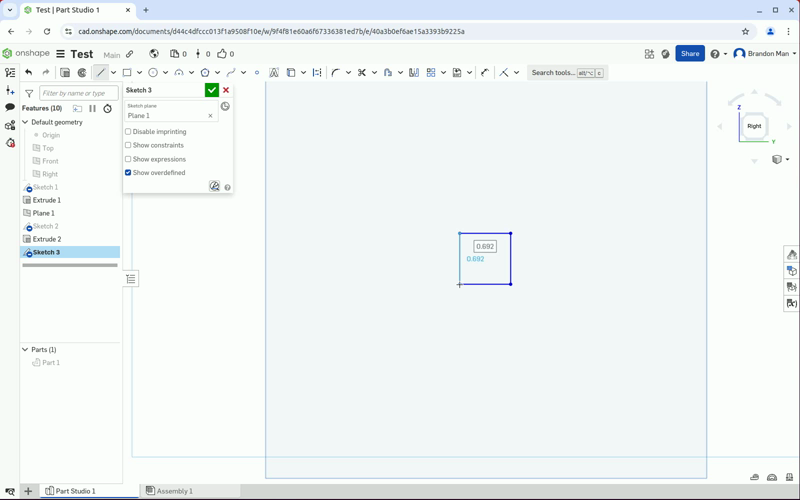
click(459, 284)
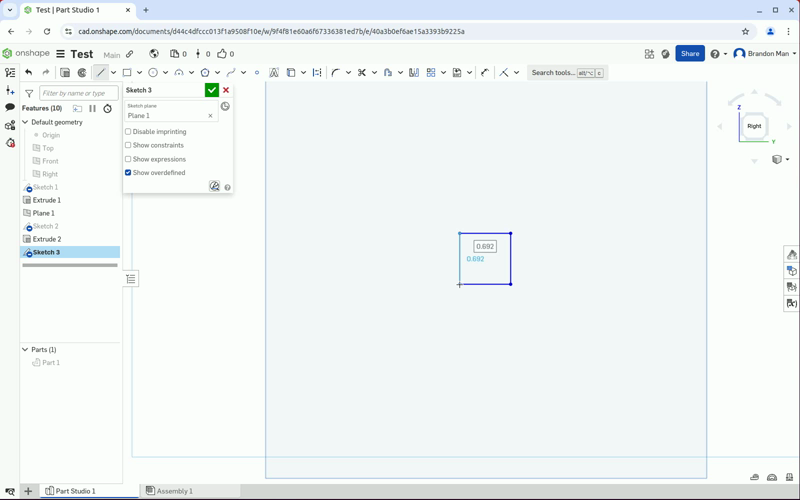
scroll(-6)
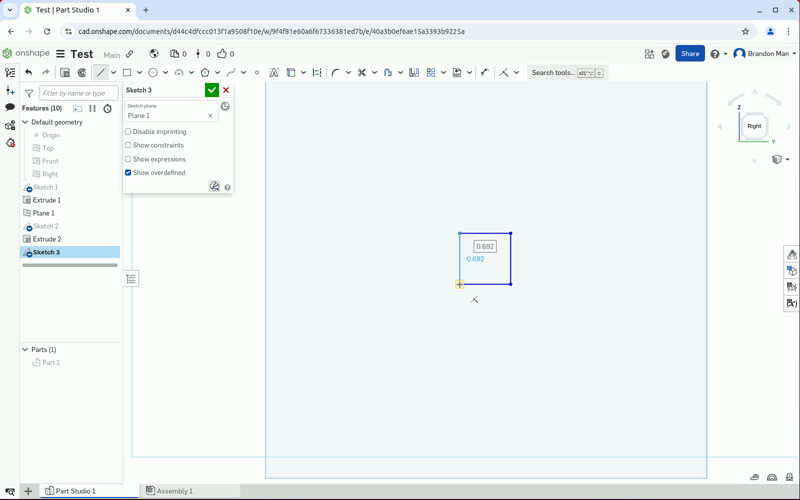
scroll(-6)
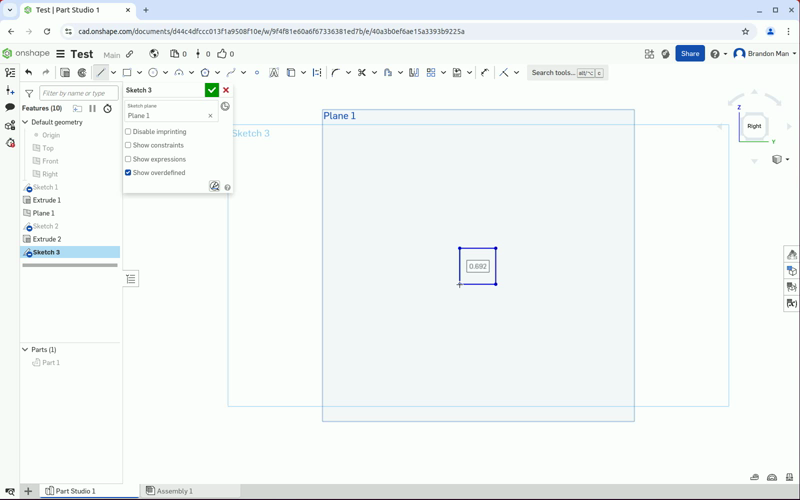
scroll(-6)
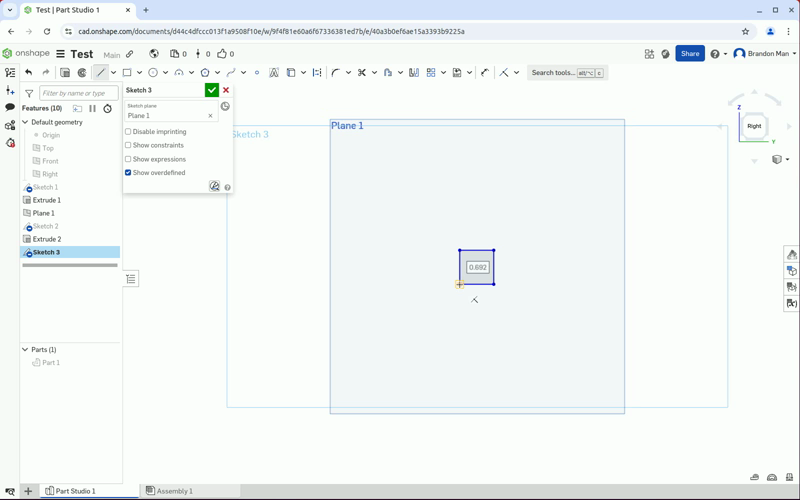
scroll(-6)
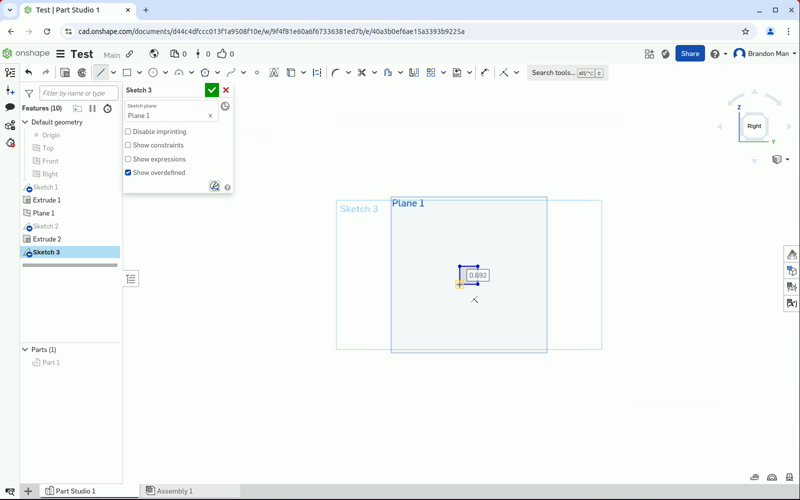
scroll(-6)
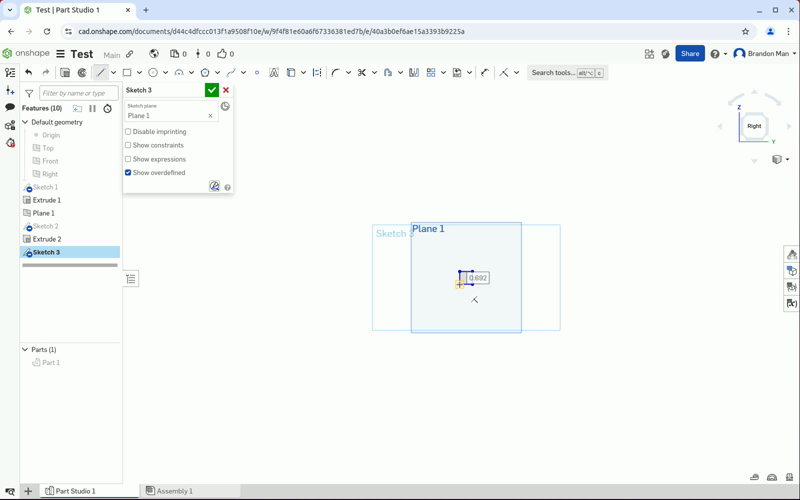
scroll(-6)
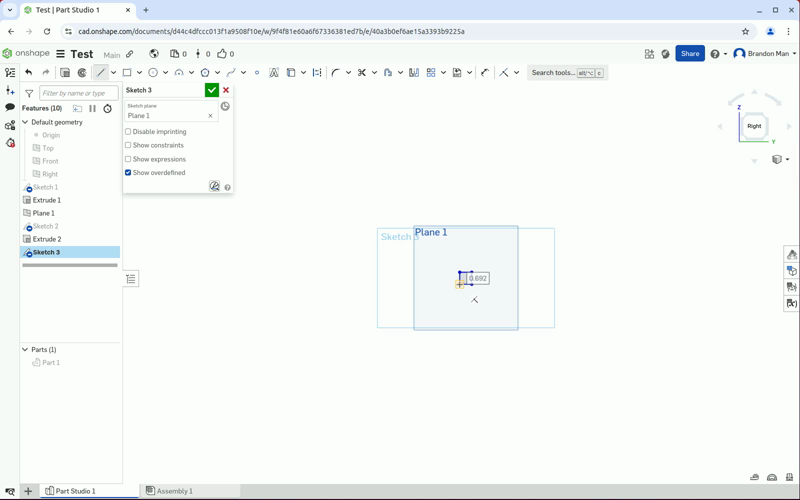
scroll(-6)
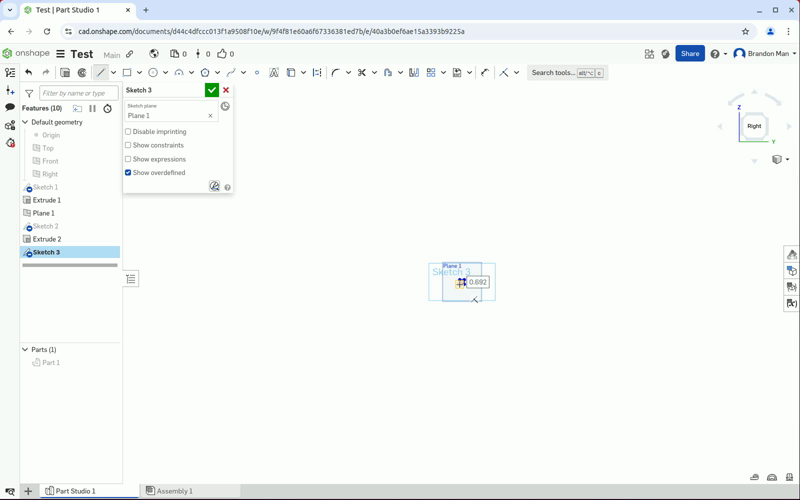
key(esc)
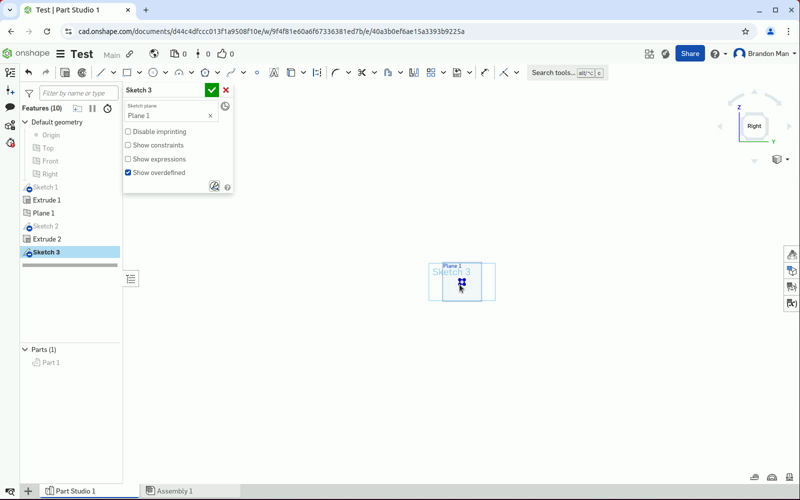
mouse_move(462, 280)
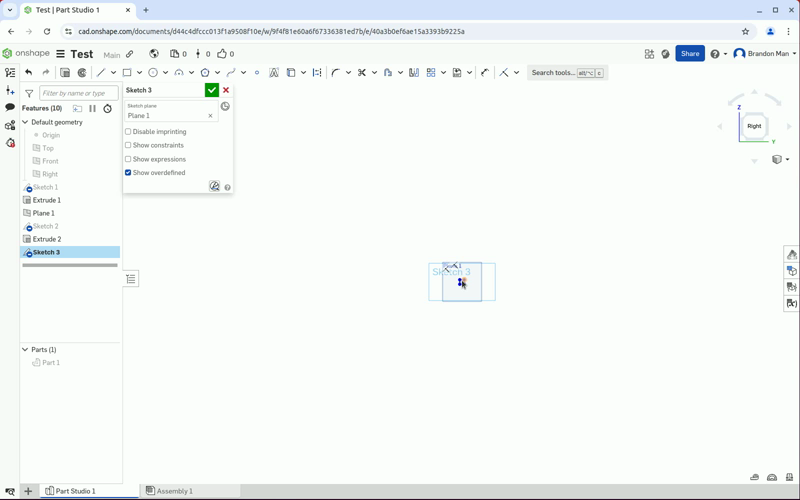
scroll(6)
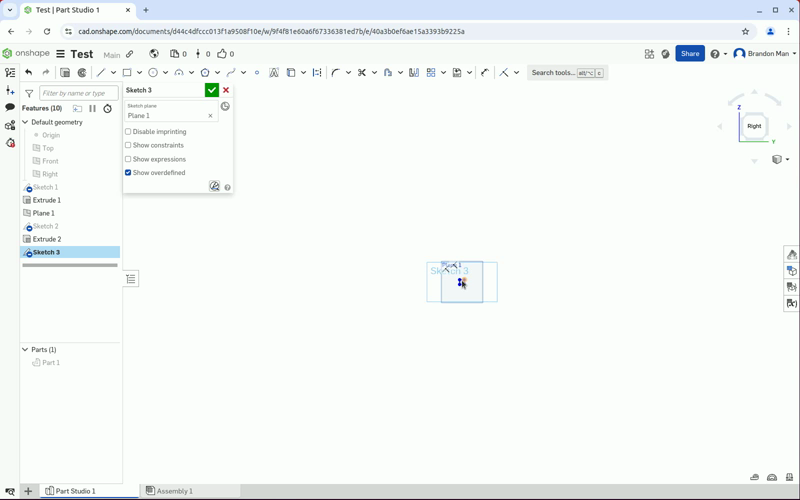
scroll(6)
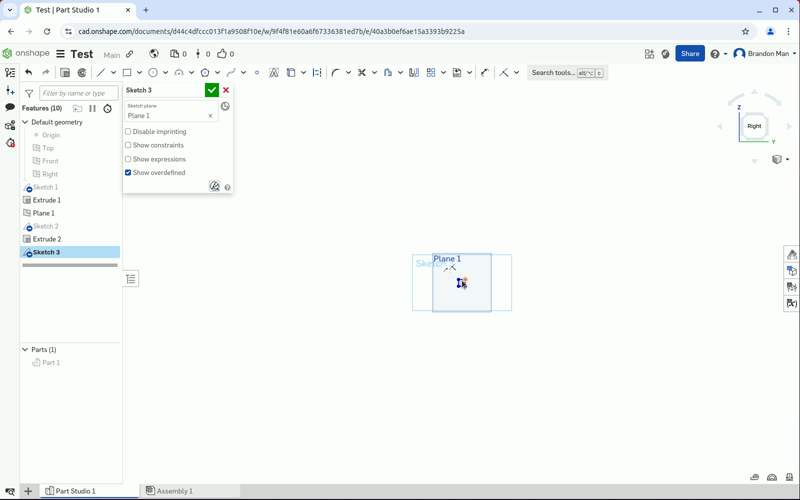
scroll(6)
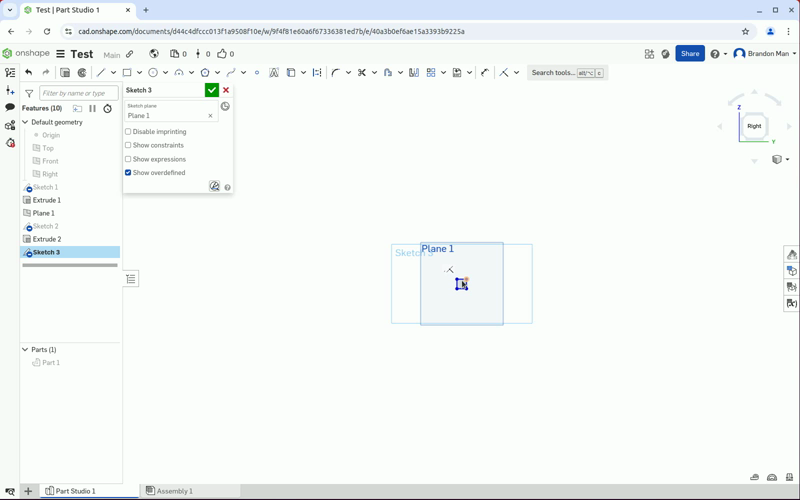
scroll(6)
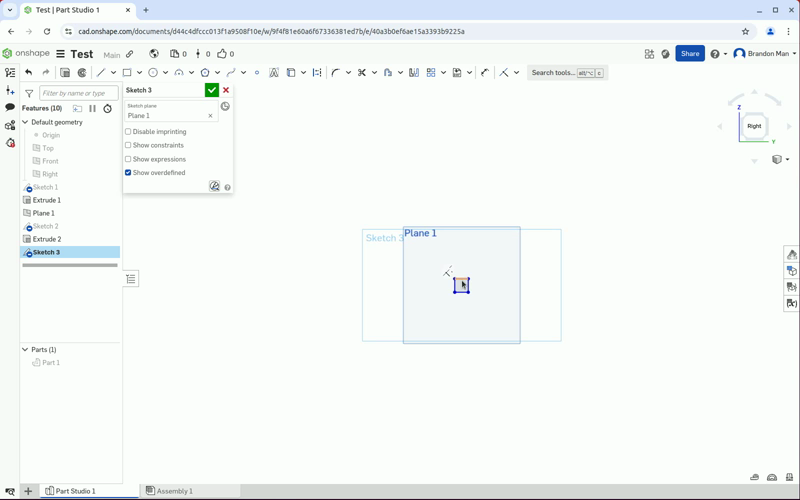
scroll(6)
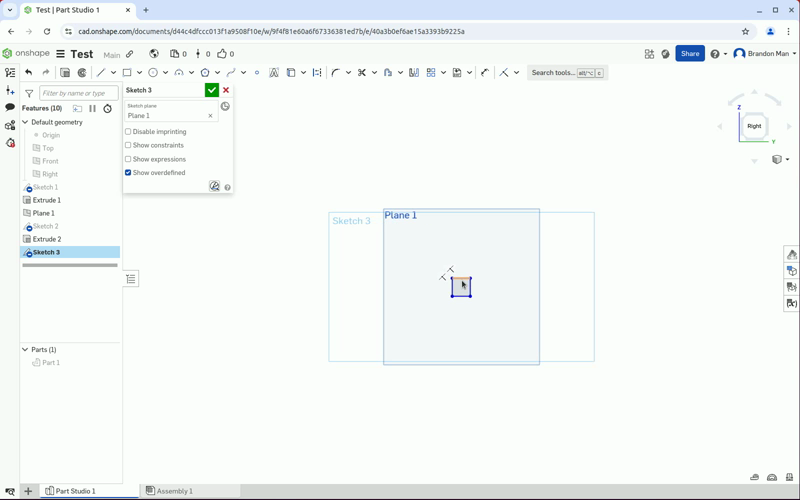
scroll(6)
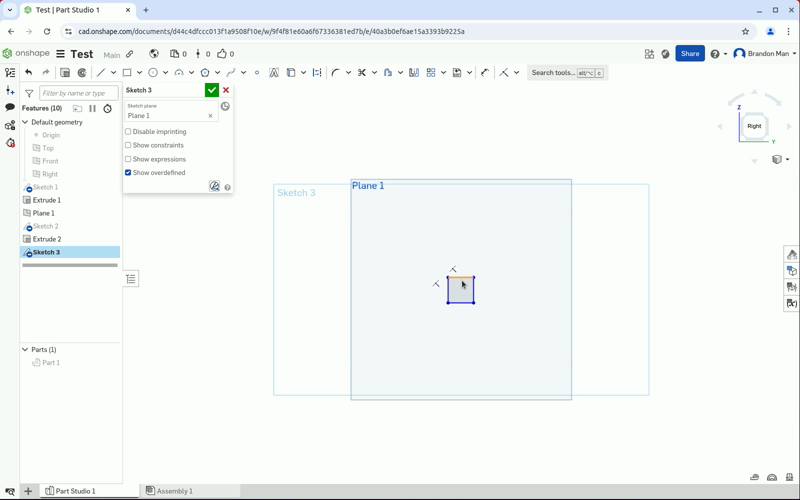
scroll(6)
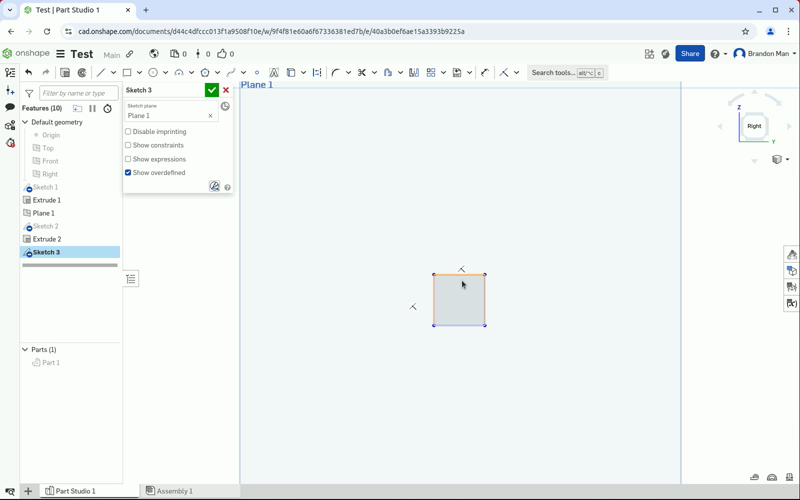
click(462, 280)
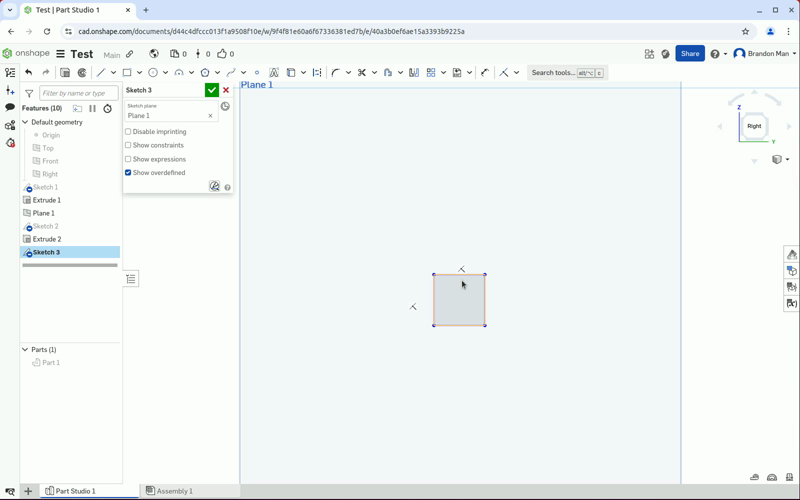
scroll(-6)
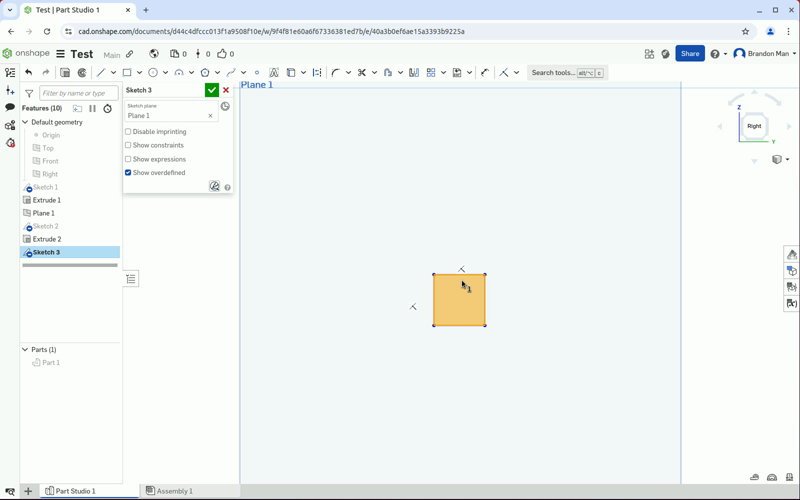
scroll(-6)
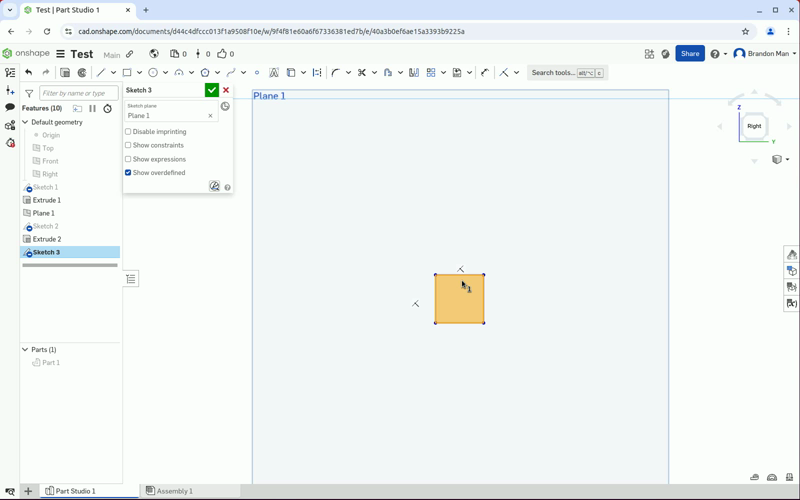
scroll(-6)
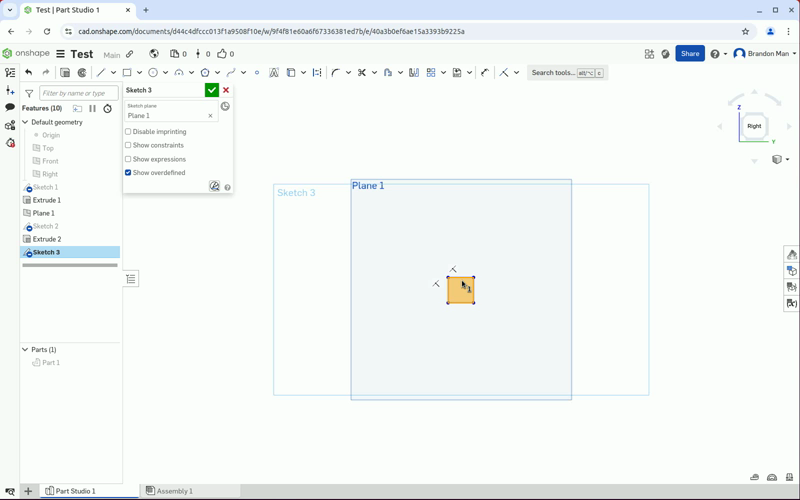
scroll(-6)
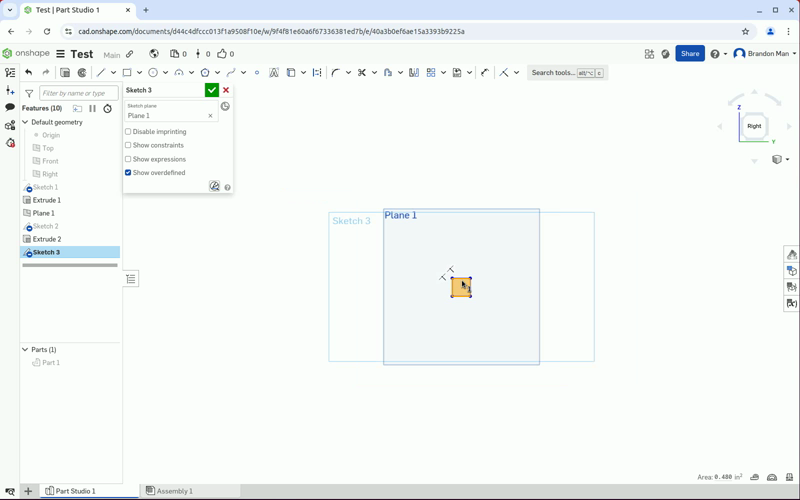
scroll(-6)
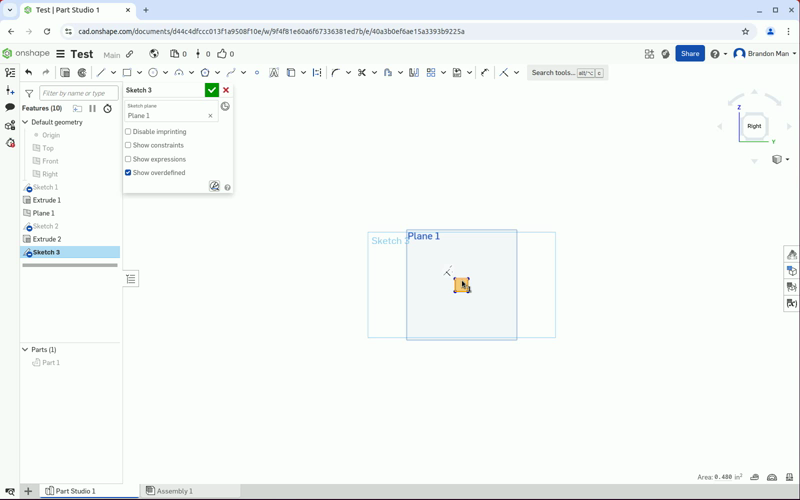
scroll(-6)
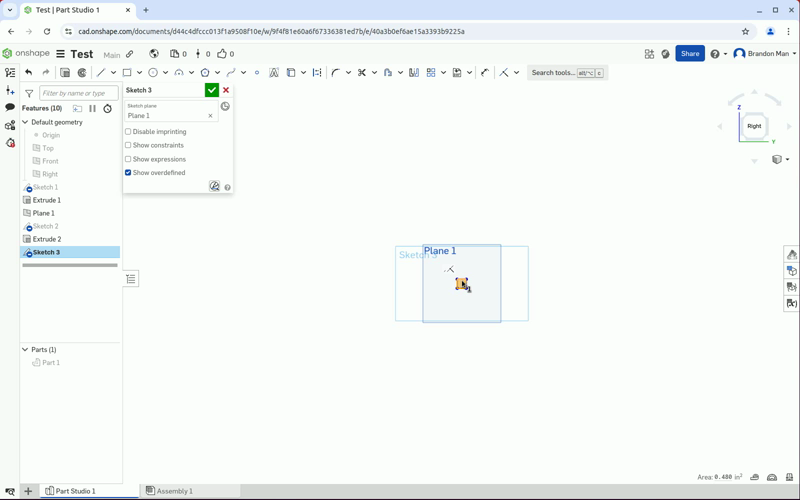
scroll(-6)
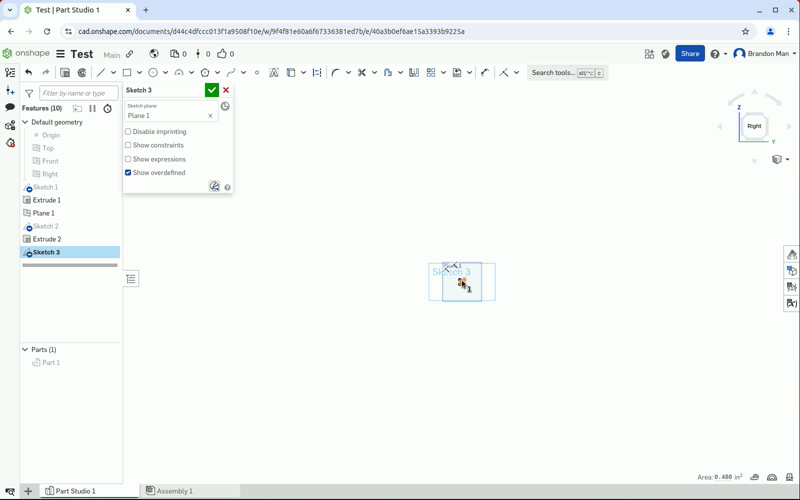
mouse_move(73, 352)
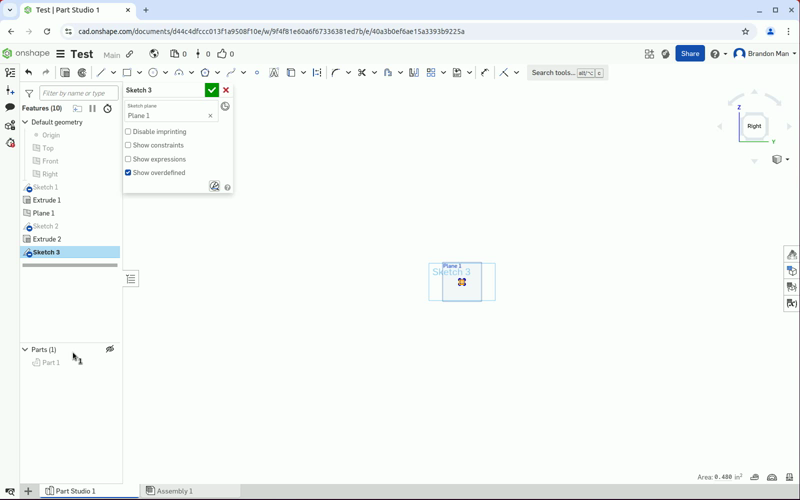
key(shift+y)
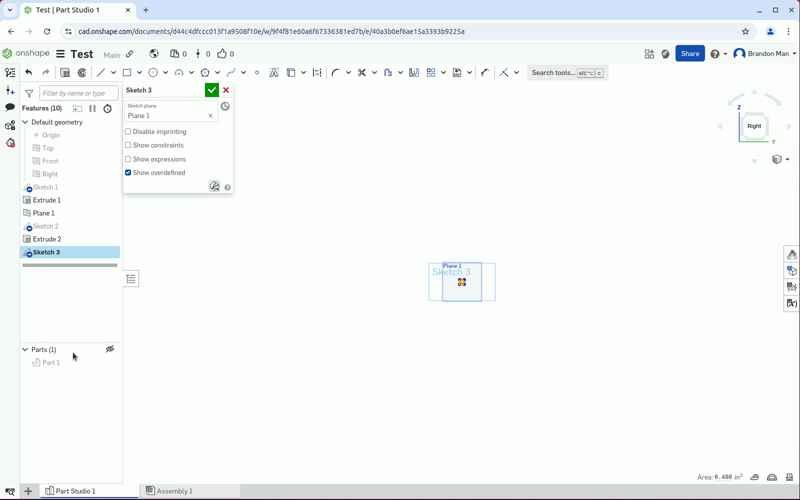
key(shift+e)
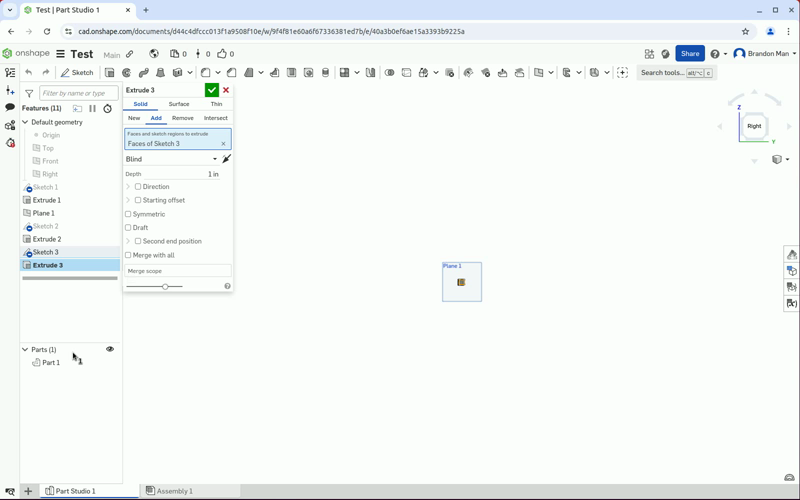
mouse_move(143, 106)
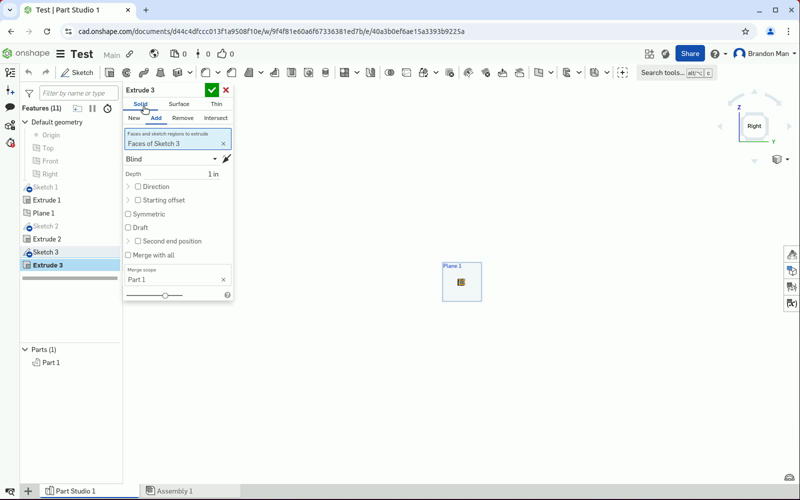
click(143, 106)
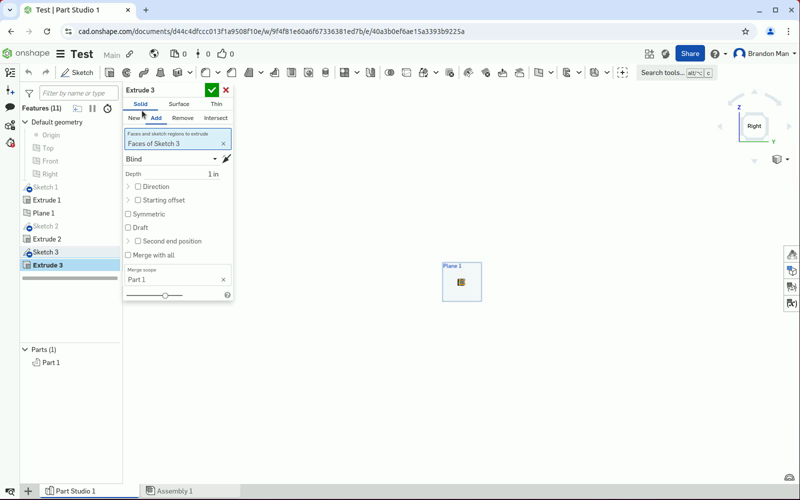
mouse_move(137, 120)
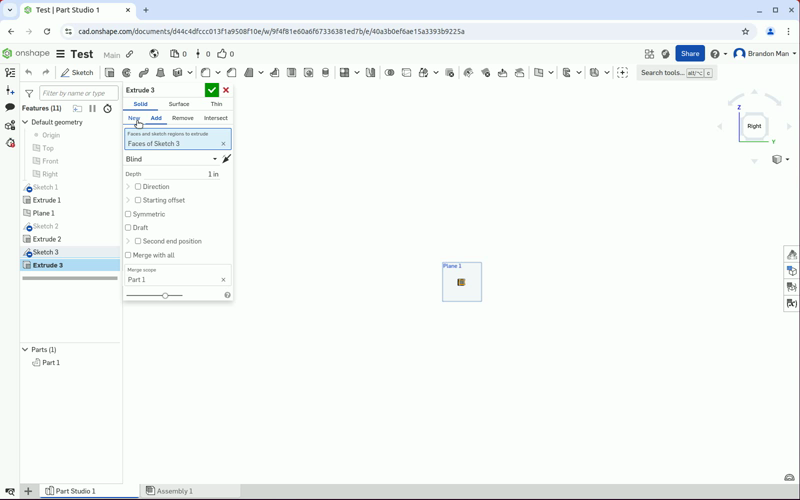
click(137, 120)
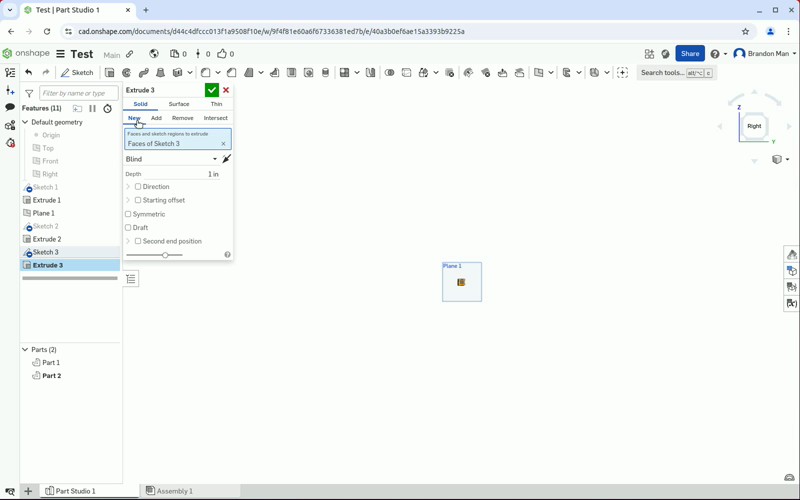
key(tab, 4)
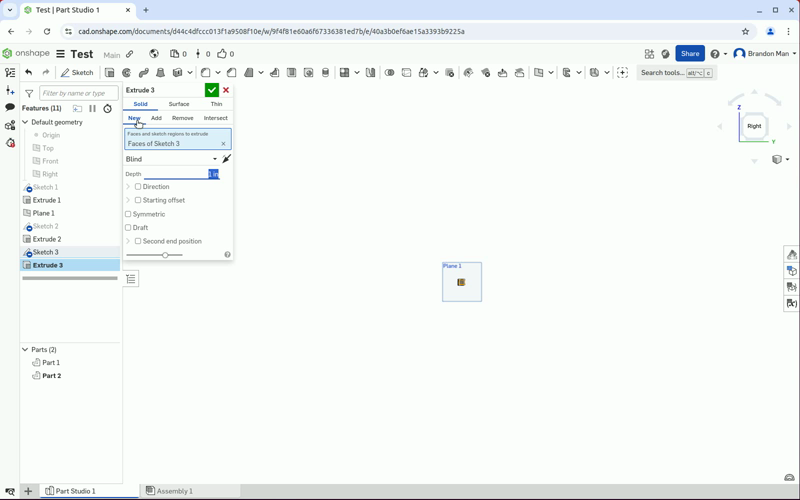
text(-0.241)
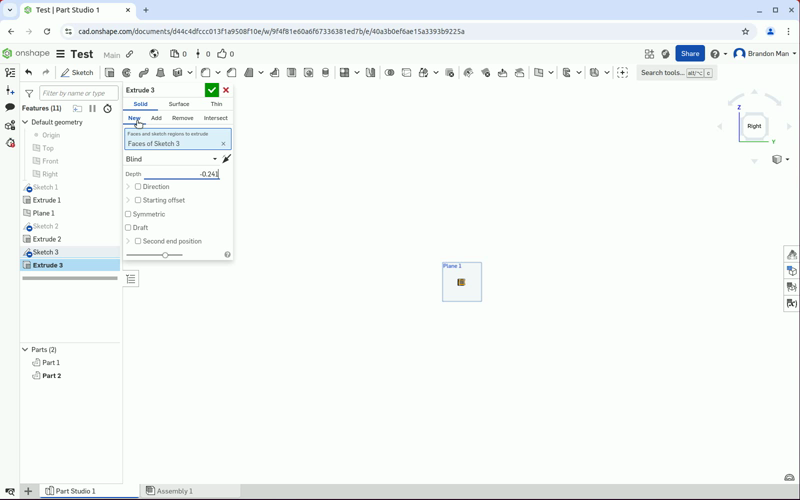
key(enter)
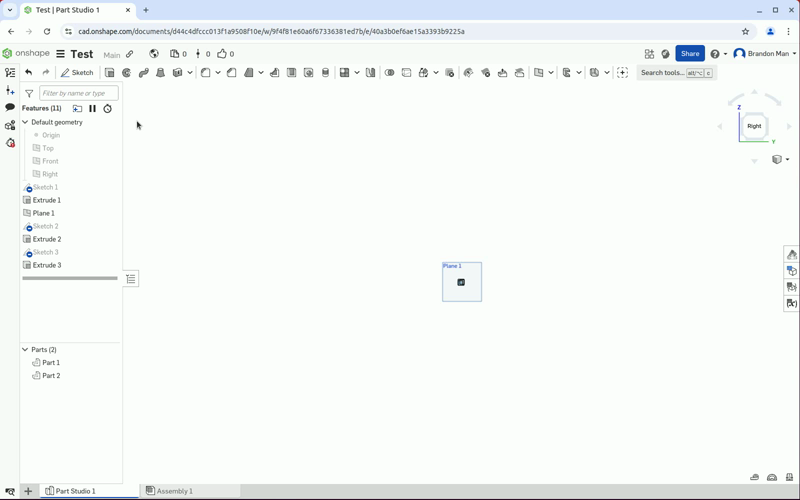
key(shift+h)
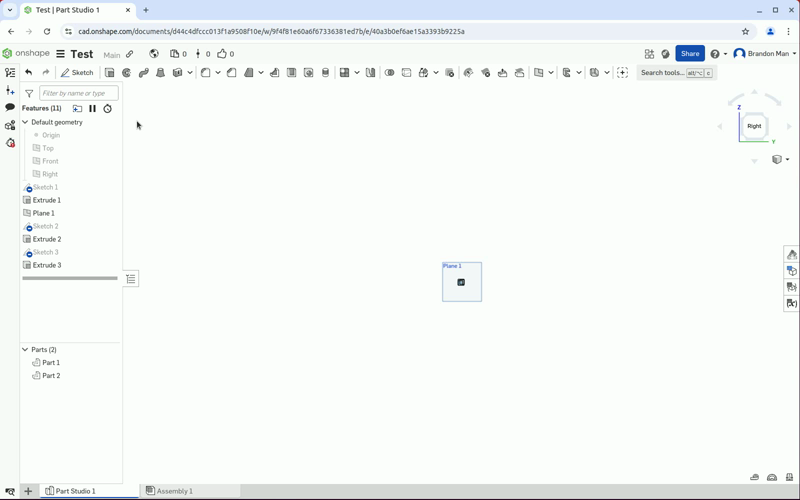
key(shift+h)
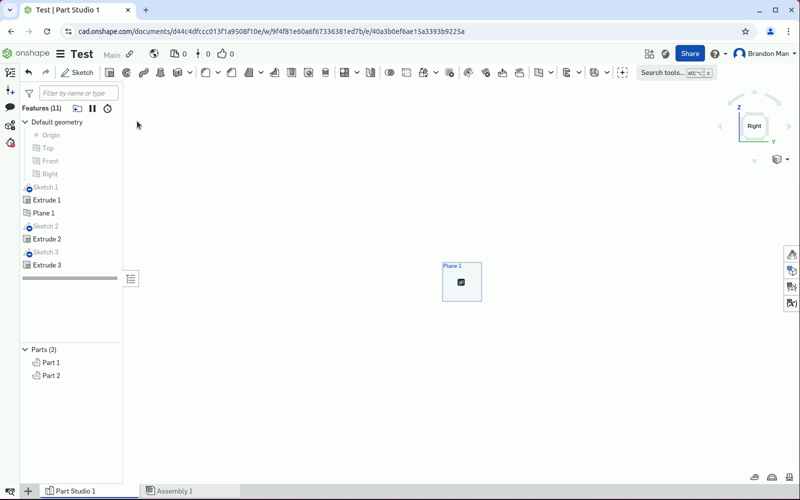
mouse_move(73, 189)
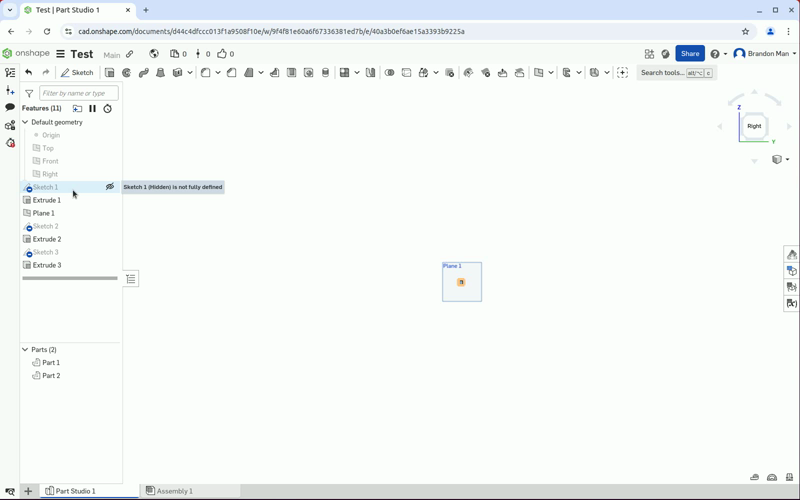
click(73, 189)
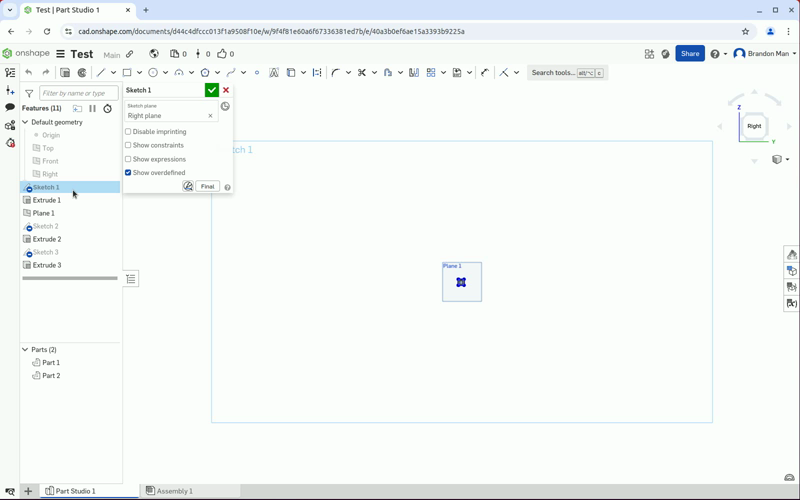
mouse_move(229, 92)
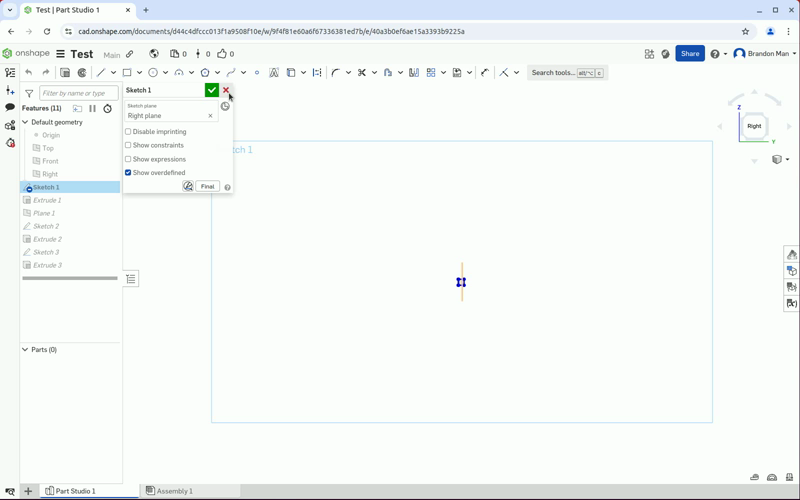
click(229, 92)
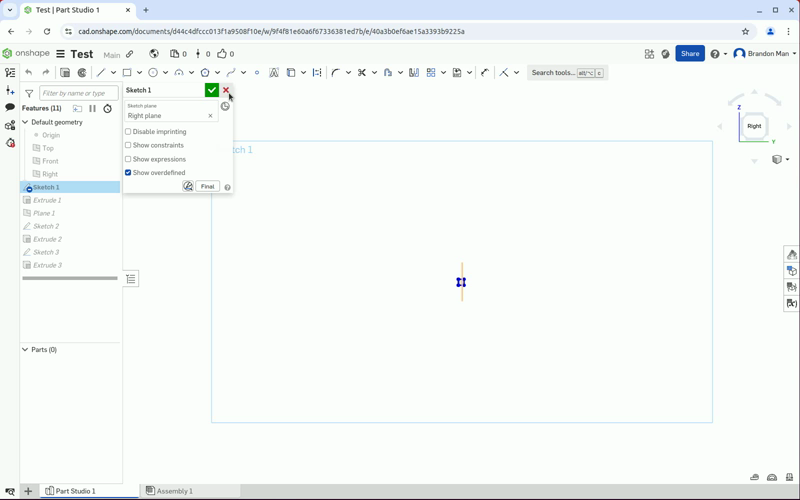
key(shift+s)
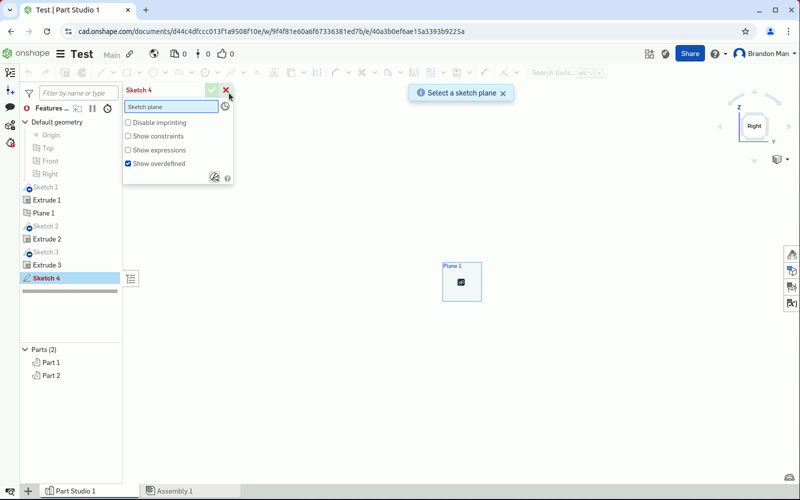
mouse_move(73, 176)
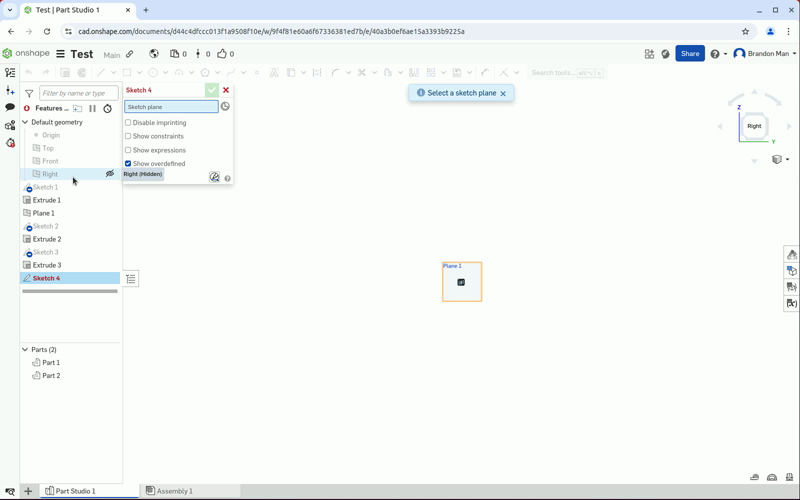
click(73, 176)
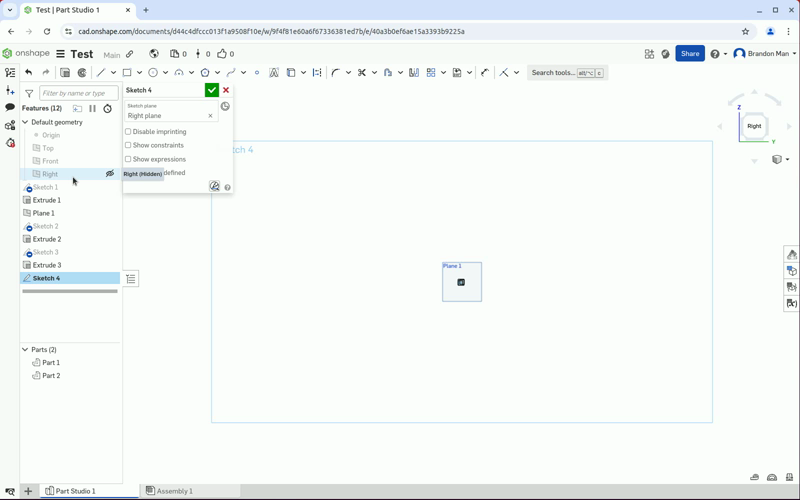
mouse_move(73, 352)
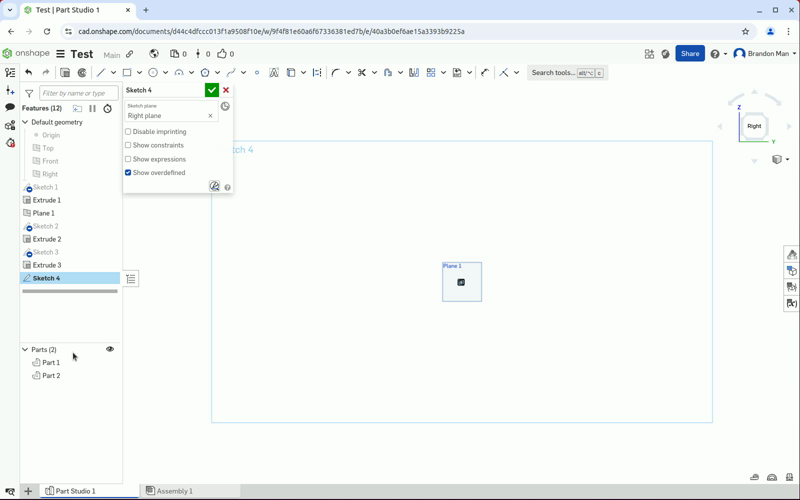
key(y)
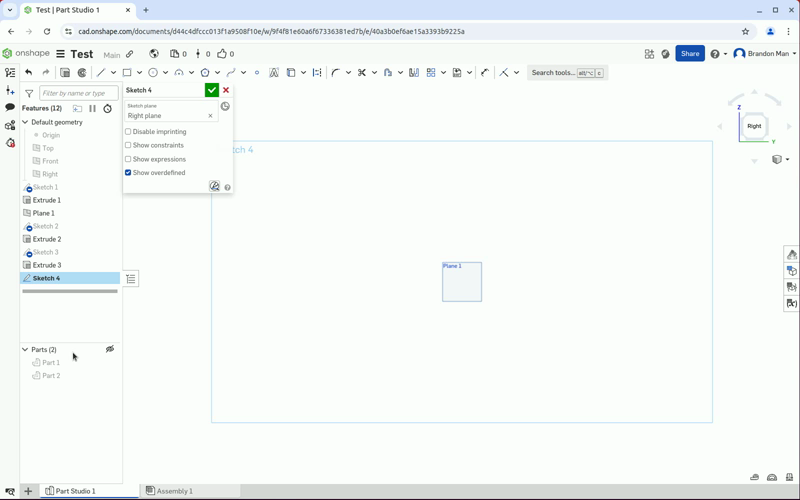
key(l)
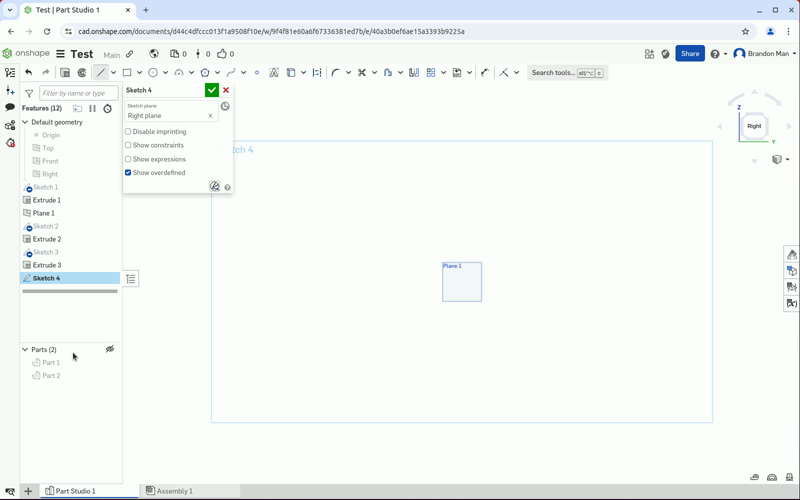
key_down(shift)
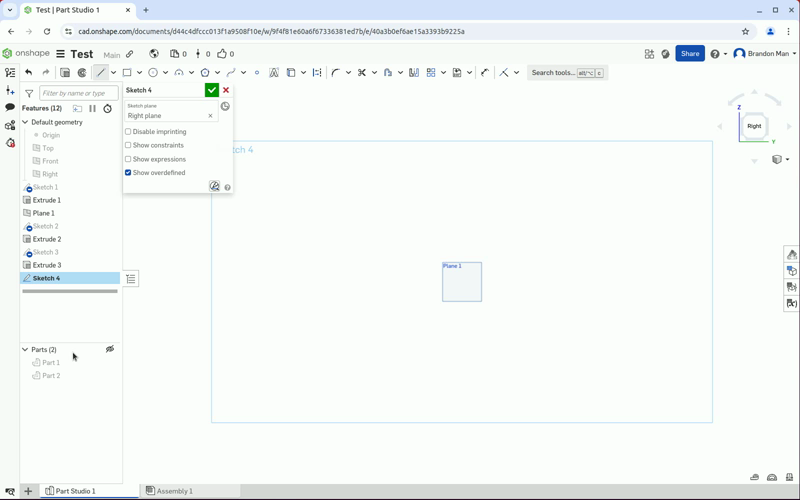
mouse_move(458, 285)
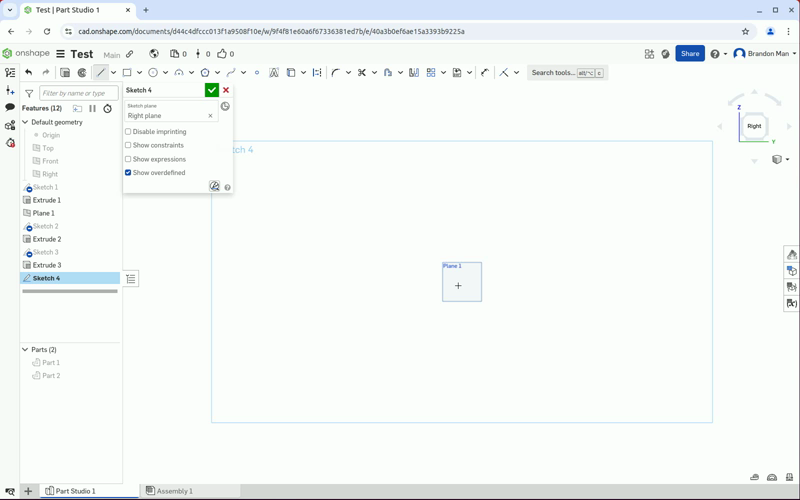
click(458, 285)
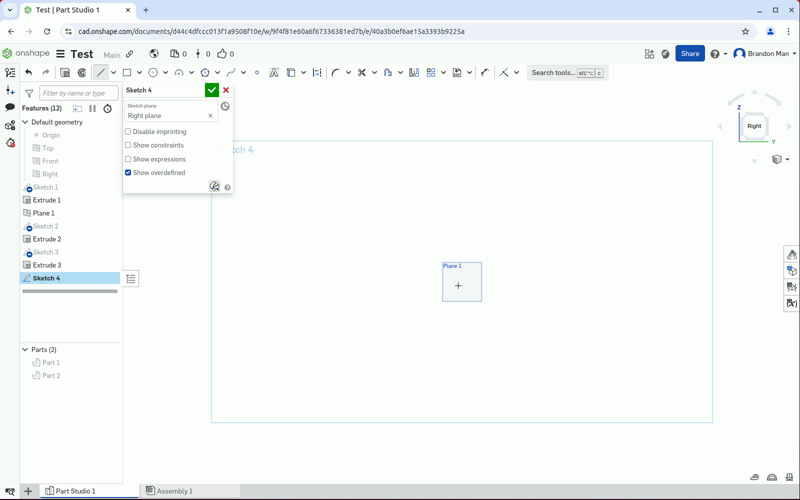
key_up(shift)
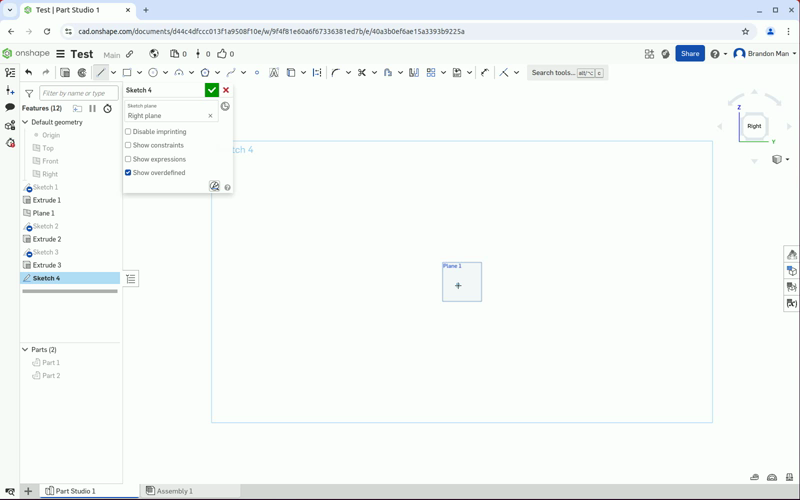
key_down(shift)
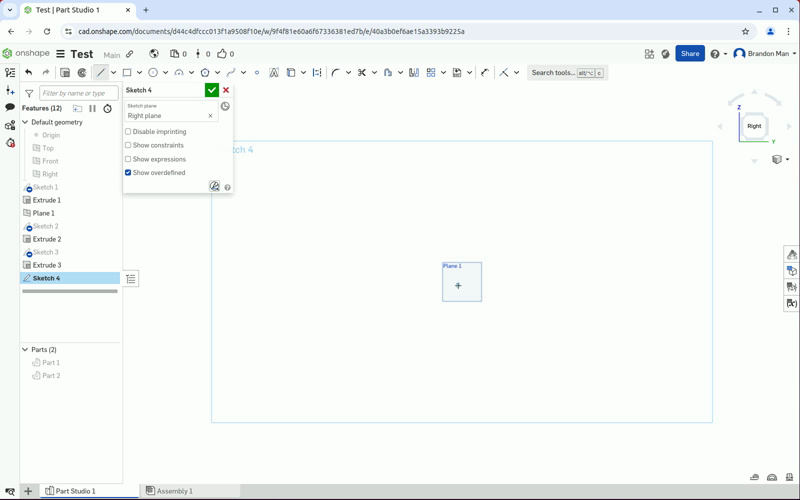
mouse_move(488, 285)
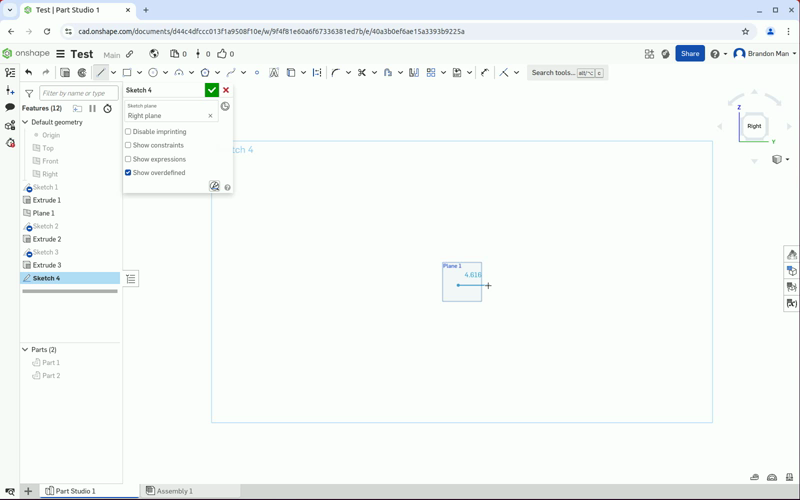
mouse_move(462, 285)
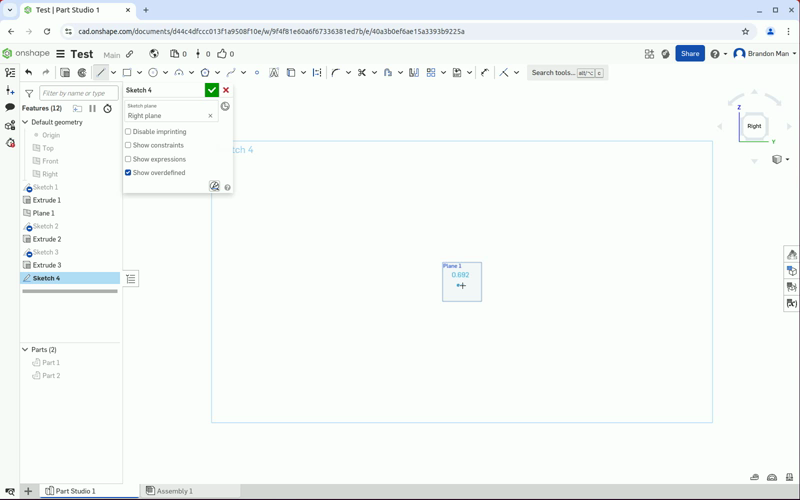
scroll(6)
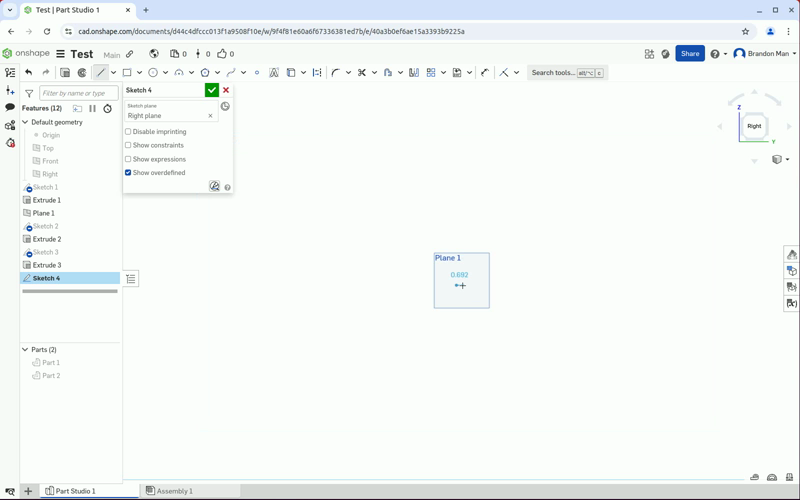
scroll(6)
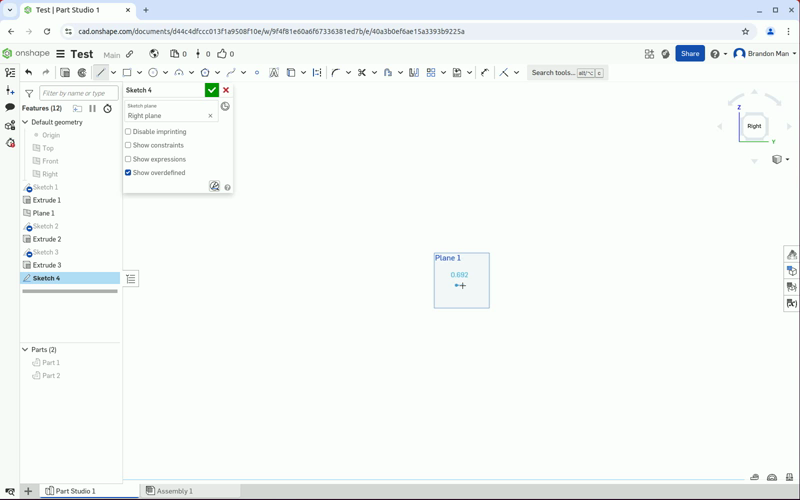
scroll(6)
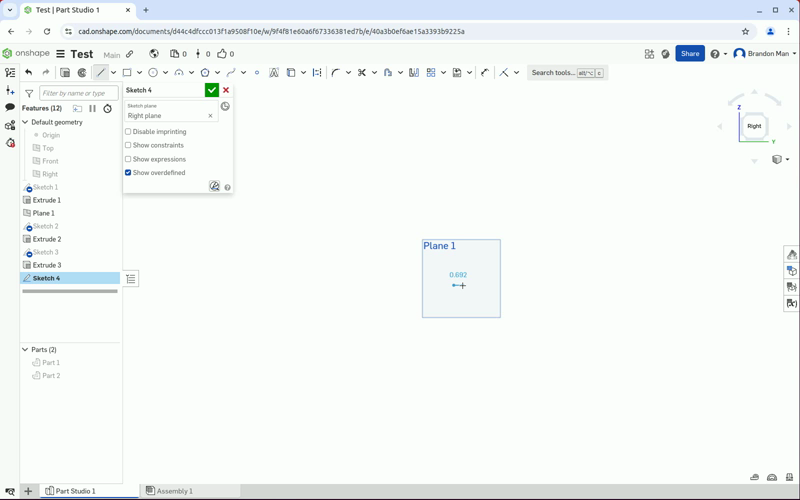
scroll(6)
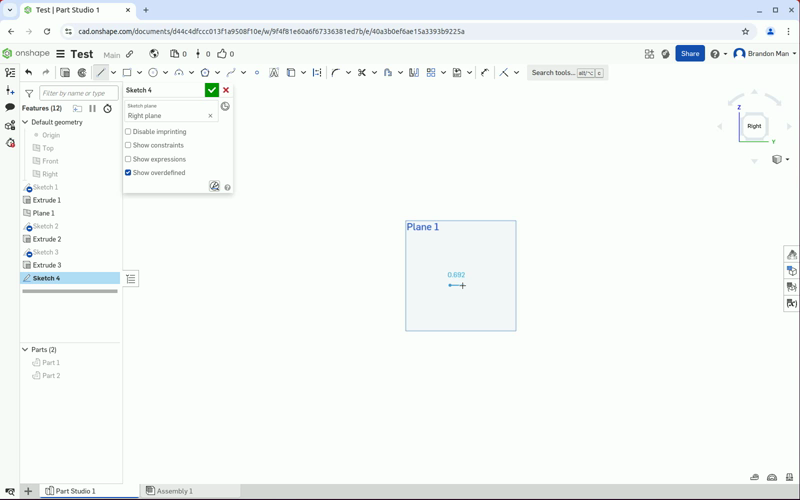
scroll(6)
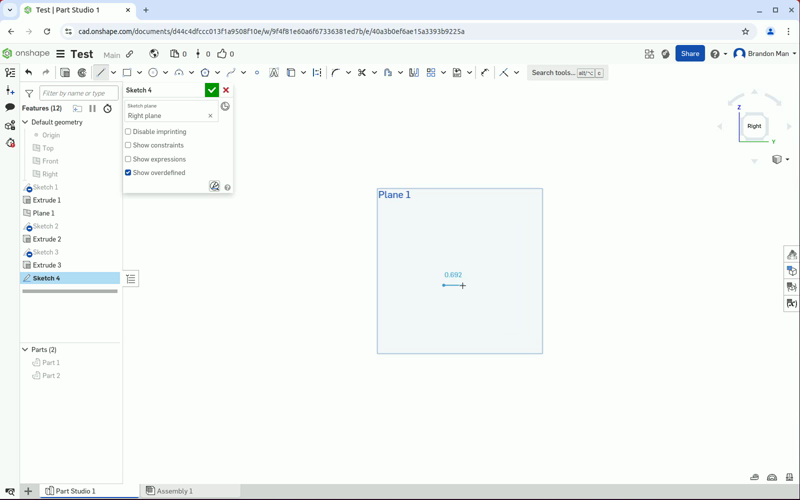
scroll(6)
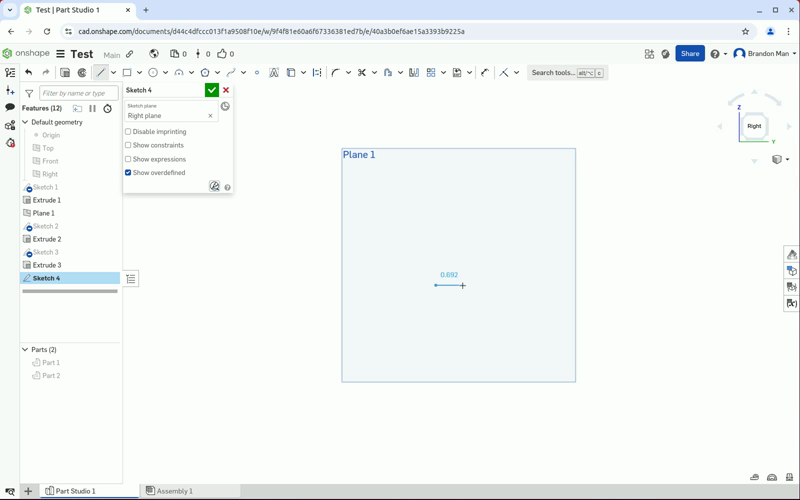
scroll(6)
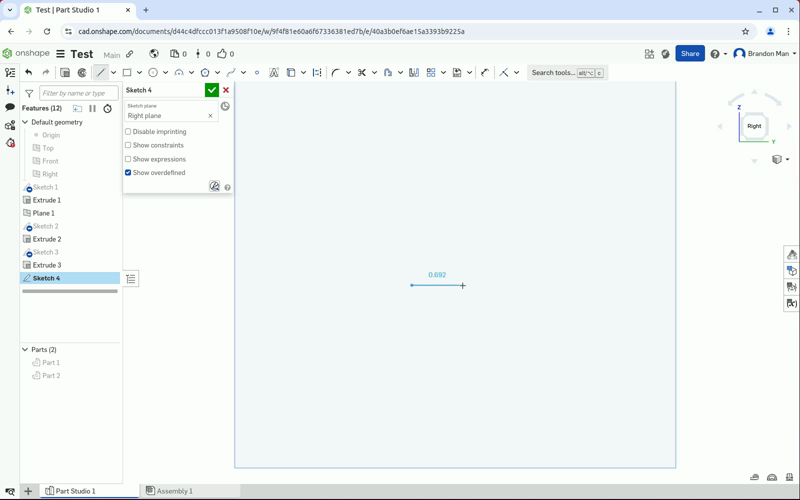
click(462, 285)
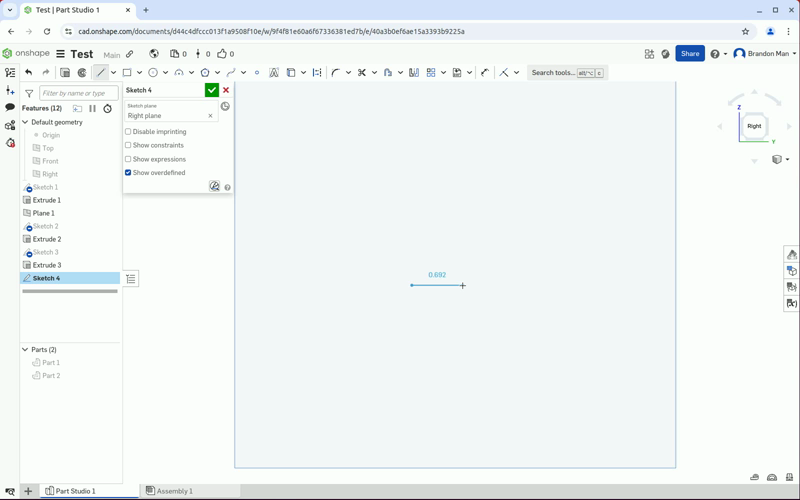
scroll(-6)
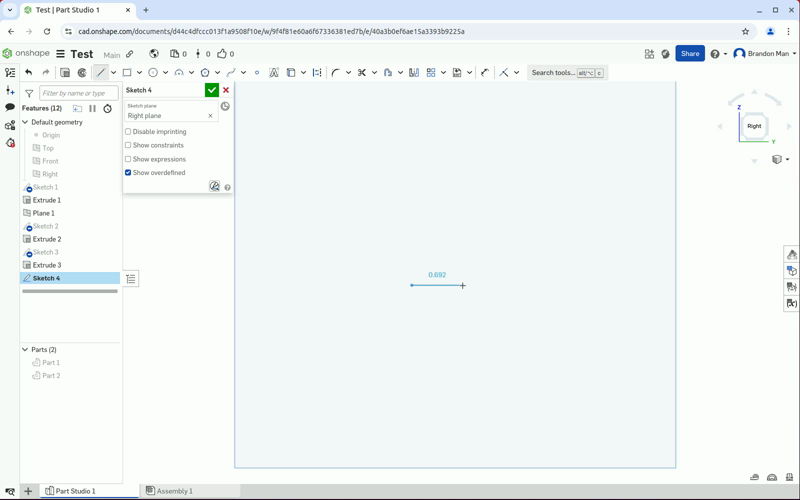
scroll(-6)
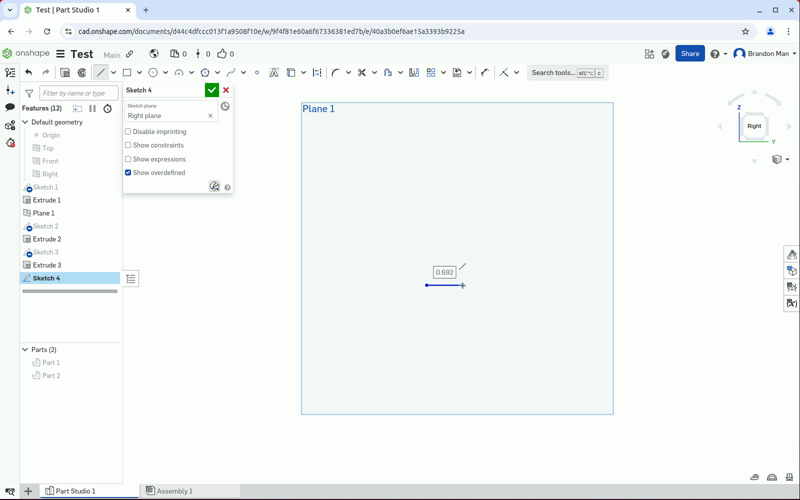
scroll(-6)
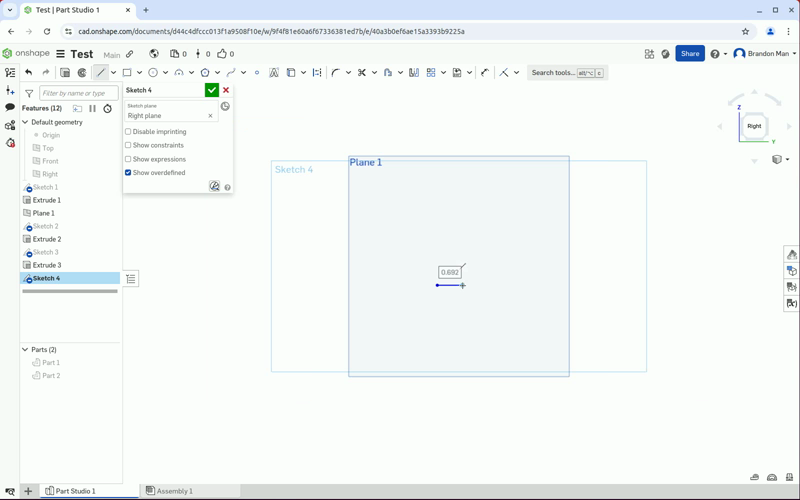
scroll(-6)
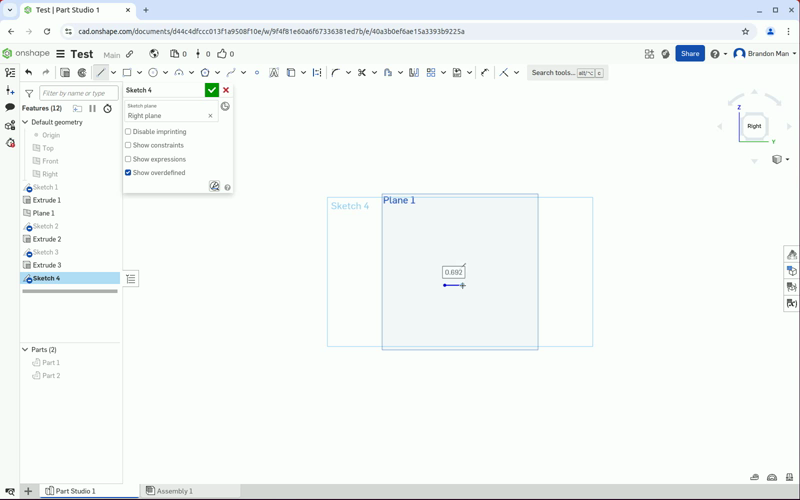
scroll(-6)
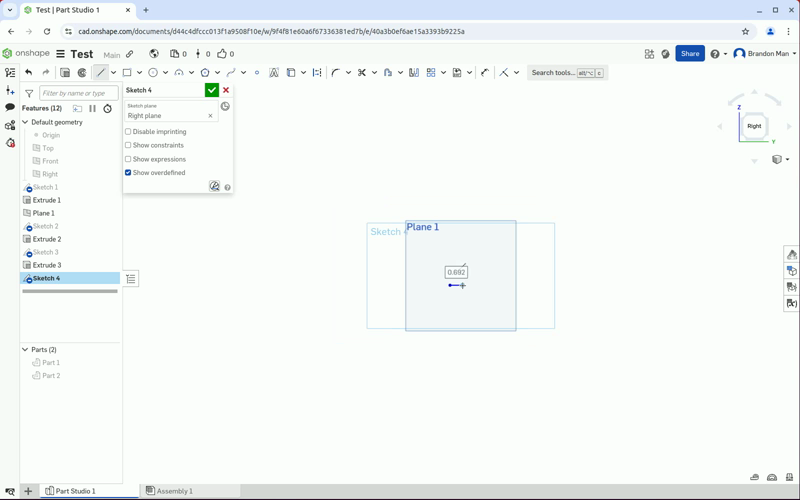
scroll(-6)
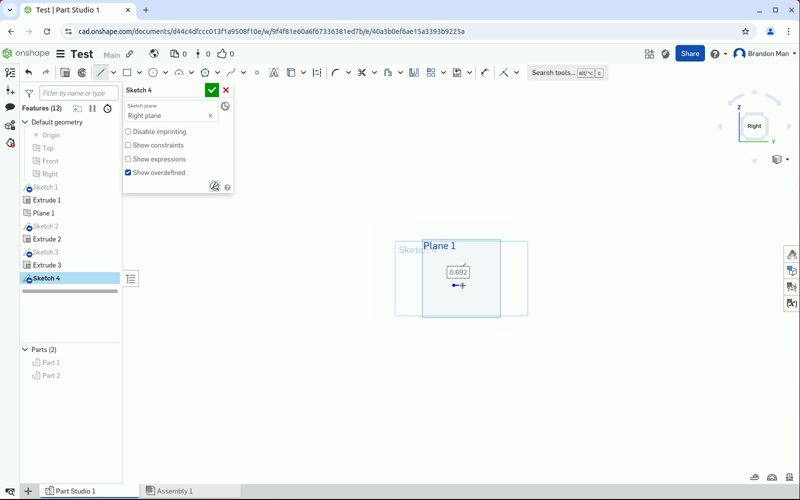
scroll(-6)
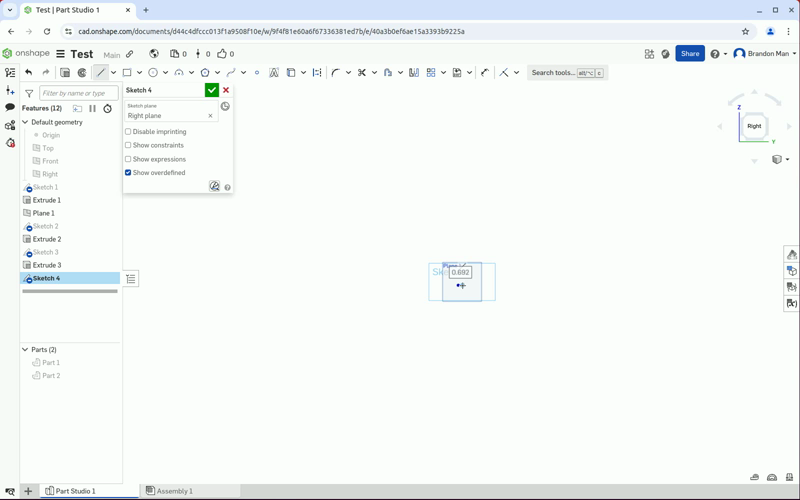
key_up(shift)
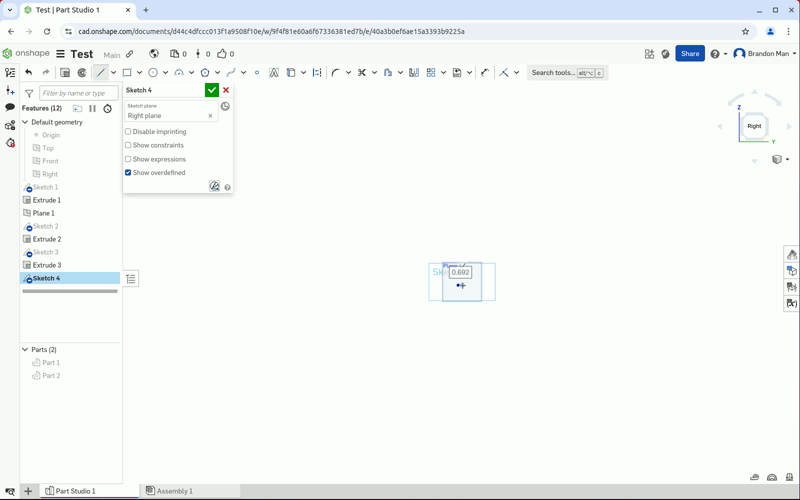
key_down(shift)
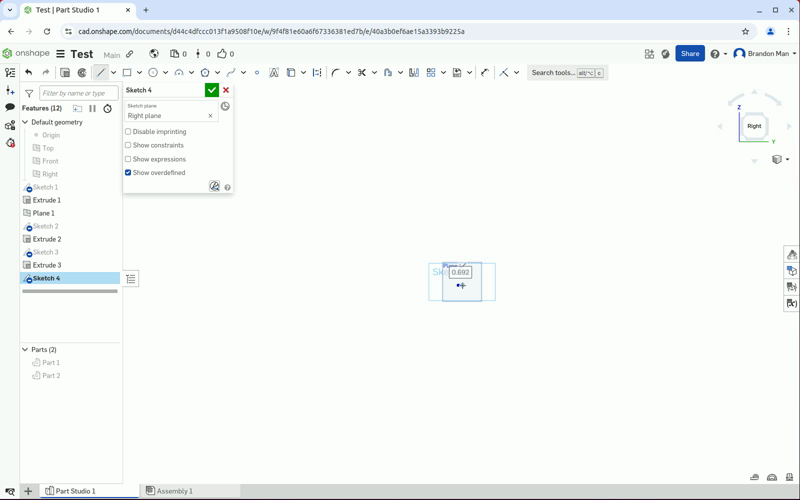
mouse_move(492, 285)
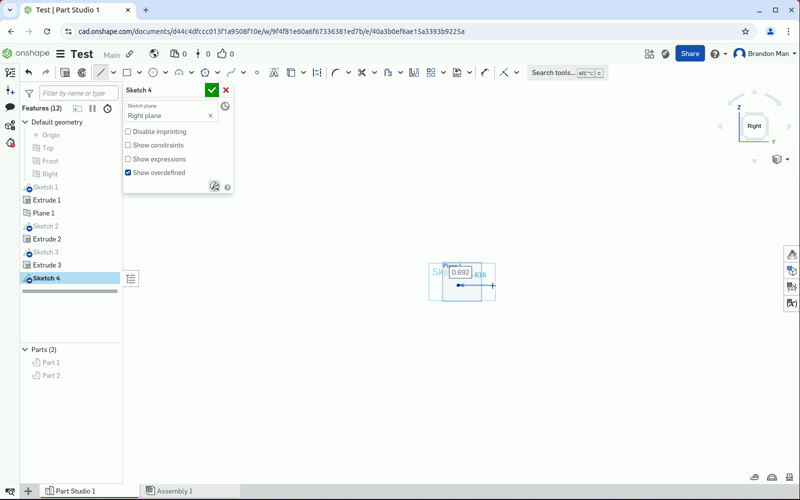
mouse_move(462, 280)
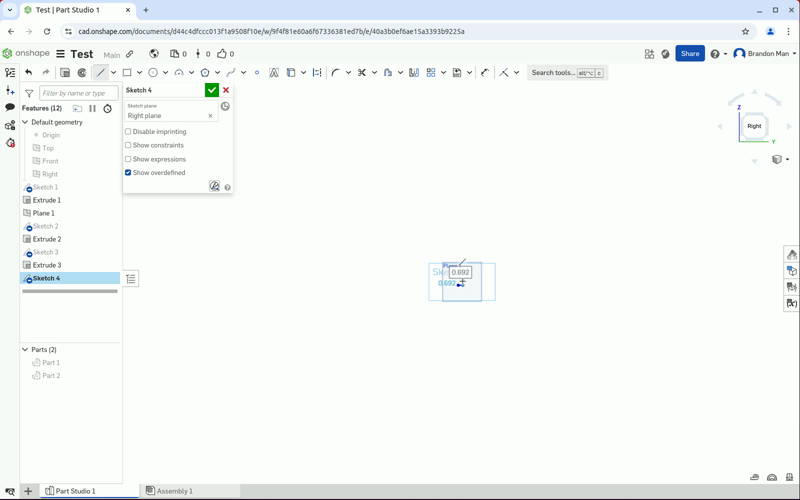
scroll(6)
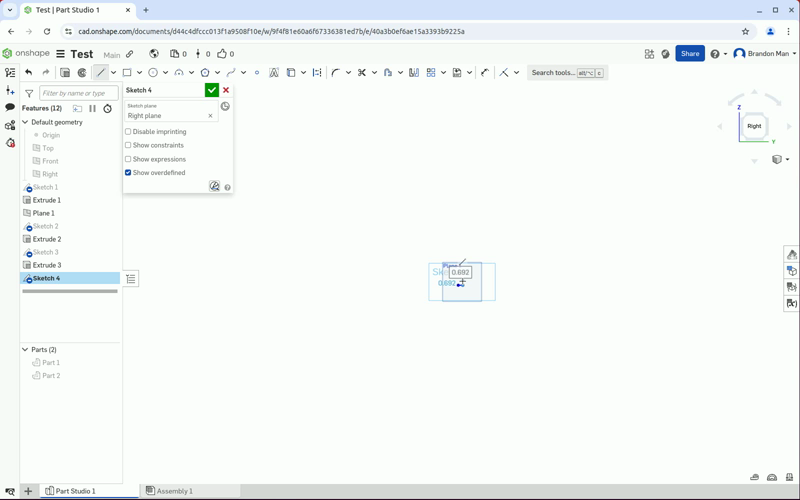
scroll(6)
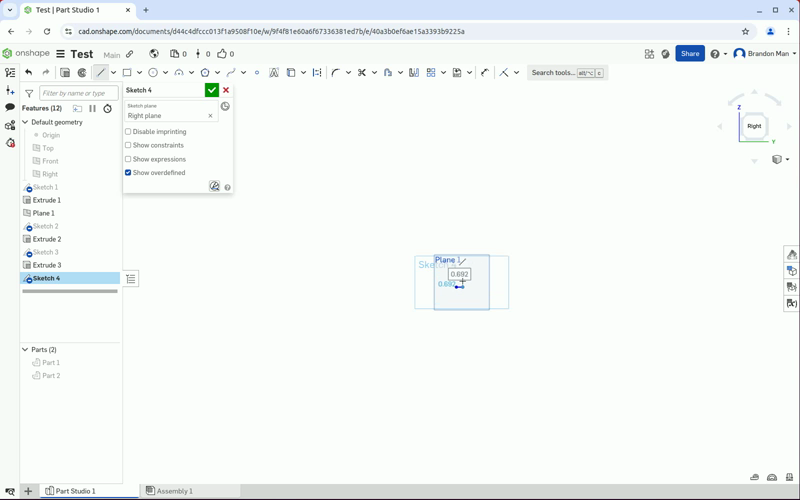
scroll(6)
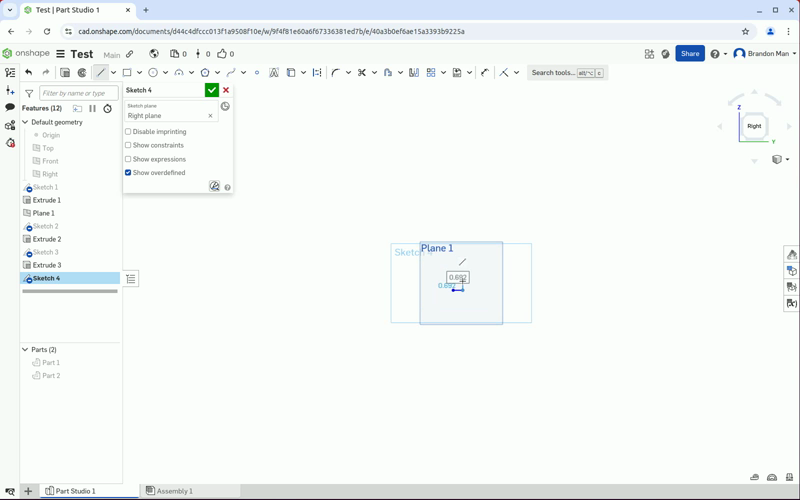
scroll(6)
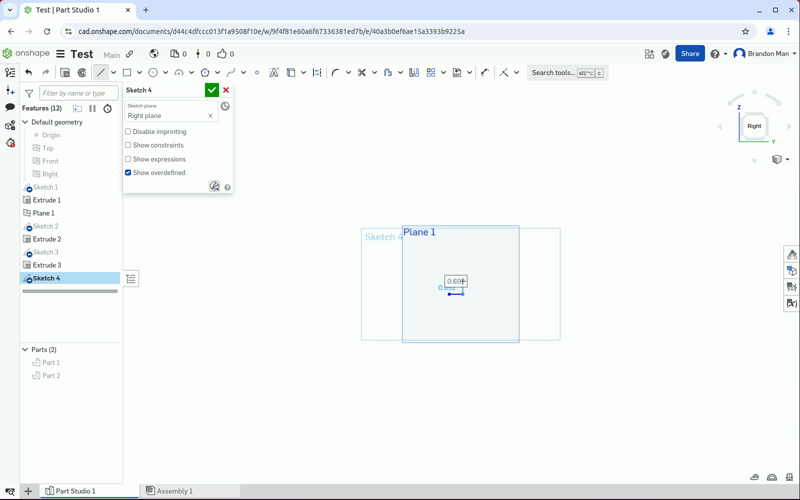
scroll(6)
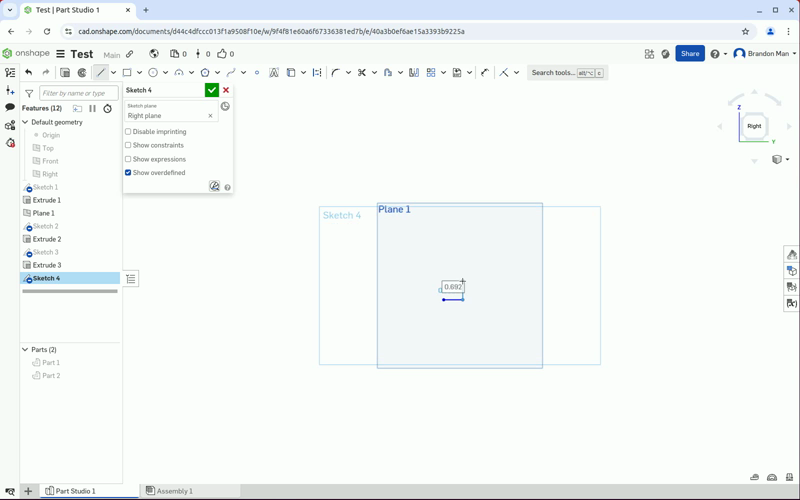
scroll(6)
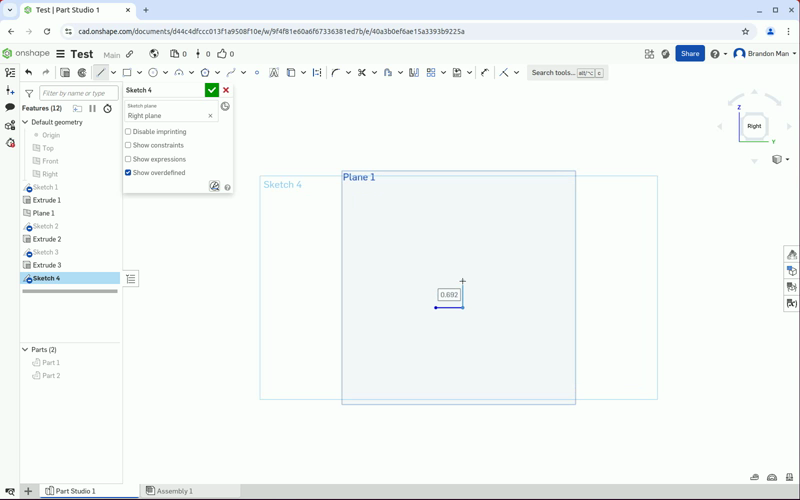
scroll(6)
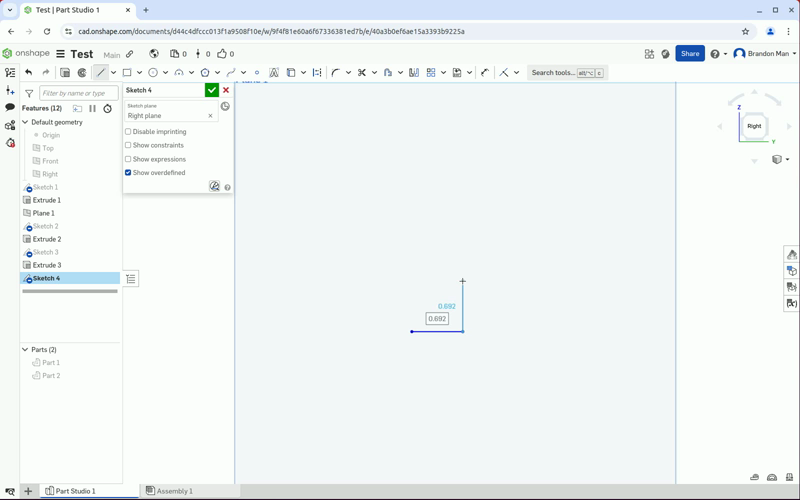
click(462, 280)
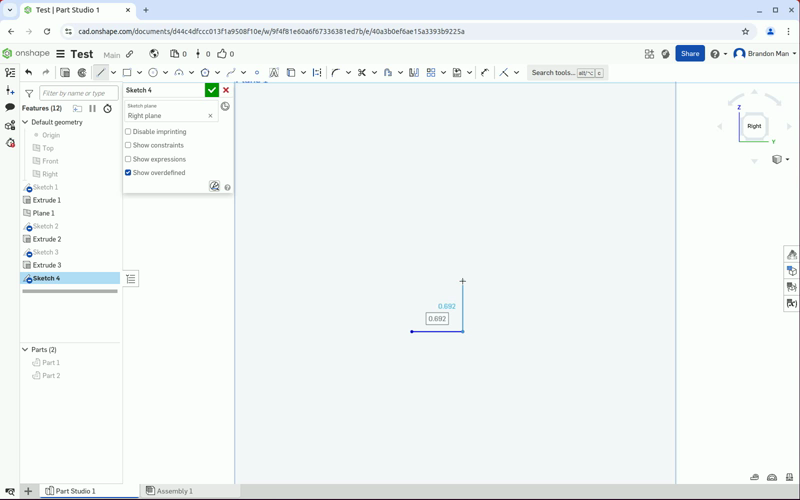
scroll(-6)
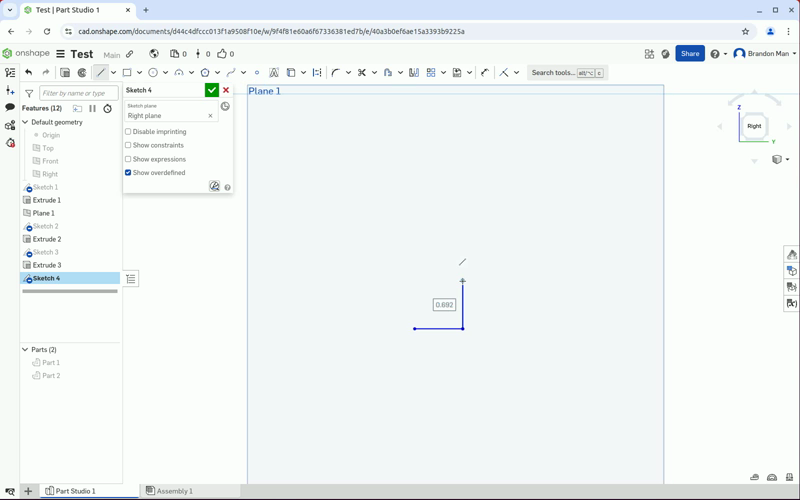
scroll(-6)
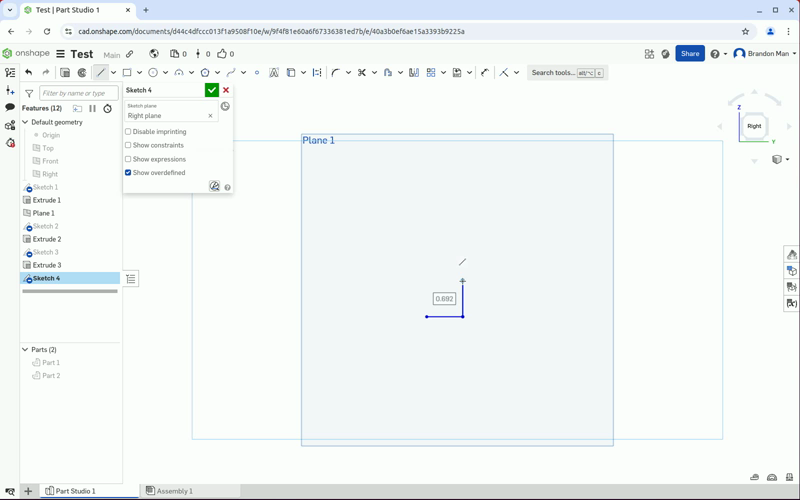
scroll(-6)
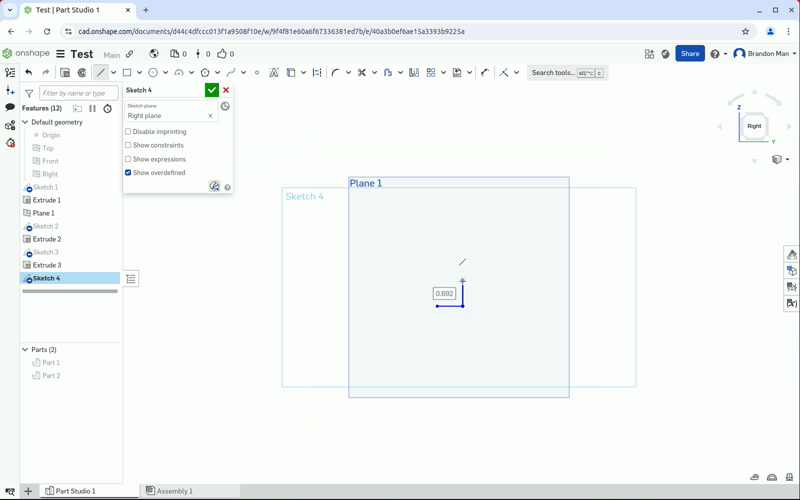
scroll(-6)
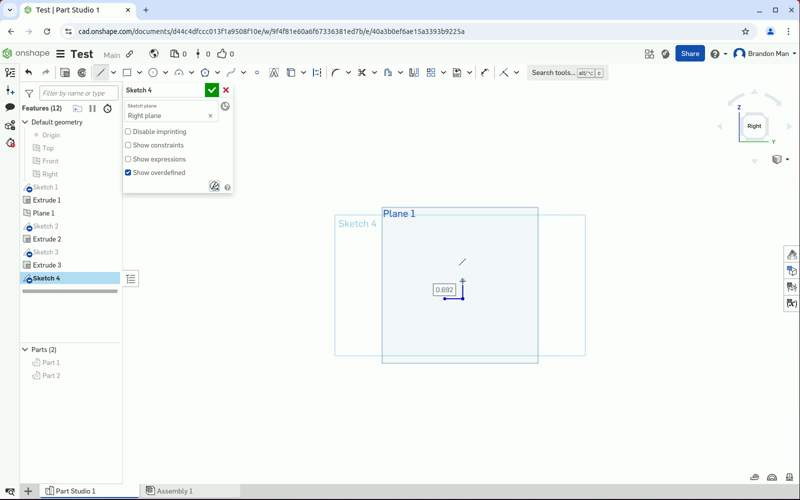
scroll(-6)
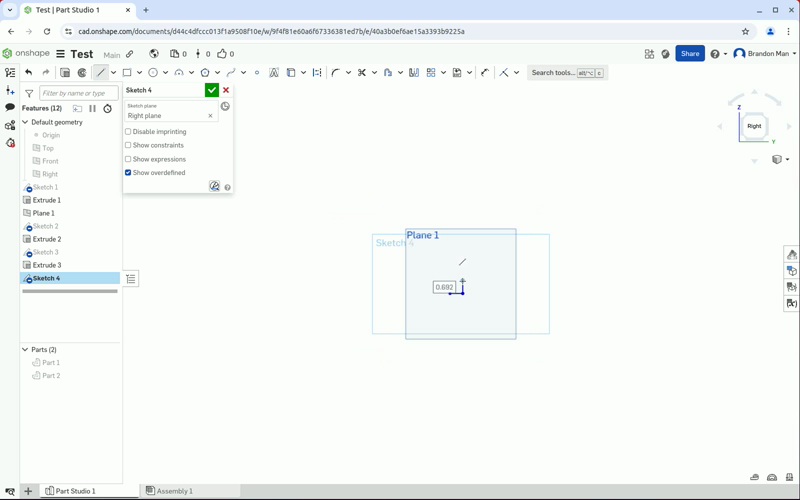
scroll(-6)
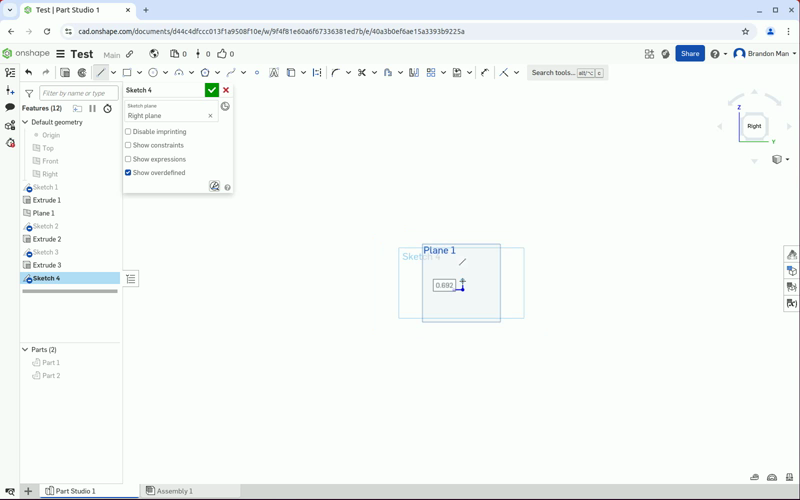
scroll(-6)
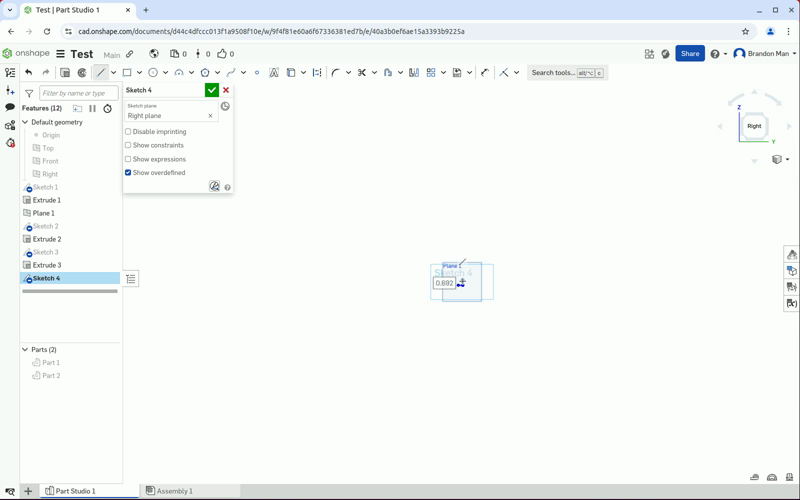
key_up(shift)
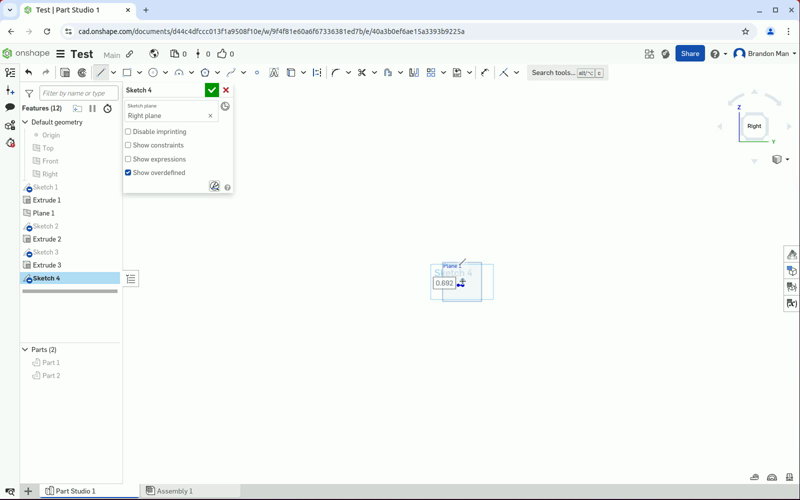
key_down(shift)
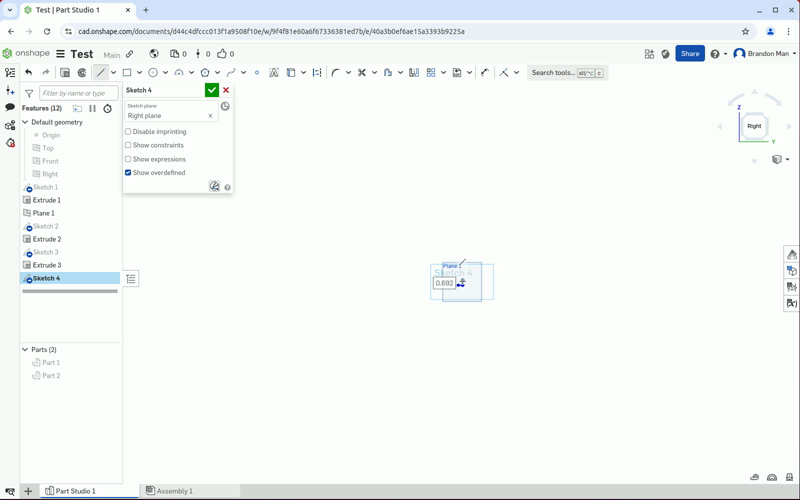
mouse_move(492, 280)
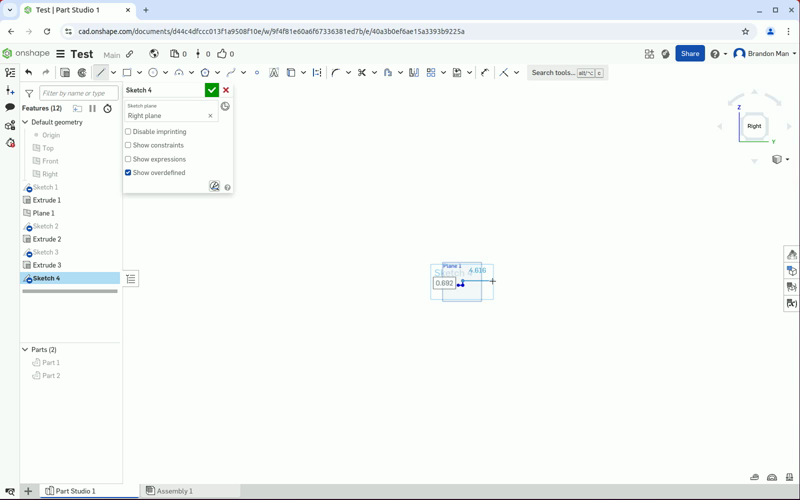
mouse_move(458, 280)
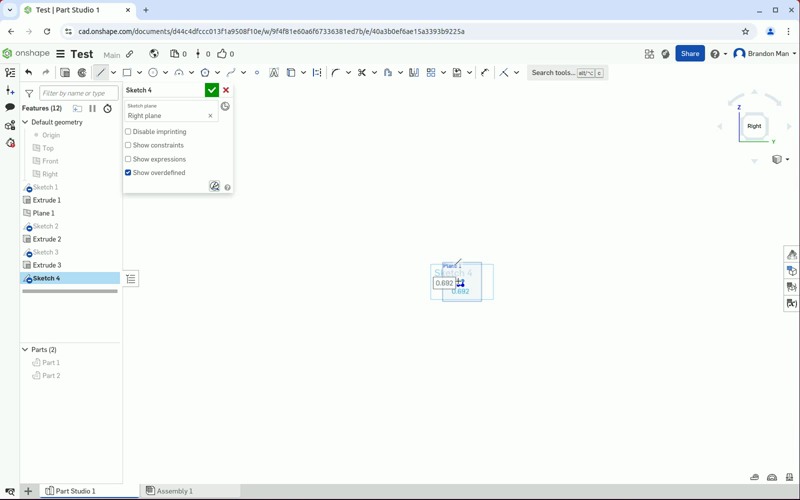
scroll(6)
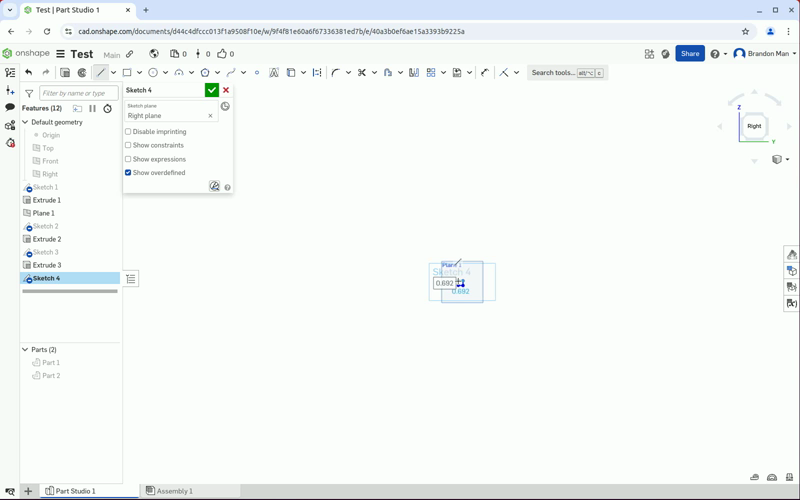
scroll(6)
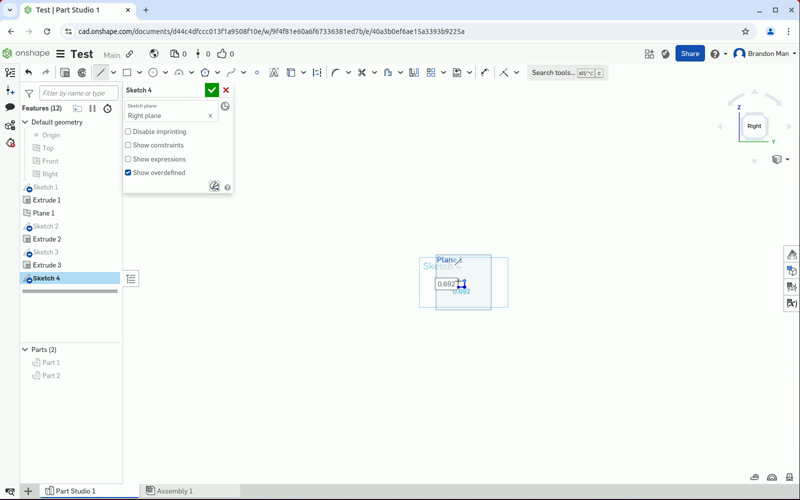
scroll(6)
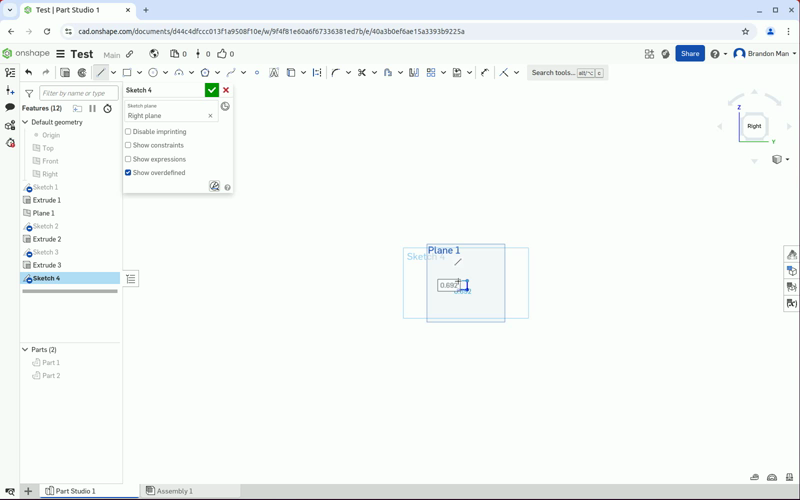
scroll(6)
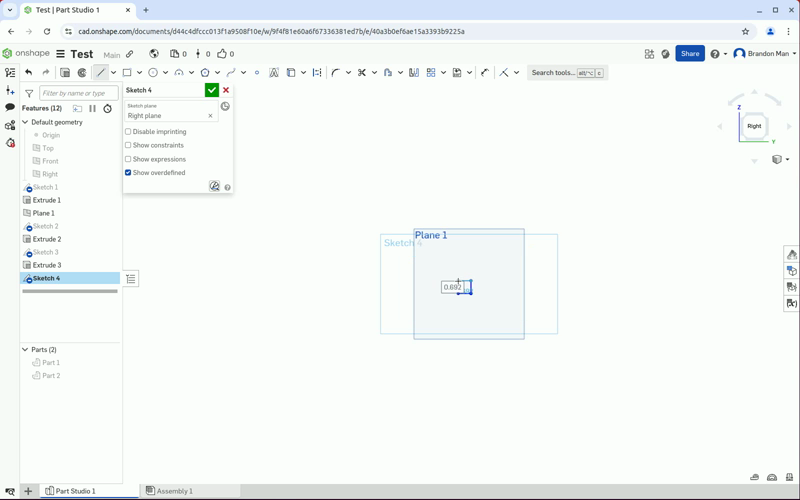
scroll(6)
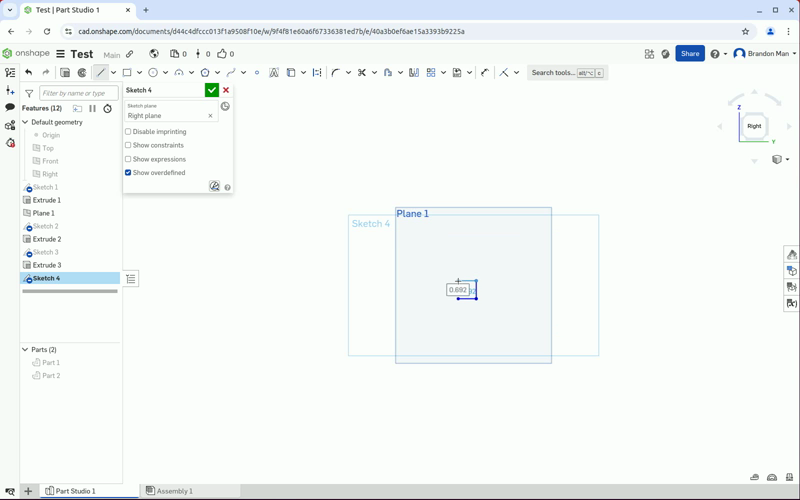
scroll(6)
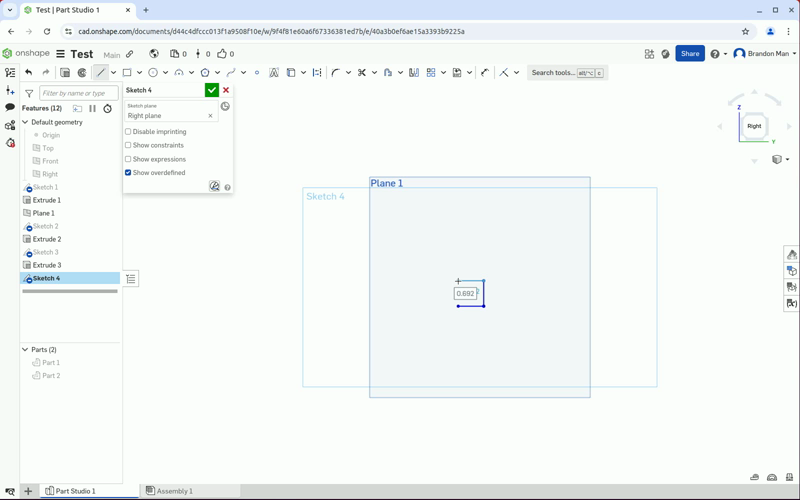
scroll(6)
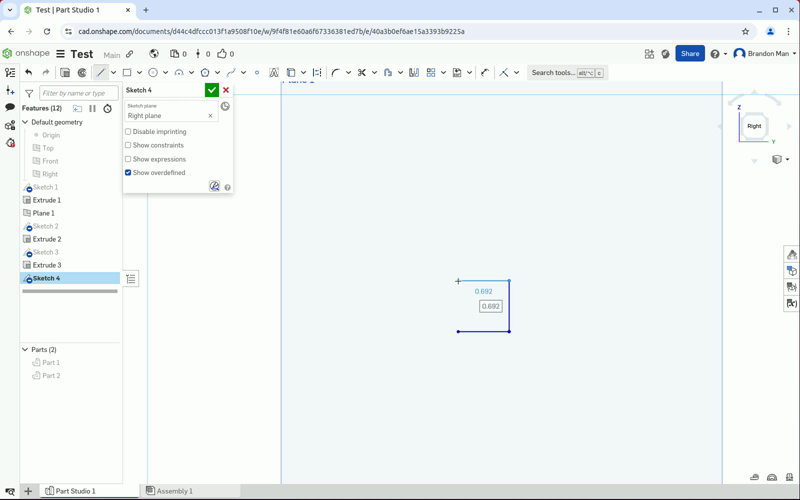
click(458, 280)
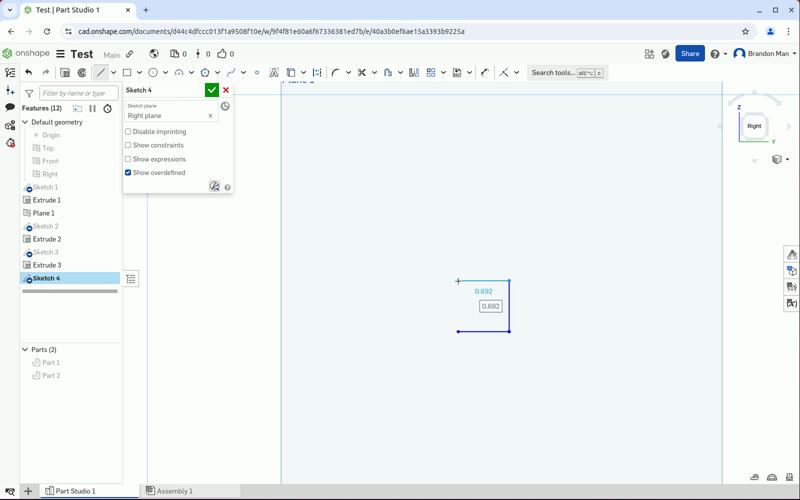
scroll(-6)
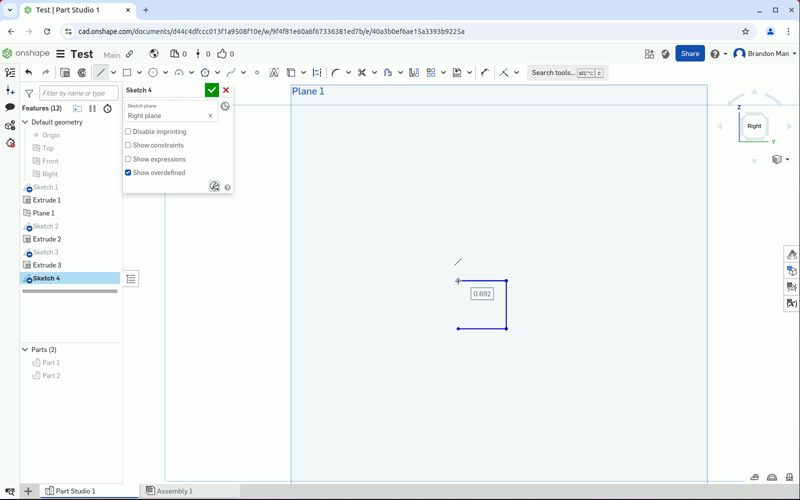
scroll(-6)
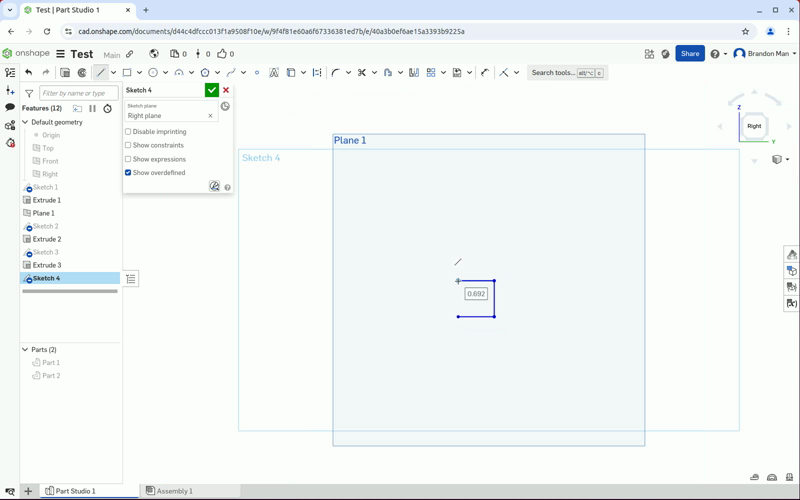
scroll(-6)
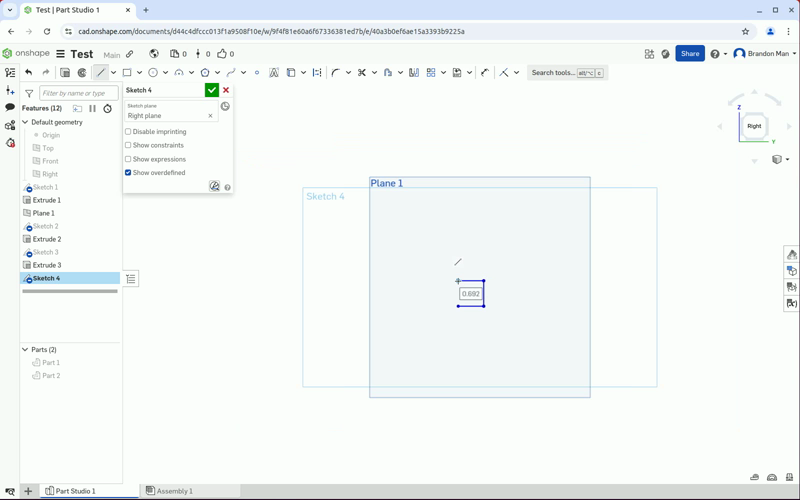
scroll(-6)
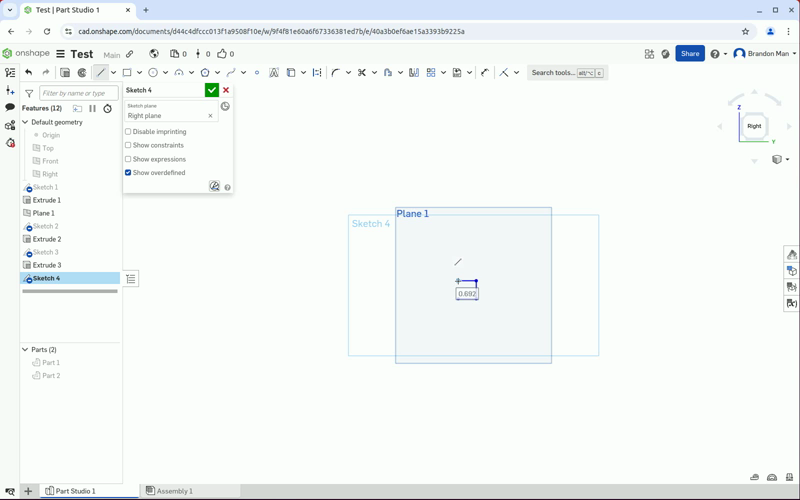
scroll(-6)
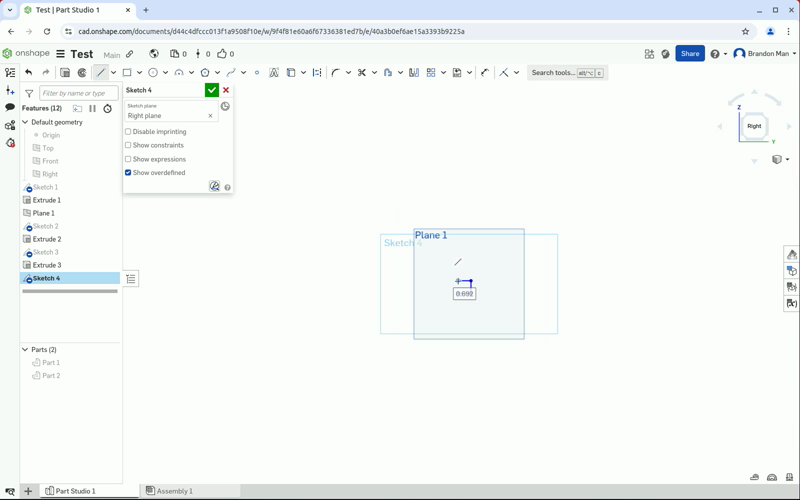
scroll(-6)
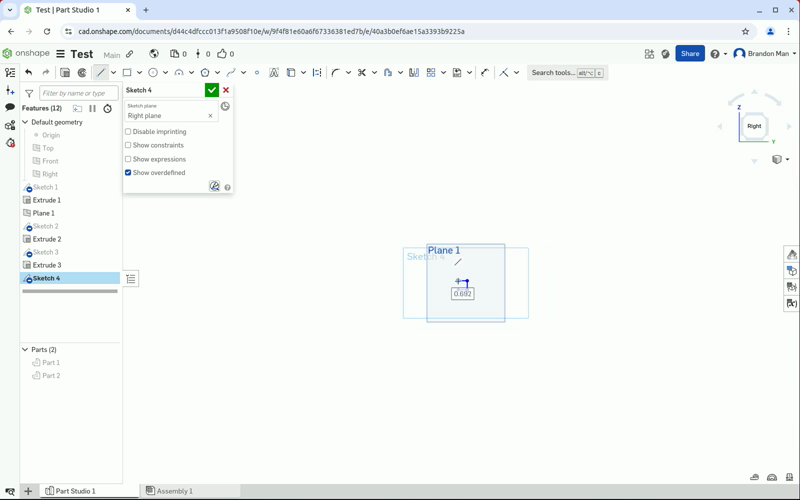
scroll(-6)
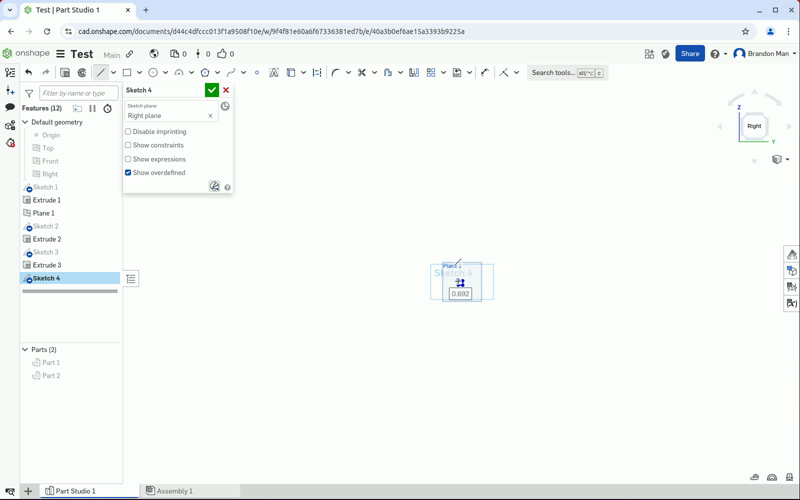
key_up(shift)
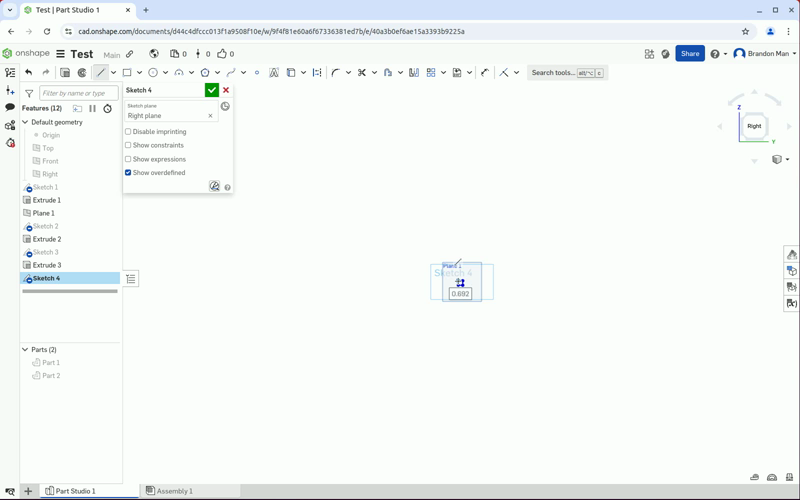
mouse_move(488, 280)
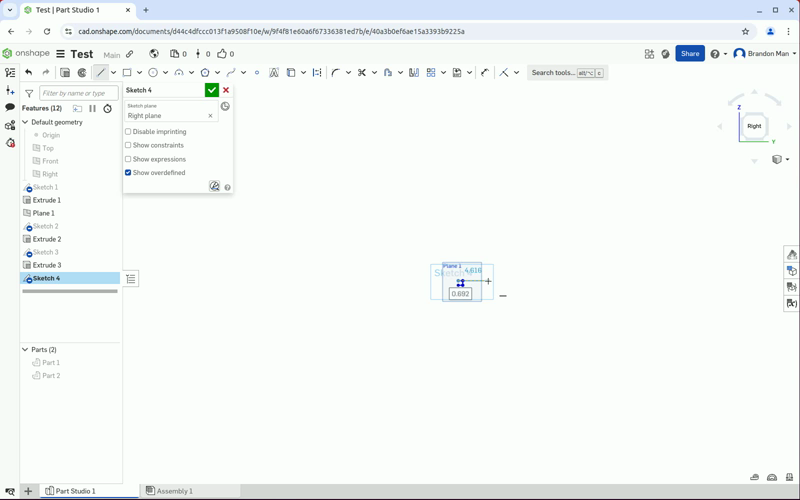
key_down(shift)
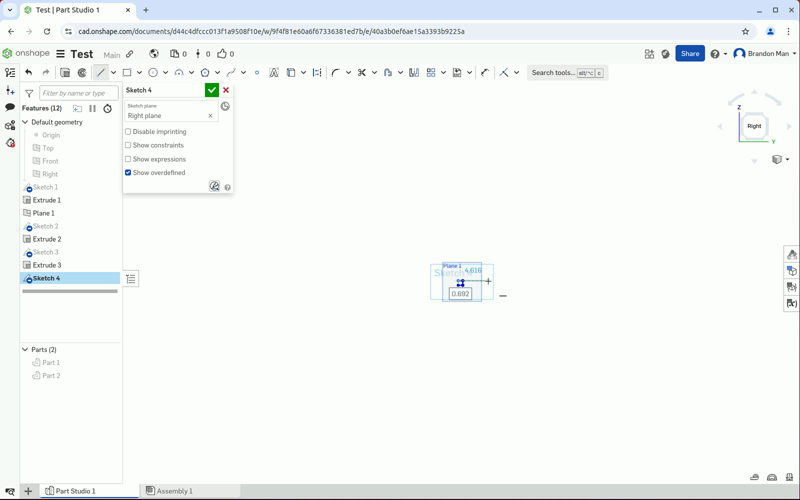
mouse_move(458, 285)
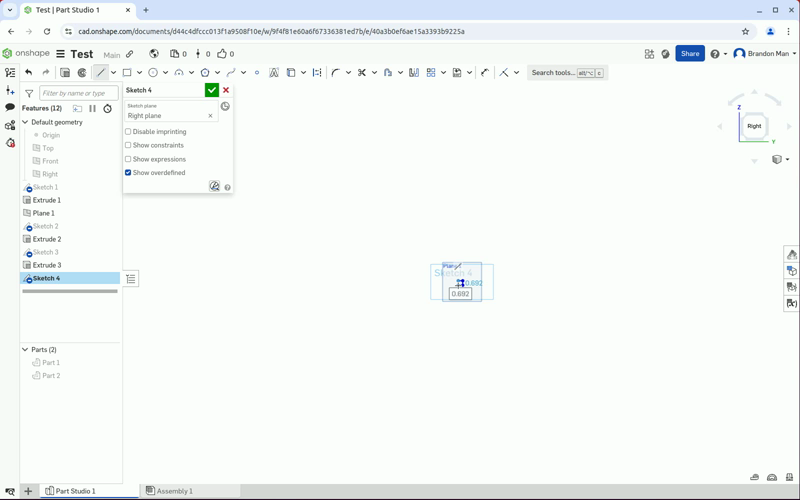
scroll(6)
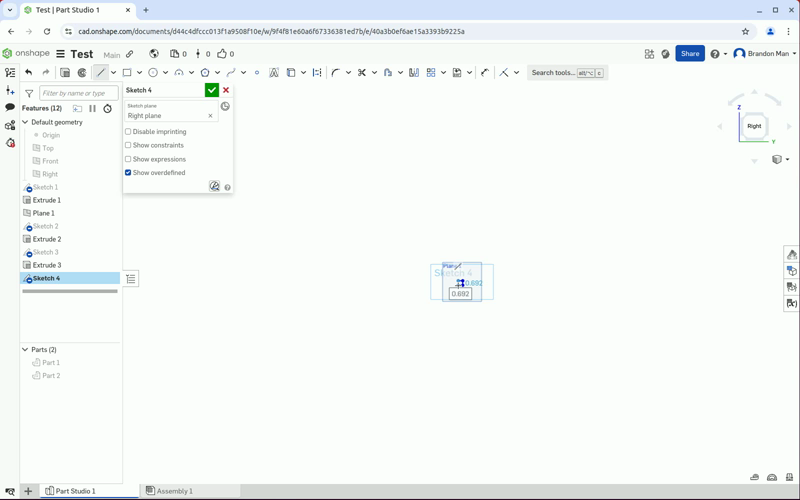
scroll(6)
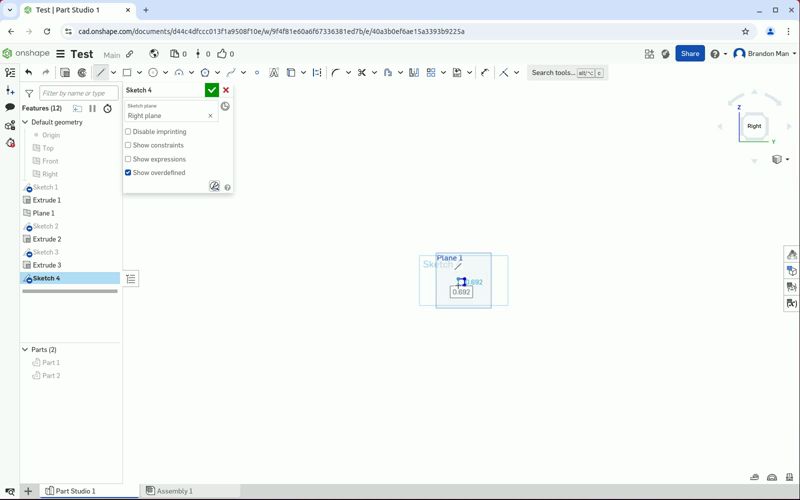
scroll(6)
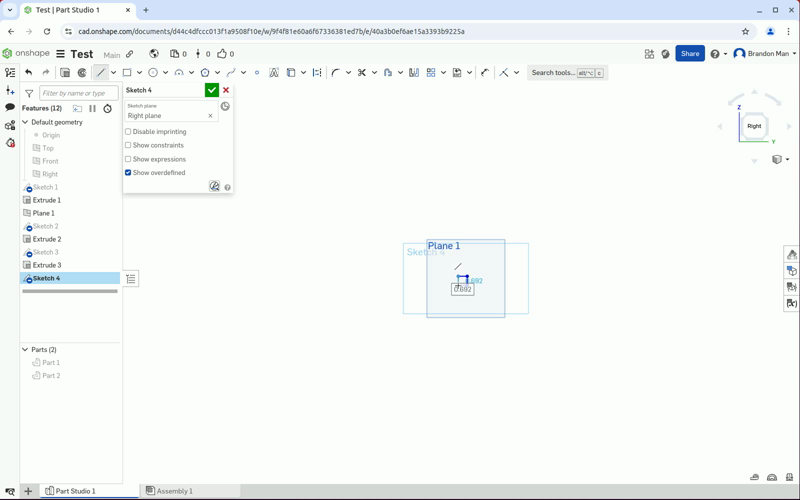
scroll(6)
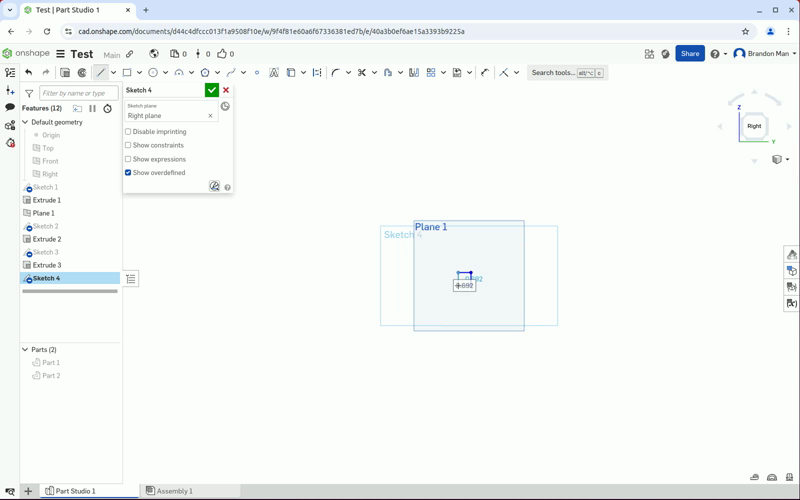
scroll(6)
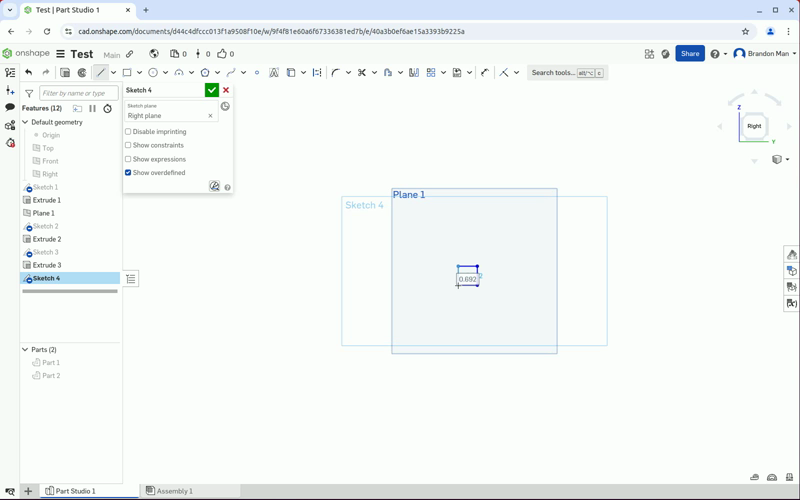
scroll(6)
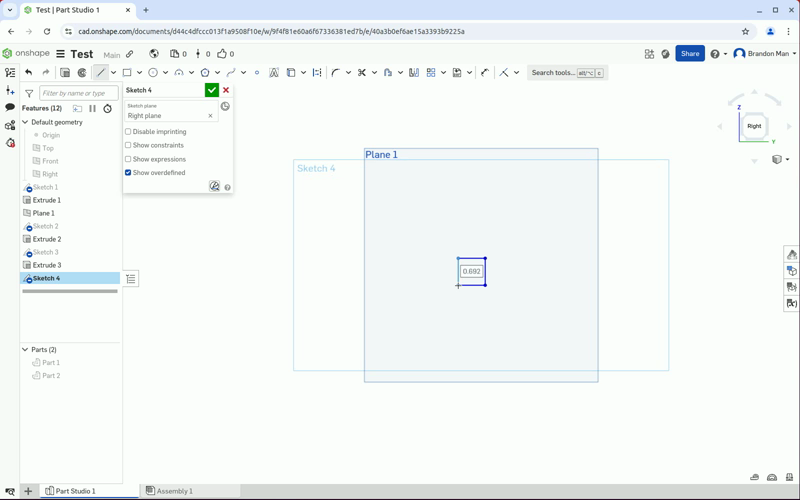
scroll(6)
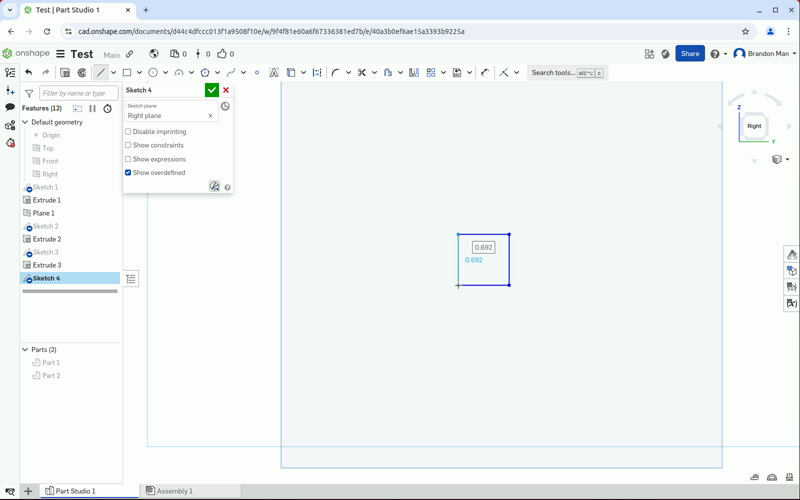
key_up(shift)
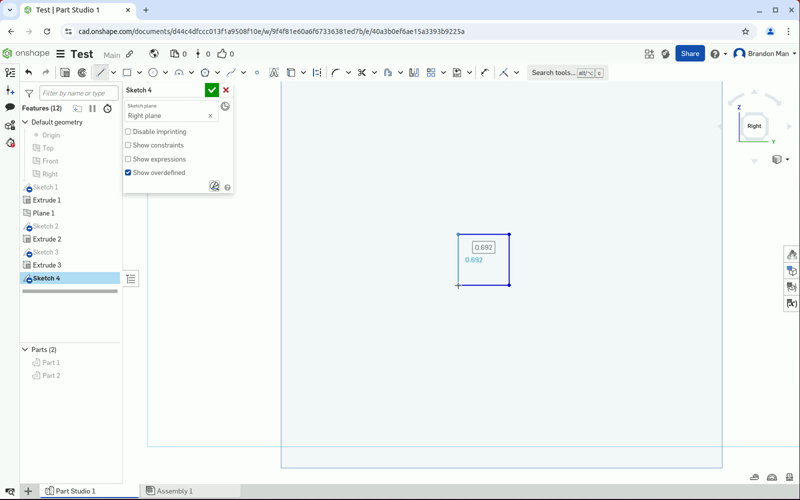
click(458, 285)
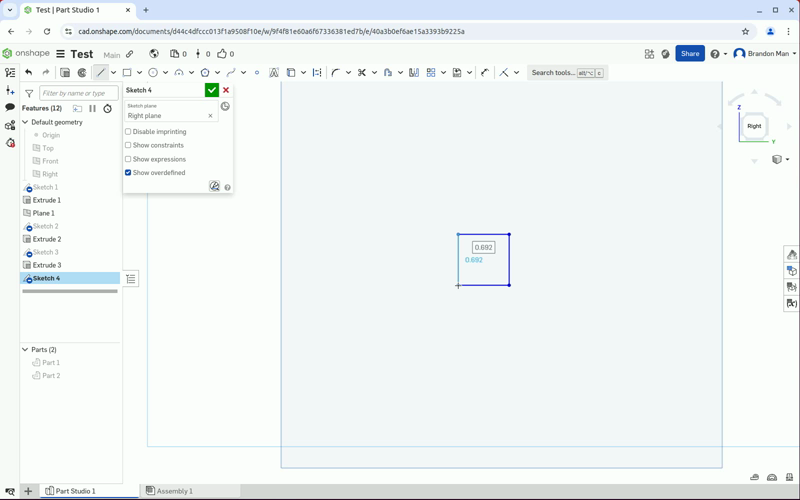
scroll(-6)
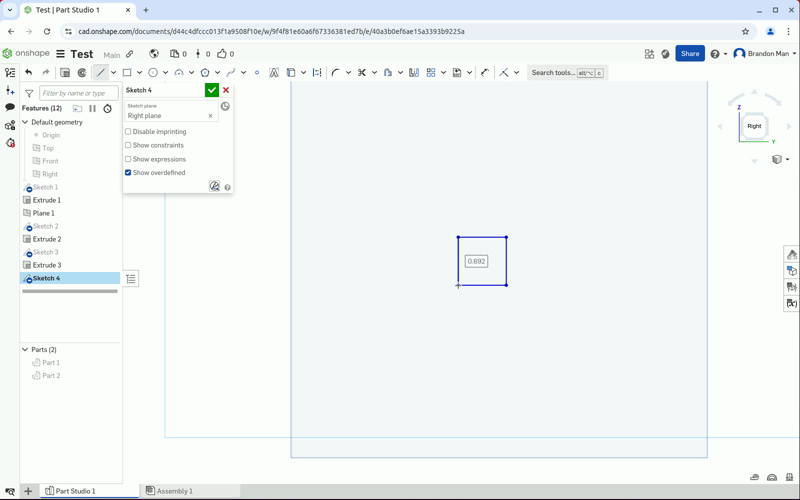
scroll(-6)
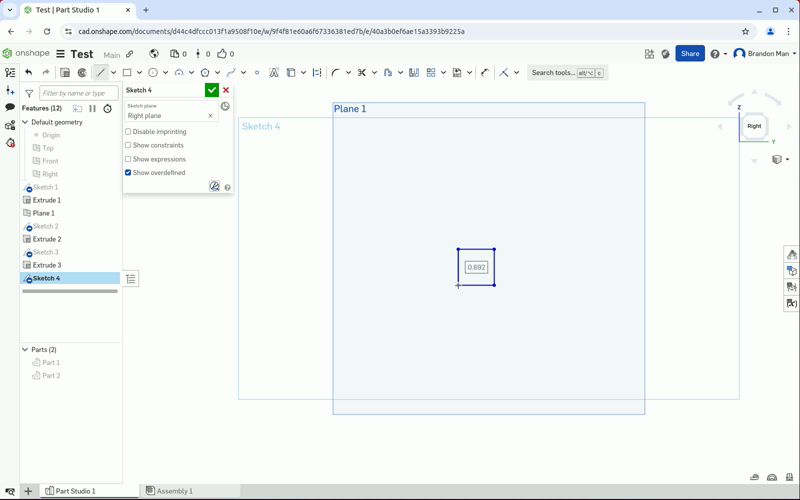
scroll(-6)
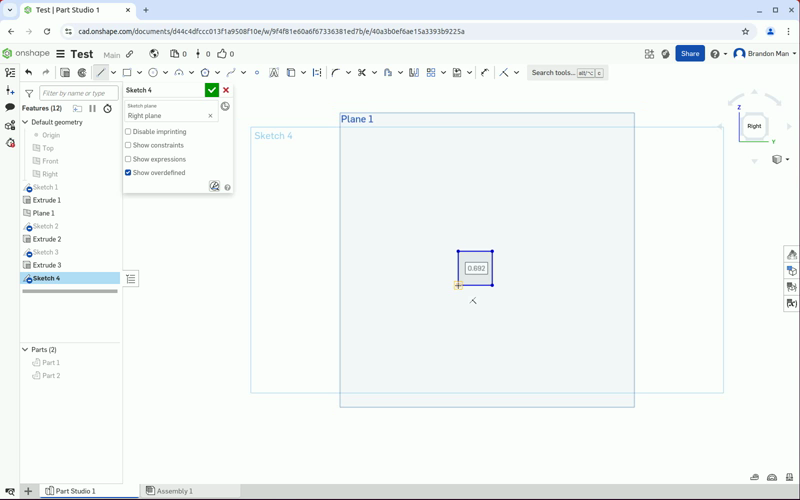
scroll(-6)
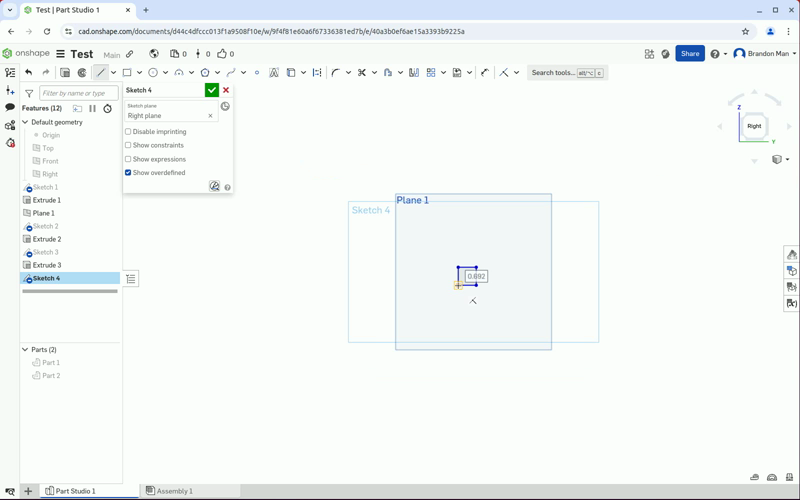
scroll(-6)
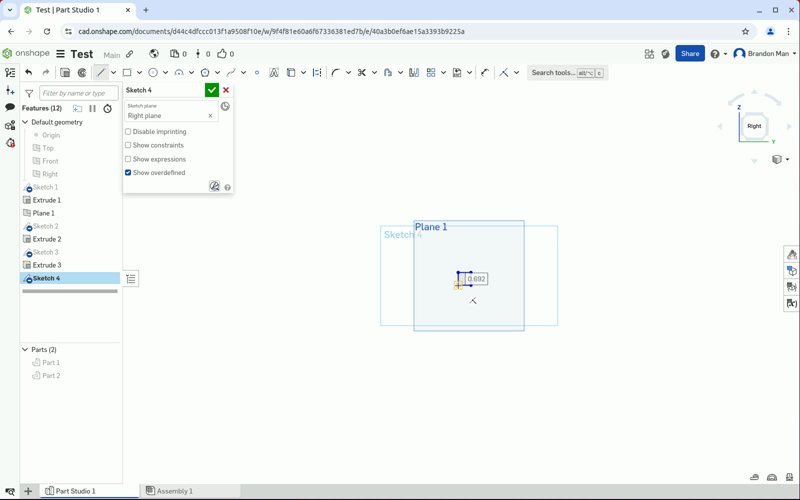
scroll(-6)
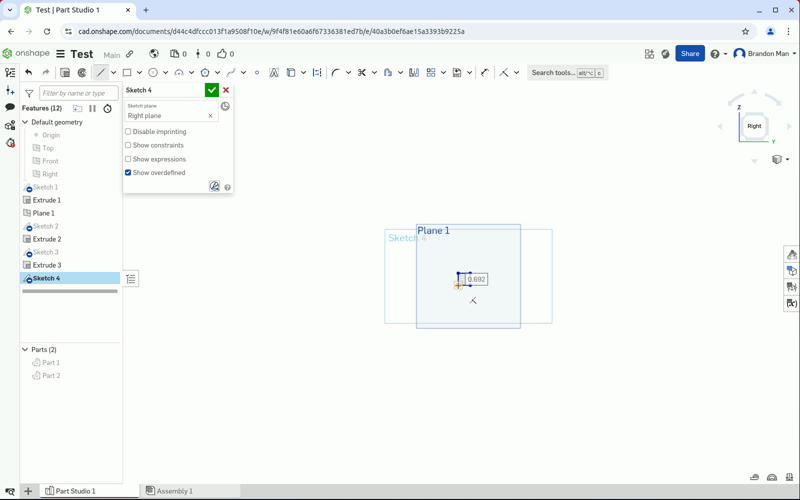
scroll(-6)
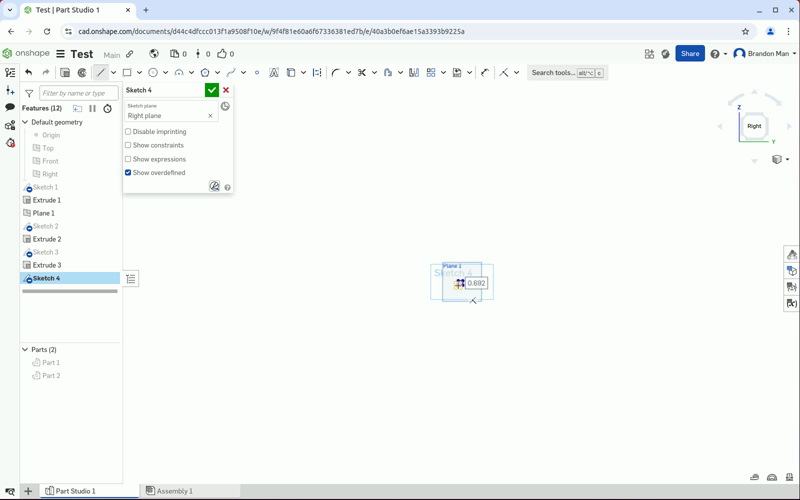
key(esc)
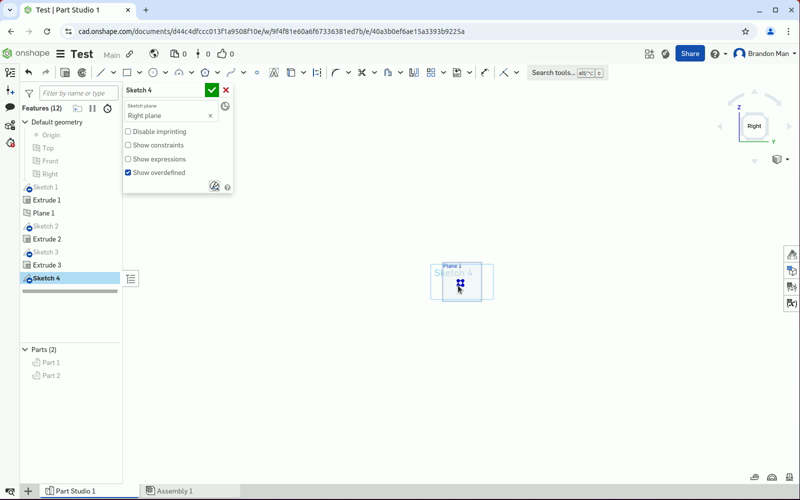
key(l)
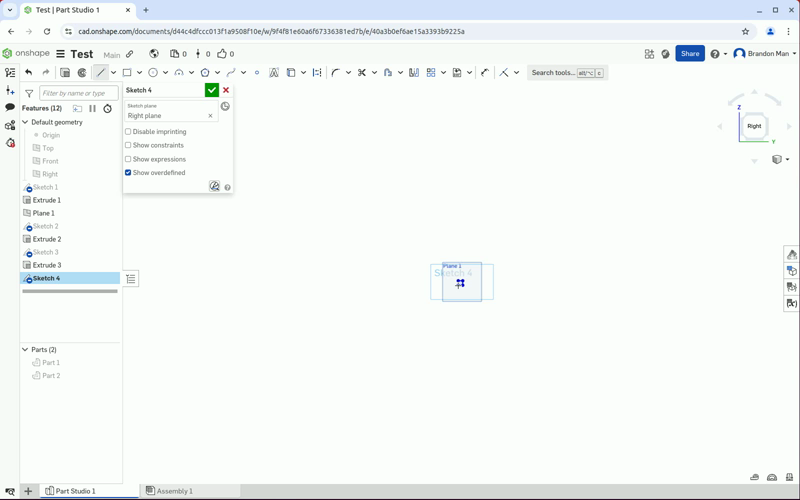
key_down(shift)
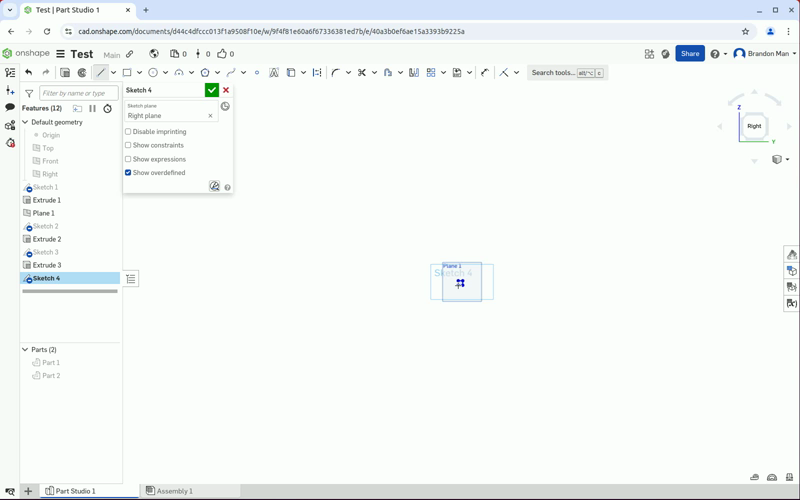
mouse_move(458, 285)
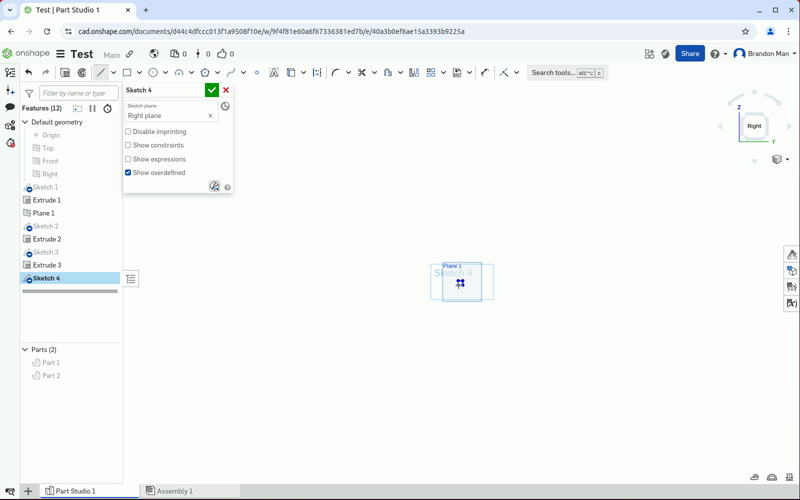
scroll(6)
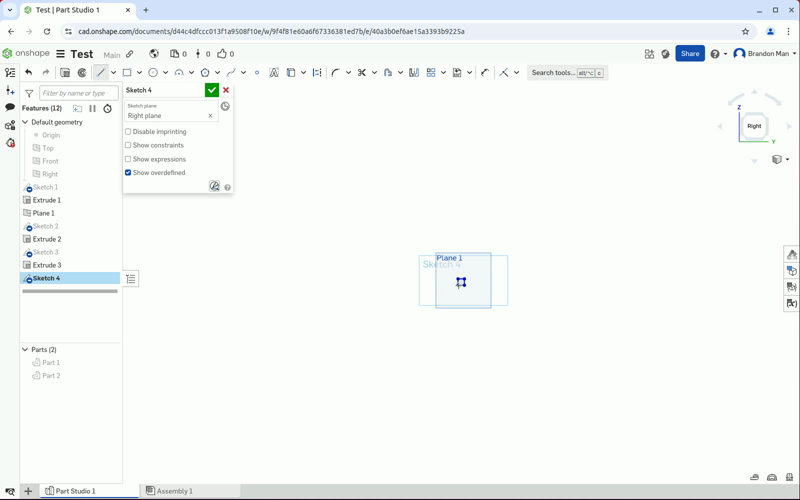
scroll(6)
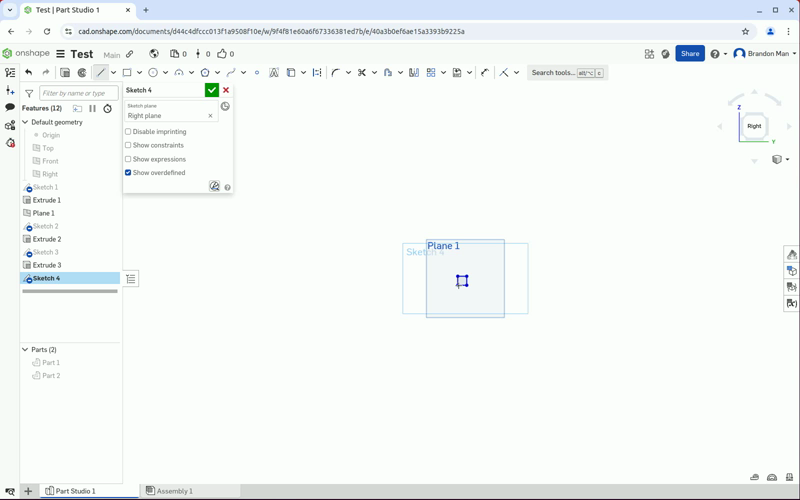
scroll(6)
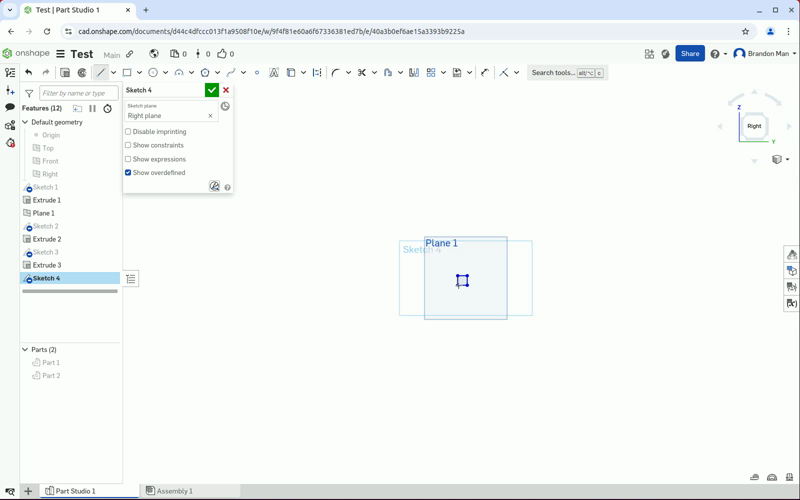
scroll(6)
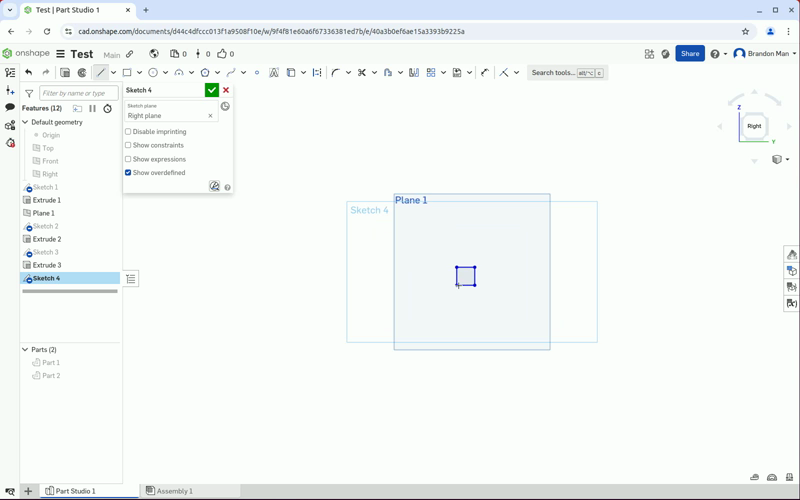
scroll(6)
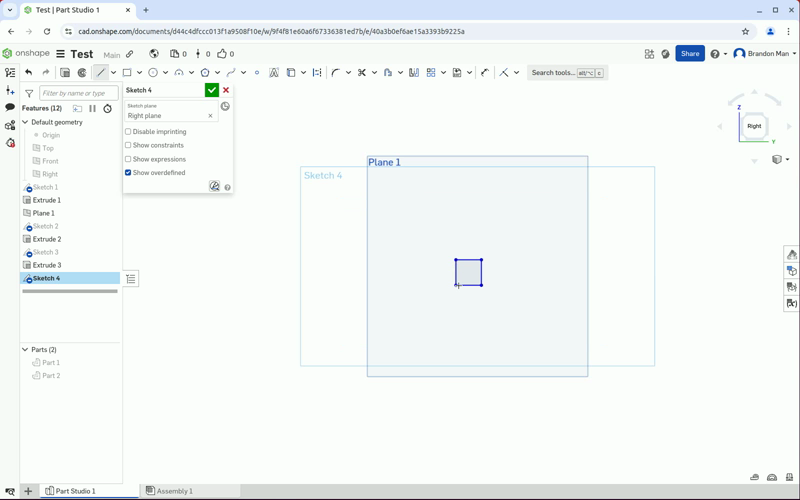
scroll(6)
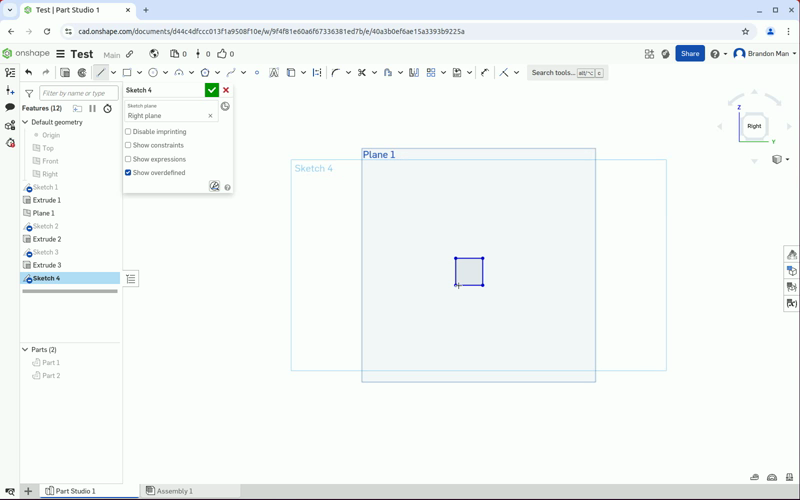
scroll(6)
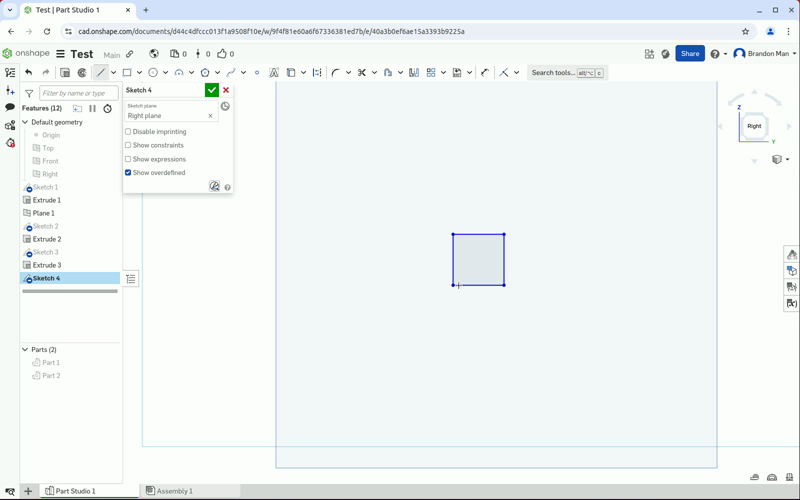
click(458, 285)
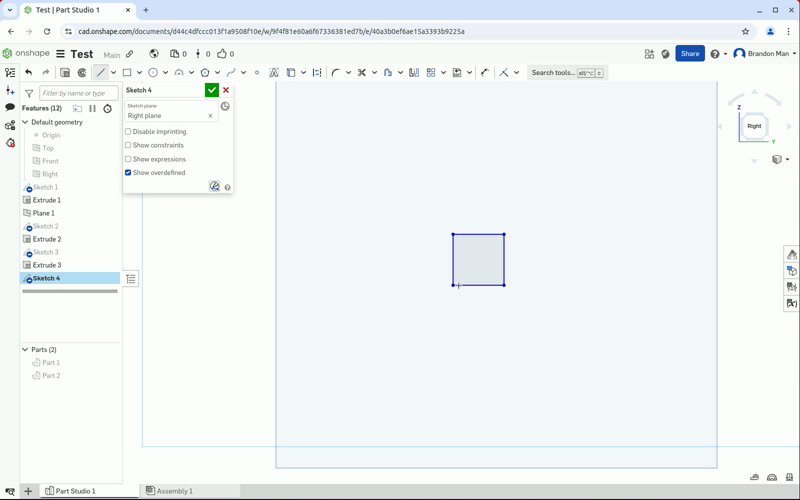
scroll(-6)
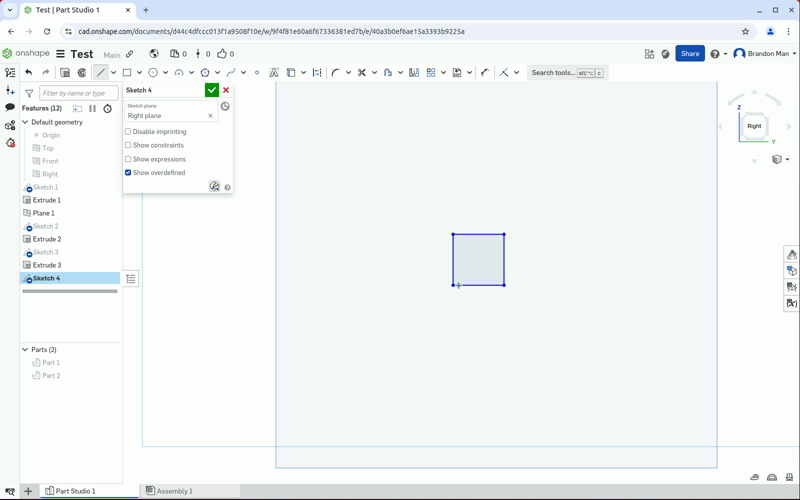
scroll(-6)
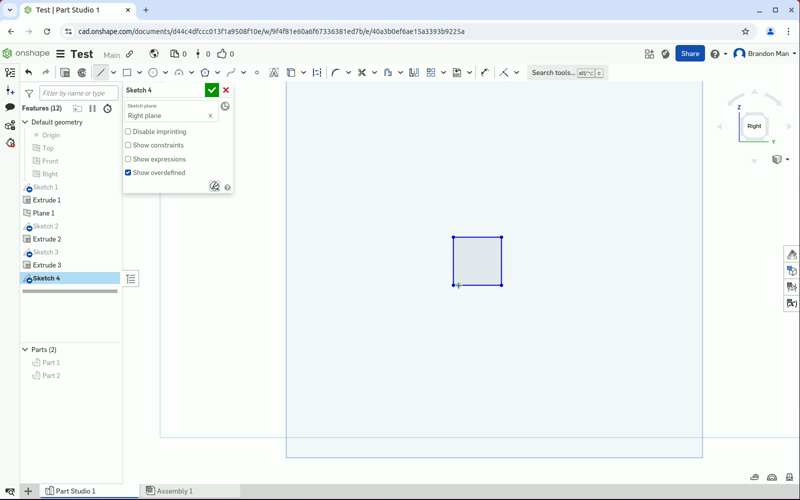
scroll(-6)
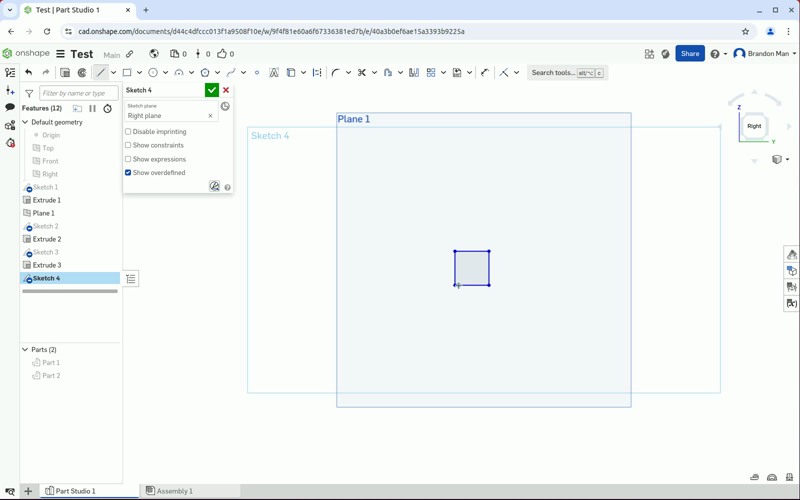
scroll(-6)
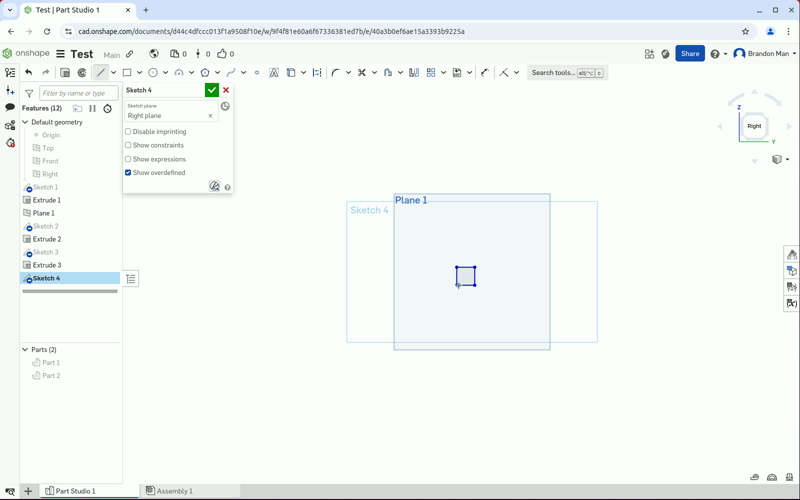
scroll(-6)
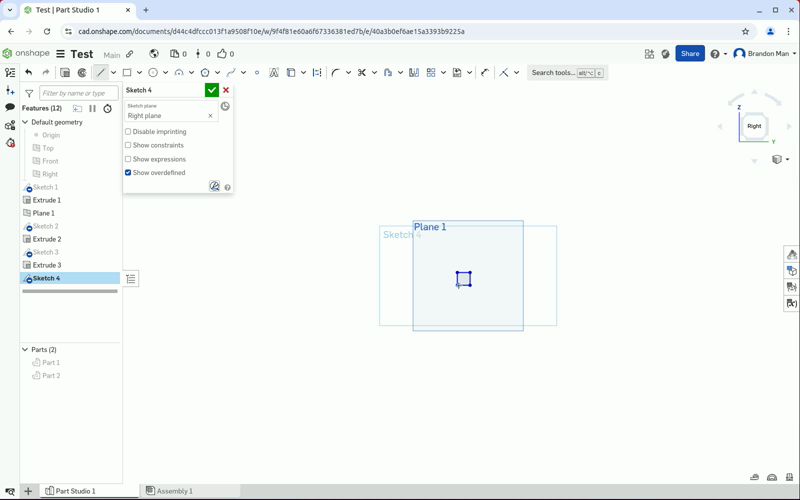
scroll(-6)
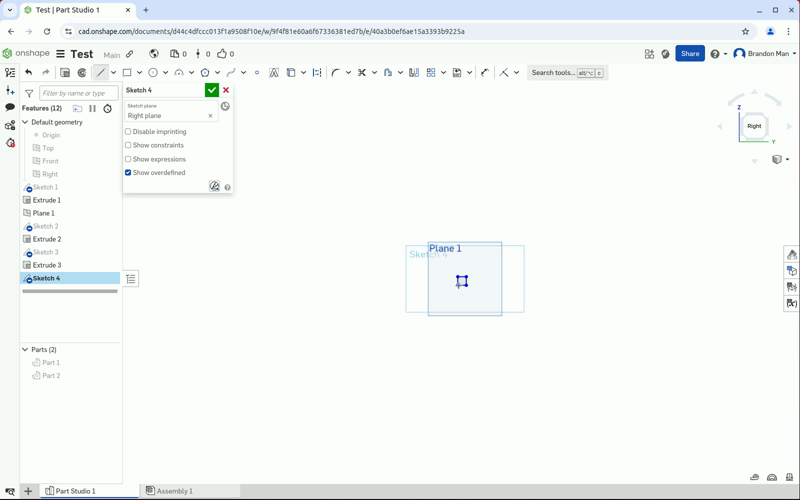
scroll(-6)
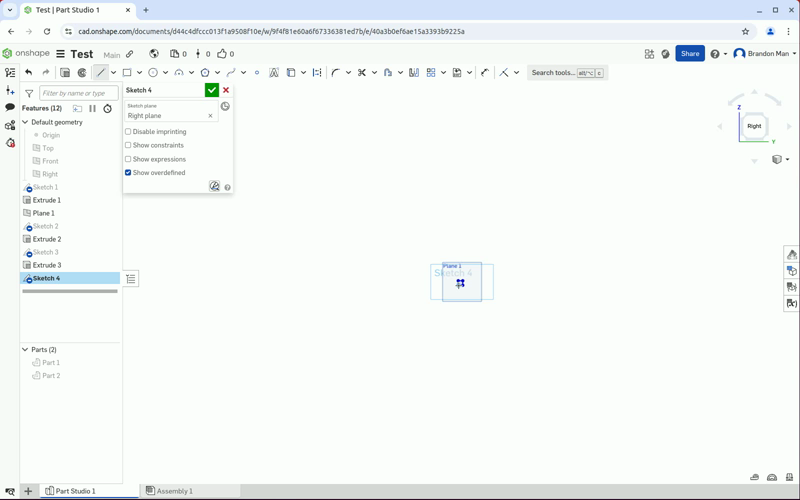
key_up(shift)
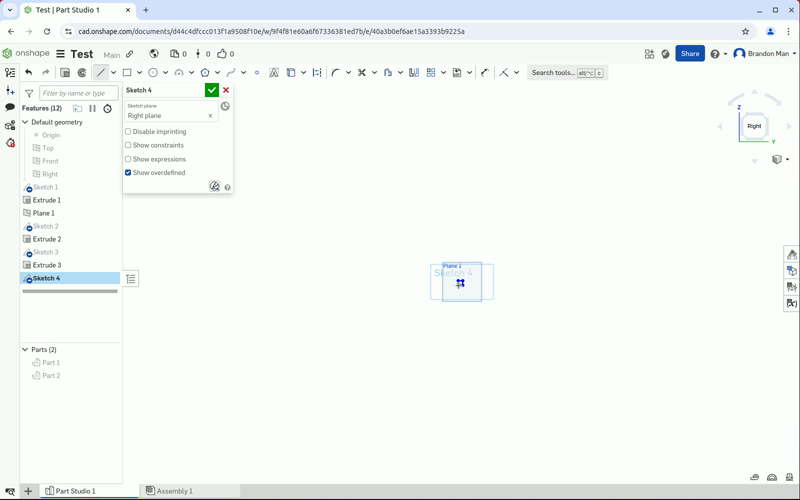
key_down(shift)
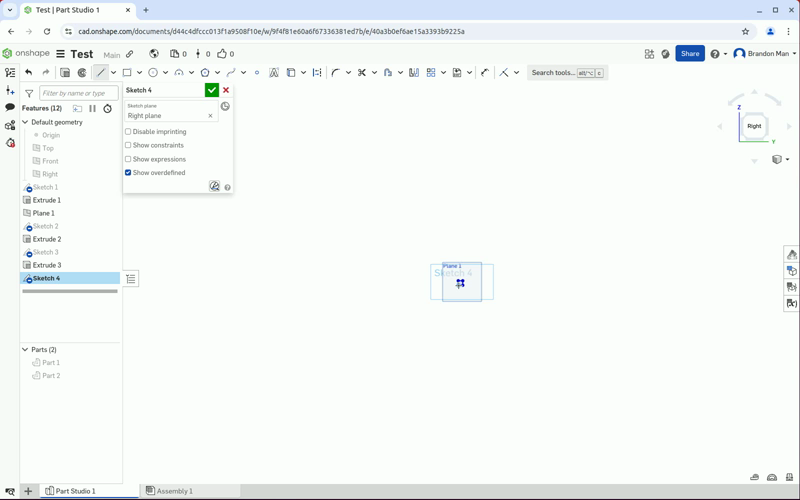
mouse_move(488, 285)
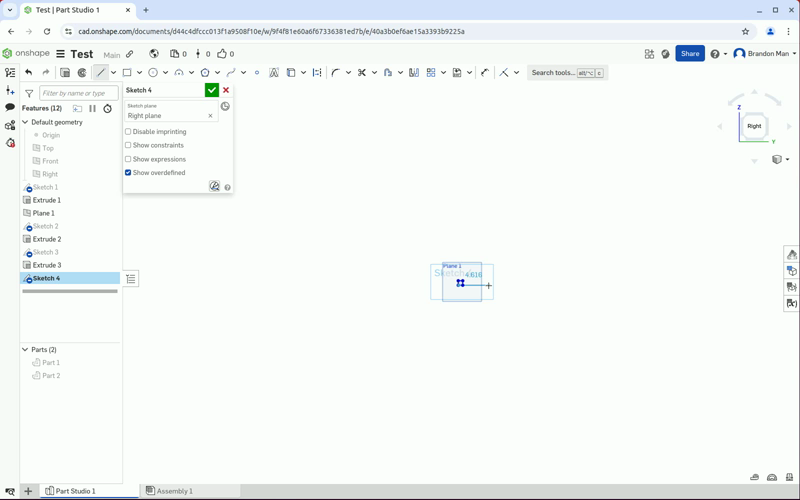
mouse_move(462, 285)
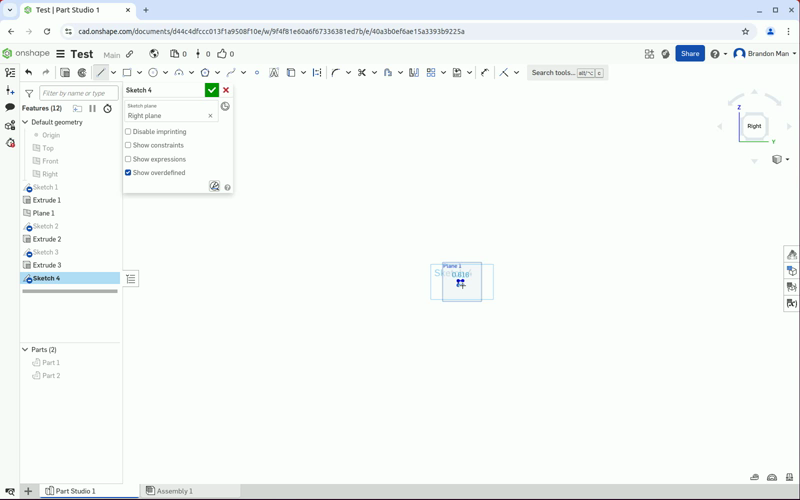
scroll(6)
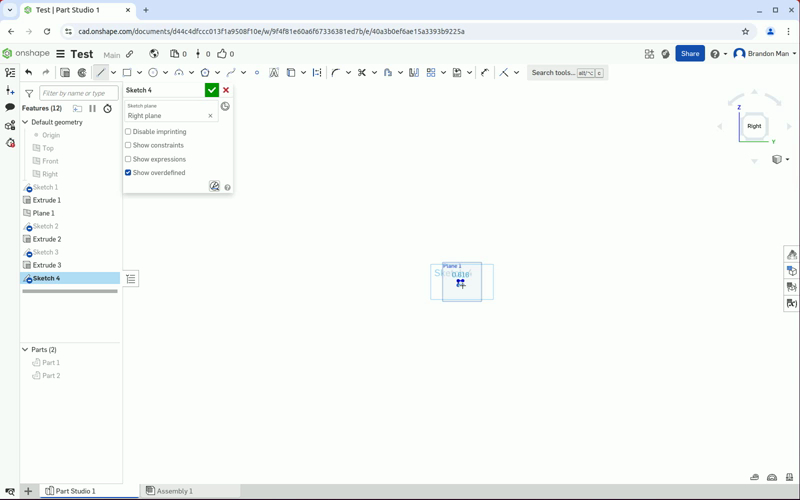
scroll(6)
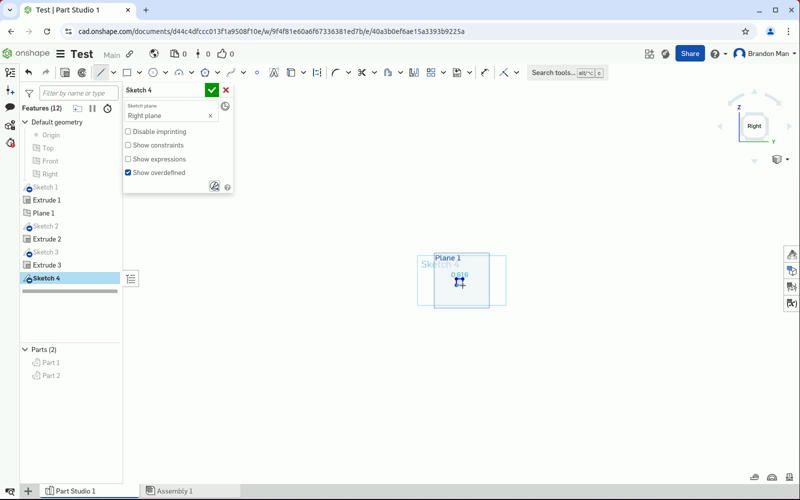
scroll(6)
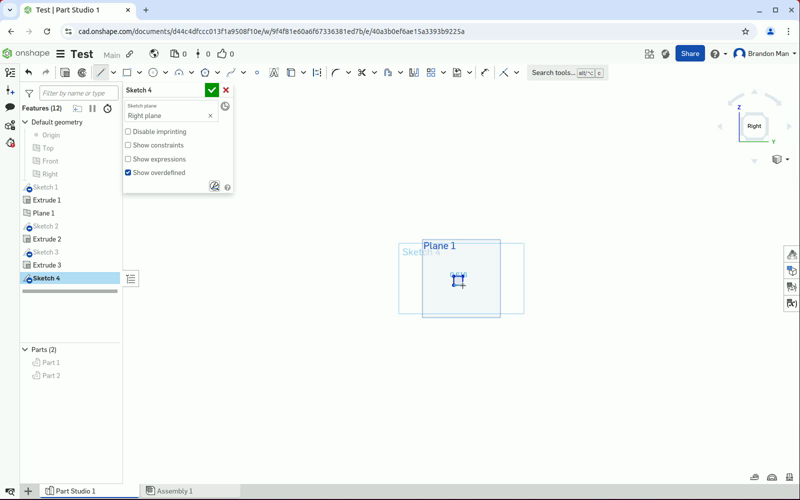
scroll(6)
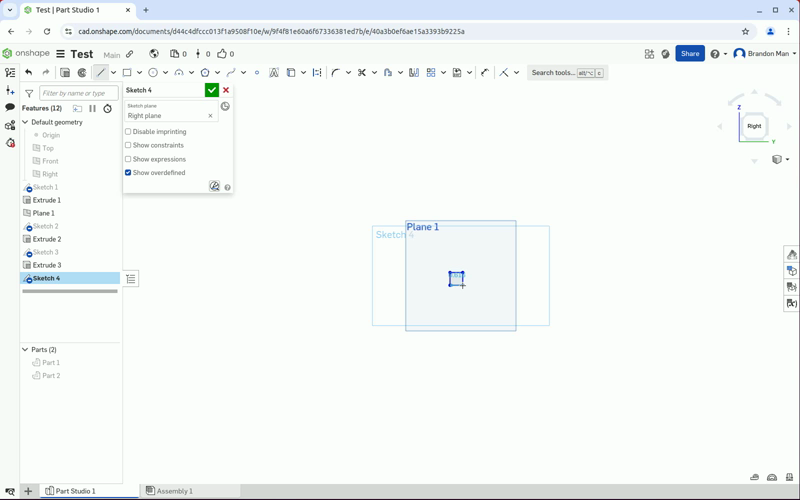
scroll(6)
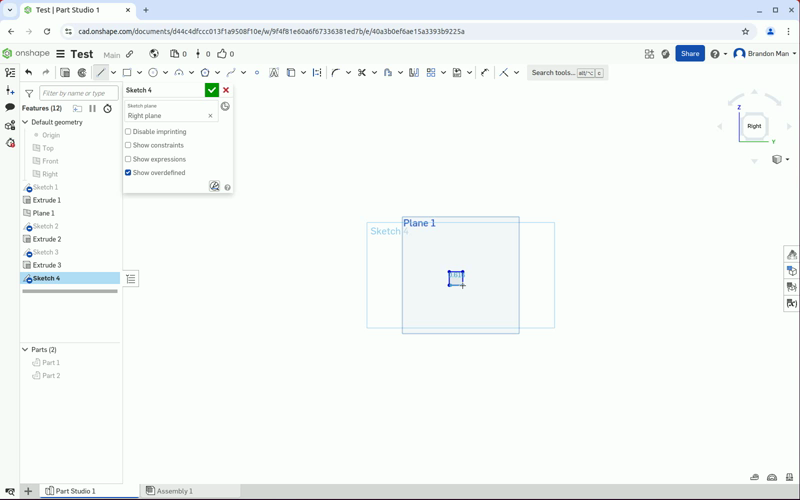
scroll(6)
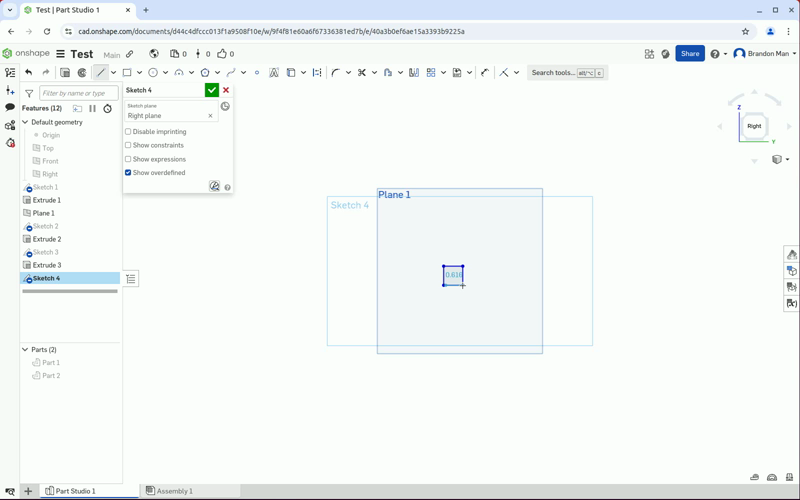
scroll(6)
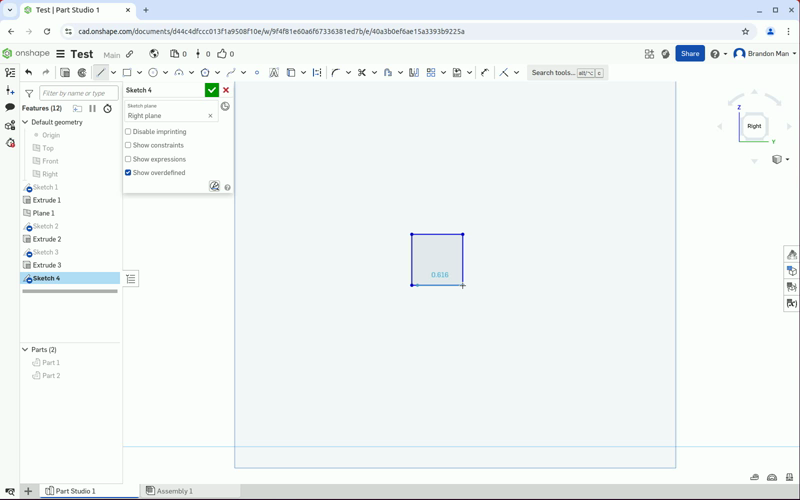
click(462, 285)
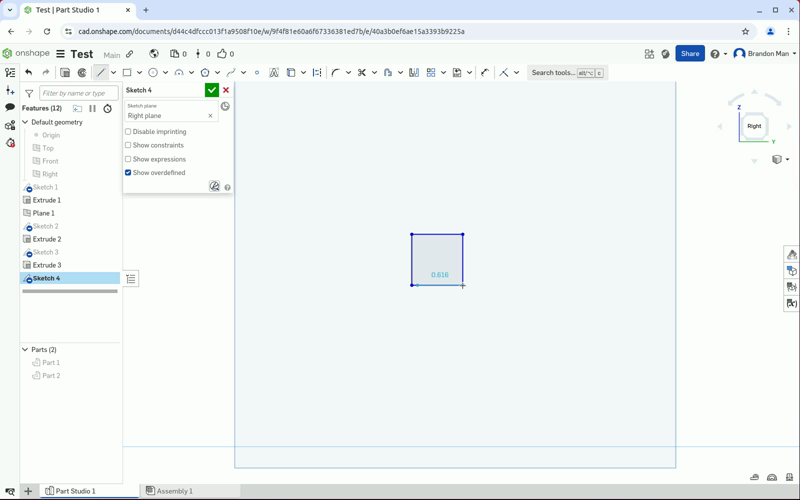
scroll(-6)
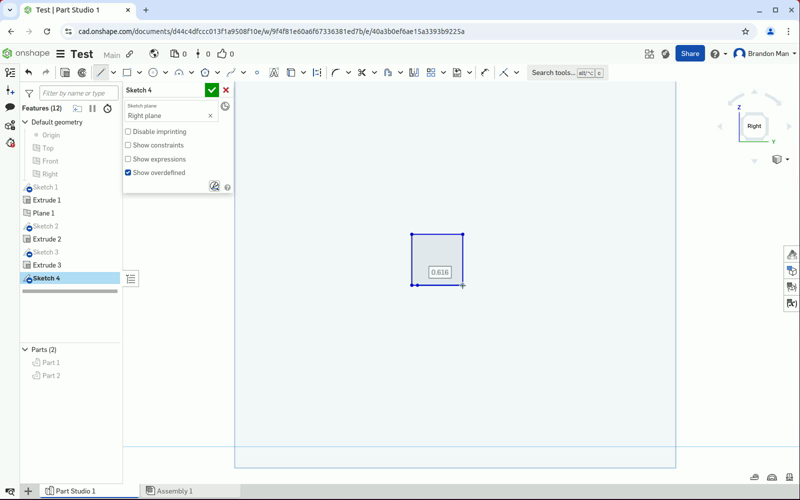
scroll(-6)
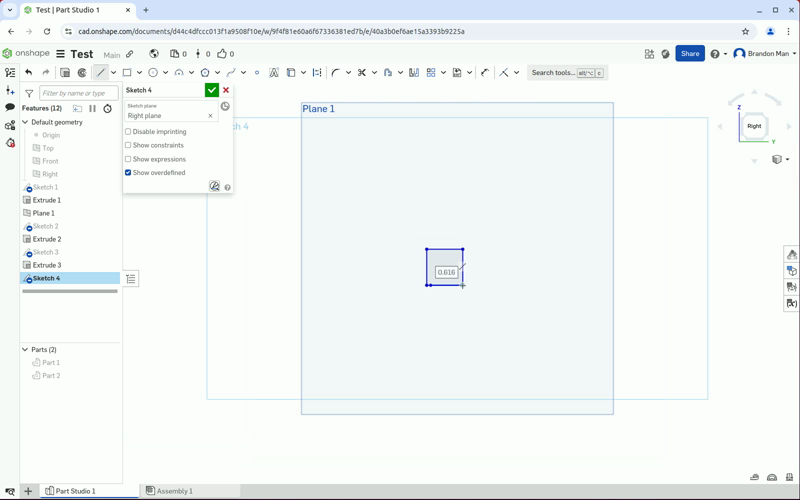
scroll(-6)
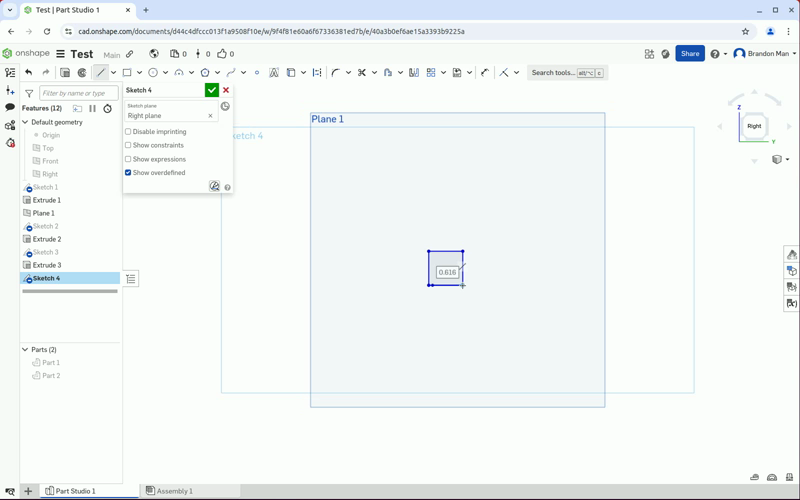
scroll(-6)
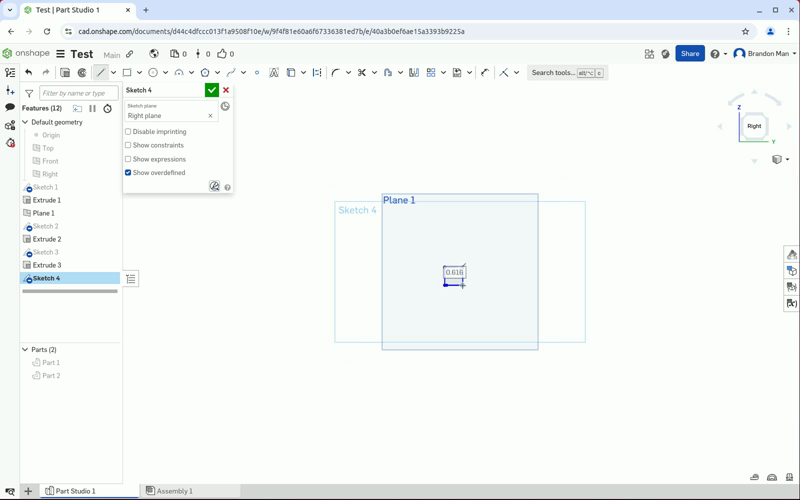
scroll(-6)
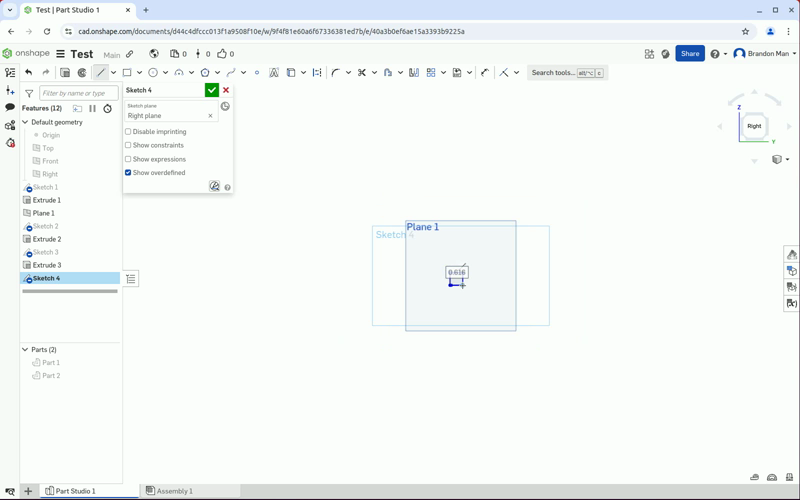
scroll(-6)
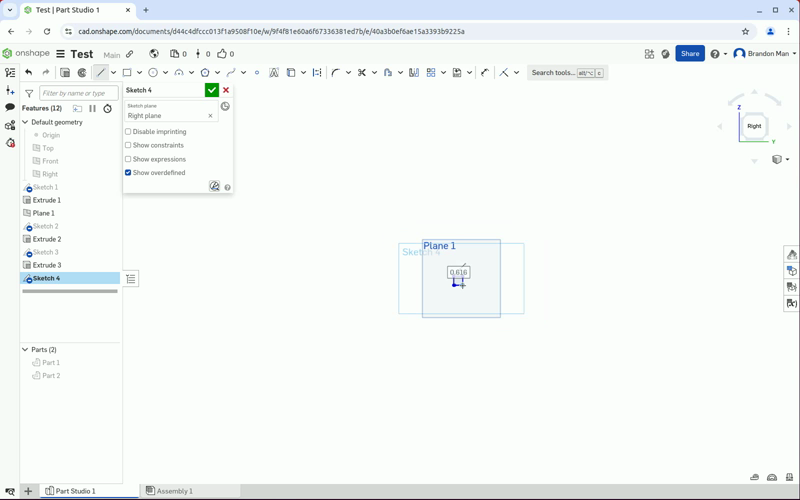
scroll(-6)
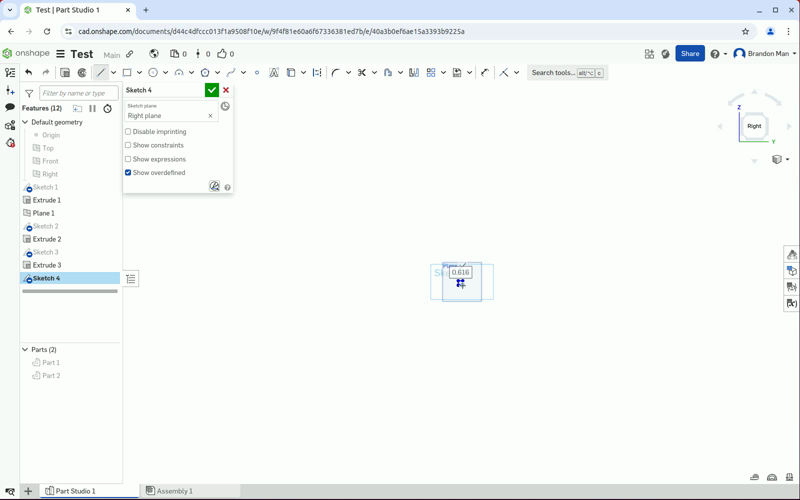
key_up(shift)
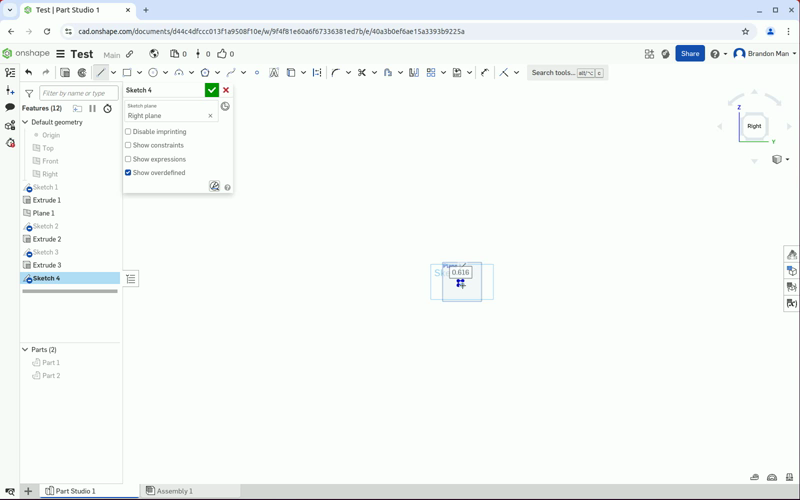
key_down(shift)
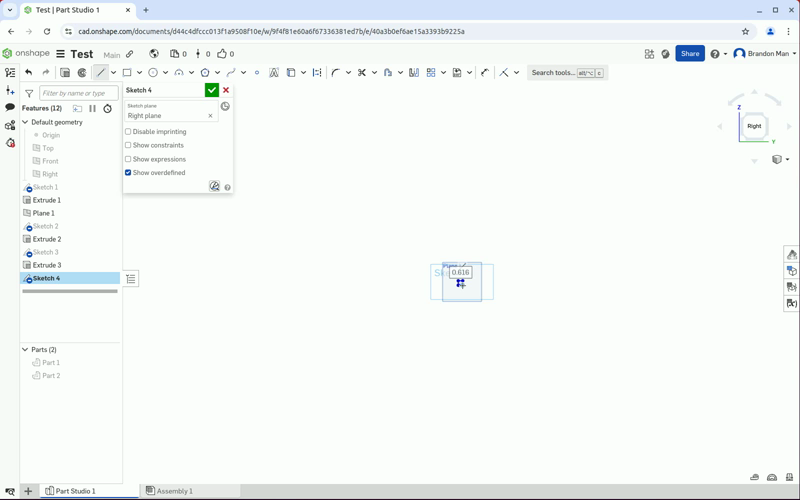
mouse_move(492, 285)
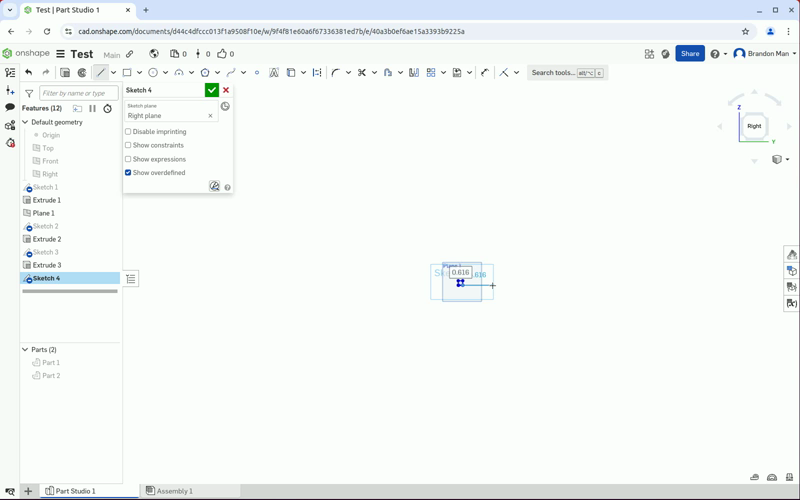
mouse_move(462, 280)
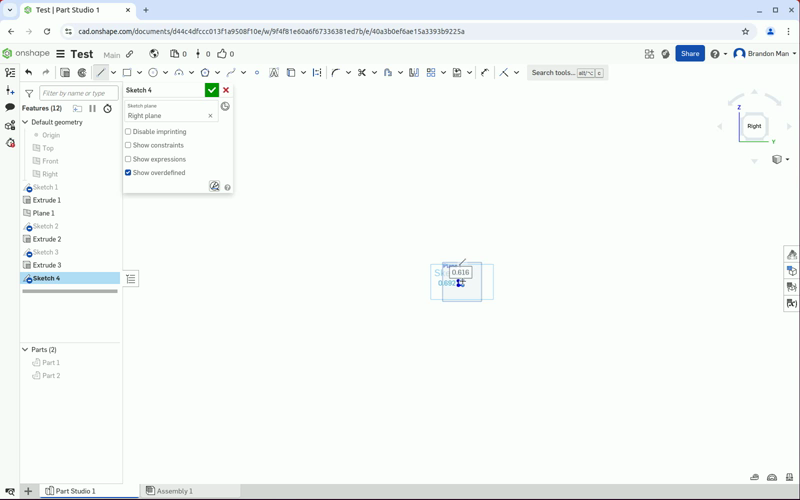
scroll(6)
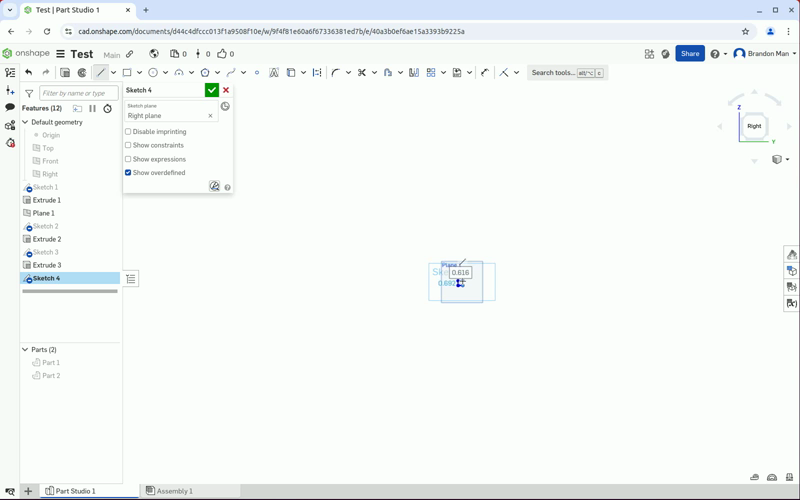
scroll(6)
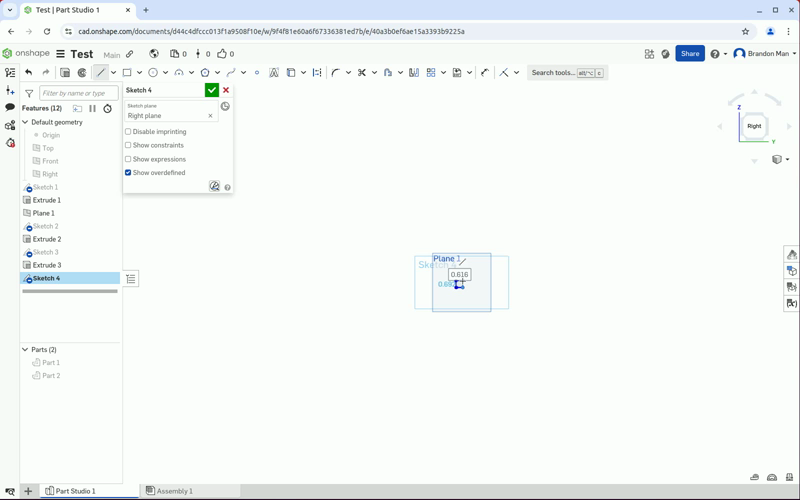
scroll(6)
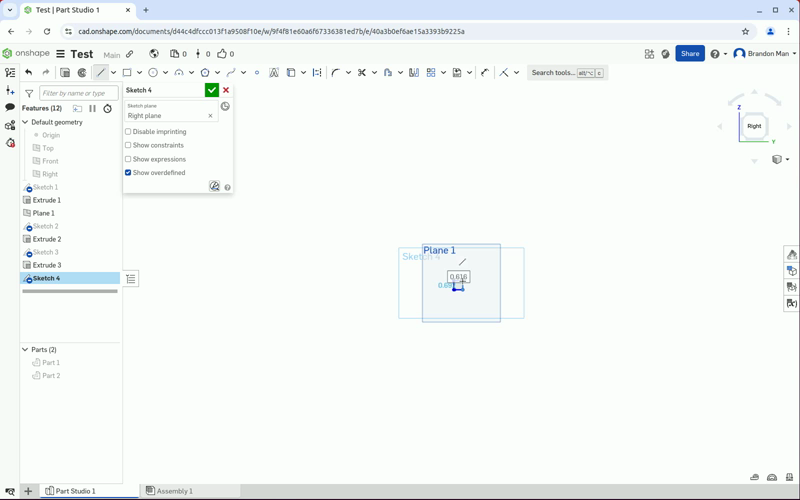
scroll(6)
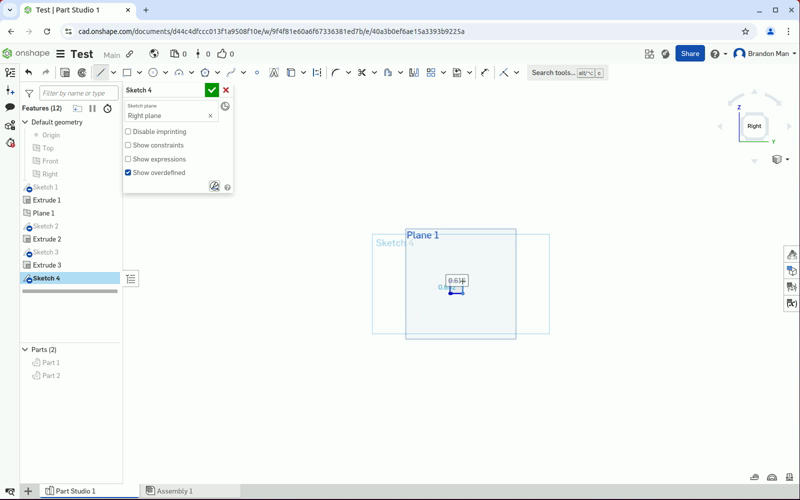
scroll(6)
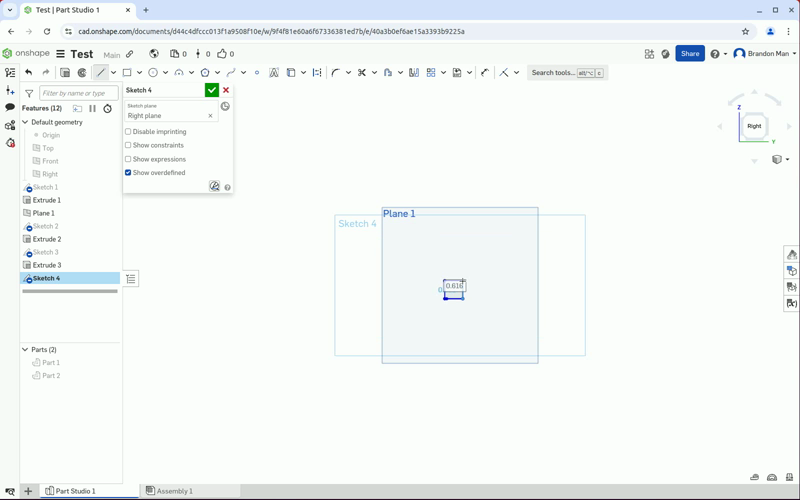
scroll(6)
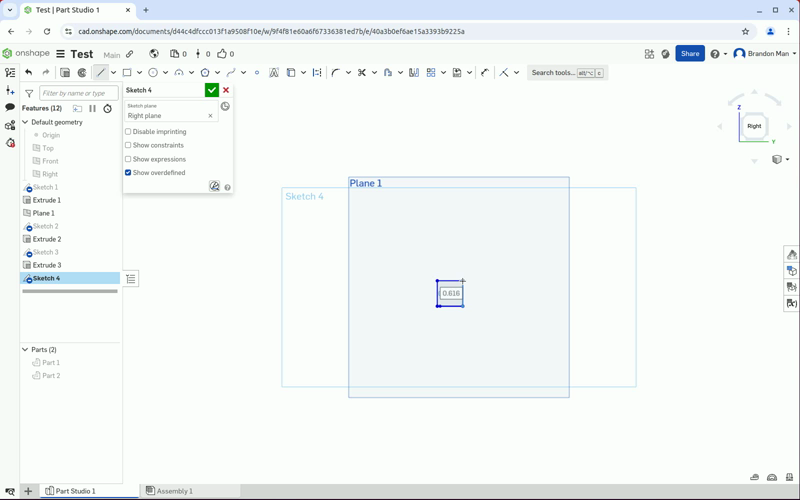
scroll(6)
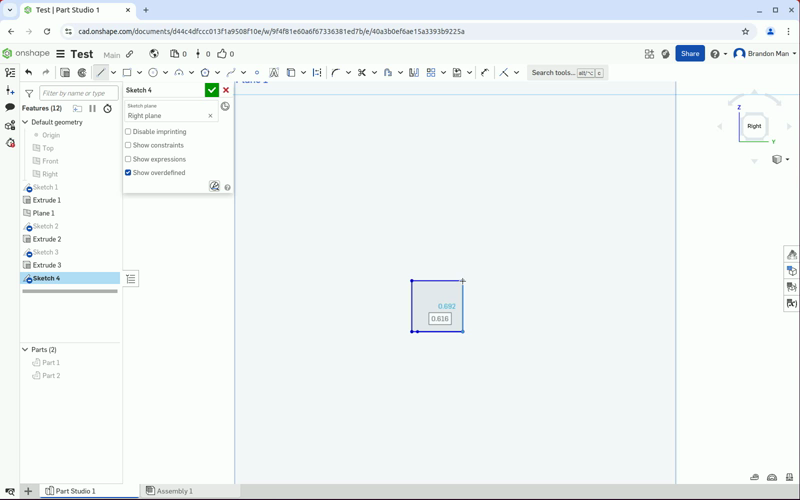
click(462, 280)
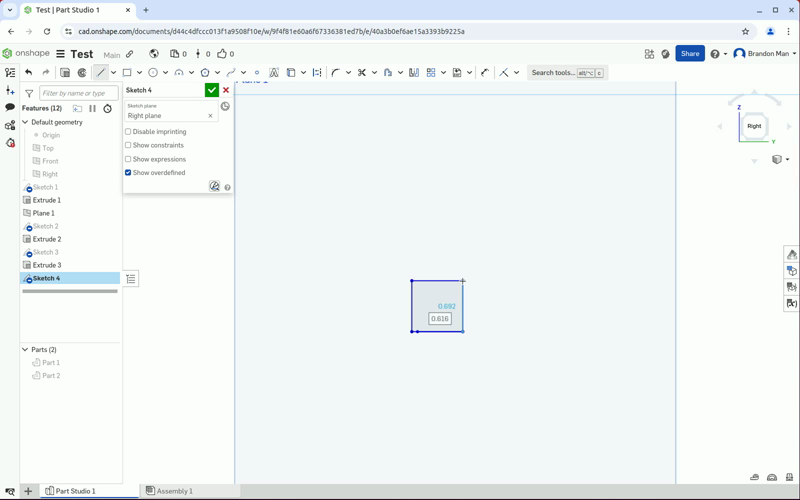
scroll(-6)
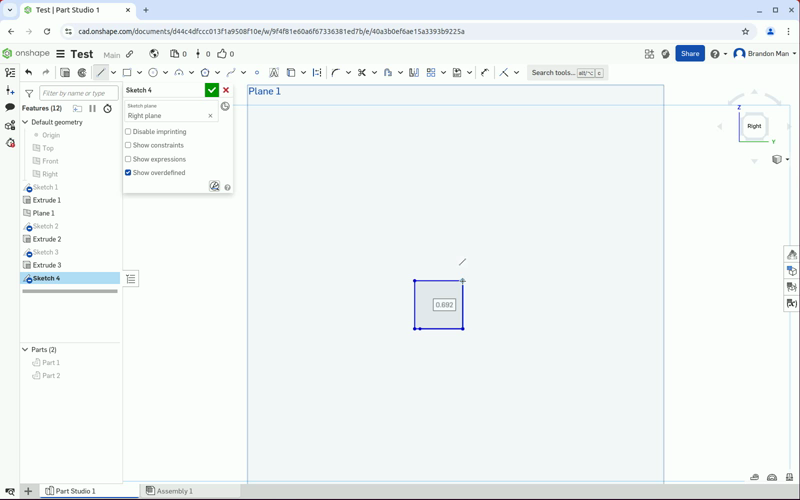
scroll(-6)
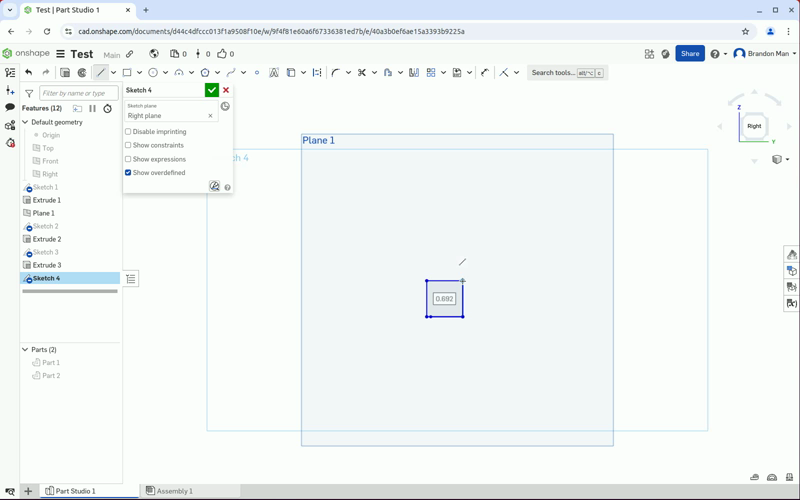
scroll(-6)
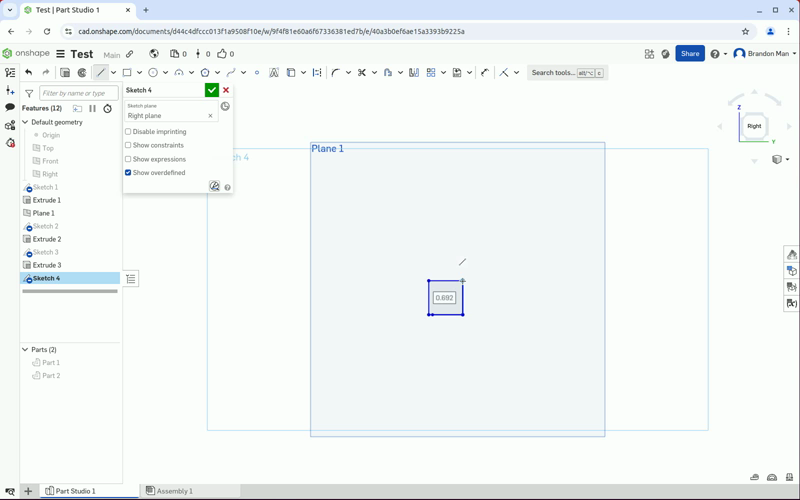
scroll(-6)
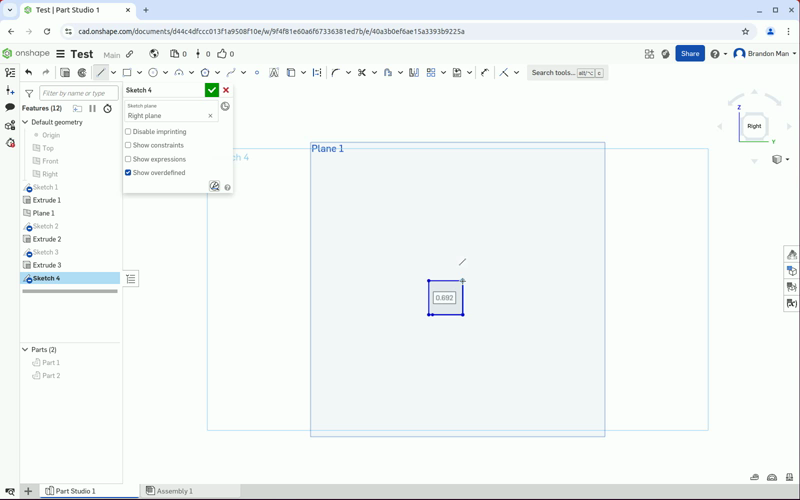
scroll(-6)
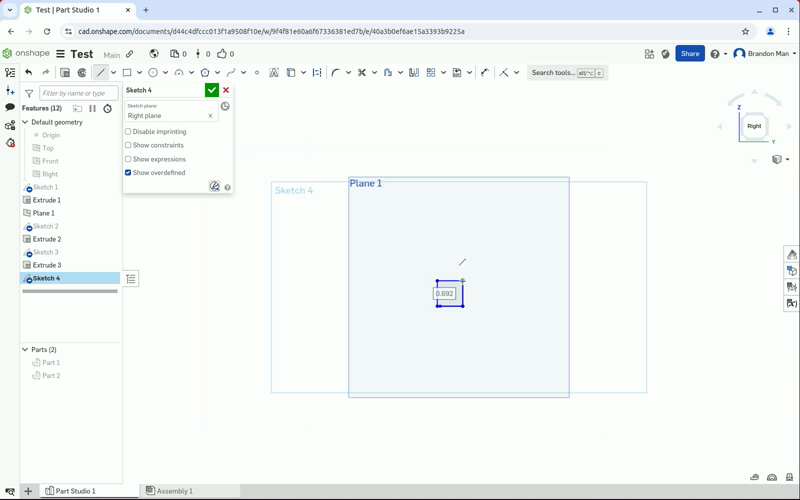
scroll(-6)
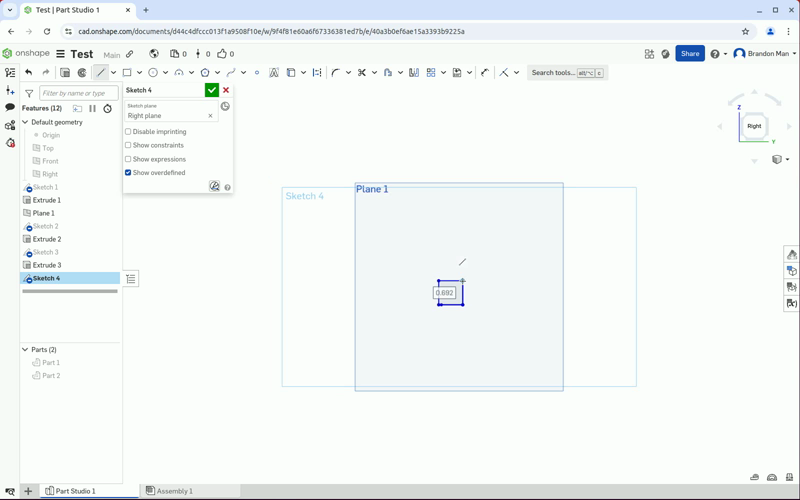
scroll(-6)
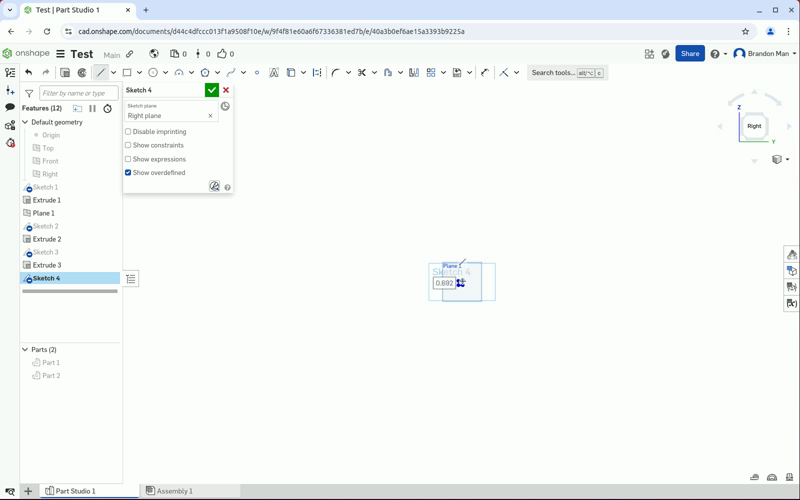
key_up(shift)
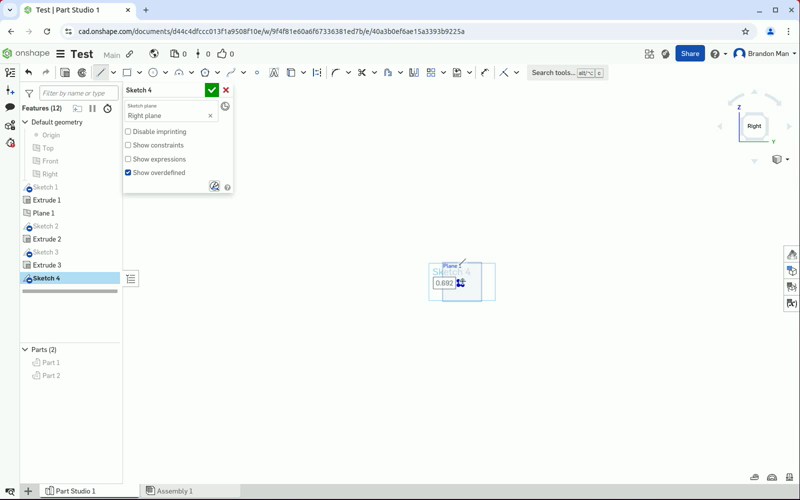
key_down(shift)
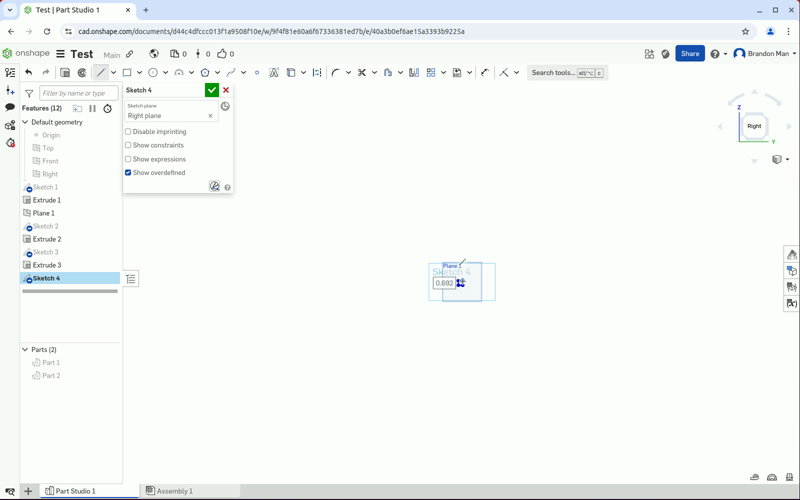
mouse_move(492, 280)
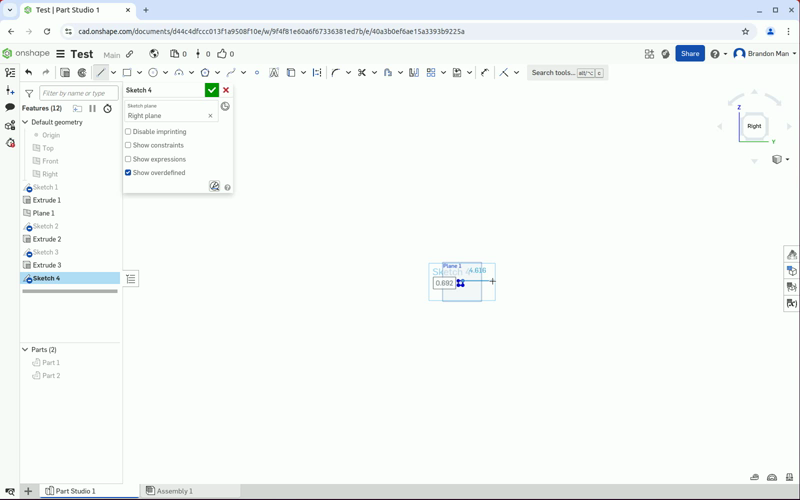
mouse_move(458, 280)
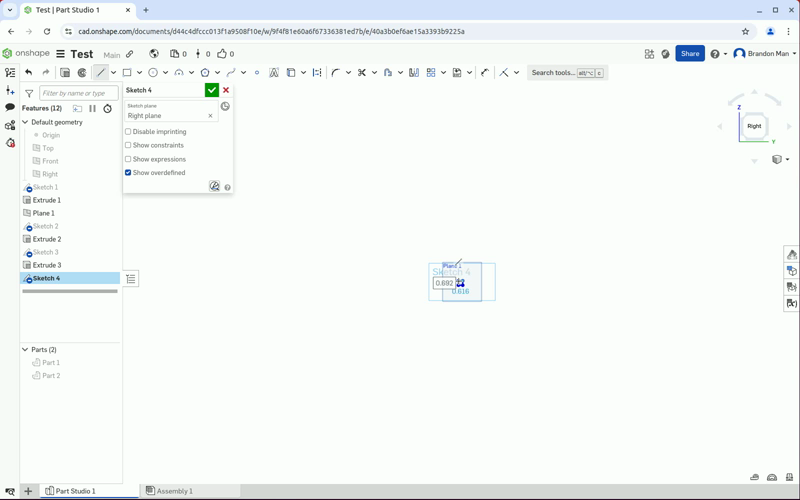
scroll(6)
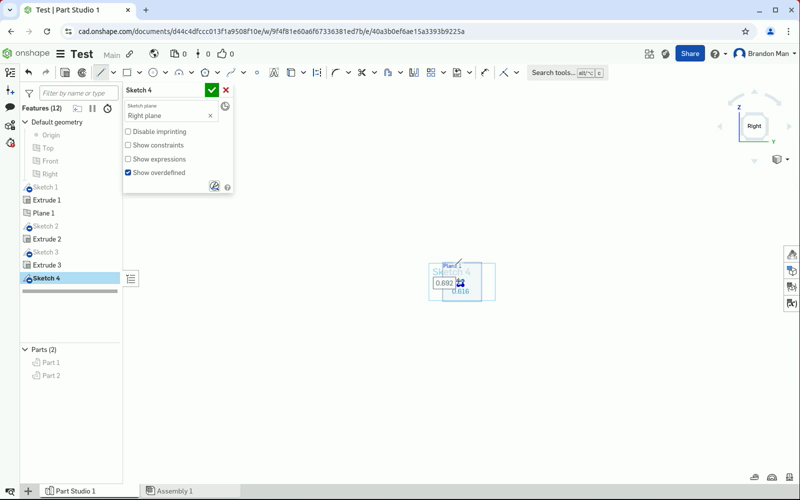
scroll(6)
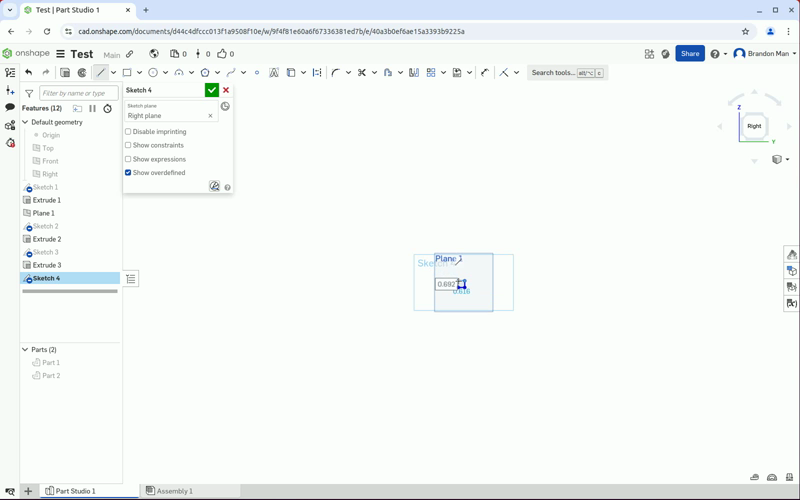
scroll(6)
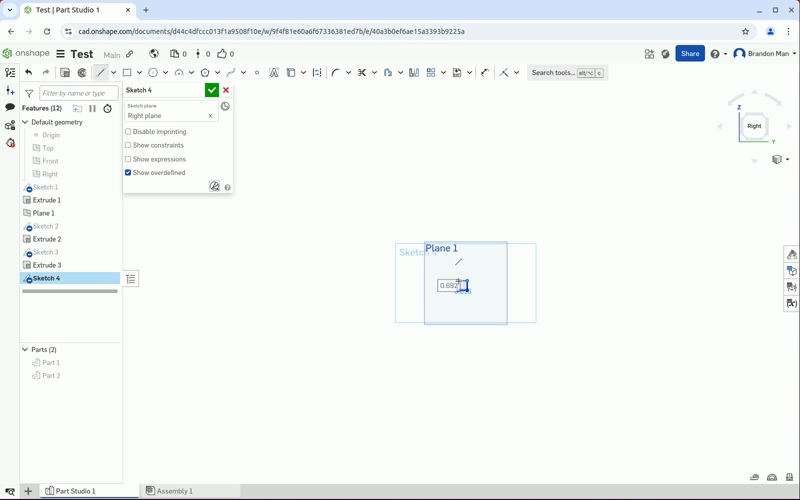
scroll(6)
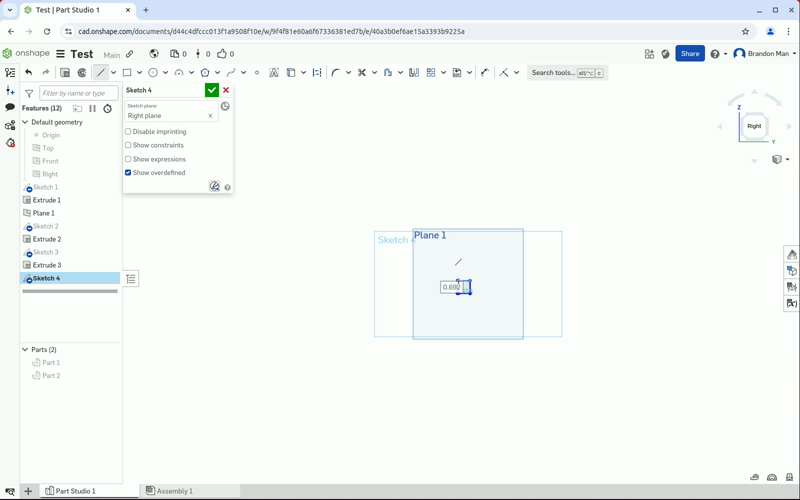
scroll(6)
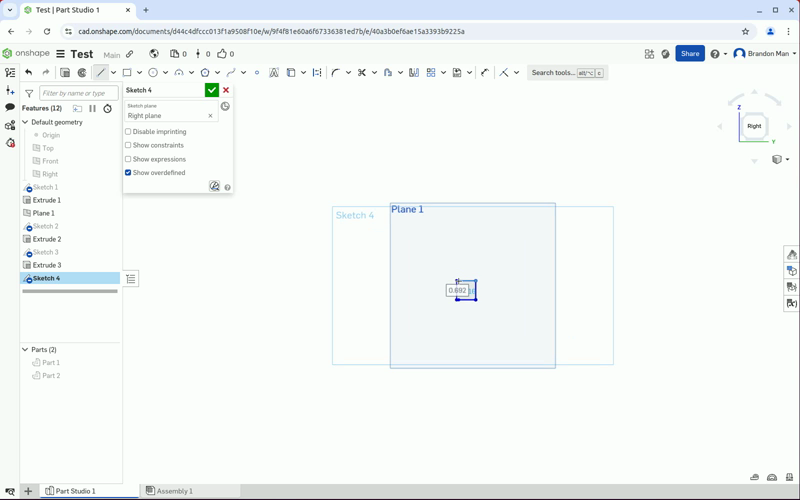
scroll(6)
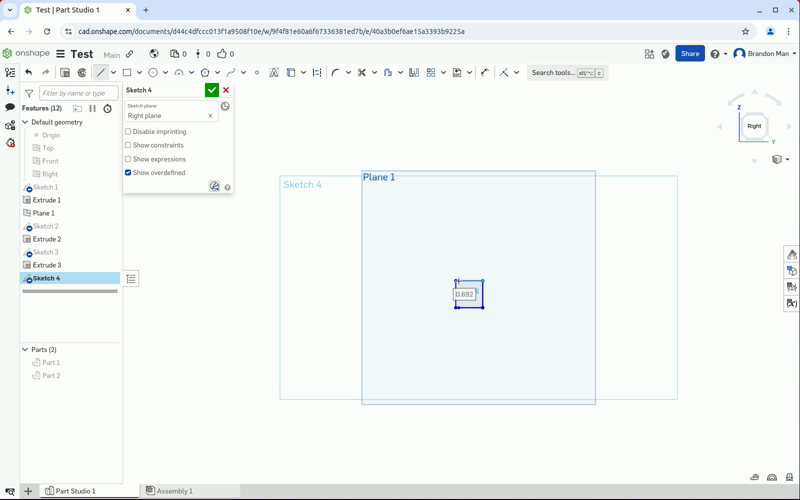
scroll(6)
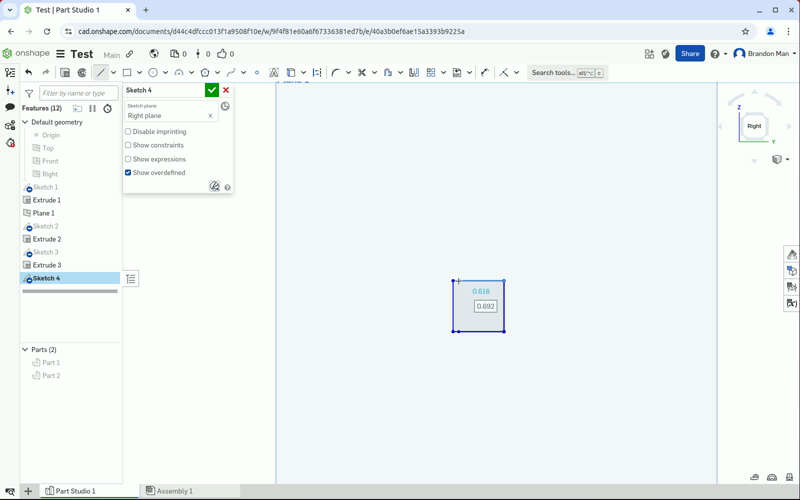
click(458, 280)
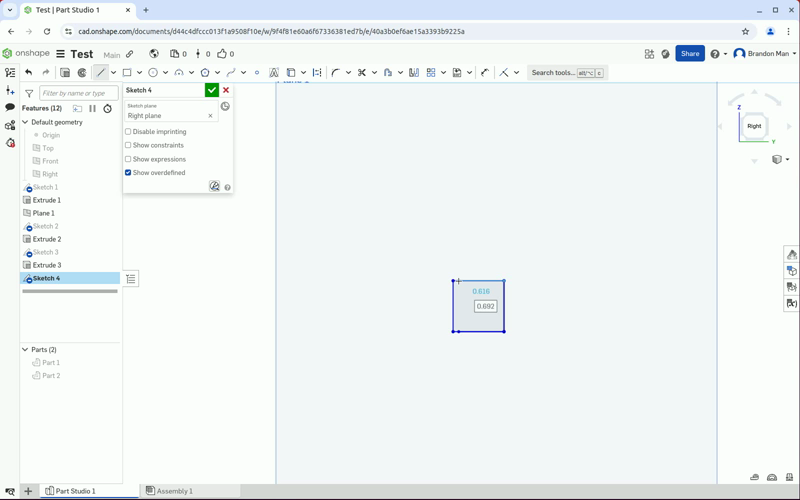
scroll(-6)
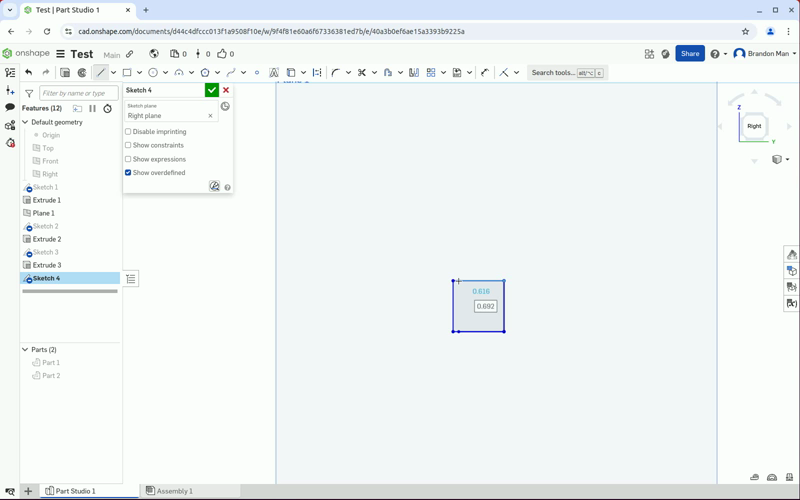
scroll(-6)
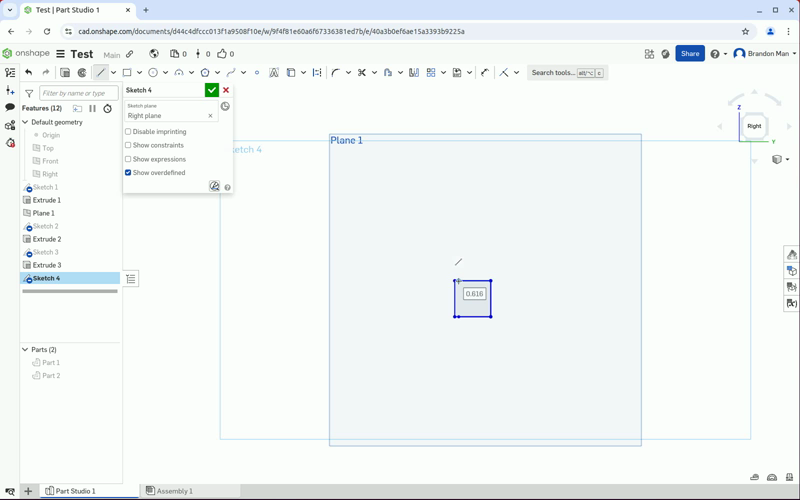
scroll(-6)
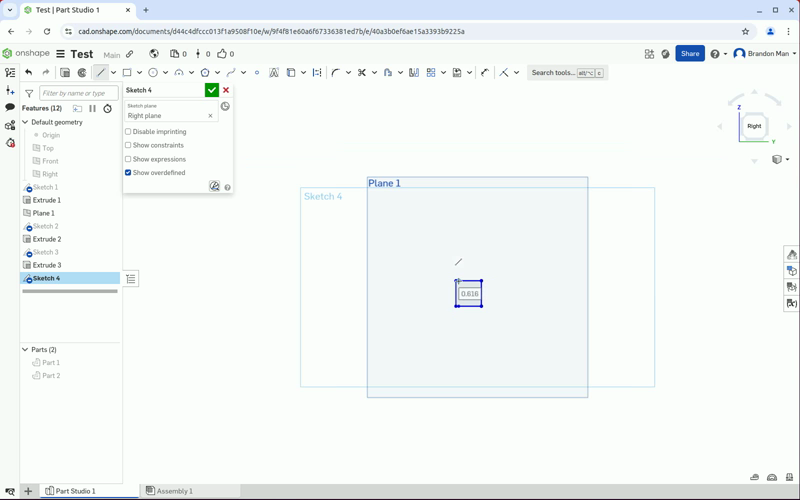
scroll(-6)
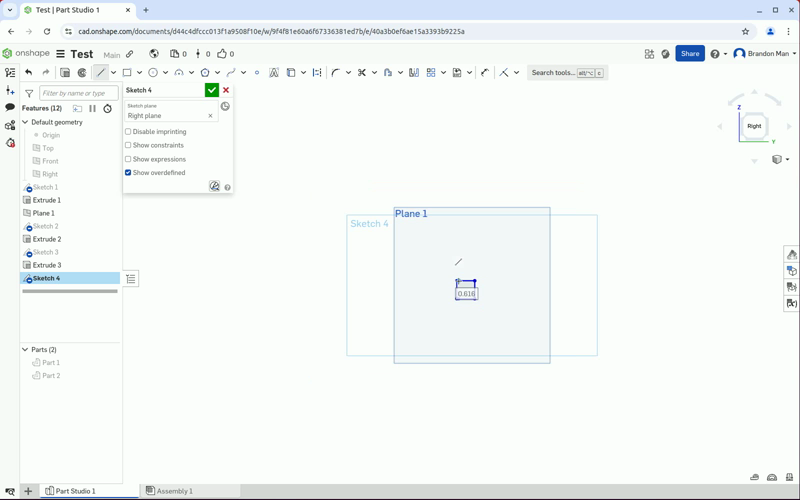
scroll(-6)
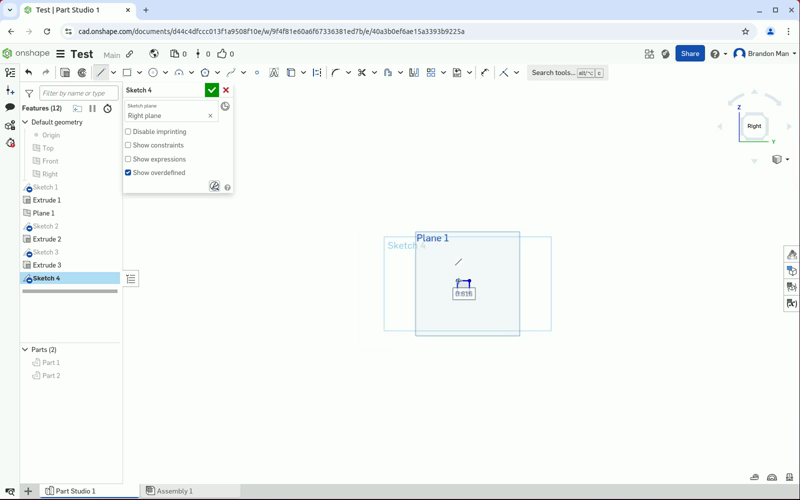
scroll(-6)
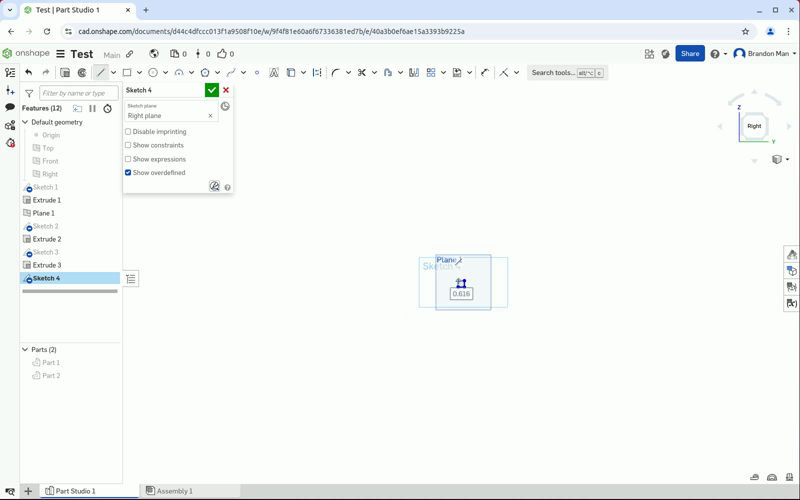
scroll(-6)
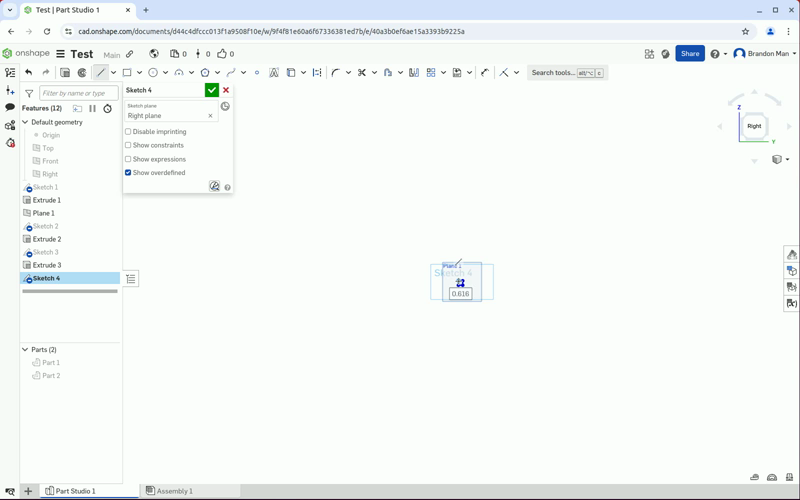
key_up(shift)
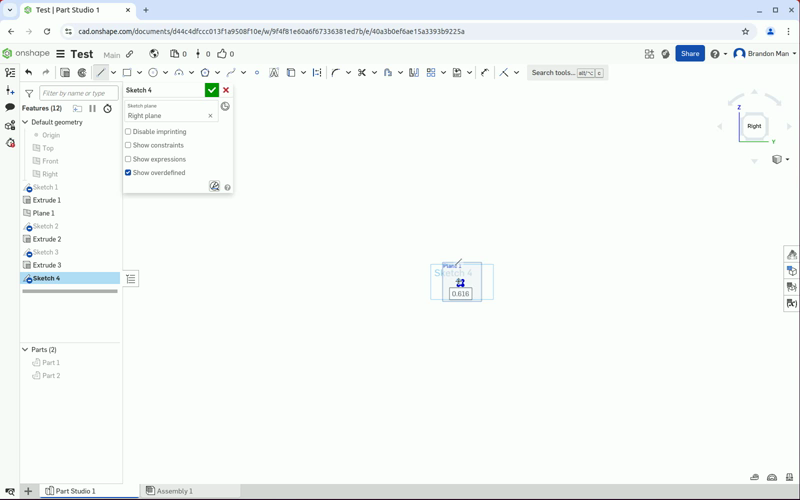
mouse_move(488, 280)
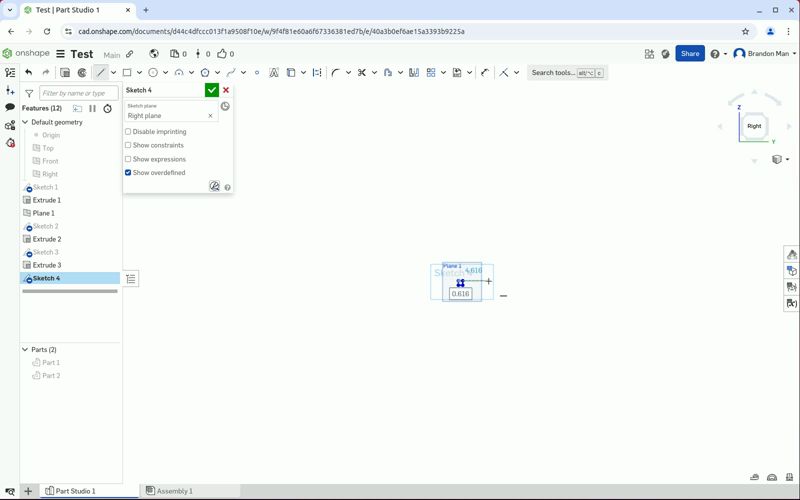
key_down(shift)
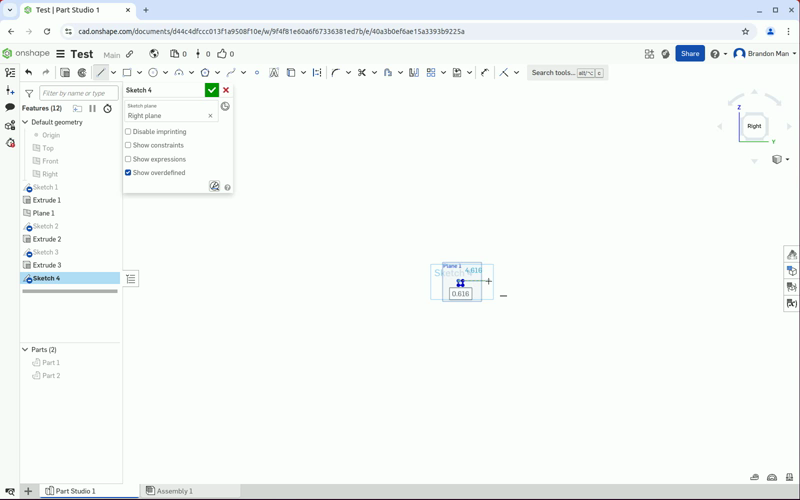
mouse_move(458, 285)
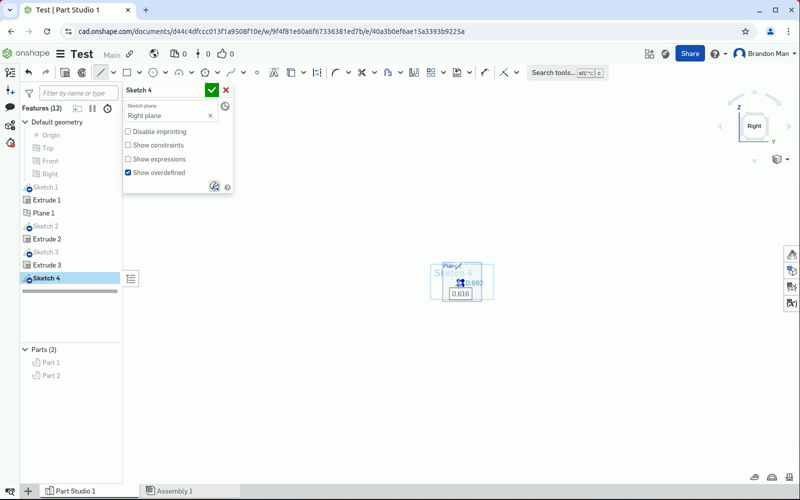
scroll(6)
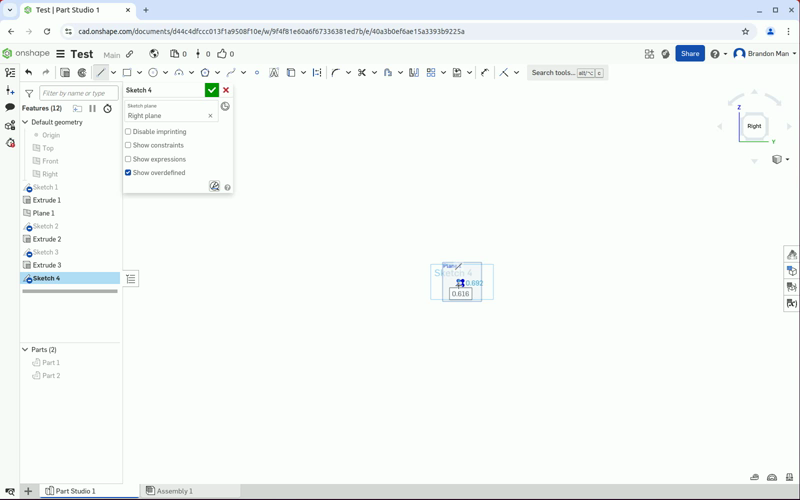
scroll(6)
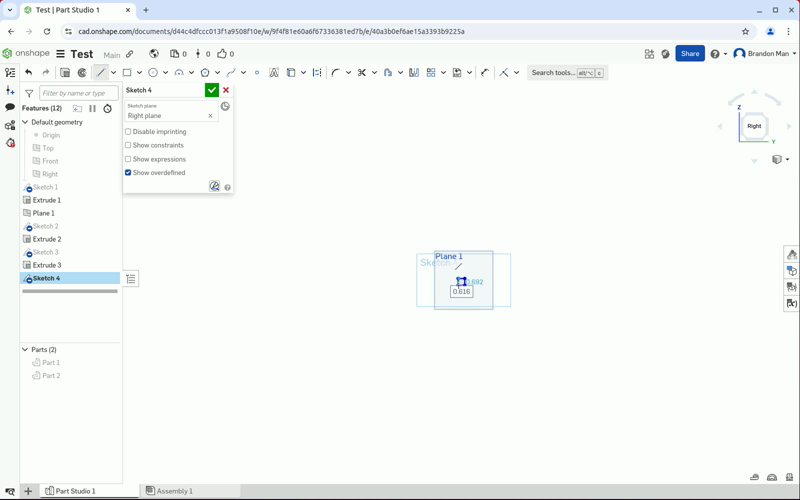
scroll(6)
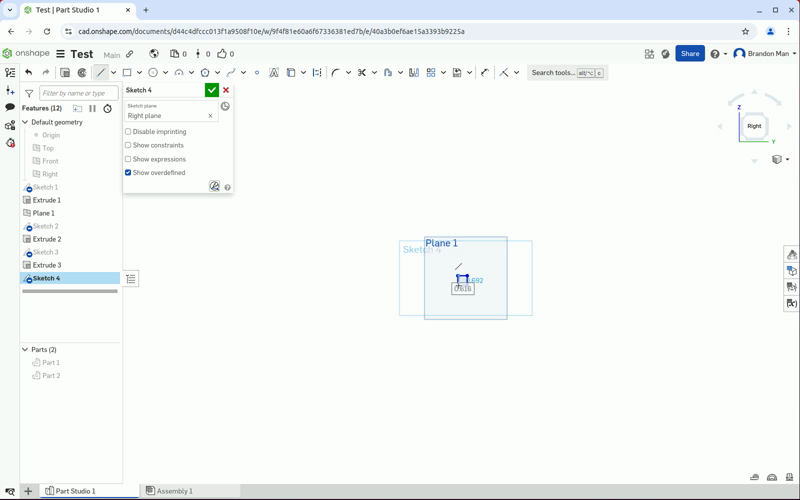
scroll(6)
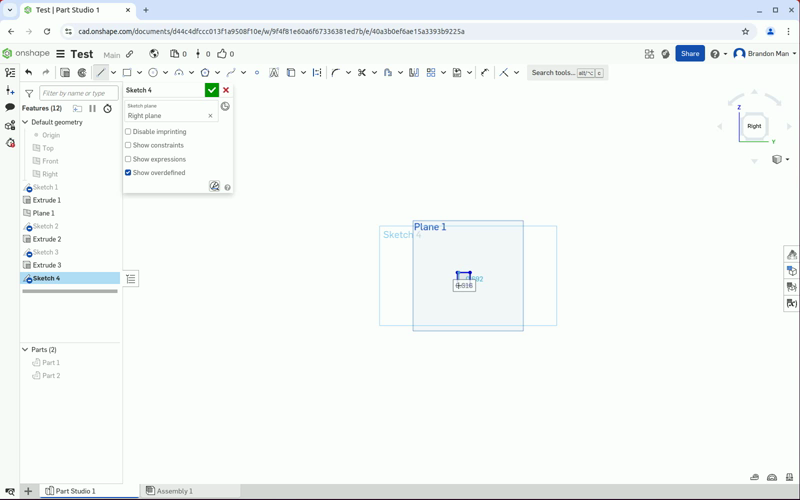
scroll(6)
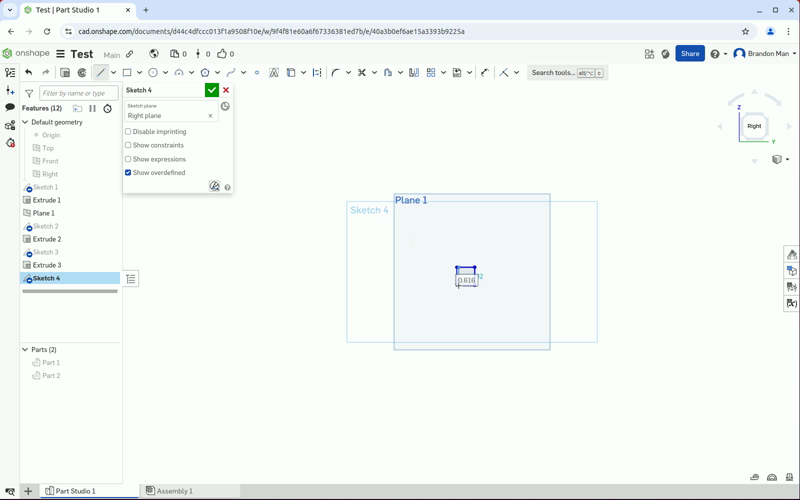
scroll(6)
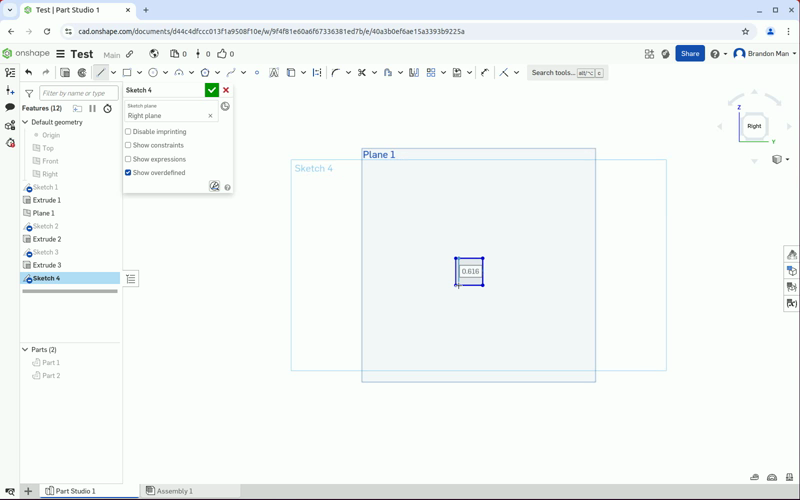
scroll(6)
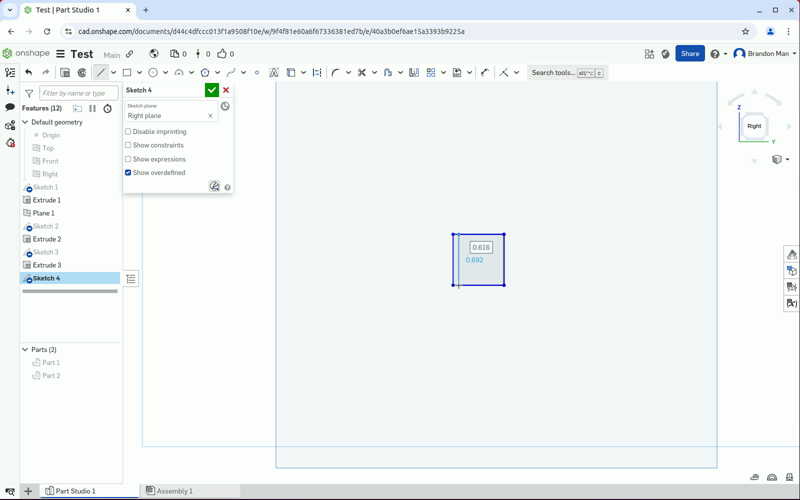
key_up(shift)
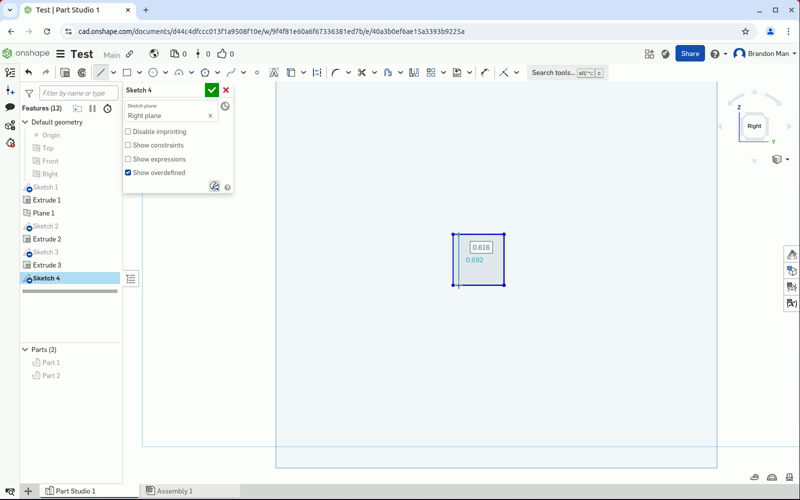
click(458, 285)
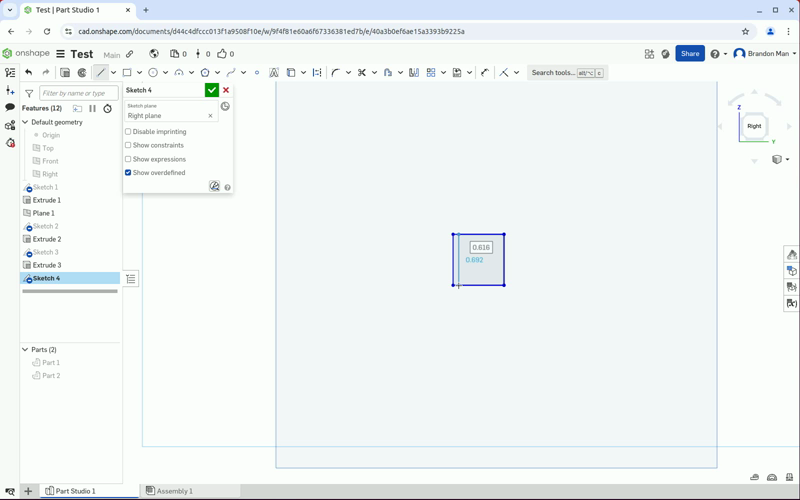
scroll(-6)
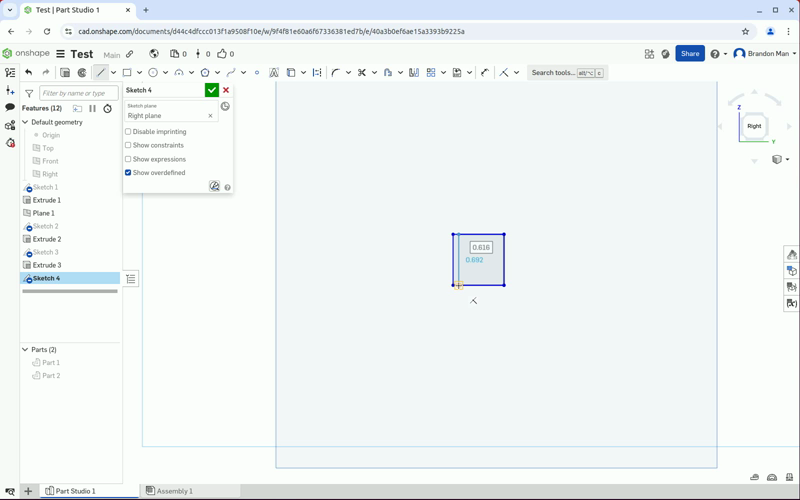
scroll(-6)
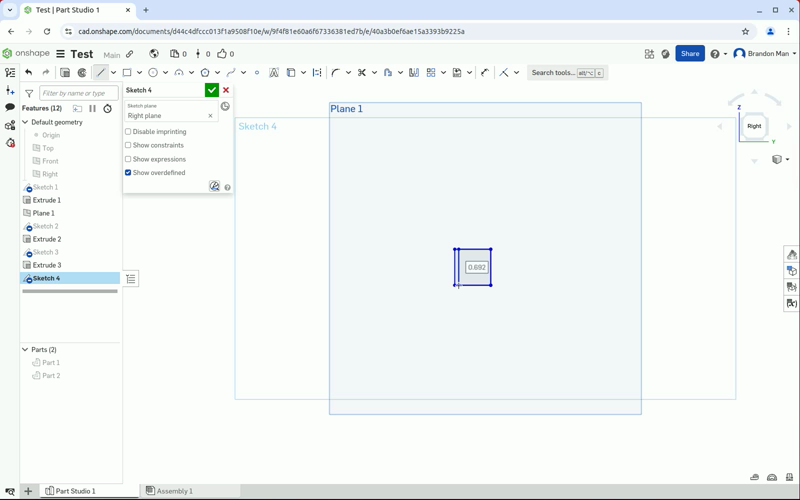
scroll(-6)
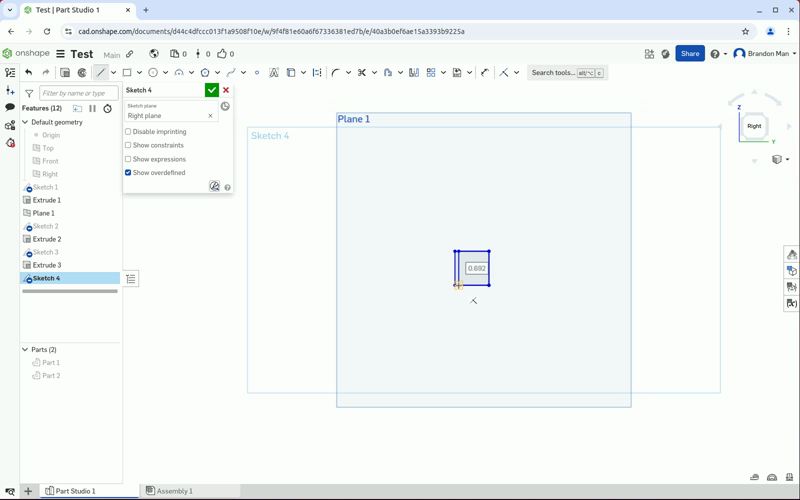
scroll(-6)
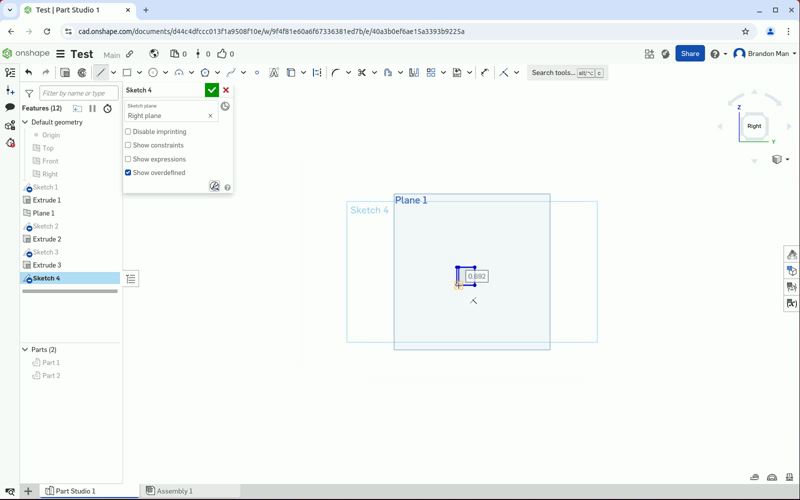
scroll(-6)
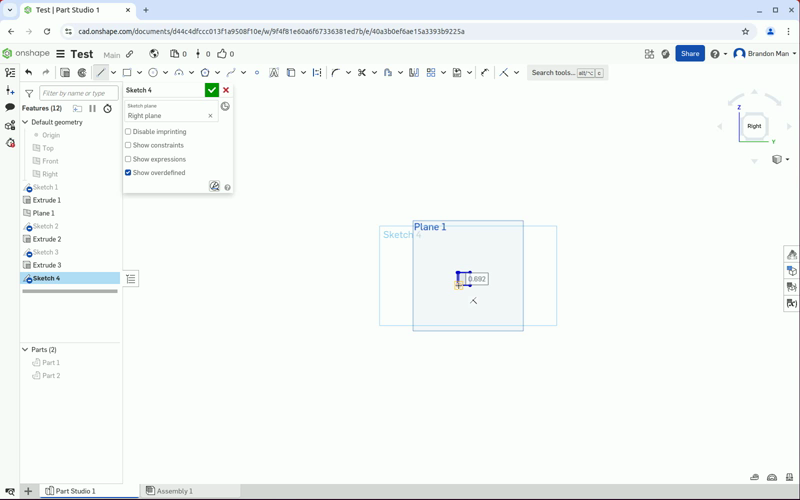
scroll(-6)
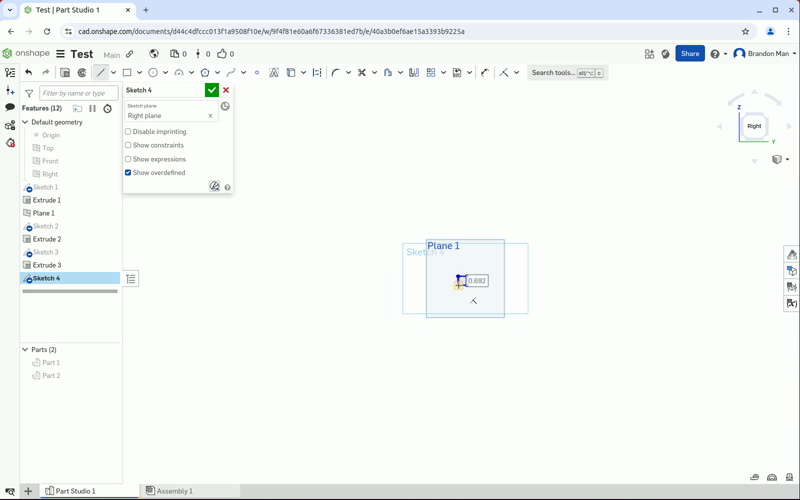
scroll(-6)
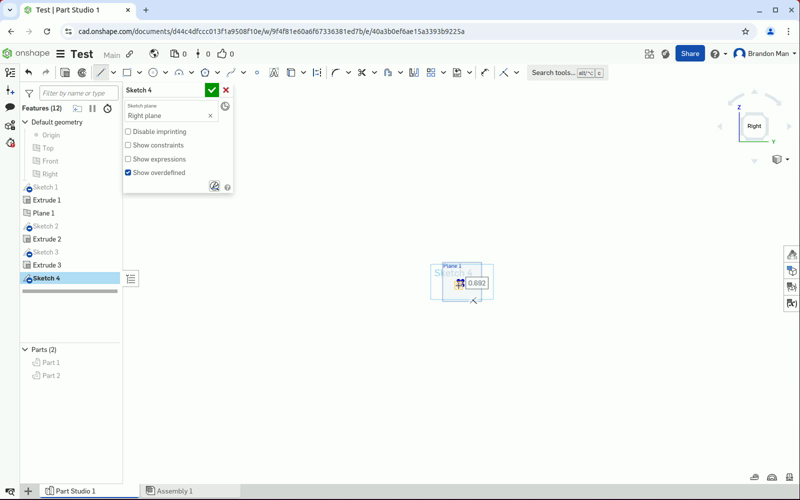
key(esc)
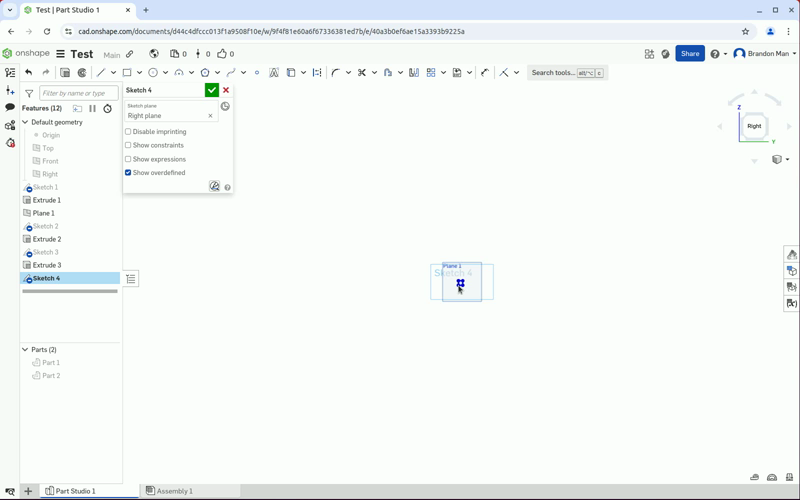
mouse_move(462, 285)
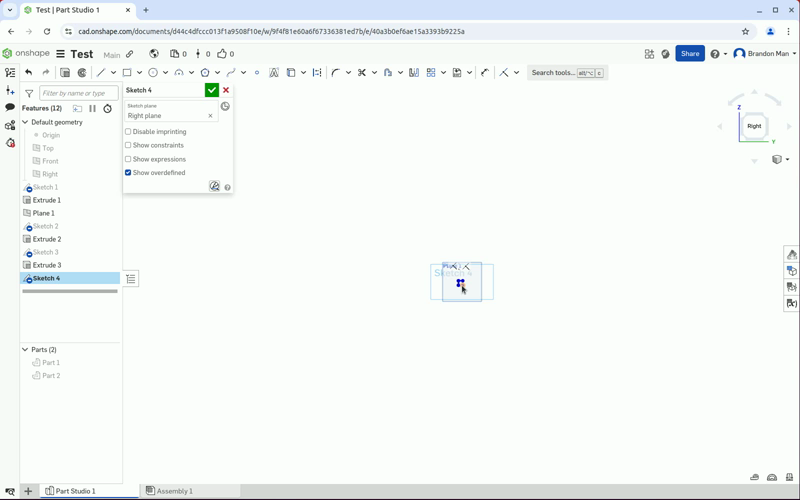
scroll(6)
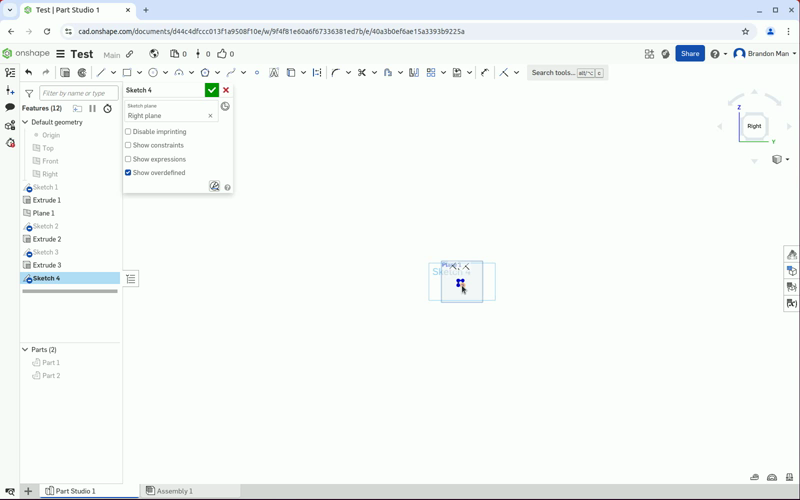
scroll(6)
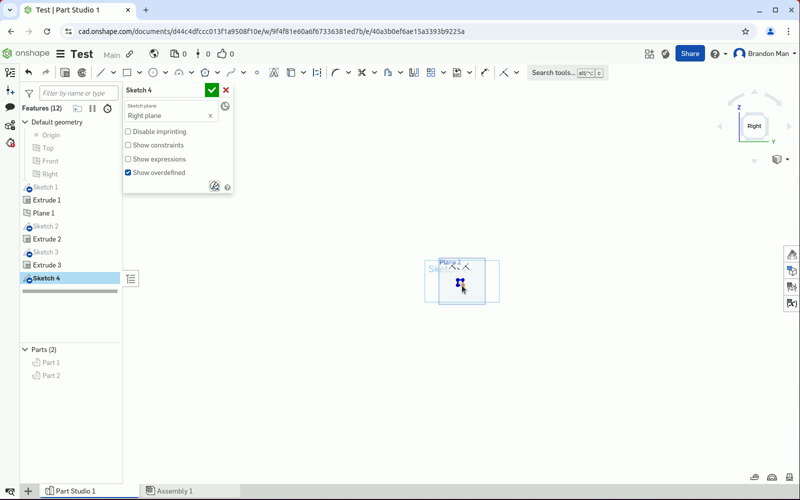
scroll(6)
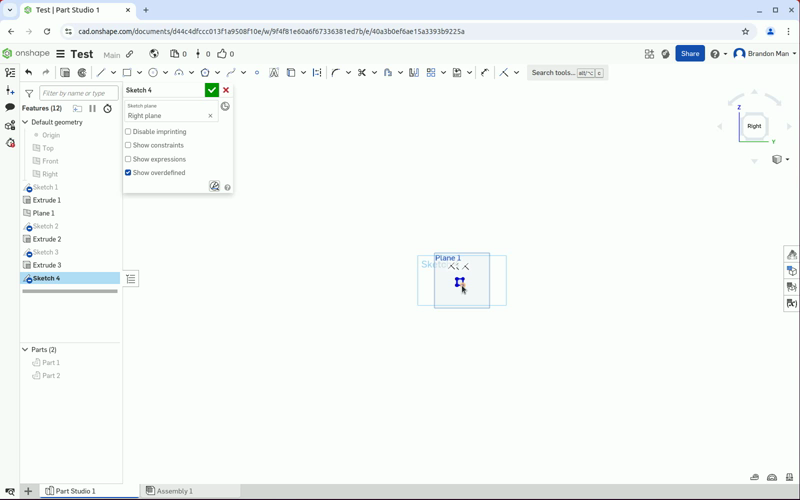
scroll(6)
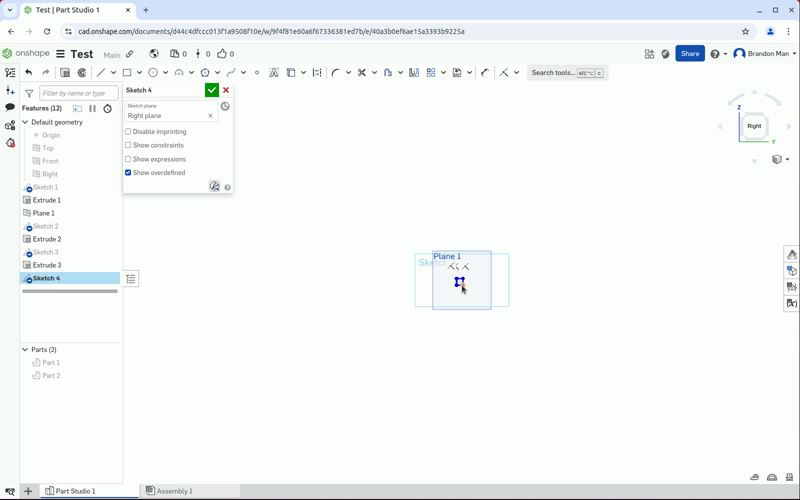
scroll(6)
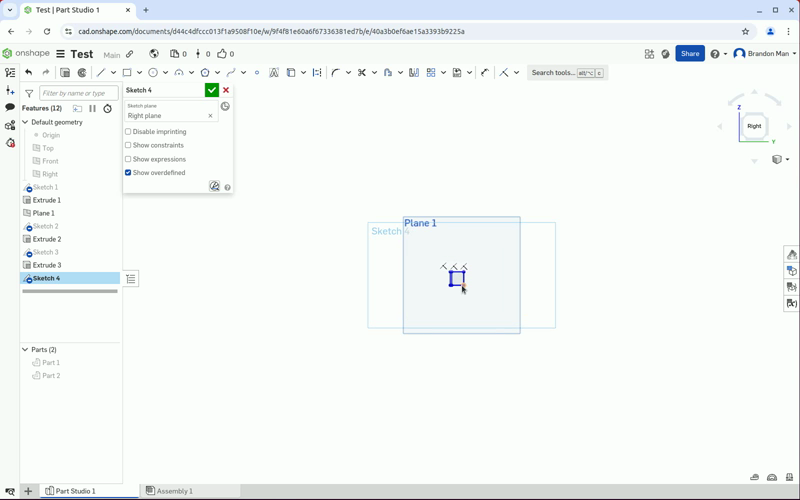
scroll(6)
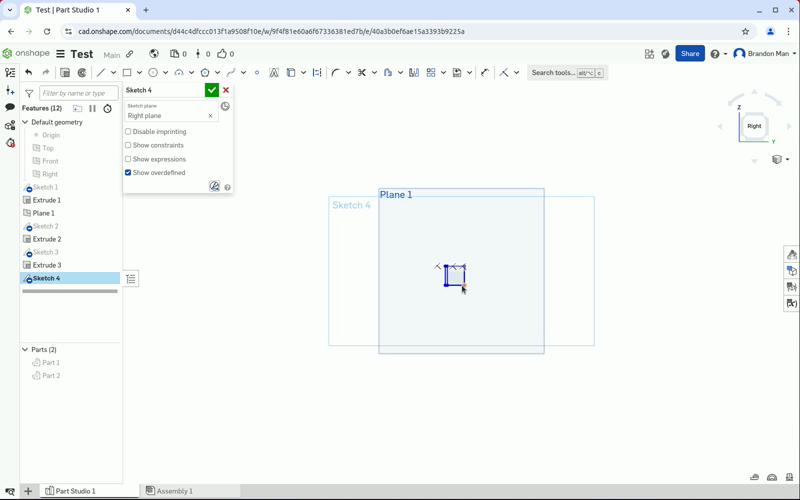
scroll(6)
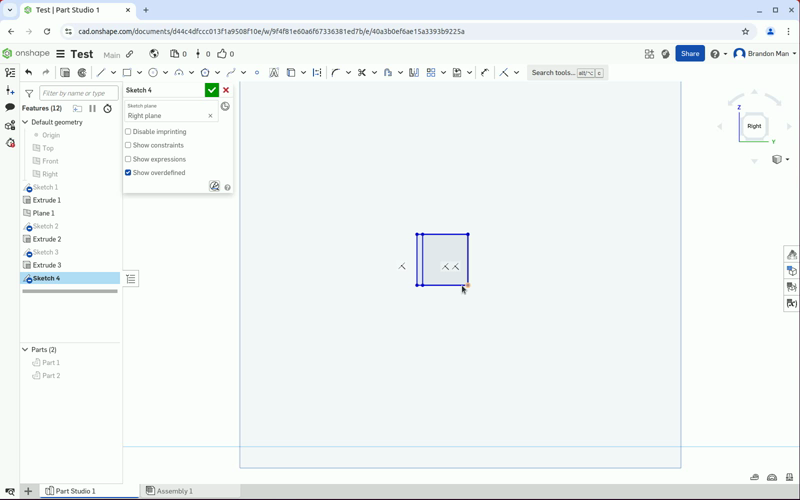
click(462, 285)
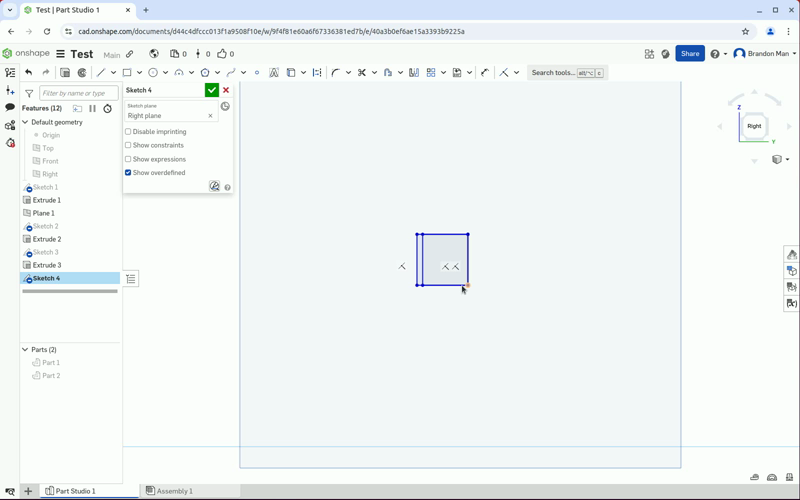
scroll(-6)
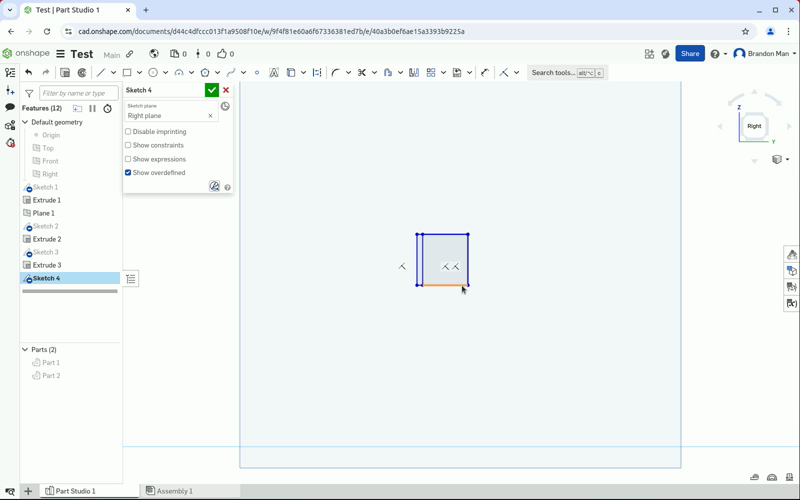
scroll(-6)
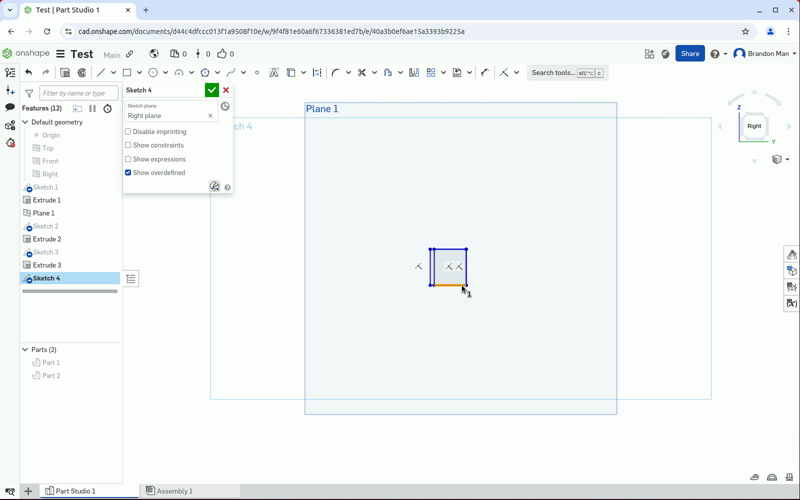
scroll(-6)
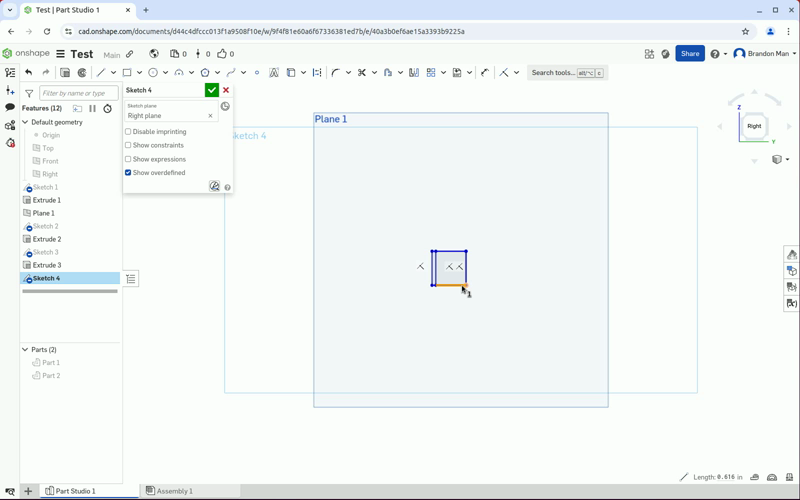
scroll(-6)
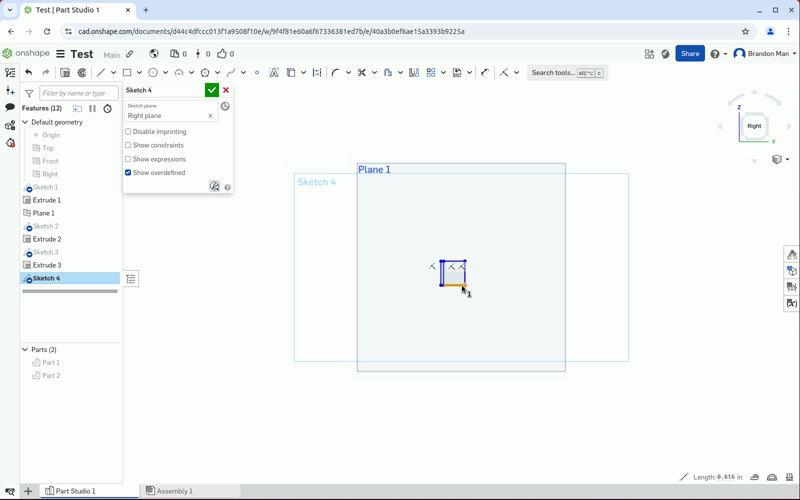
scroll(-6)
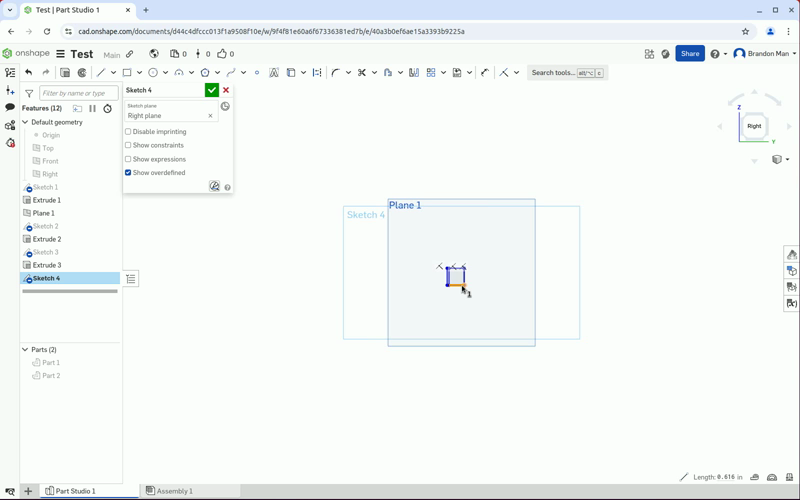
scroll(-6)
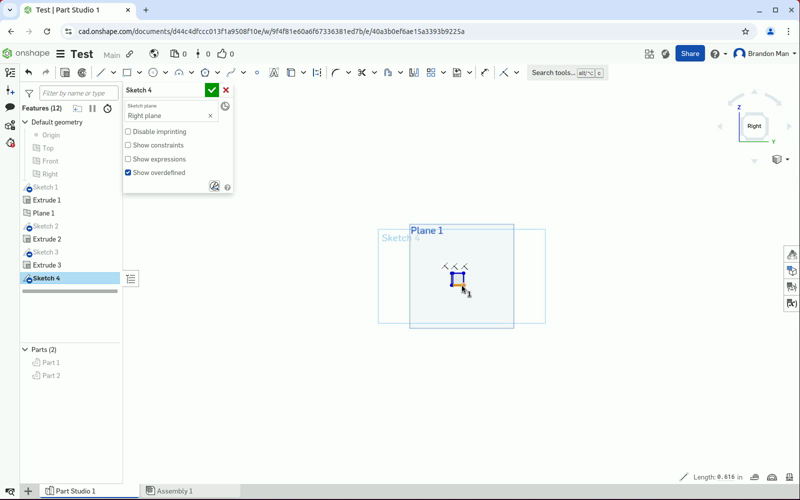
scroll(-6)
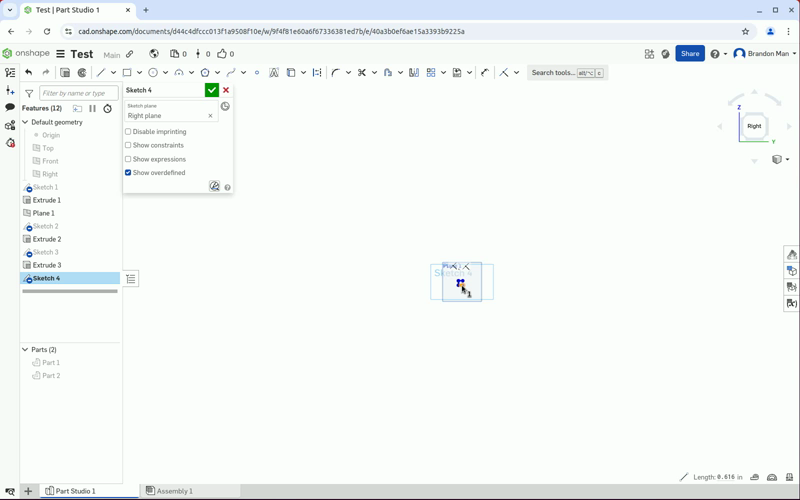
mouse_move(73, 352)
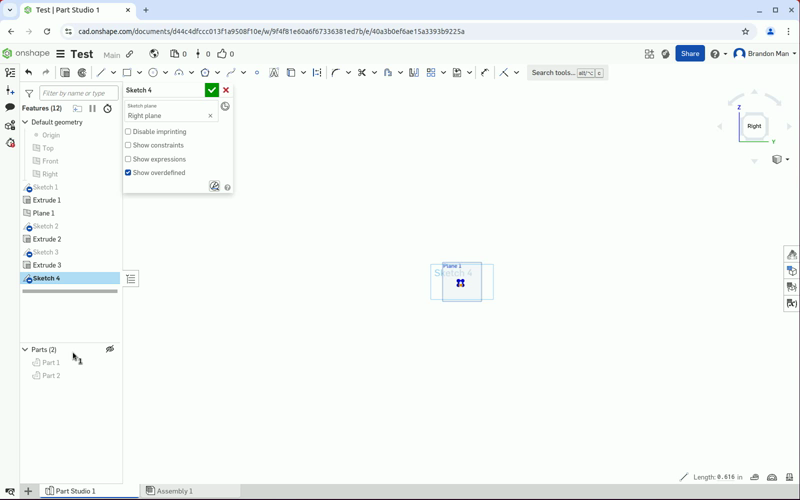
key(shift+y)
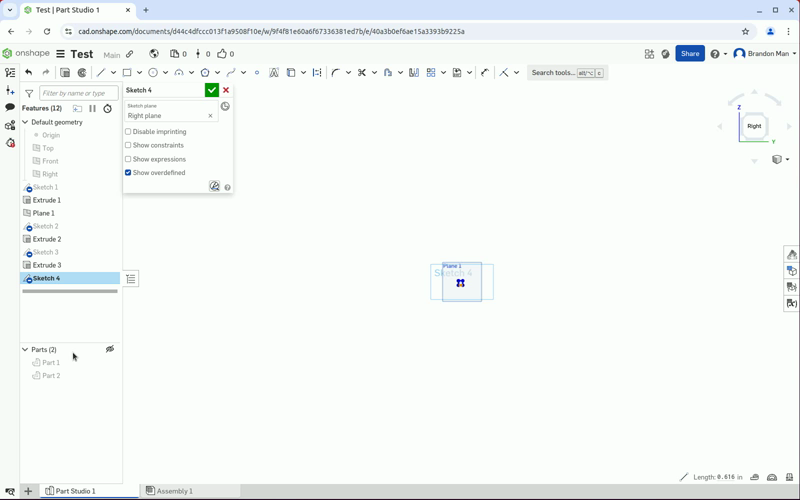
key(shift+e)
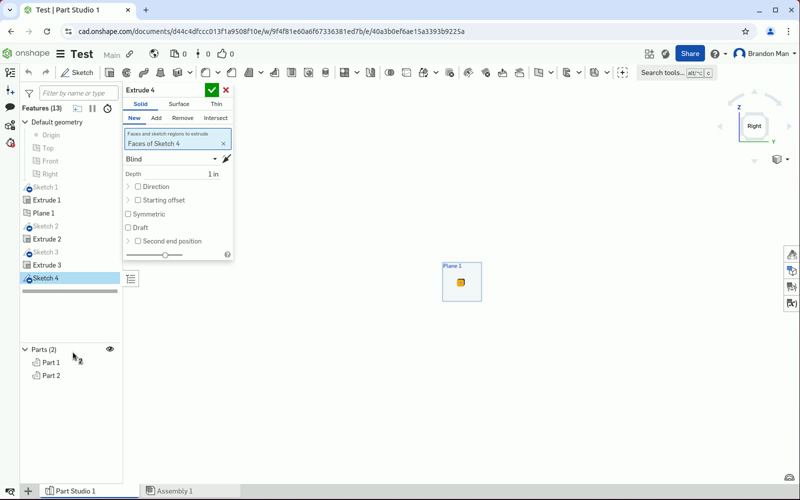
mouse_move(143, 106)
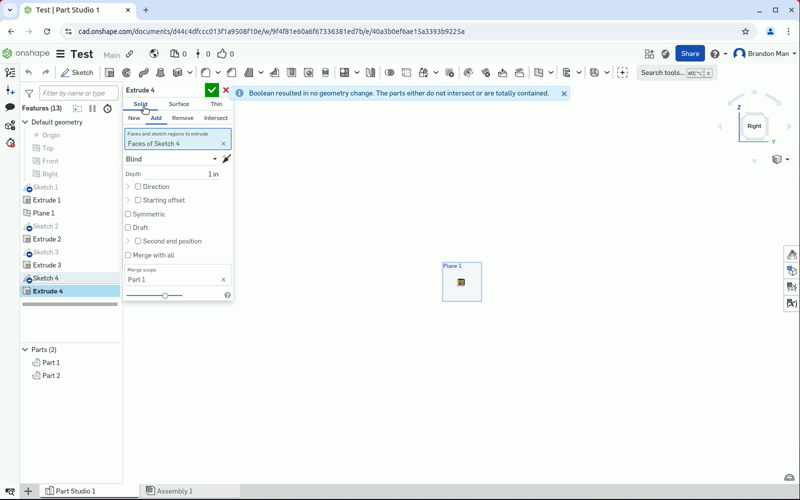
click(143, 106)
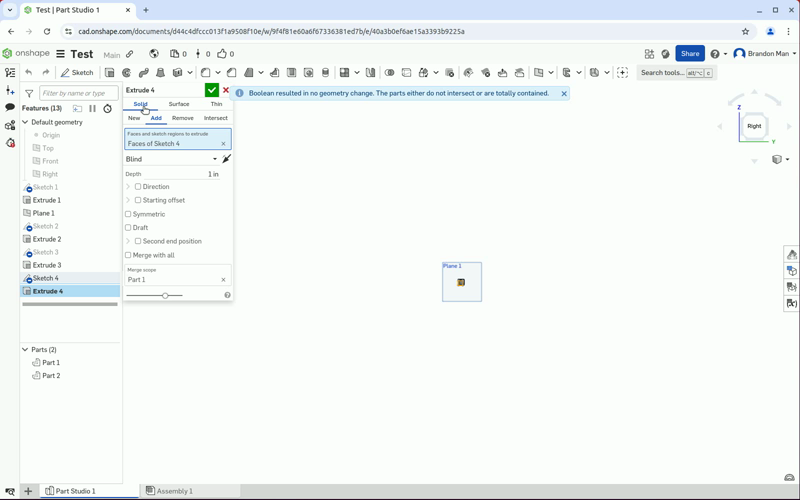
mouse_move(137, 120)
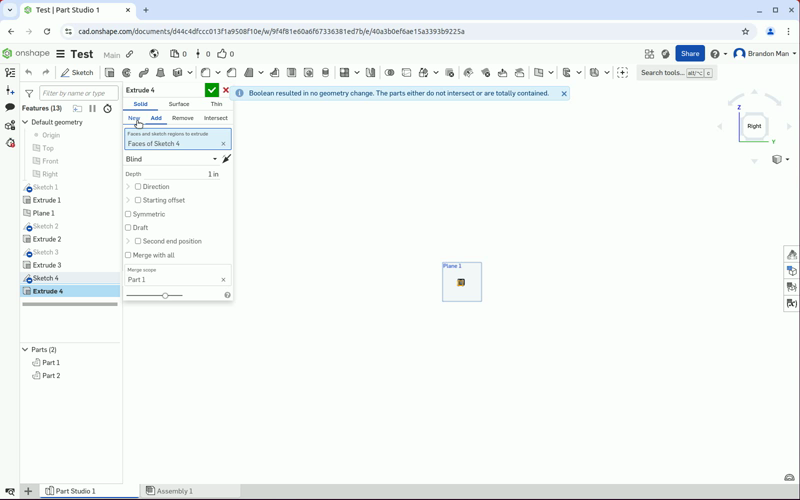
click(137, 120)
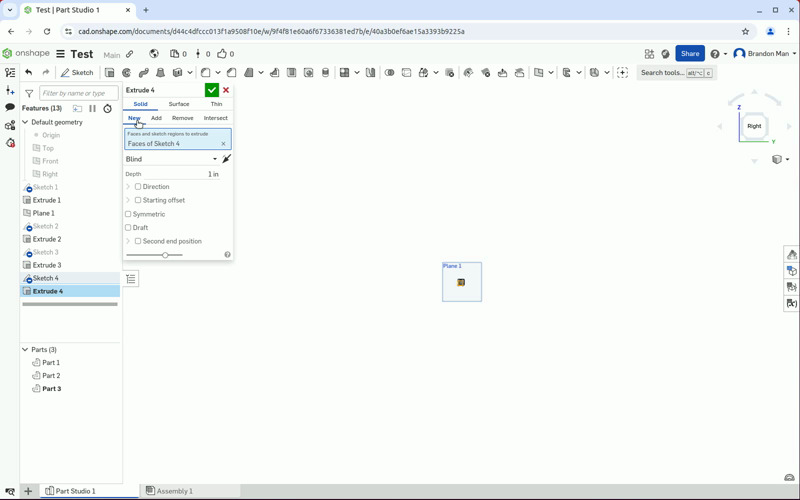
key(tab, 4)
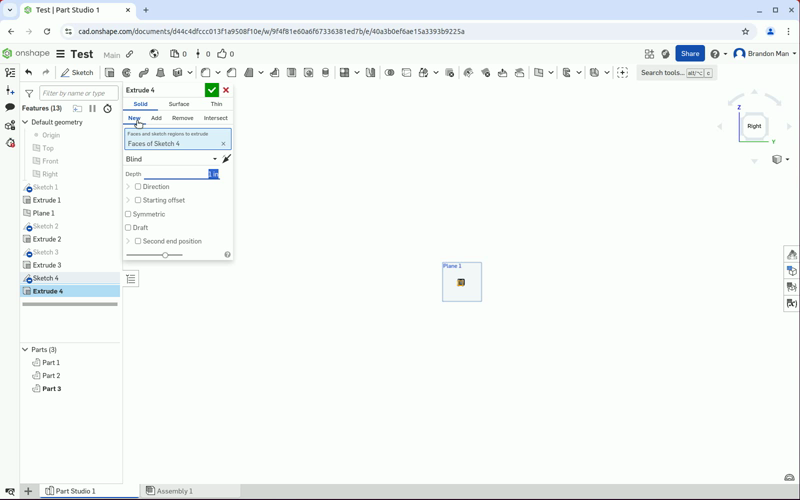
text(-0.241)
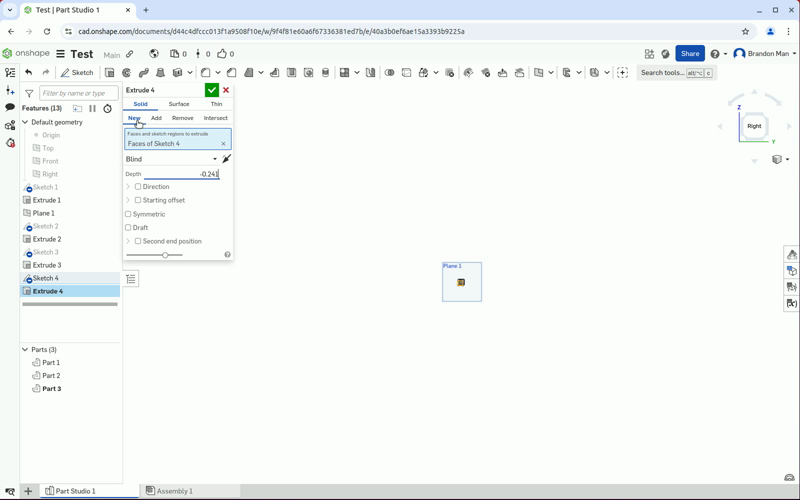
key(enter)
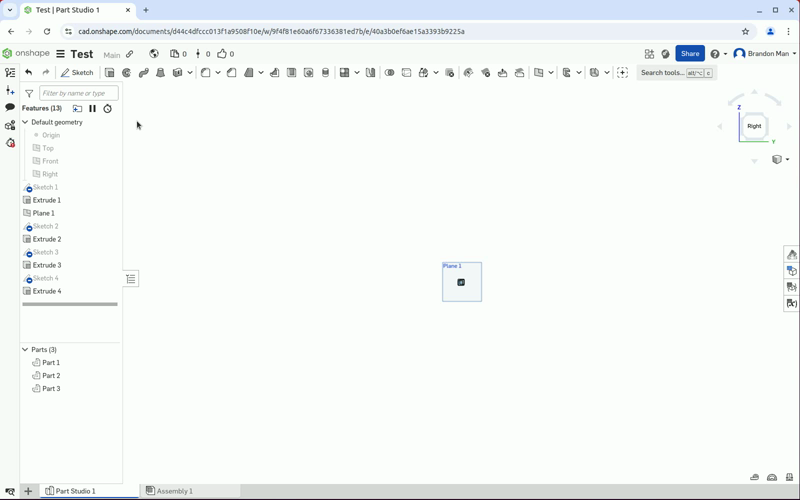
key(shift+h)
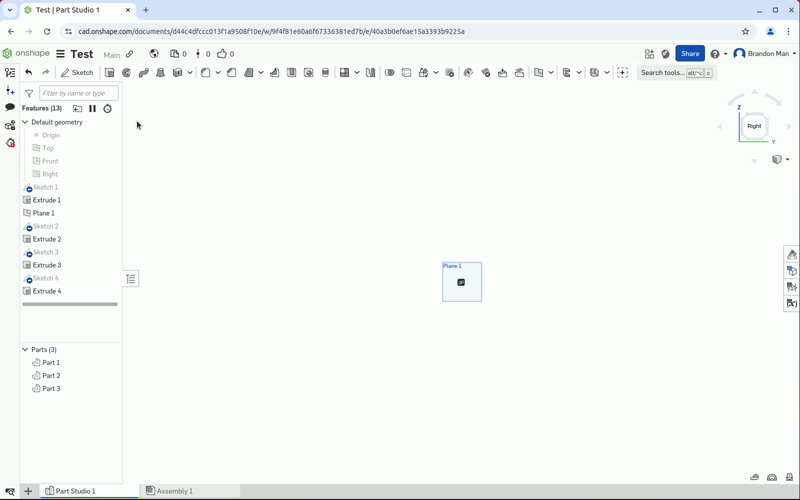
key(shift+h)
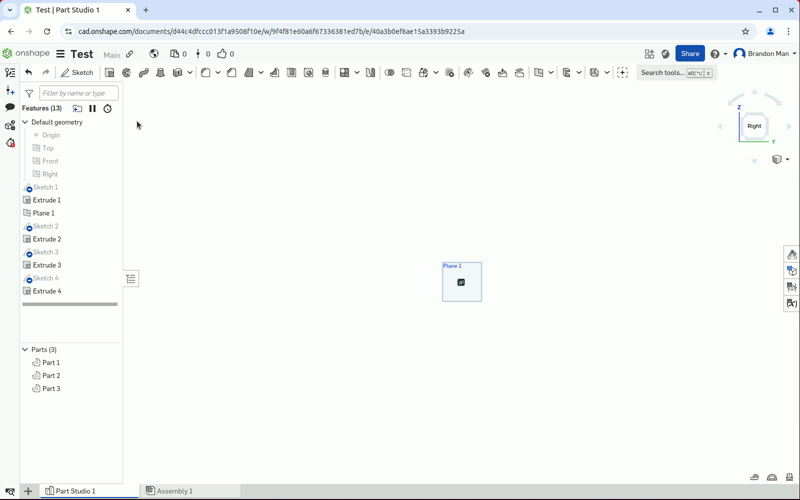
mouse_move(73, 189)
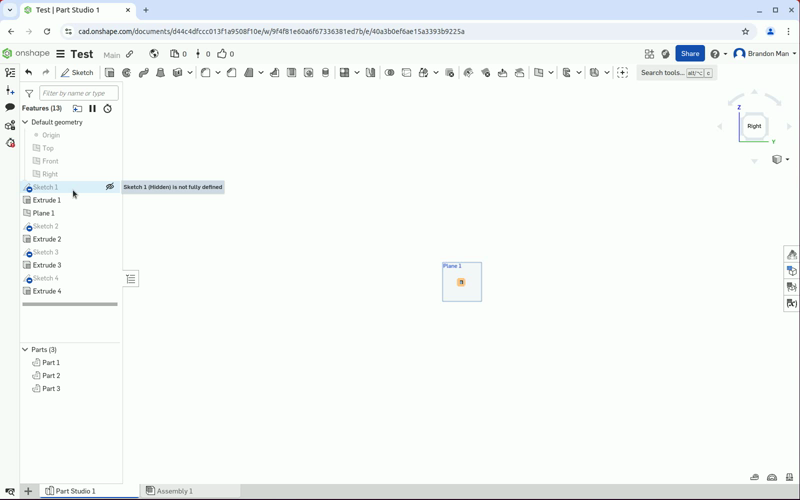
click(73, 189)
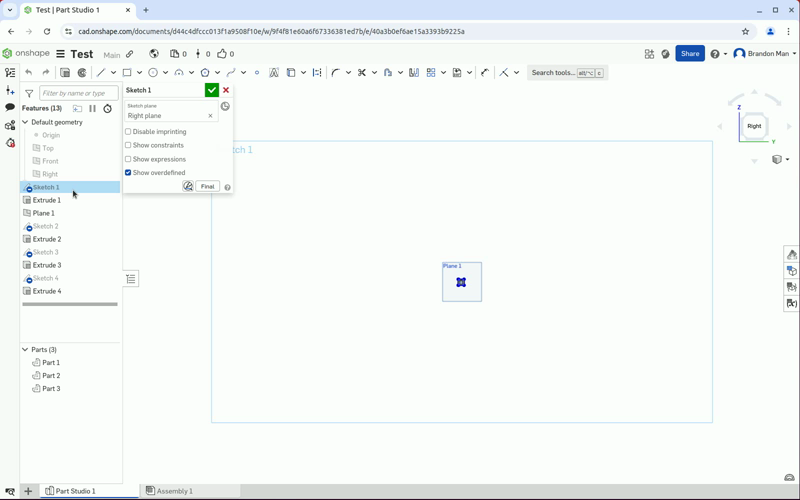
mouse_move(229, 92)
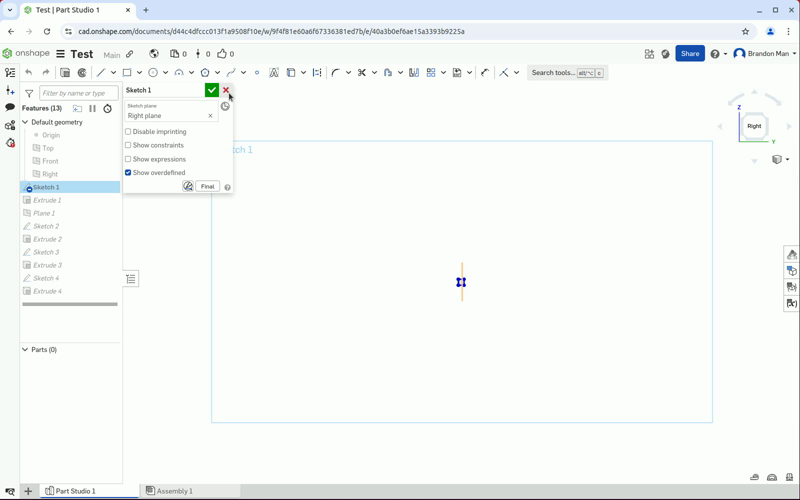
click(229, 92)
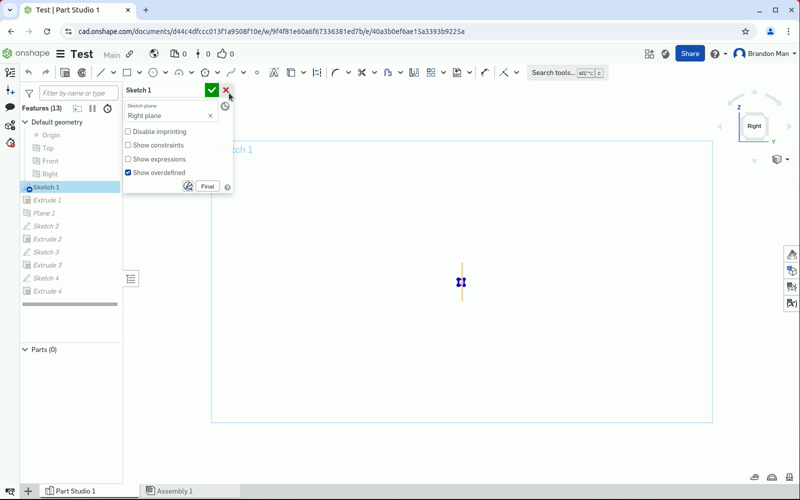
key(shift+s)
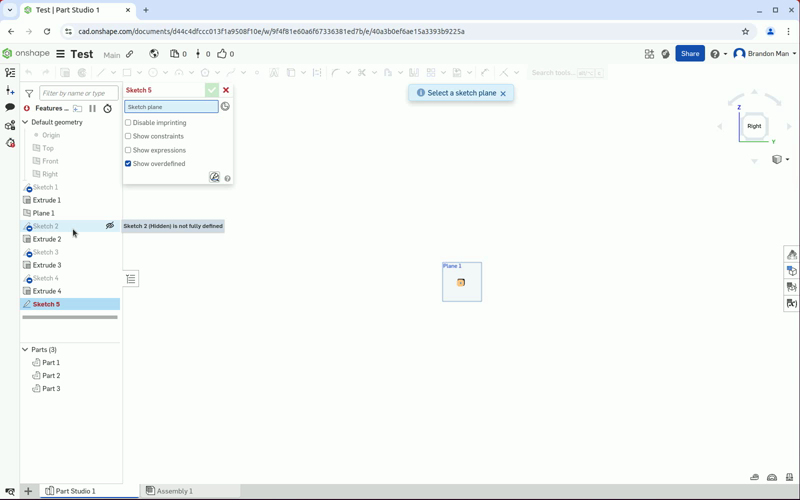
scroll(3)
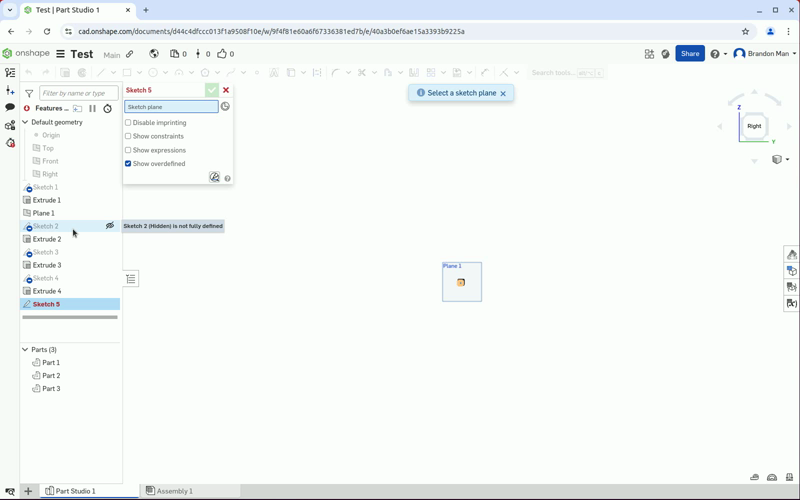
mouse_move(73, 176)
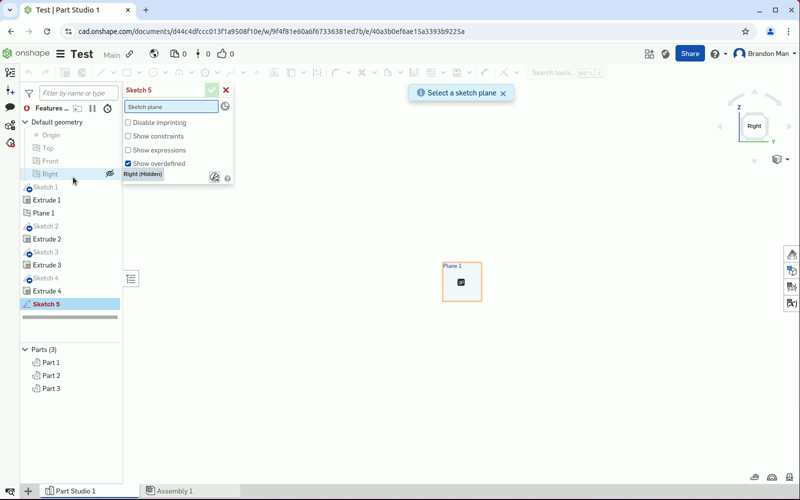
click(73, 176)
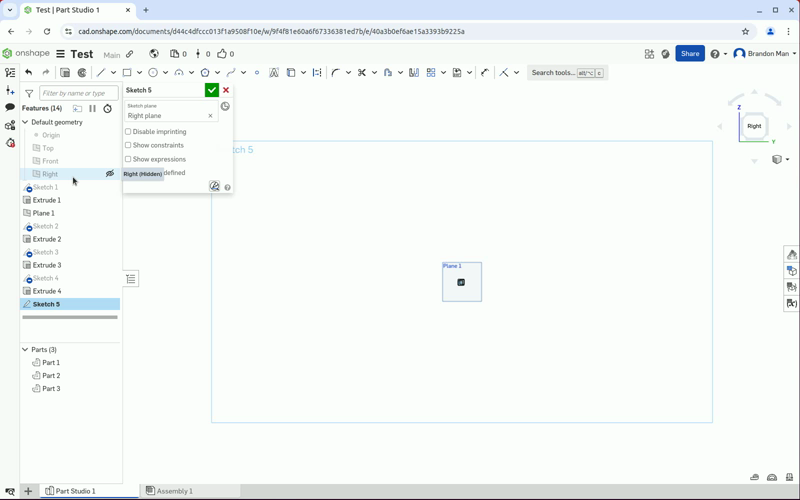
mouse_move(73, 352)
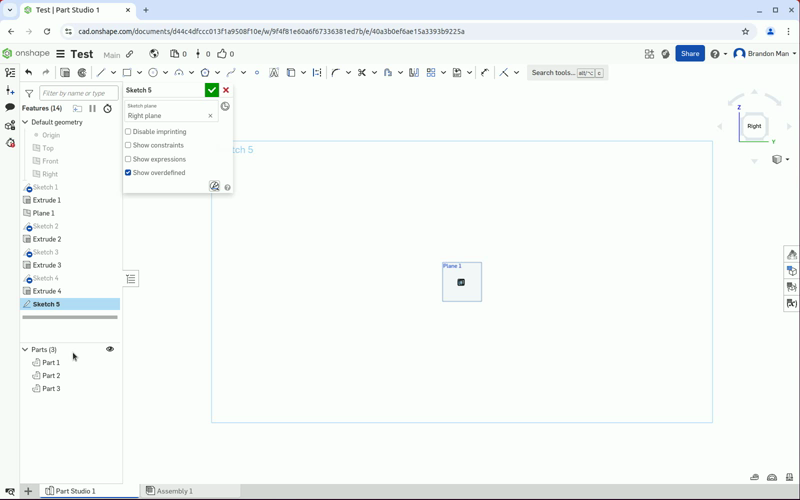
key(y)
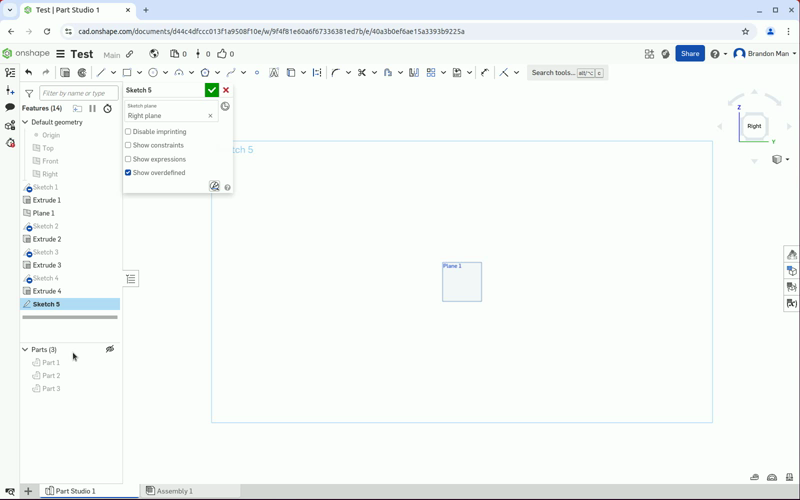
key(l)
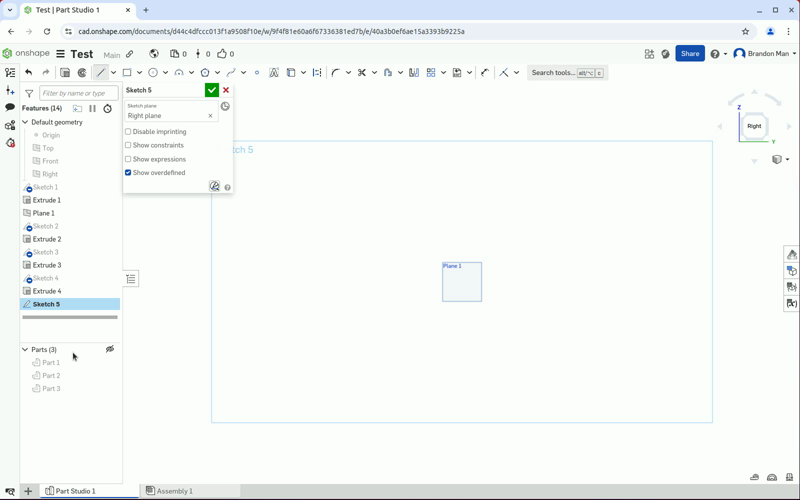
key_down(shift)
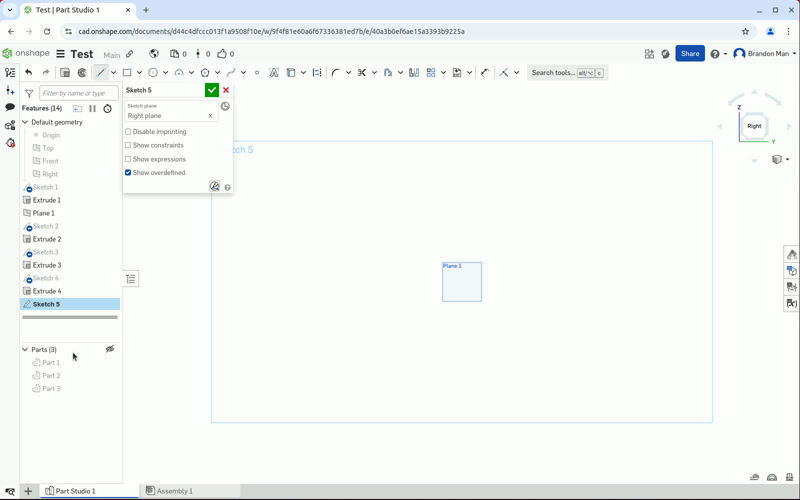
mouse_move(459, 284)
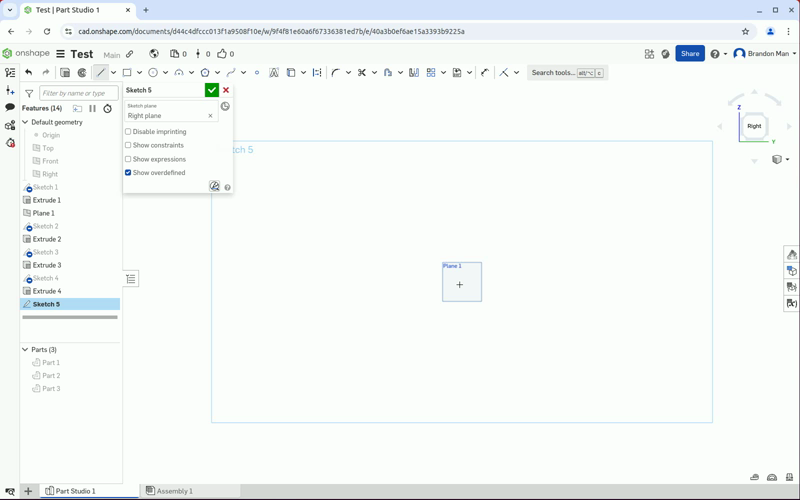
click(459, 284)
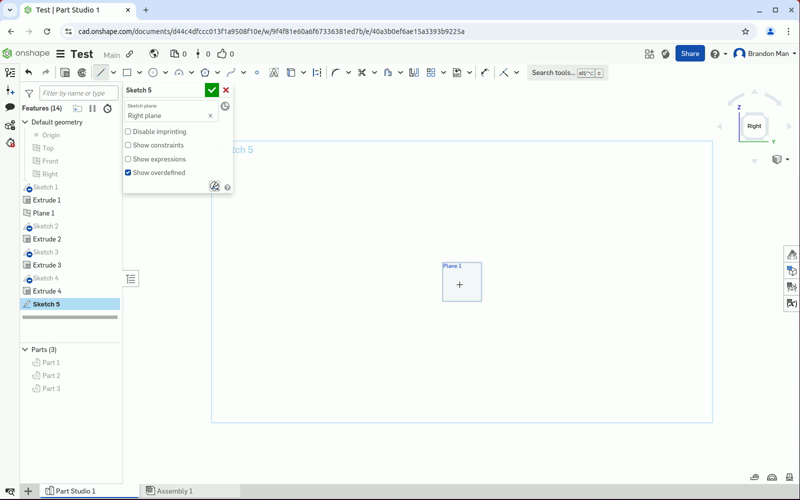
key_up(shift)
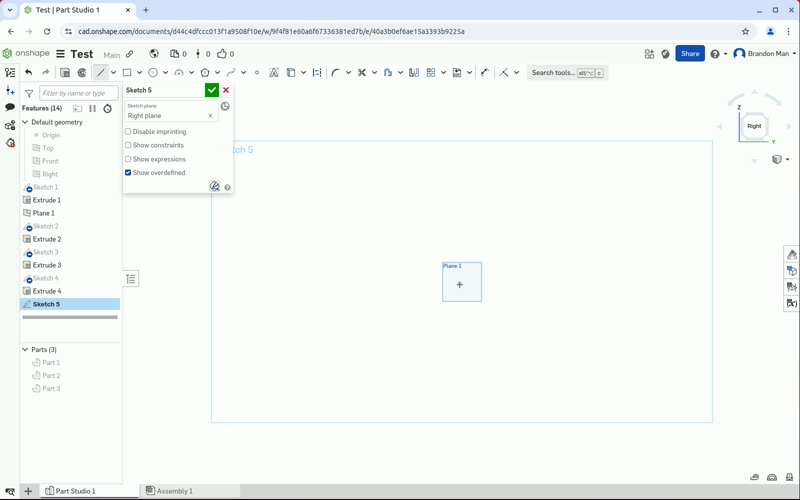
key_down(shift)
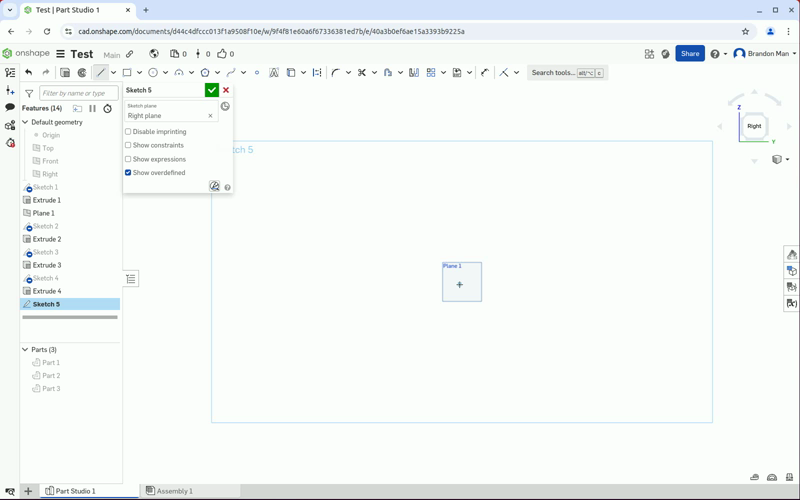
mouse_move(489, 284)
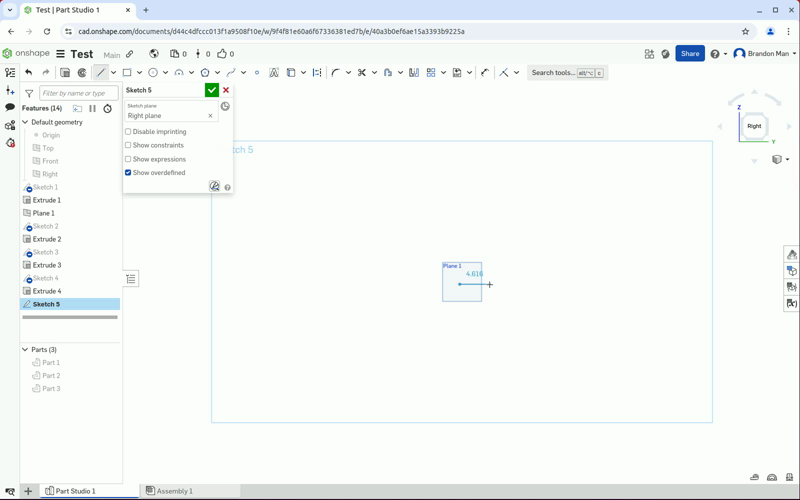
mouse_move(464, 284)
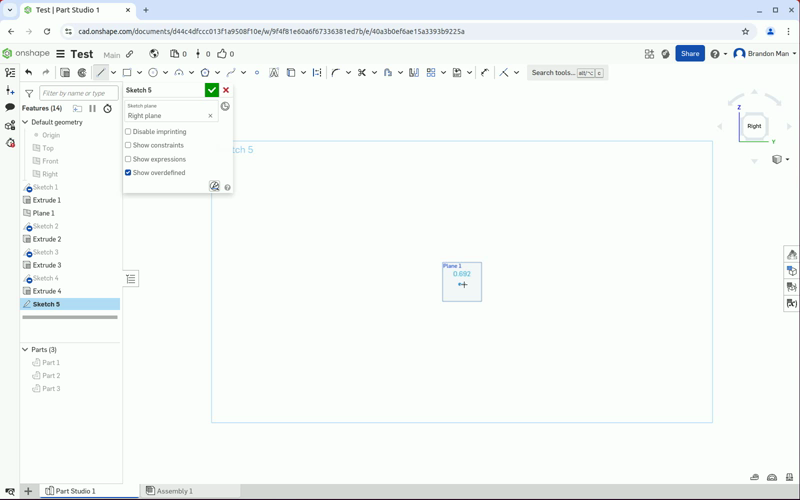
scroll(6)
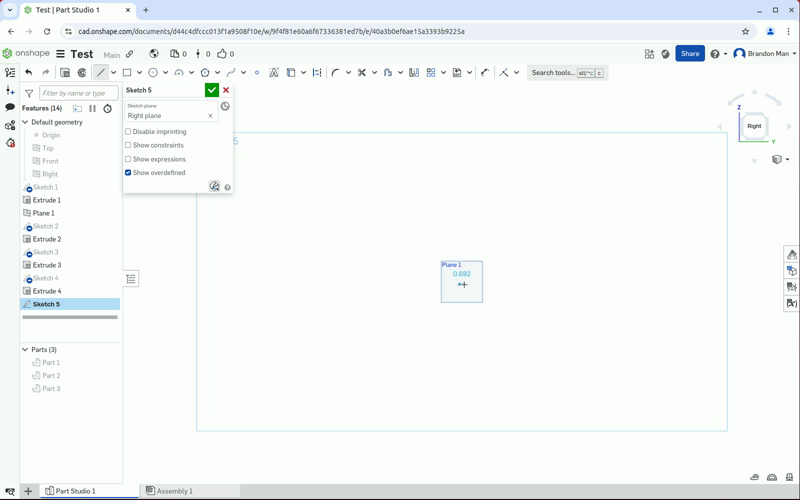
scroll(6)
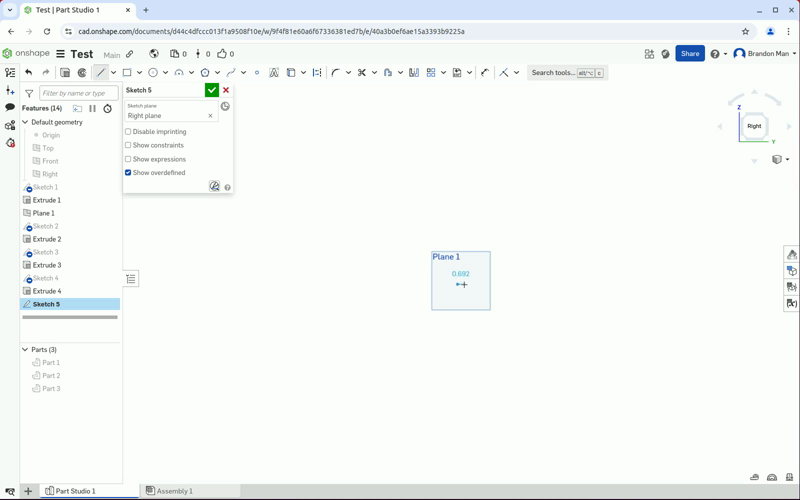
scroll(6)
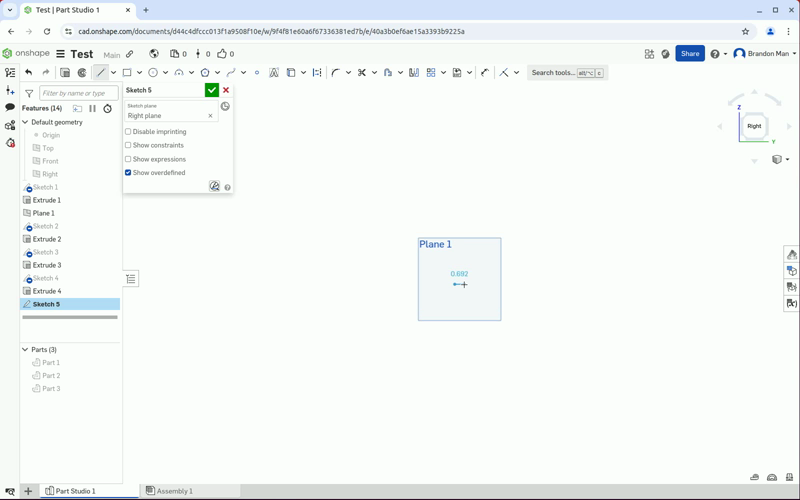
scroll(6)
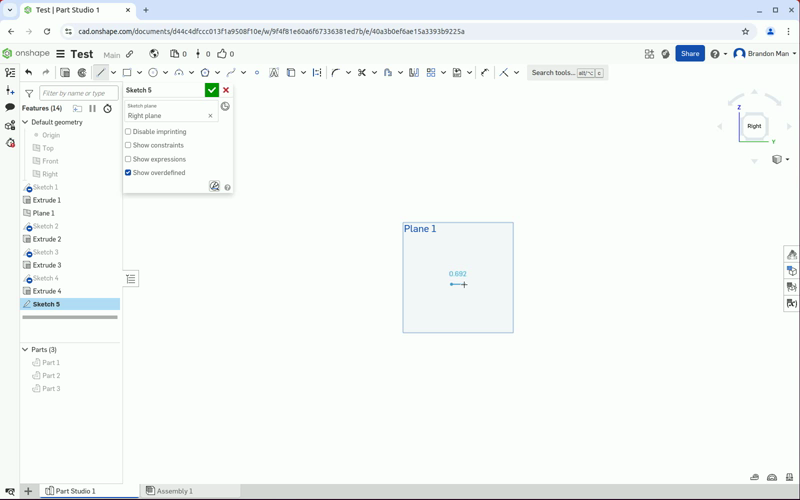
scroll(6)
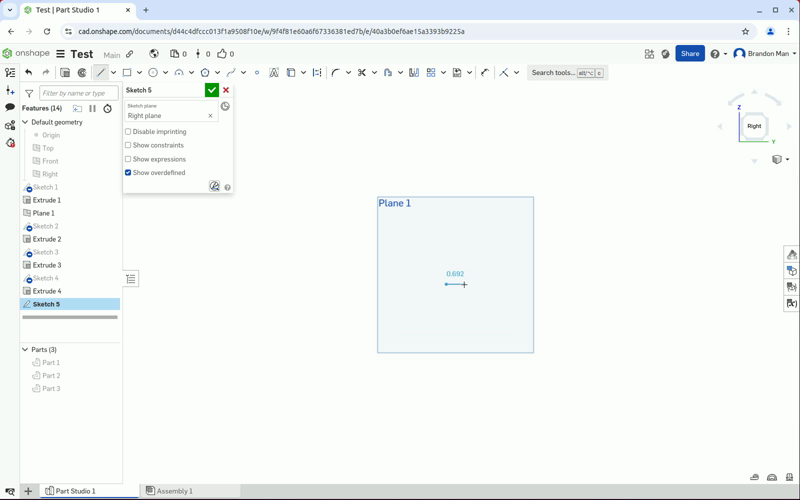
scroll(6)
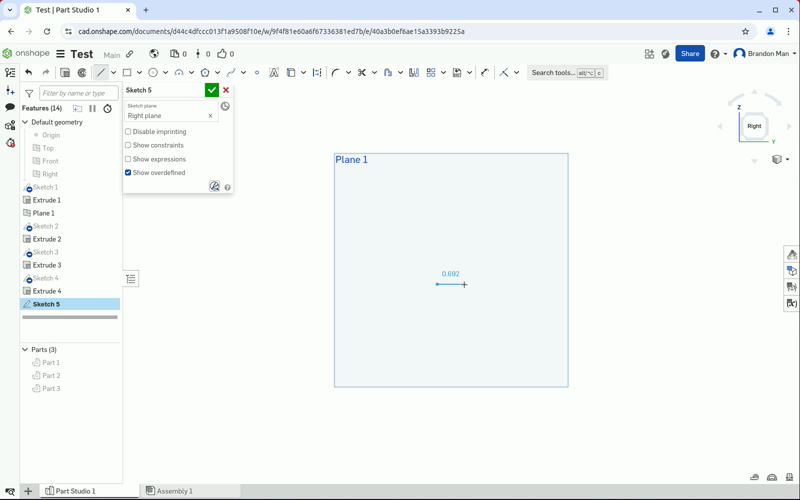
scroll(6)
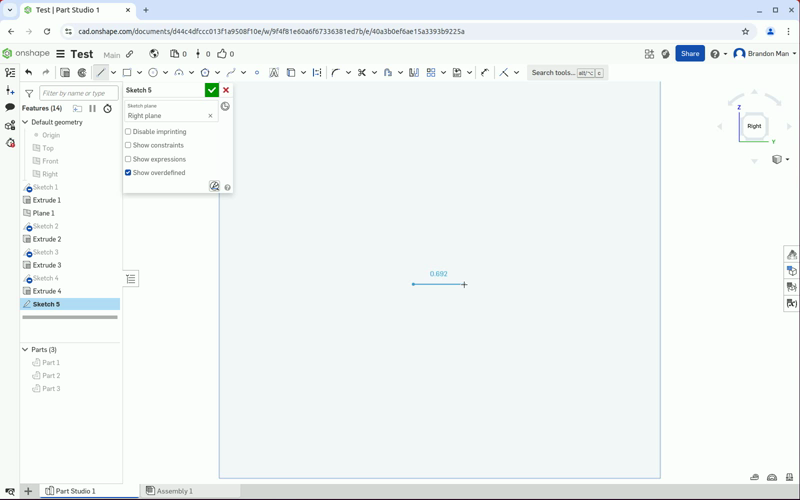
click(464, 284)
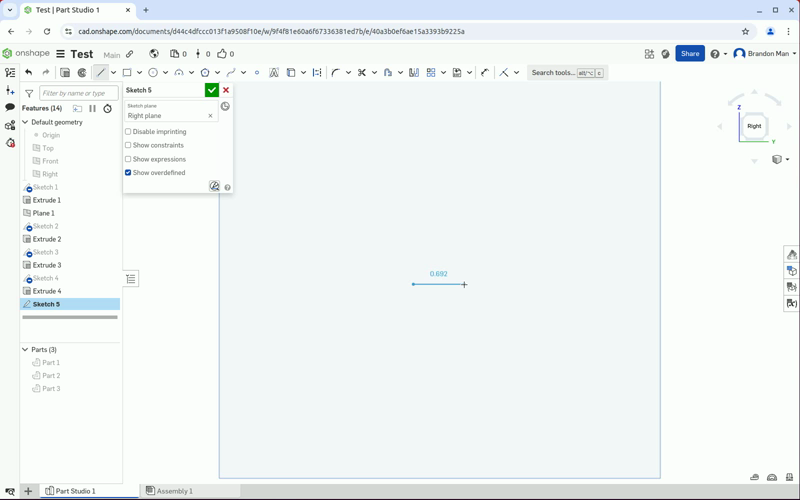
scroll(-6)
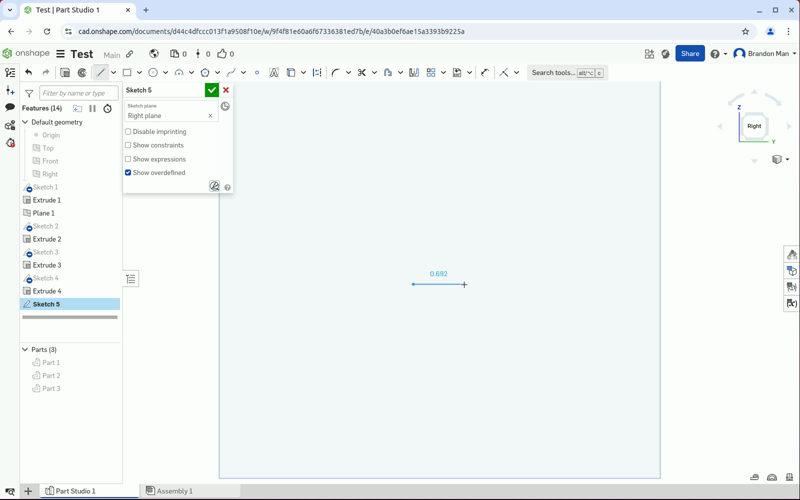
scroll(-6)
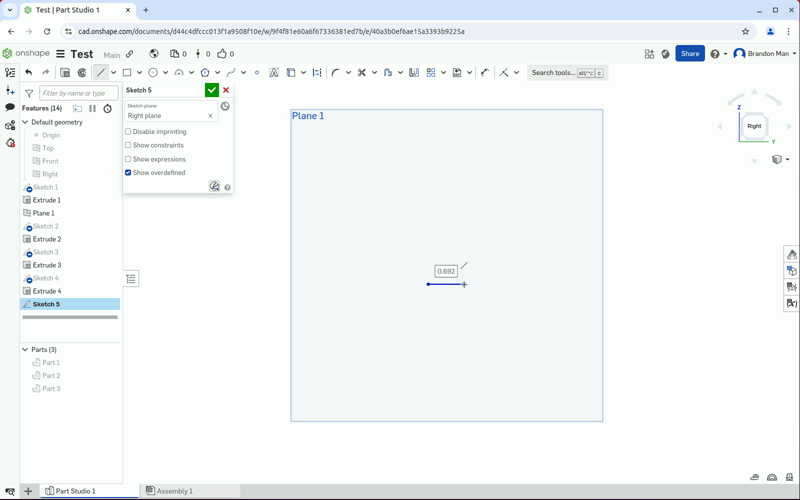
scroll(-6)
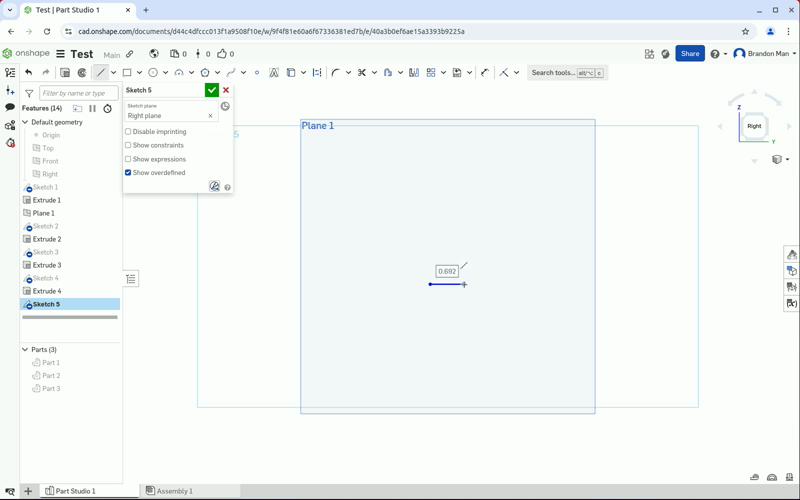
scroll(-6)
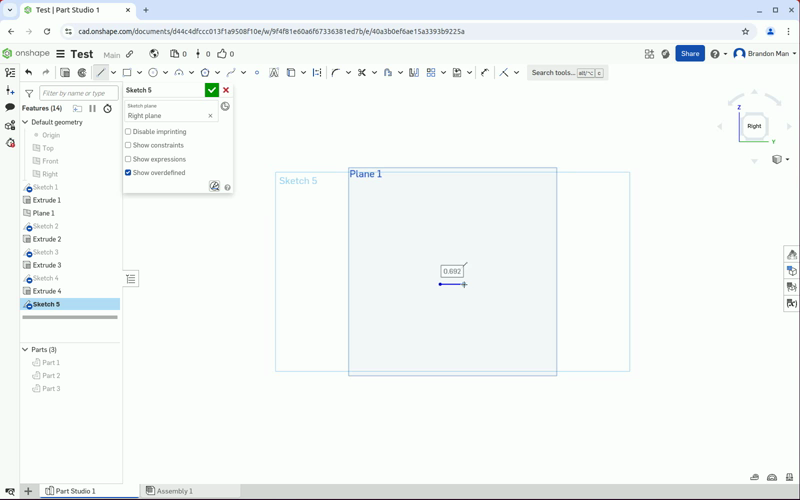
scroll(-6)
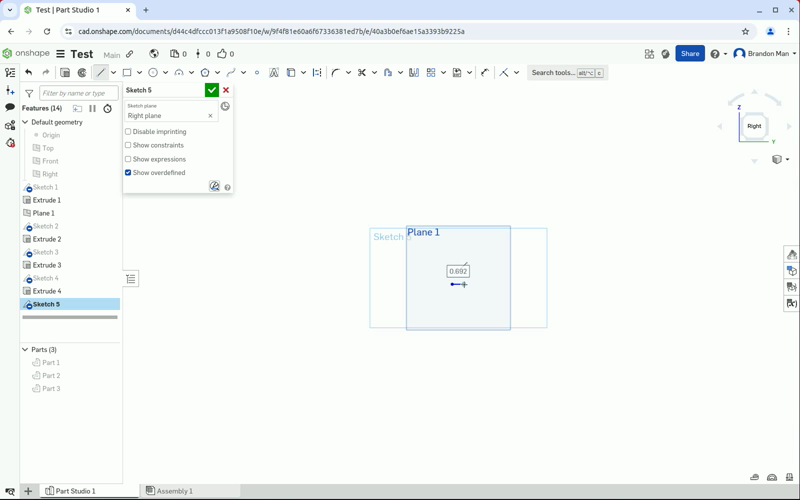
scroll(-6)
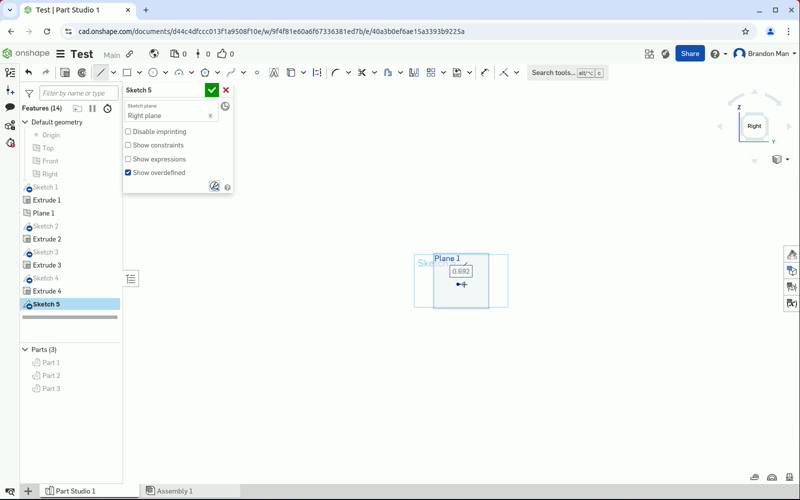
scroll(-6)
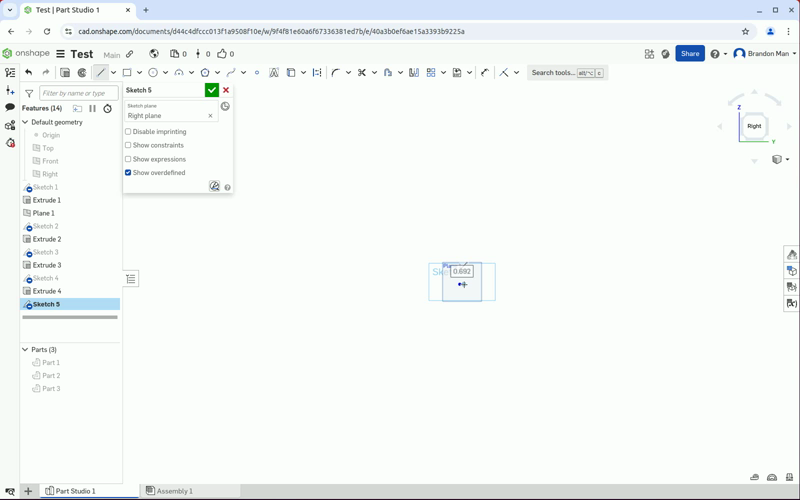
key_up(shift)
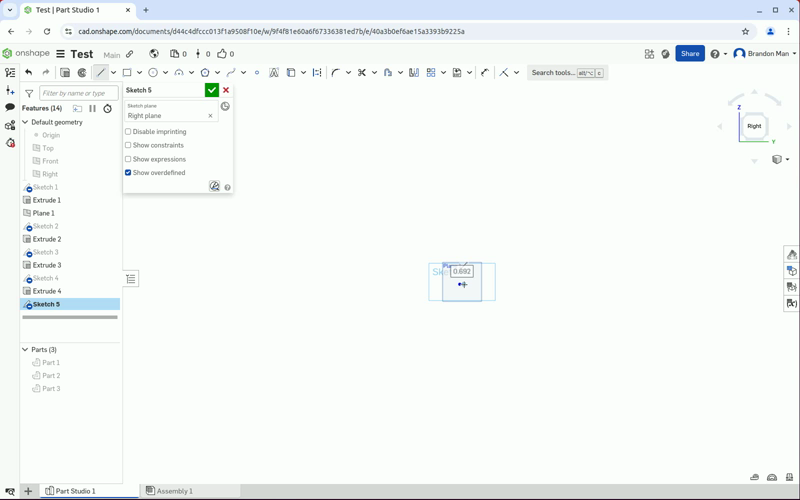
key_down(shift)
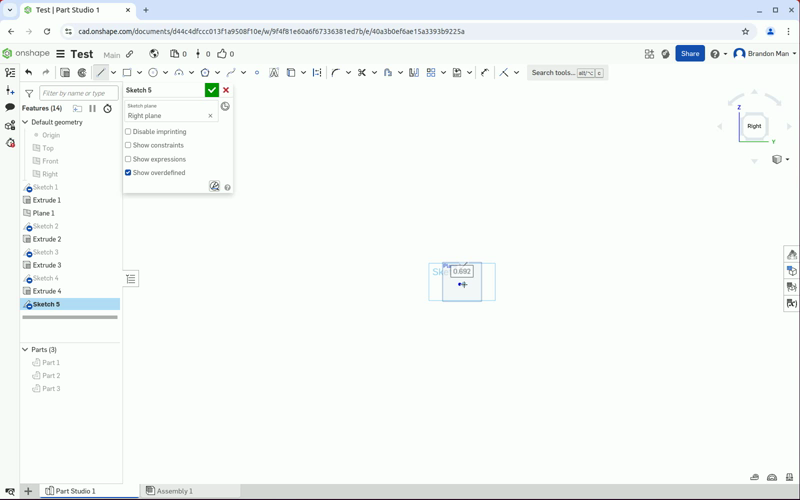
mouse_move(494, 284)
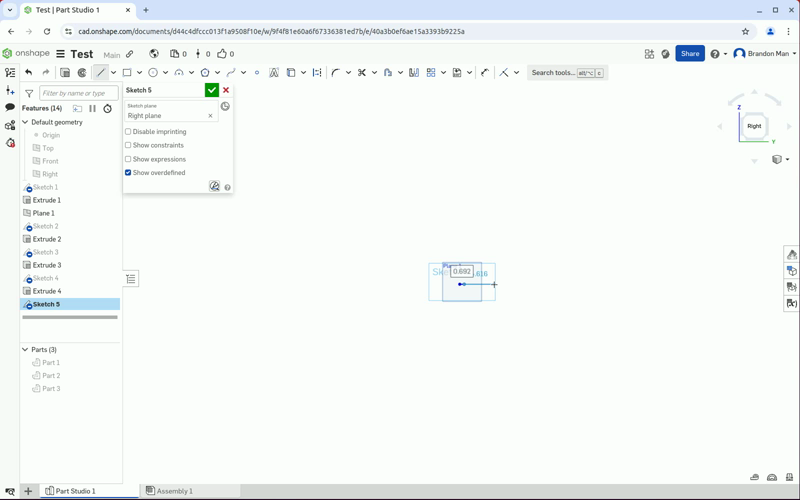
mouse_move(464, 279)
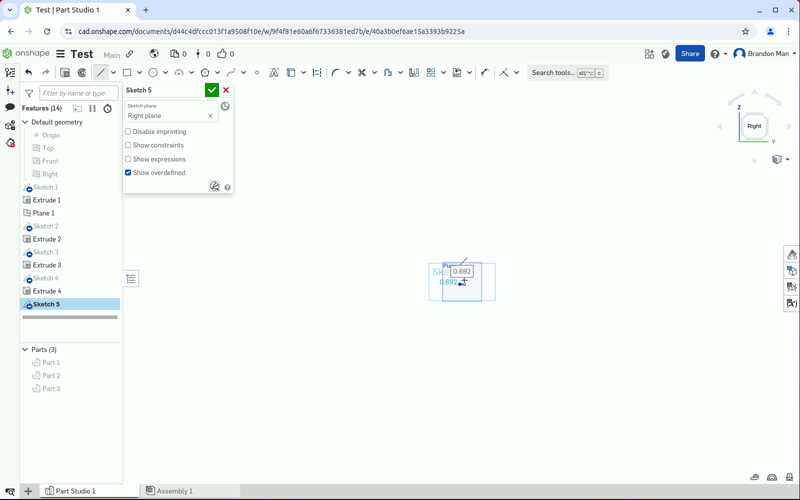
scroll(6)
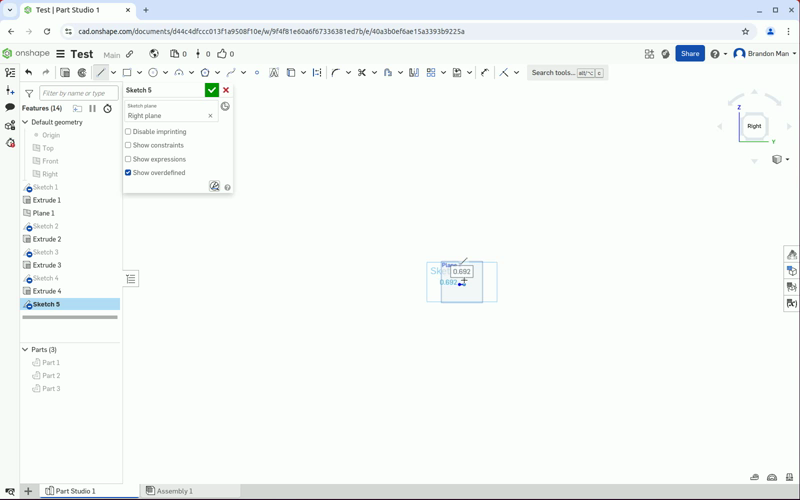
scroll(6)
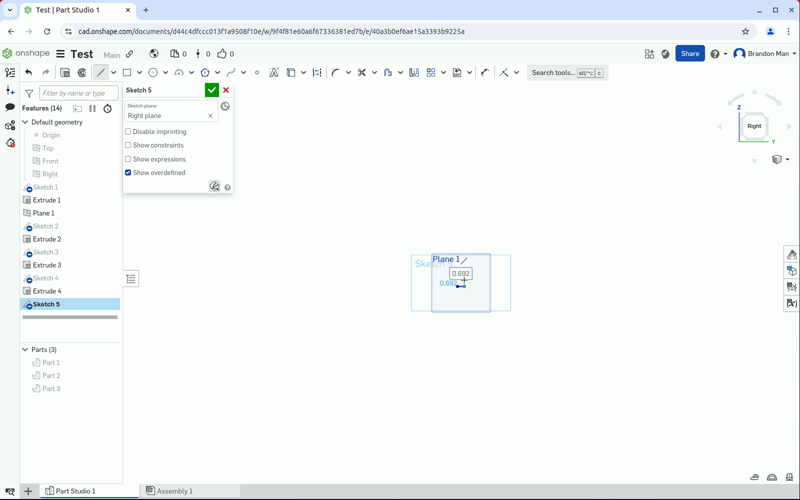
scroll(6)
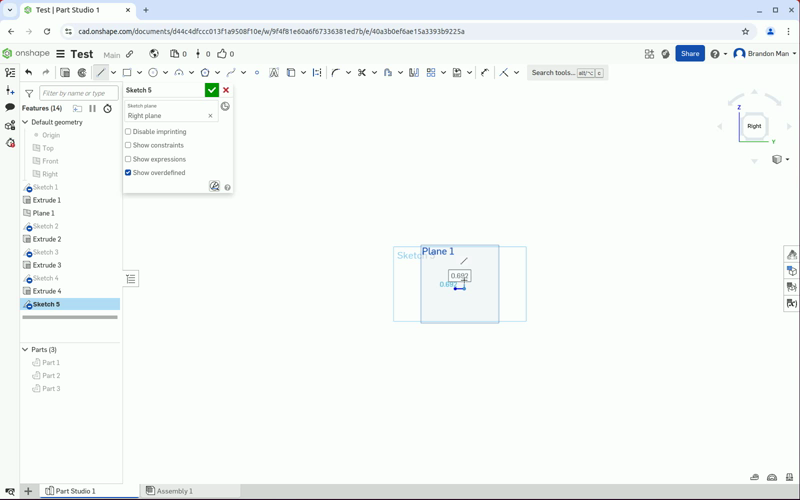
scroll(6)
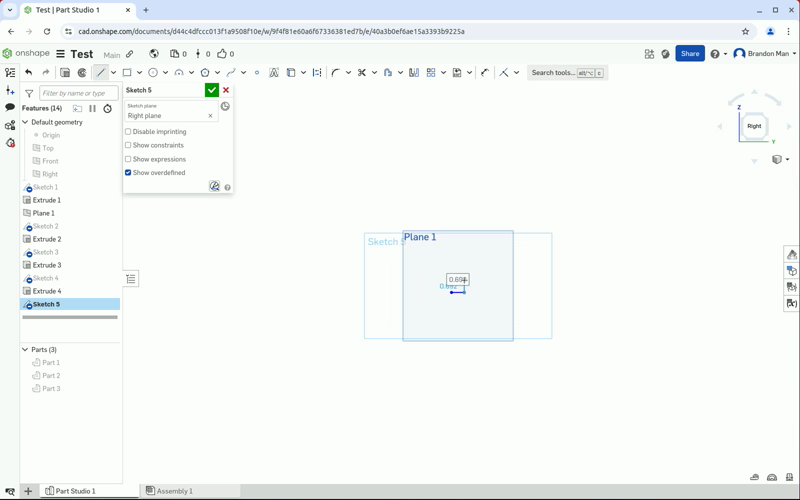
scroll(6)
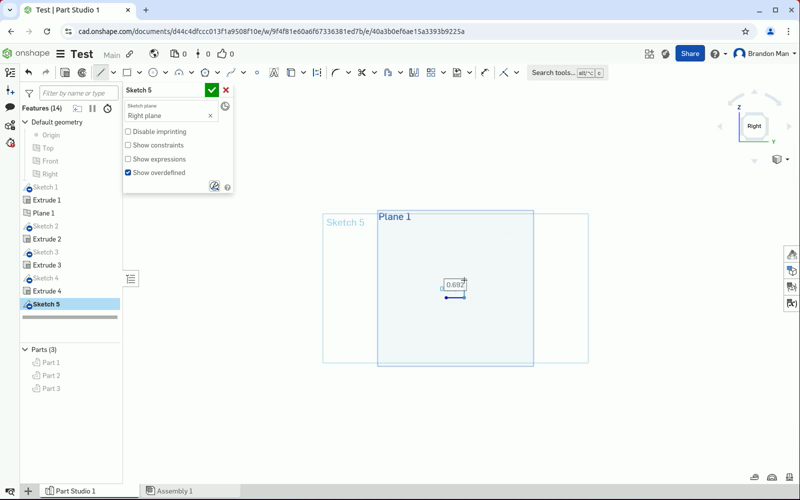
scroll(6)
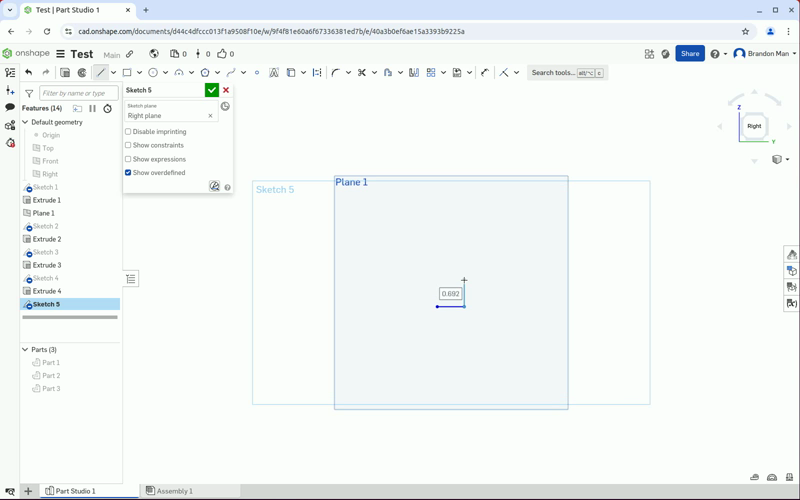
scroll(6)
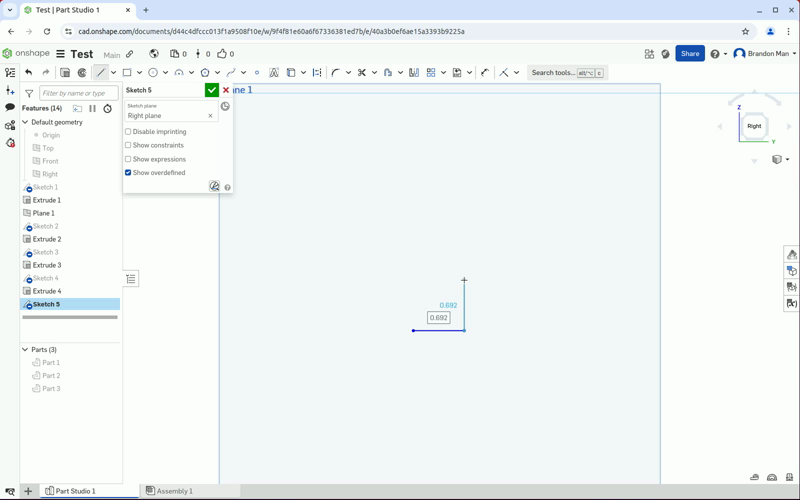
click(464, 279)
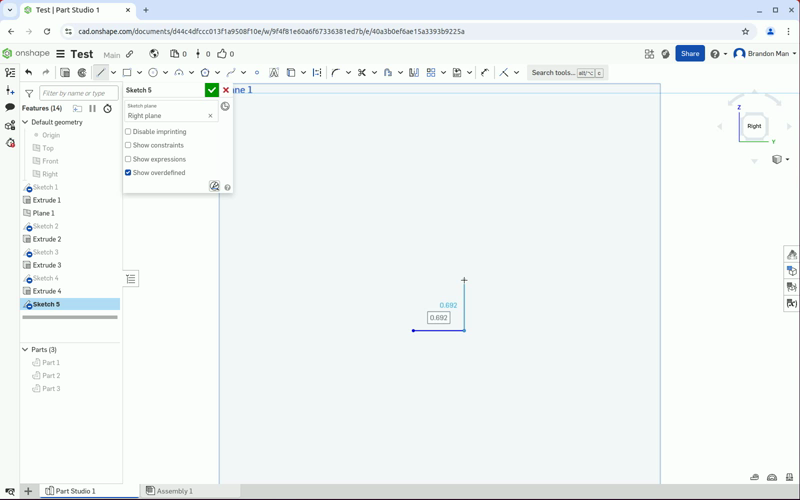
scroll(-6)
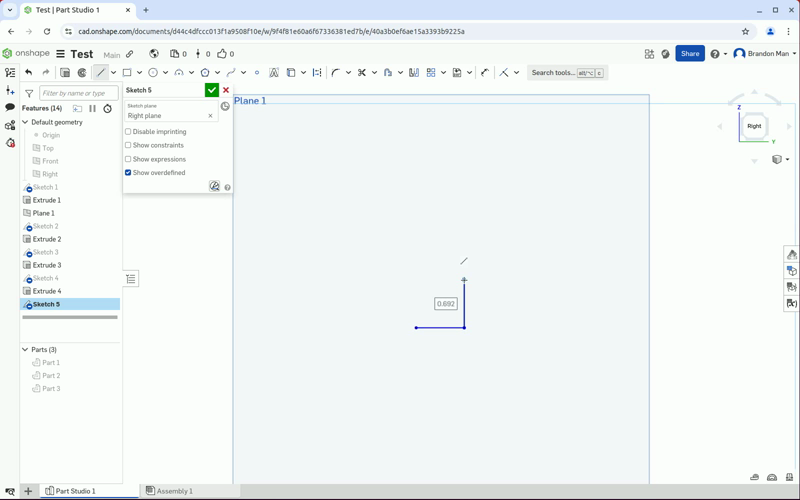
scroll(-6)
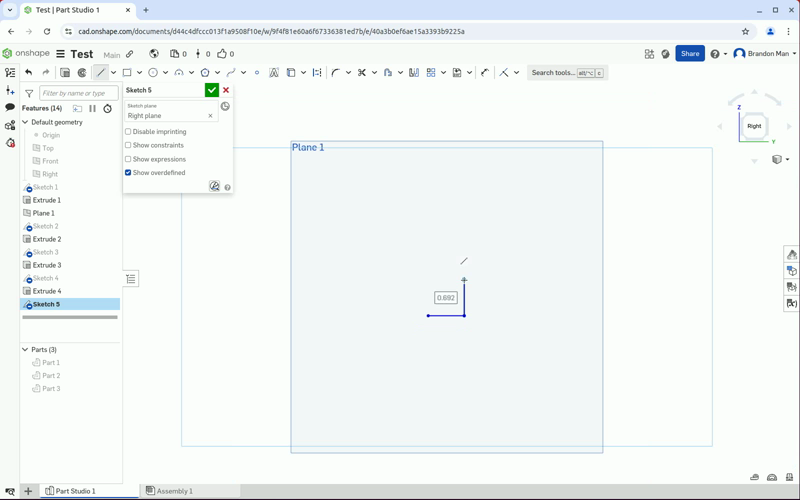
scroll(-6)
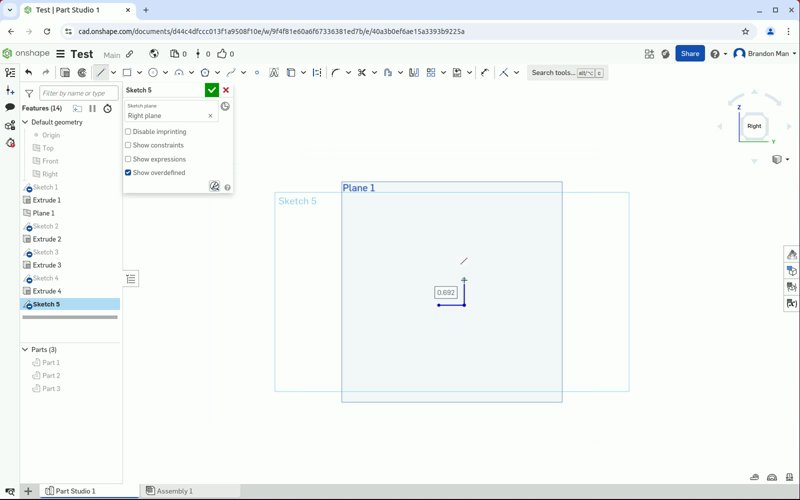
scroll(-6)
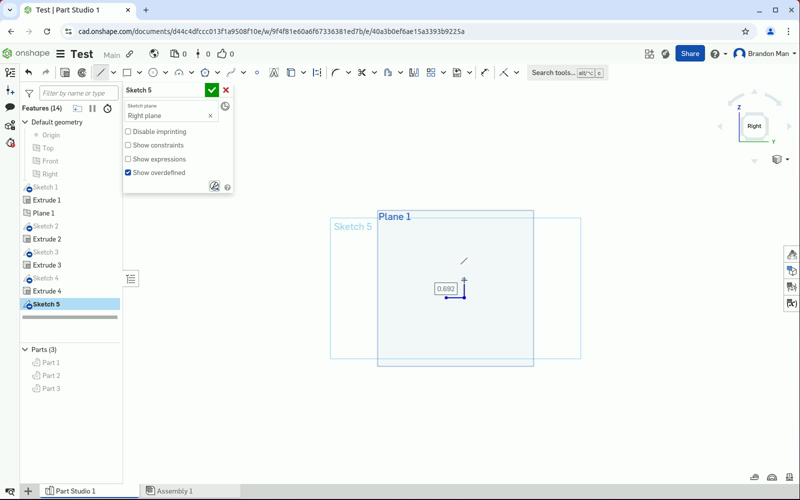
scroll(-6)
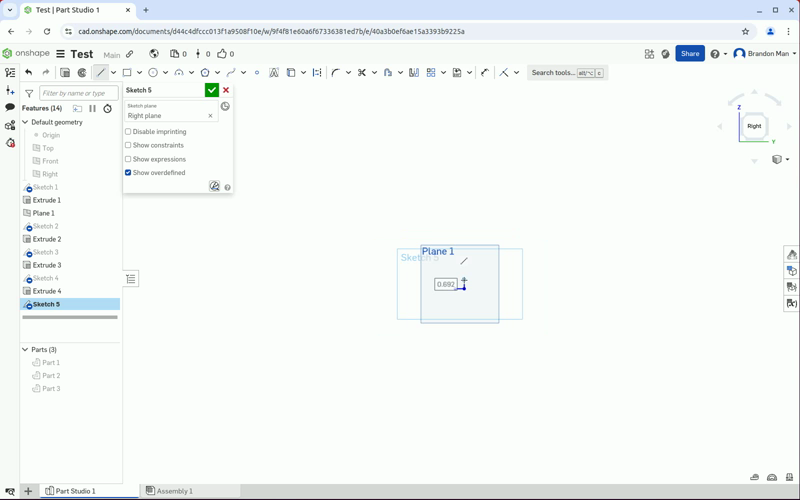
scroll(-6)
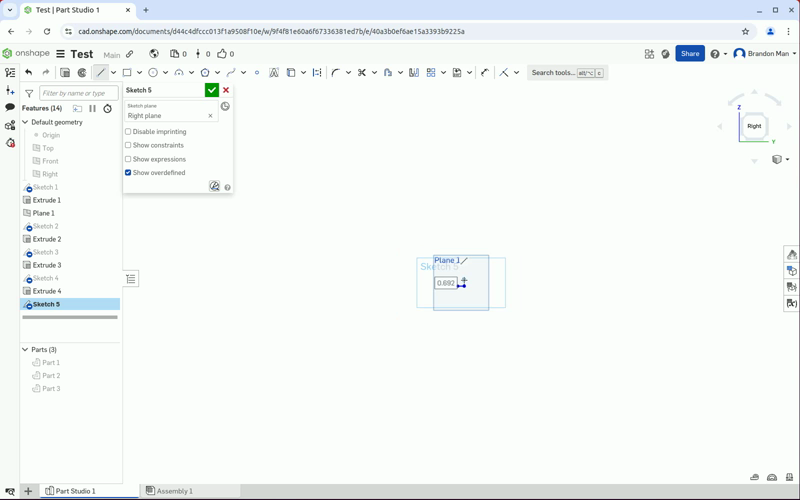
scroll(-6)
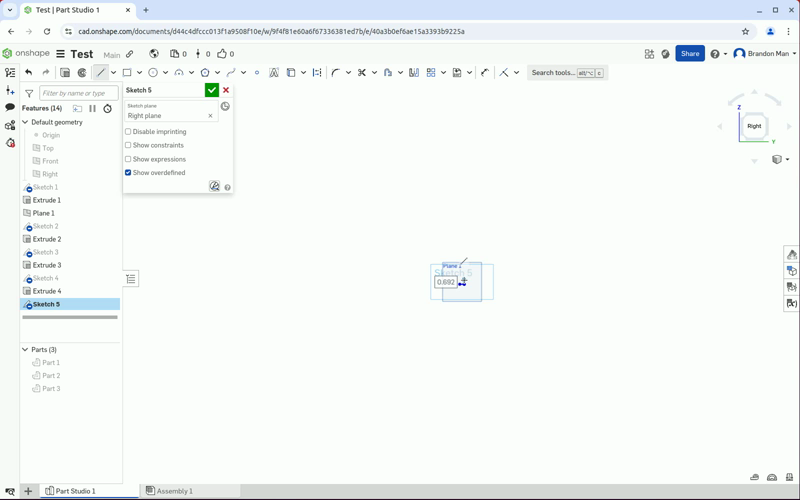
key_up(shift)
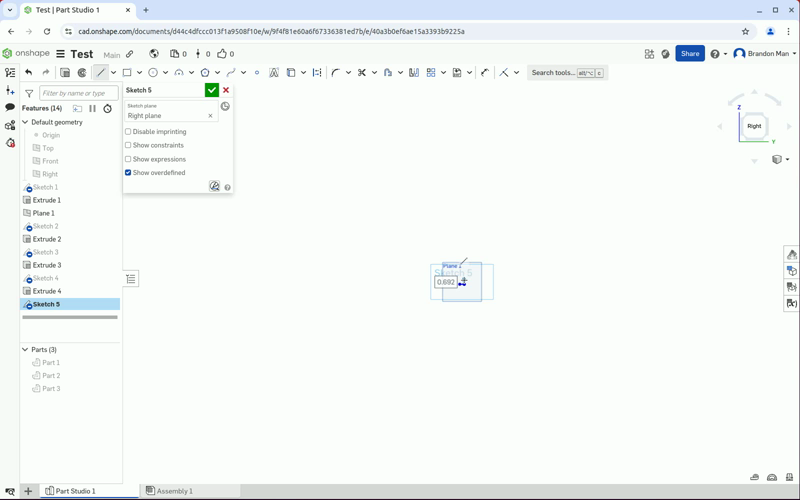
key_down(shift)
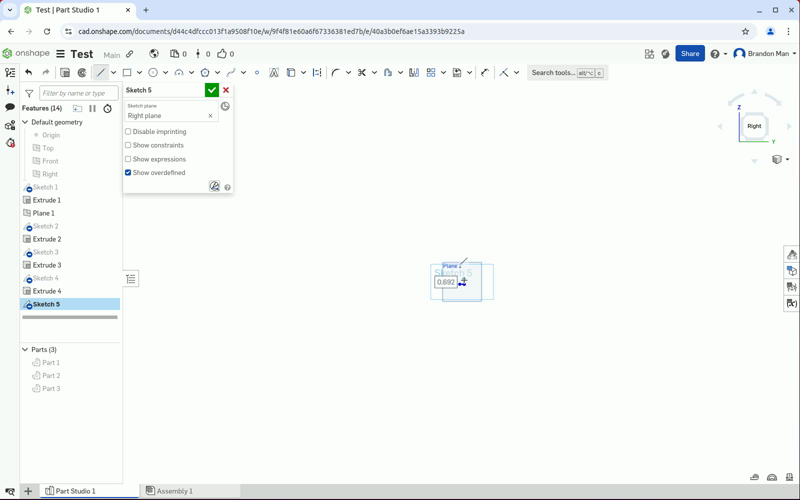
mouse_move(494, 279)
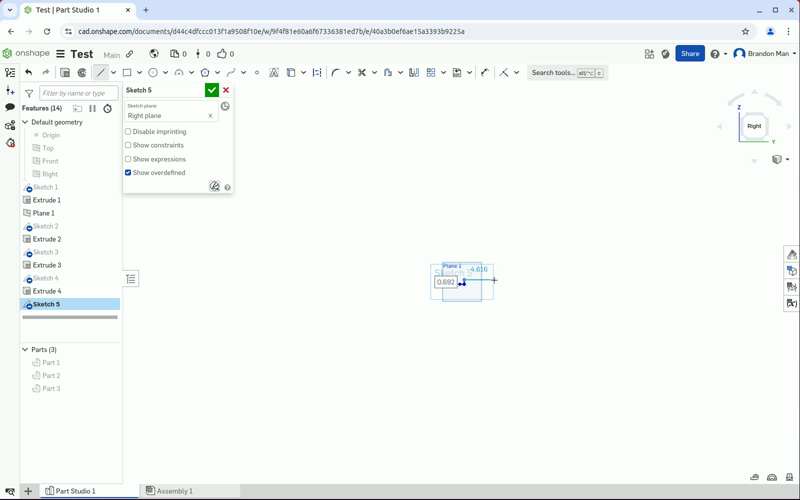
mouse_move(459, 279)
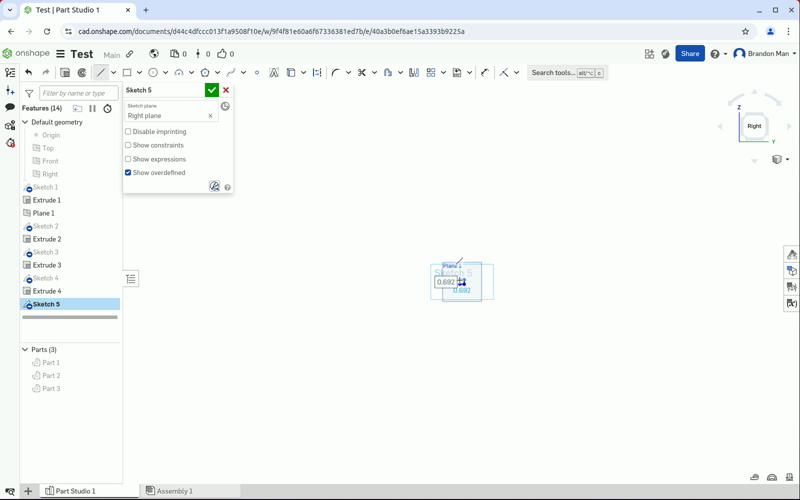
scroll(6)
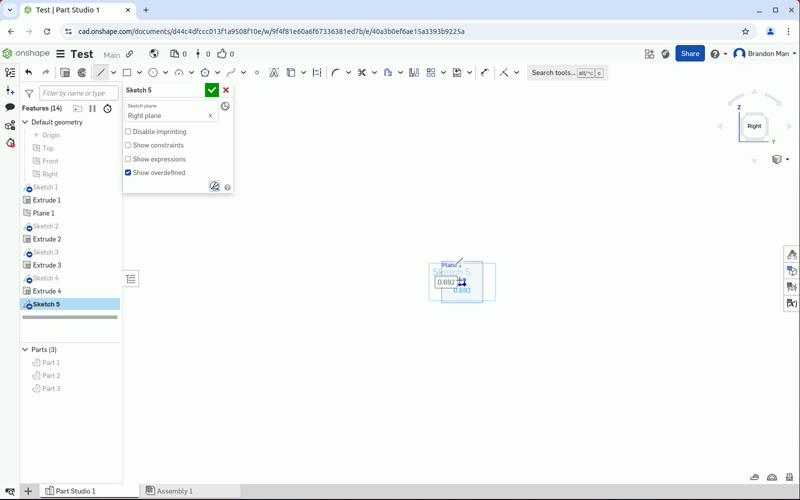
scroll(6)
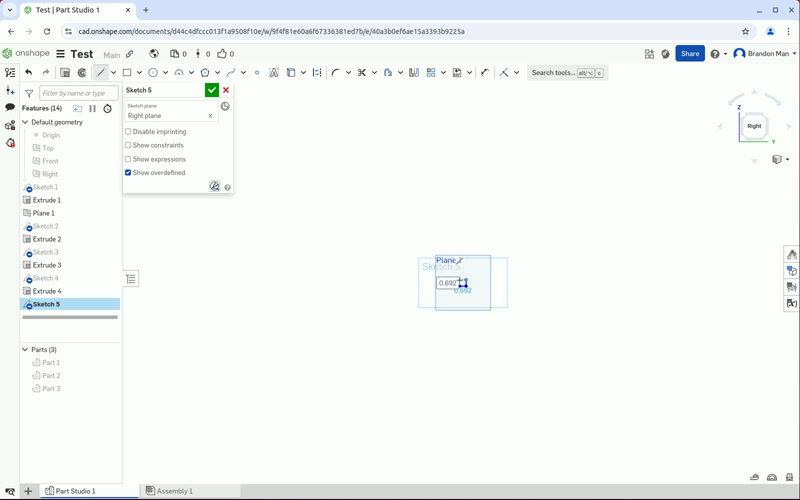
scroll(6)
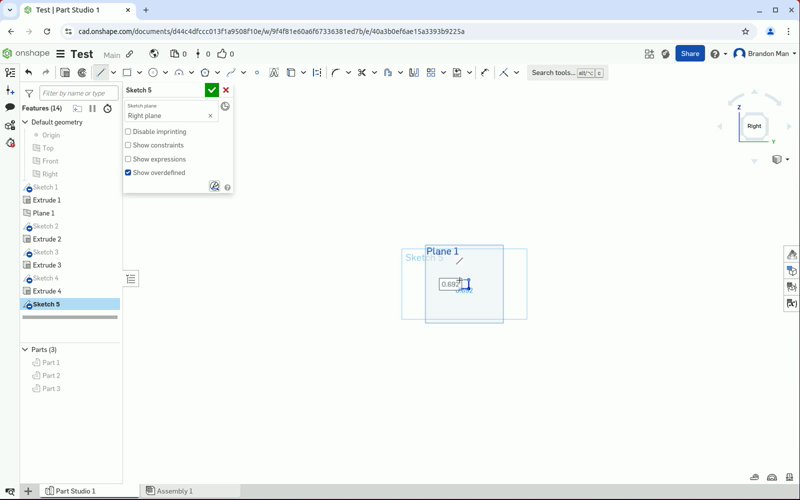
scroll(6)
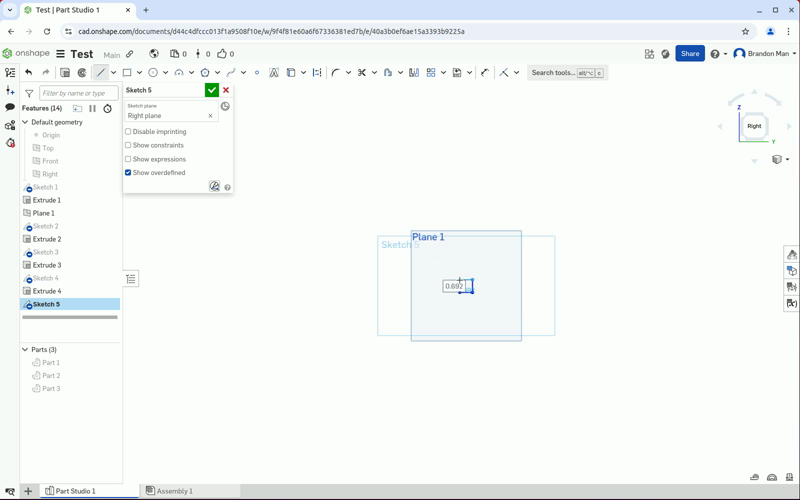
scroll(6)
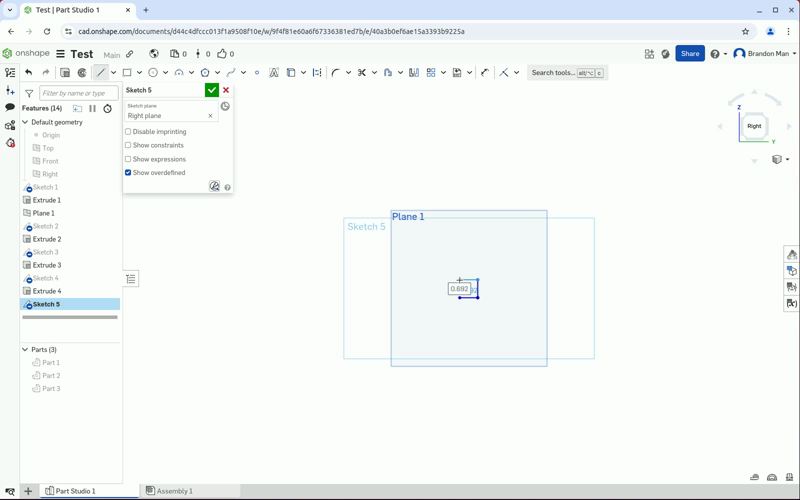
scroll(6)
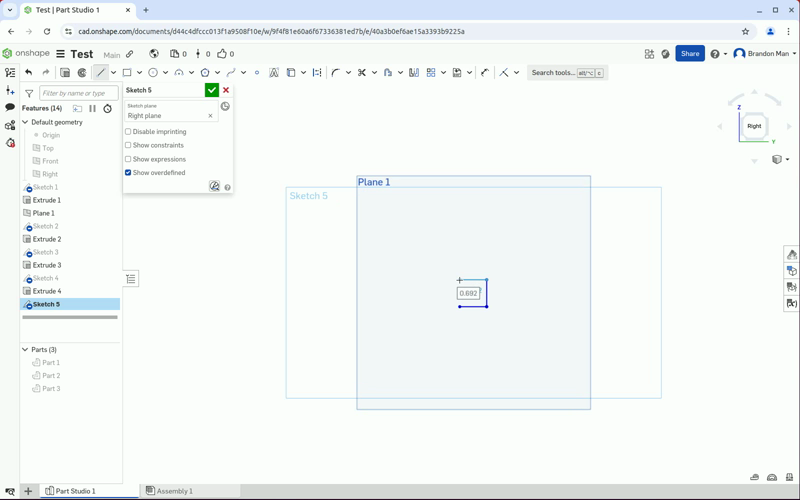
scroll(6)
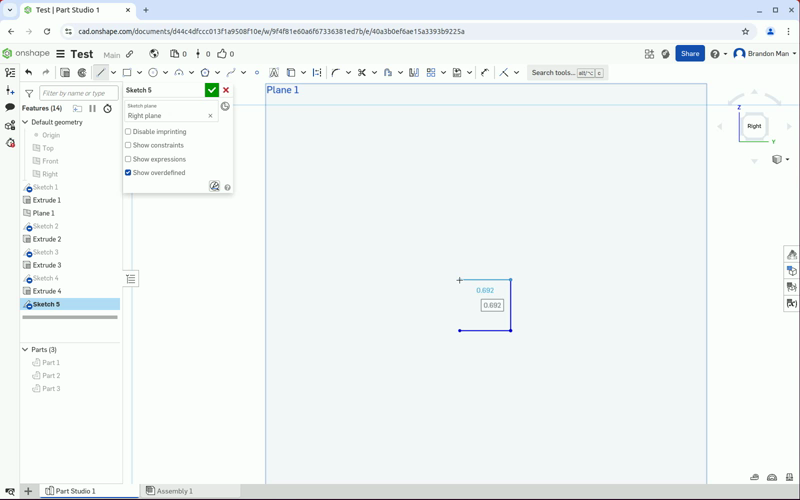
click(459, 279)
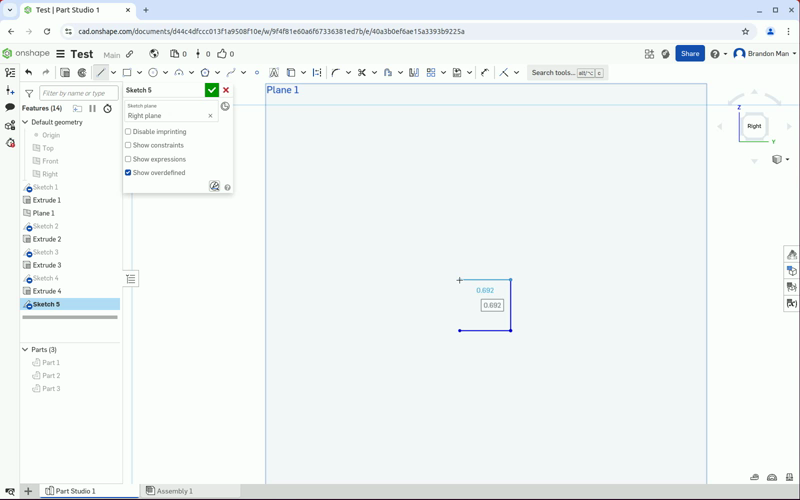
scroll(-6)
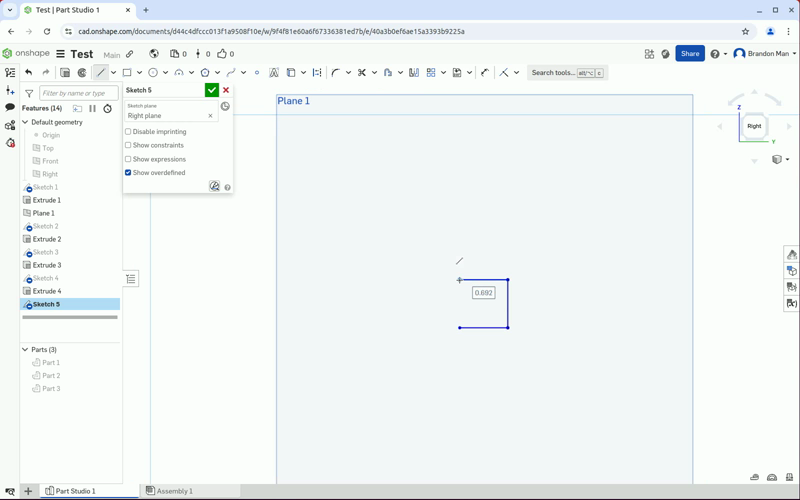
scroll(-6)
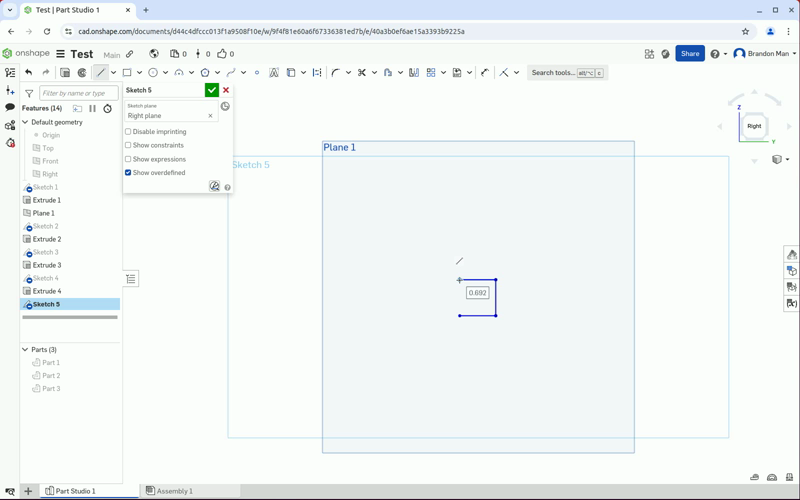
scroll(-6)
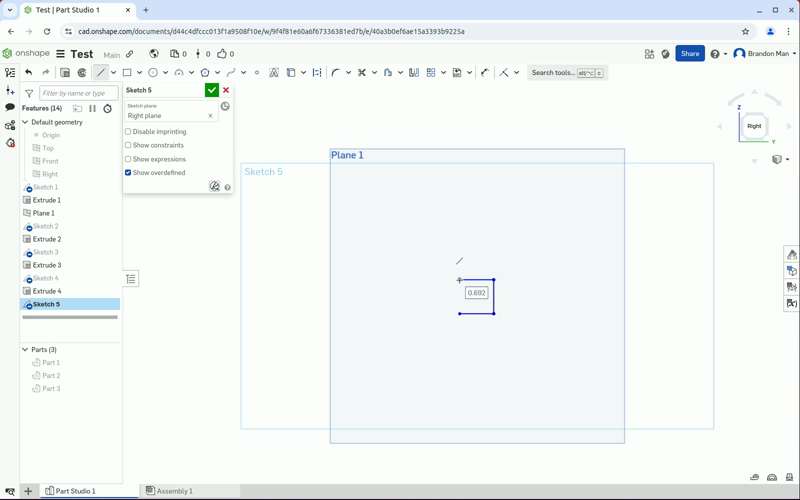
scroll(-6)
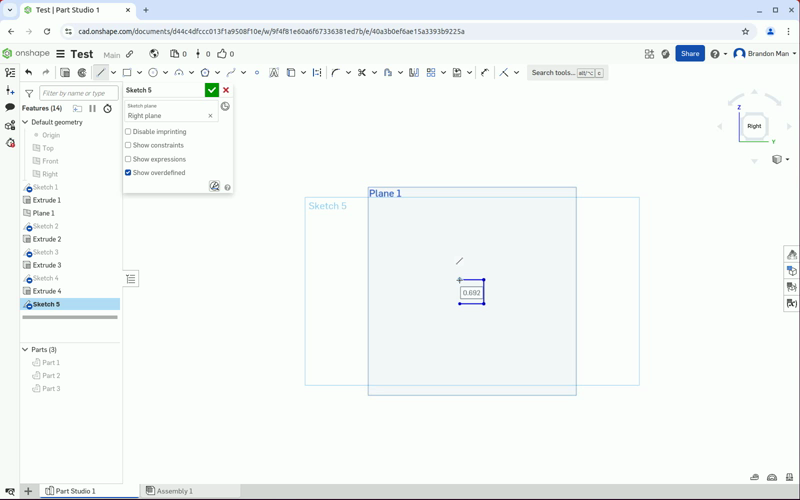
scroll(-6)
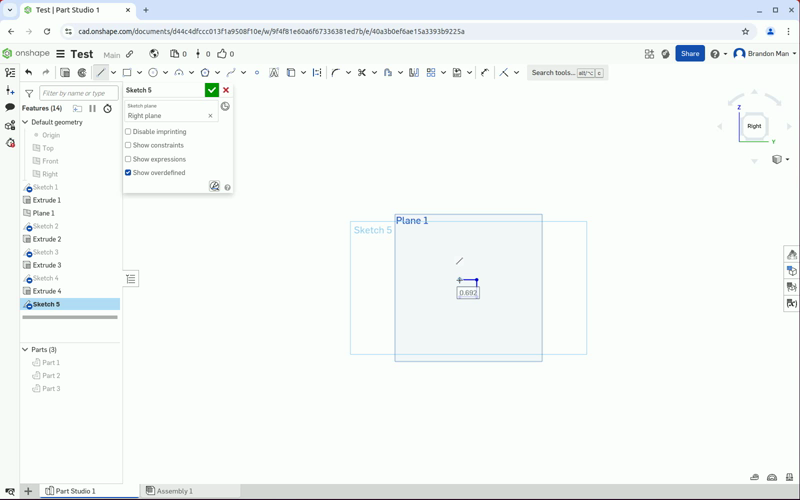
scroll(-6)
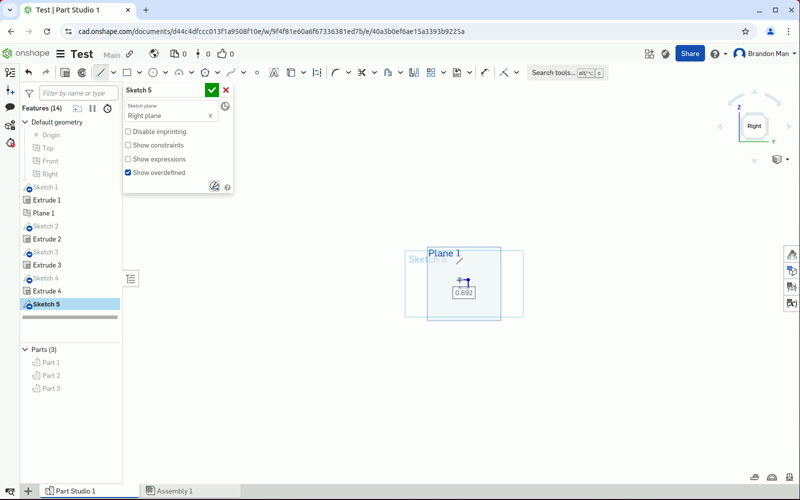
scroll(-6)
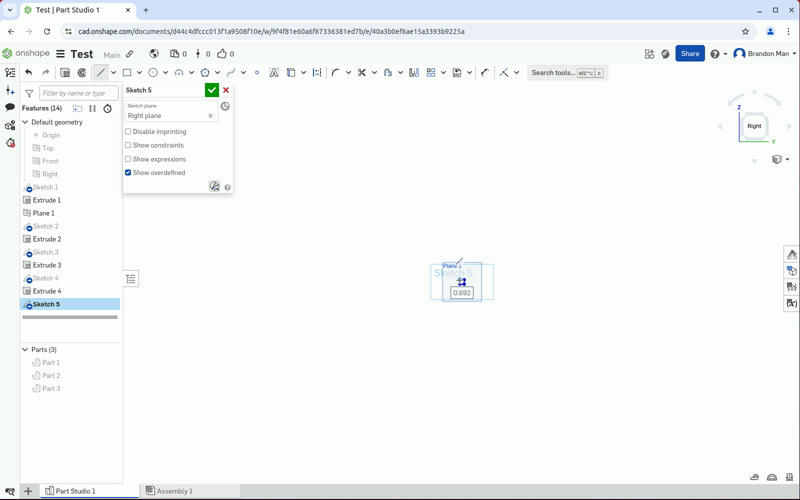
key_up(shift)
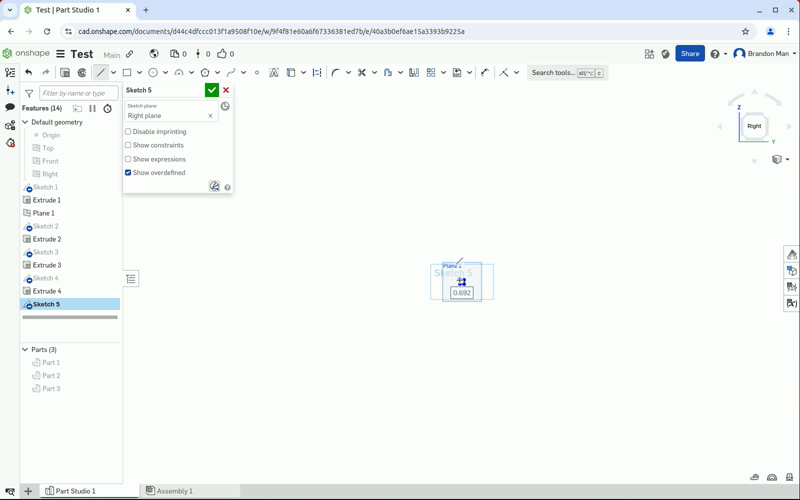
mouse_move(489, 279)
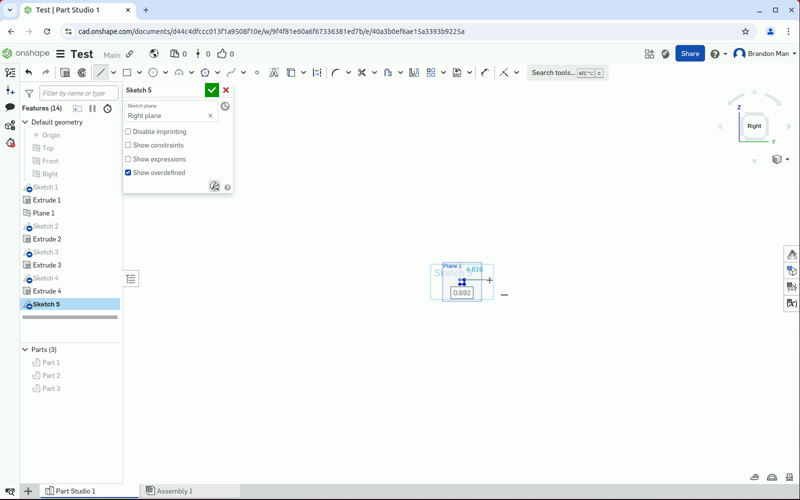
key_down(shift)
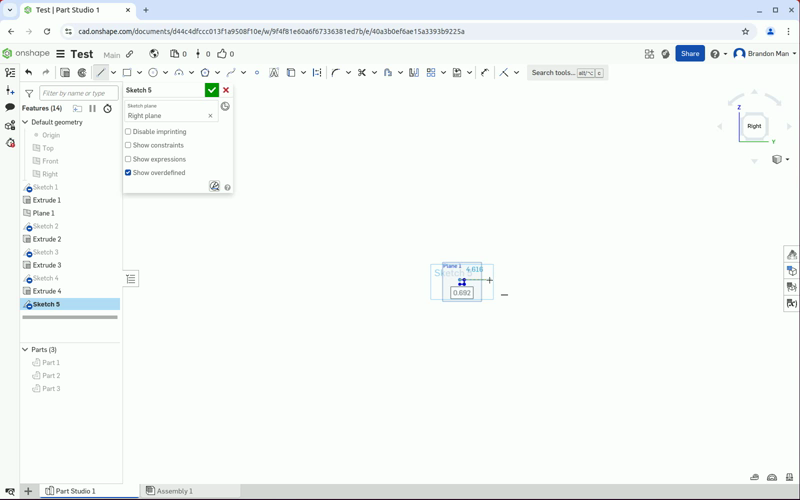
mouse_move(459, 284)
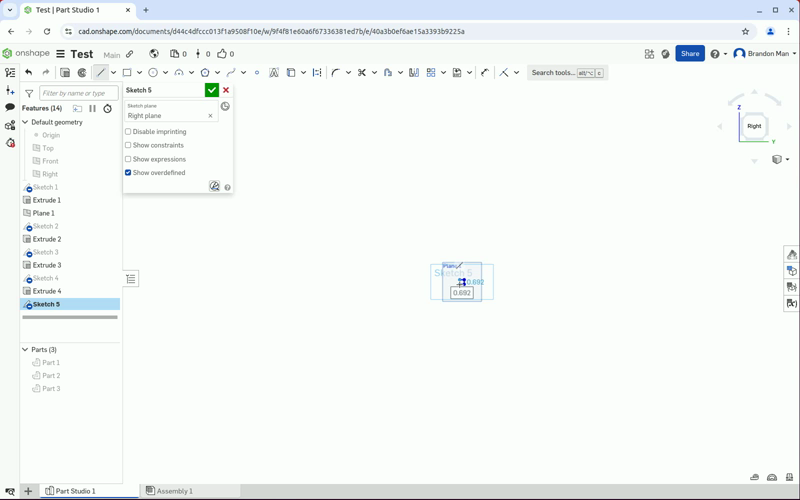
scroll(6)
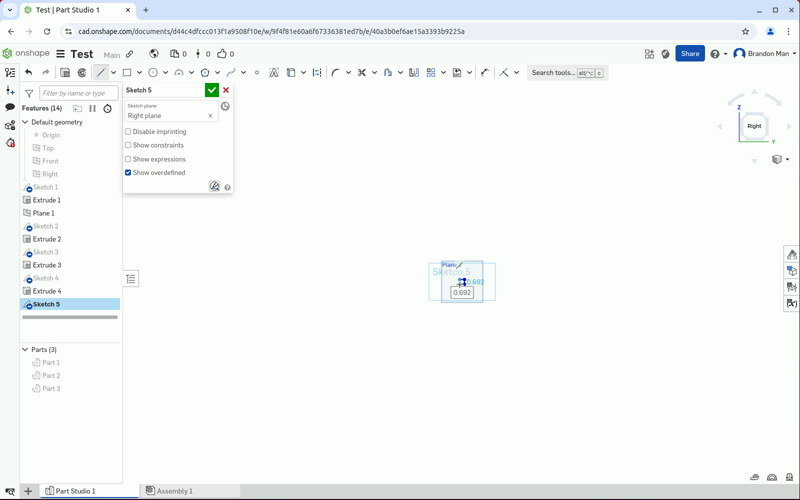
scroll(6)
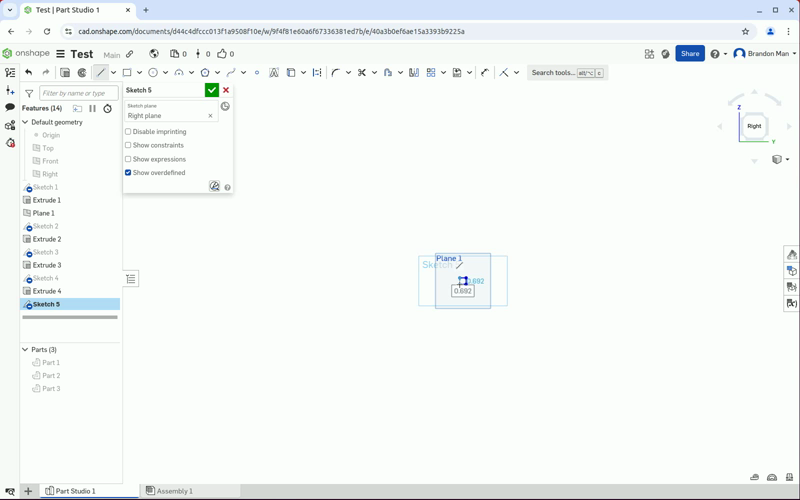
scroll(6)
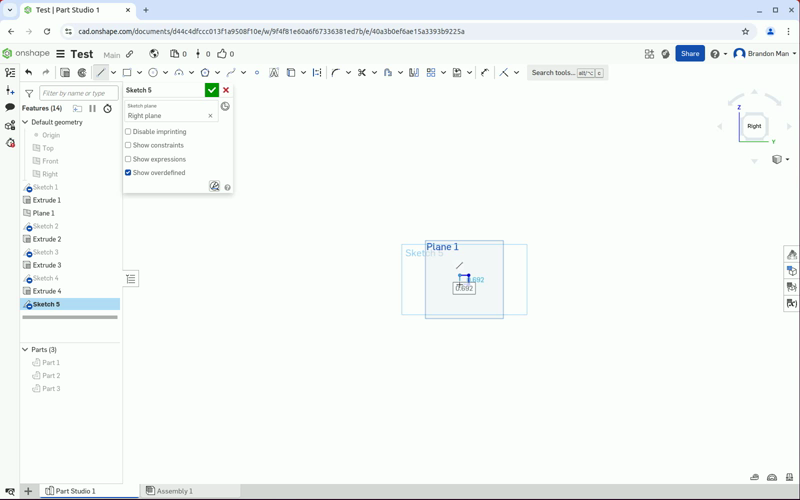
scroll(6)
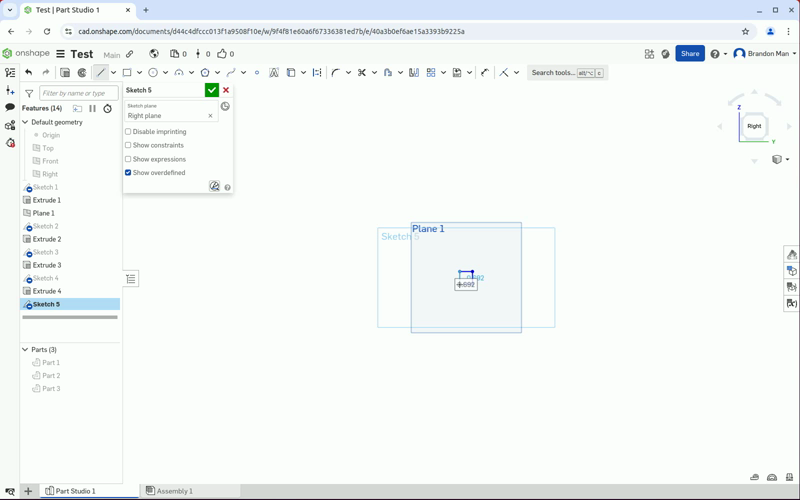
scroll(6)
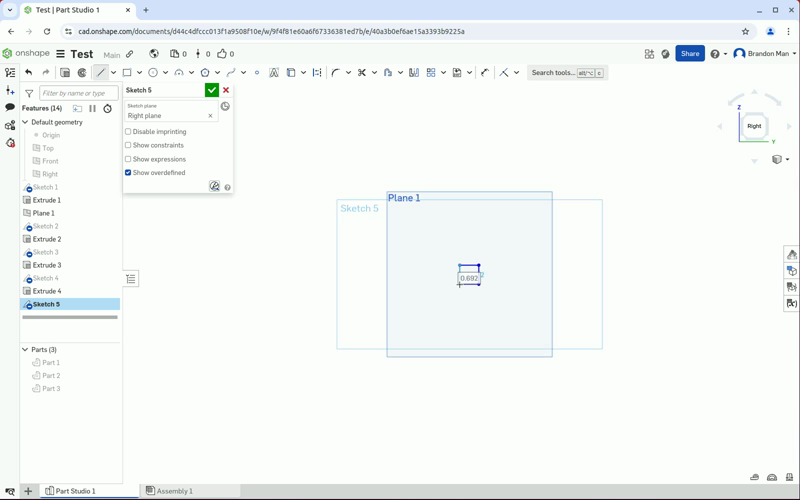
scroll(6)
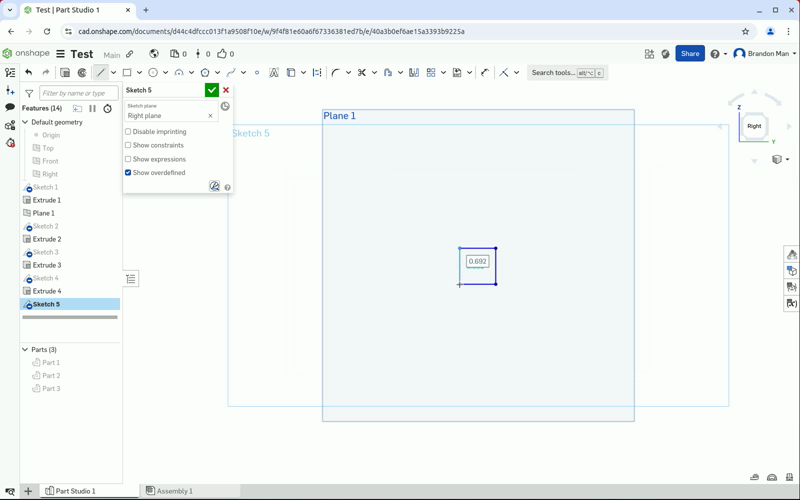
scroll(6)
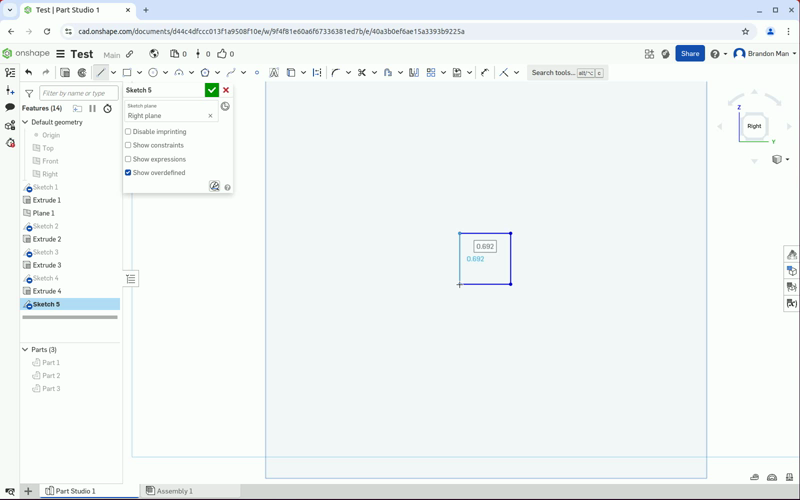
key_up(shift)
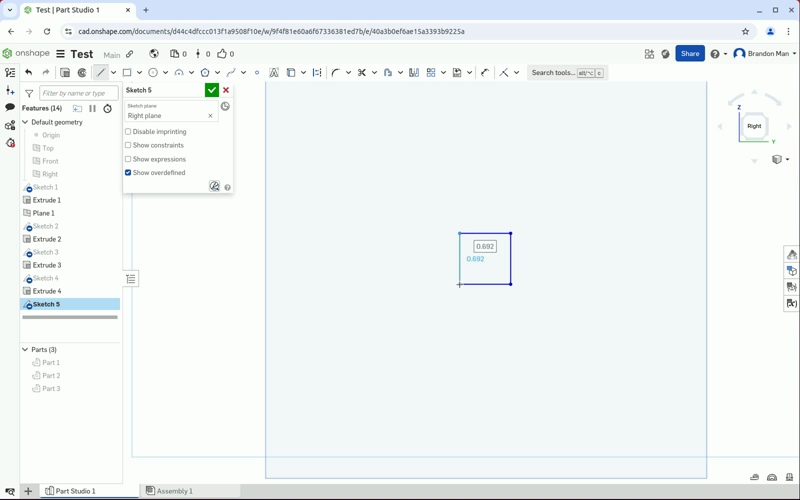
click(459, 284)
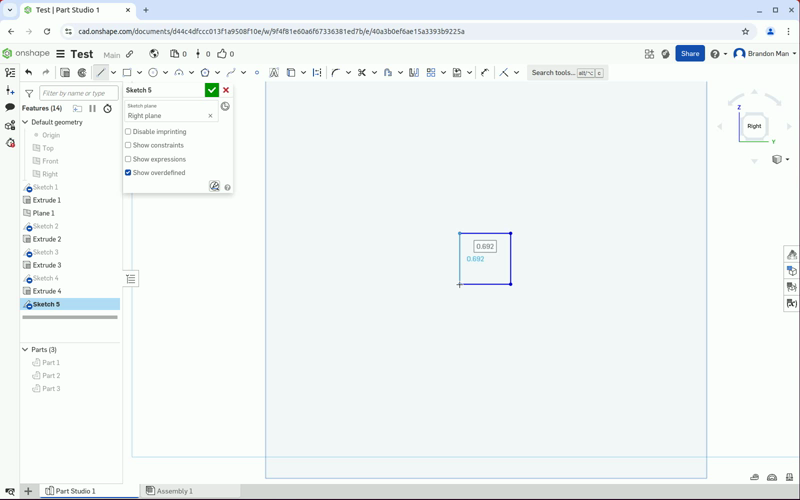
scroll(-6)
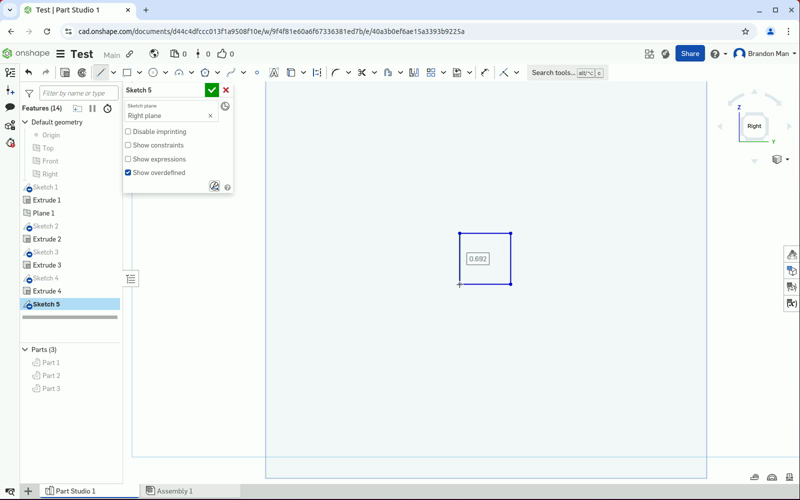
scroll(-6)
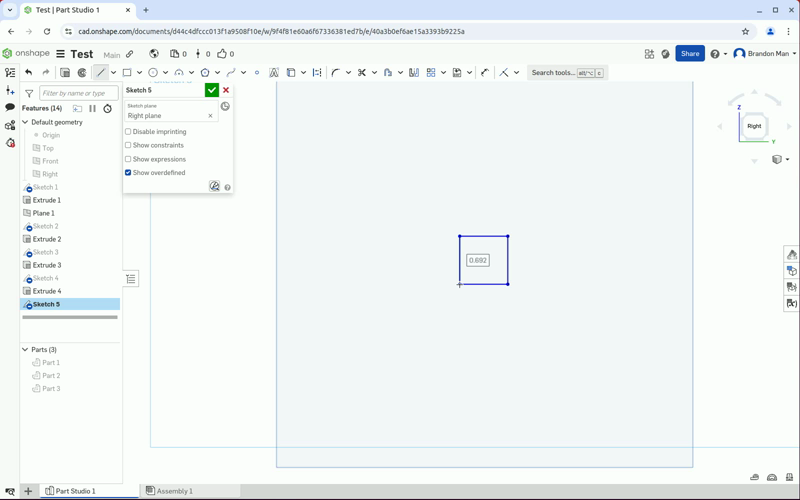
scroll(-6)
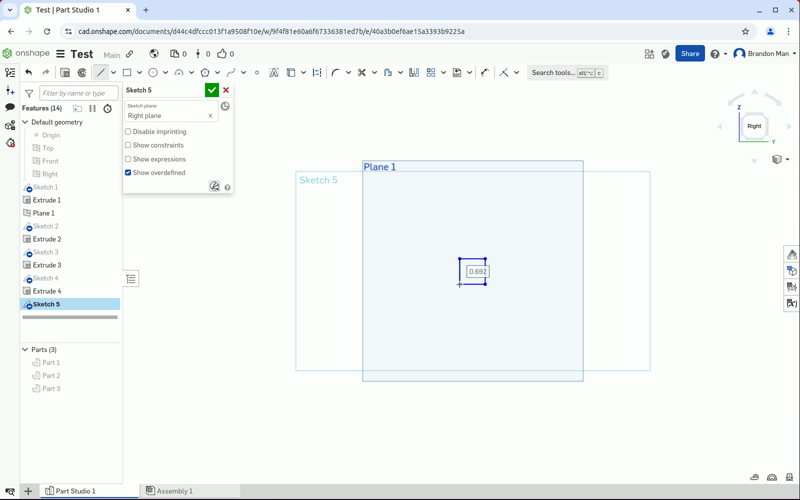
scroll(-6)
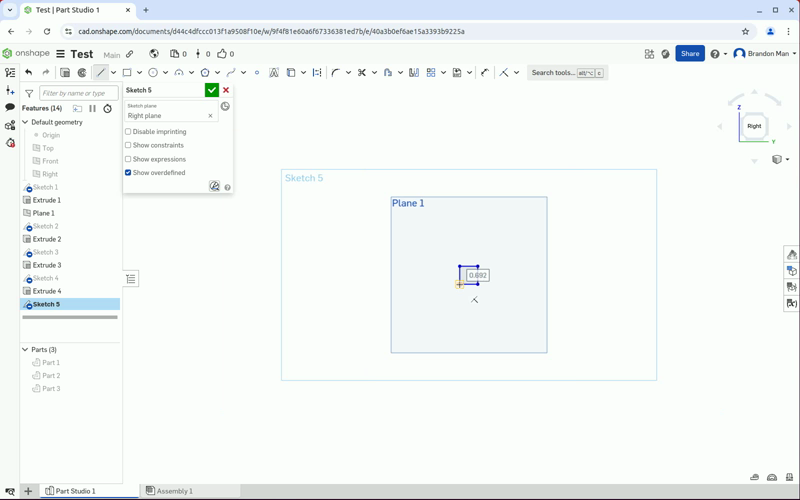
scroll(-6)
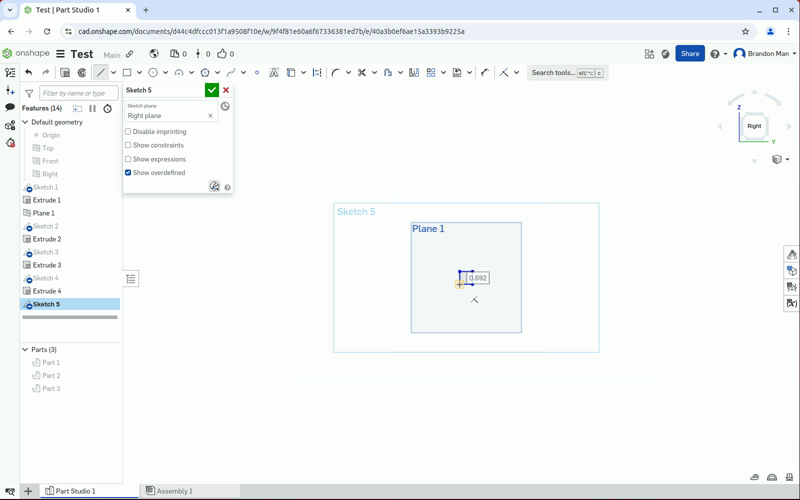
scroll(-6)
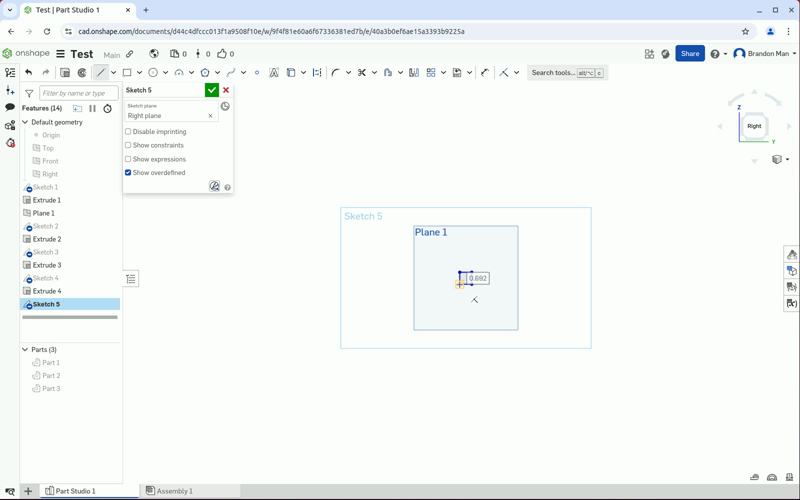
scroll(-6)
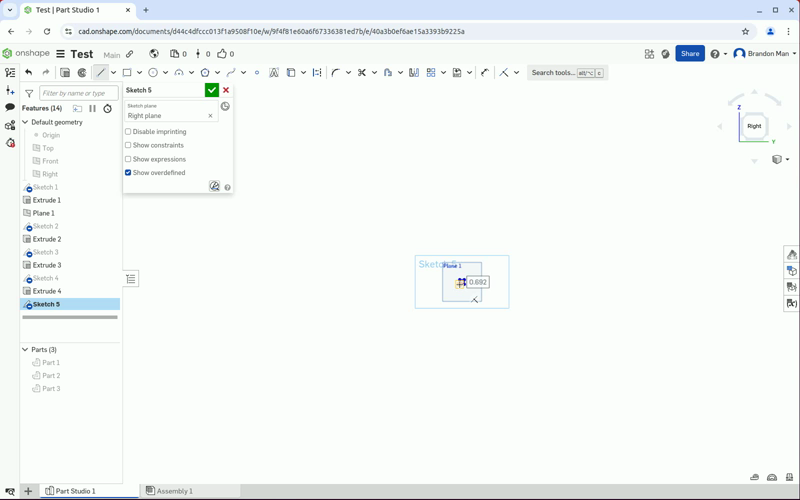
key(esc)
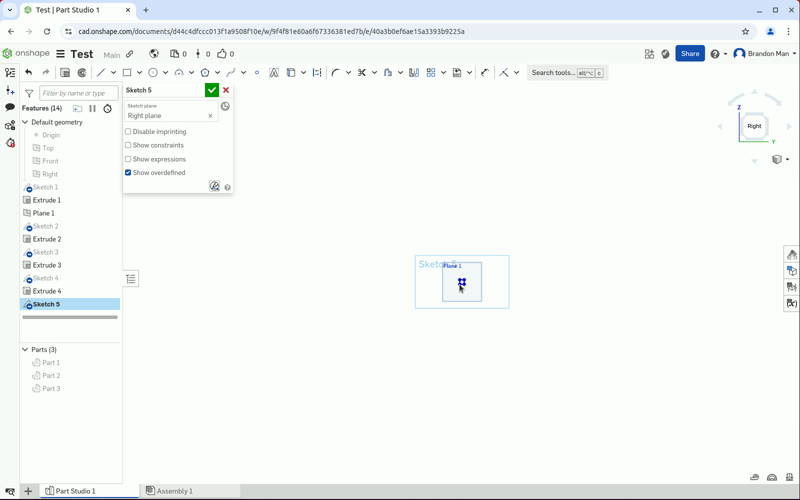
mouse_move(461, 281)
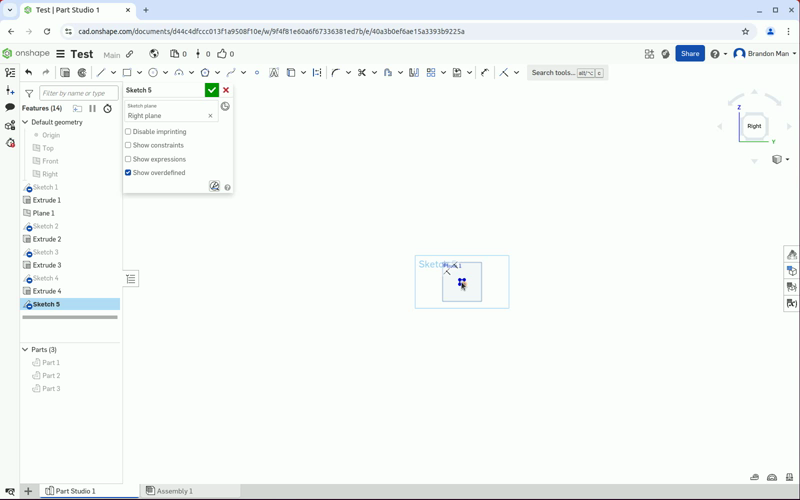
scroll(6)
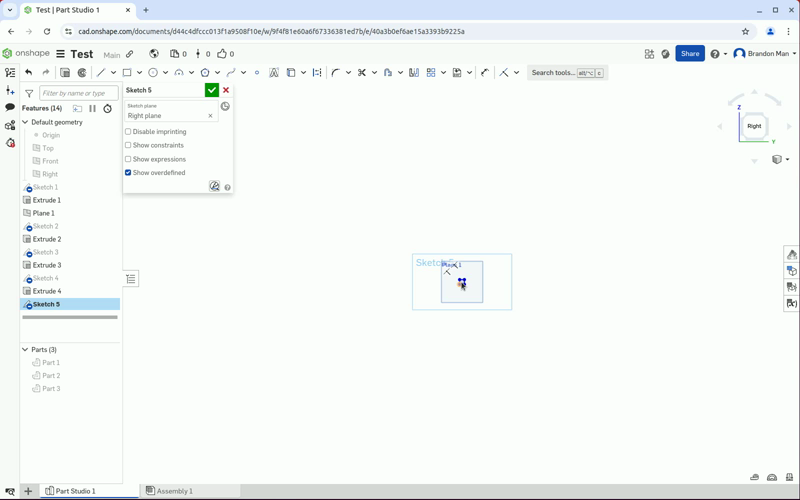
scroll(6)
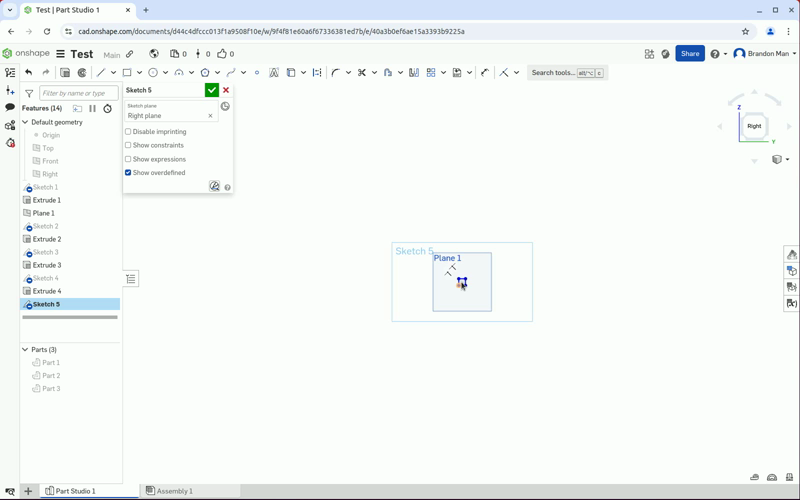
scroll(6)
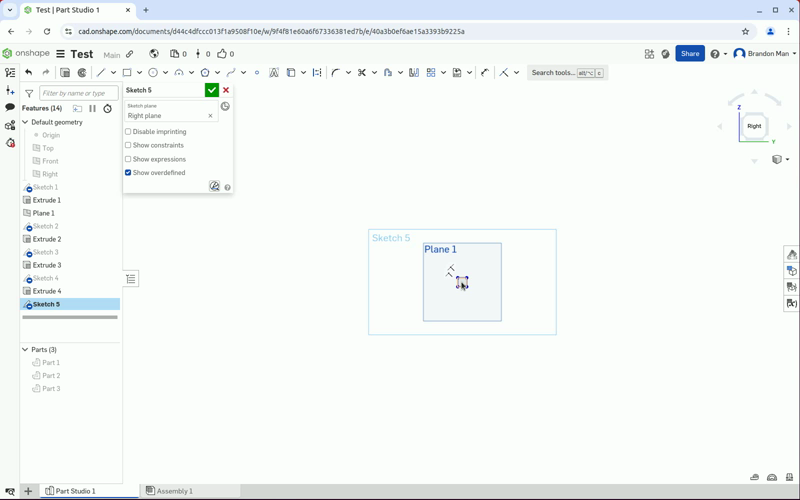
scroll(6)
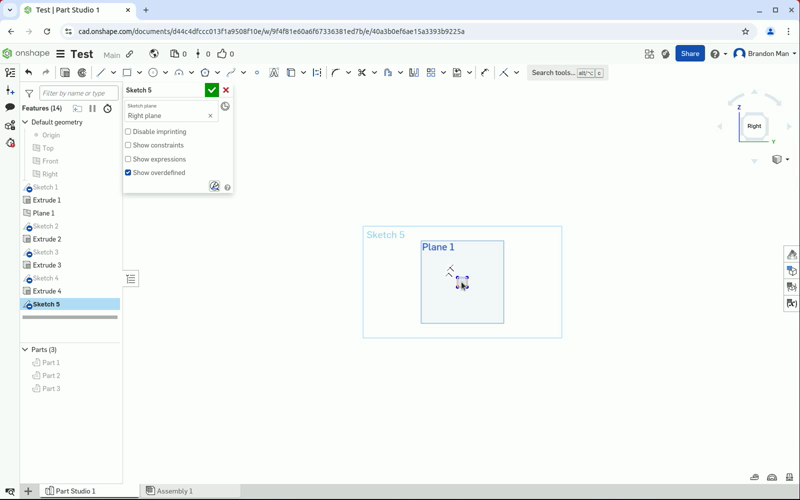
scroll(6)
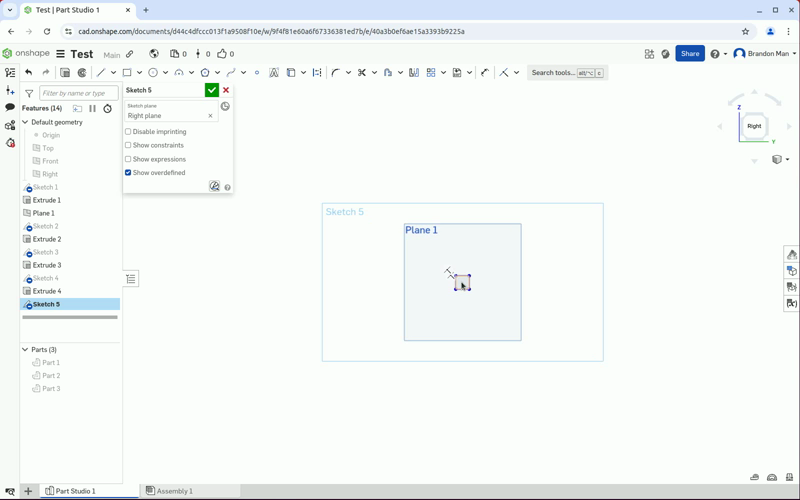
scroll(6)
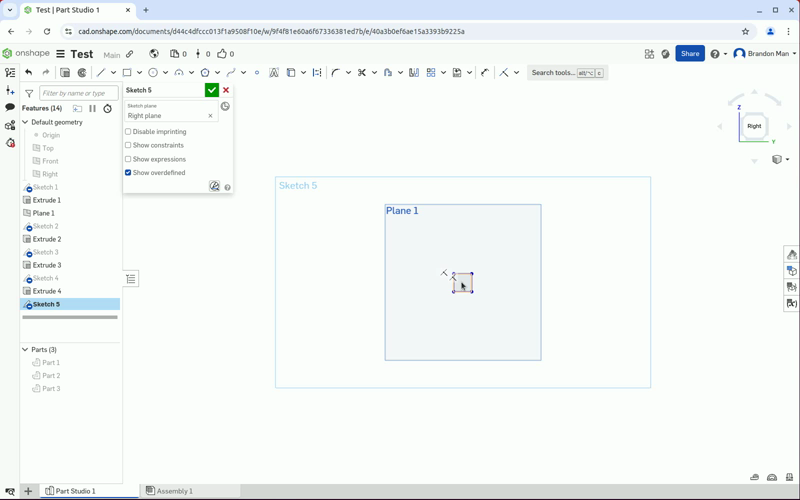
scroll(6)
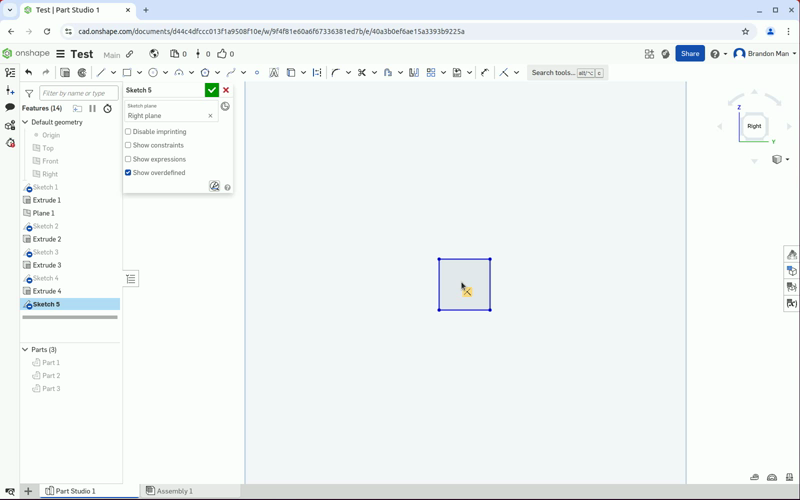
click(461, 281)
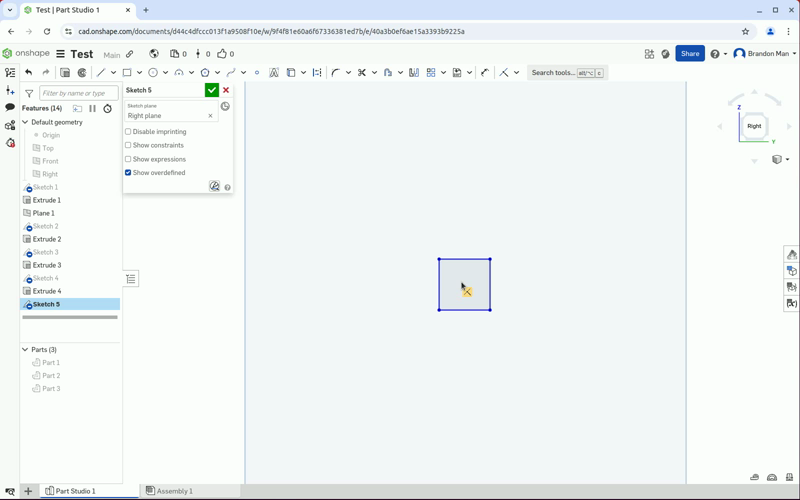
scroll(-6)
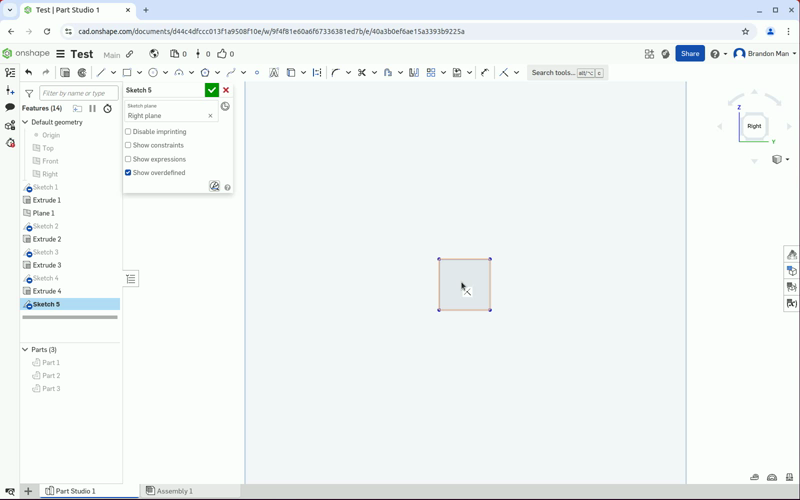
scroll(-6)
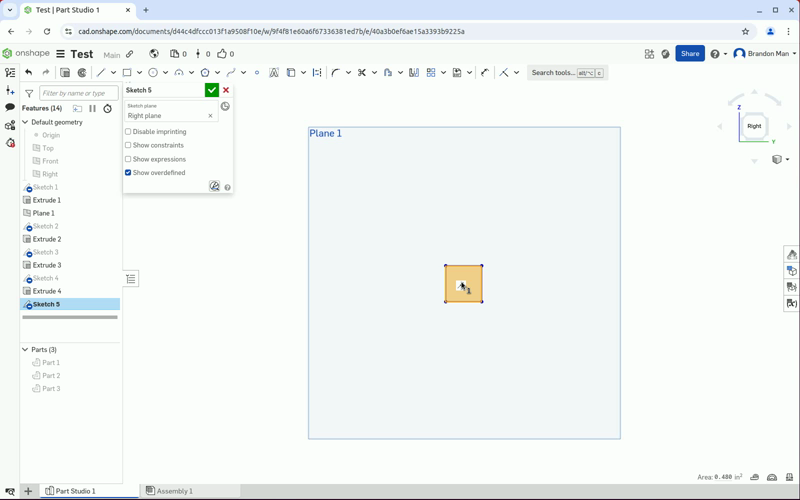
scroll(-6)
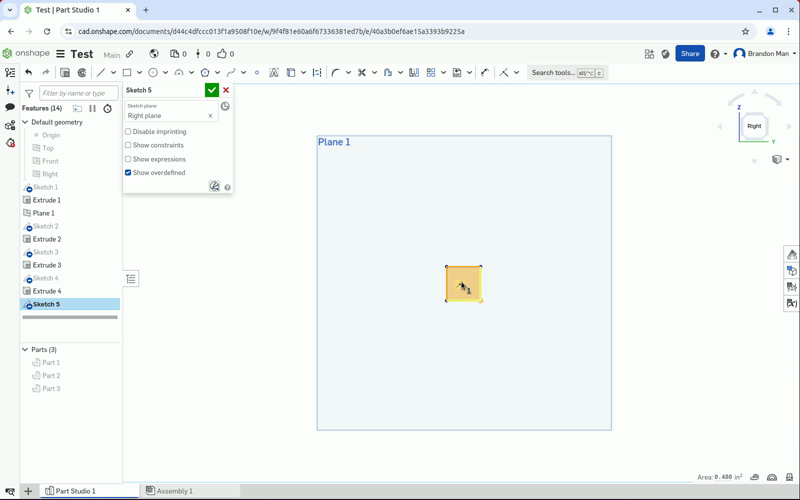
scroll(-6)
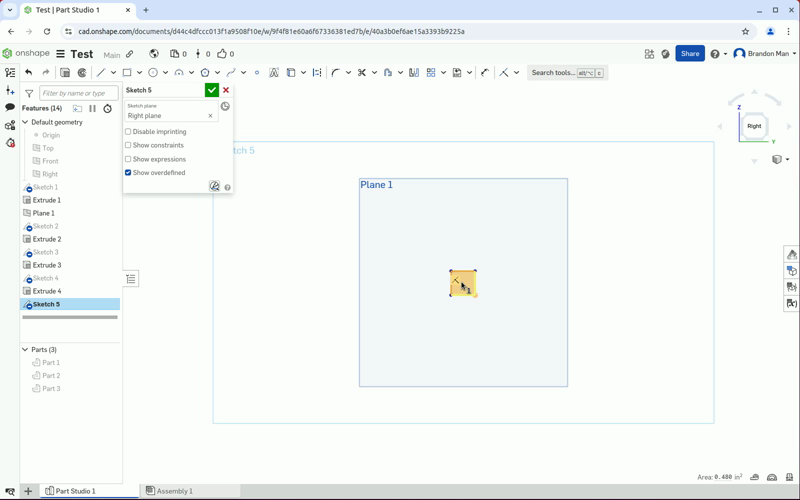
scroll(-6)
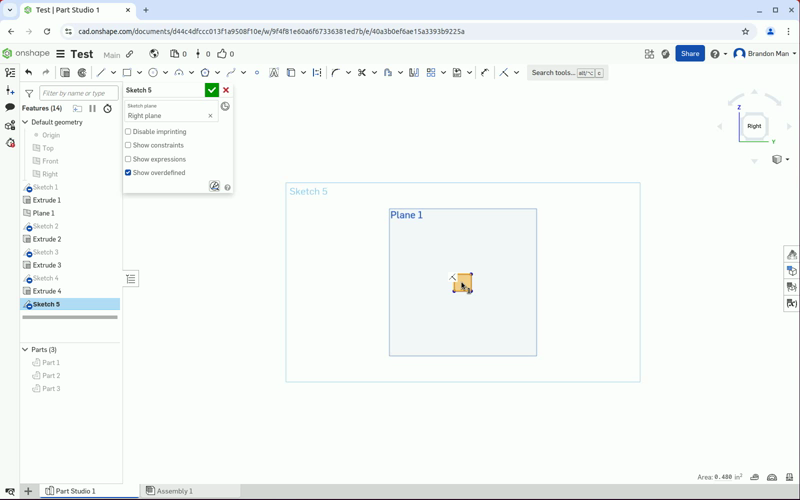
scroll(-6)
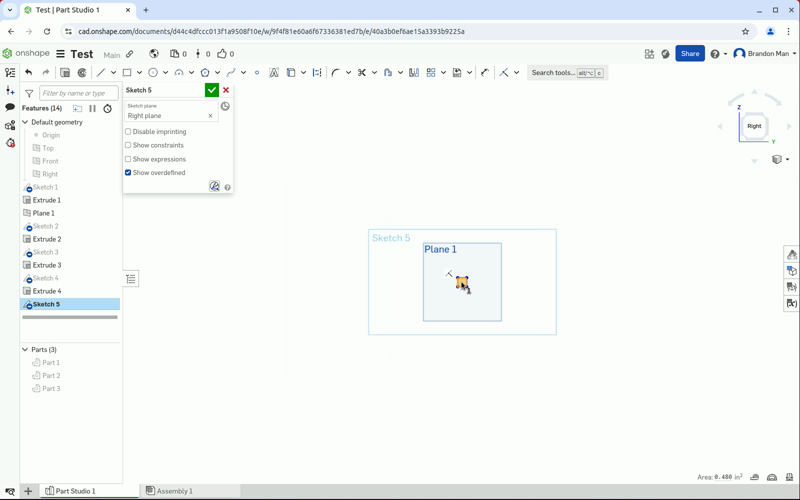
scroll(-6)
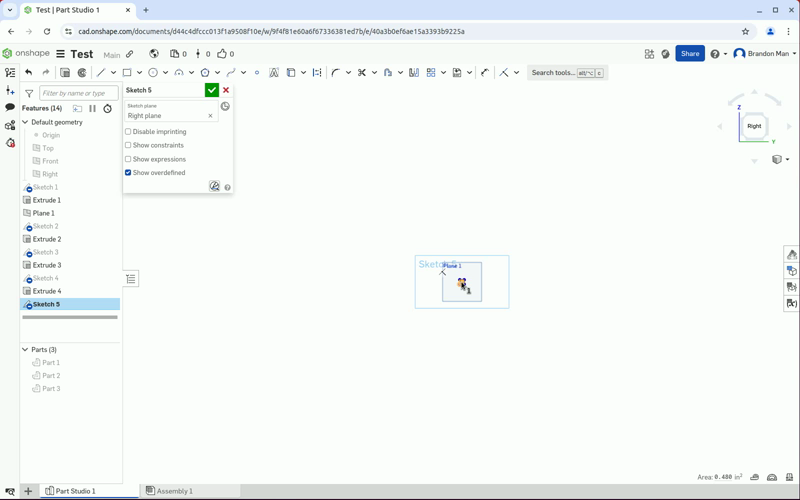
mouse_move(73, 352)
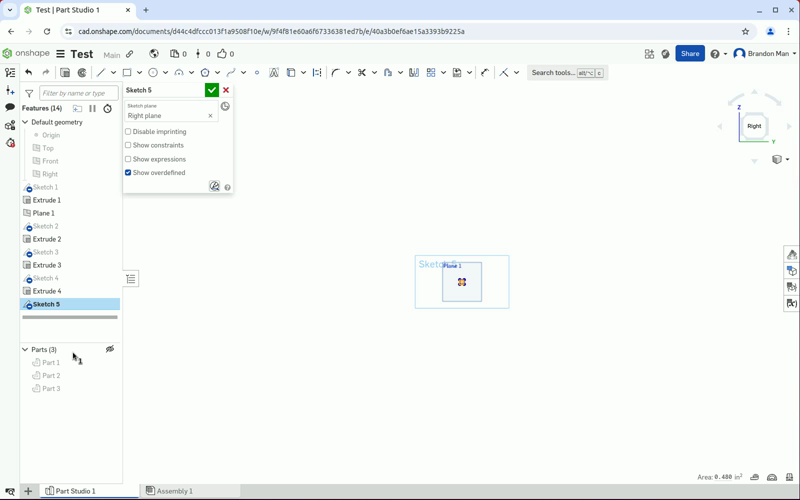
key(shift+y)
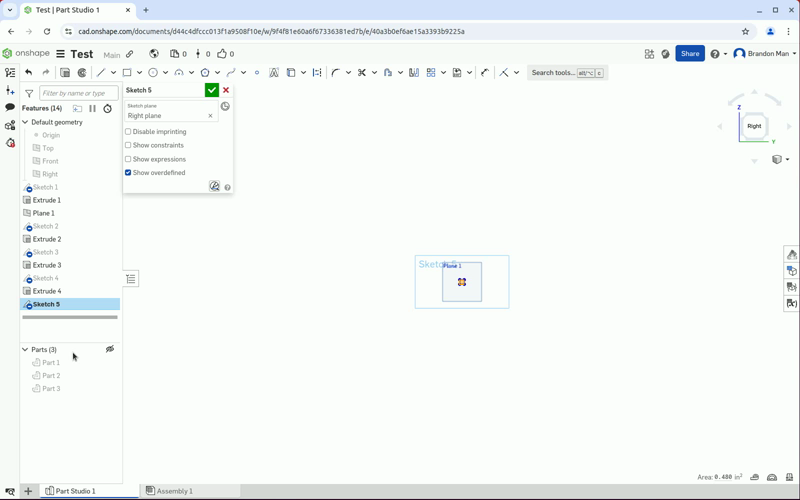
key(shift+e)
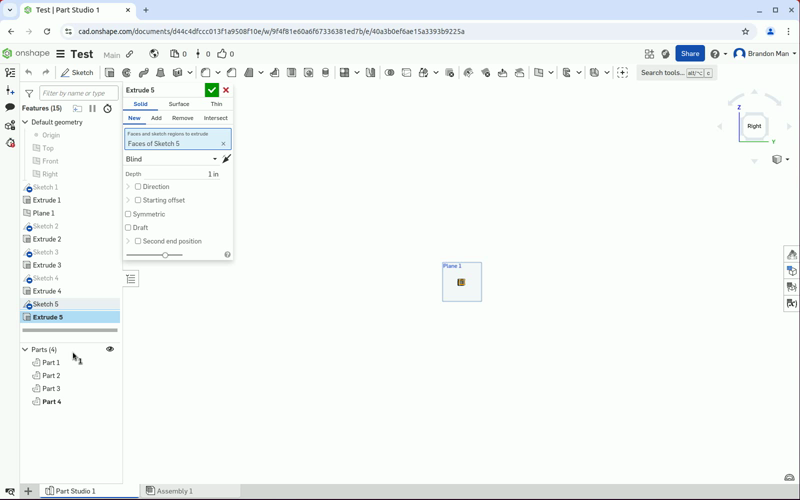
mouse_move(143, 106)
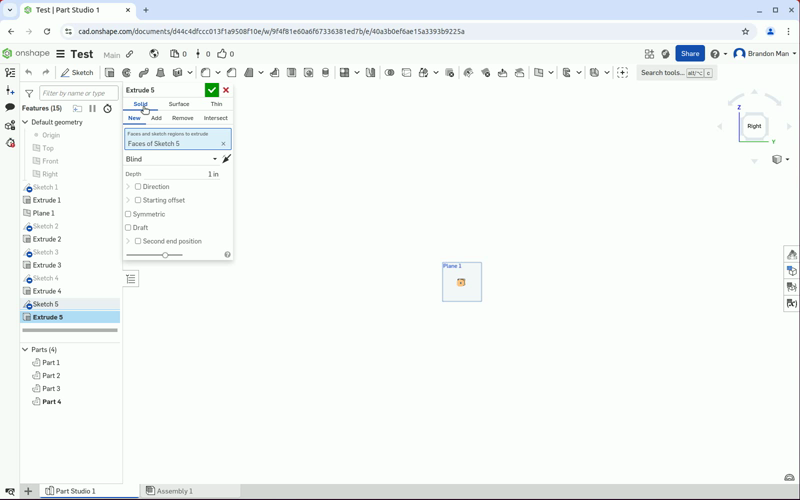
click(143, 106)
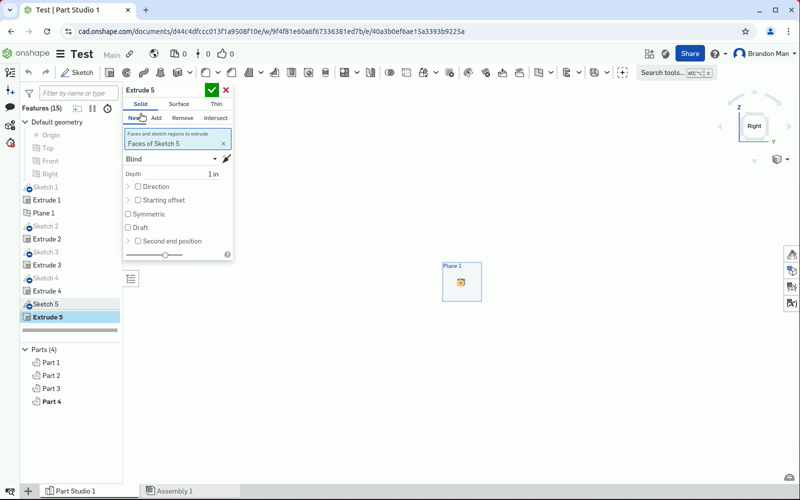
mouse_move(137, 120)
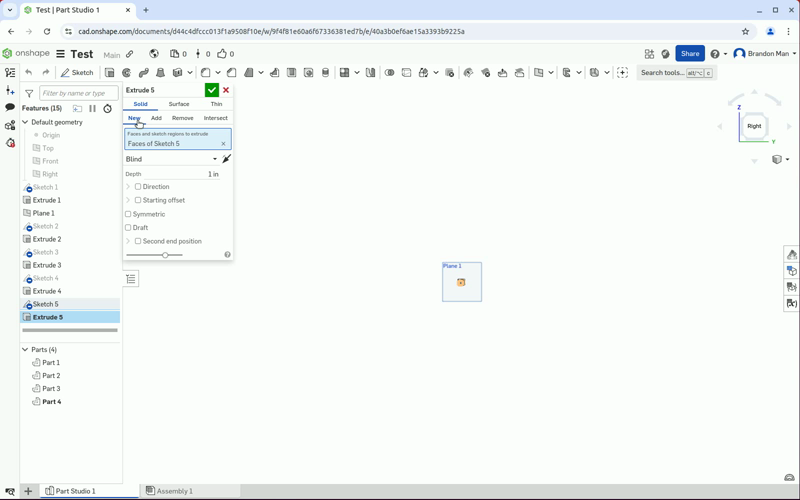
click(137, 120)
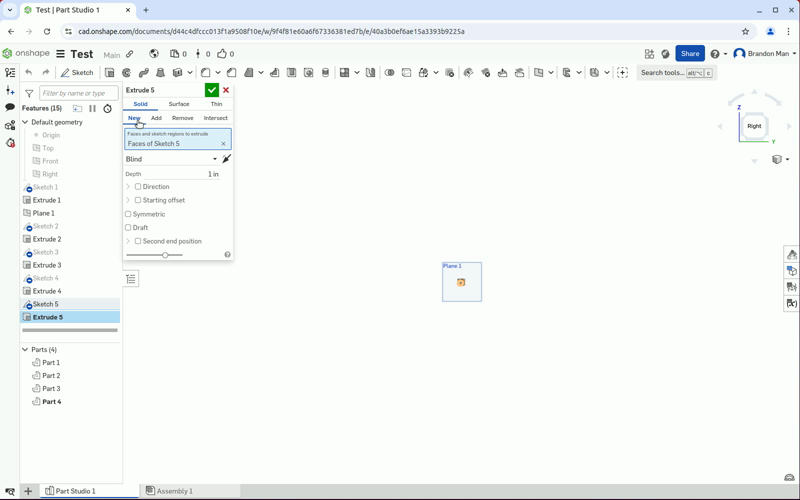
key(tab, 4)
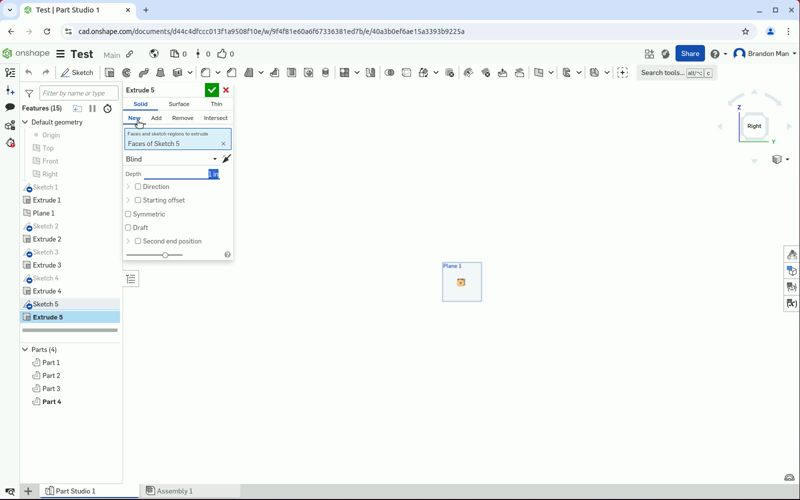
text(-0.241)
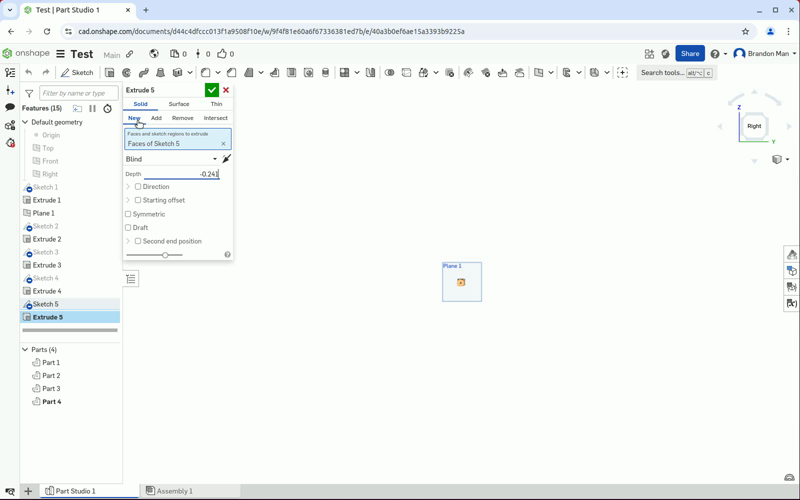
key(enter)
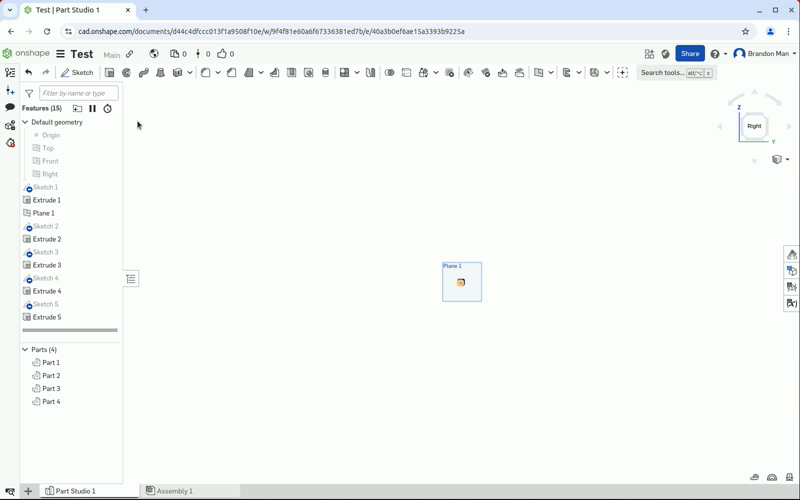
key(shift+h)
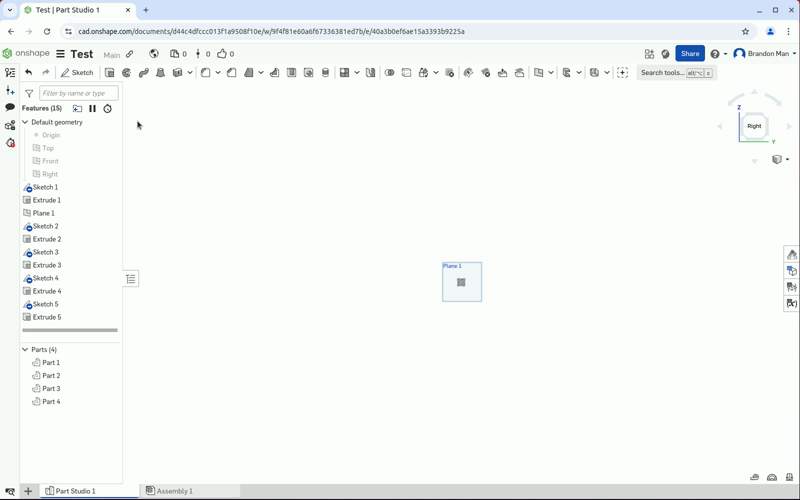
key(shift+h)
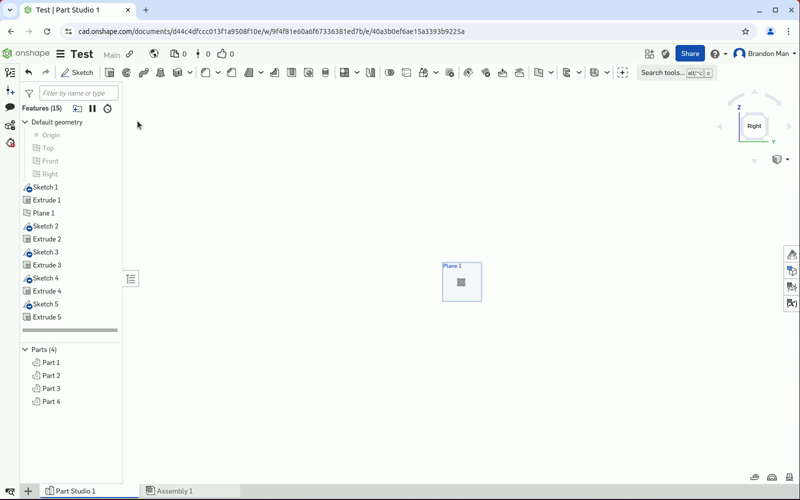
key(shift+7)
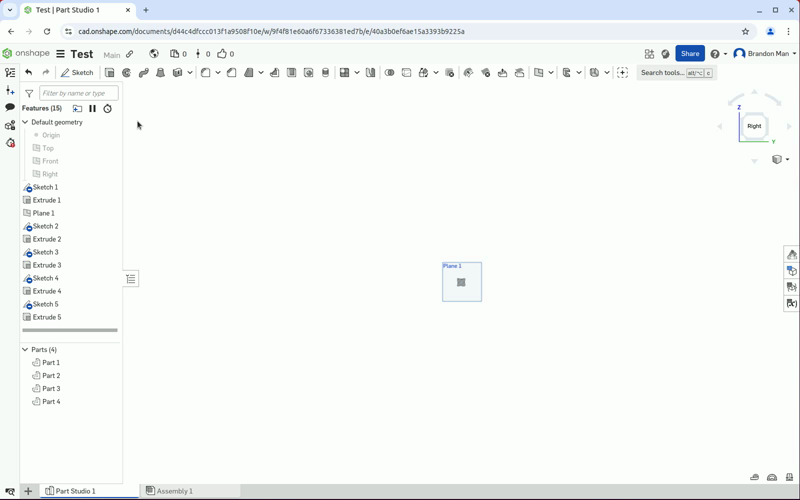
key(right, 2)
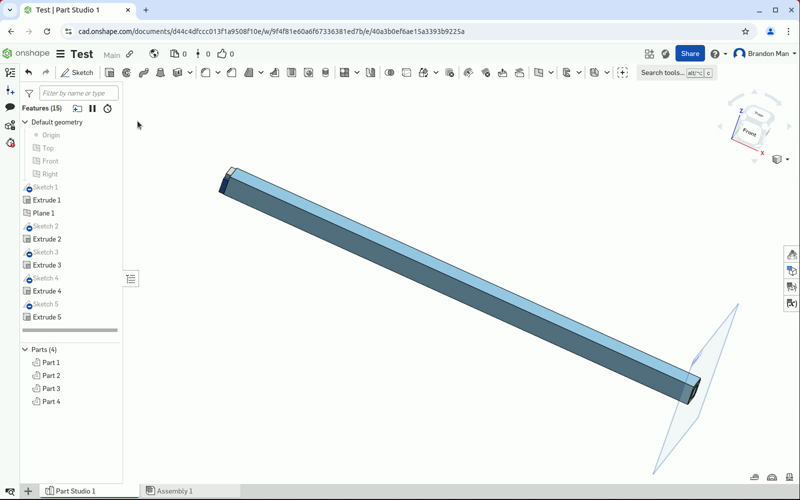
key(down, 2)
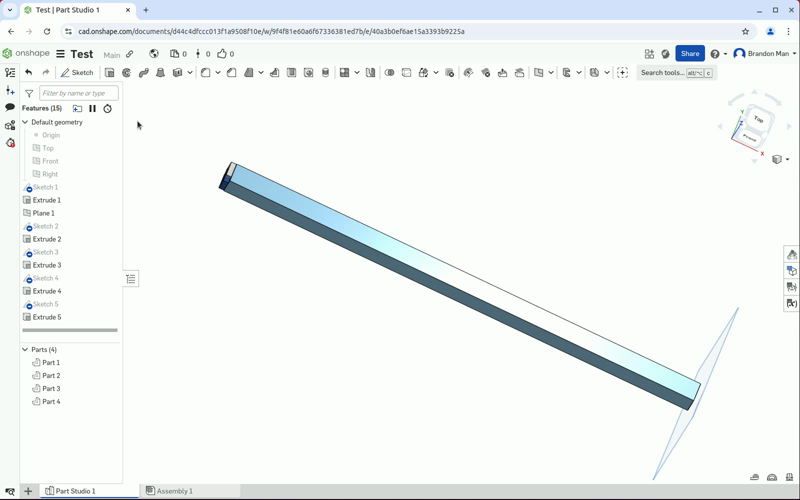
key(up, 2)
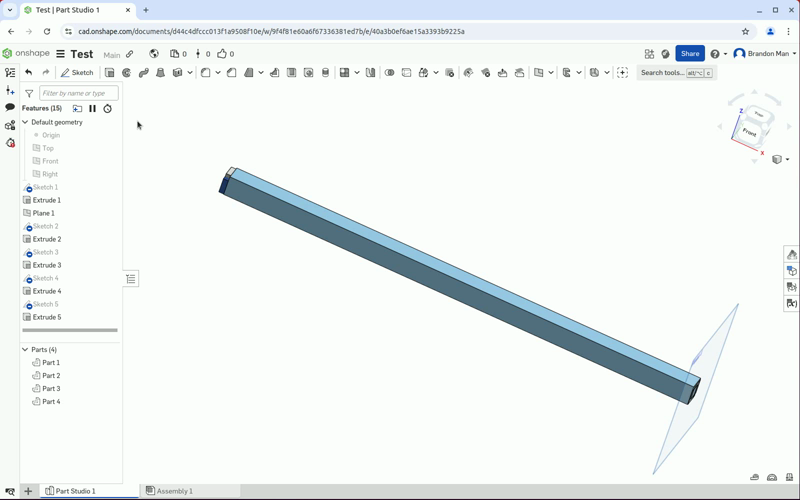
key(left, 2)
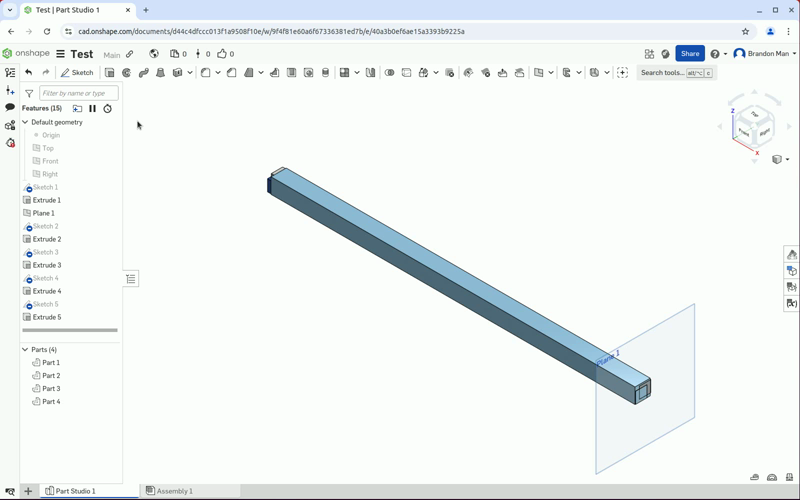
mouse_move(73, 189)
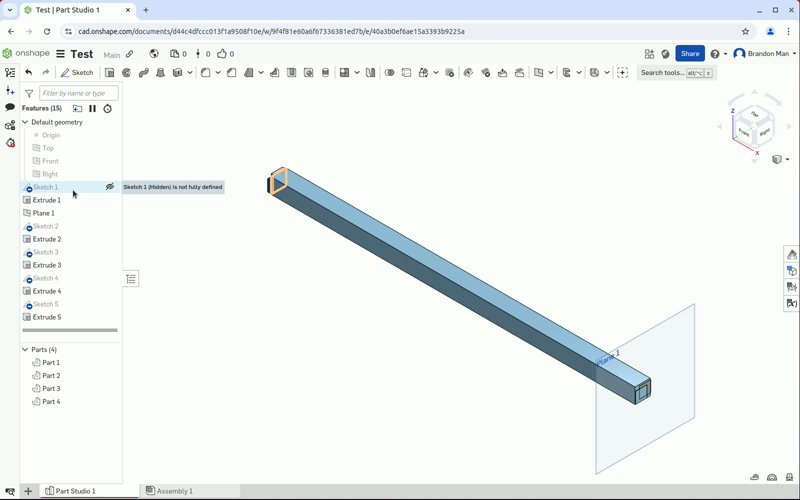
click(73, 189)